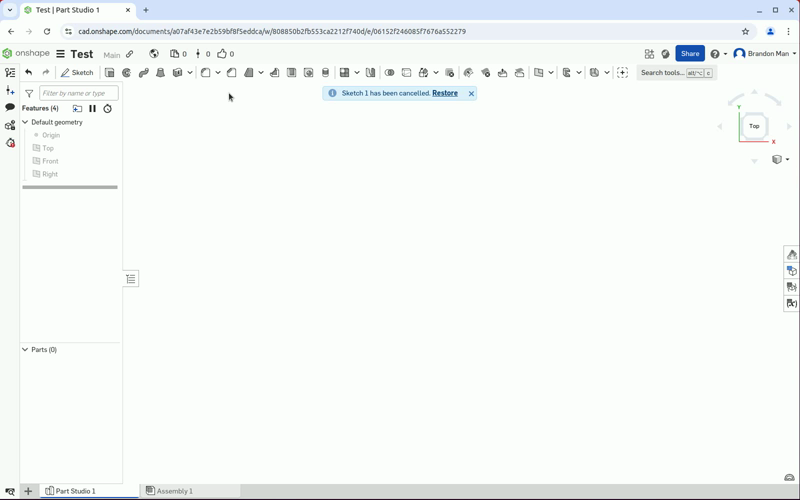
key(shift+h)
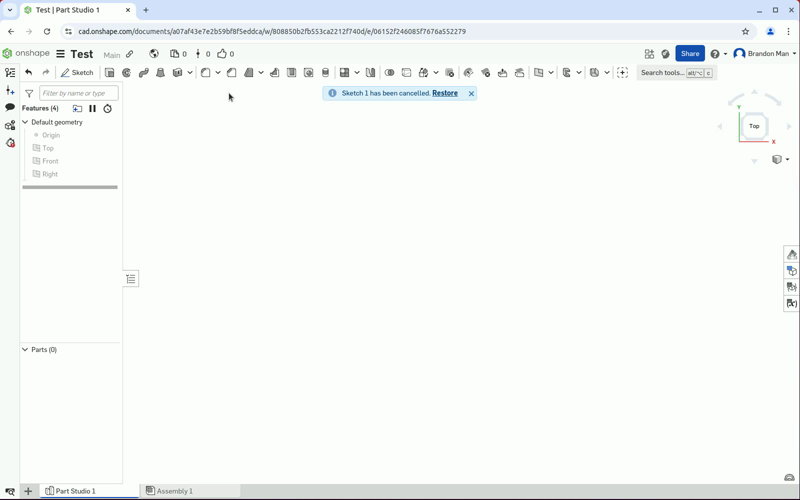
key(shift+s)
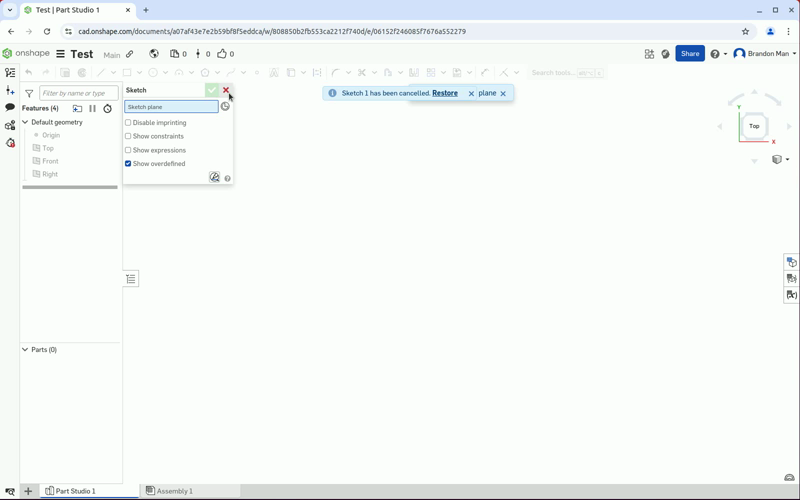
mouse_move(73, 150)
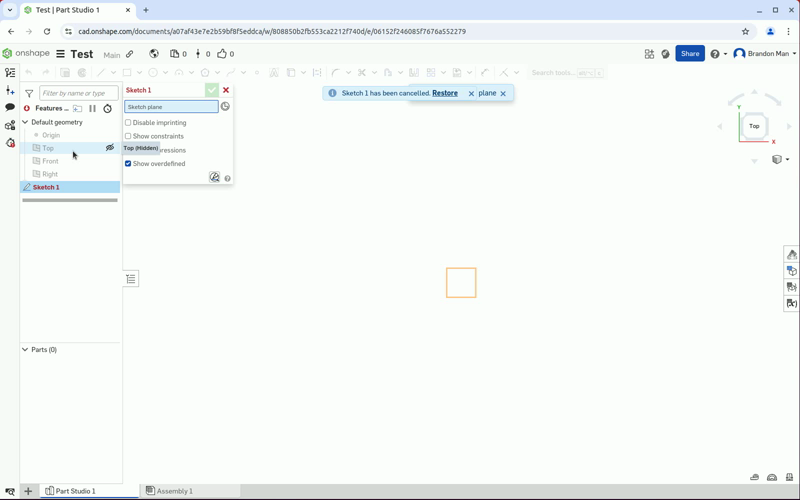
click(73, 150)
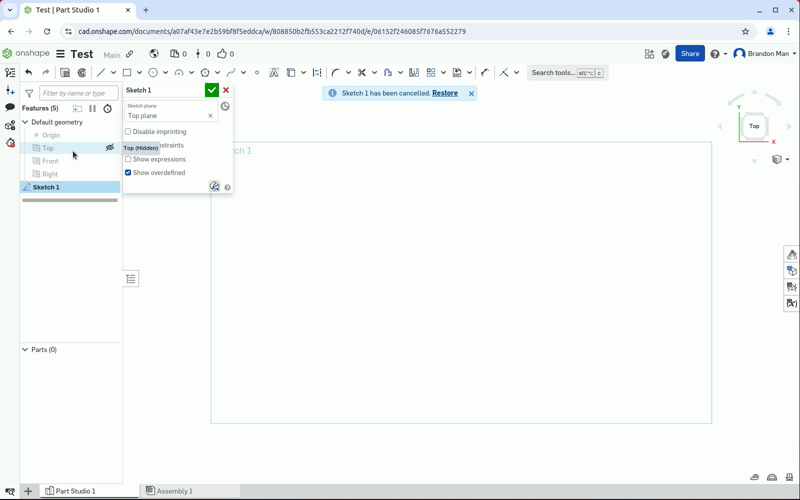
mouse_move(73, 352)
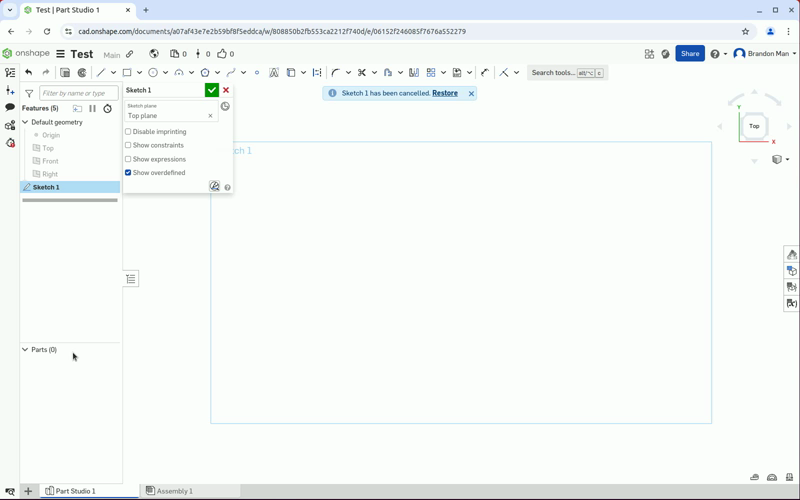
key(y)
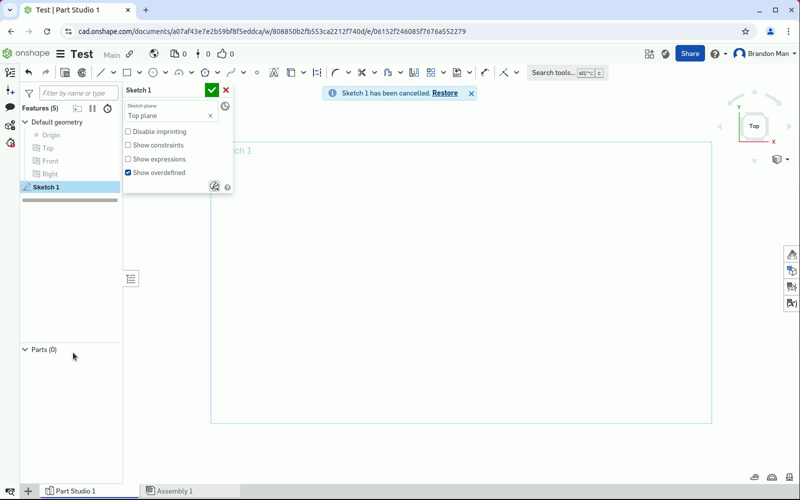
key(l)
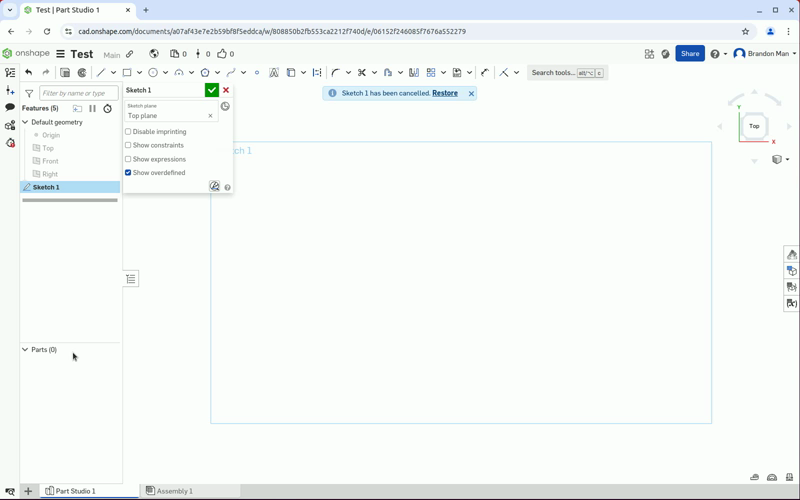
key_down(shift)
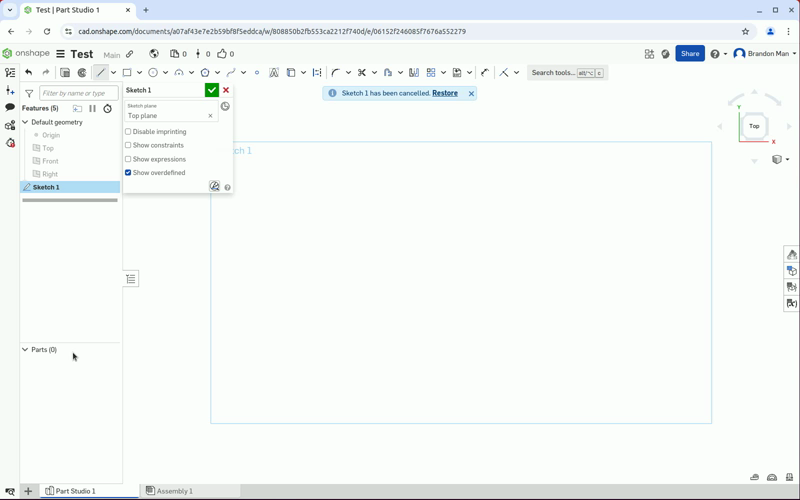
mouse_move(443, 228)
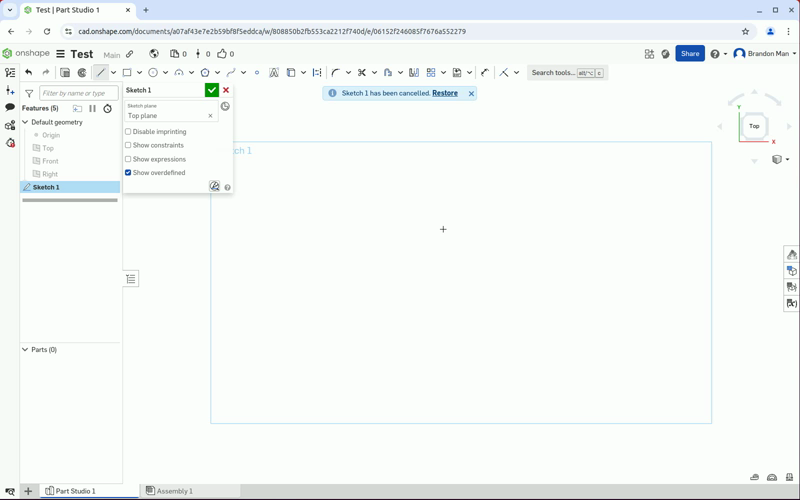
click(443, 228)
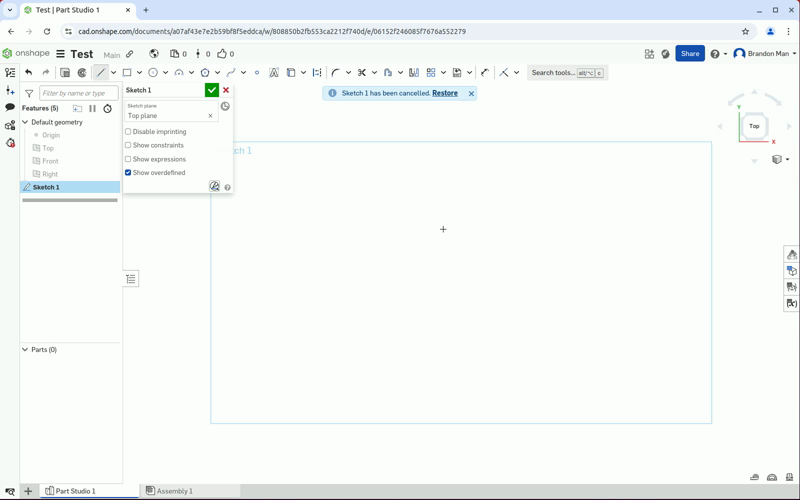
key_up(shift)
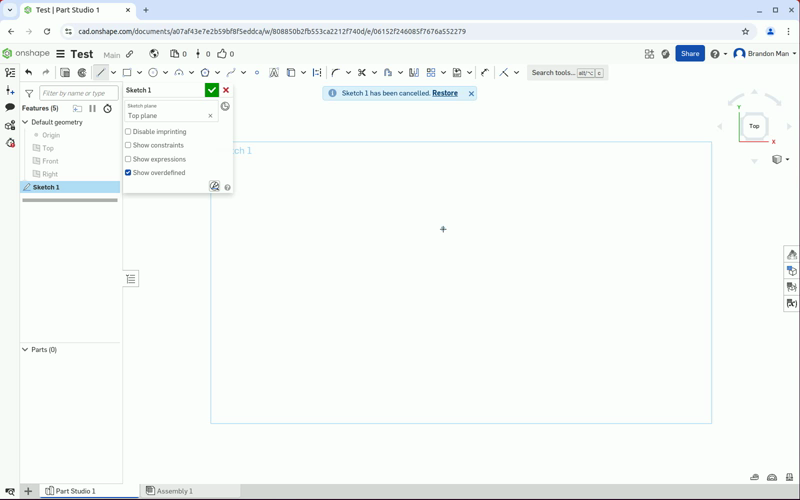
key_down(shift)
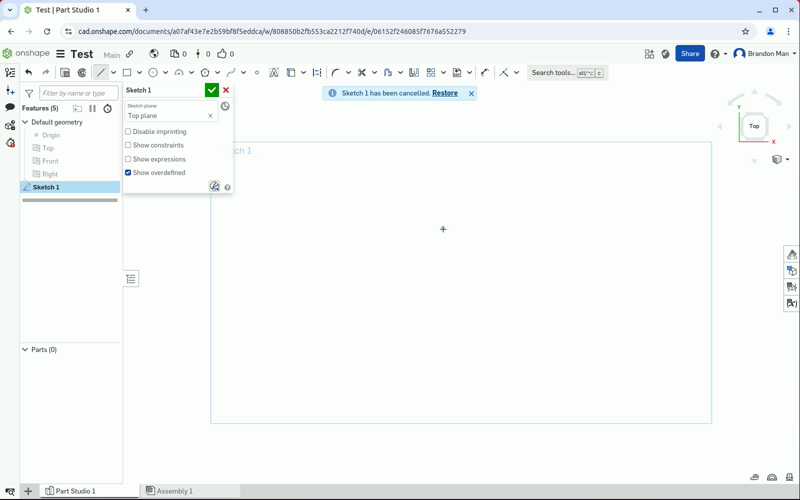
mouse_move(473, 228)
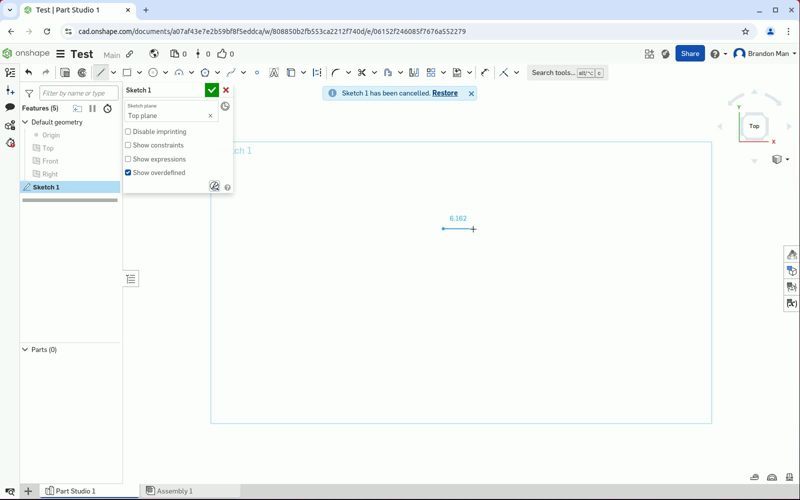
mouse_move(460, 228)
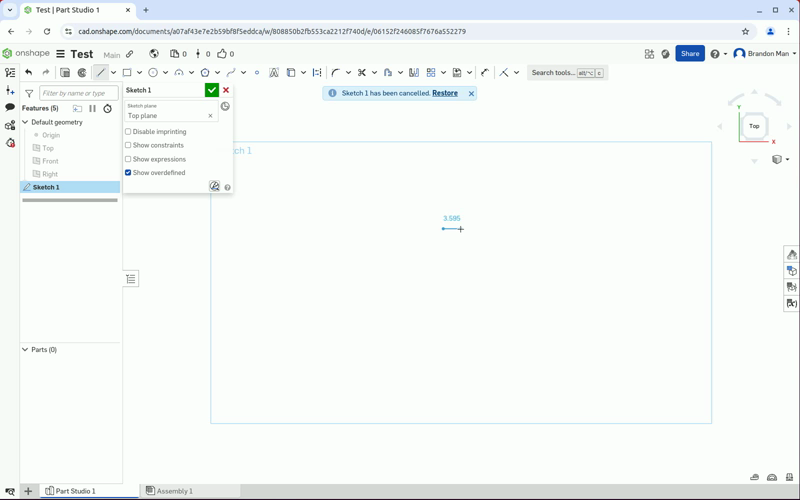
click(460, 228)
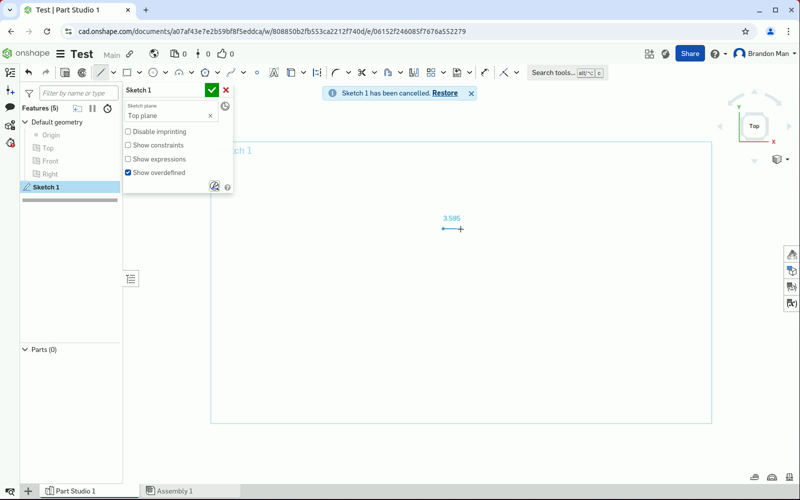
key_up(shift)
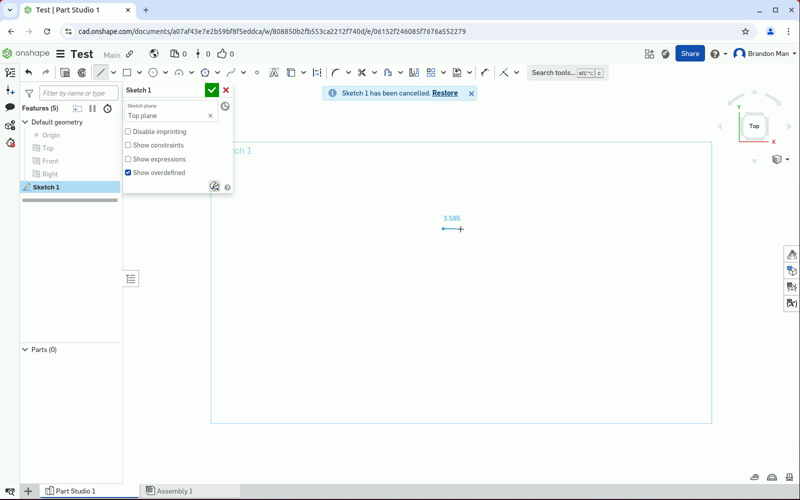
key_down(shift)
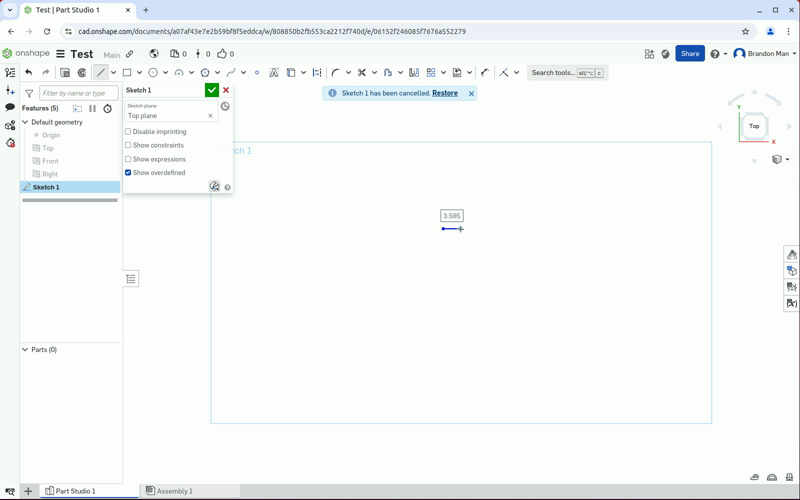
mouse_move(490, 228)
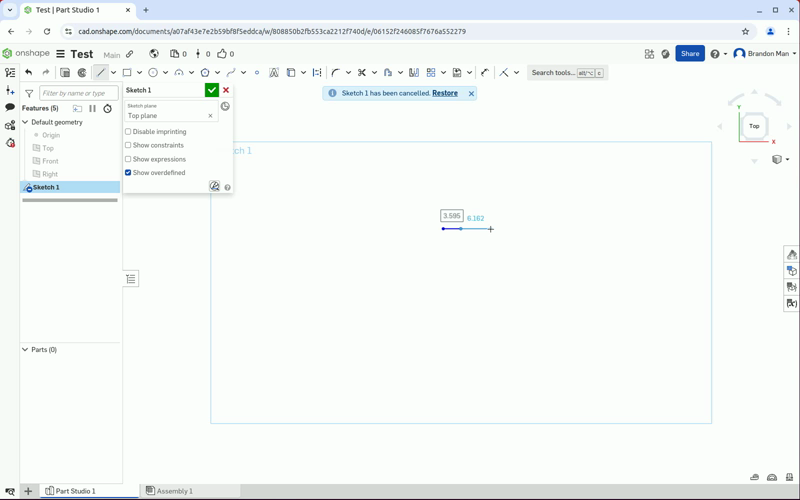
mouse_move(460, 169)
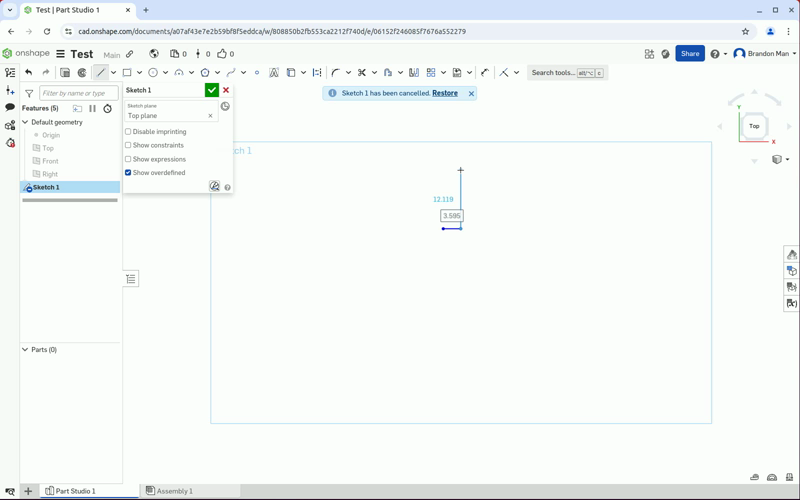
click(460, 169)
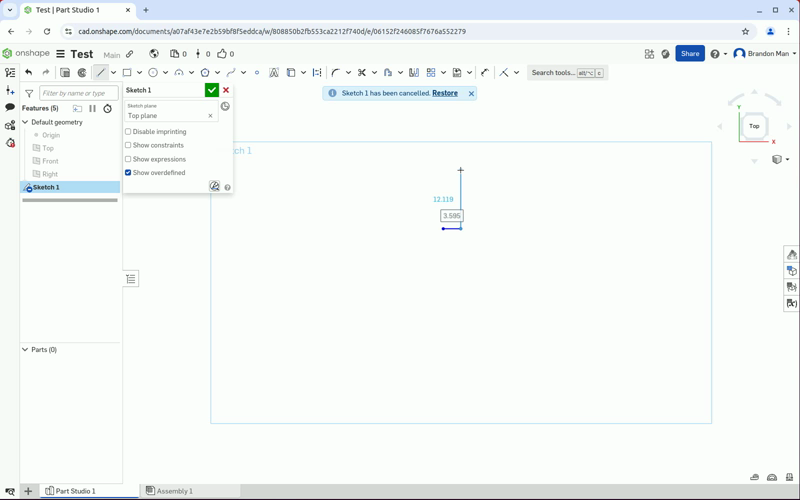
key_up(shift)
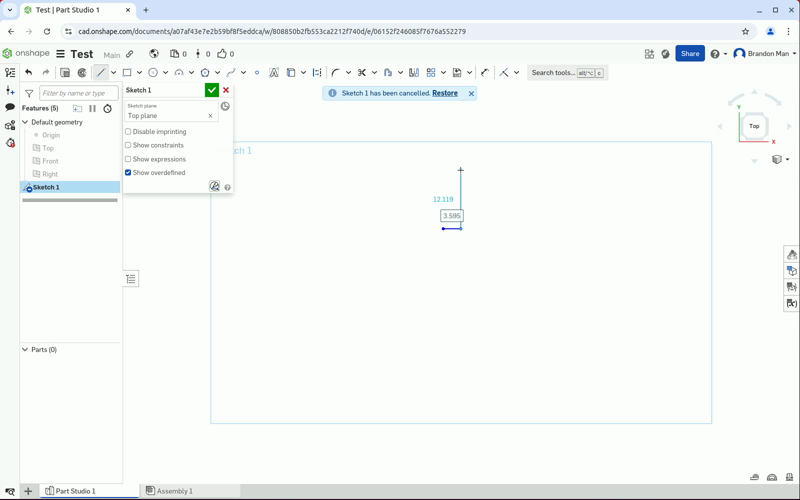
key_down(shift)
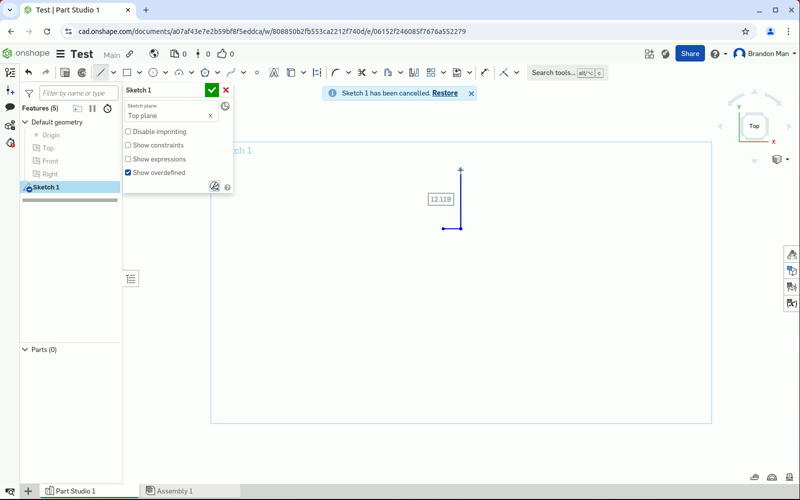
mouse_move(490, 169)
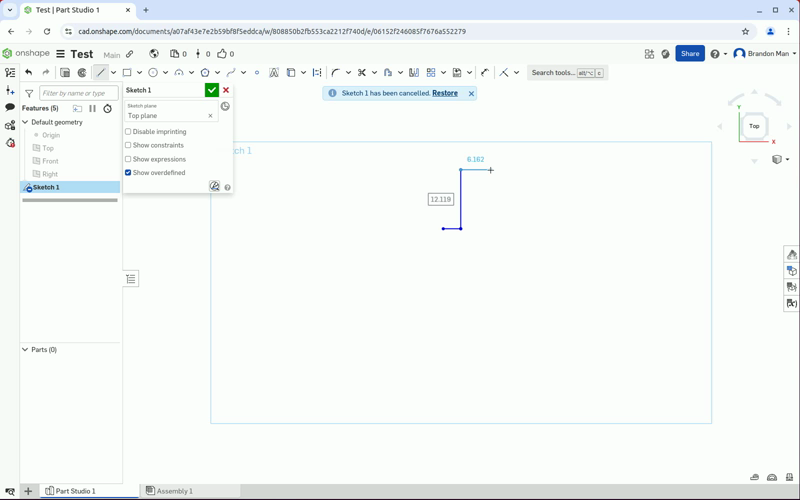
mouse_move(443, 169)
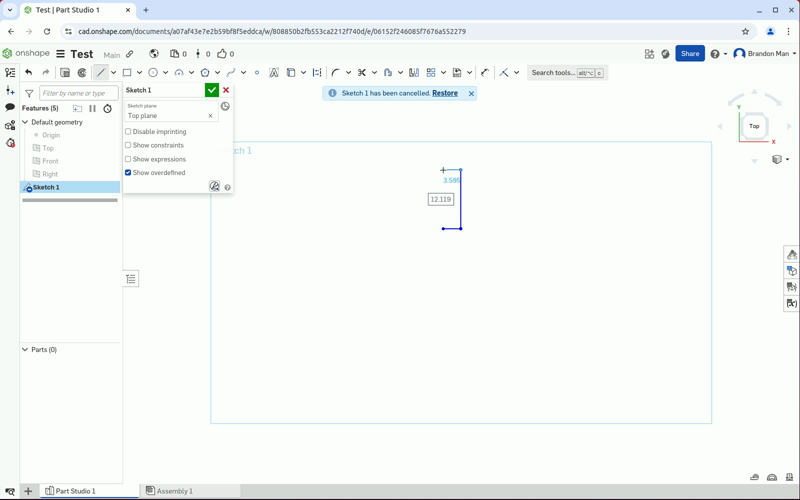
click(443, 169)
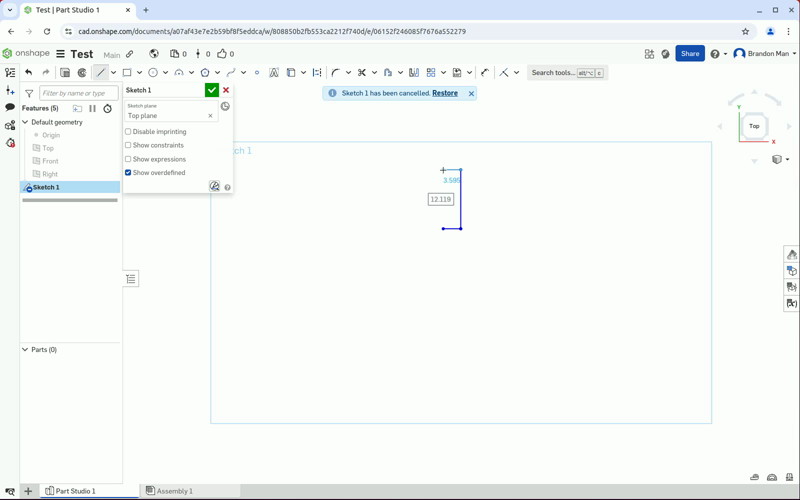
key_up(shift)
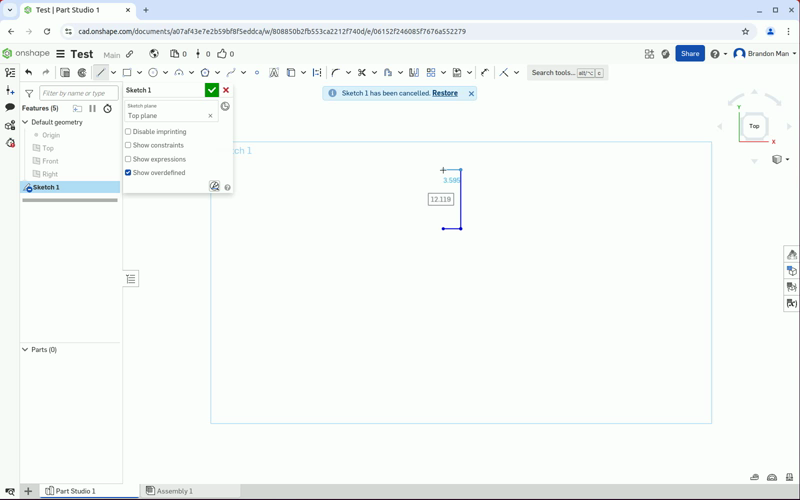
mouse_move(473, 169)
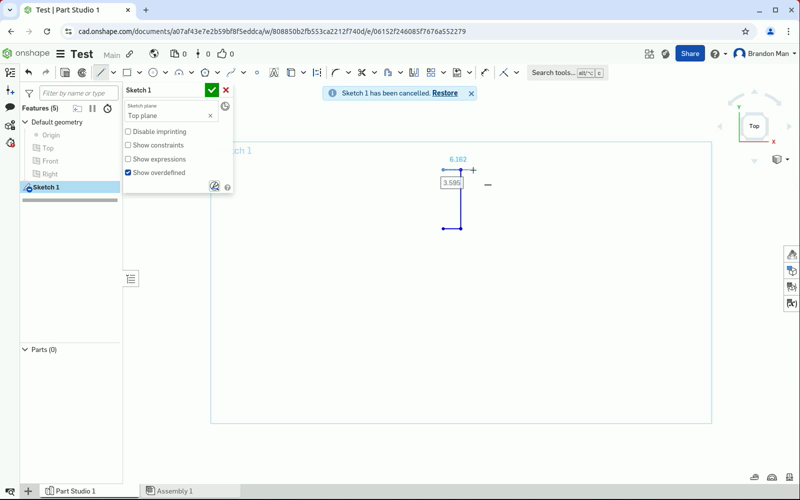
key_down(shift)
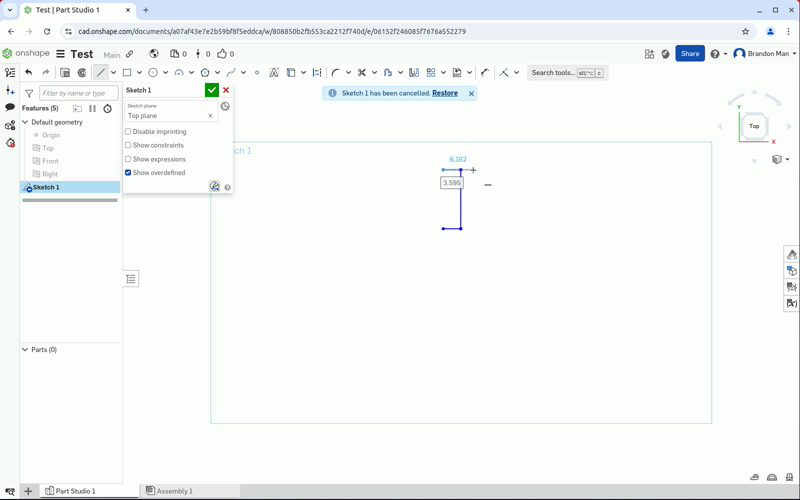
mouse_move(443, 228)
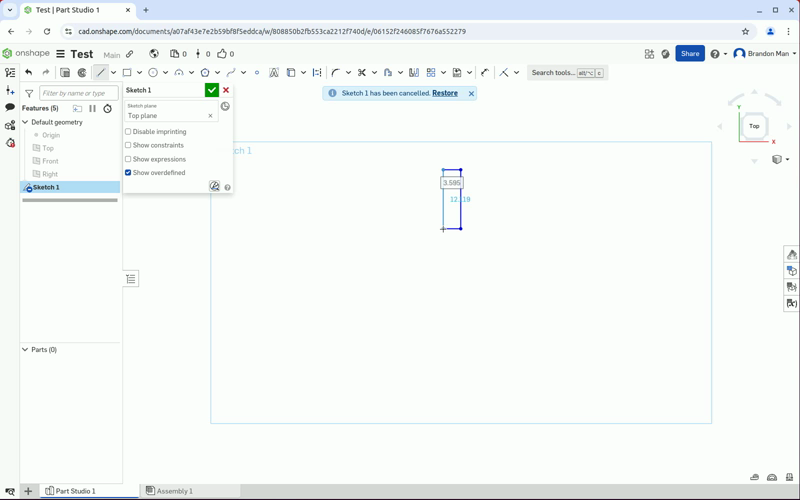
key_up(shift)
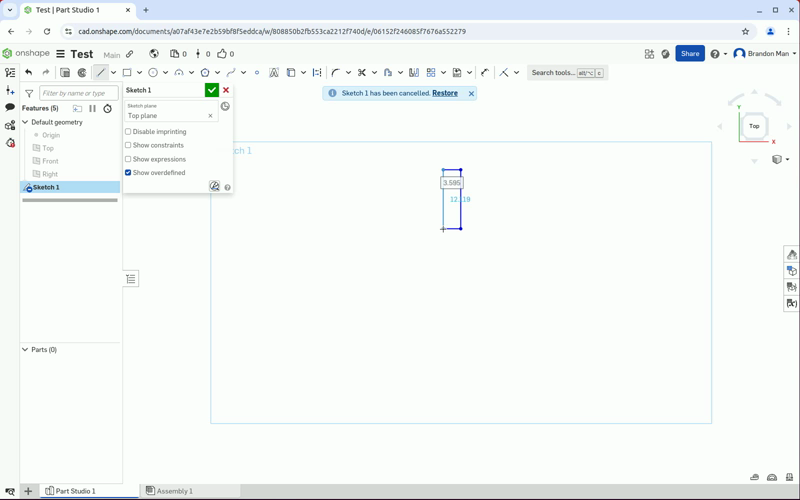
click(443, 228)
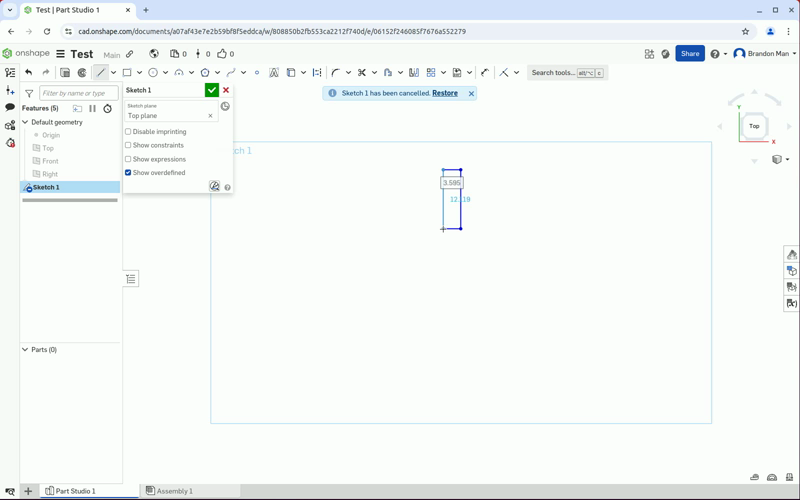
key(esc)
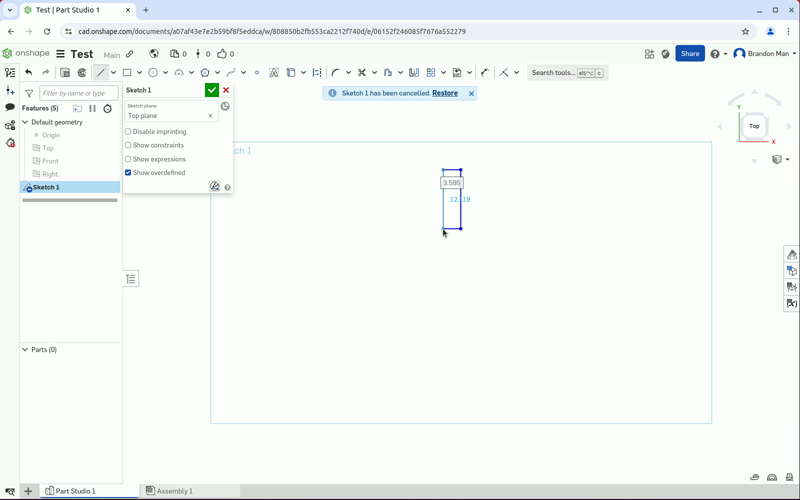
mouse_move(445, 178)
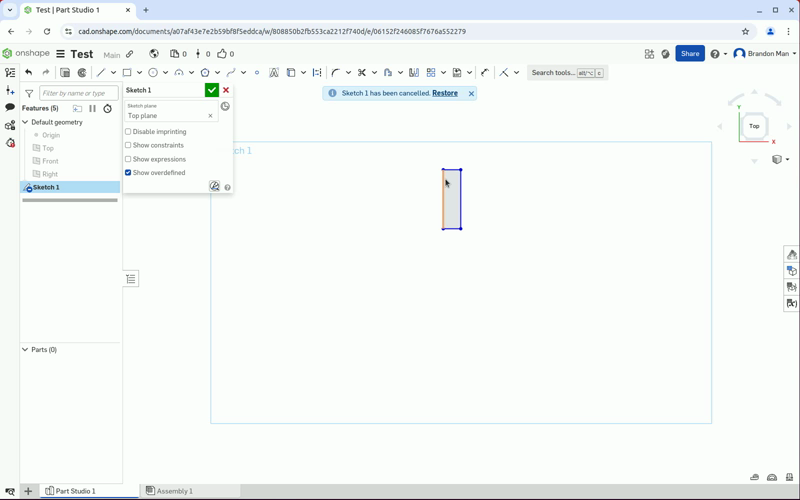
scroll(6)
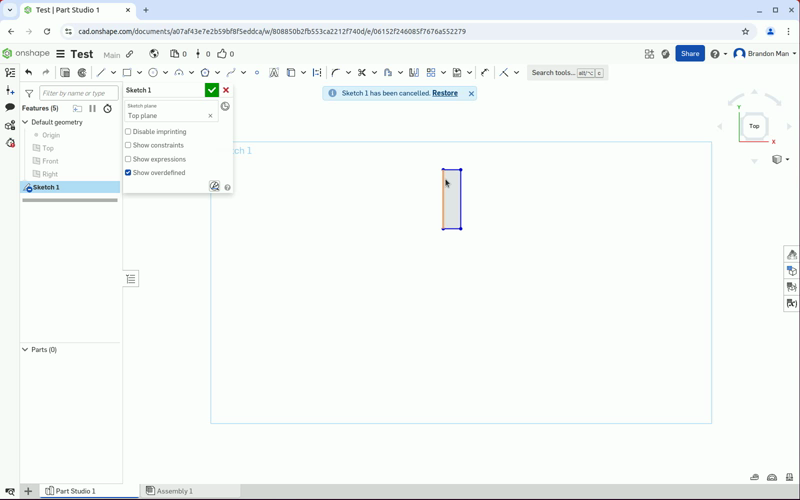
scroll(6)
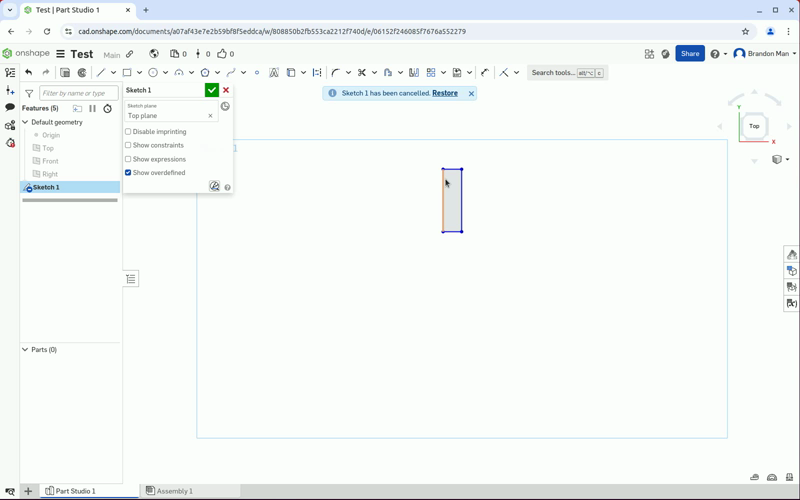
scroll(6)
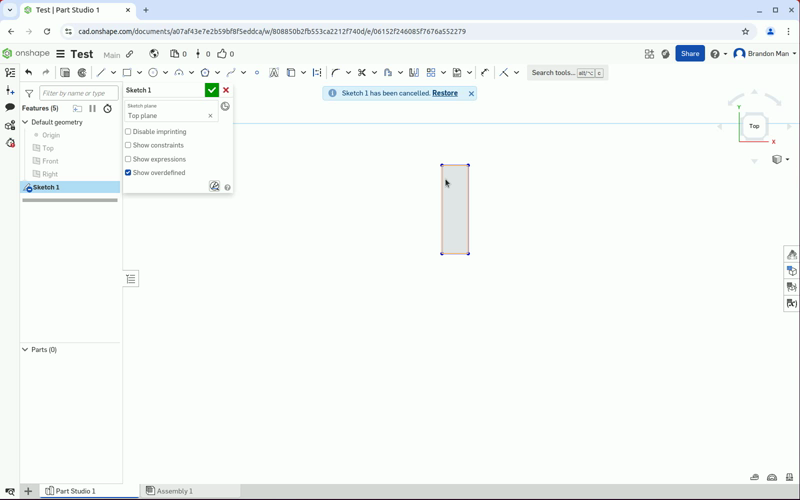
scroll(6)
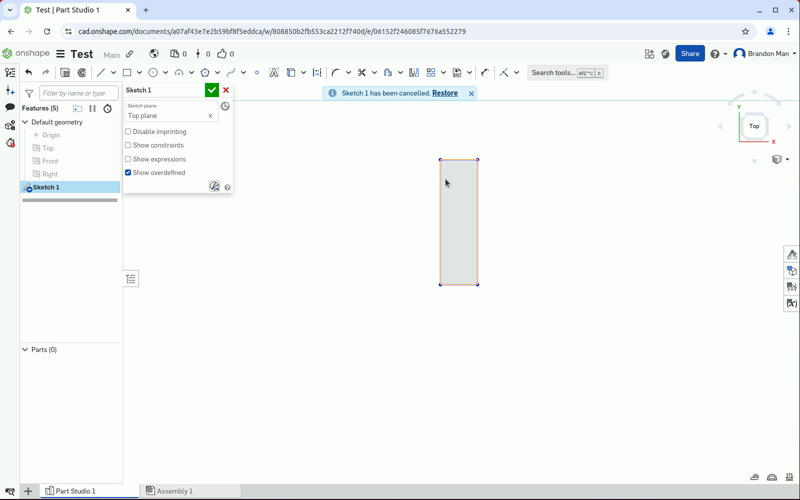
scroll(6)
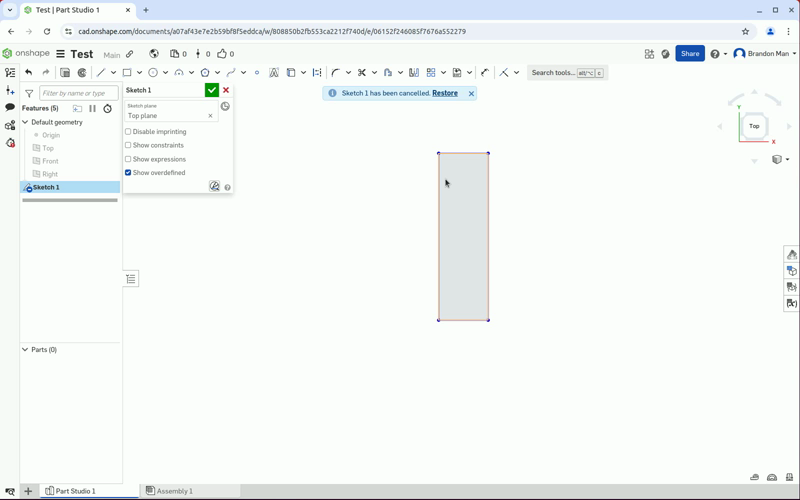
scroll(6)
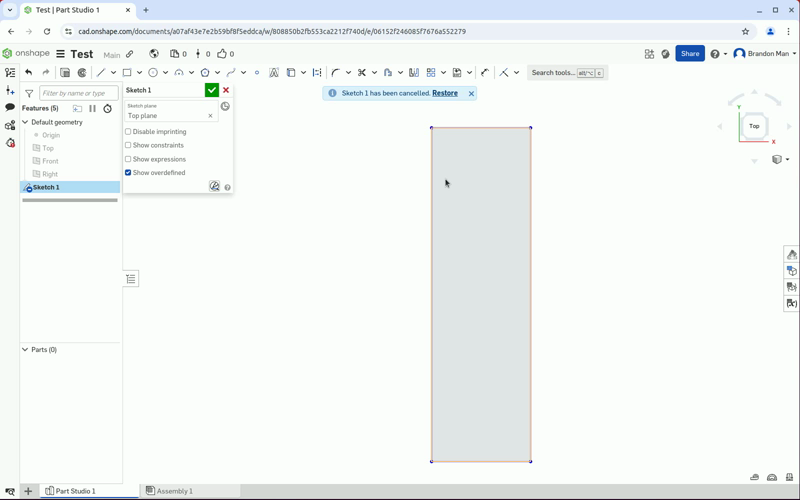
scroll(6)
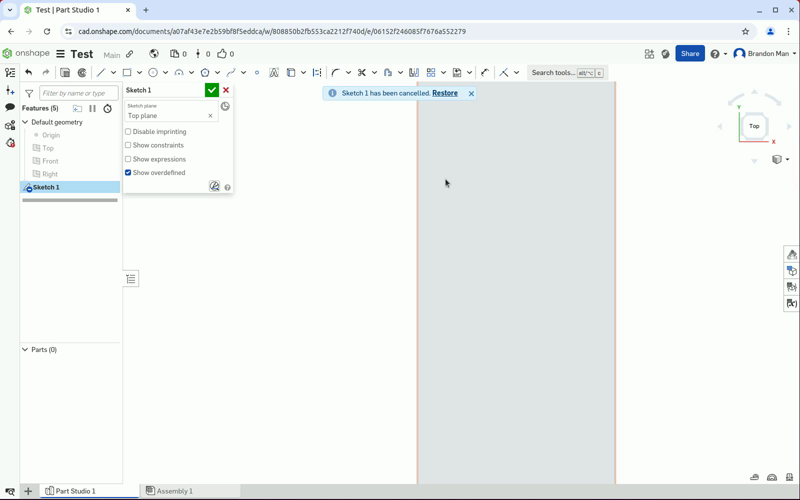
click(445, 178)
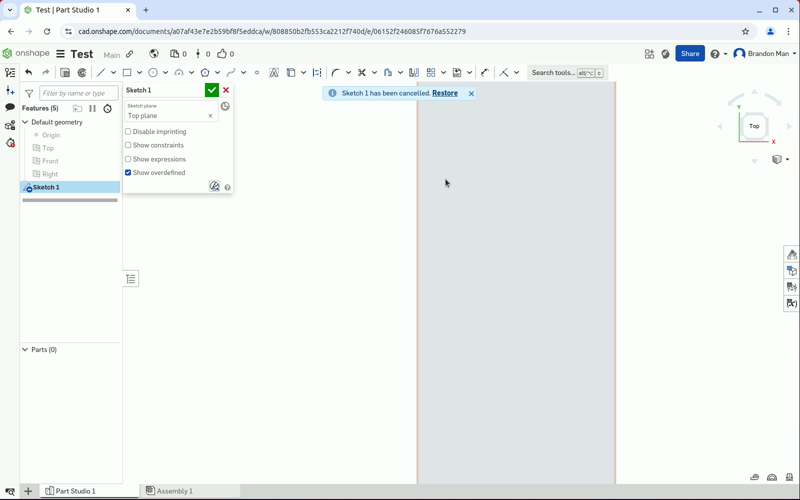
scroll(-6)
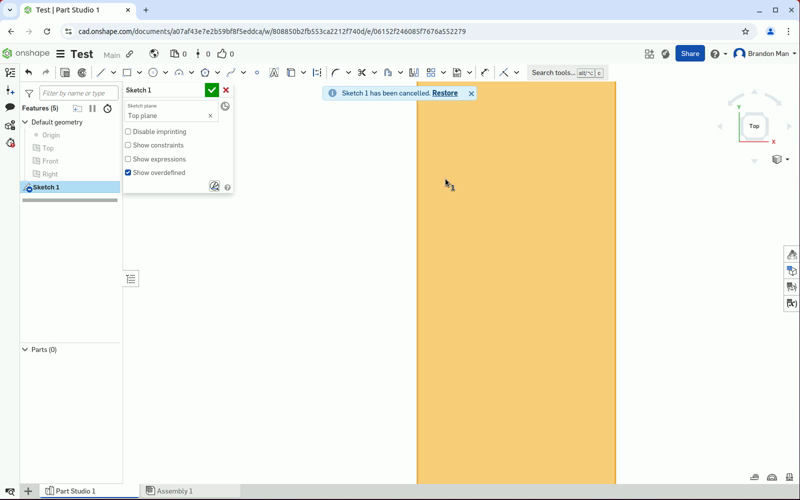
scroll(-6)
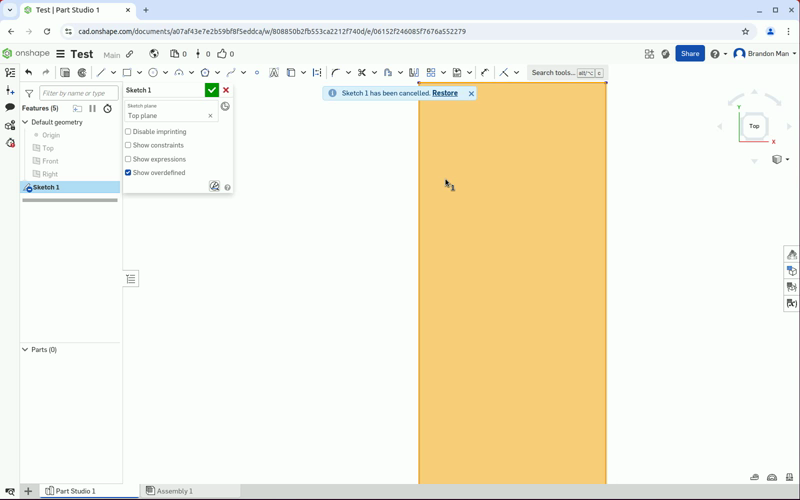
scroll(-6)
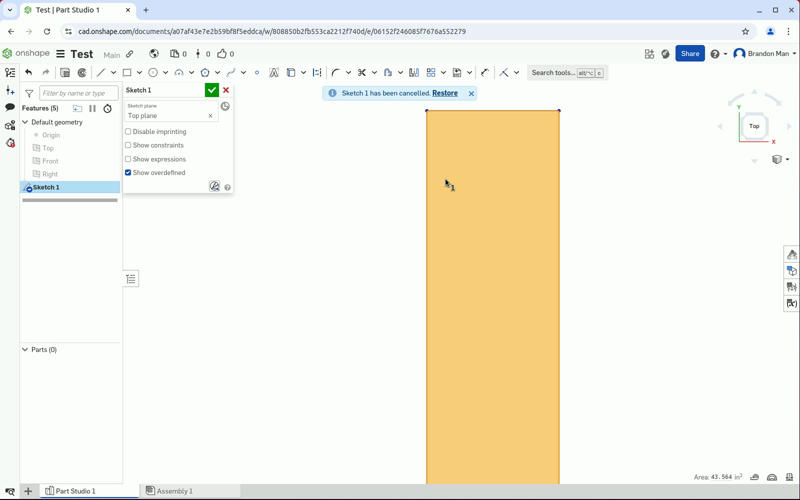
scroll(-6)
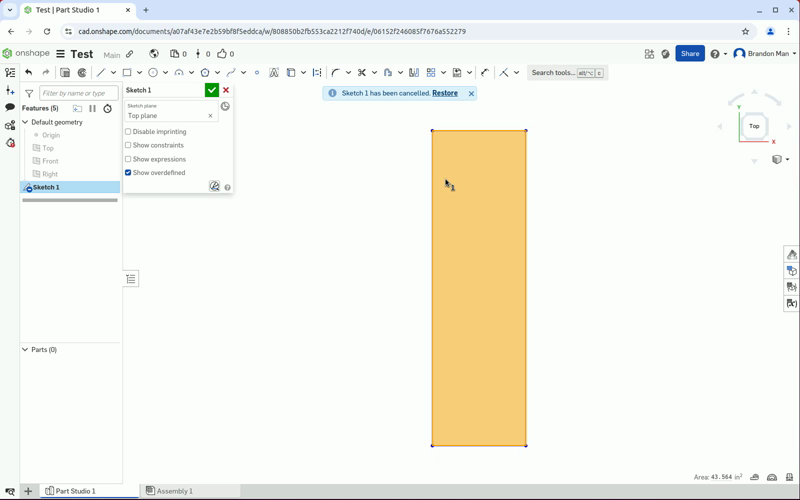
scroll(-6)
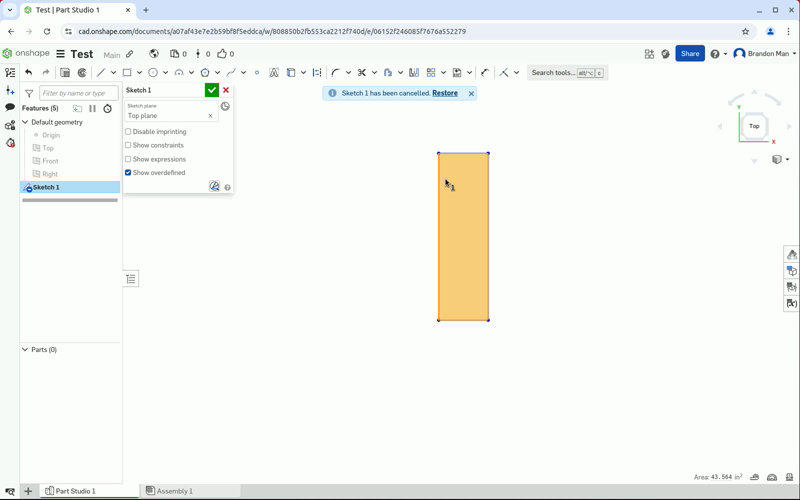
scroll(-6)
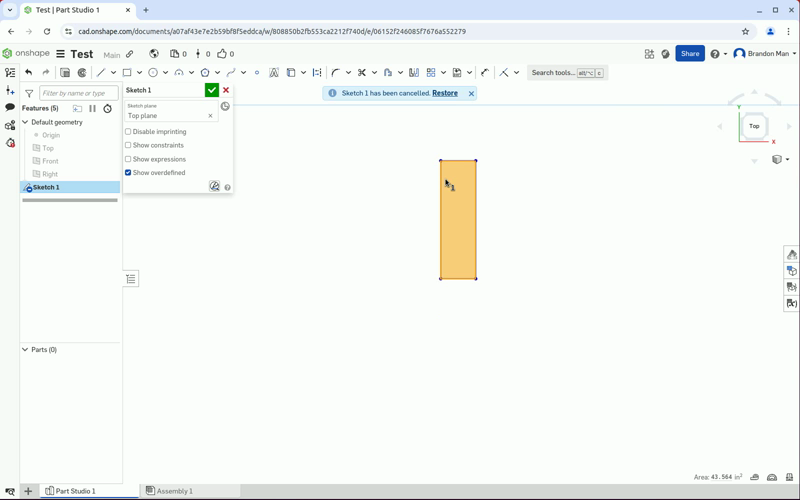
scroll(-6)
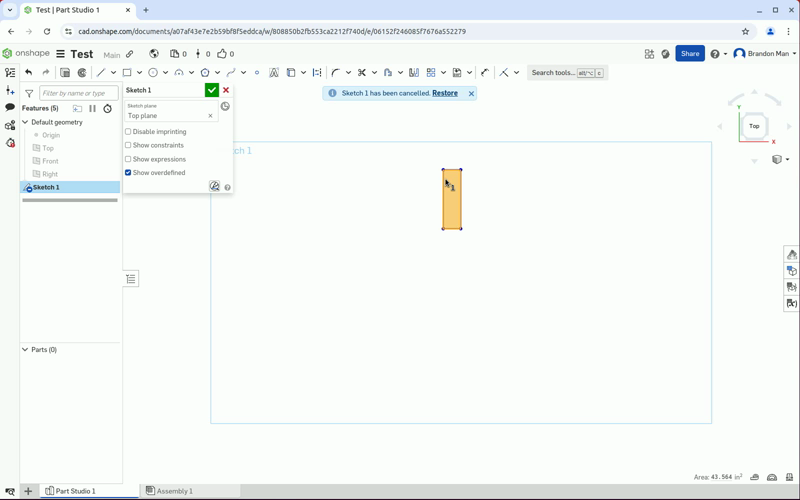
mouse_move(73, 352)
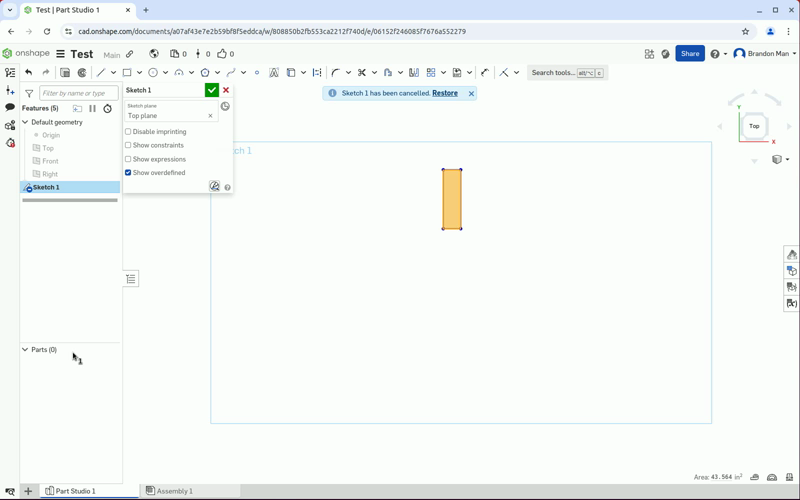
key(shift+y)
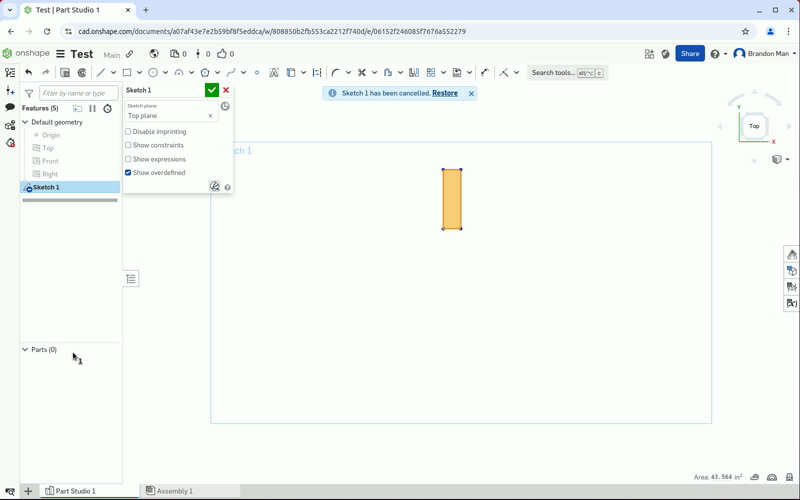
key(shift+e)
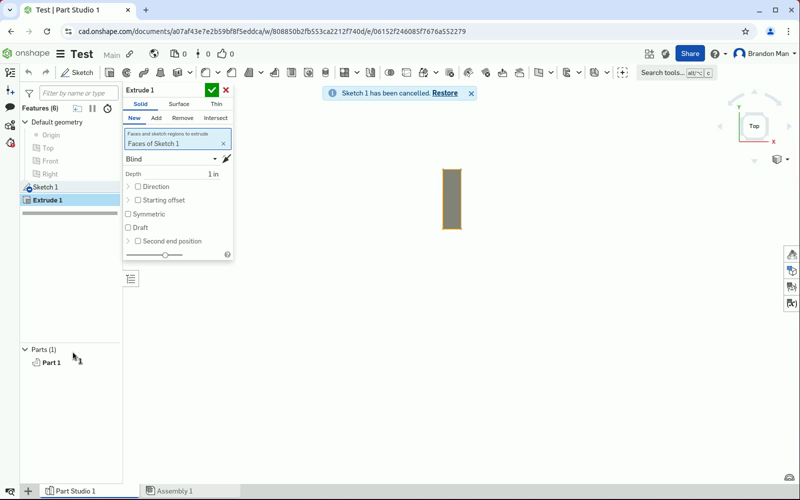
mouse_move(143, 106)
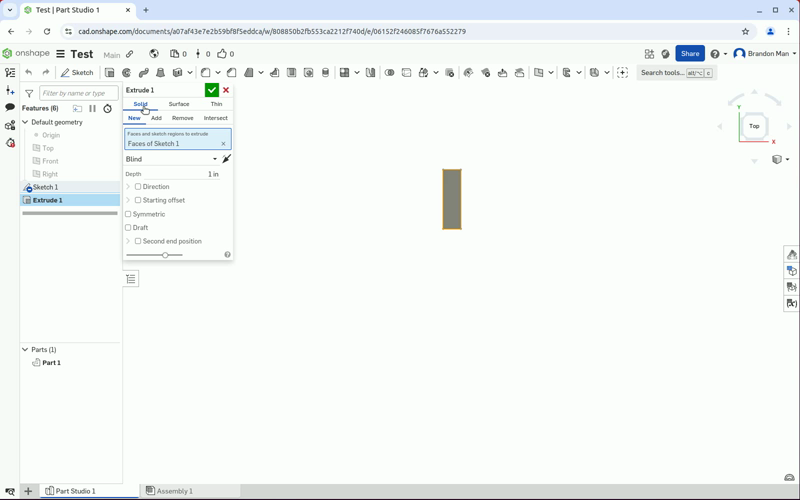
click(143, 106)
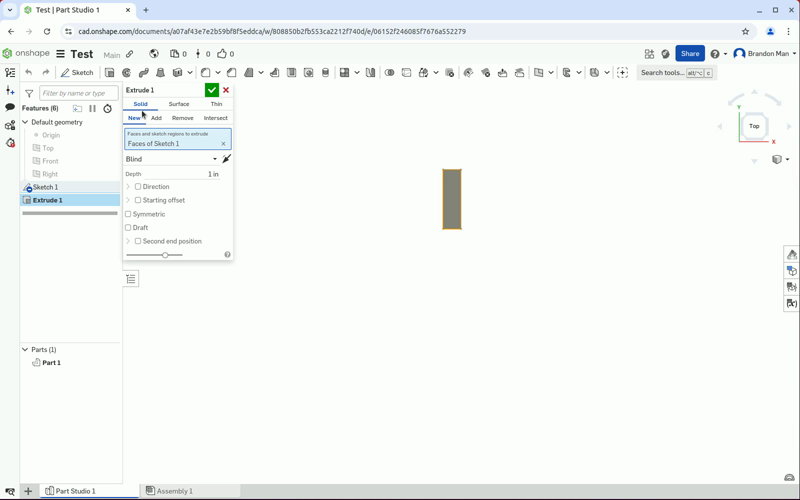
mouse_move(137, 120)
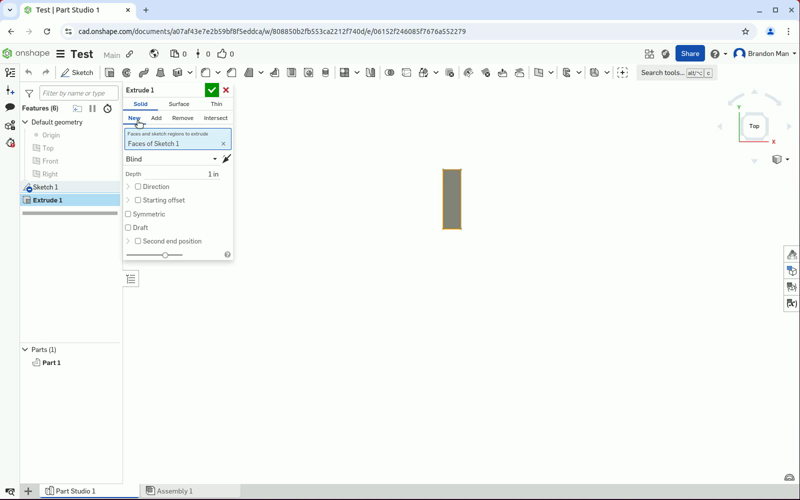
click(137, 120)
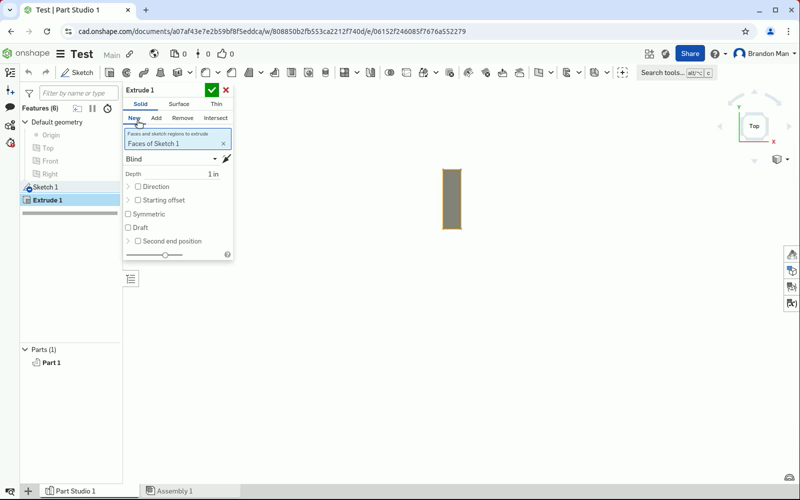
key(tab, 4)
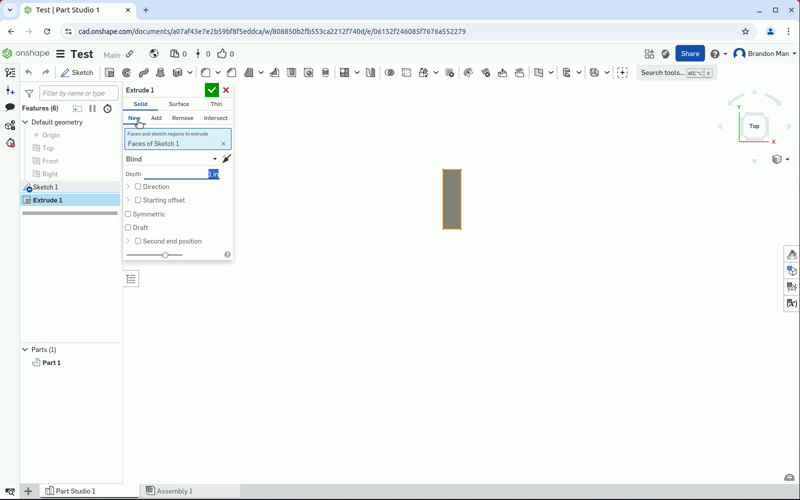
text(0.481)
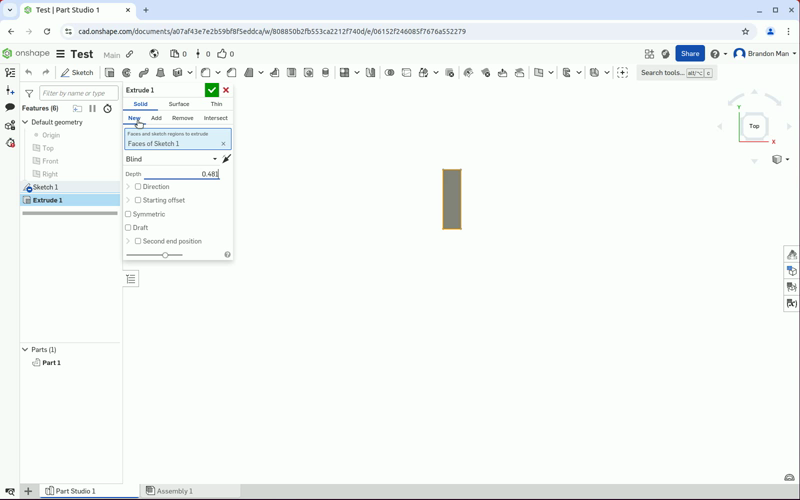
key(enter)
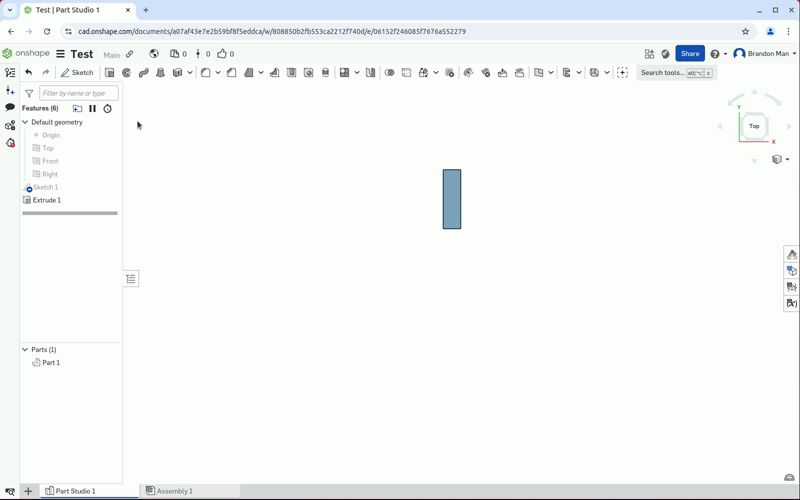
key(shift+h)
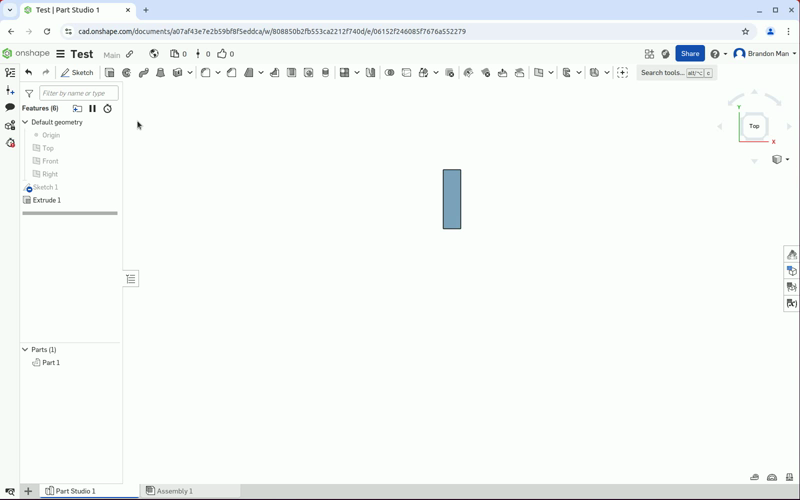
key(shift+h)
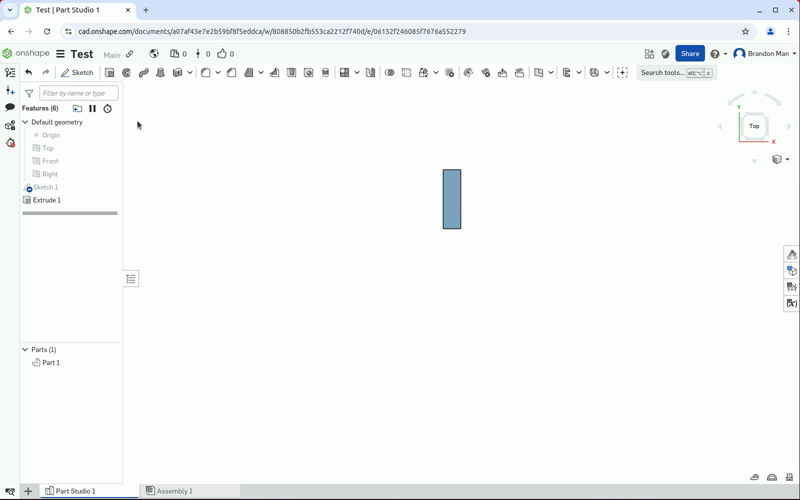
mouse_move(73, 189)
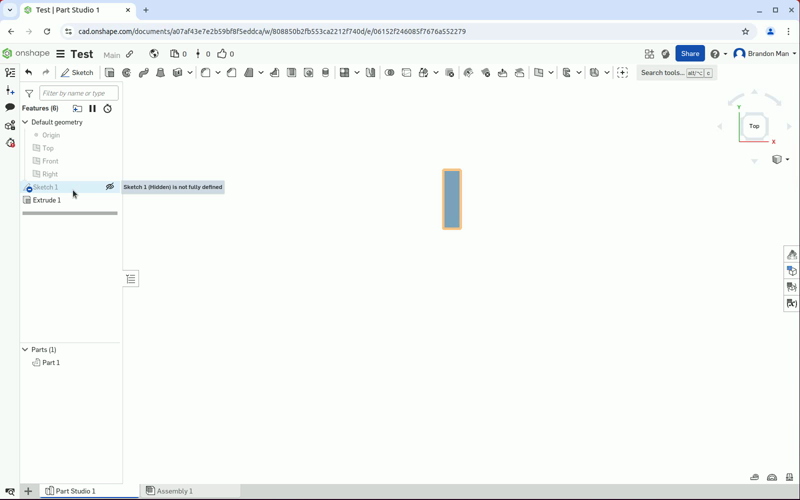
click(73, 189)
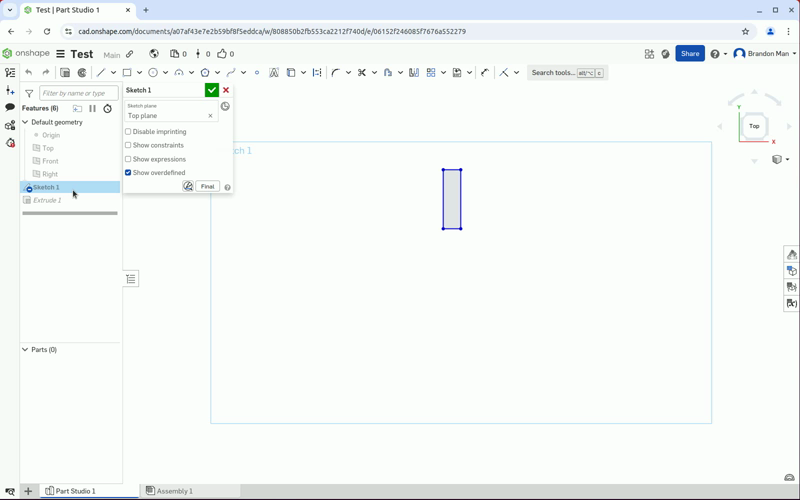
mouse_move(229, 92)
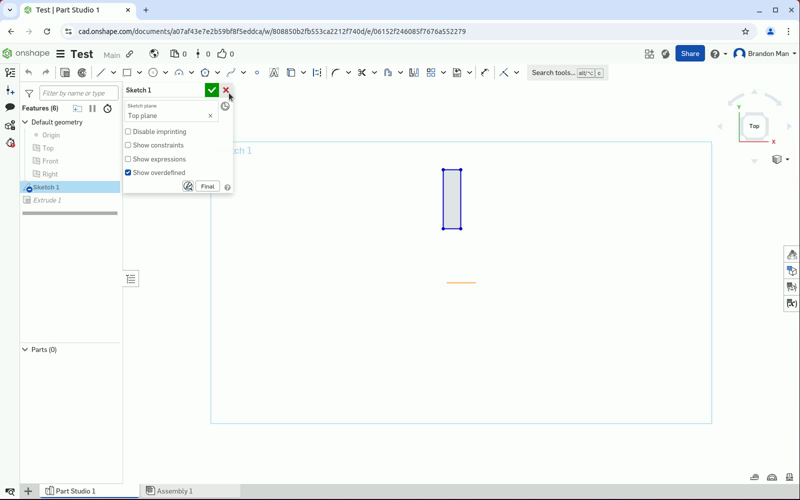
click(229, 92)
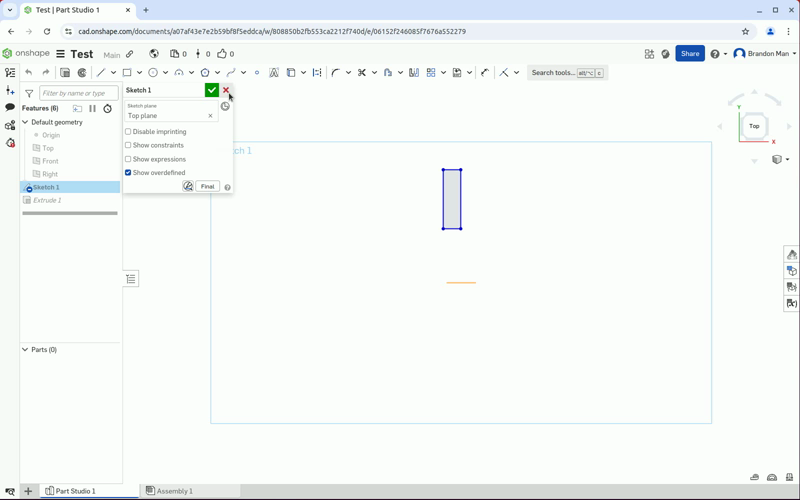
key(shift+s)
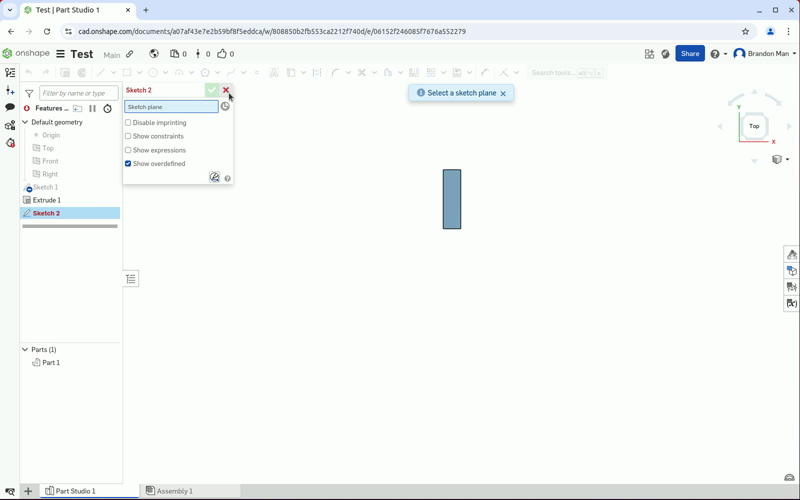
mouse_move(73, 150)
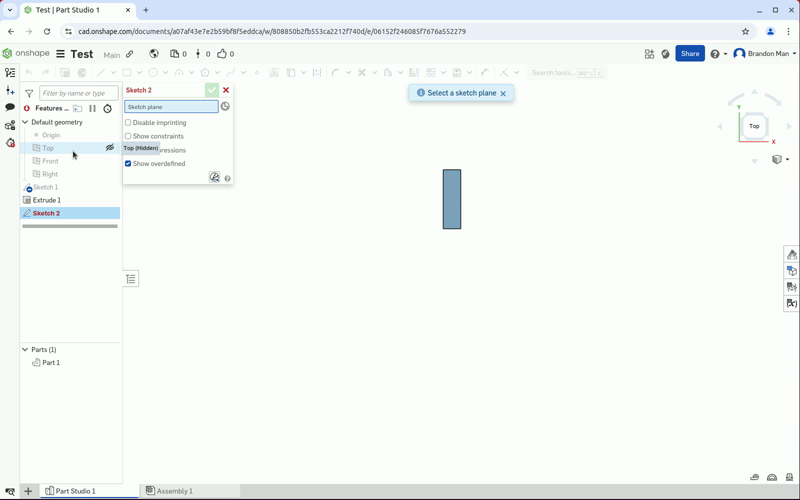
click(73, 150)
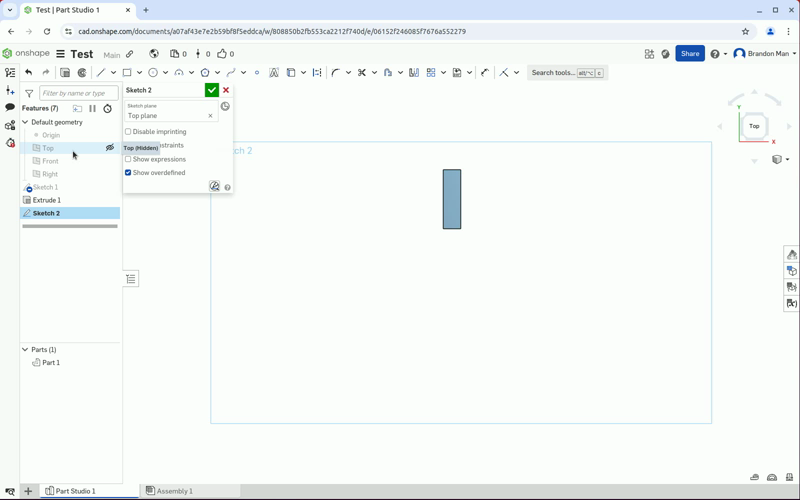
mouse_move(73, 352)
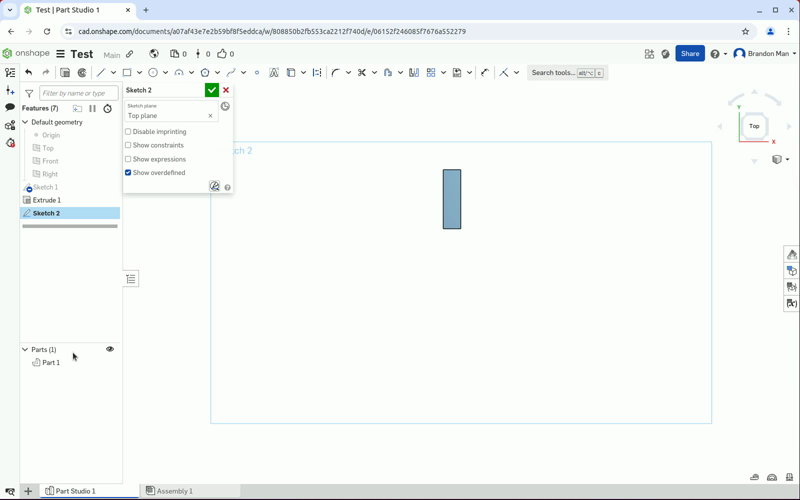
key(y)
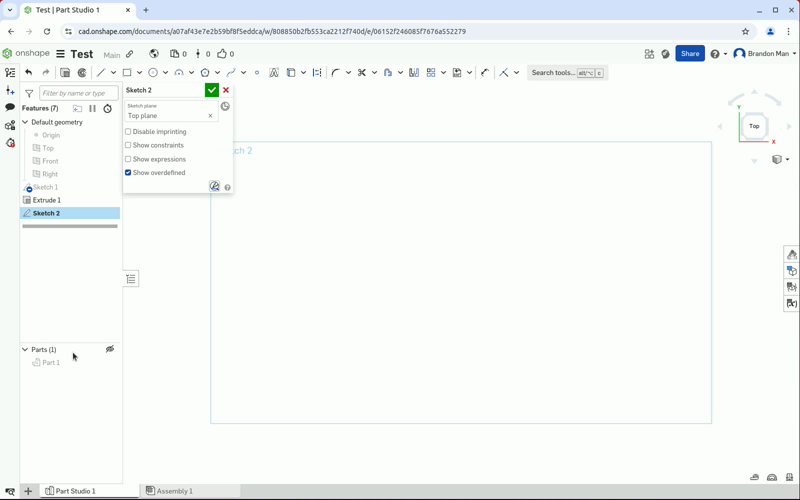
key(l)
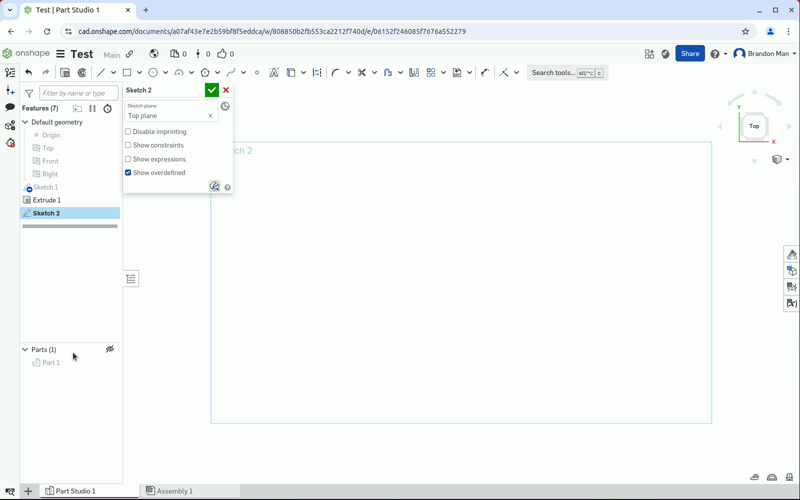
key_down(shift)
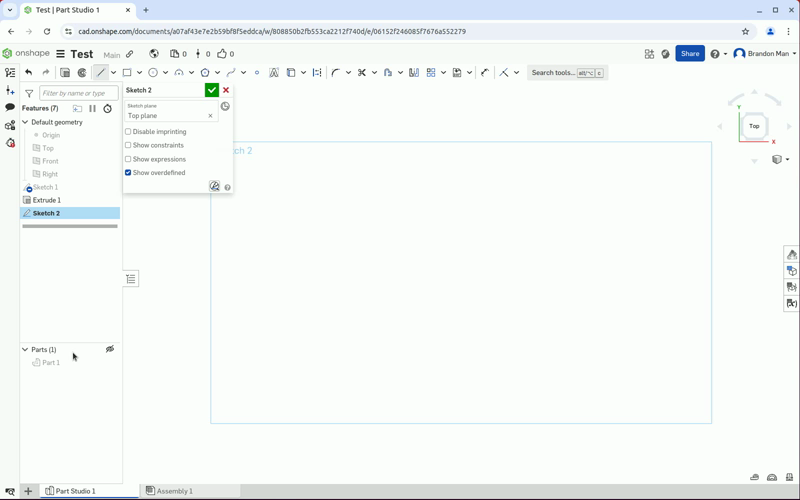
mouse_move(460, 228)
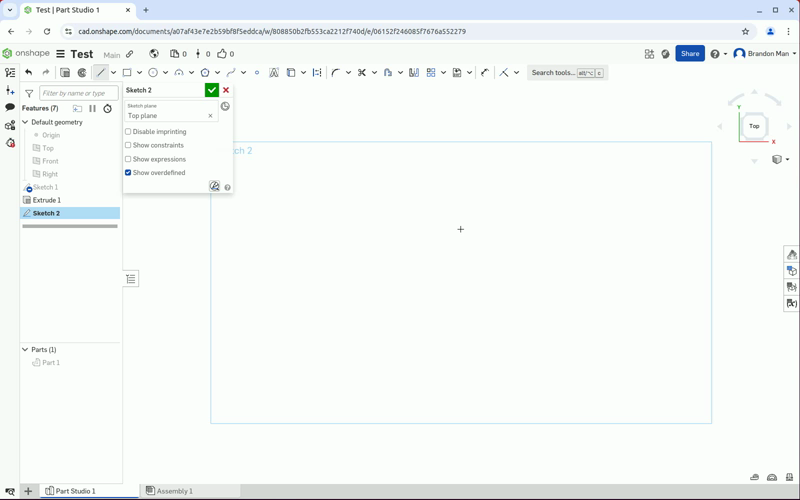
click(460, 228)
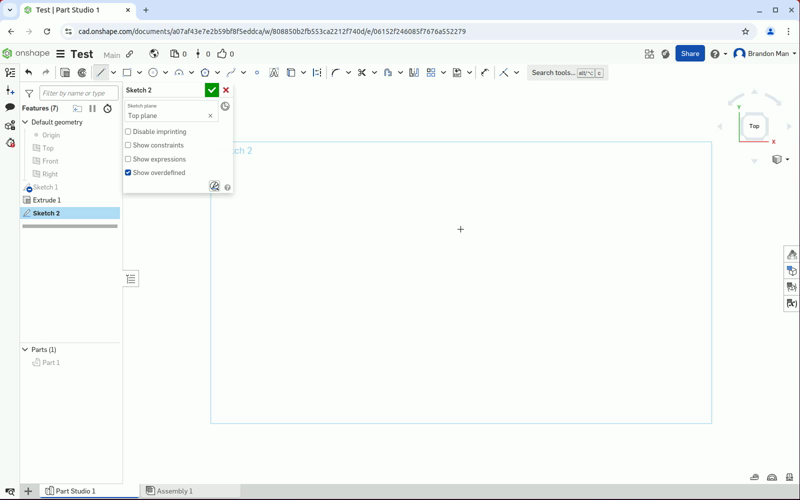
key_up(shift)
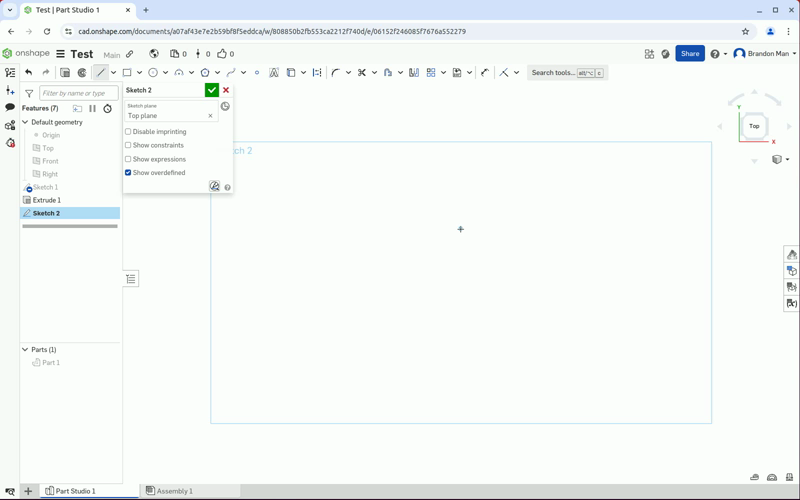
key_down(shift)
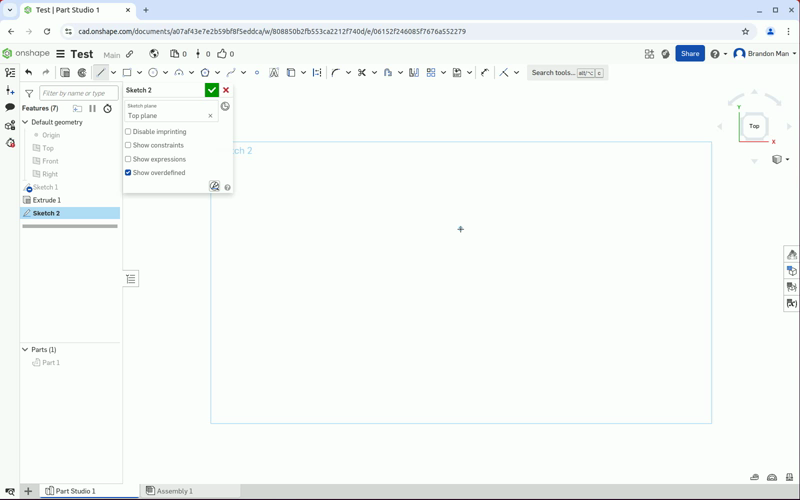
mouse_move(490, 228)
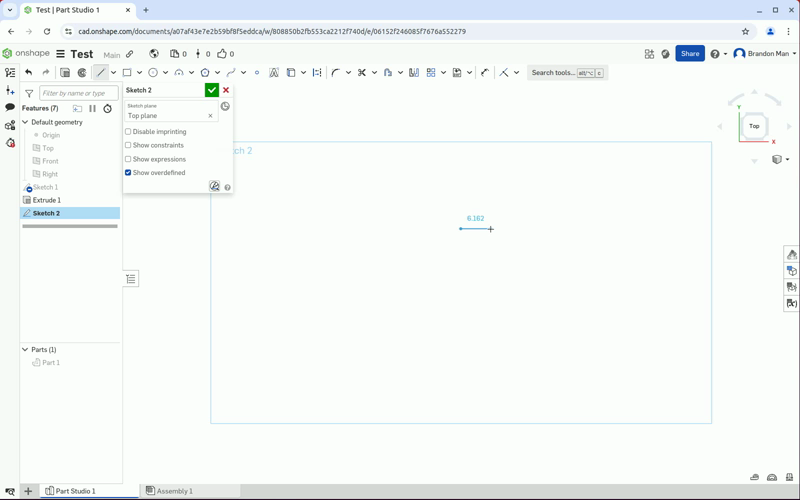
mouse_move(478, 228)
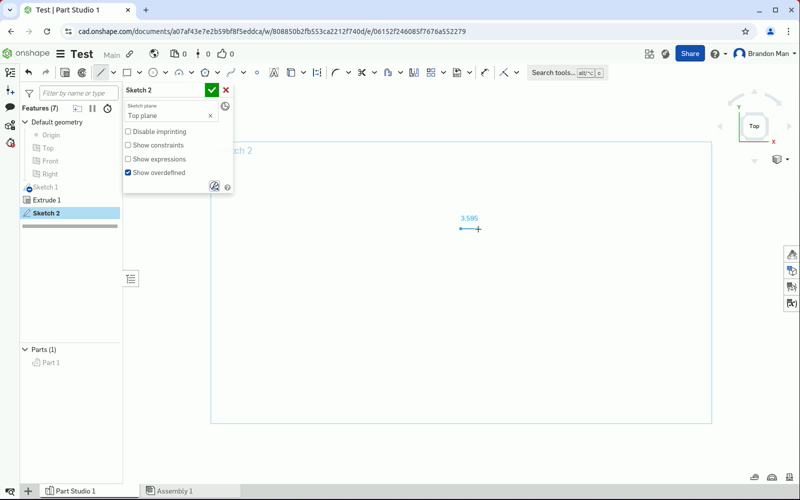
click(478, 228)
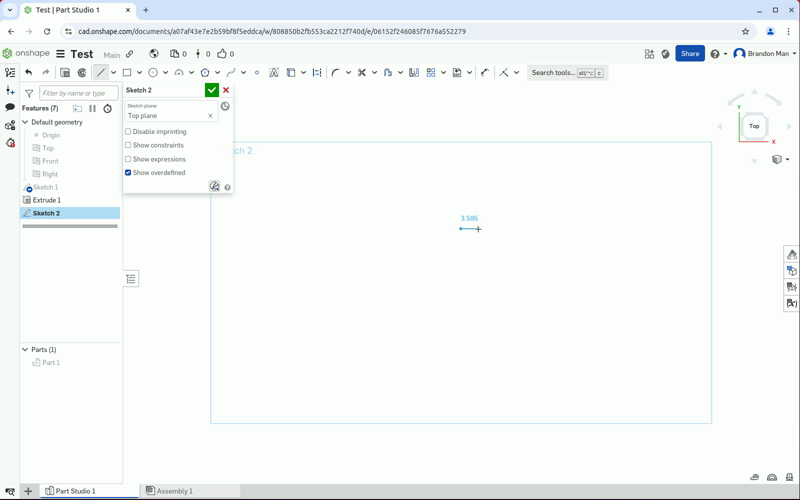
key_up(shift)
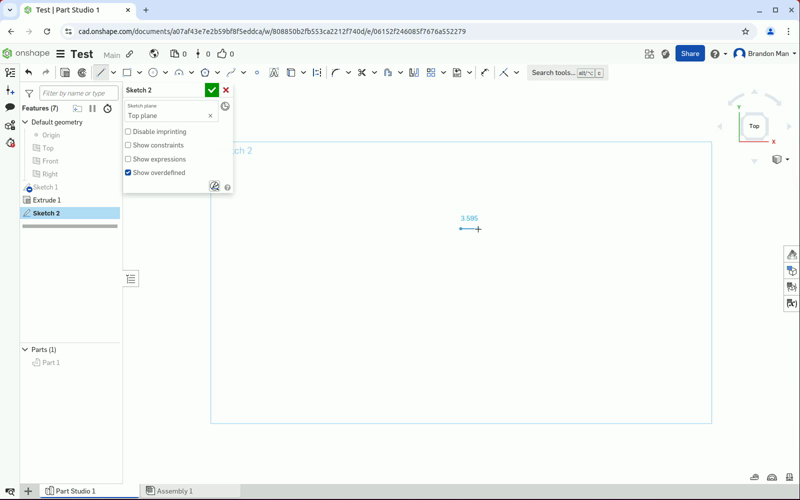
key_down(shift)
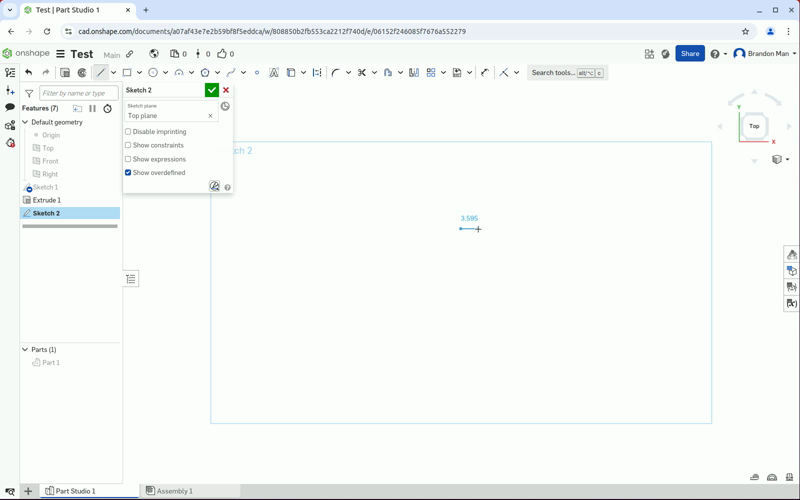
mouse_move(508, 228)
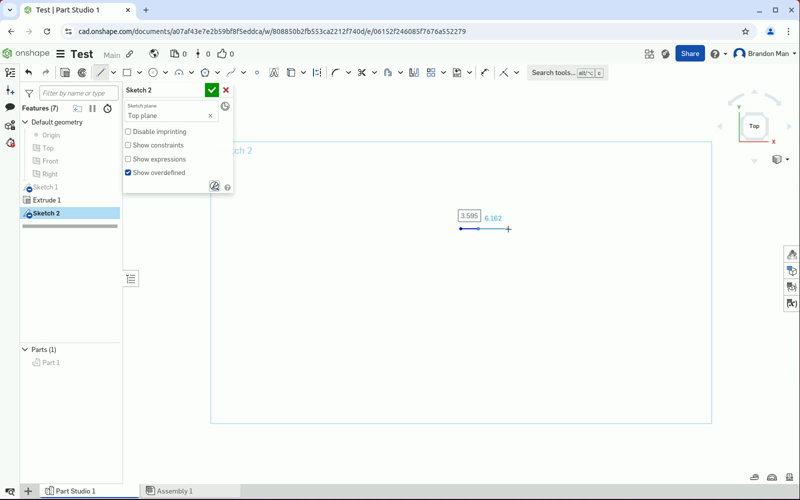
mouse_move(478, 169)
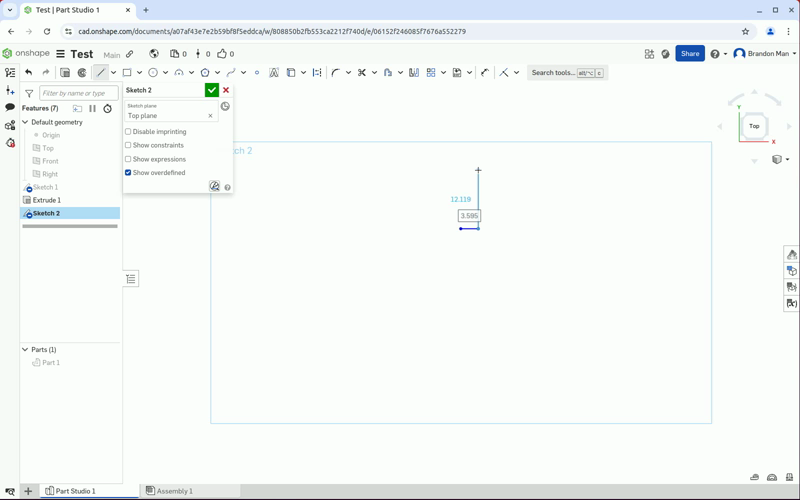
click(478, 169)
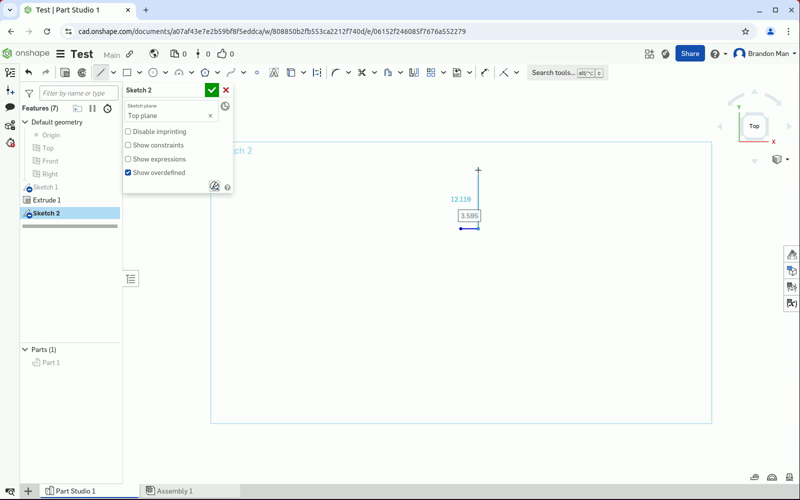
key_up(shift)
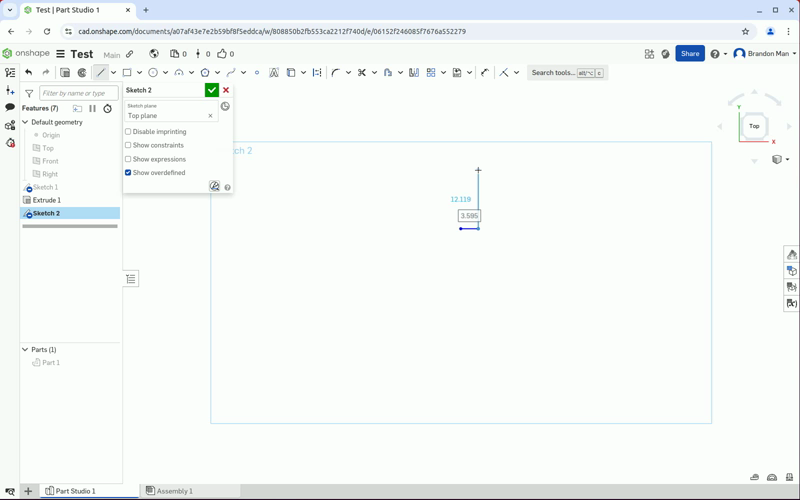
key_down(shift)
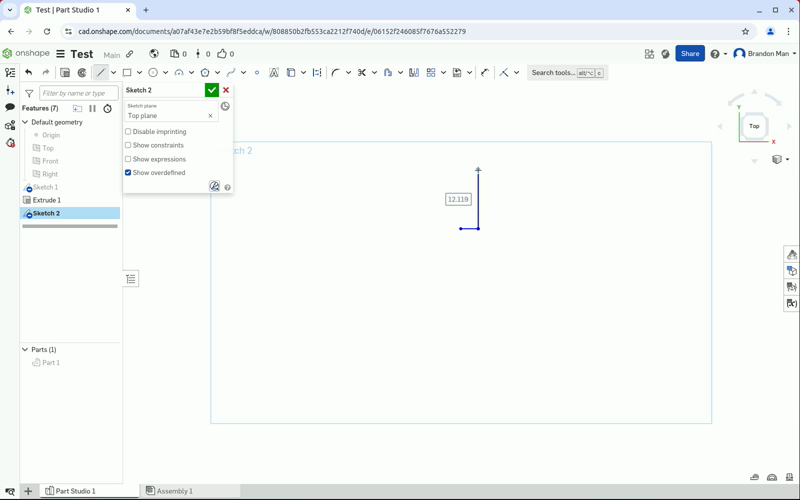
mouse_move(508, 169)
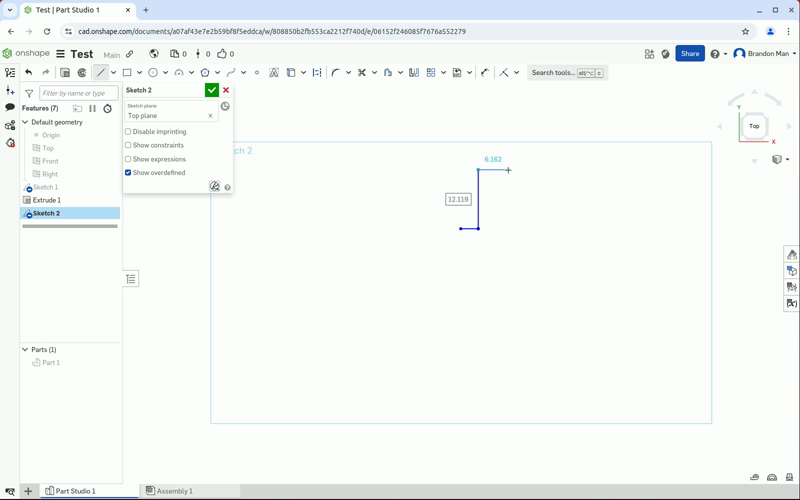
mouse_move(460, 169)
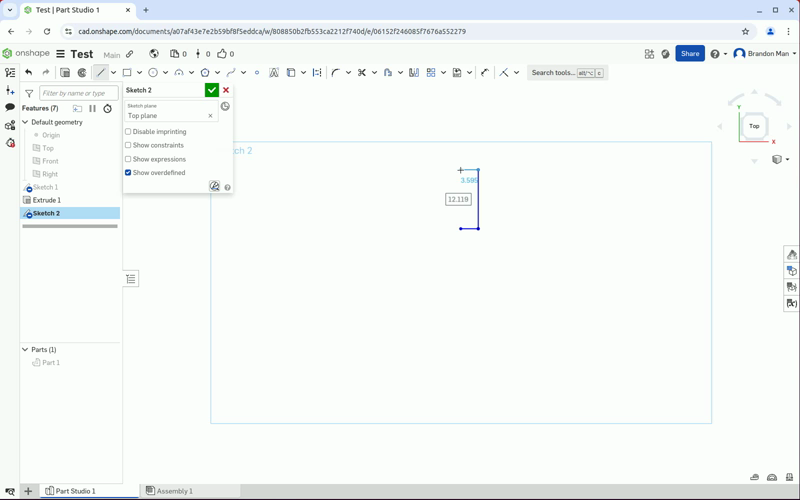
click(460, 169)
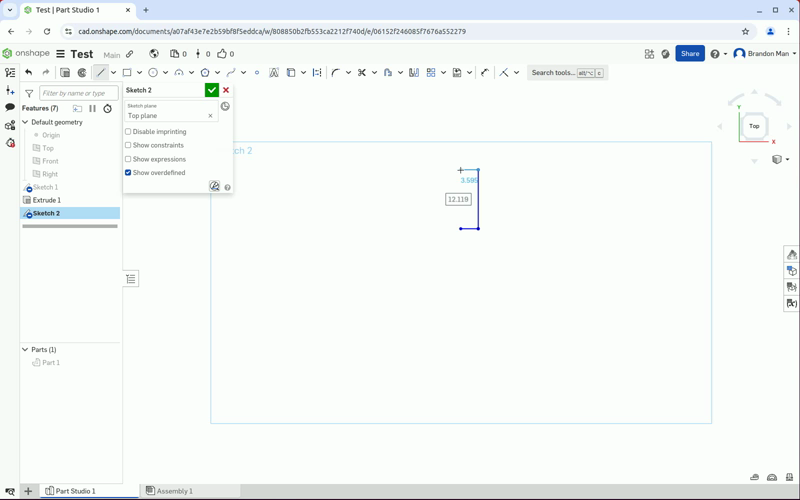
key_up(shift)
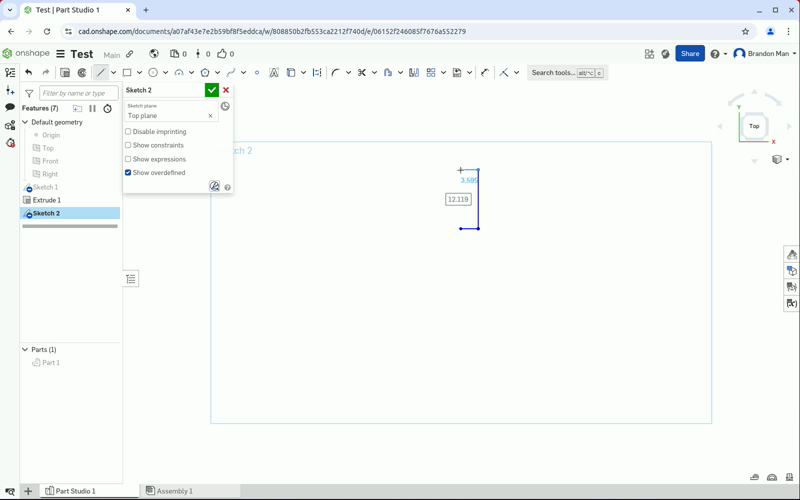
mouse_move(490, 169)
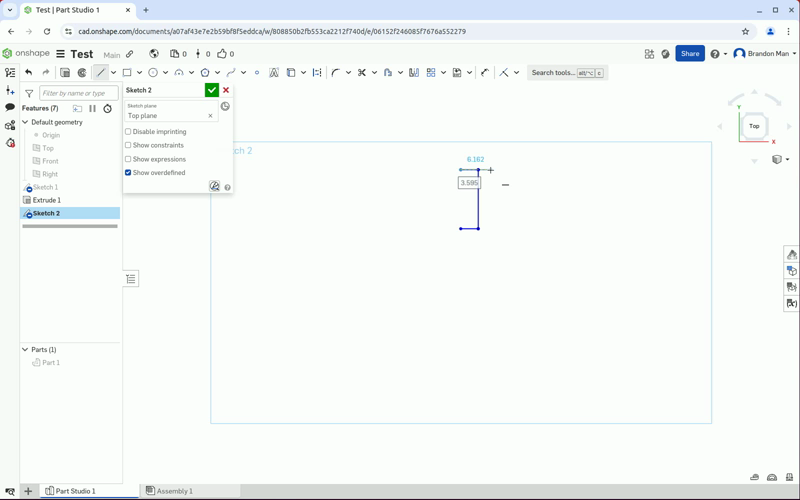
key_down(shift)
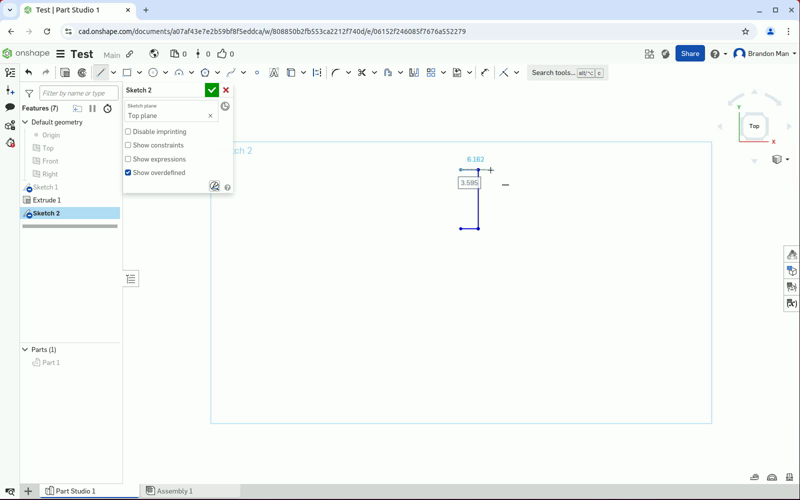
mouse_move(460, 228)
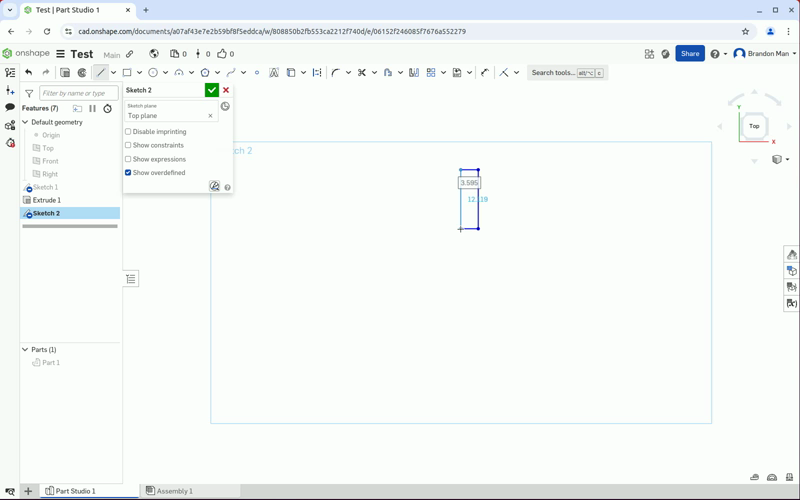
key_up(shift)
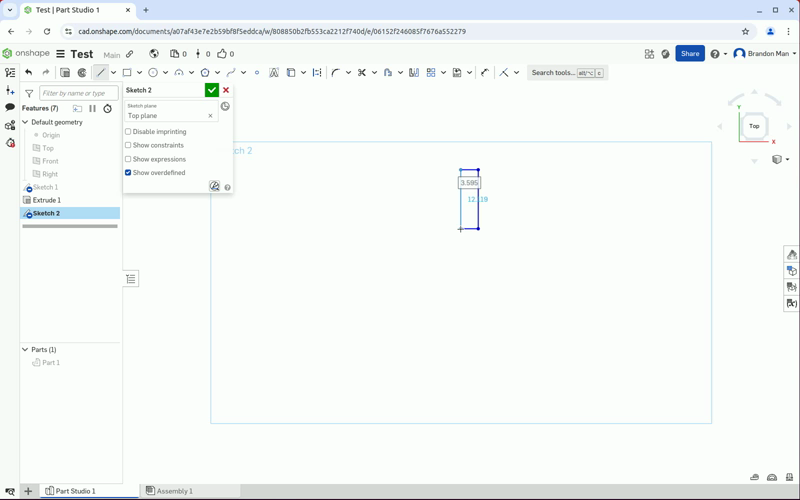
click(460, 228)
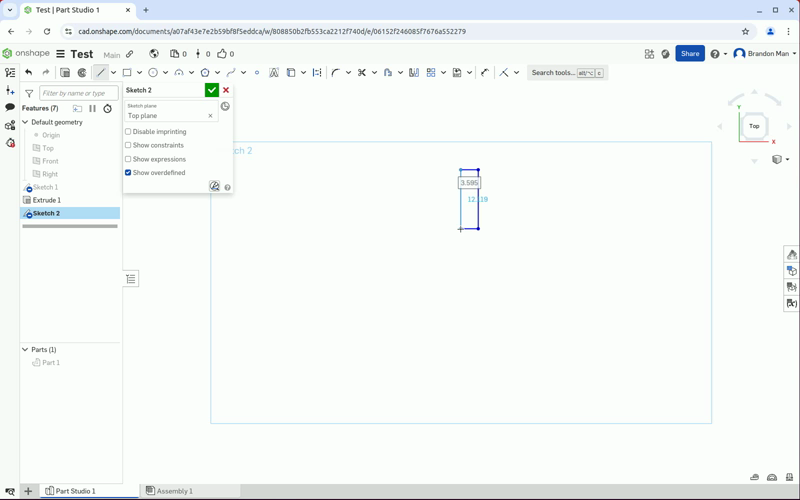
key(esc)
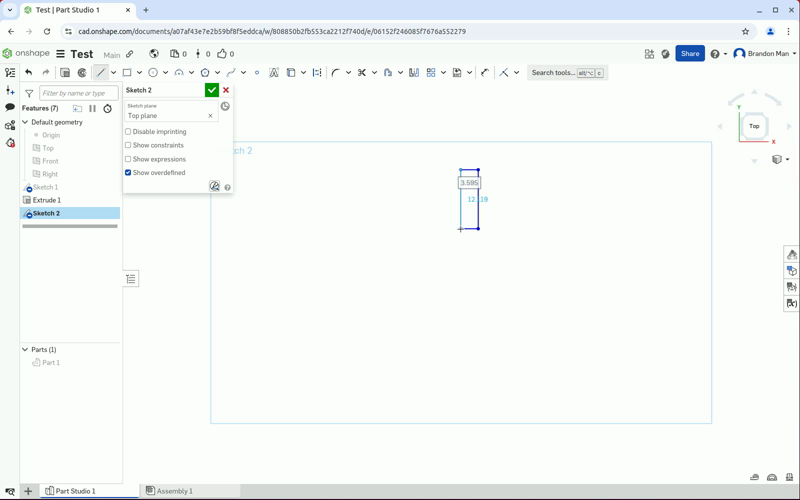
mouse_move(477, 212)
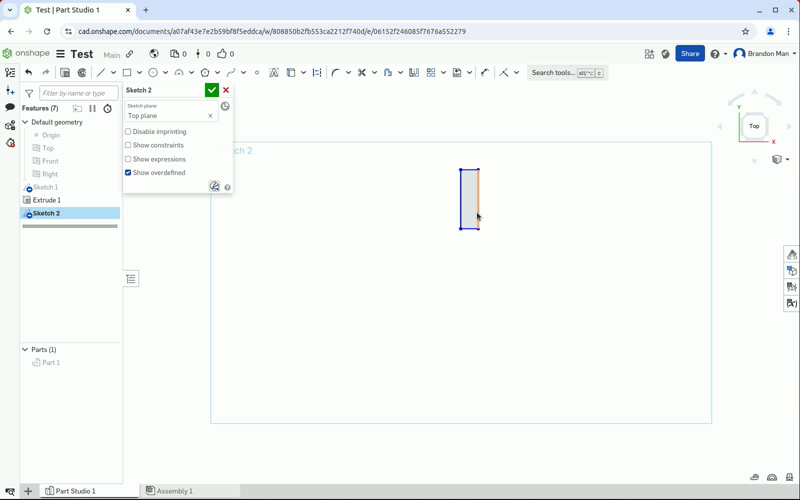
scroll(6)
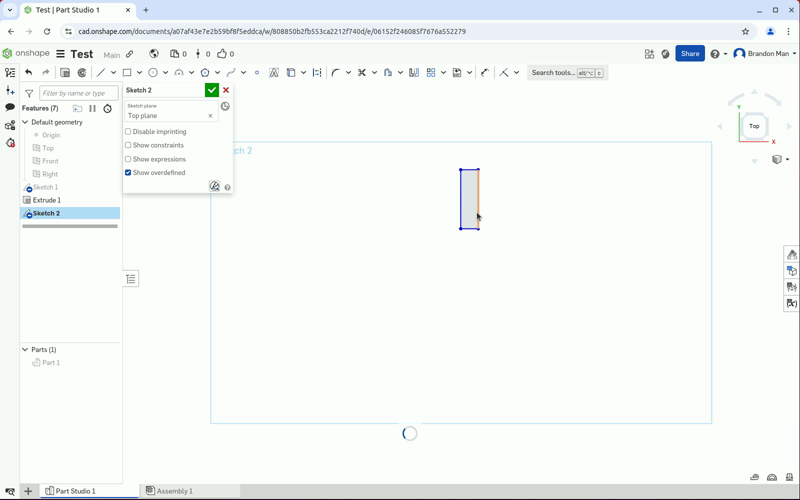
scroll(6)
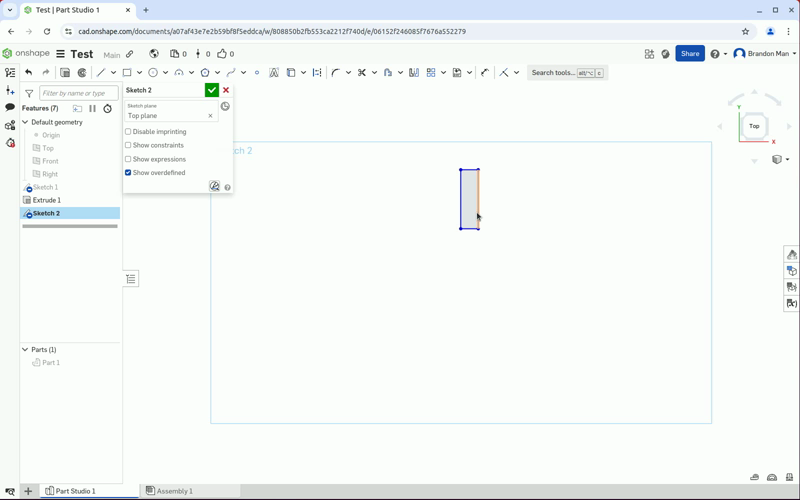
scroll(6)
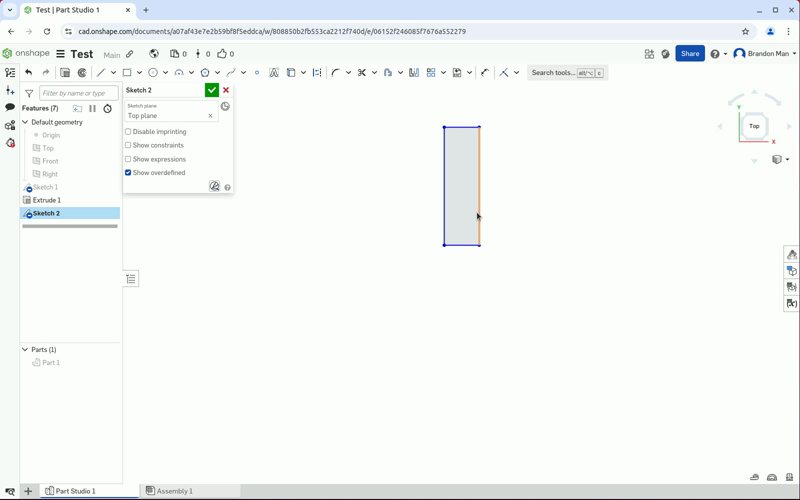
scroll(6)
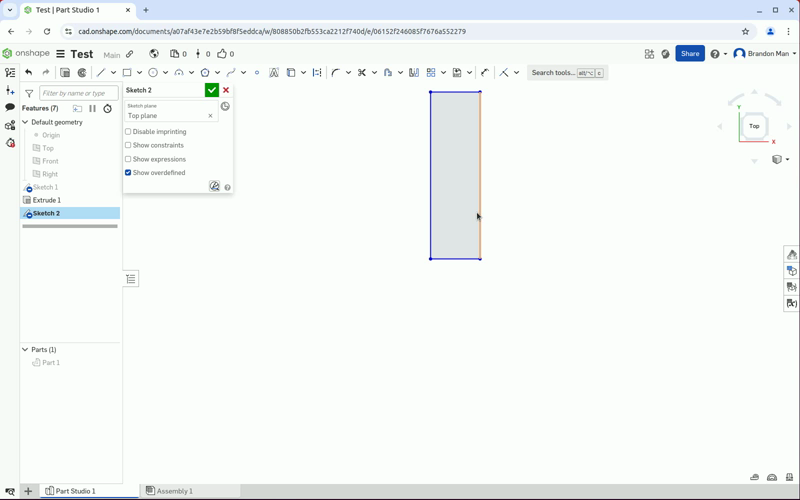
scroll(6)
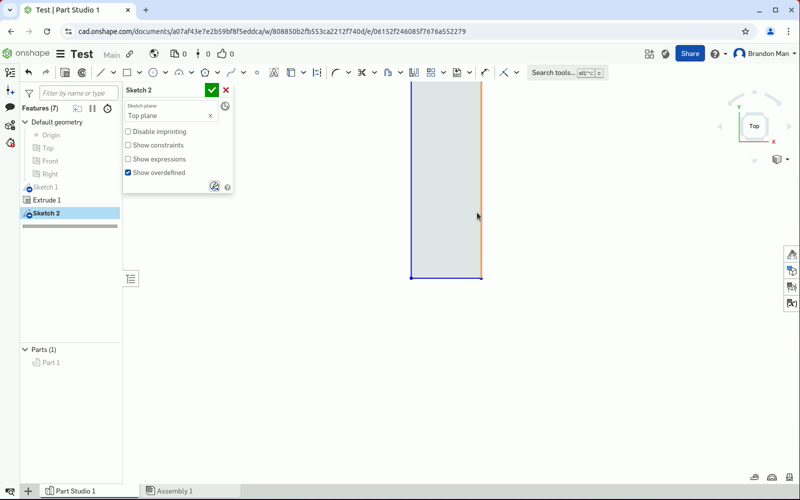
scroll(6)
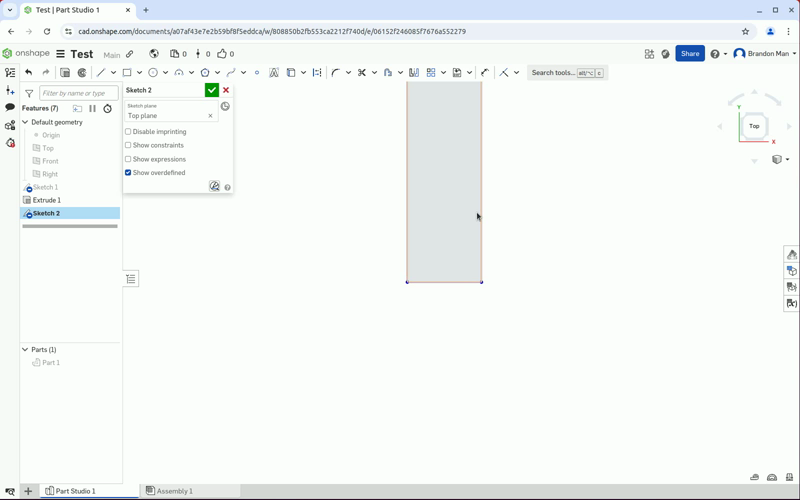
scroll(6)
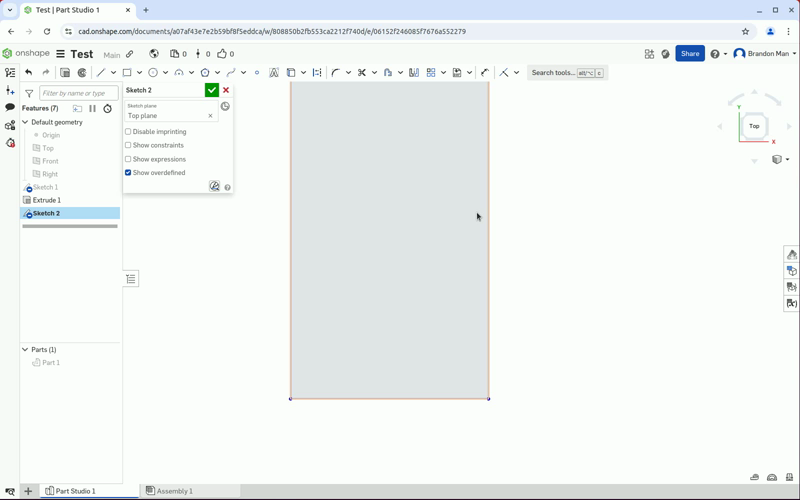
click(477, 212)
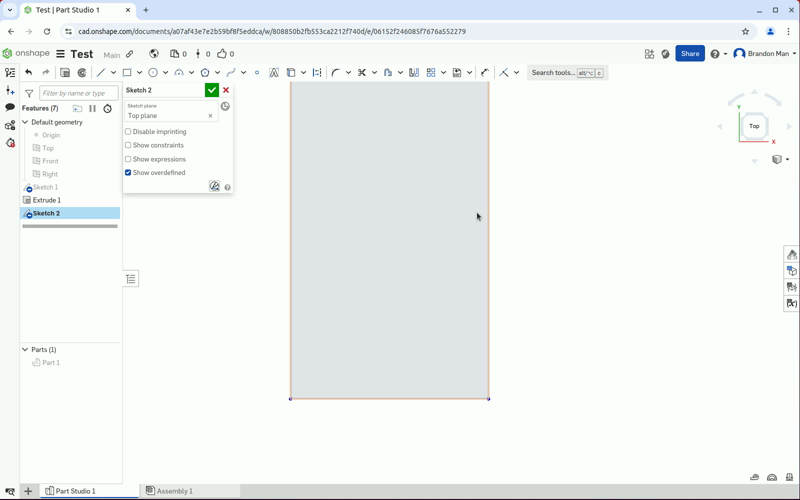
scroll(-6)
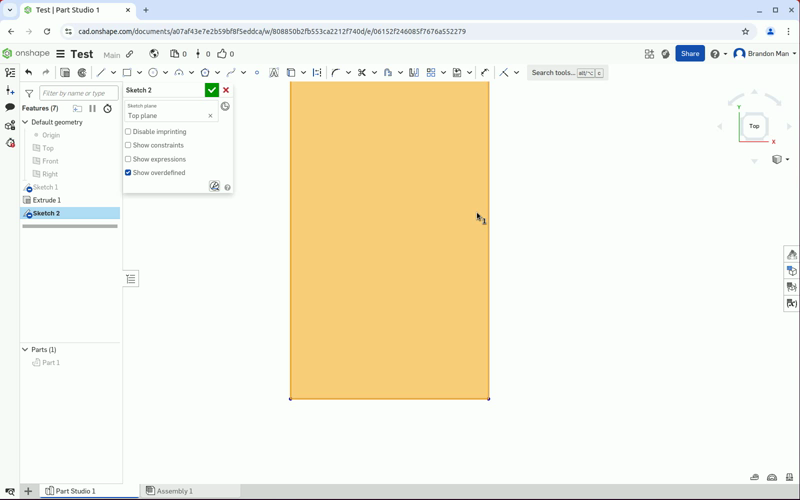
scroll(-6)
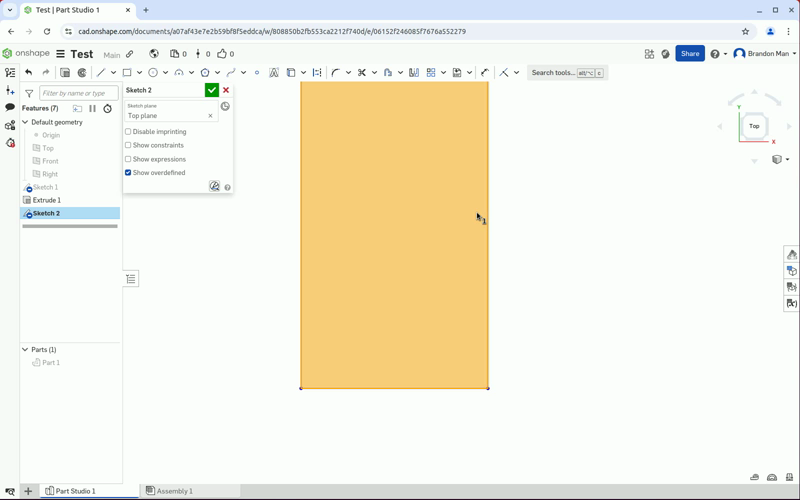
scroll(-6)
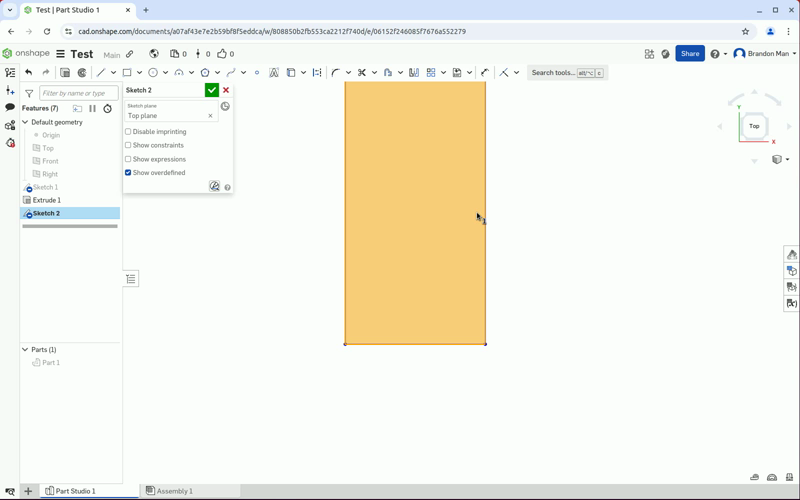
scroll(-6)
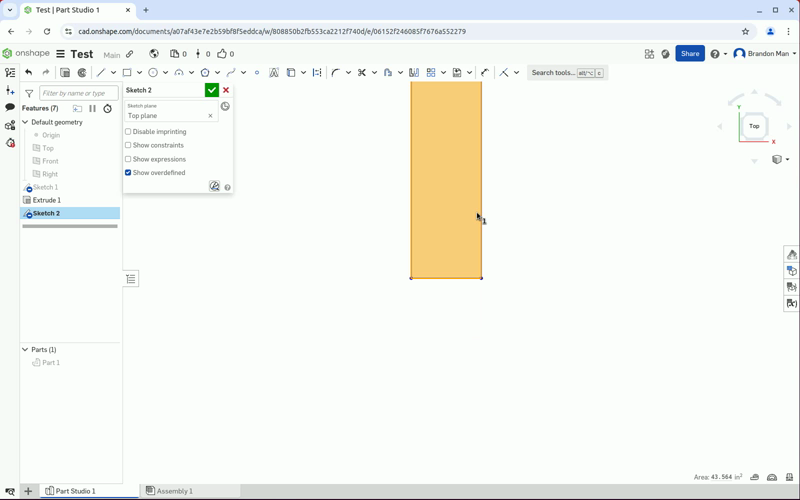
scroll(-6)
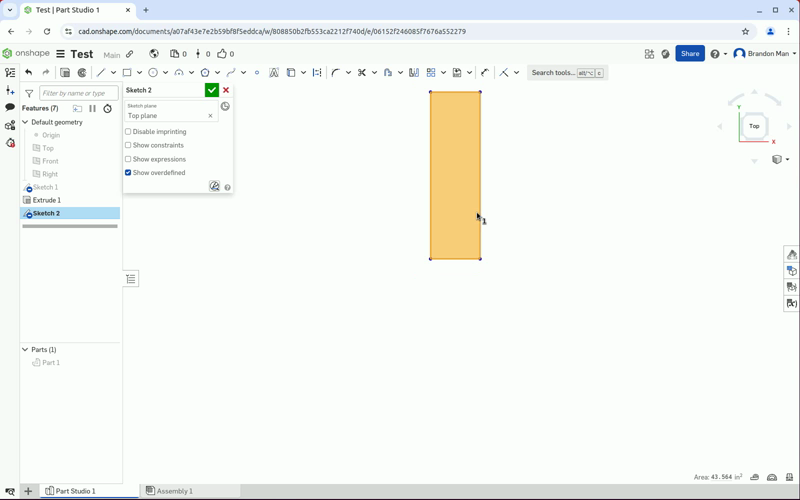
scroll(-6)
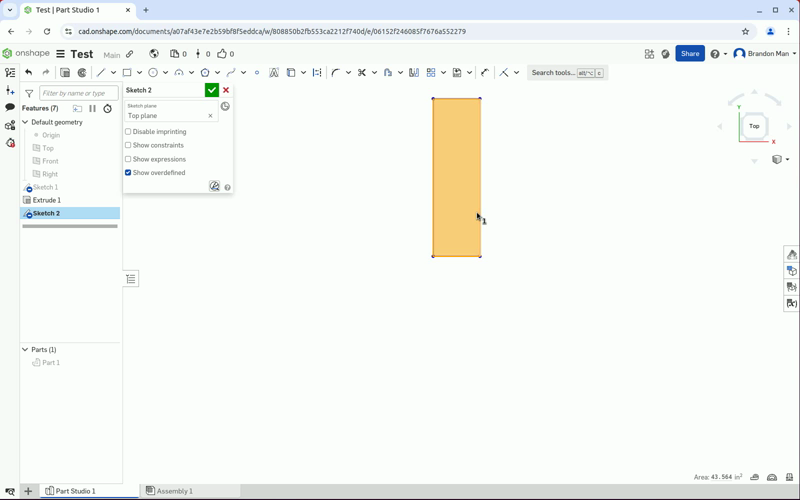
scroll(-6)
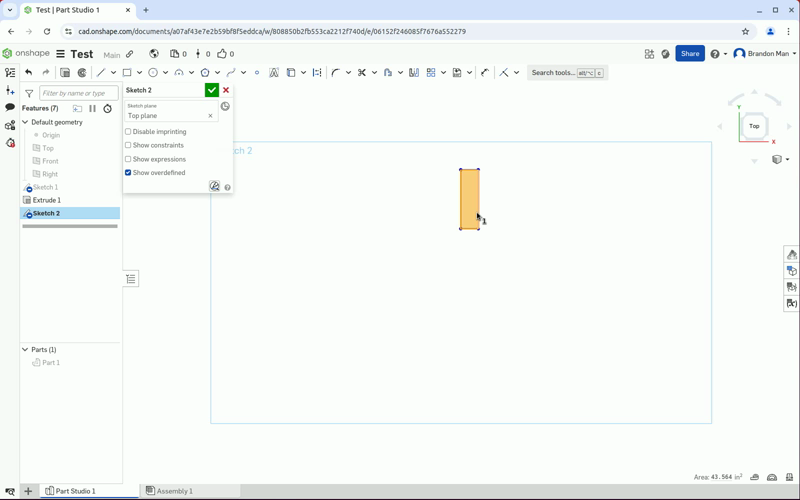
mouse_move(73, 352)
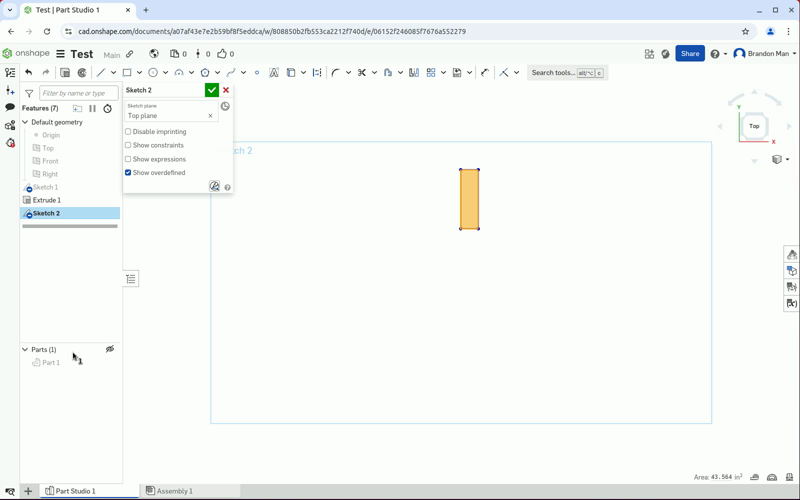
key(shift+y)
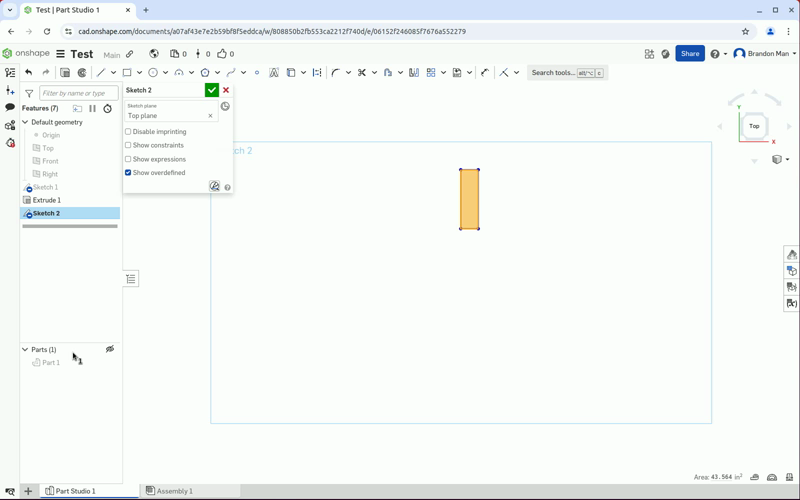
key(shift+e)
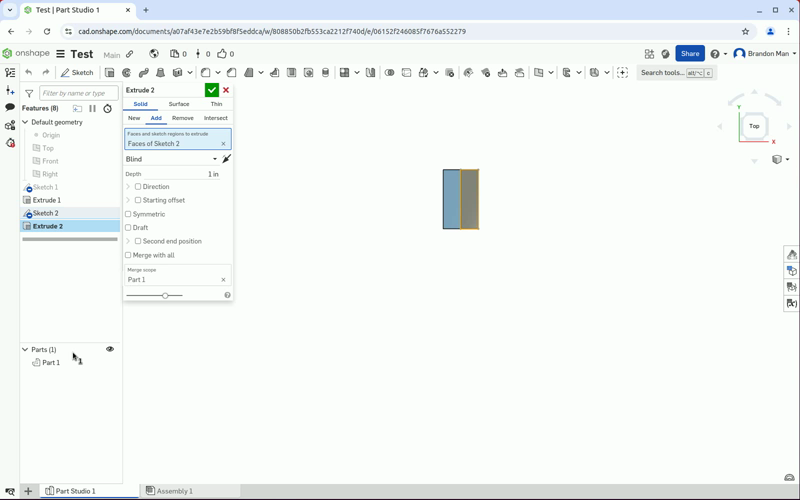
mouse_move(143, 106)
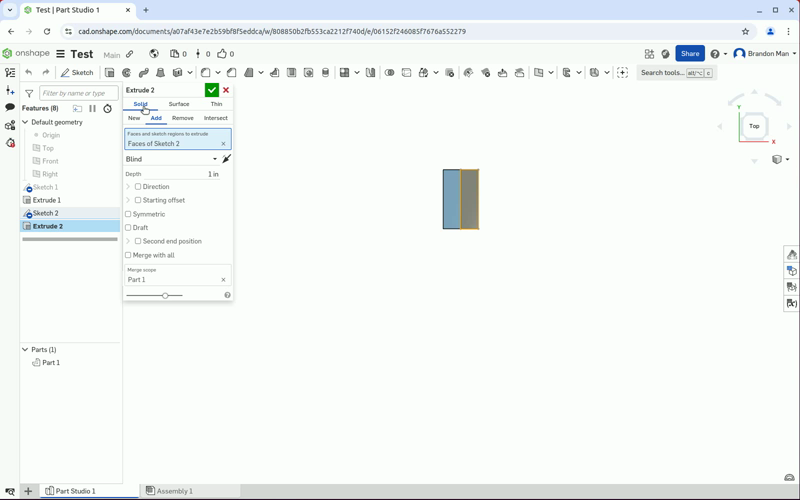
click(143, 106)
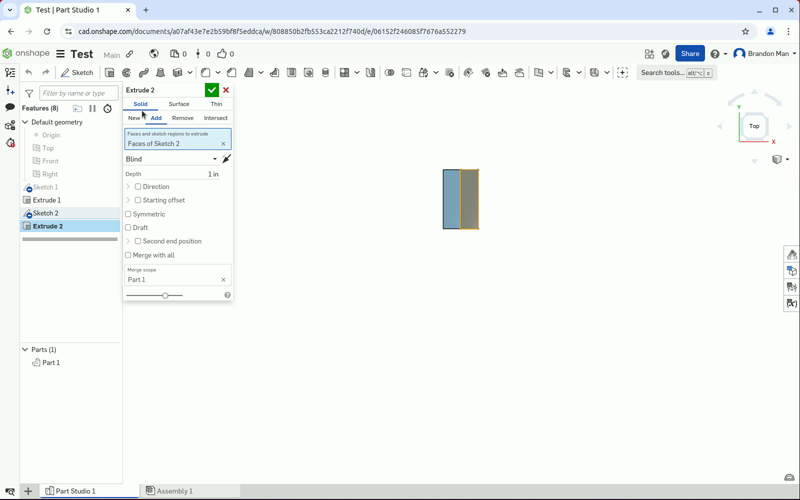
mouse_move(137, 120)
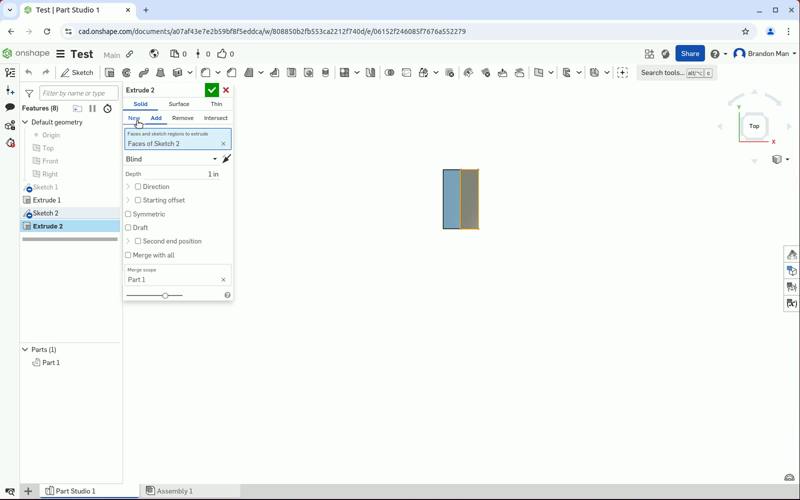
click(137, 120)
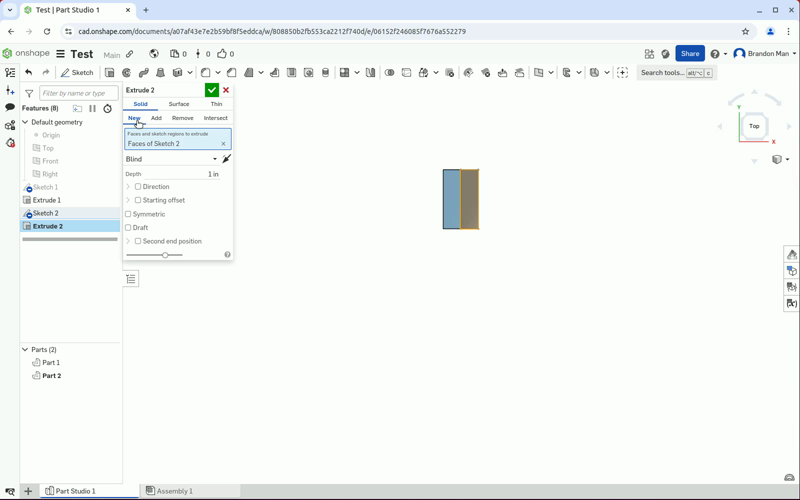
key(tab, 4)
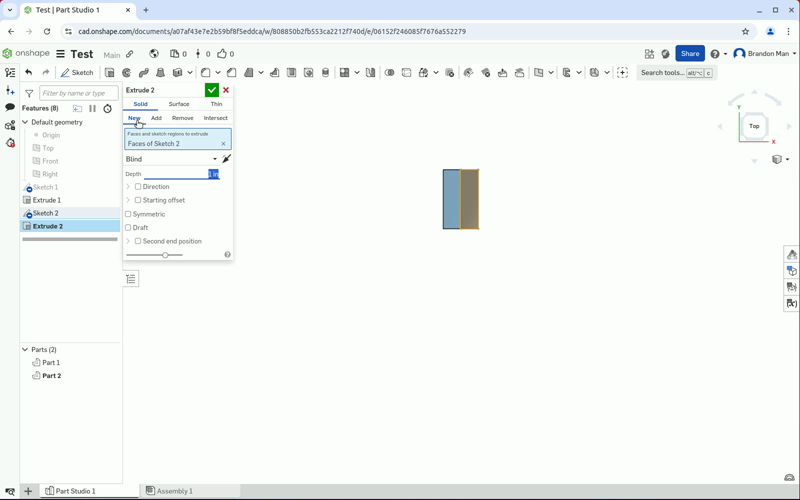
text(0.481)
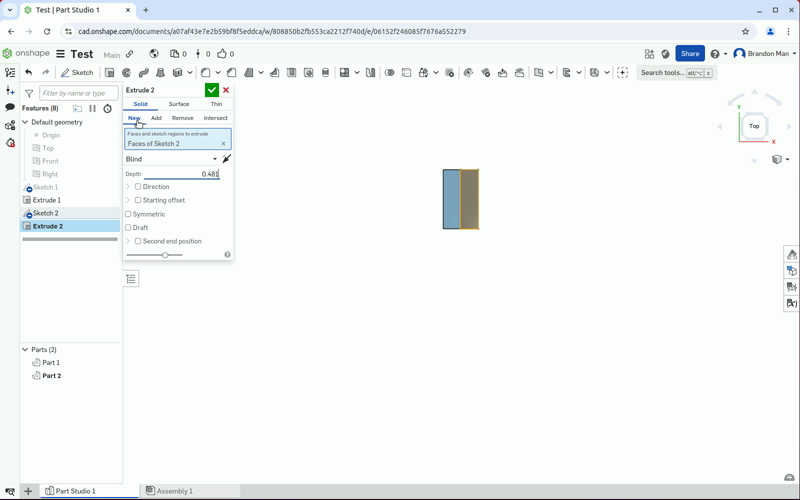
key(enter)
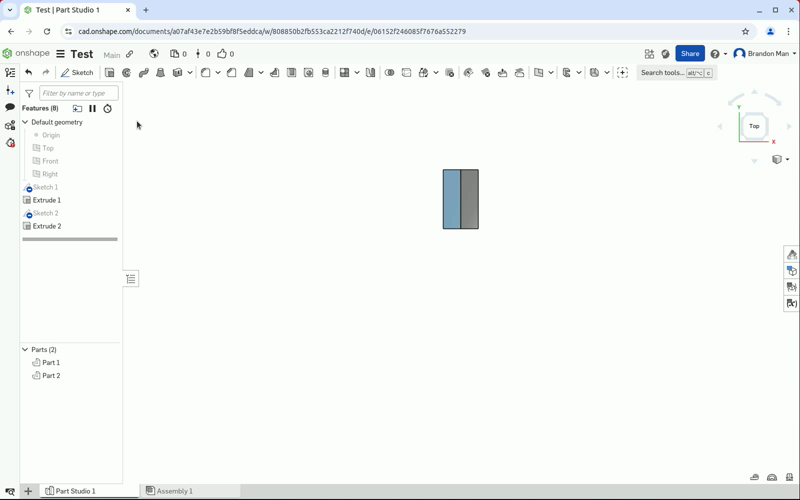
key(shift+h)
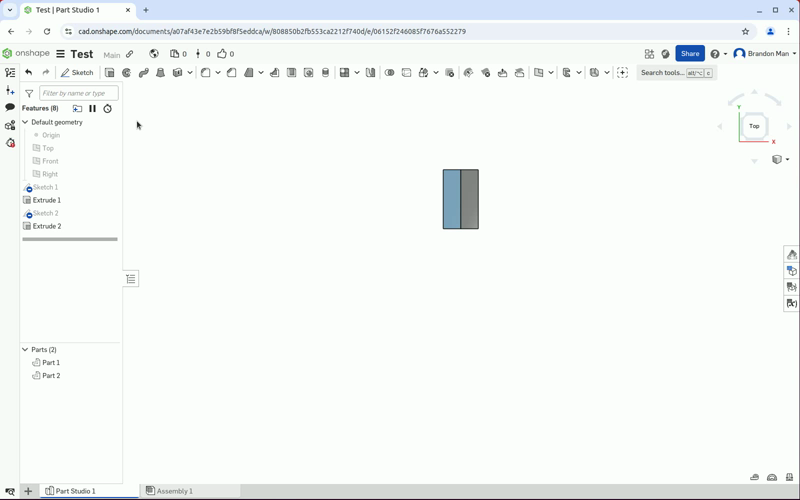
key(shift+h)
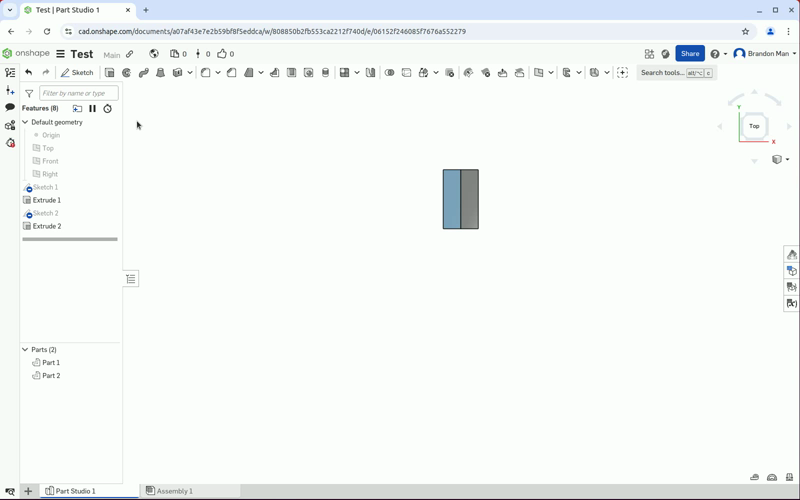
mouse_move(73, 189)
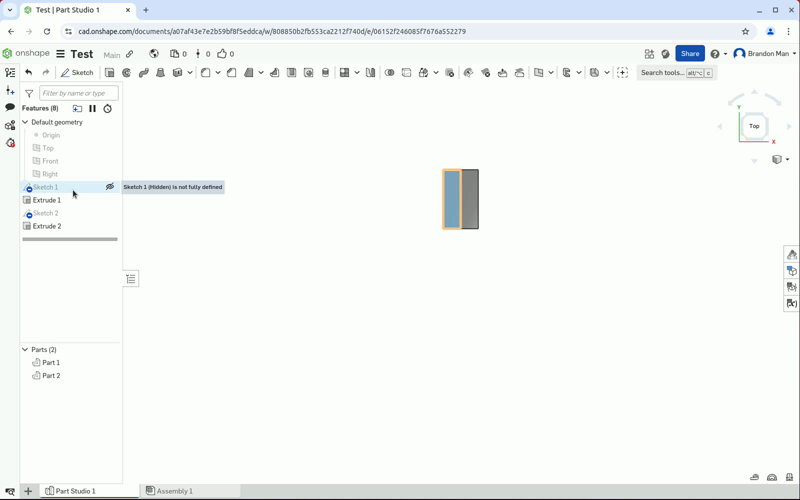
click(73, 189)
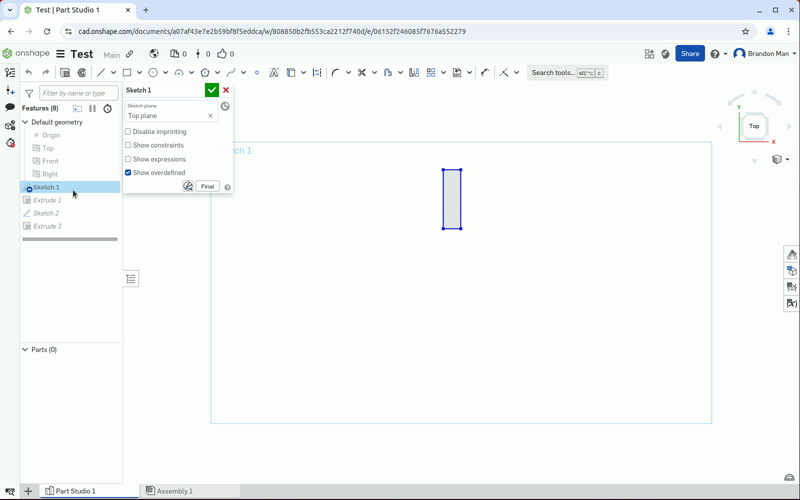
mouse_move(229, 92)
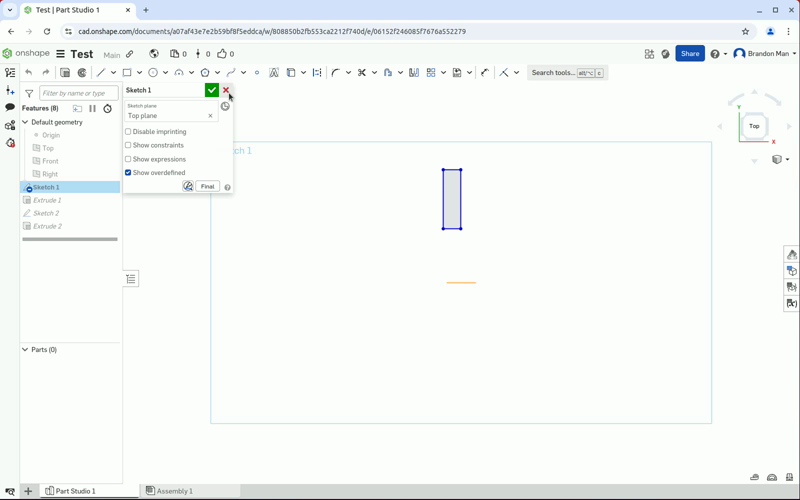
click(229, 92)
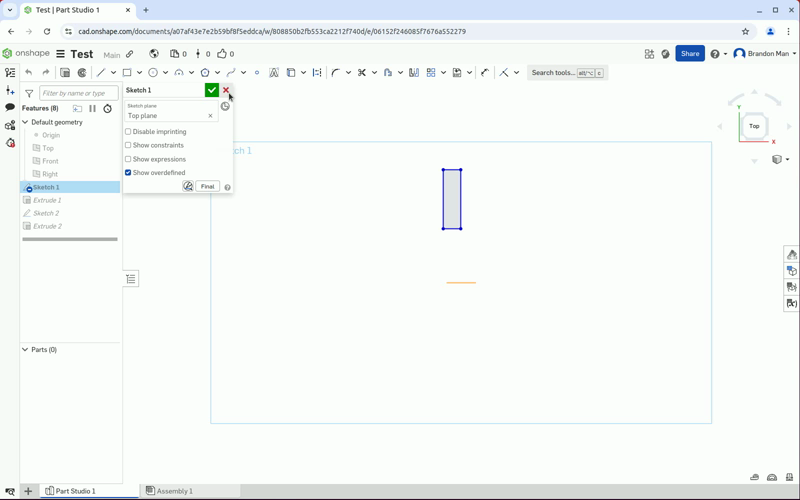
key(shift+s)
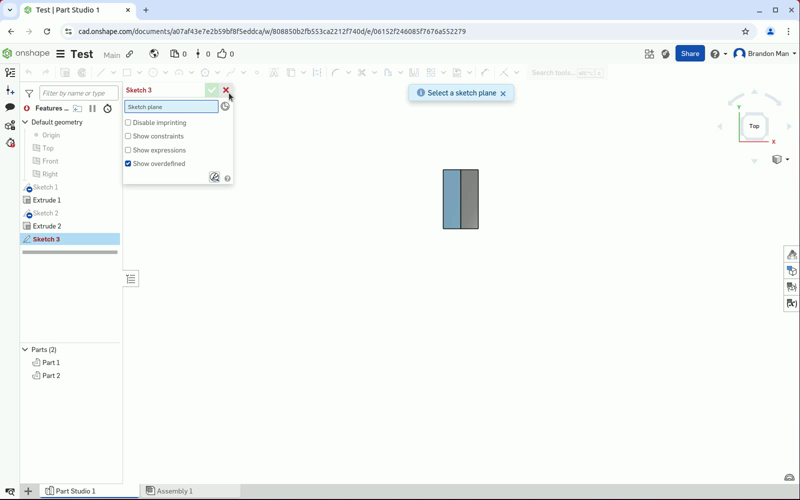
mouse_move(73, 150)
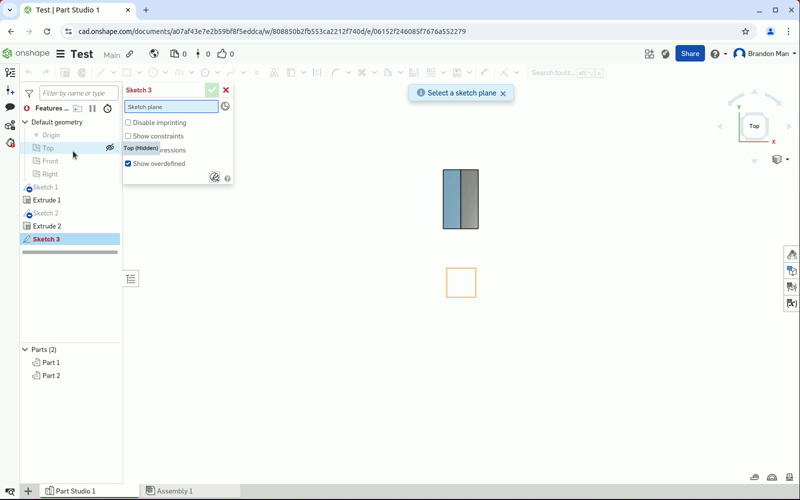
click(73, 150)
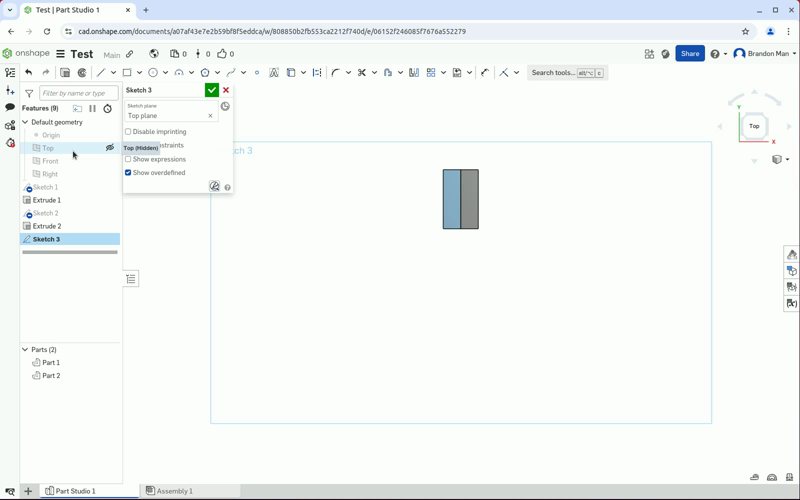
mouse_move(73, 352)
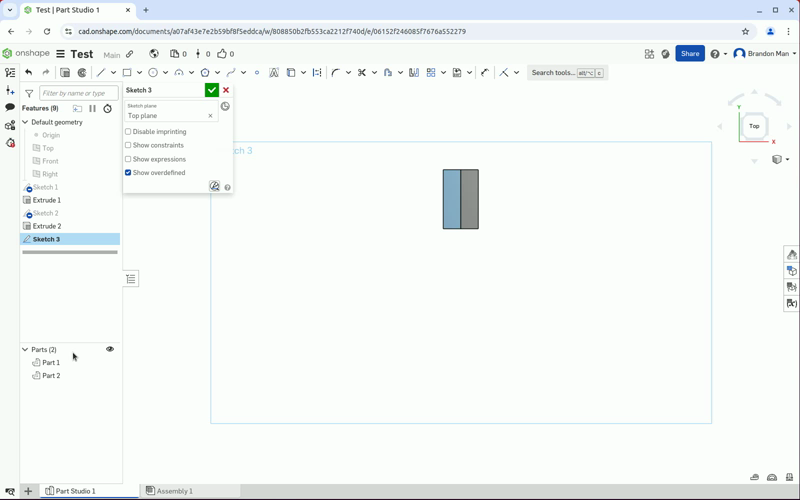
key(y)
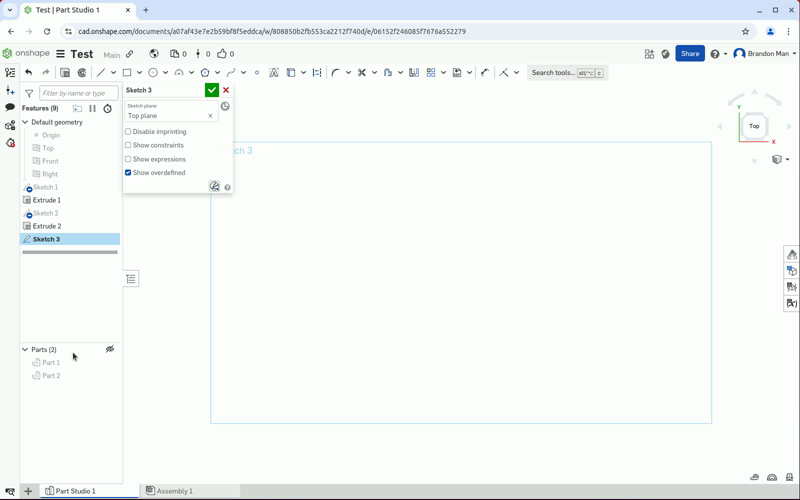
key(a)
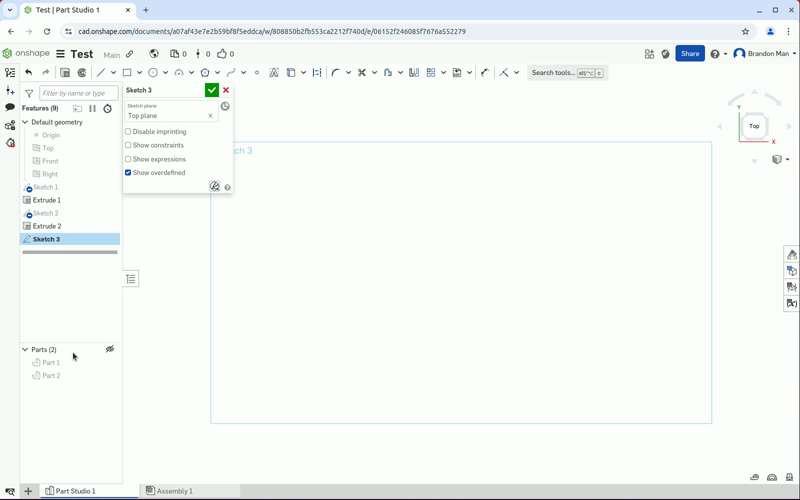
key_down(shift)
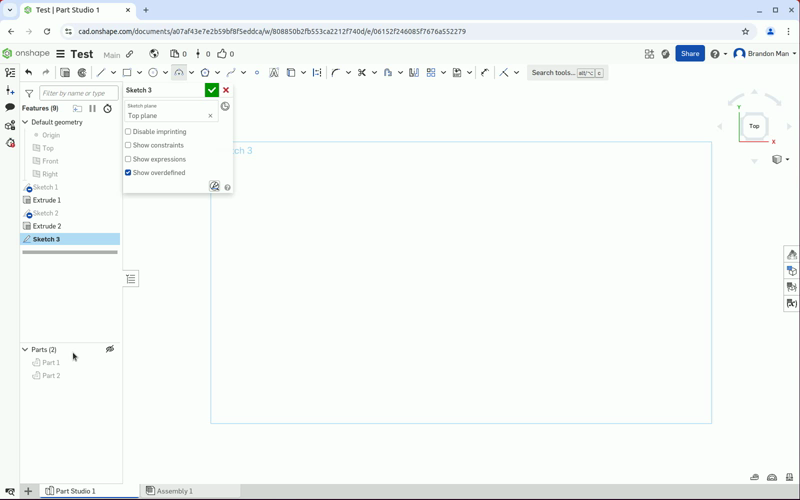
mouse_move(423, 236)
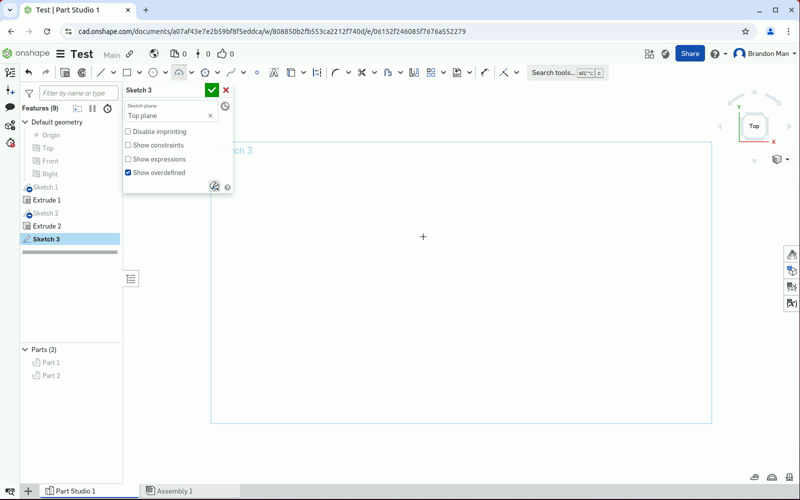
click(423, 236)
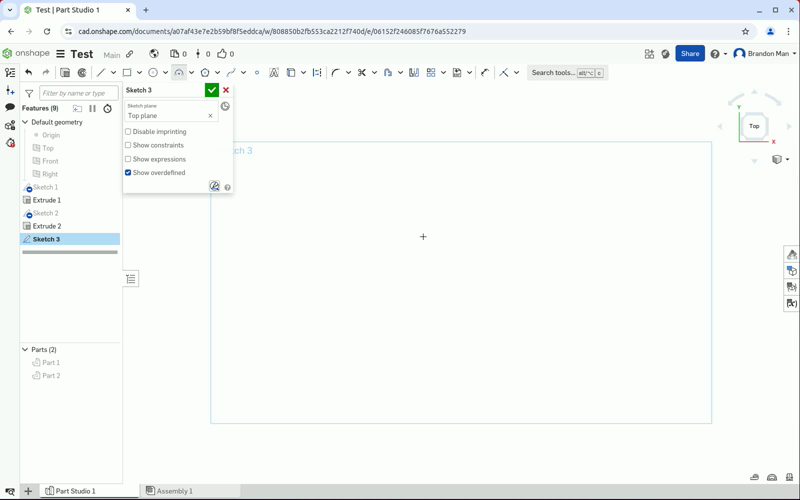
key_up(shift)
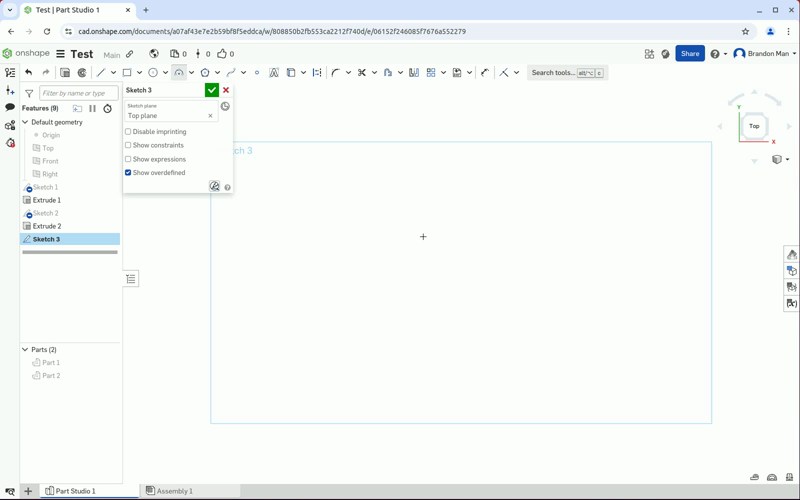
key_down(shift)
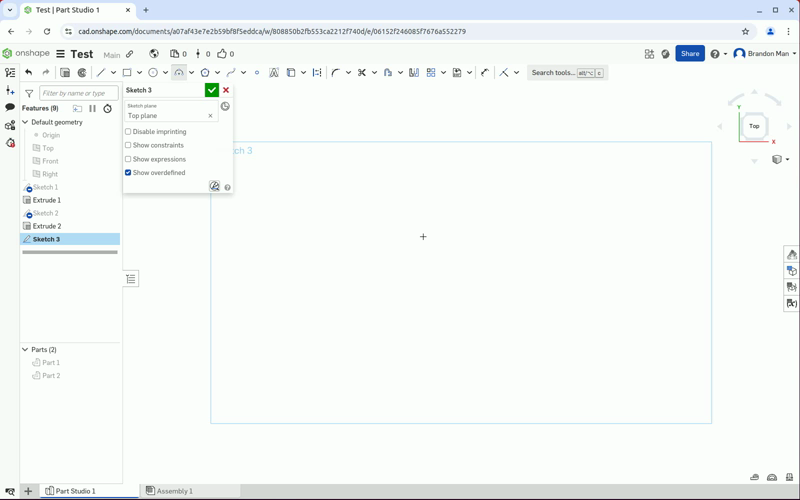
mouse_move(430, 243)
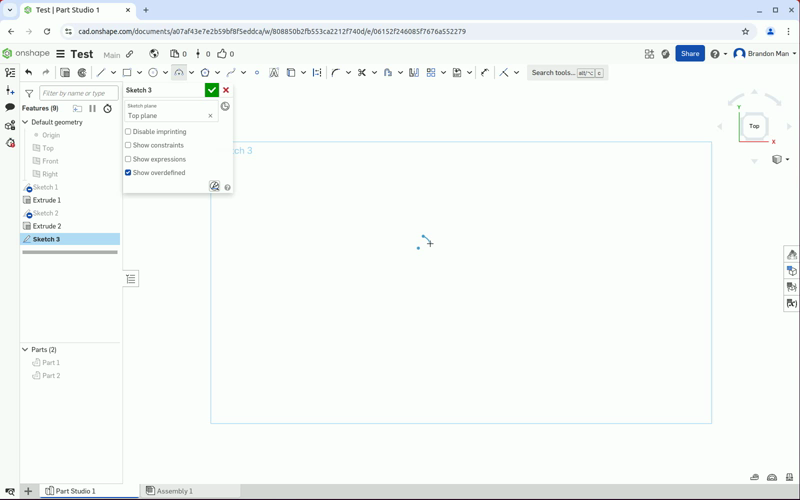
click(430, 243)
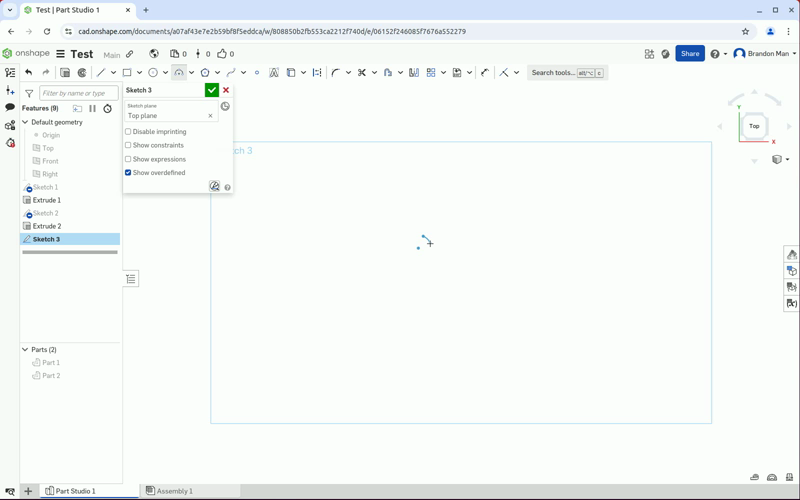
mouse_move(428, 238)
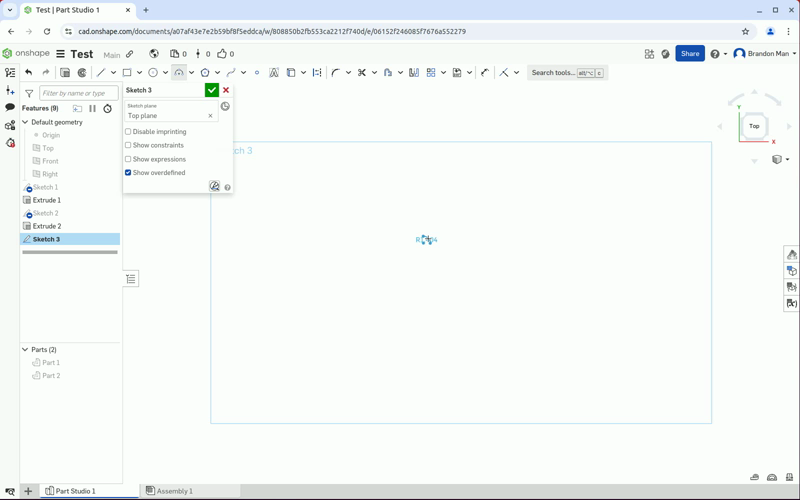
click(428, 238)
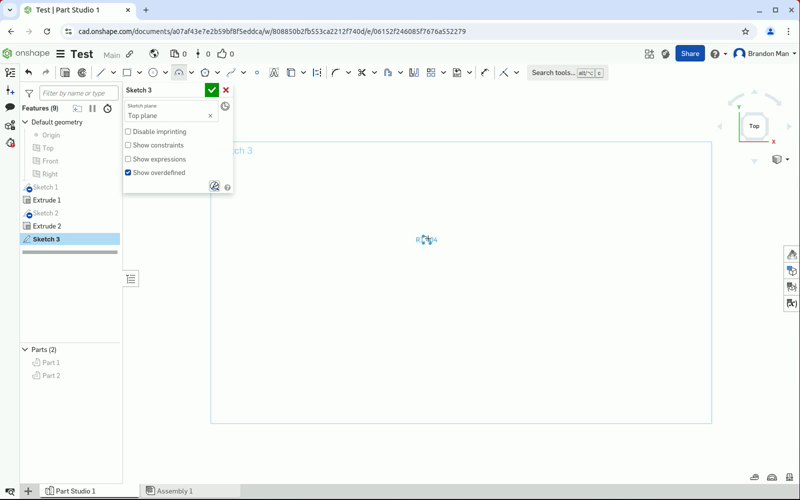
key_up(shift)
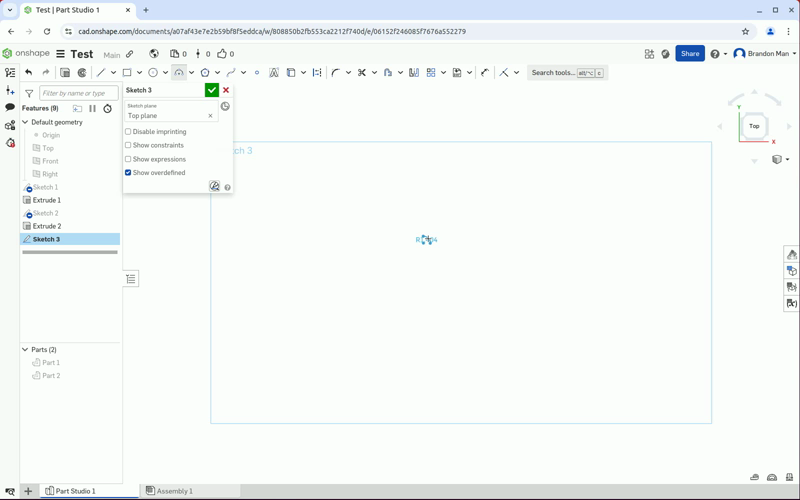
key(esc)
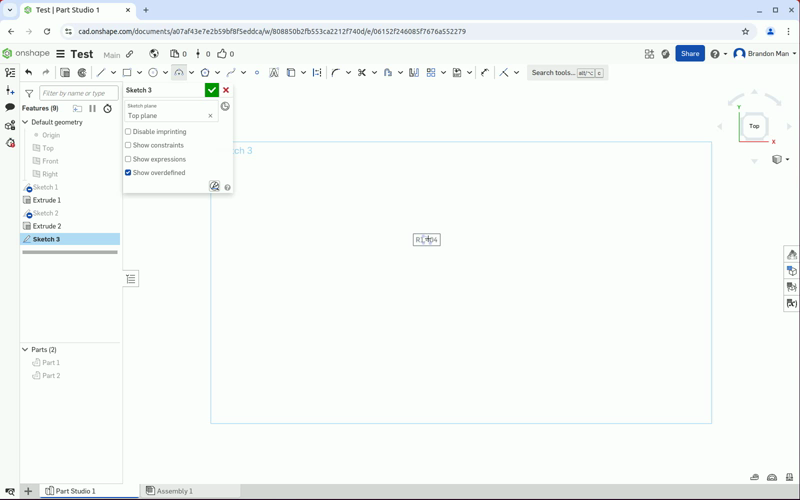
key(l)
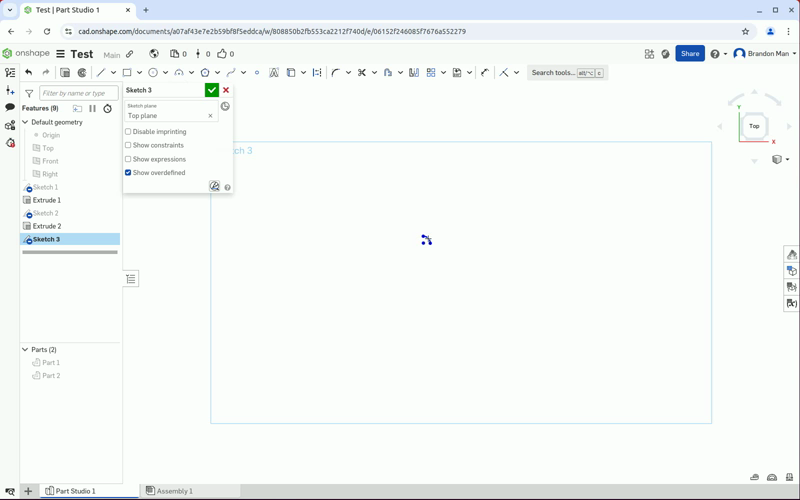
mouse_move(430, 243)
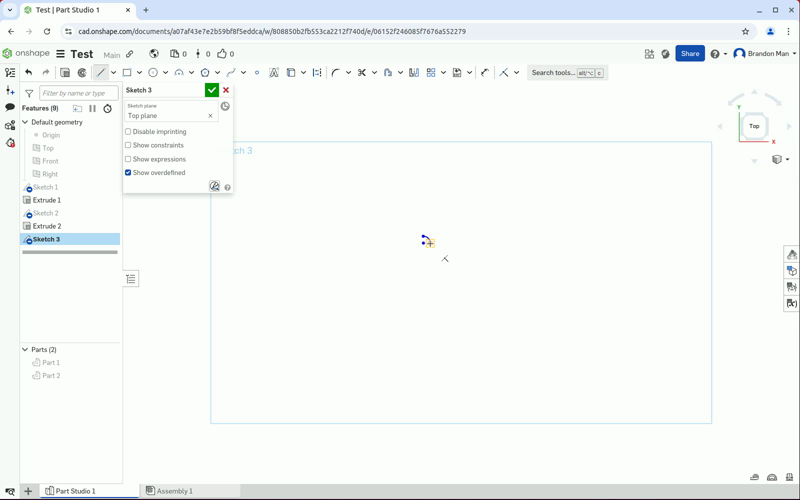
click(430, 243)
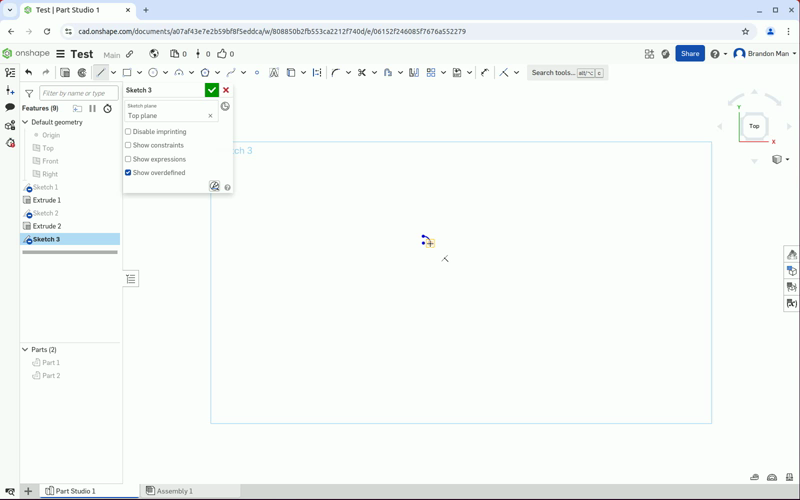
key_down(shift)
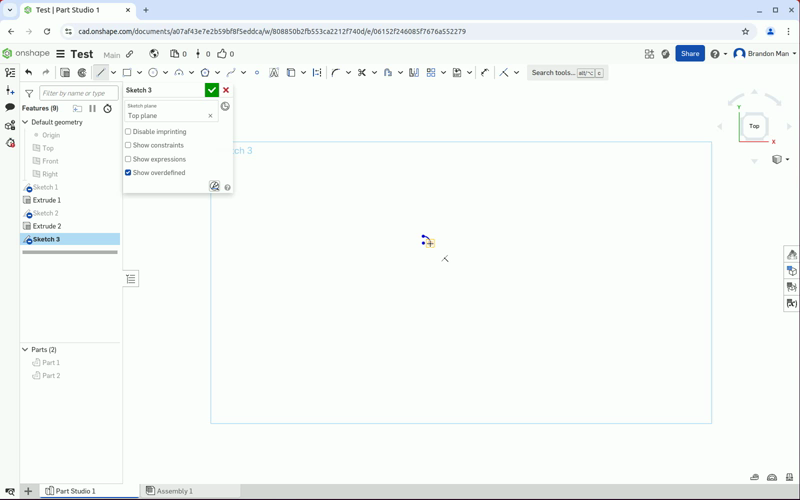
mouse_move(492, 243)
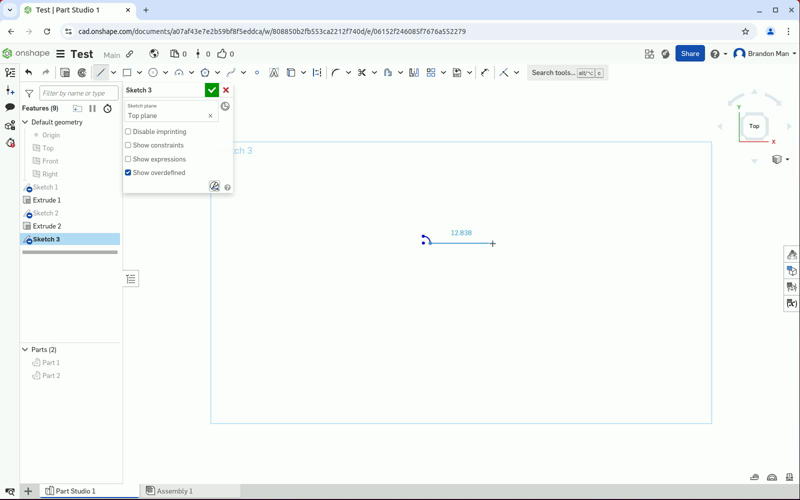
click(492, 243)
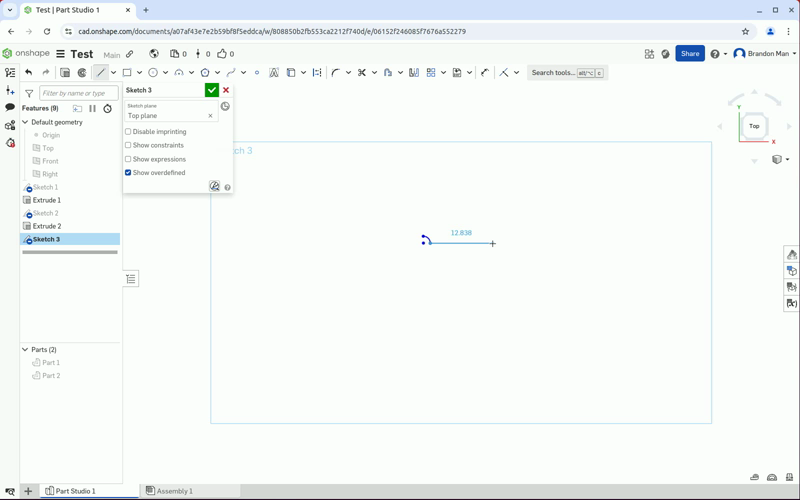
key_up(shift)
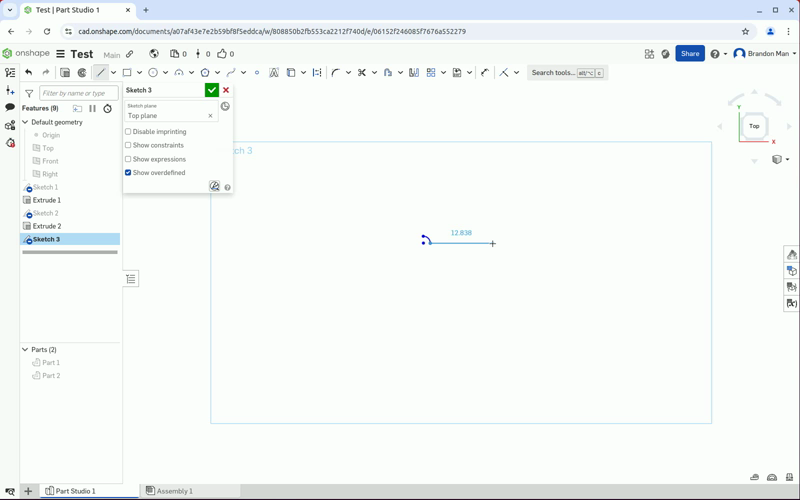
key(esc)
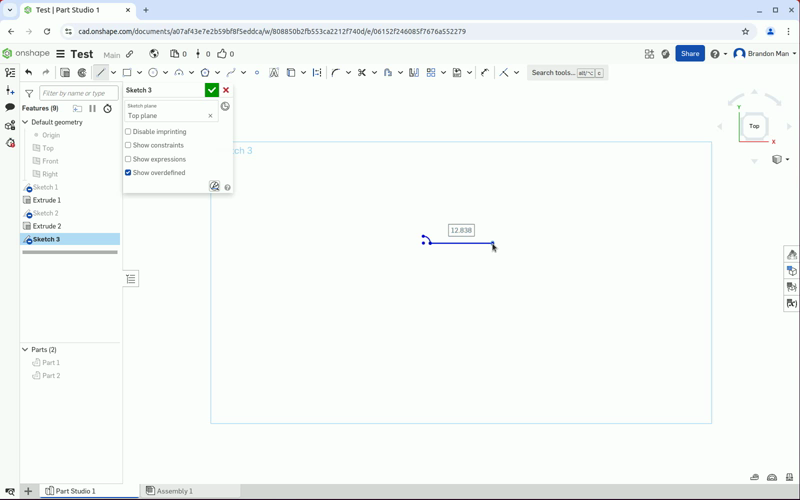
key(a)
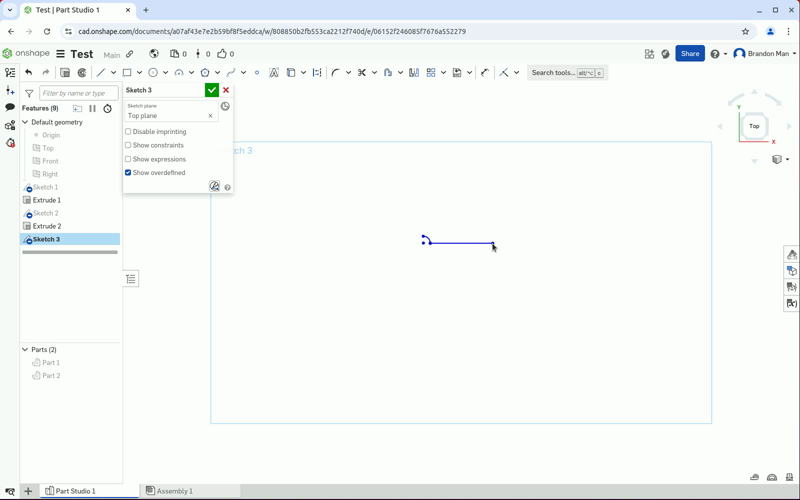
mouse_move(492, 243)
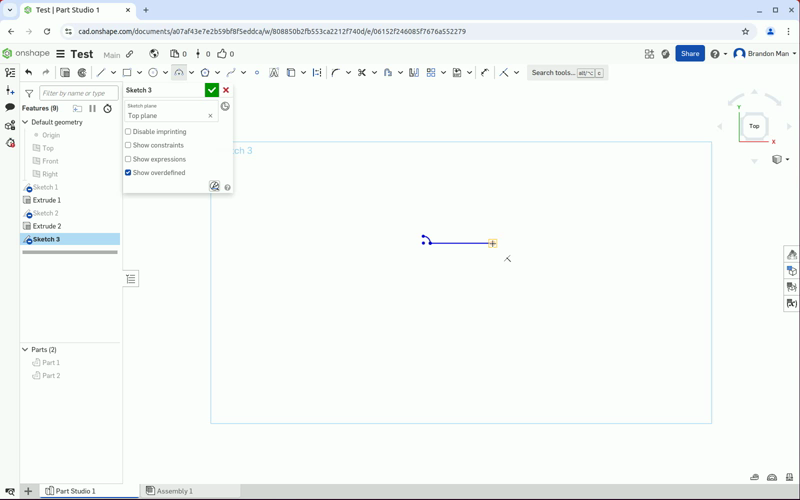
click(492, 243)
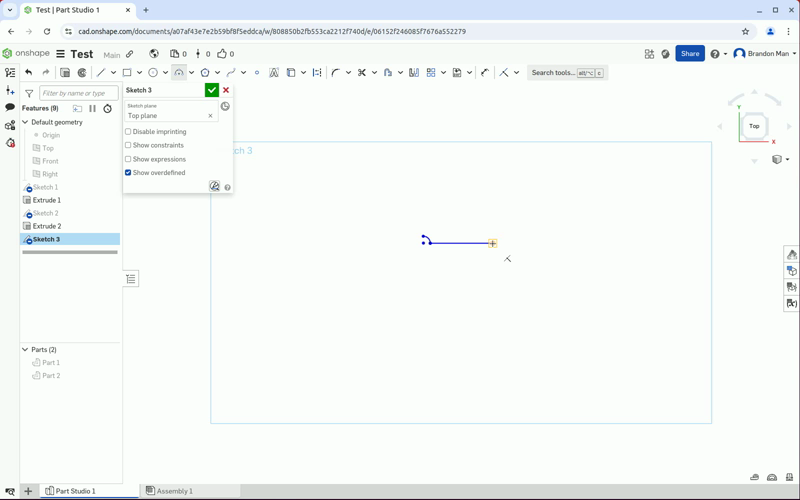
key_down(shift)
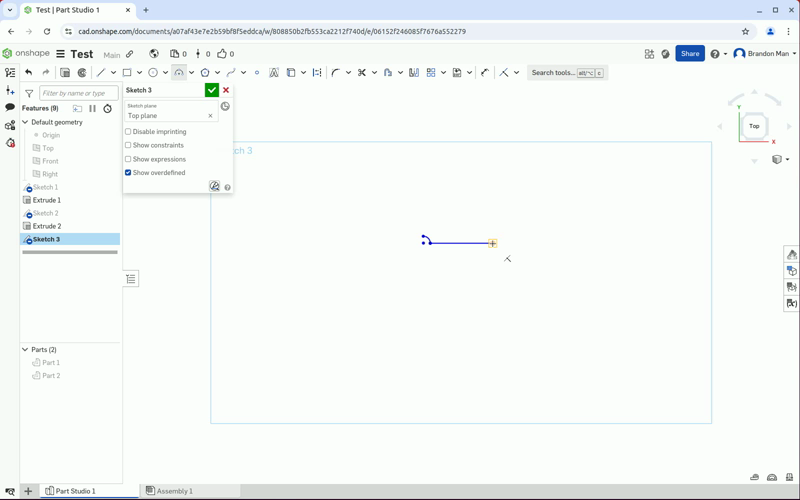
mouse_move(499, 236)
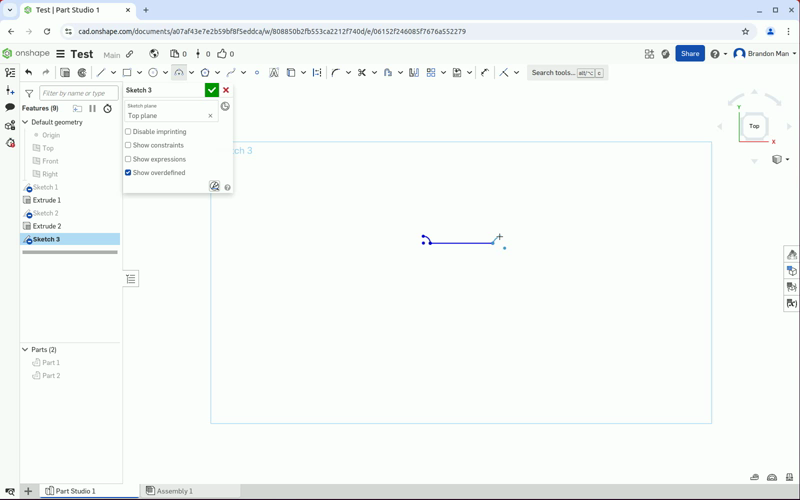
click(499, 236)
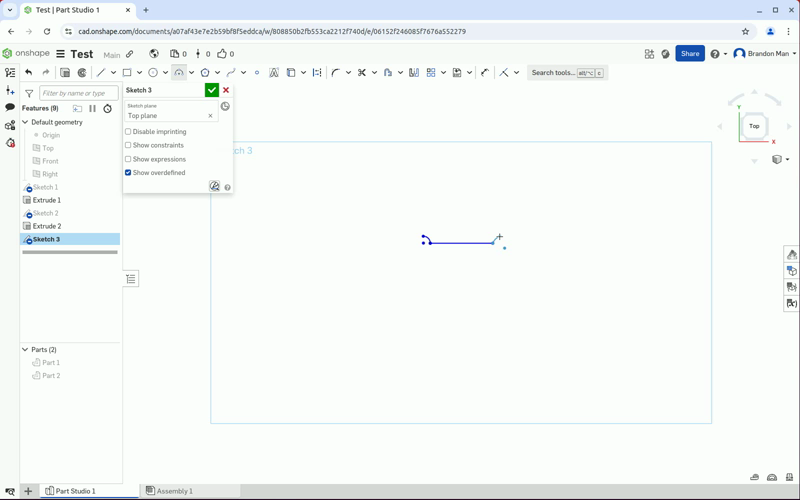
mouse_move(494, 238)
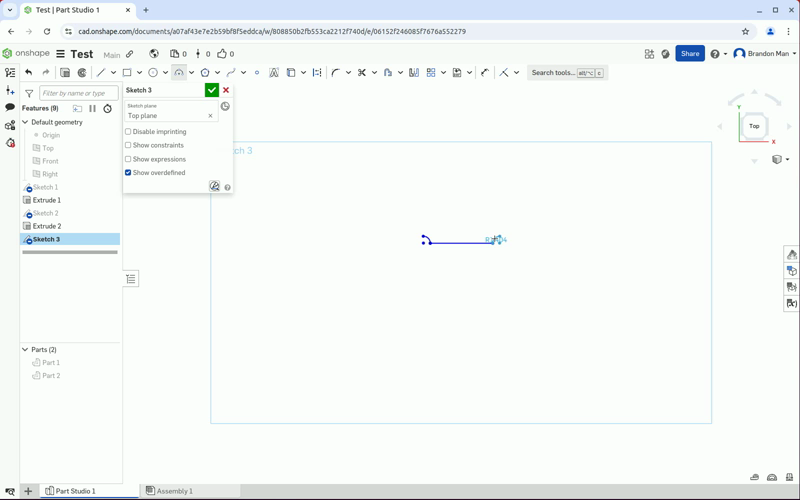
click(494, 238)
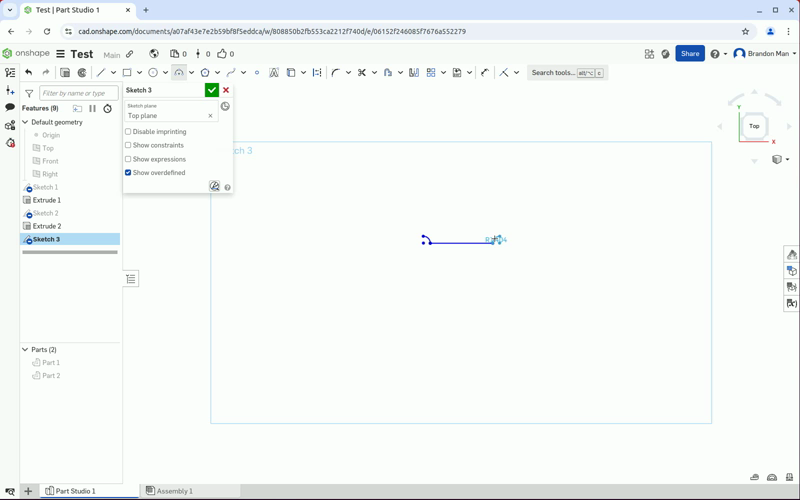
key_up(shift)
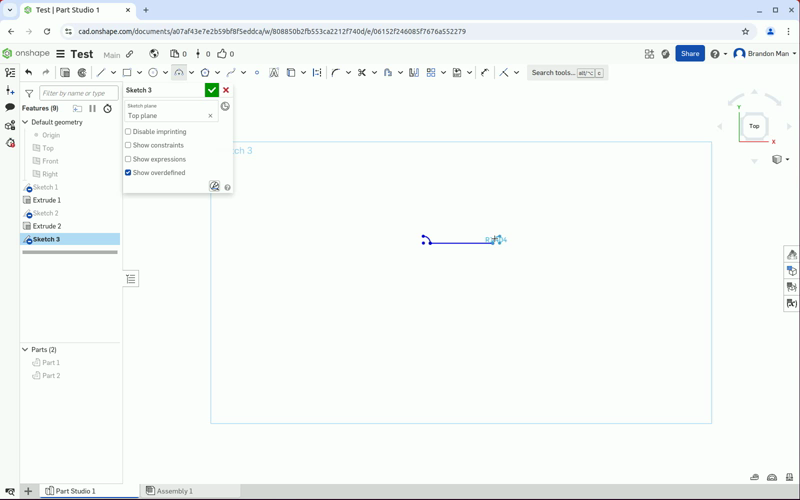
key(esc)
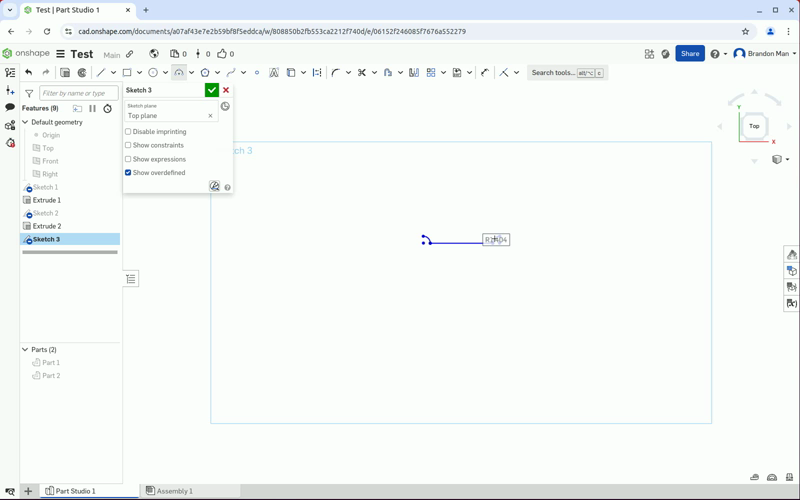
key(l)
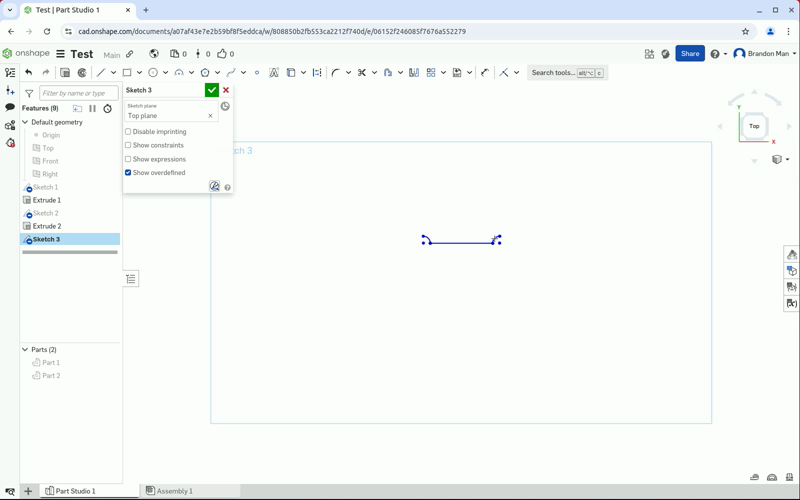
mouse_move(499, 236)
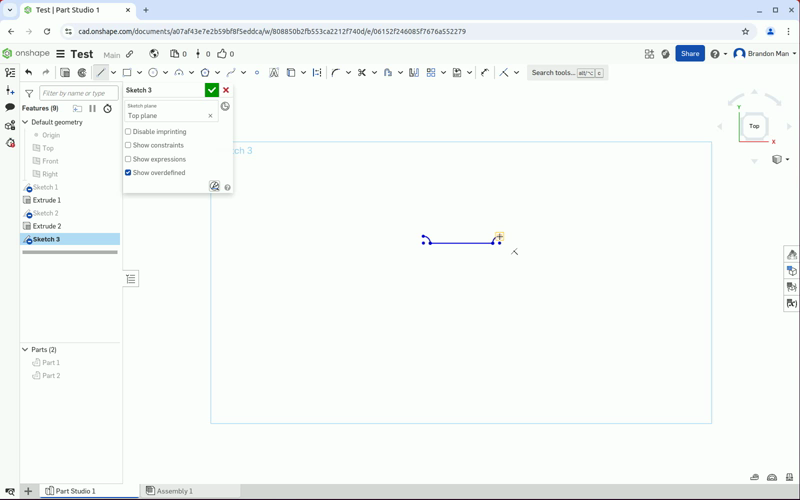
click(499, 236)
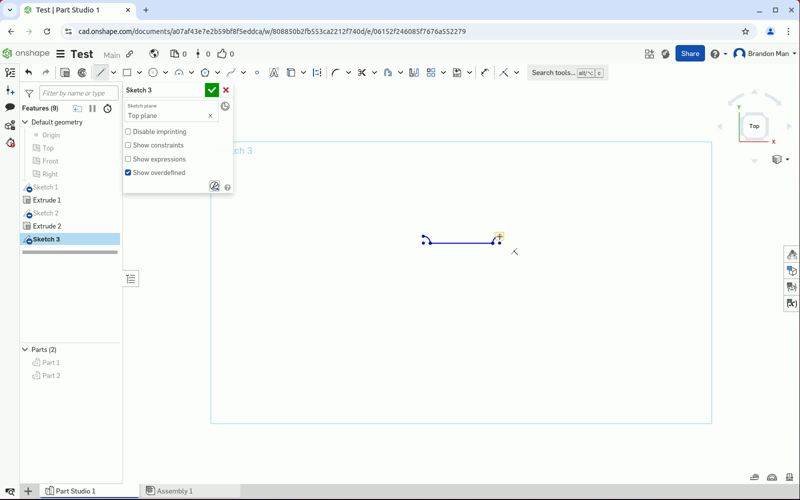
key_down(shift)
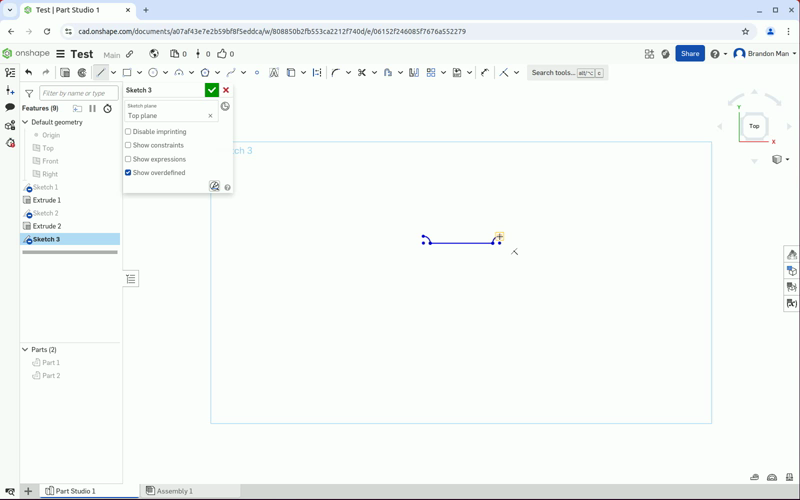
mouse_move(529, 236)
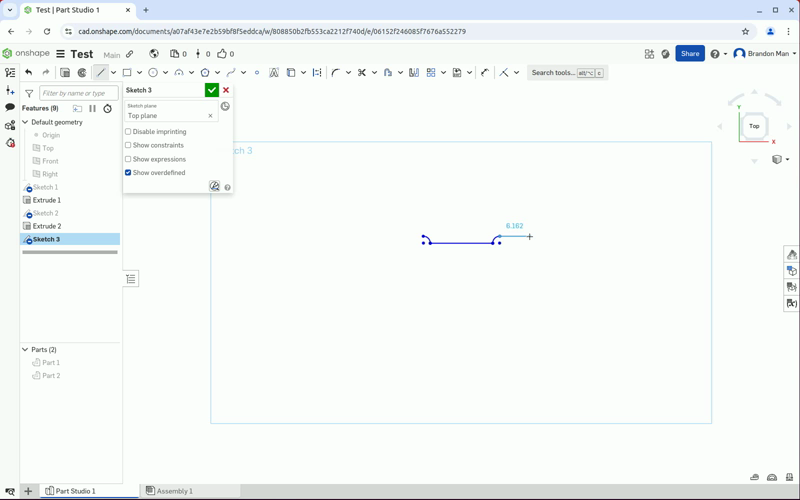
mouse_move(499, 228)
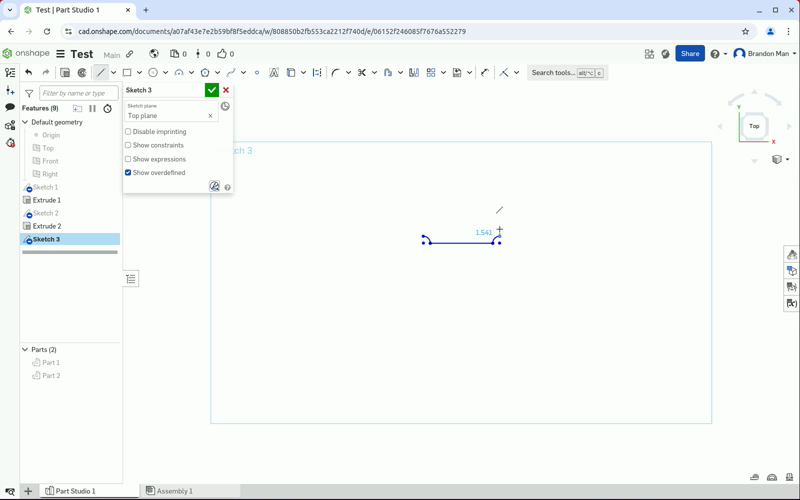
scroll(6)
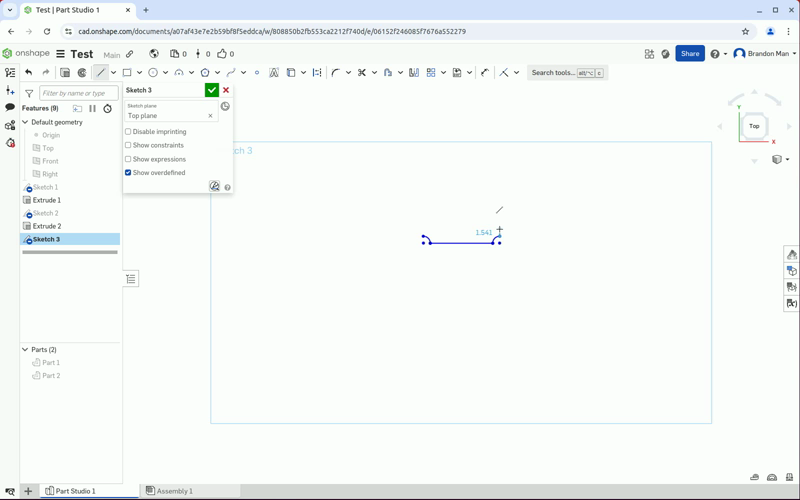
scroll(6)
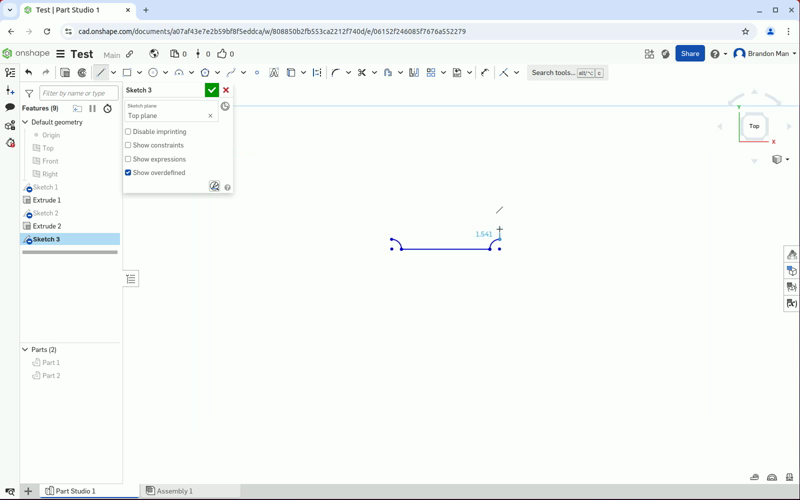
scroll(6)
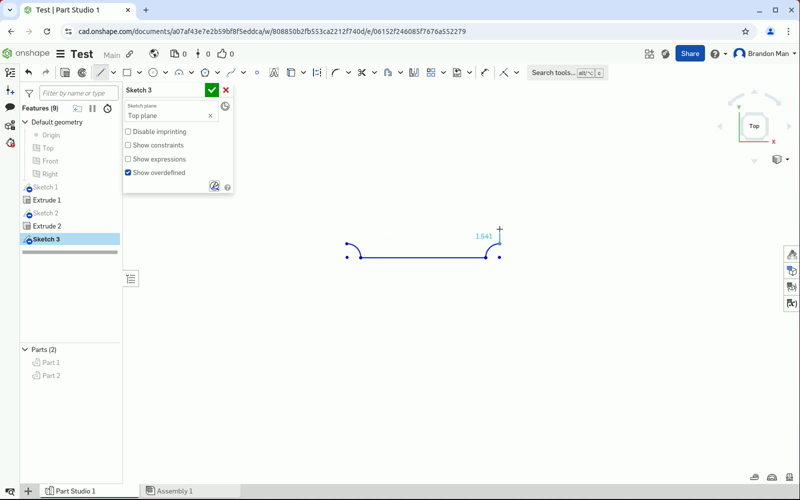
scroll(6)
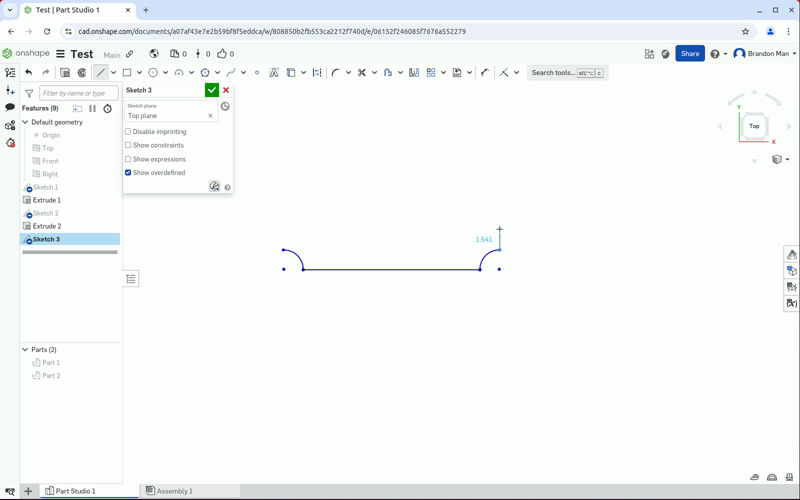
scroll(6)
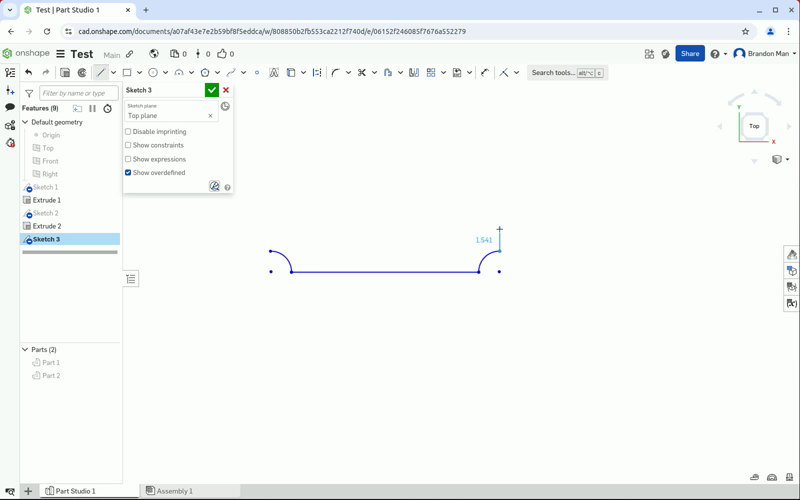
scroll(6)
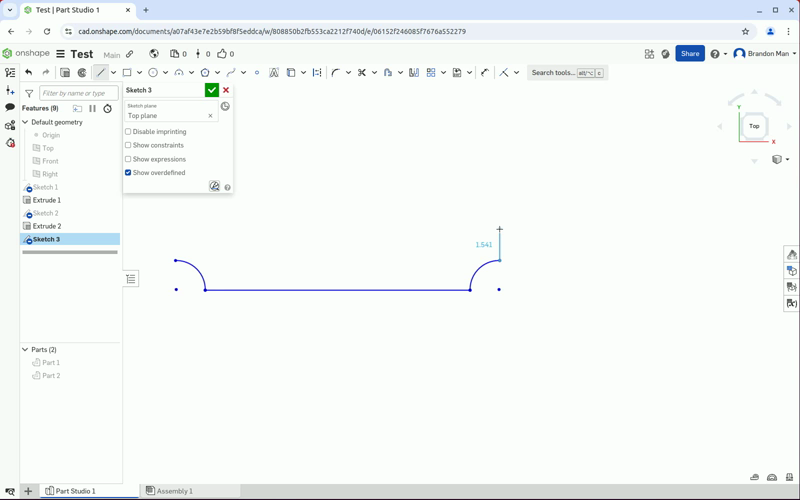
scroll(6)
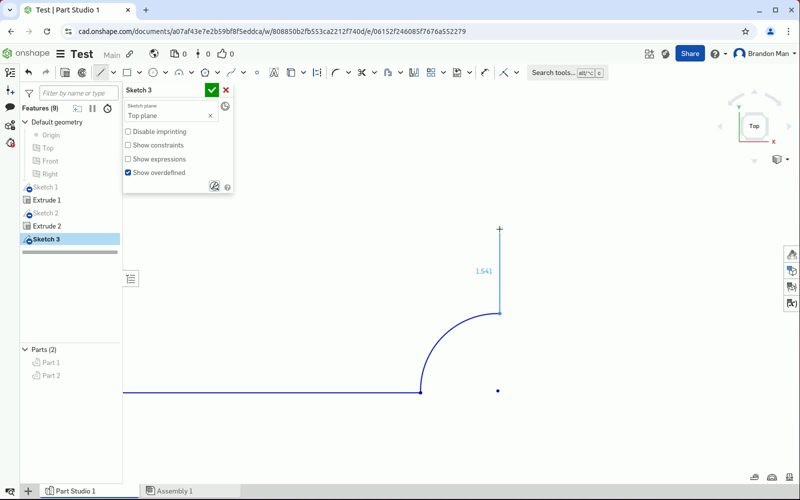
click(499, 228)
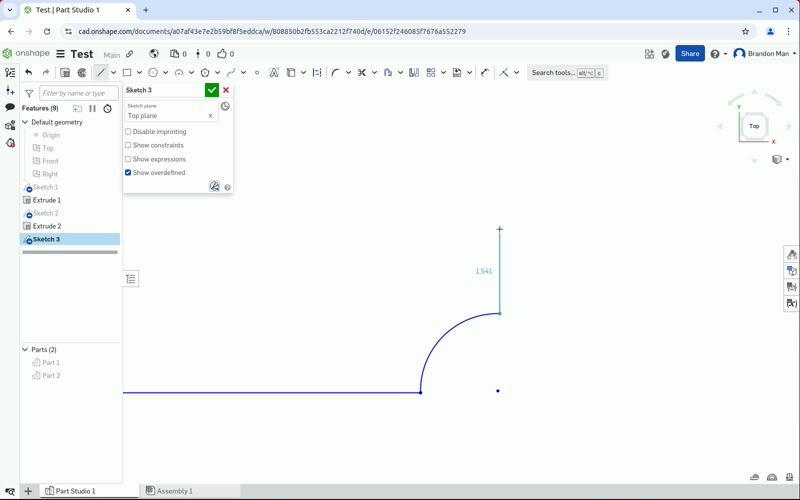
scroll(-6)
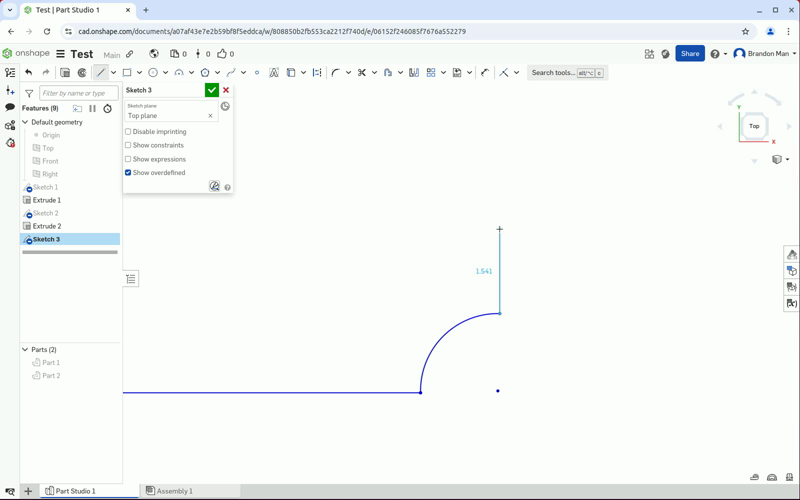
scroll(-6)
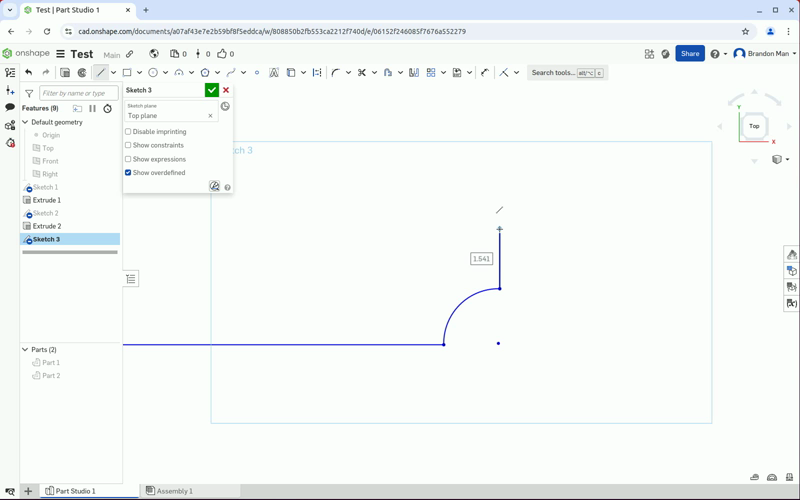
scroll(-6)
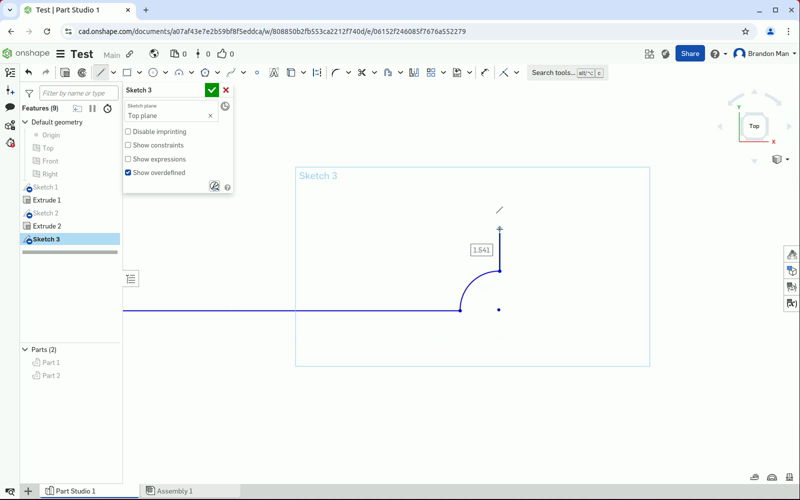
scroll(-6)
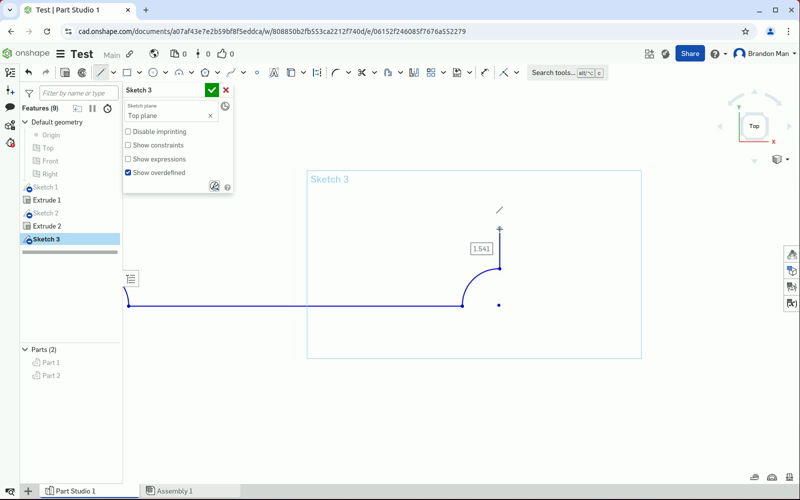
scroll(-6)
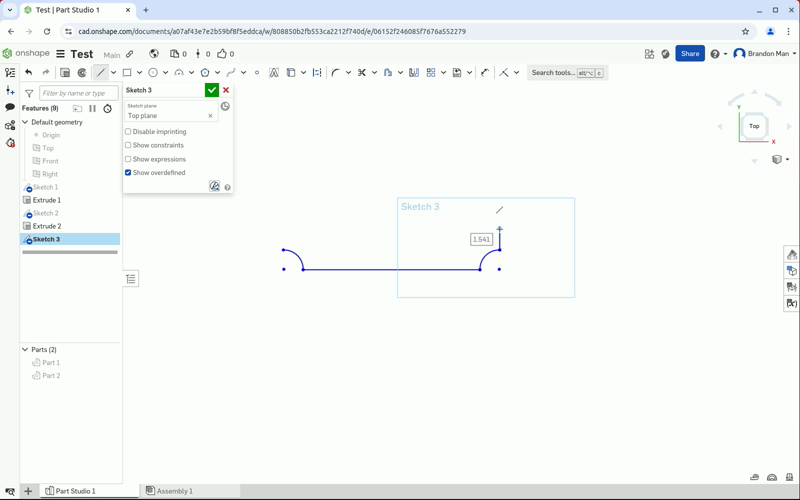
scroll(-6)
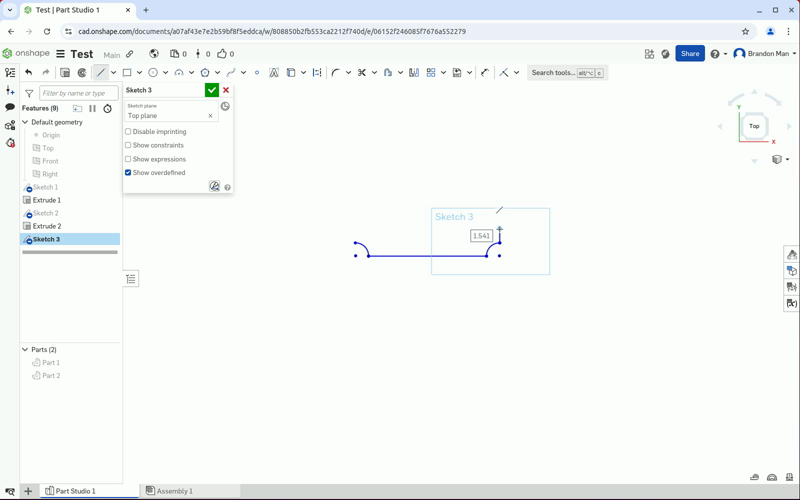
scroll(-6)
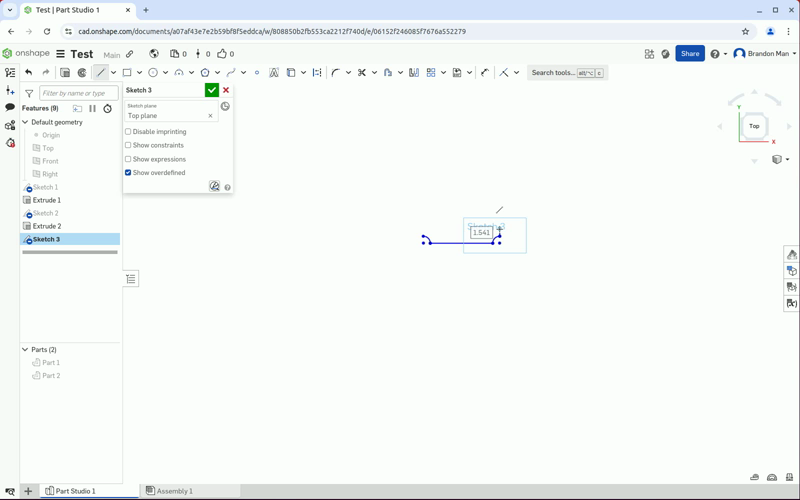
key_up(shift)
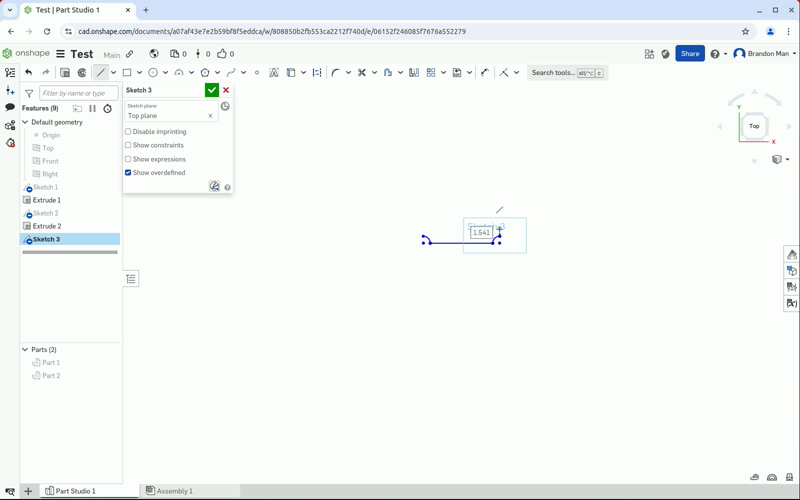
key_down(shift)
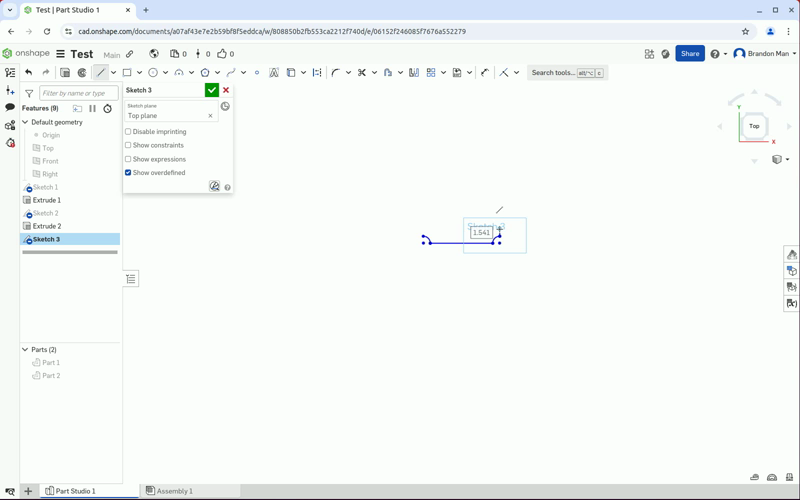
mouse_move(529, 228)
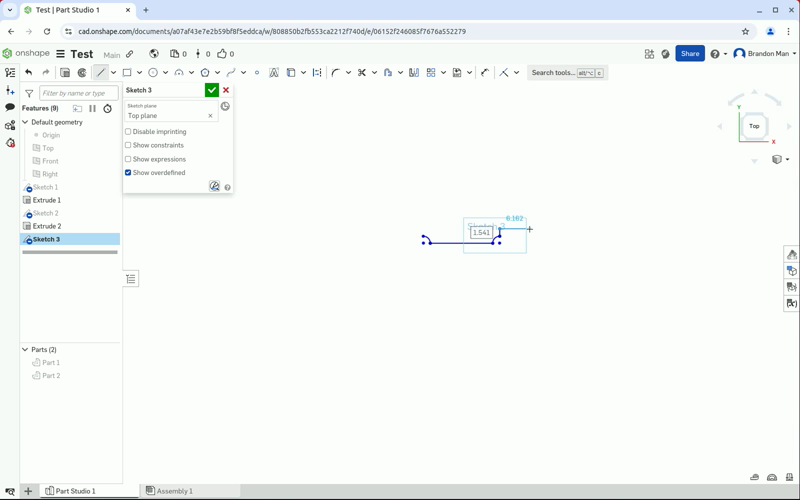
mouse_move(478, 228)
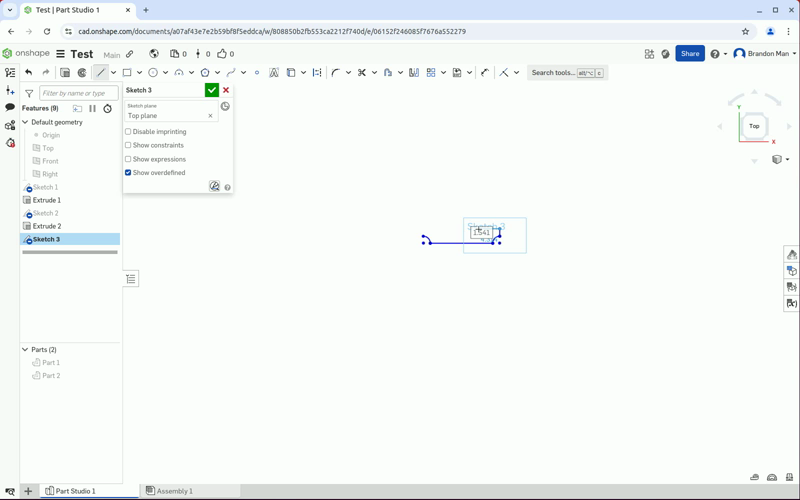
click(478, 228)
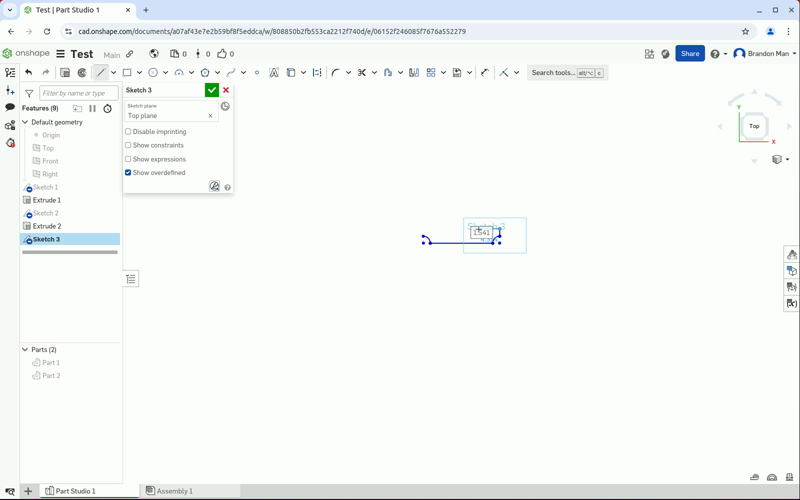
key_up(shift)
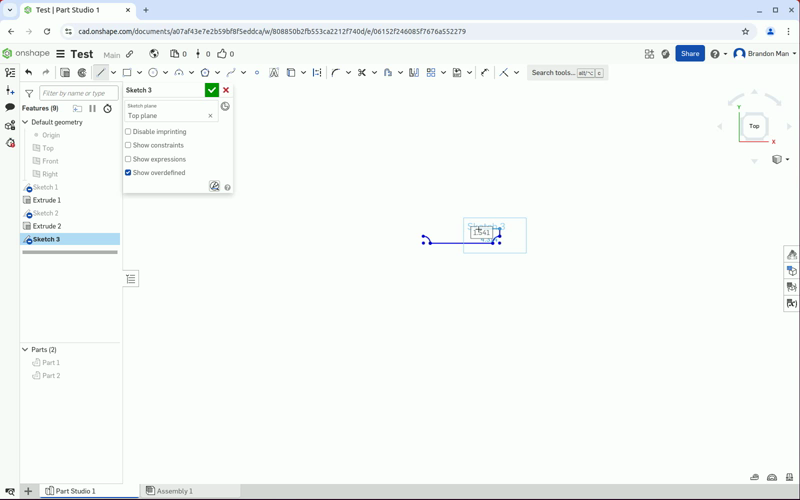
key_down(shift)
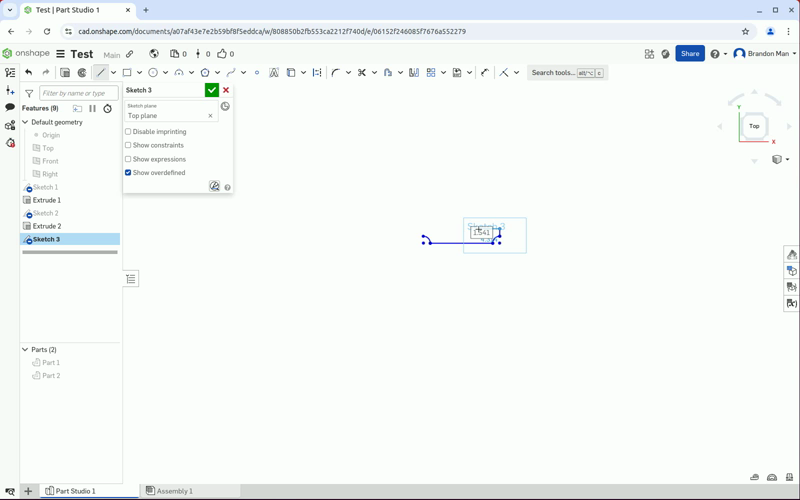
mouse_move(508, 228)
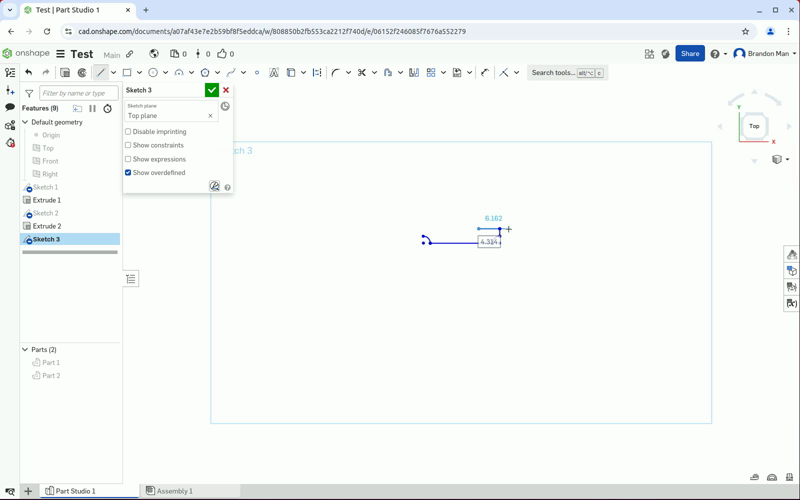
mouse_move(461, 228)
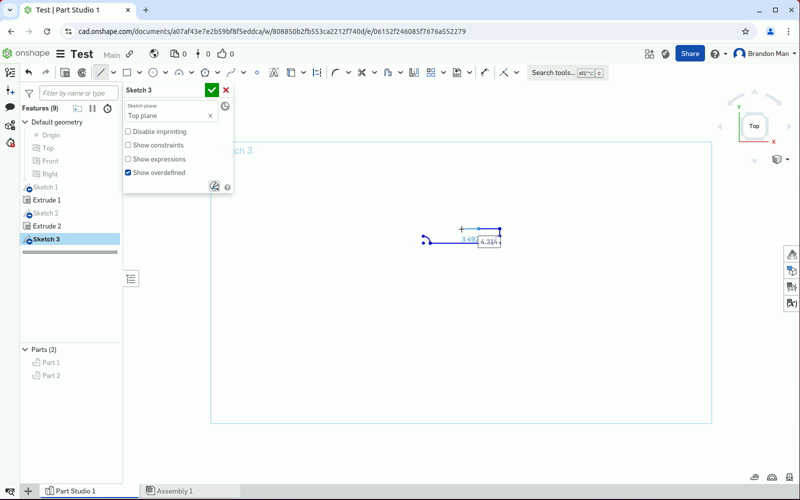
click(461, 228)
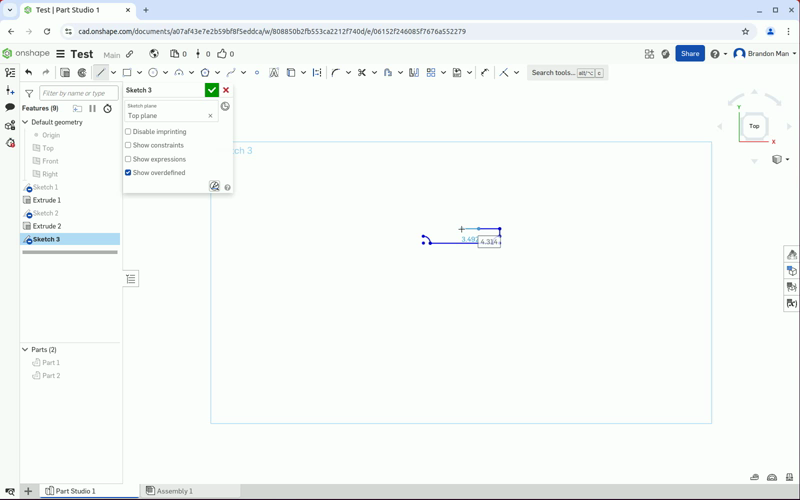
key_up(shift)
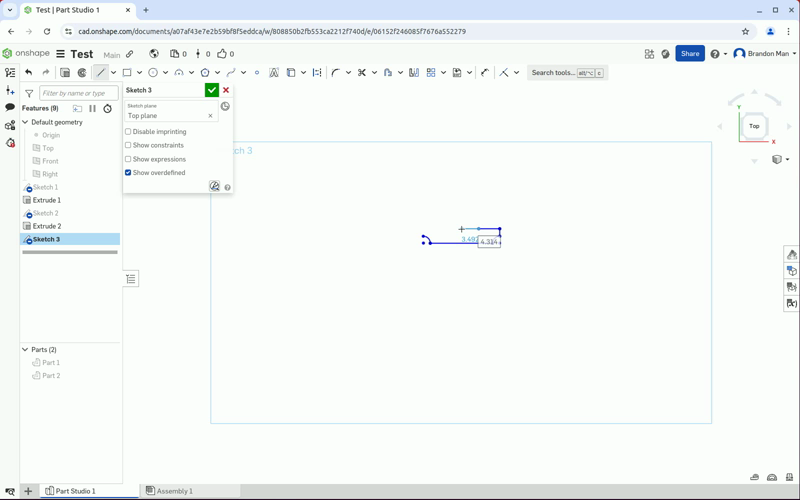
key_down(shift)
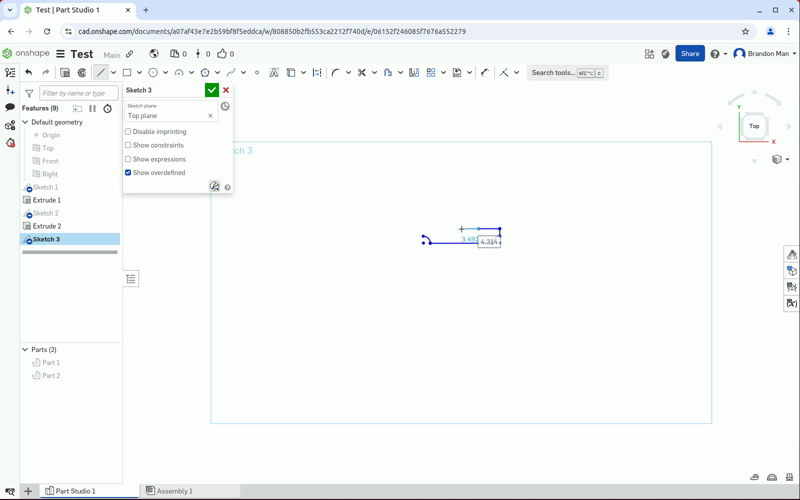
mouse_move(492, 228)
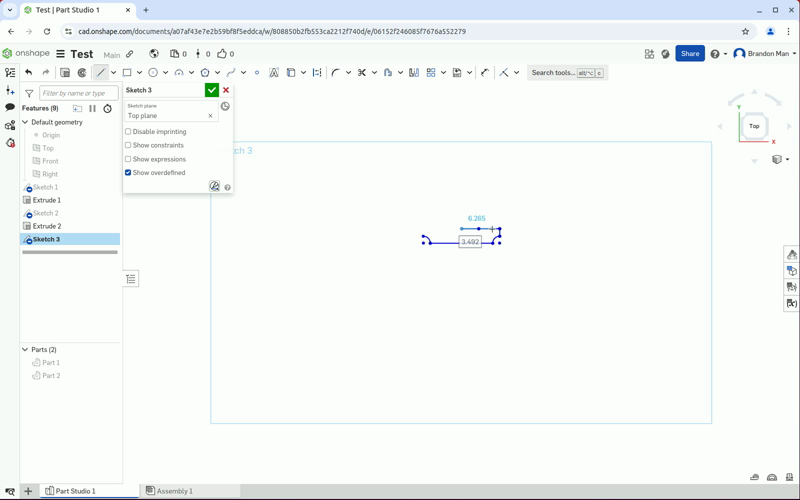
mouse_move(444, 228)
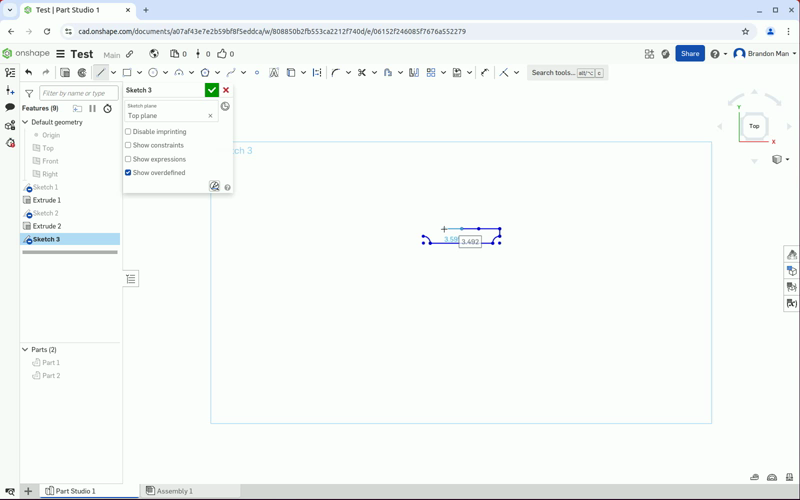
click(444, 228)
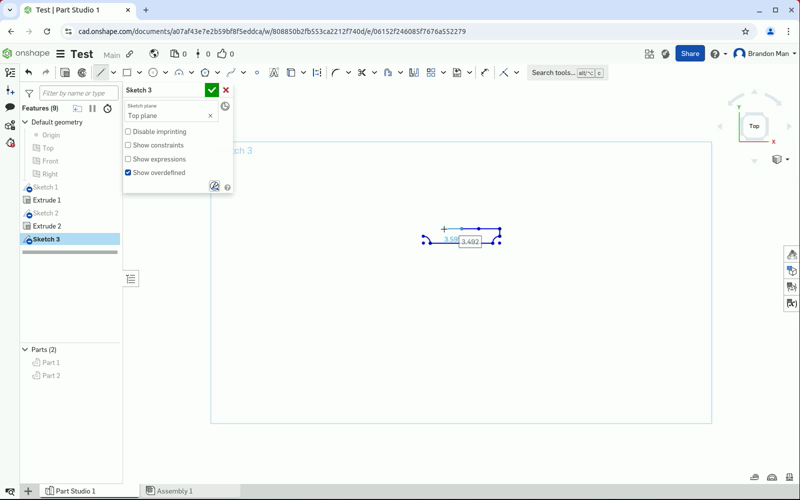
key_up(shift)
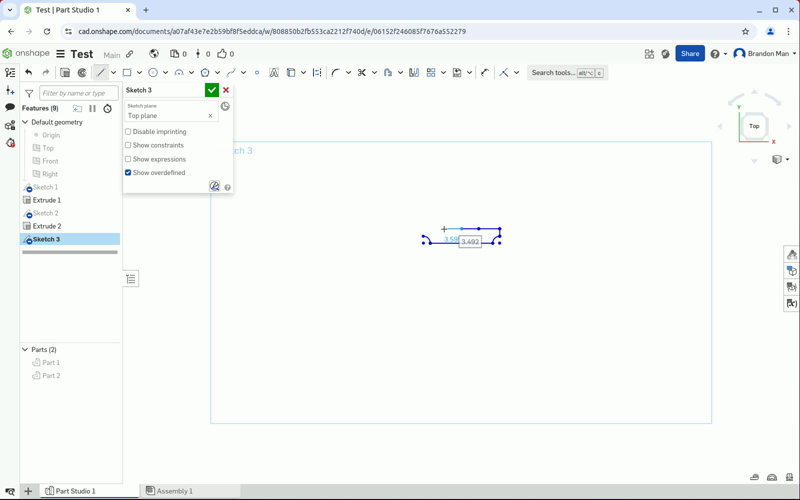
key_down(shift)
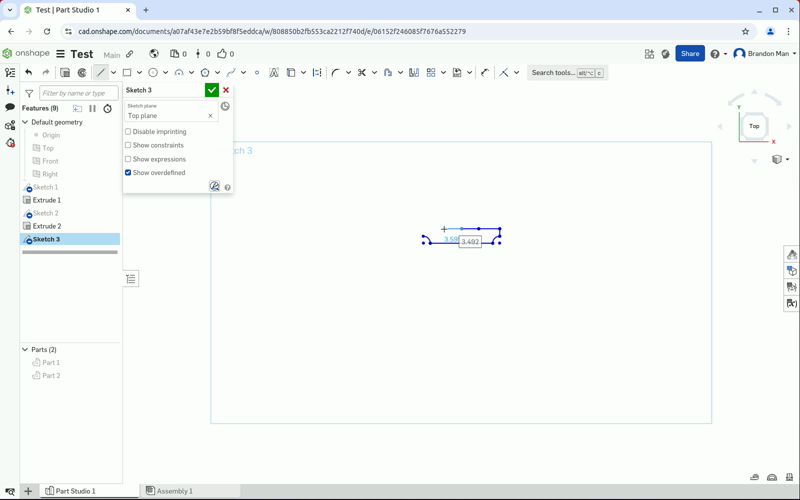
mouse_move(474, 228)
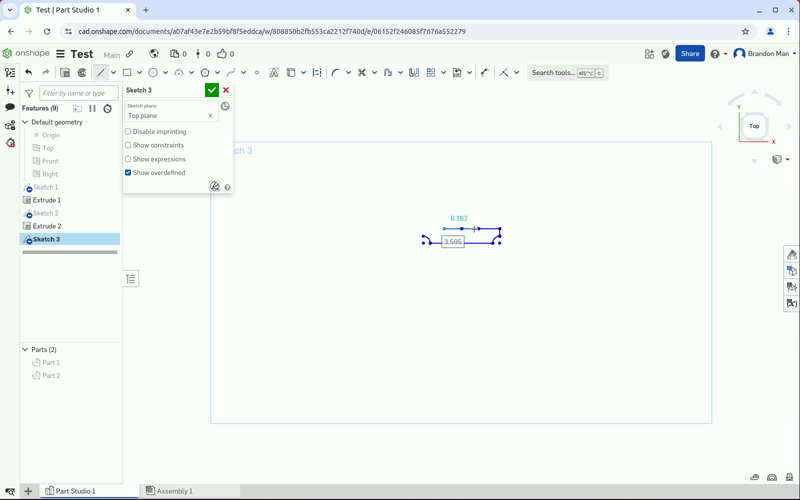
mouse_move(423, 228)
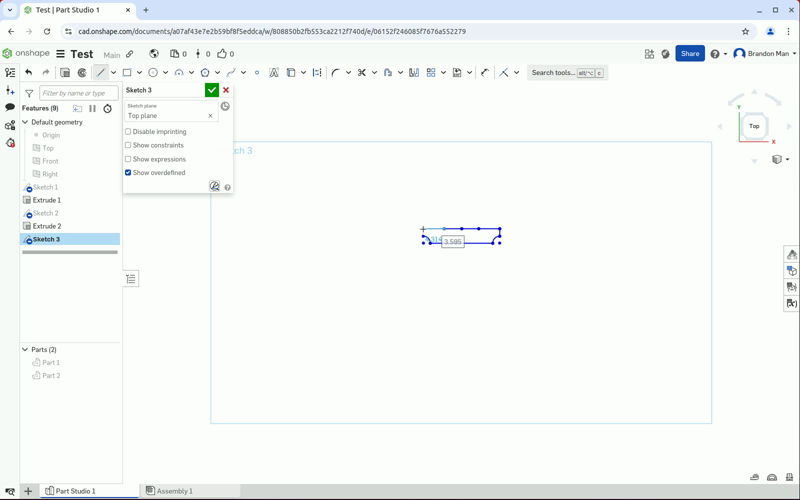
click(423, 228)
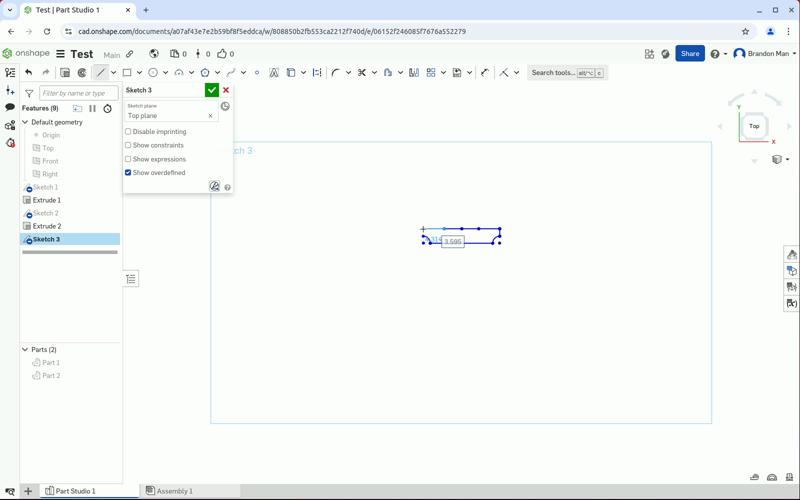
key_up(shift)
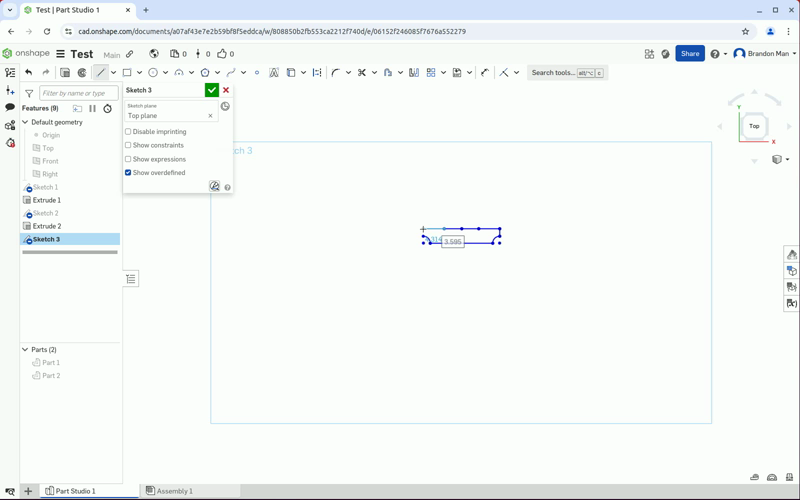
mouse_move(453, 228)
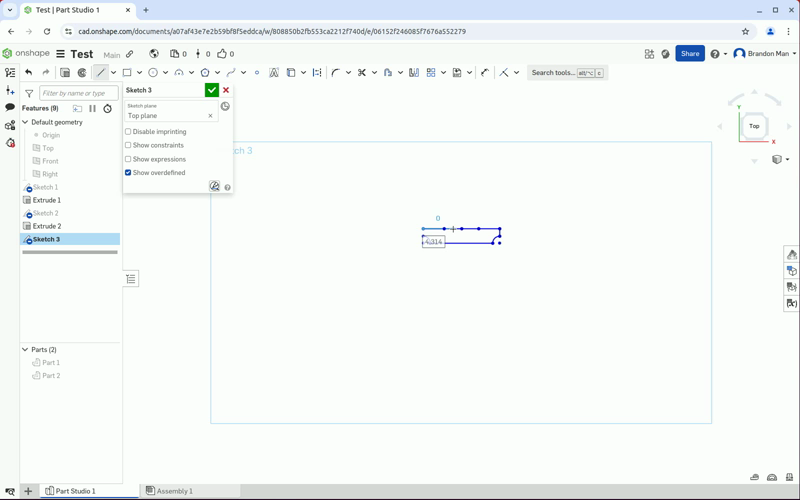
key_down(shift)
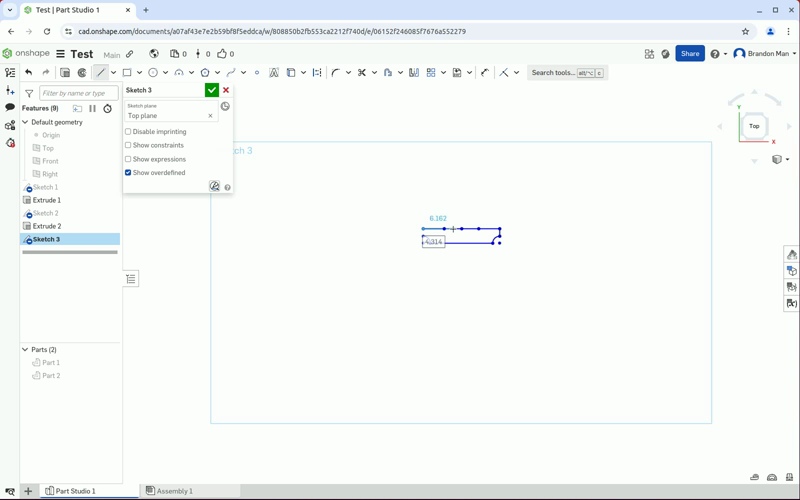
mouse_move(423, 236)
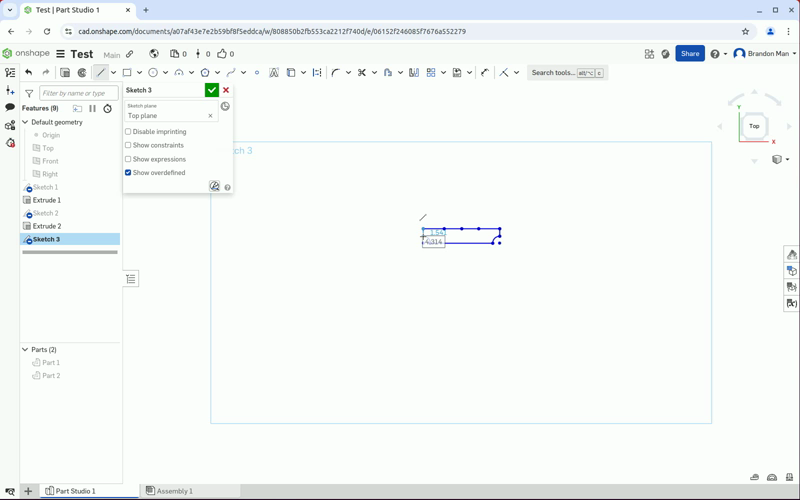
scroll(6)
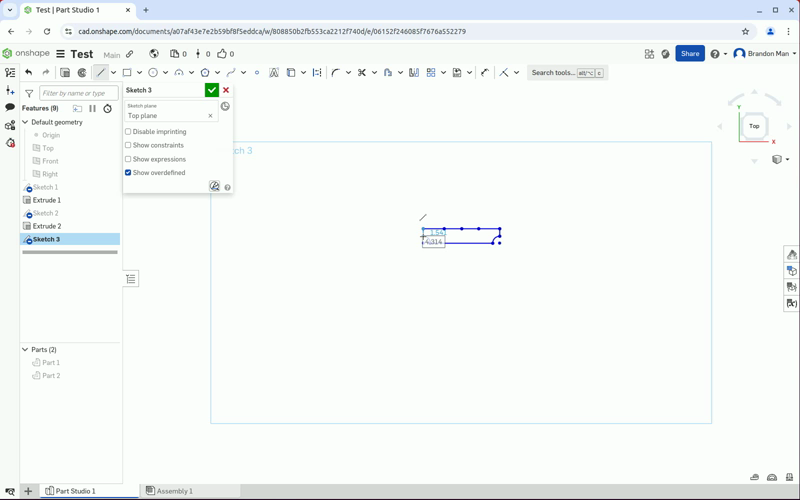
scroll(6)
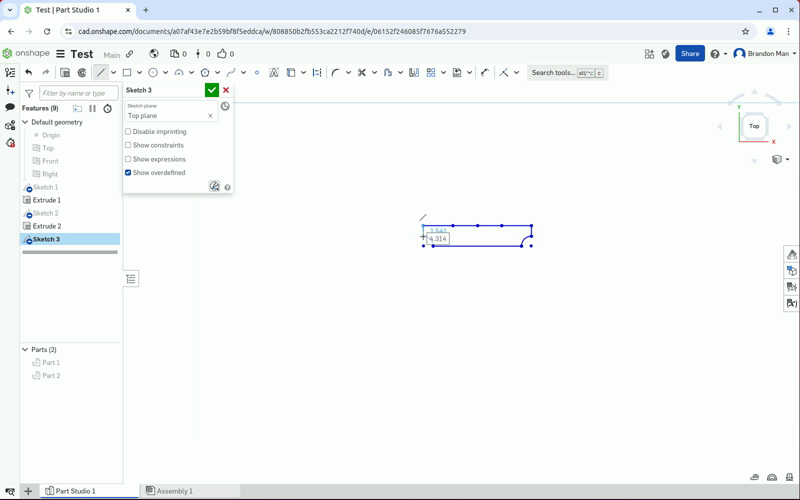
scroll(6)
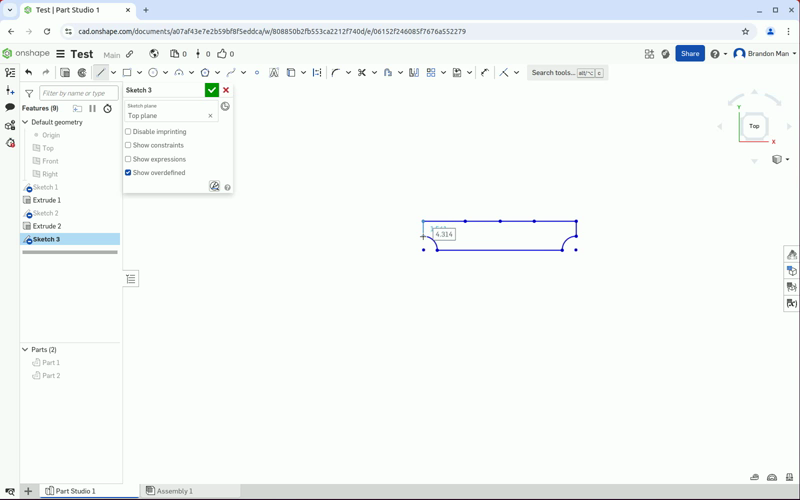
scroll(6)
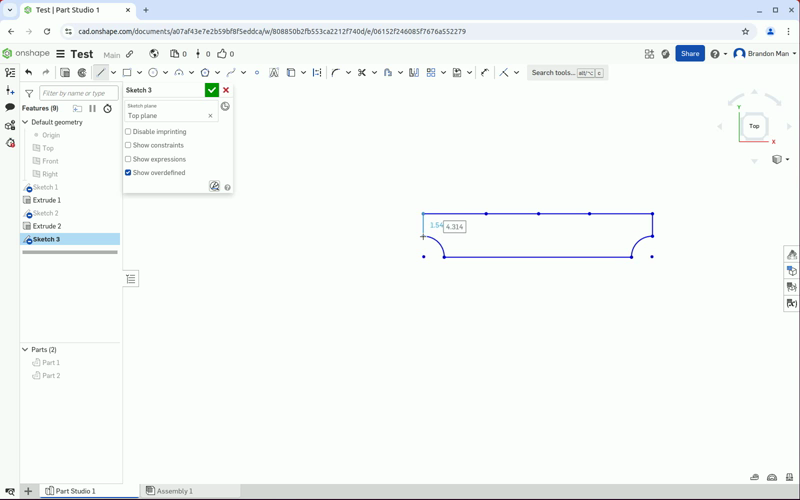
scroll(6)
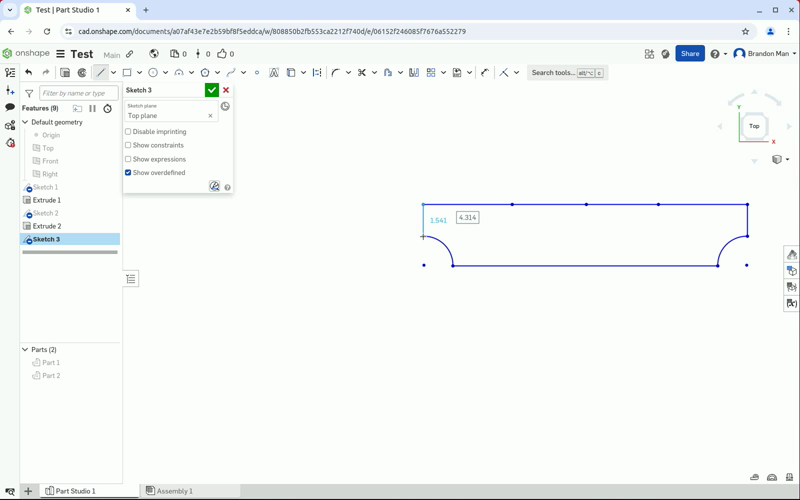
scroll(6)
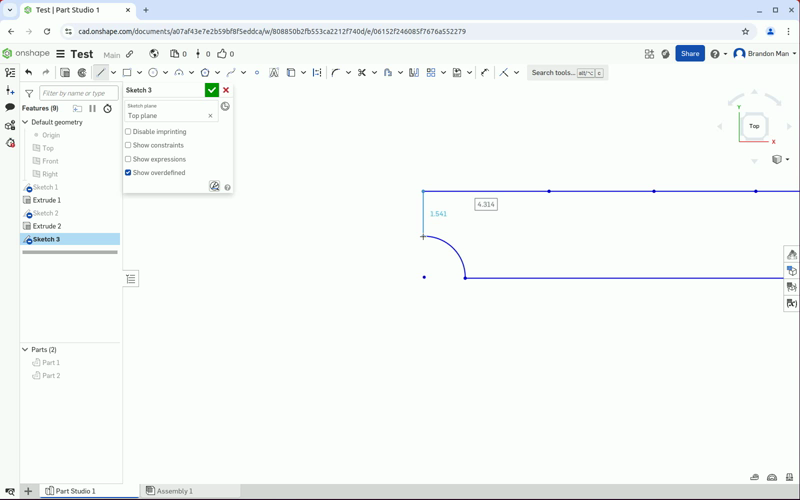
scroll(6)
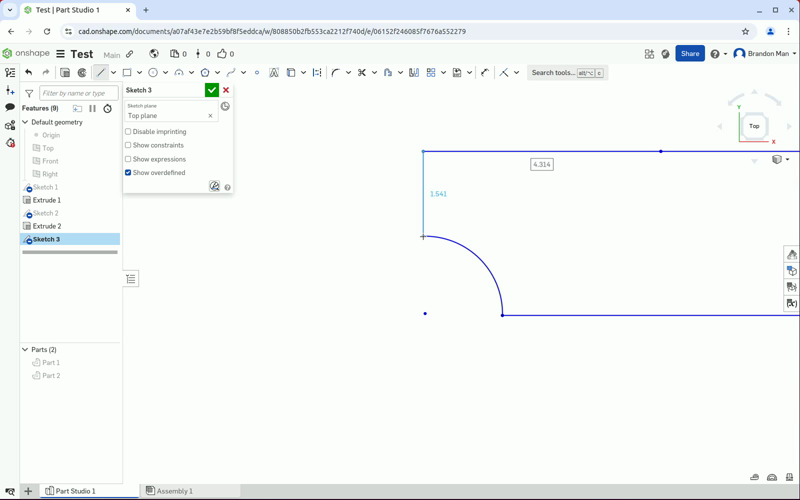
key_up(shift)
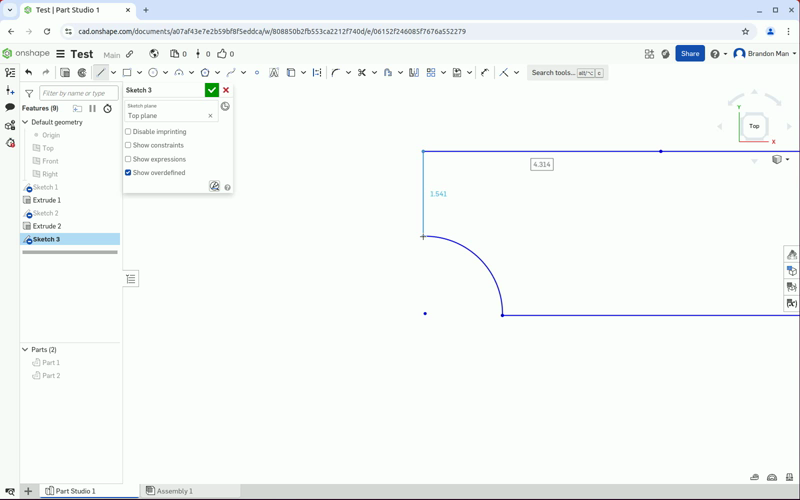
click(423, 236)
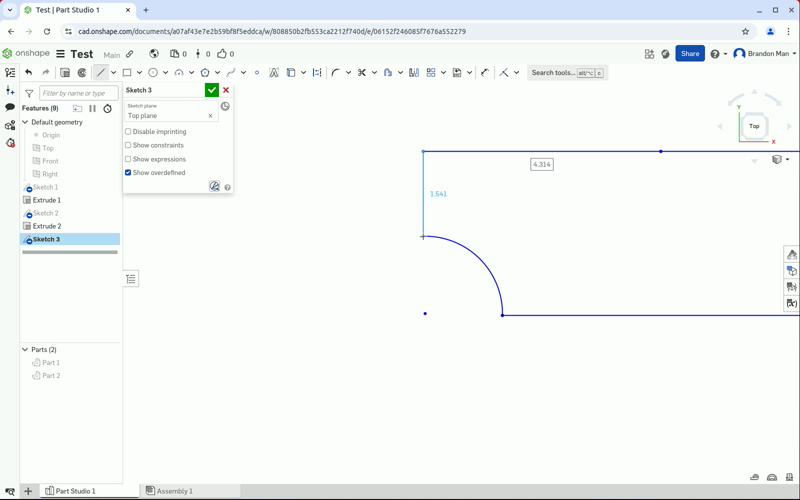
scroll(-6)
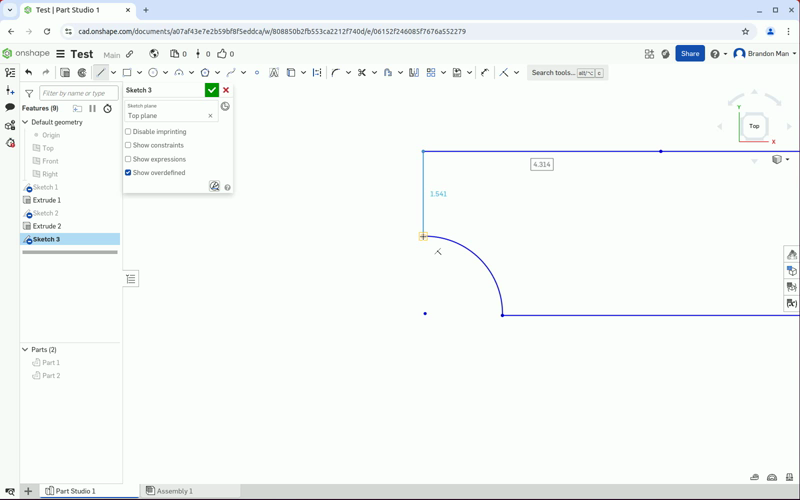
scroll(-6)
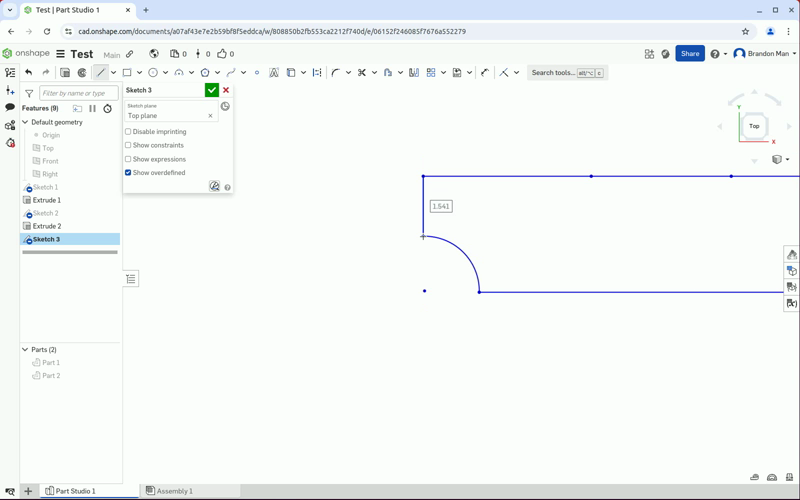
scroll(-6)
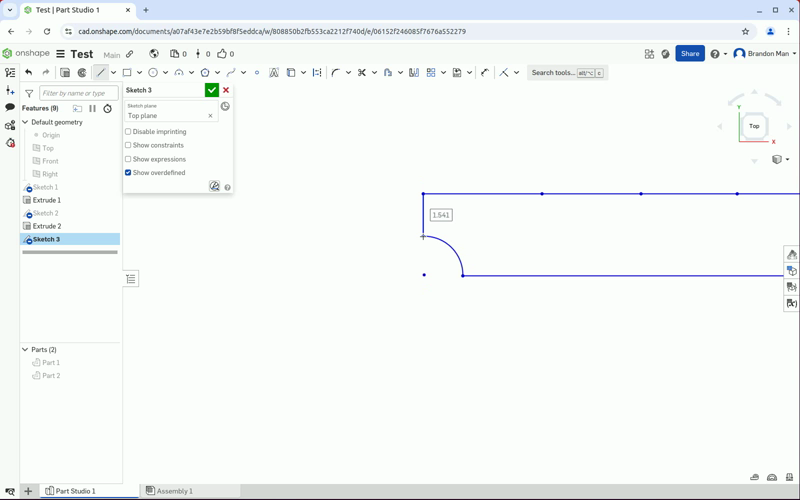
scroll(-6)
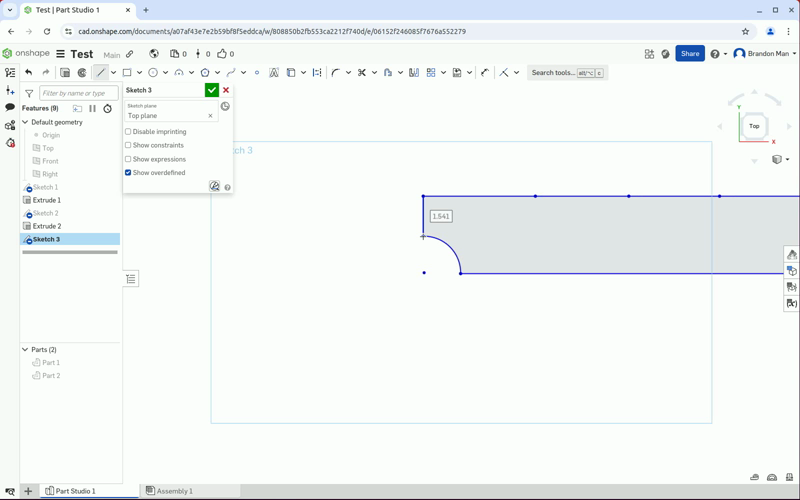
scroll(-6)
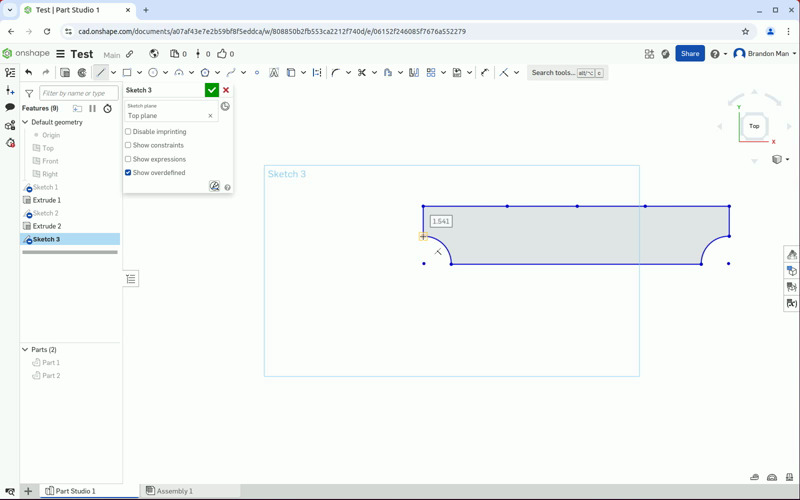
scroll(-6)
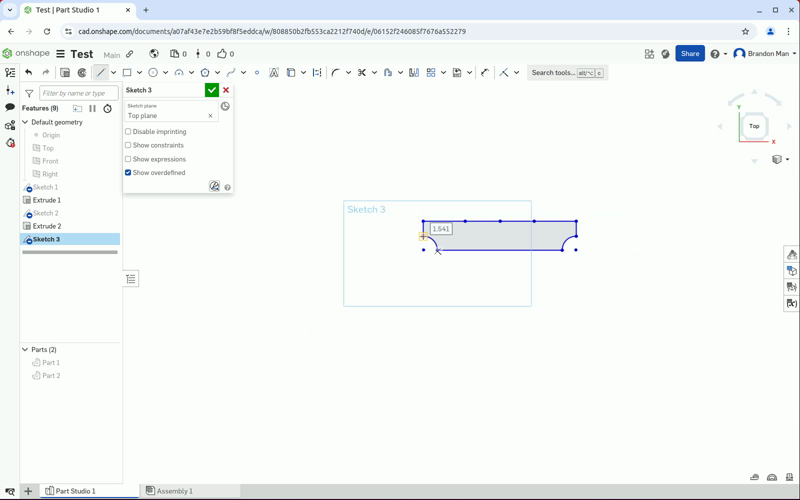
scroll(-6)
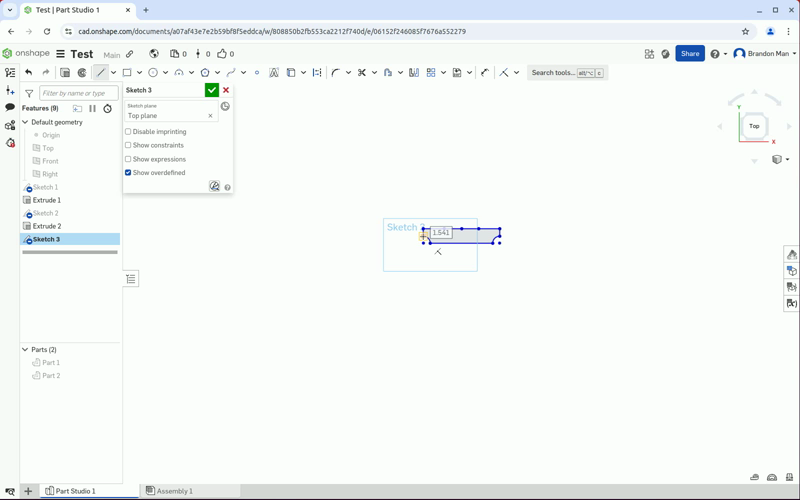
key(esc)
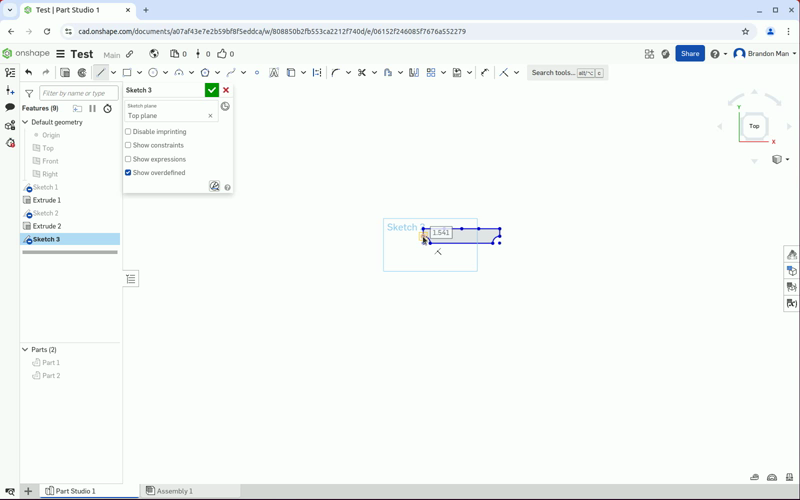
mouse_move(497, 233)
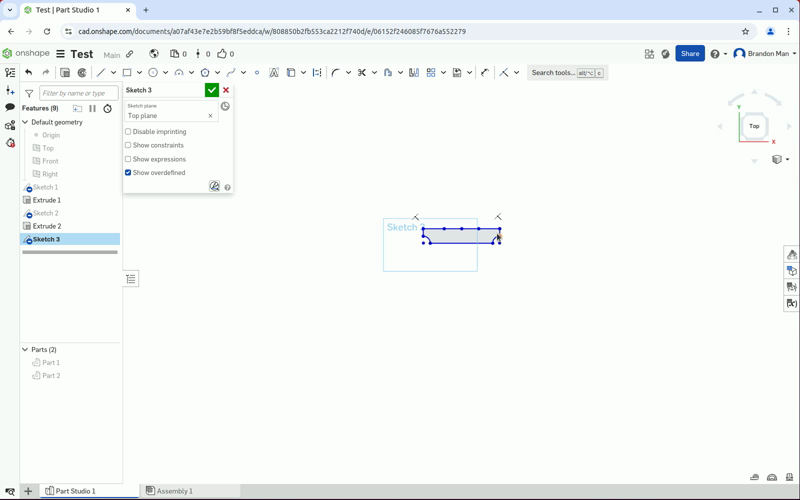
scroll(6)
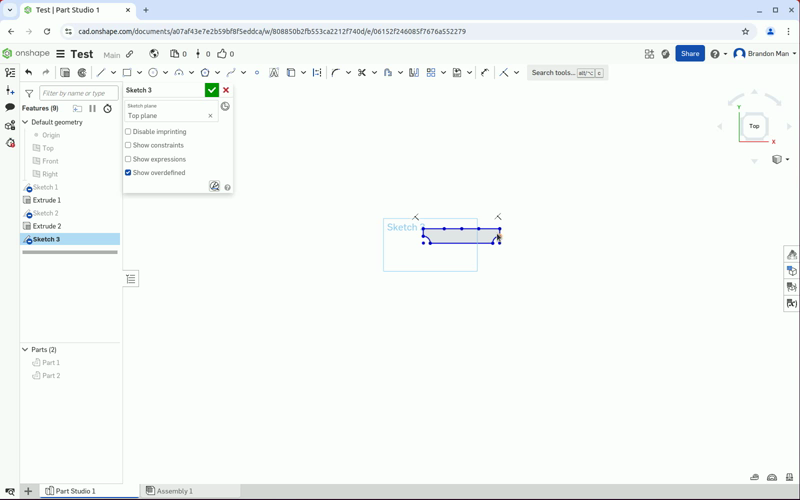
scroll(6)
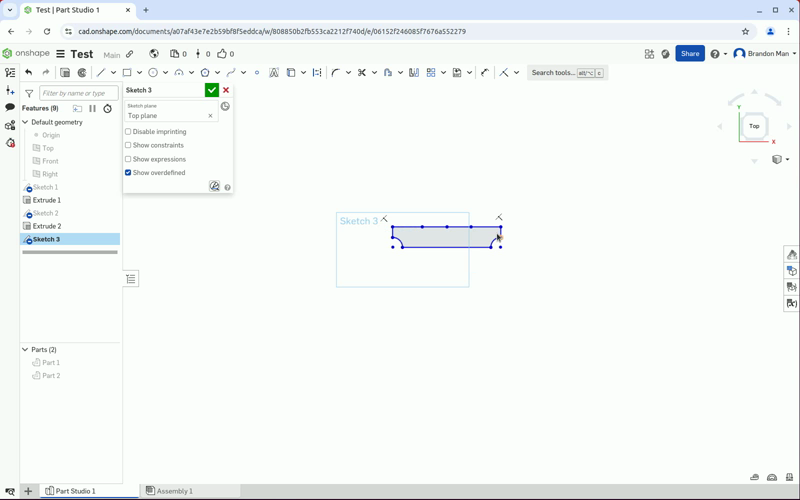
scroll(6)
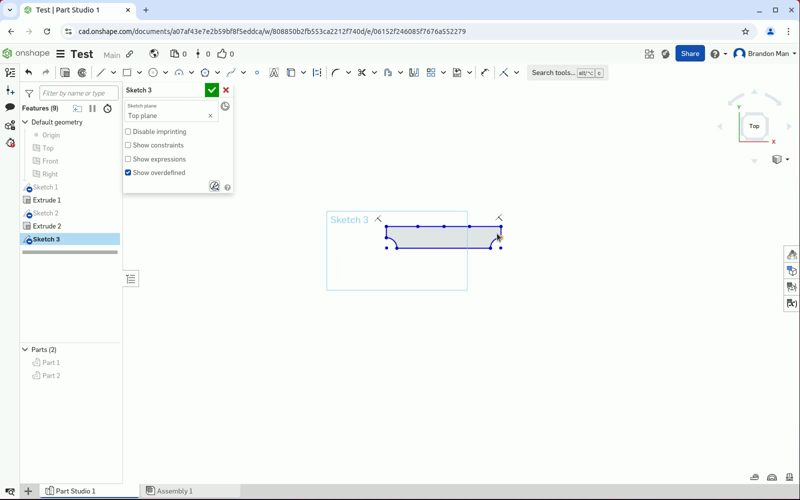
scroll(6)
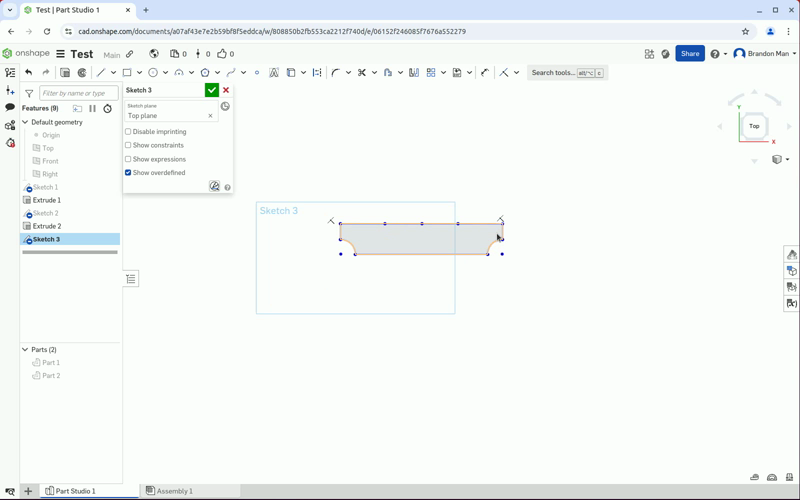
scroll(6)
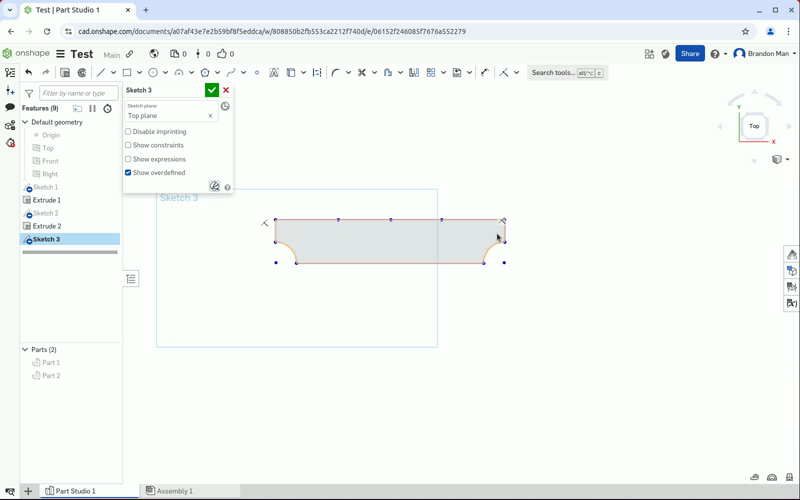
scroll(6)
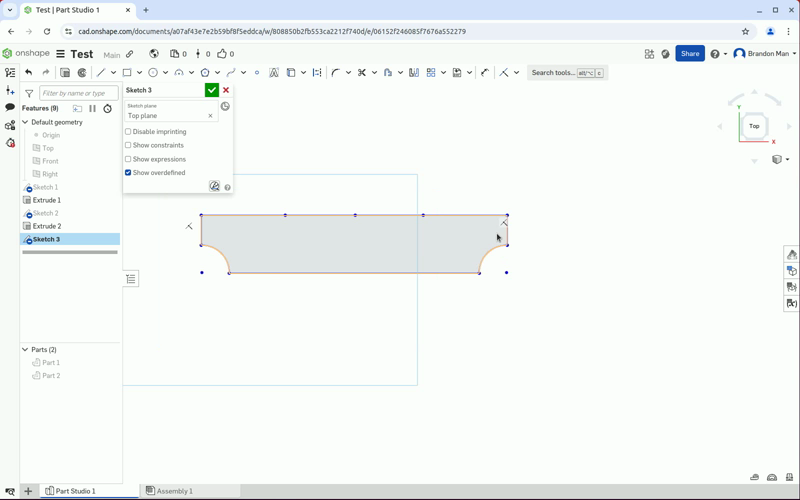
scroll(6)
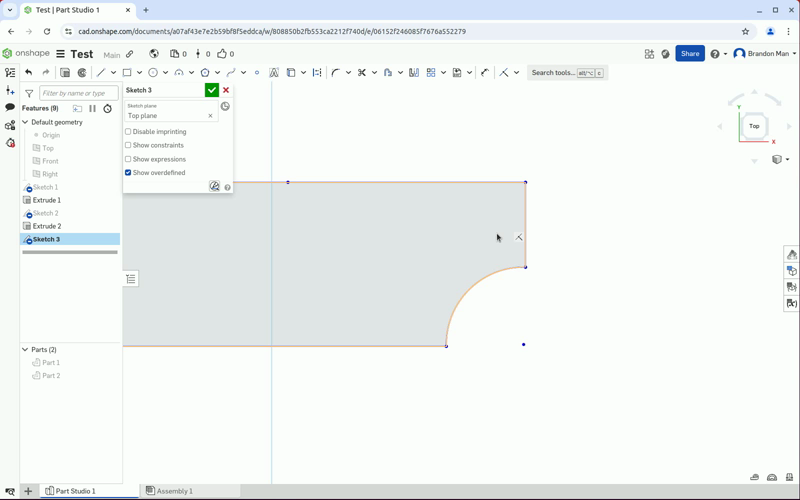
click(497, 233)
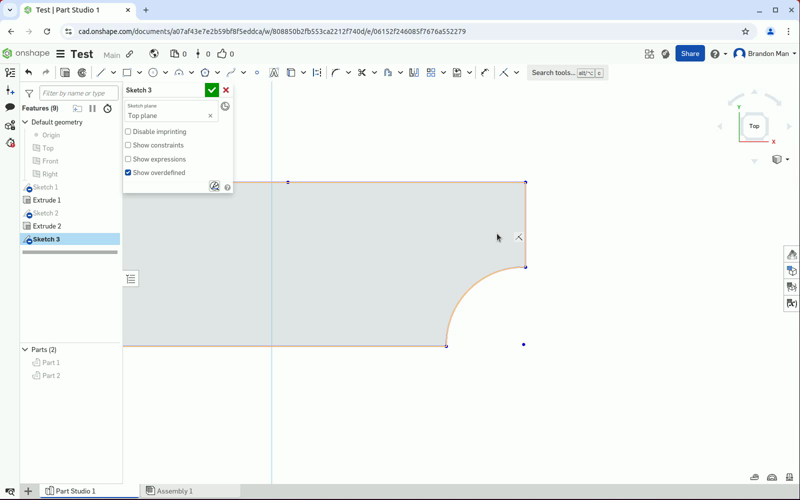
scroll(-6)
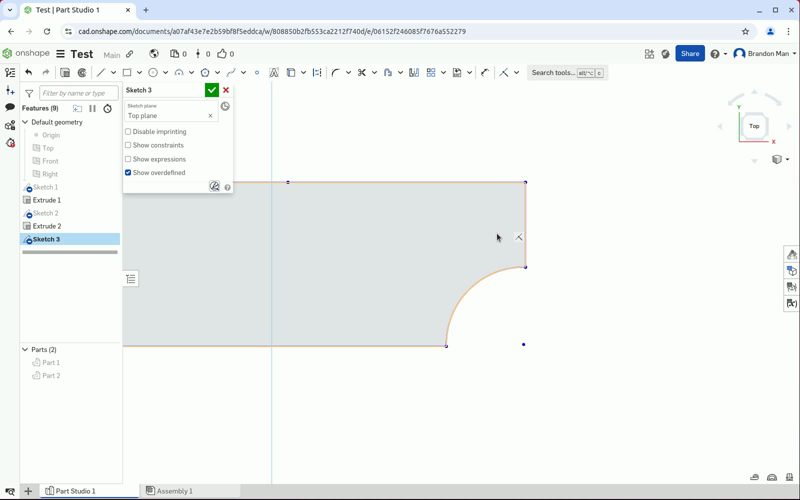
scroll(-6)
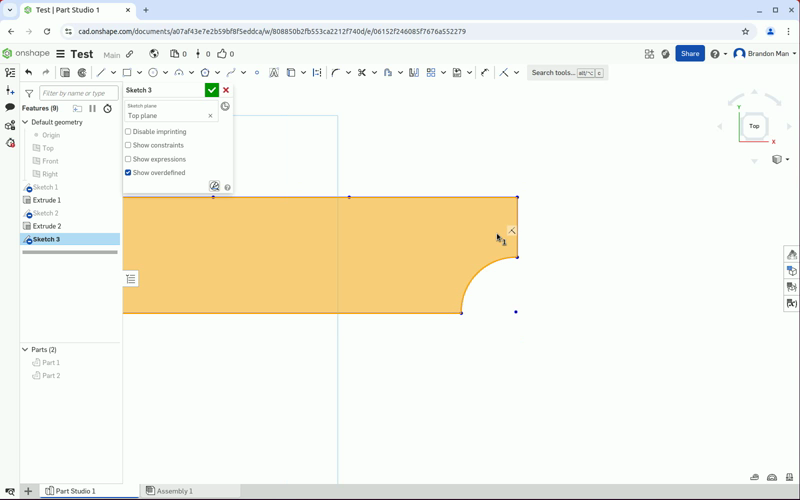
scroll(-6)
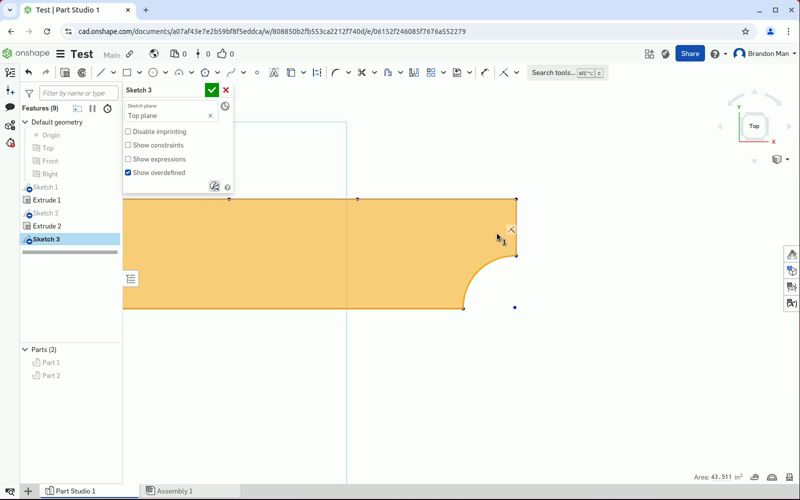
scroll(-6)
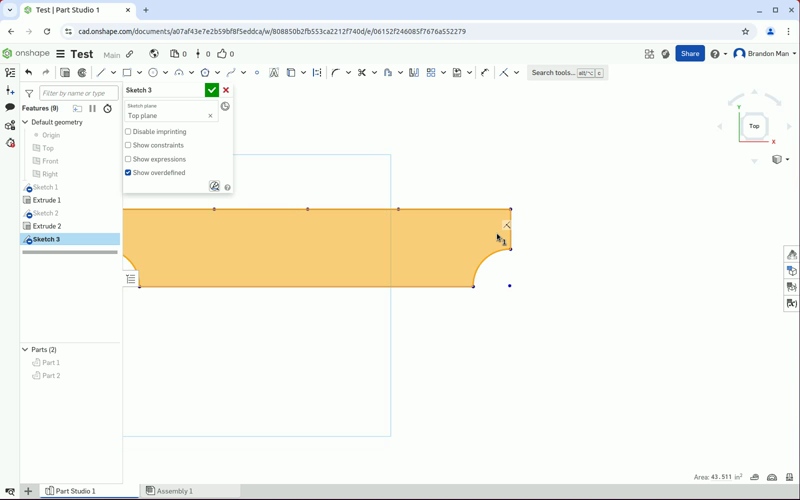
scroll(-6)
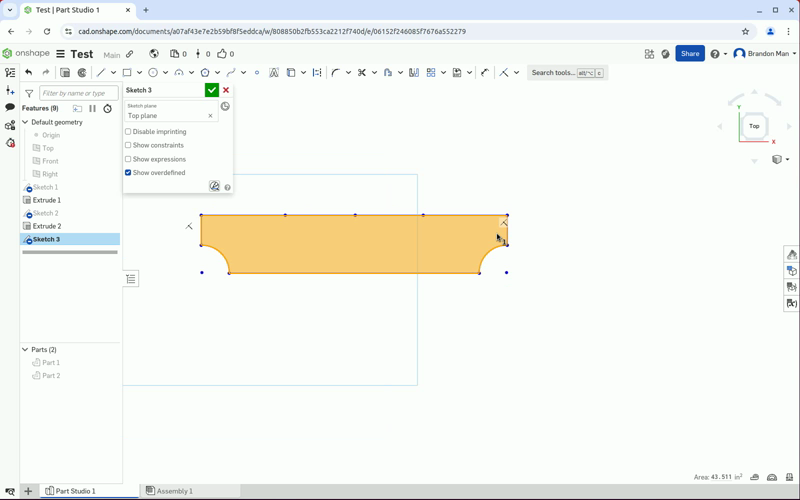
scroll(-6)
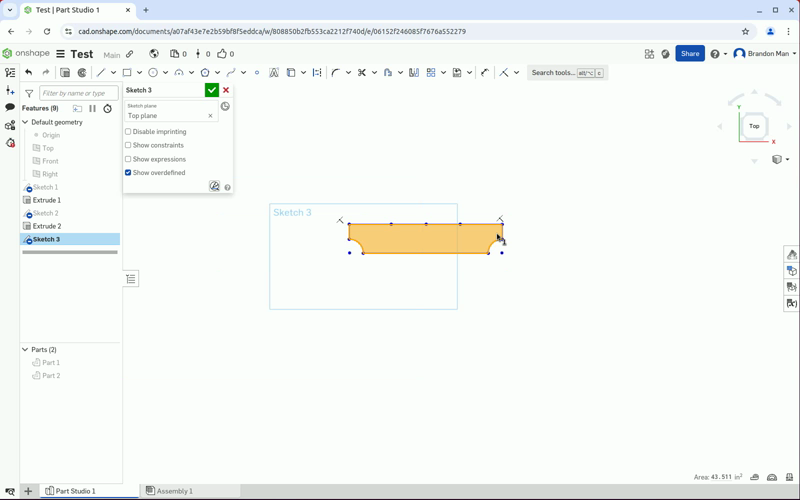
scroll(-6)
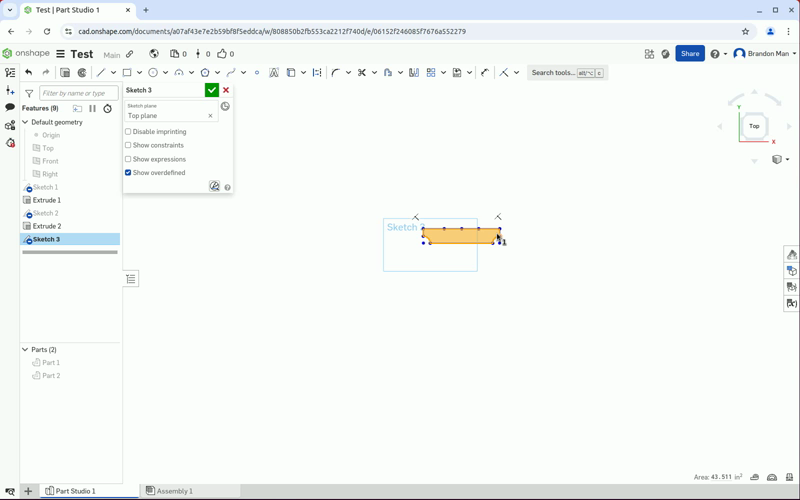
mouse_move(73, 352)
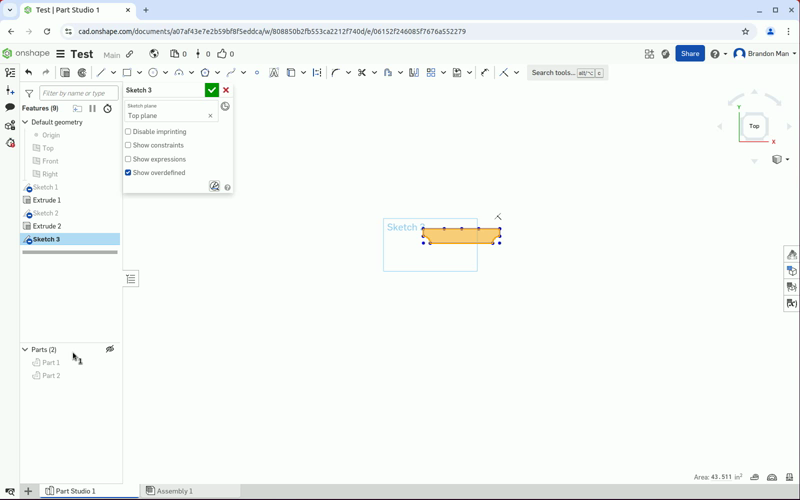
key(shift+y)
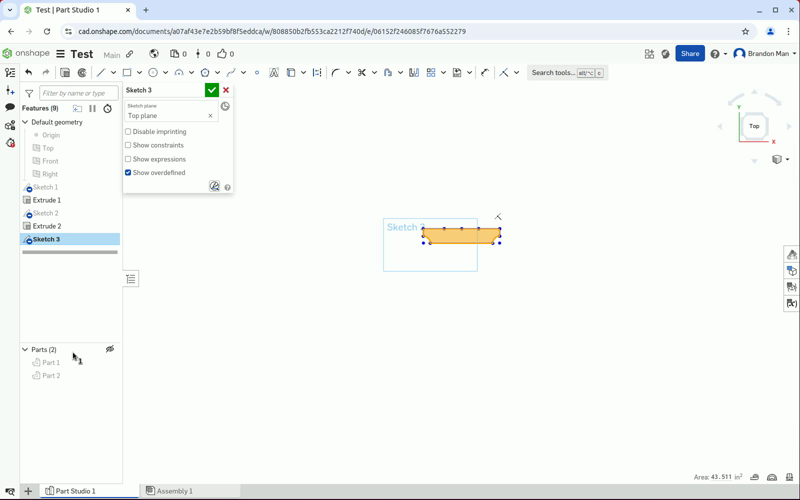
key(shift+e)
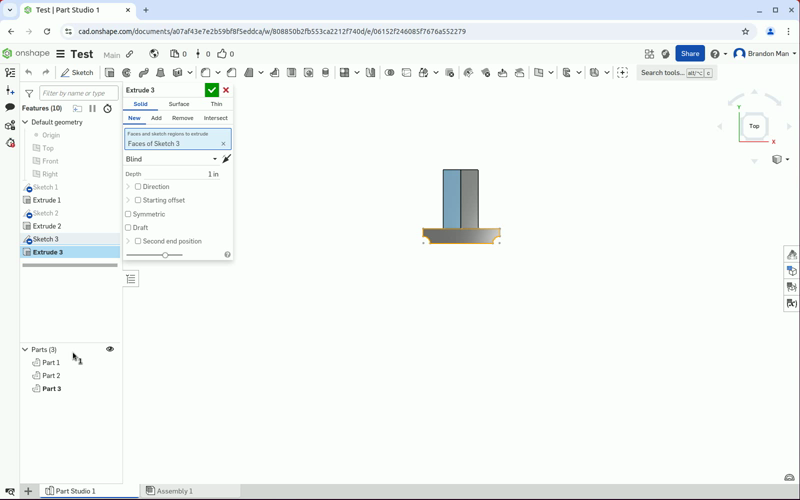
mouse_move(143, 106)
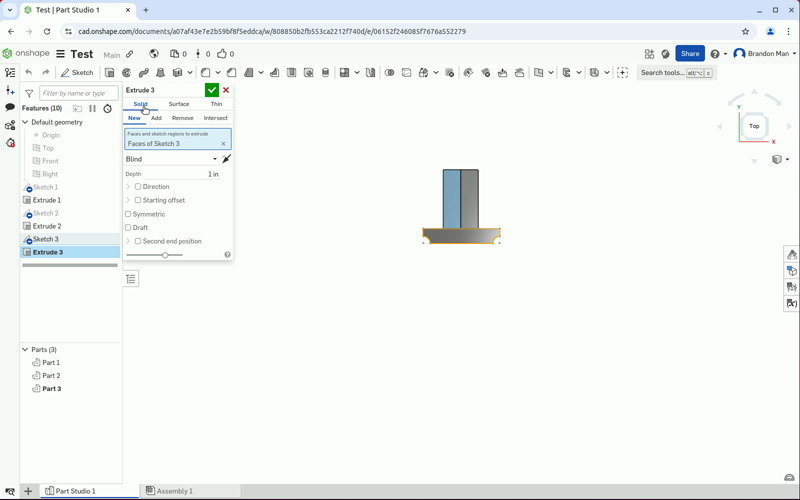
click(143, 106)
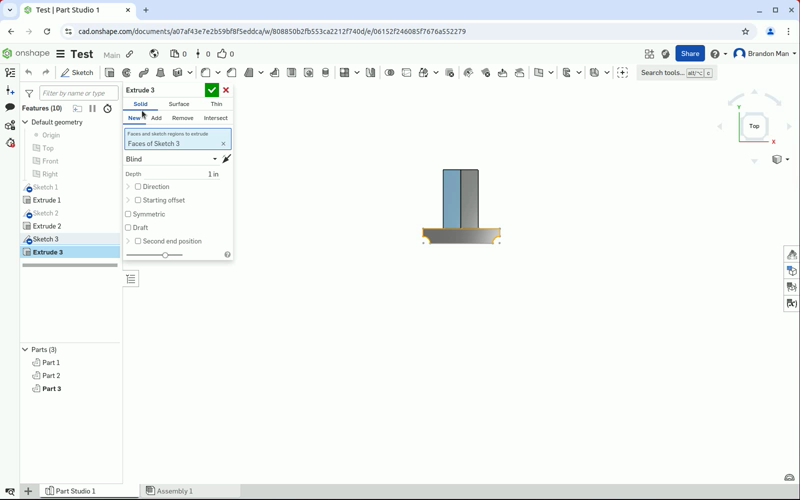
mouse_move(137, 120)
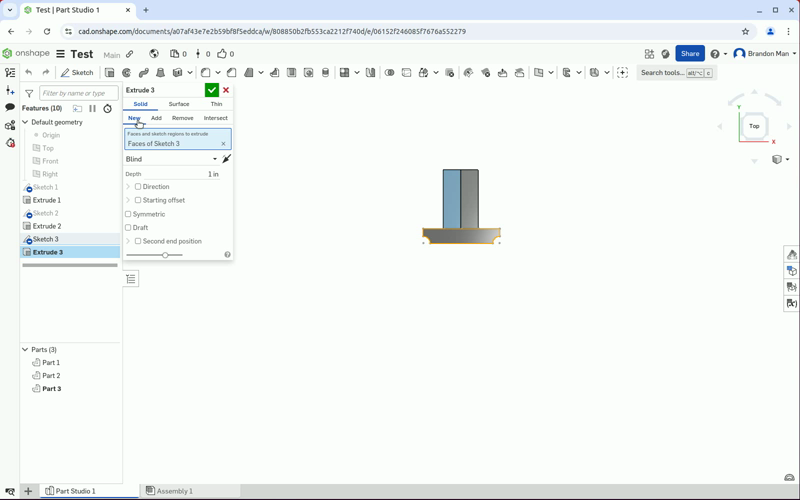
click(137, 120)
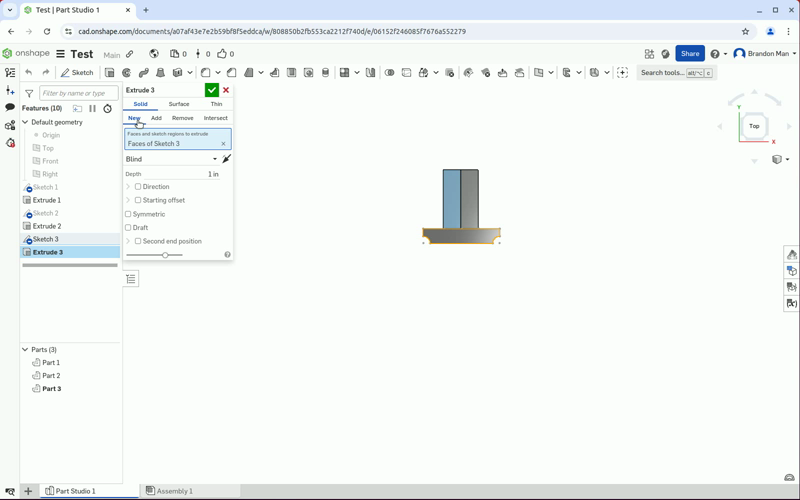
key(tab, 4)
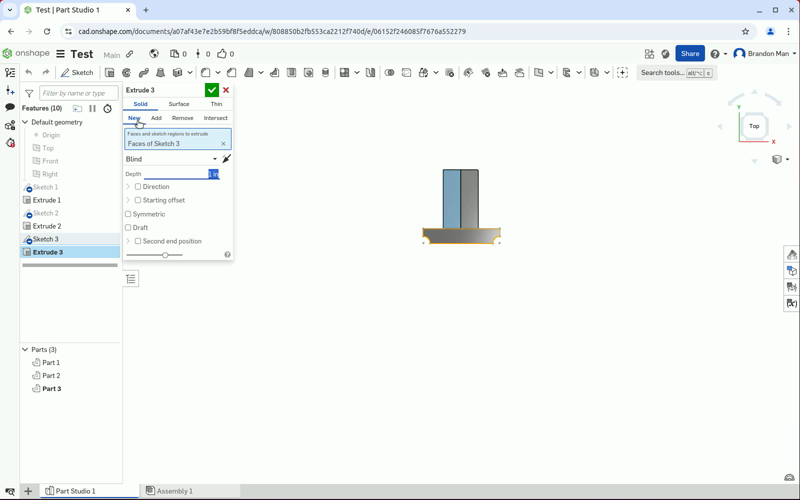
text(0.481)
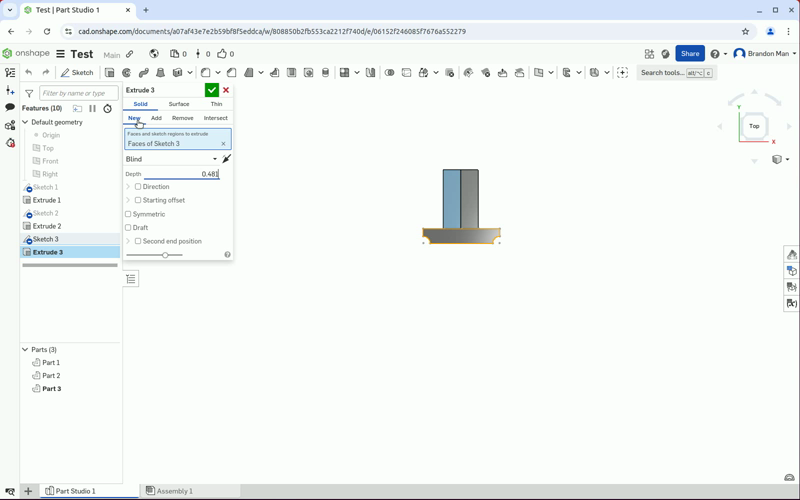
key(enter)
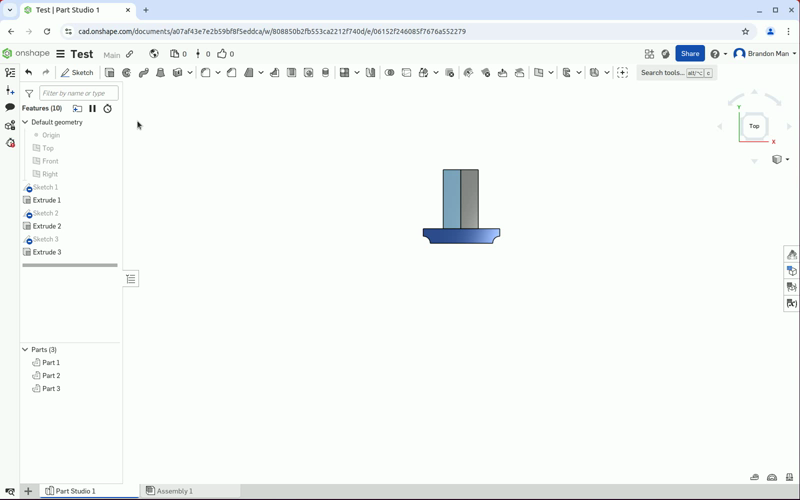
key(shift+h)
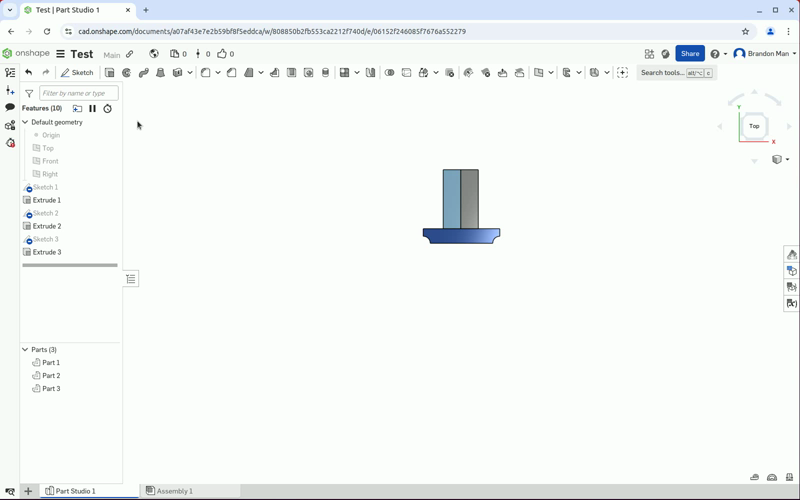
key(shift+h)
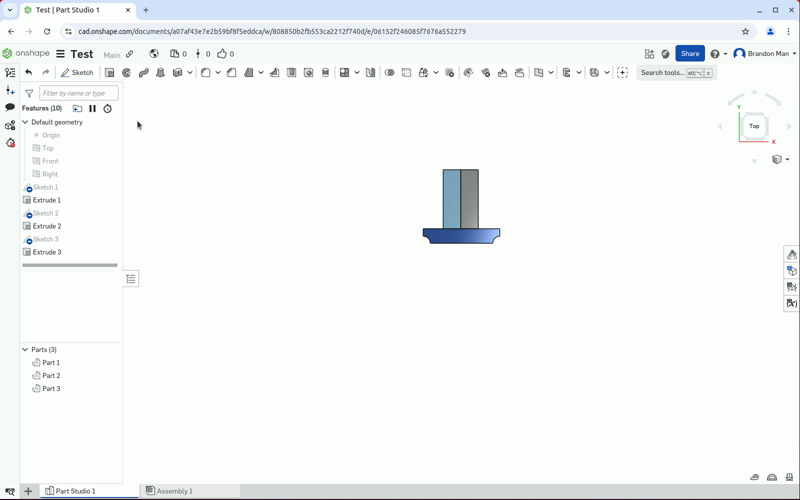
mouse_move(73, 189)
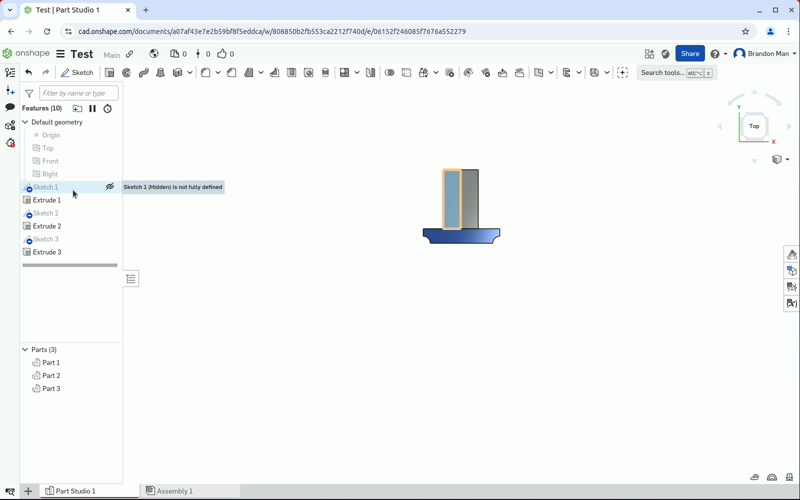
click(73, 189)
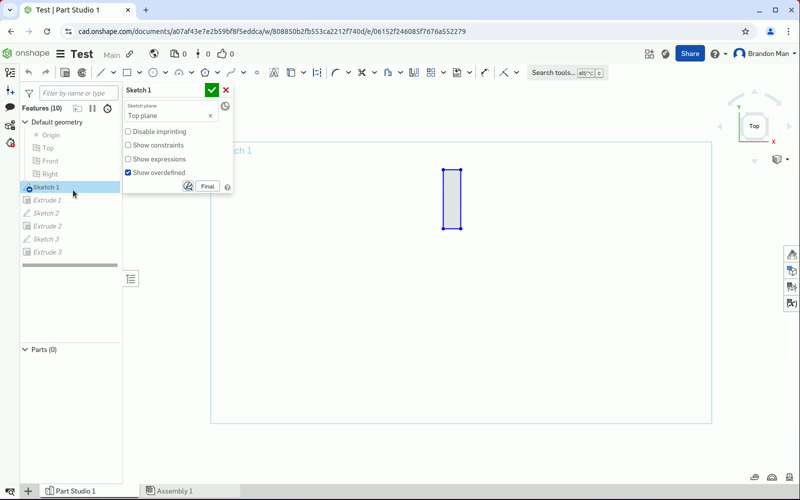
mouse_move(229, 92)
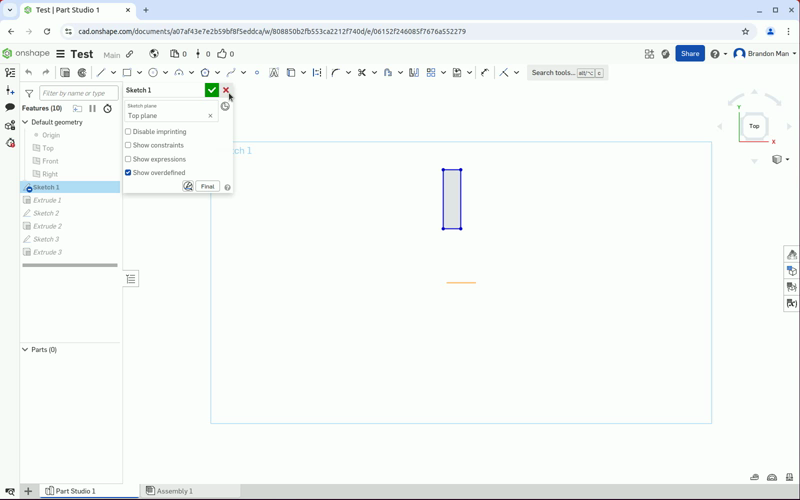
click(229, 92)
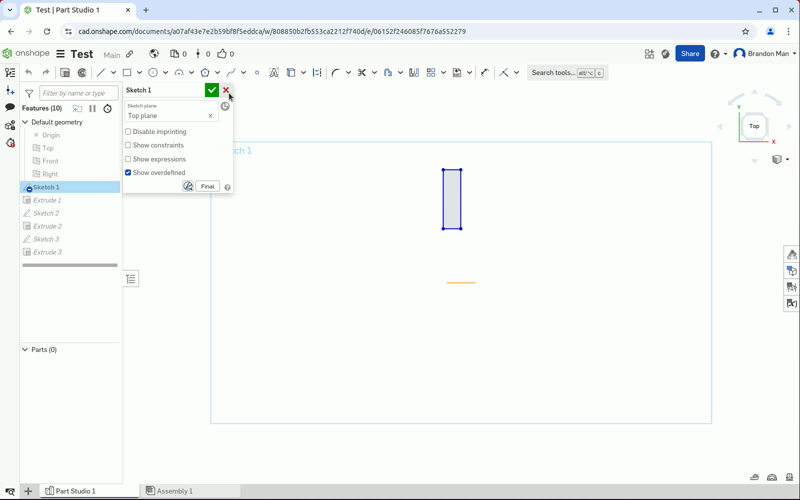
key(shift+s)
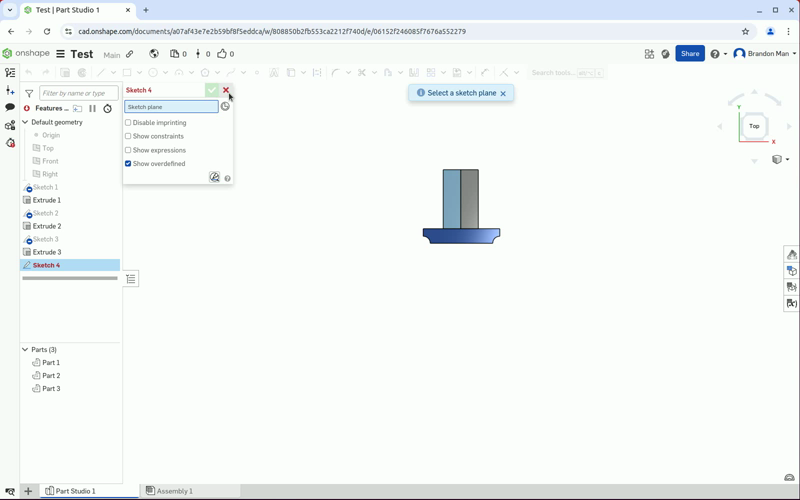
mouse_move(73, 150)
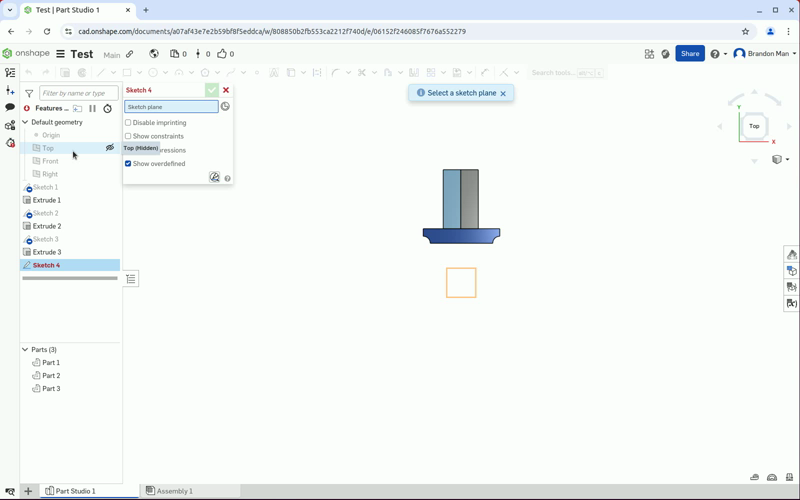
click(73, 150)
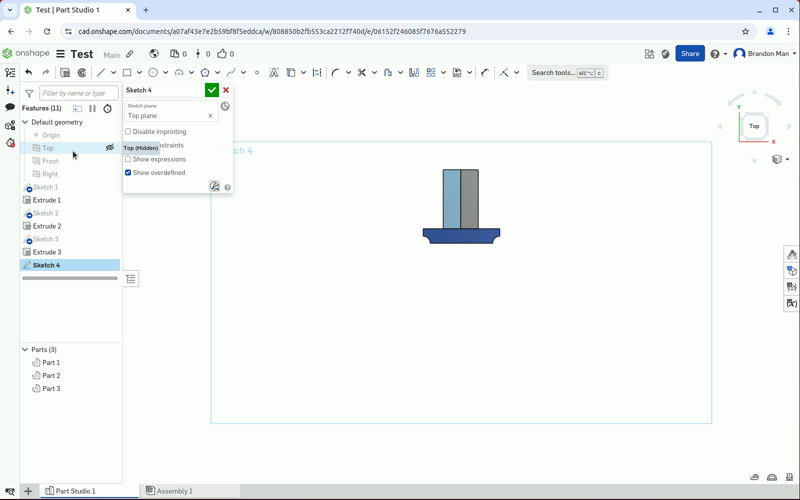
mouse_move(73, 352)
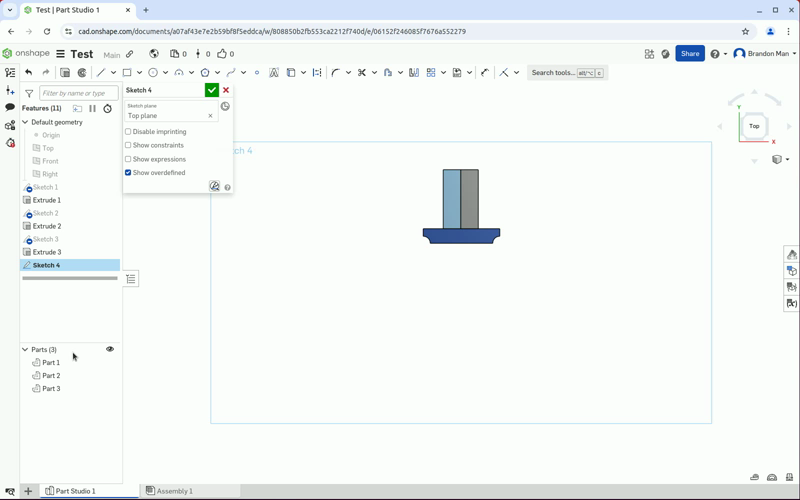
key(y)
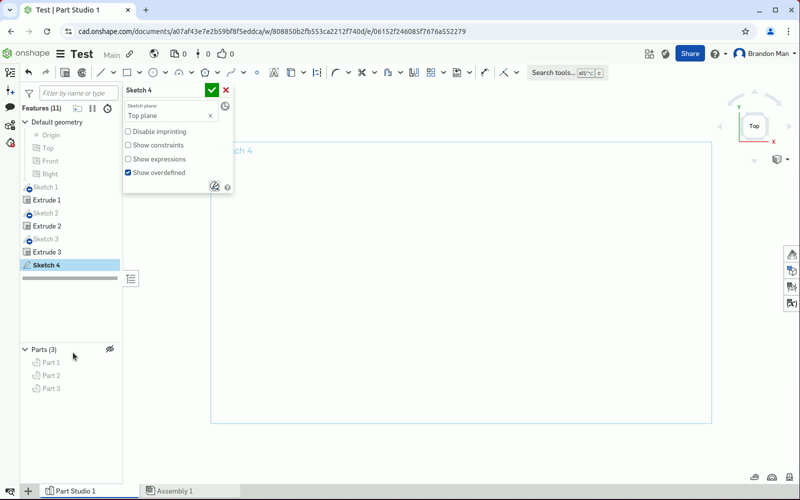
key(l)
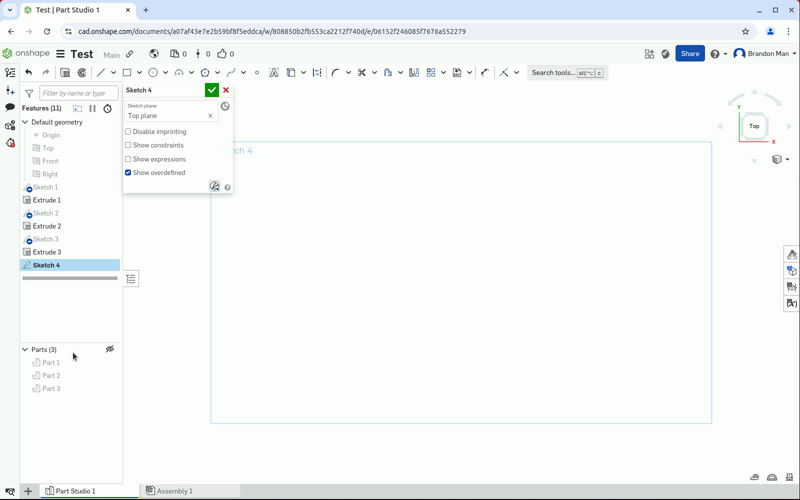
key_down(shift)
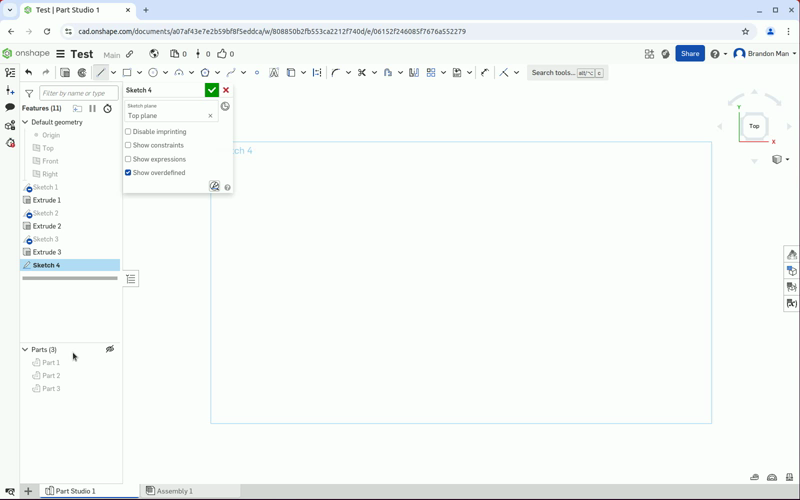
mouse_move(407, 298)
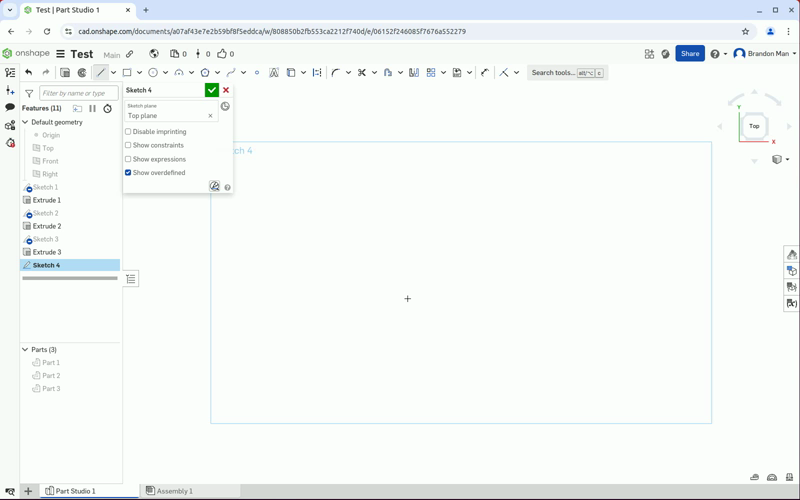
click(407, 298)
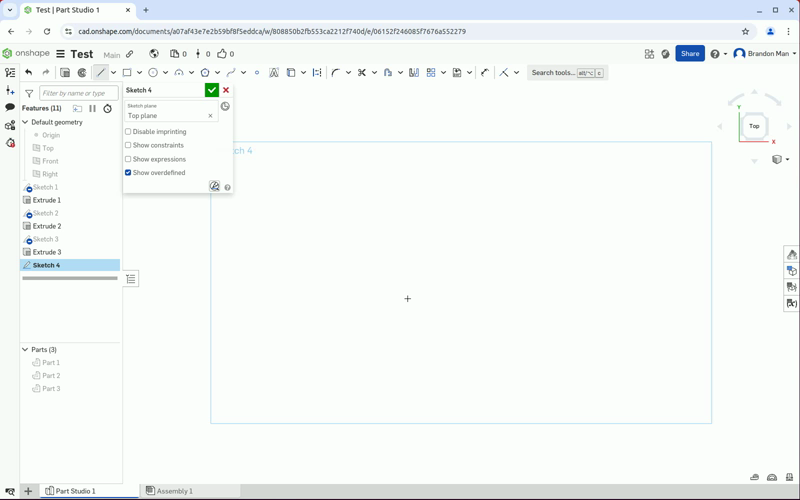
key_up(shift)
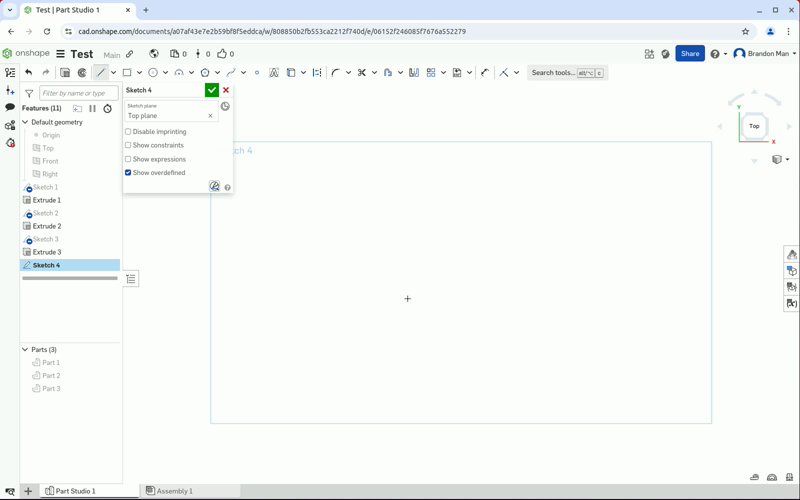
key_down(shift)
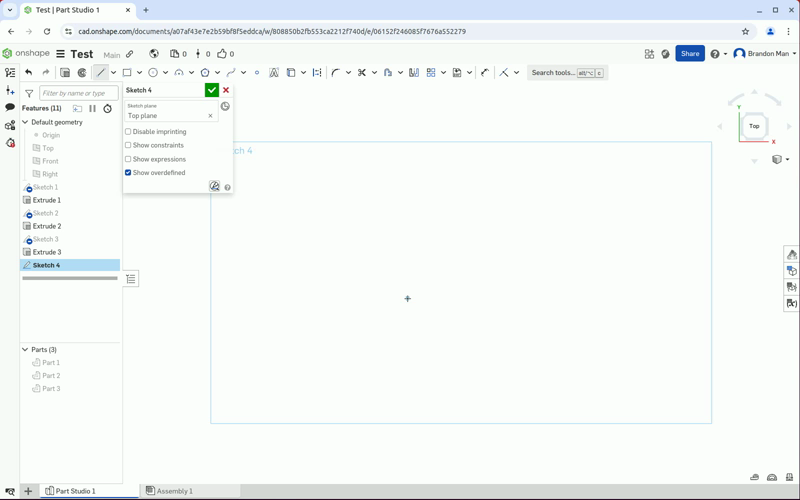
mouse_move(513, 298)
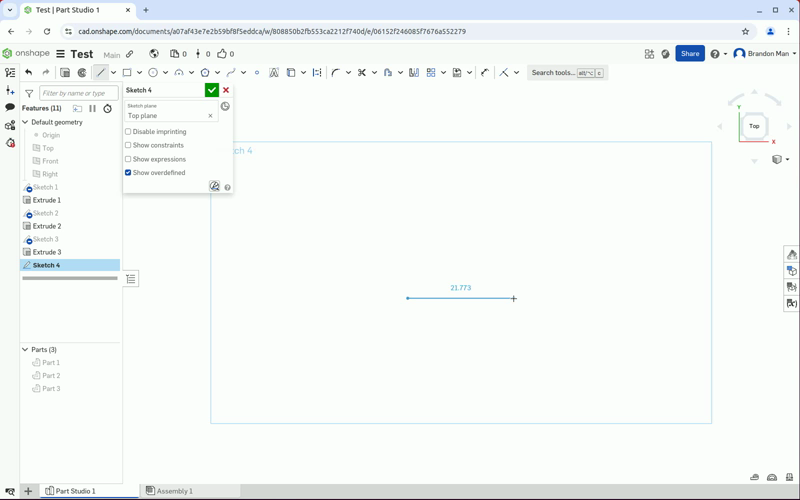
click(513, 298)
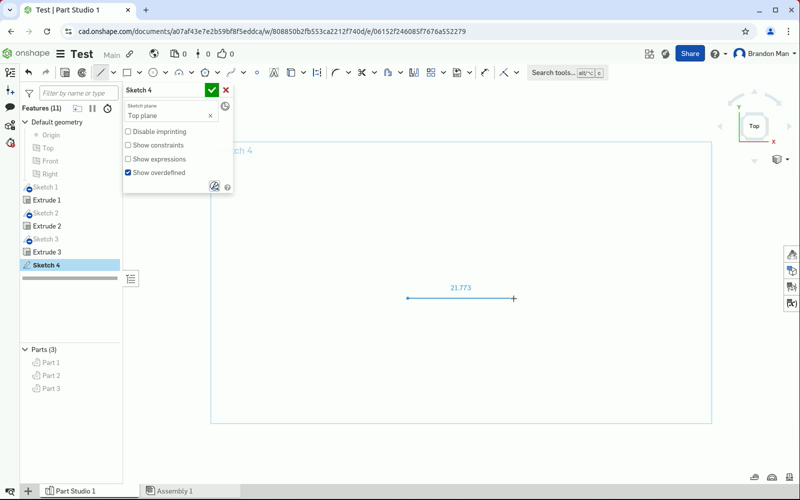
key_up(shift)
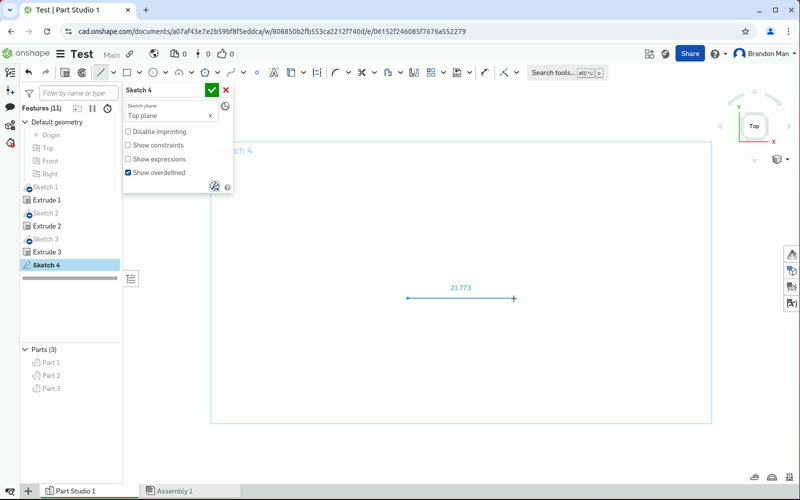
key_down(shift)
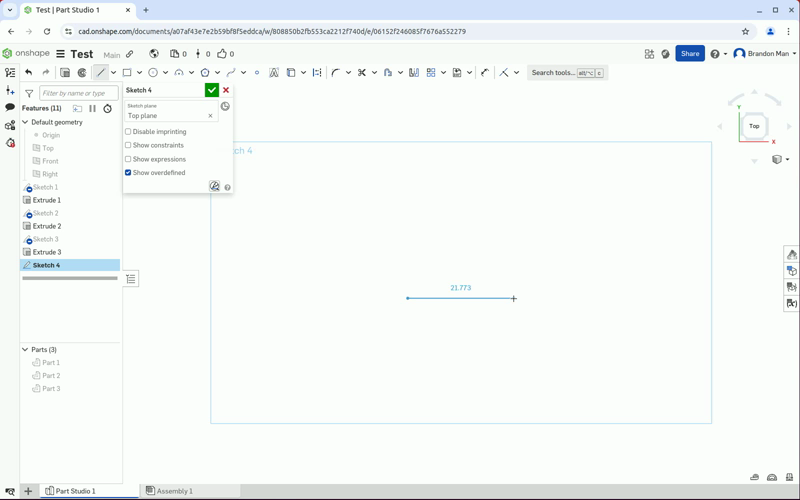
mouse_move(543, 298)
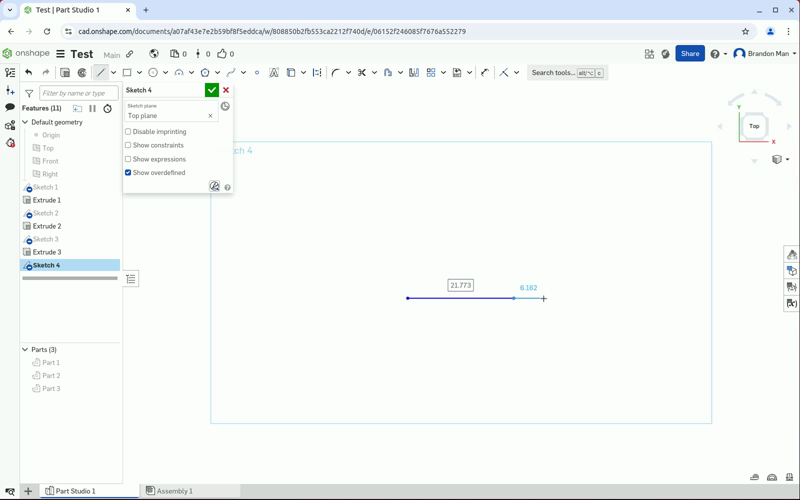
mouse_move(513, 268)
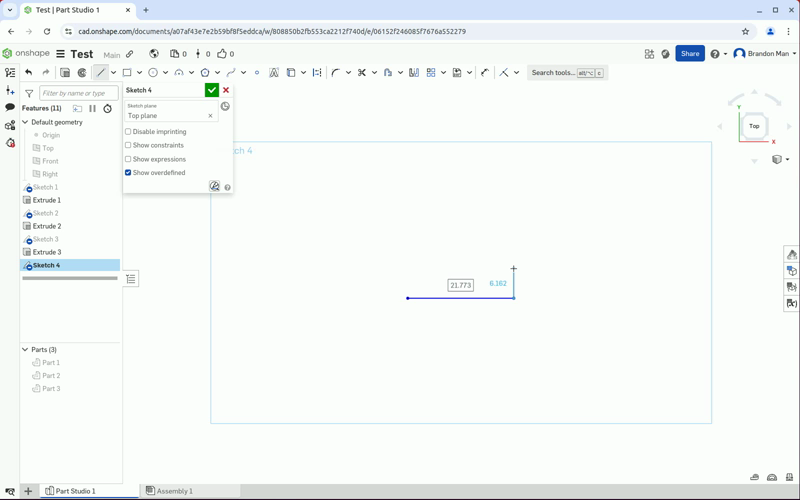
click(513, 268)
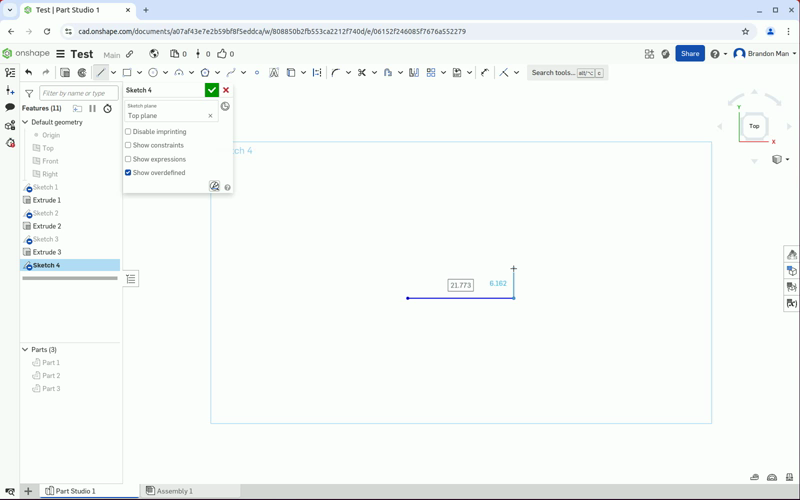
key_up(shift)
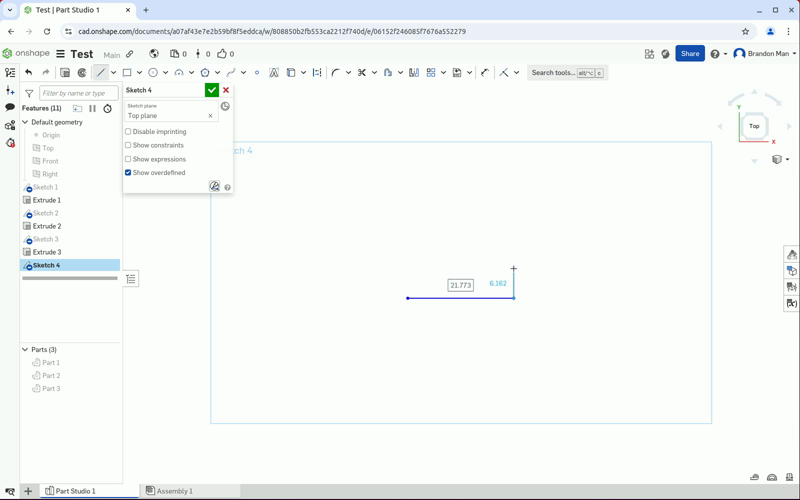
key_down(shift)
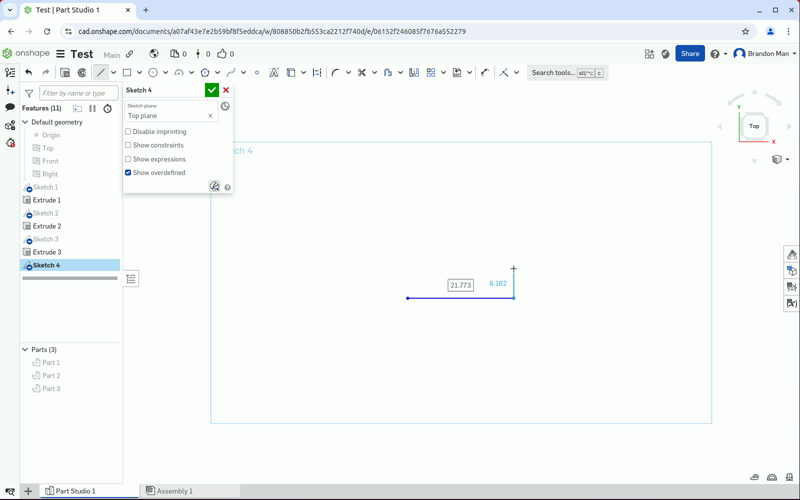
mouse_move(543, 268)
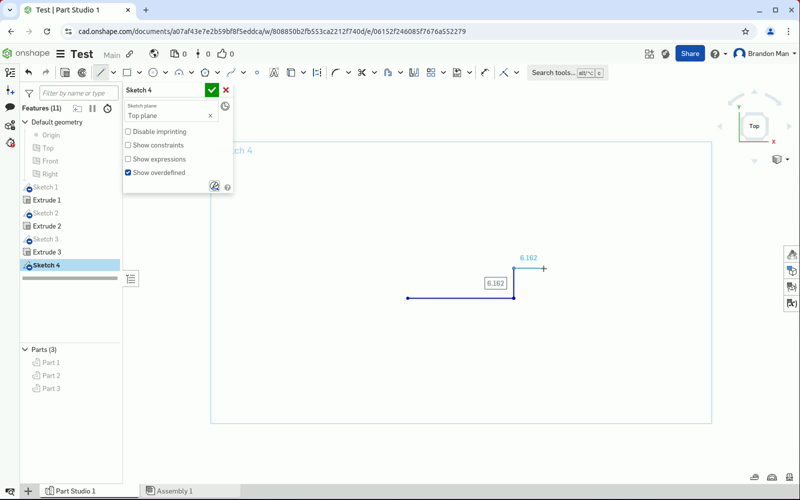
mouse_move(513, 243)
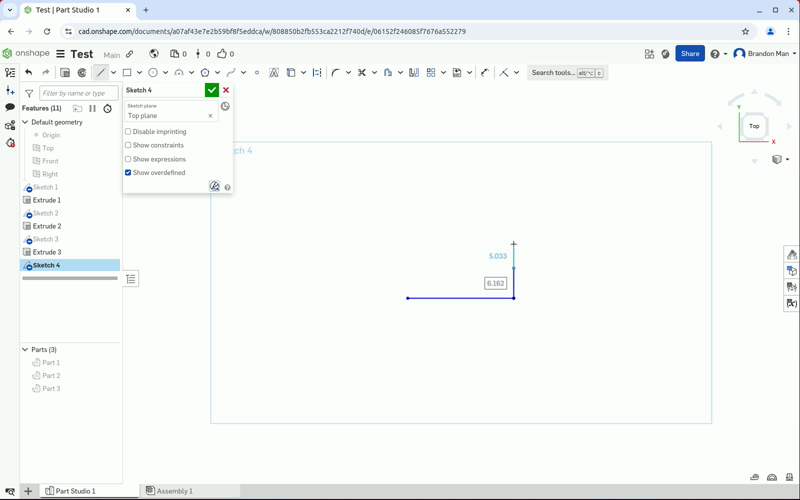
click(513, 243)
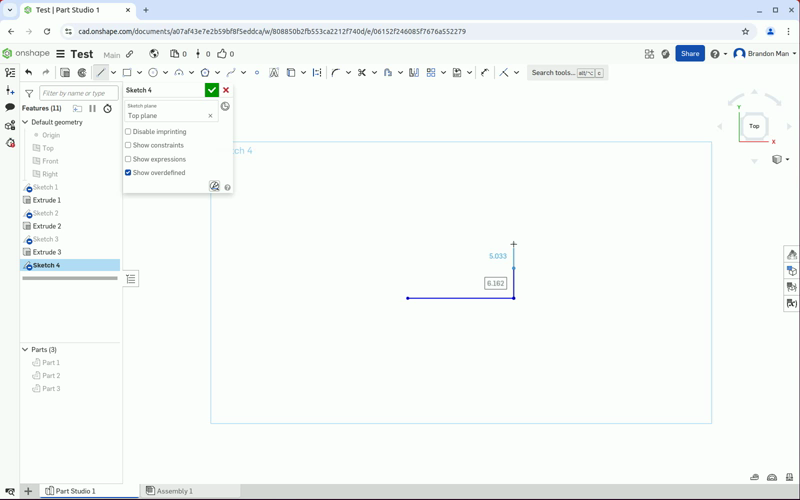
key_up(shift)
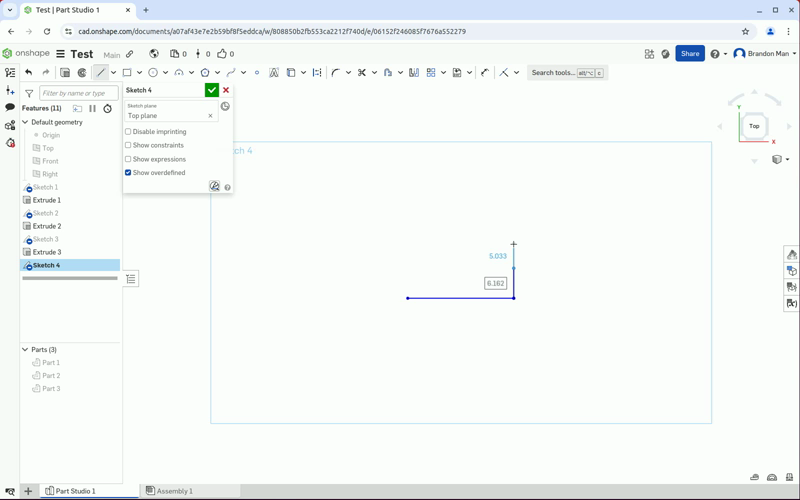
key(esc)
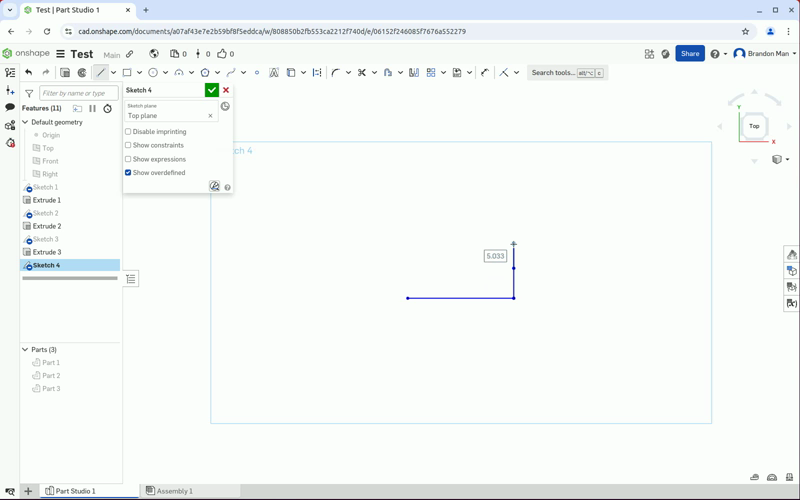
key(a)
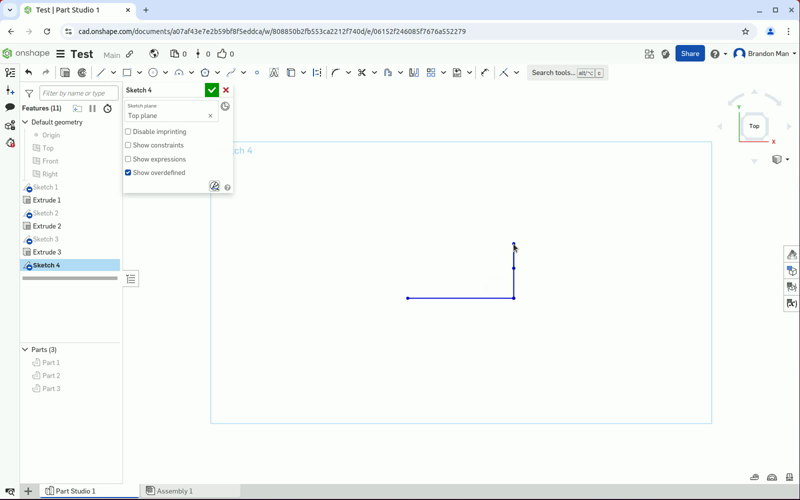
mouse_move(513, 243)
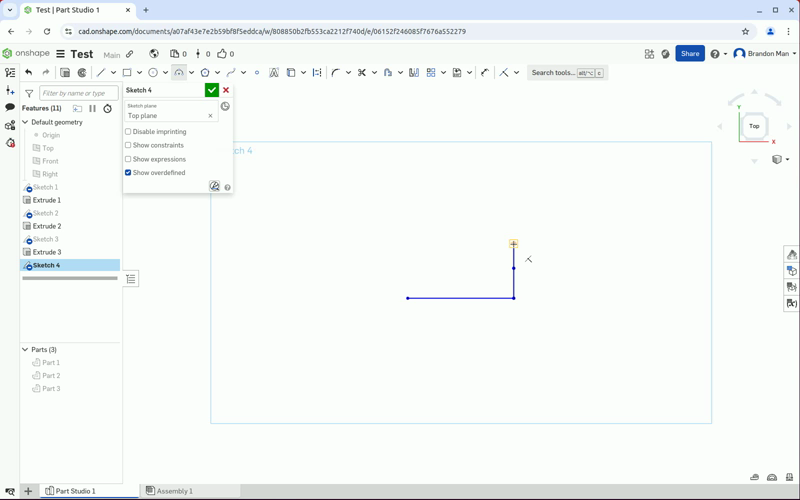
click(513, 243)
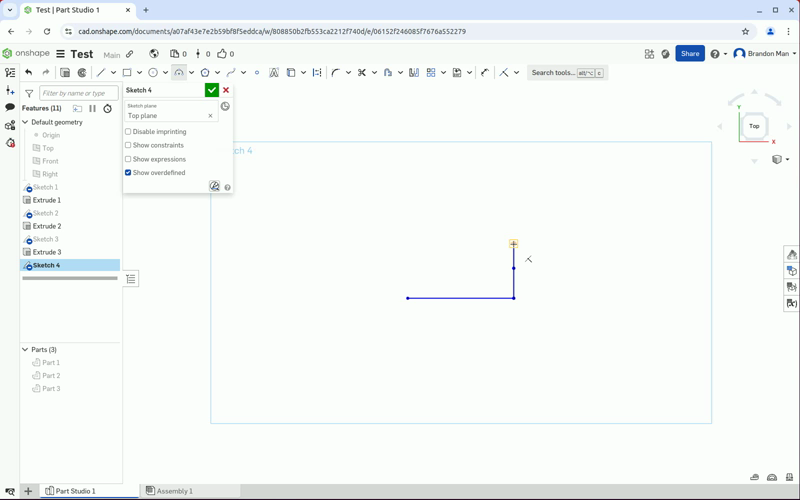
key_down(shift)
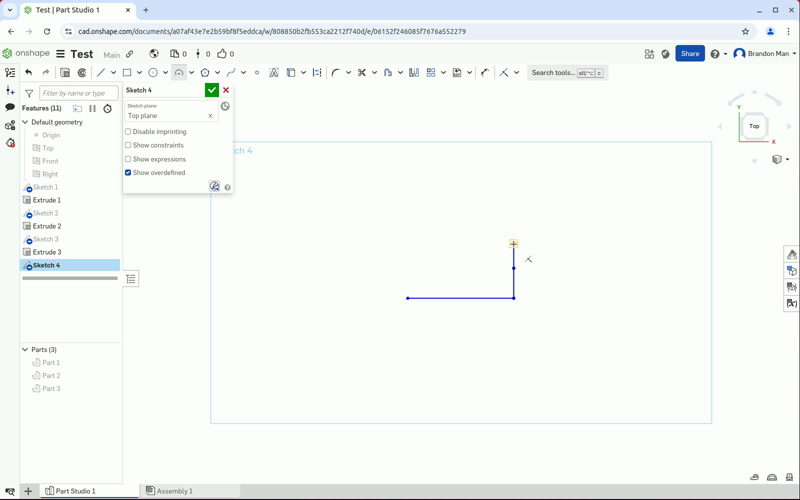
mouse_move(499, 229)
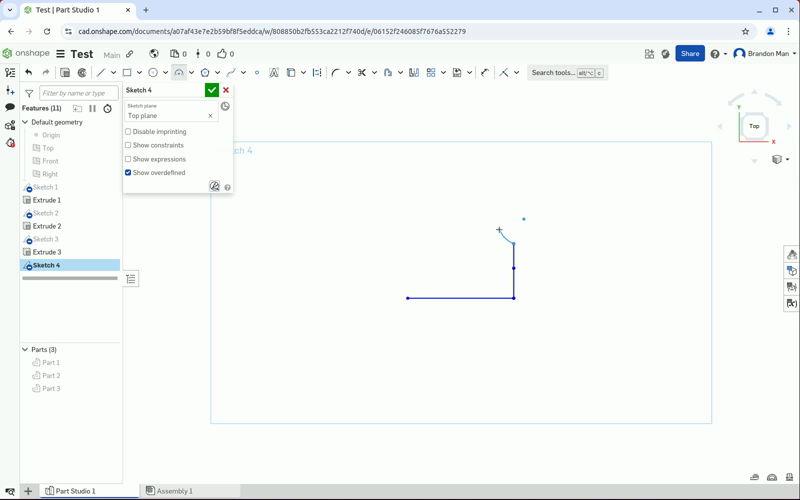
click(499, 229)
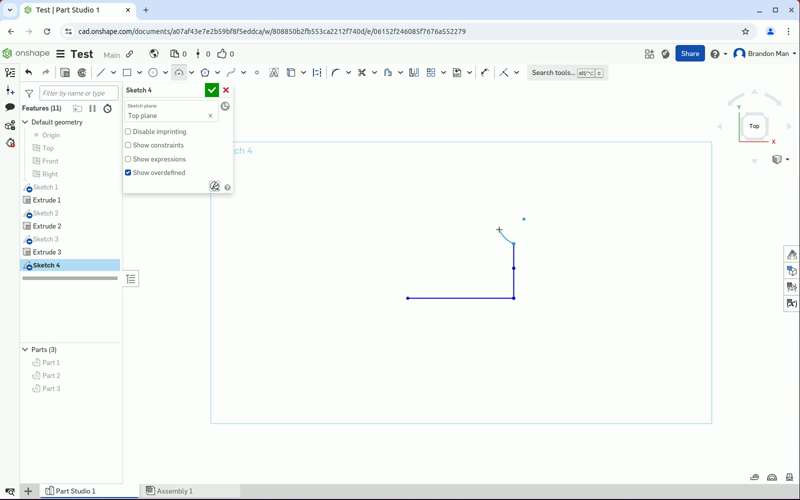
mouse_move(509, 233)
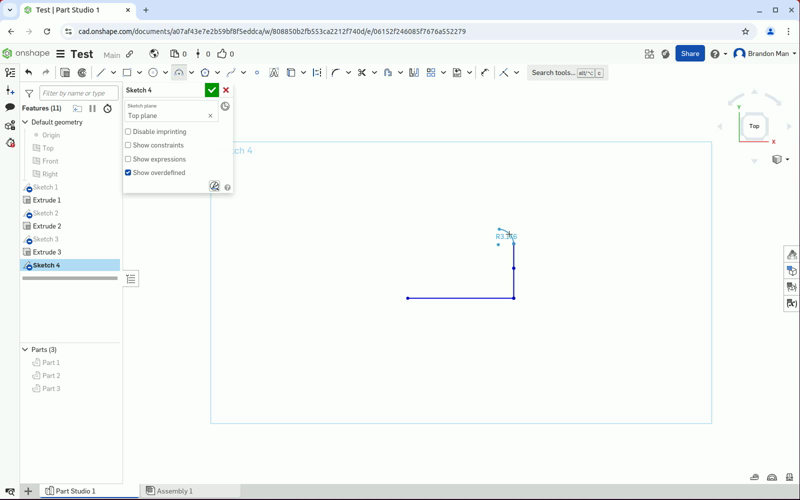
click(509, 233)
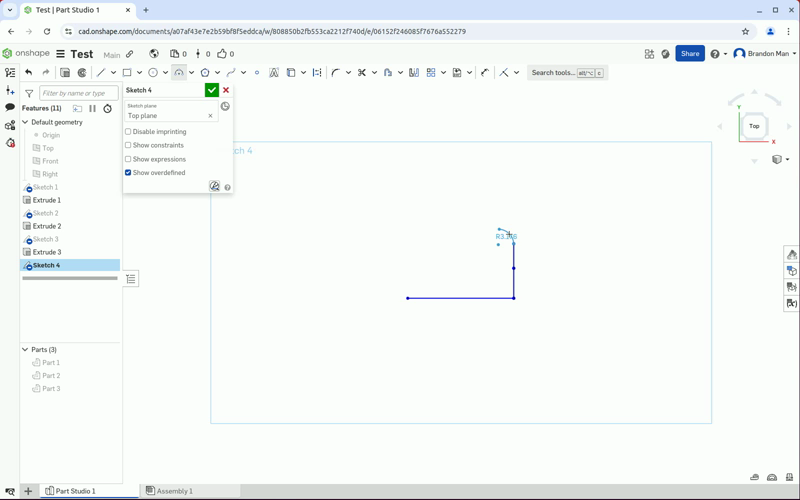
key_up(shift)
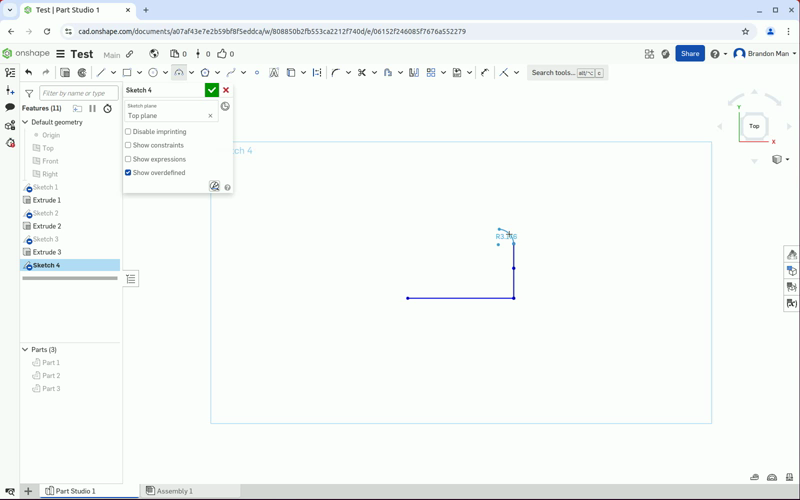
key(esc)
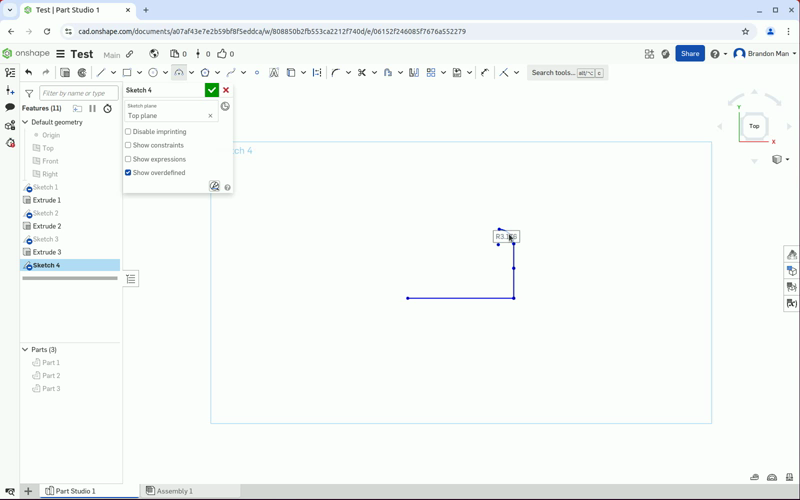
key(l)
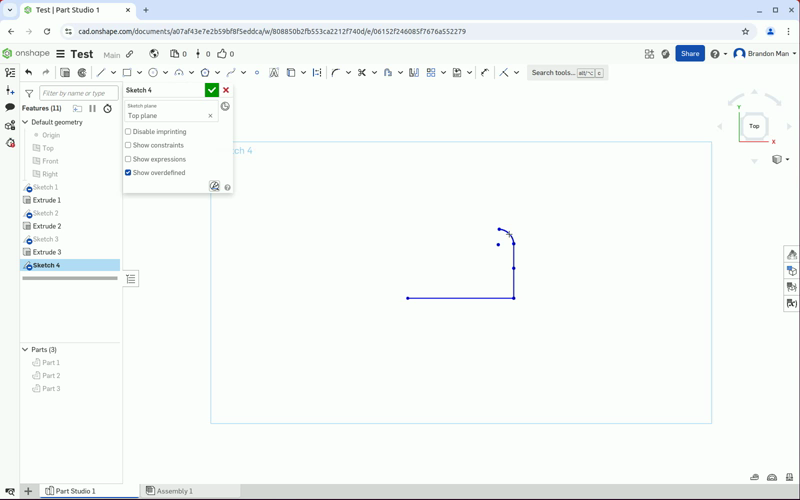
mouse_move(499, 229)
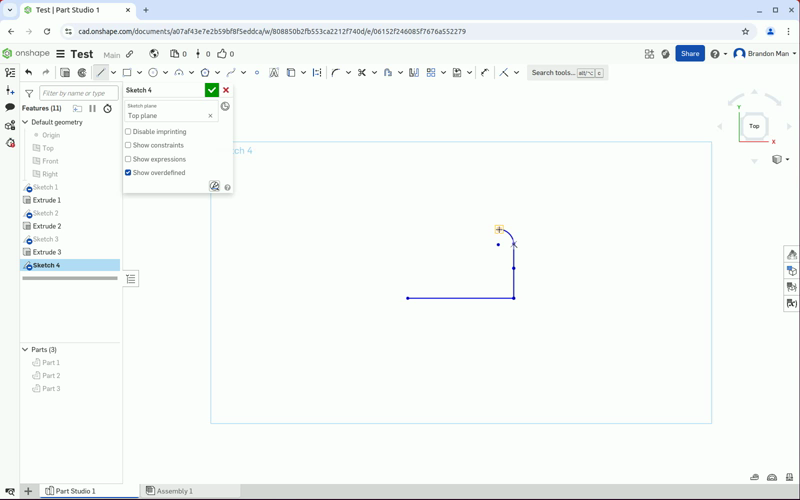
click(499, 229)
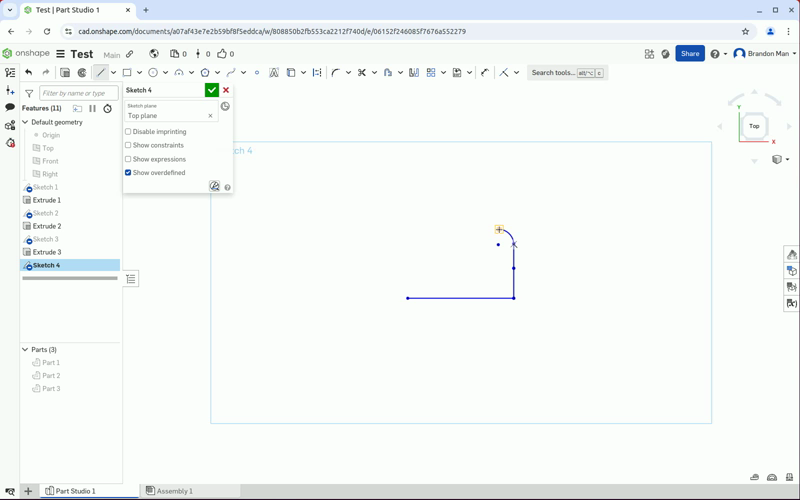
key_down(shift)
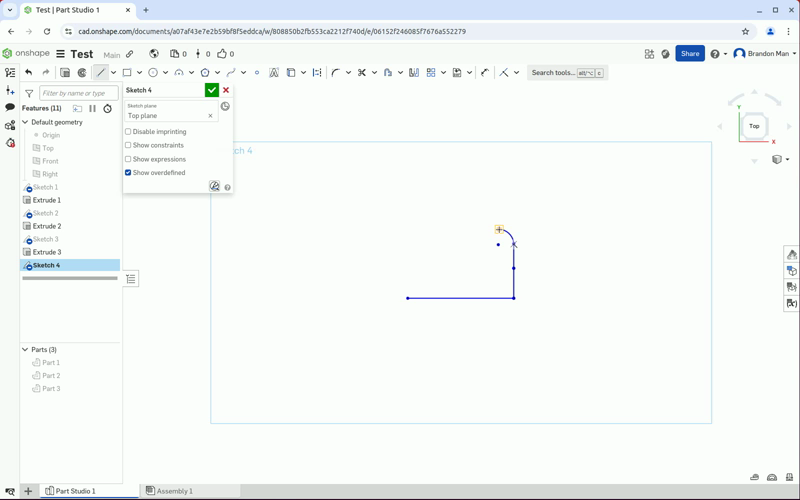
mouse_move(529, 229)
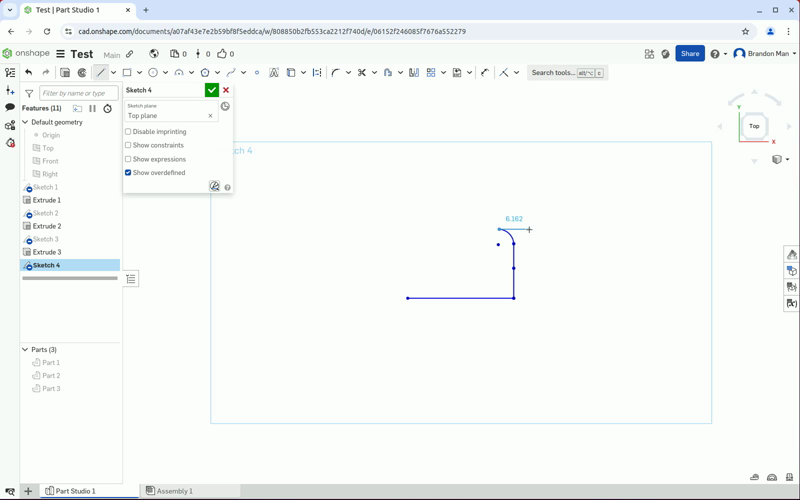
mouse_move(499, 237)
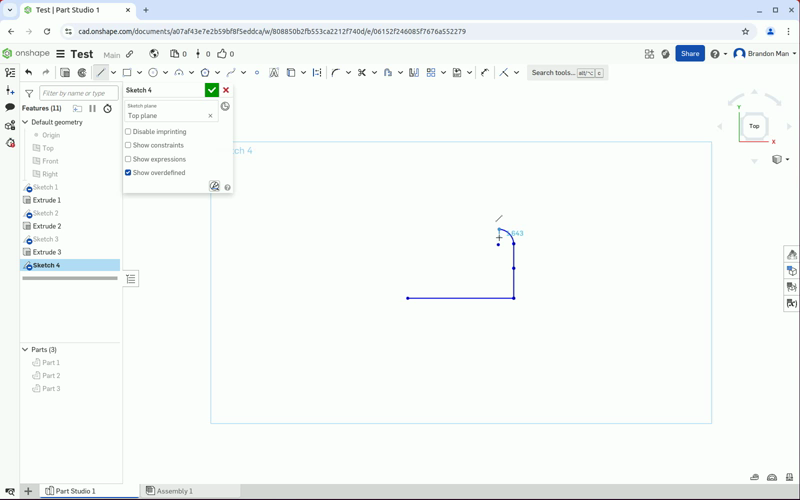
click(499, 237)
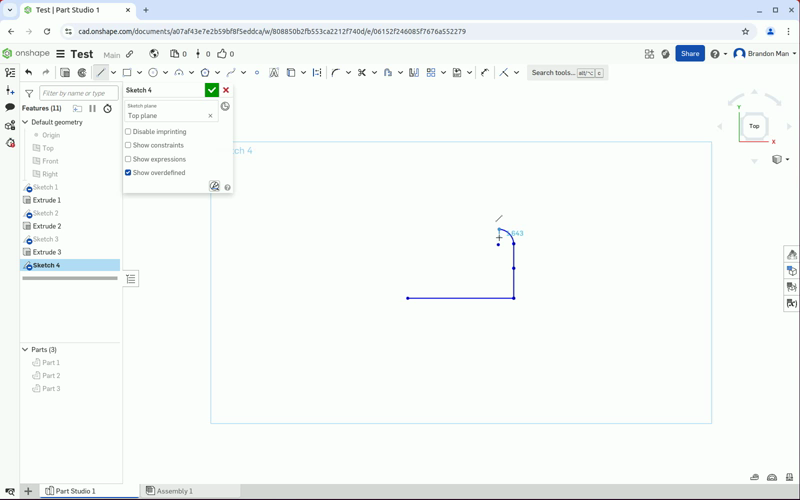
key_up(shift)
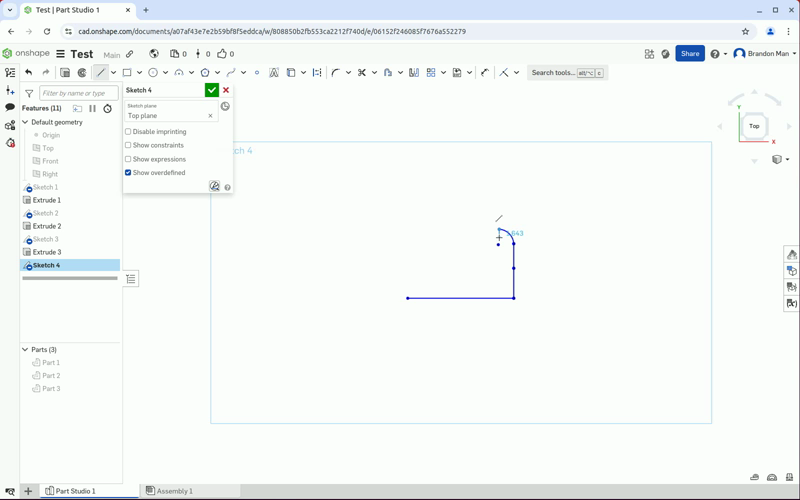
key(esc)
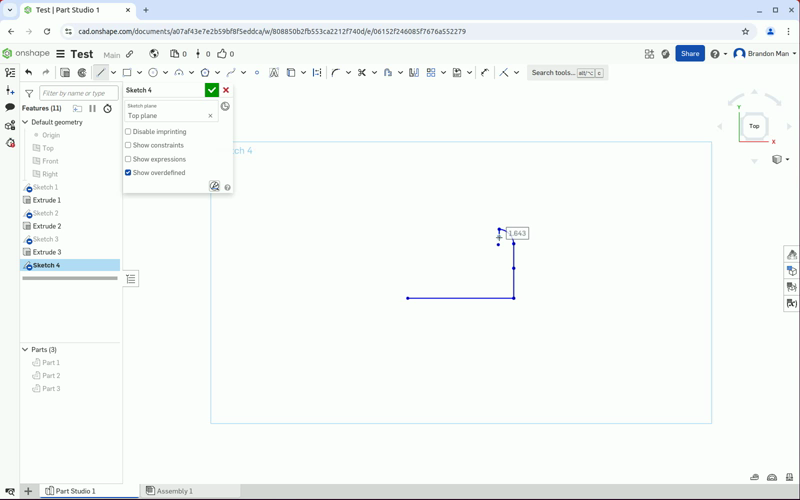
key(a)
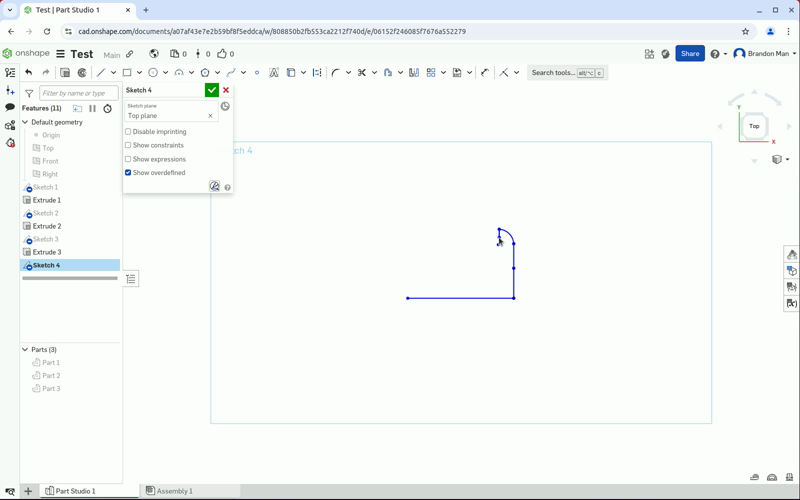
mouse_move(499, 237)
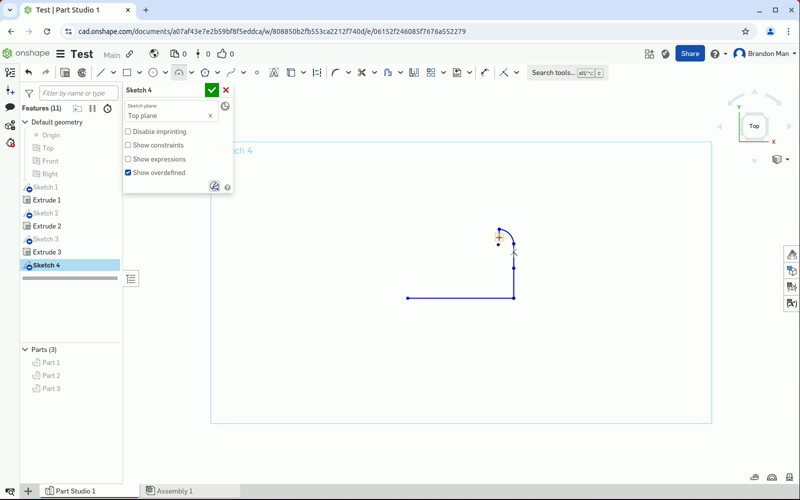
click(499, 237)
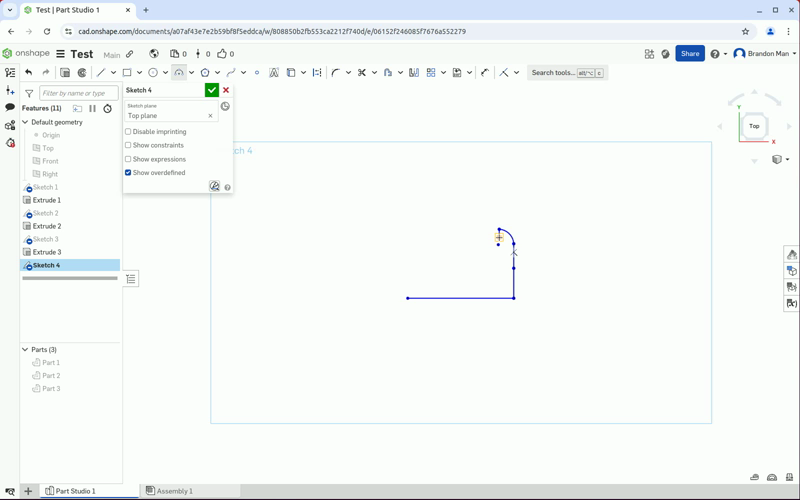
key_down(shift)
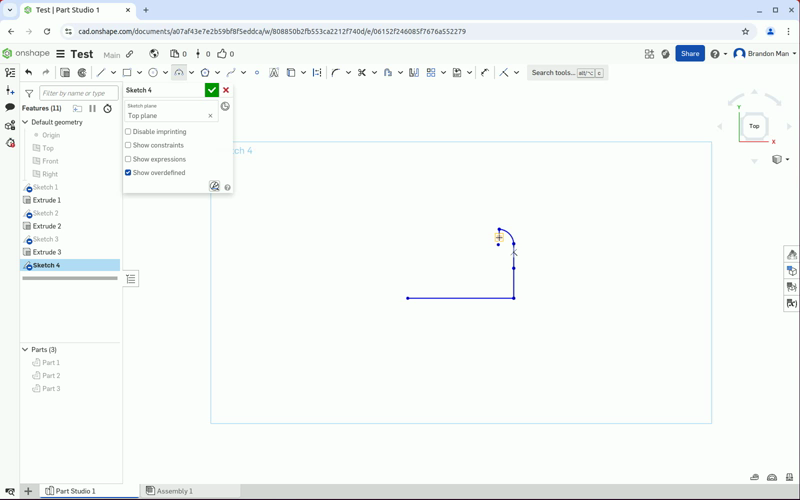
mouse_move(491, 243)
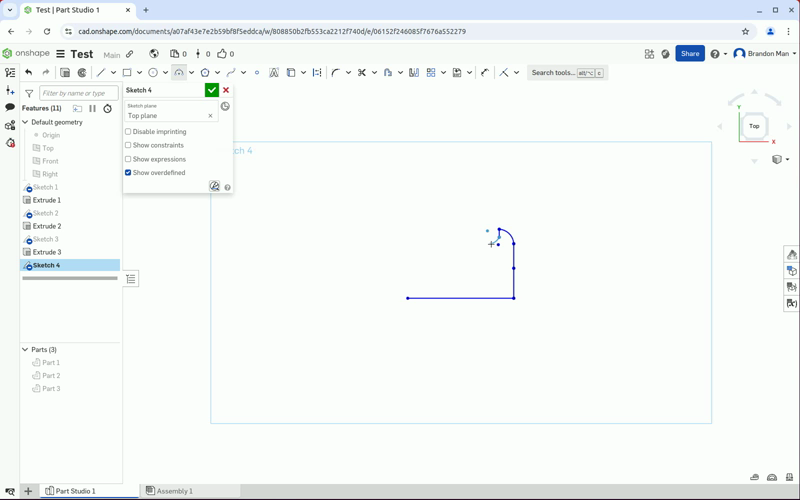
click(491, 243)
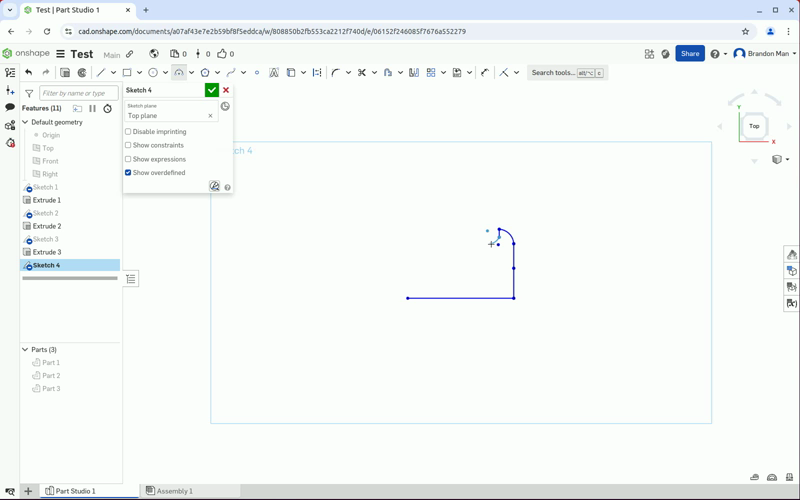
mouse_move(503, 249)
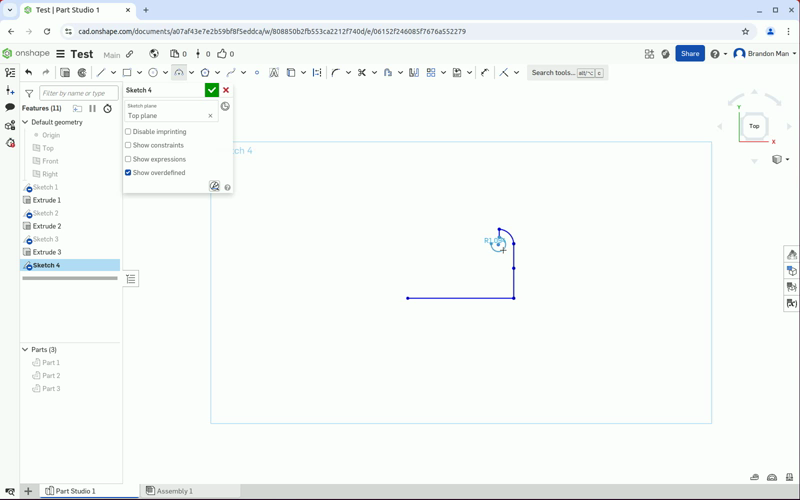
click(503, 249)
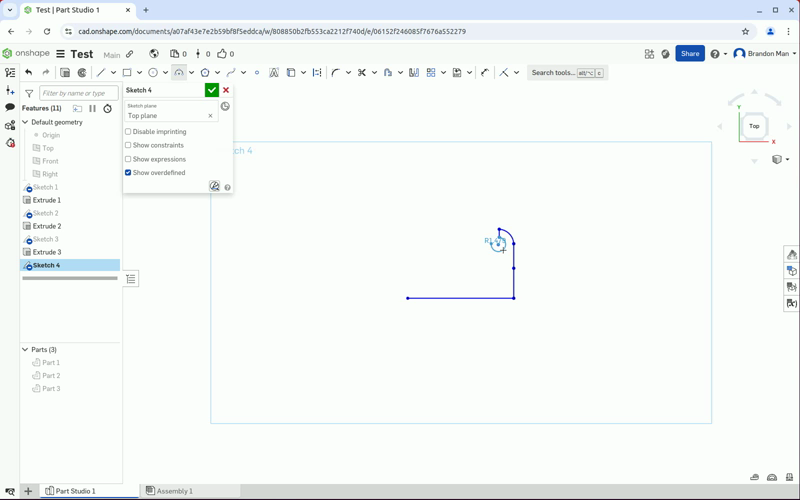
key_up(shift)
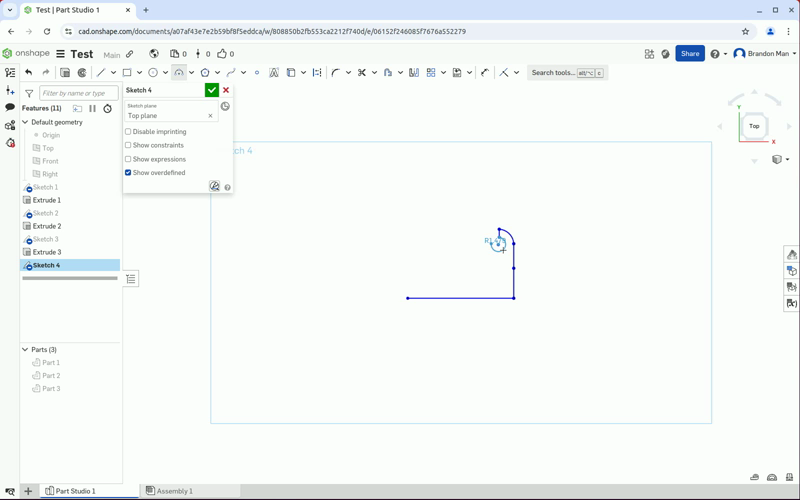
key(esc)
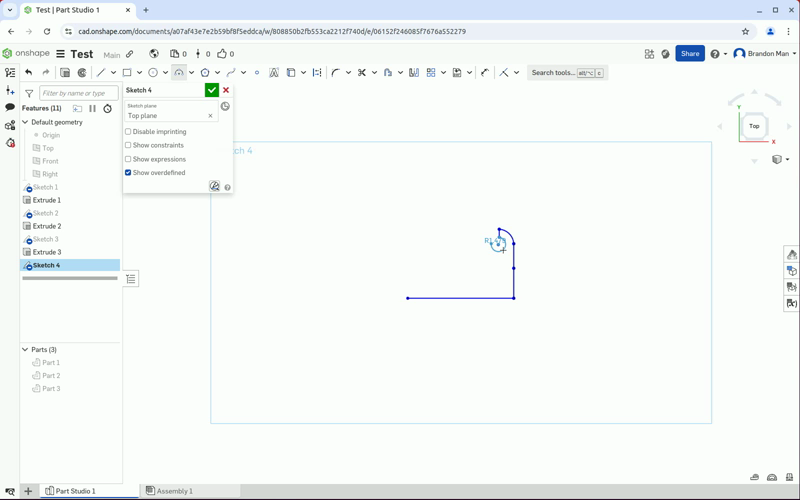
key(l)
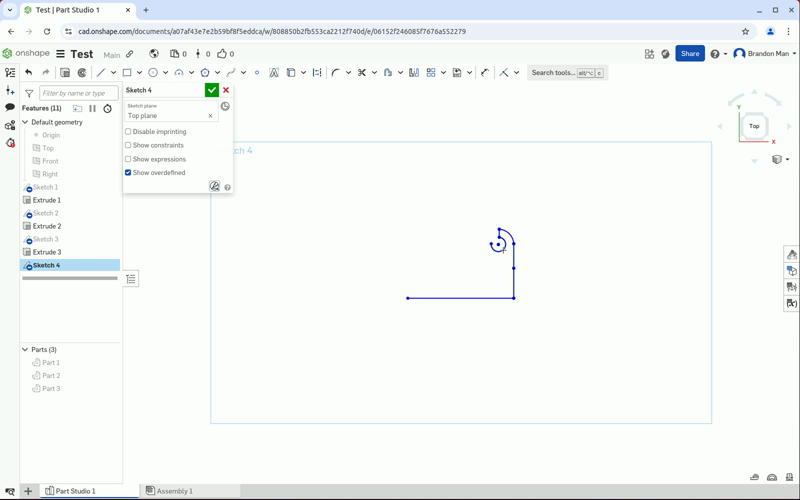
mouse_move(491, 243)
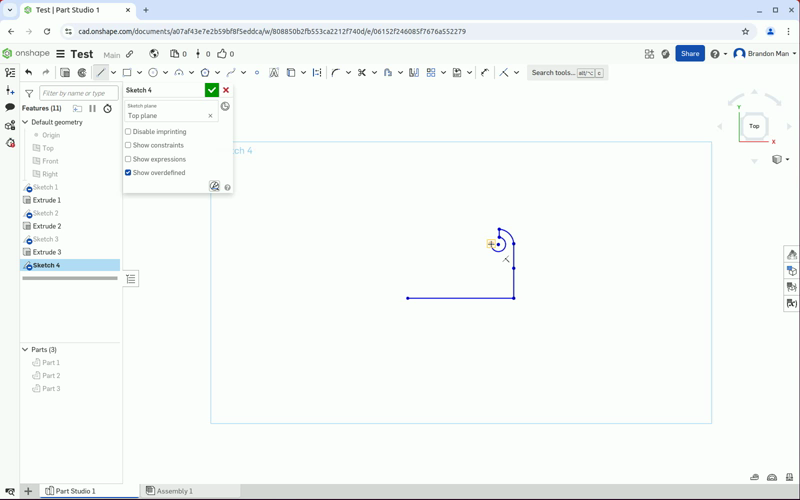
click(491, 243)
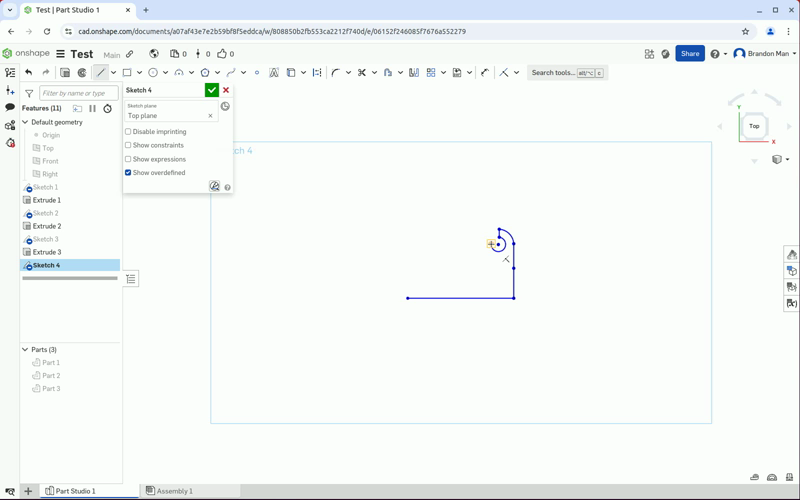
key_down(shift)
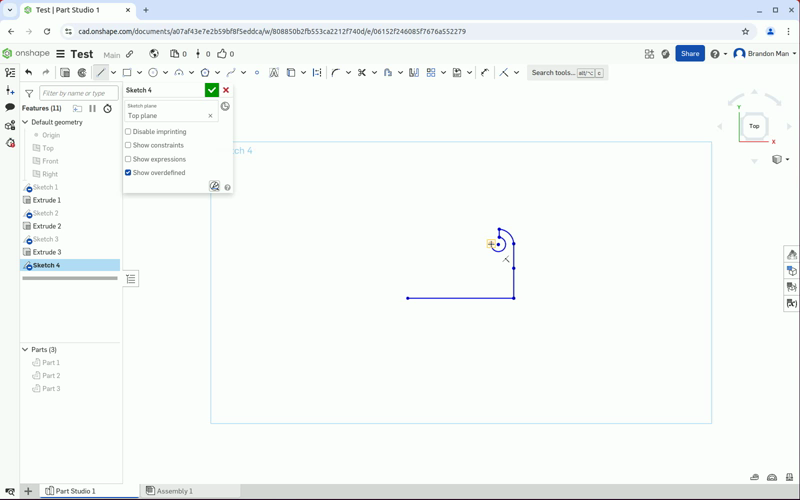
mouse_move(430, 243)
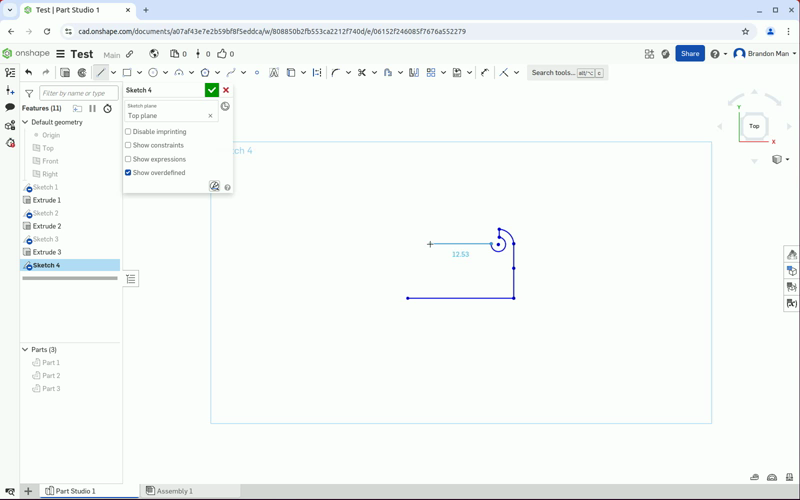
click(430, 243)
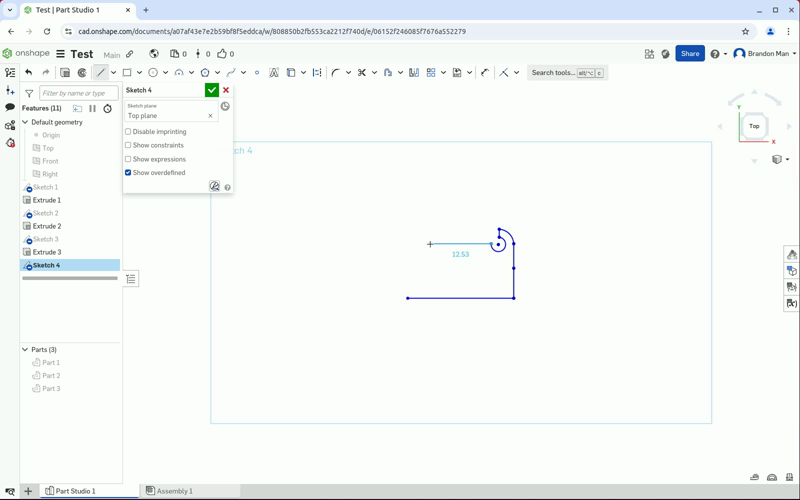
key_up(shift)
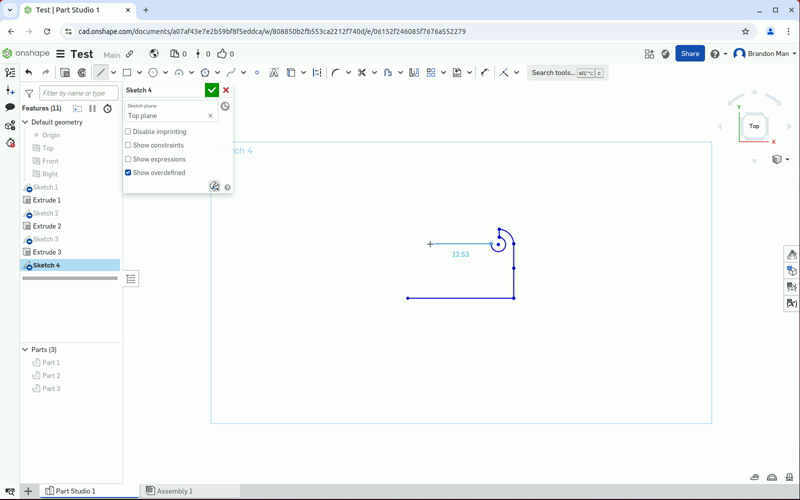
key(esc)
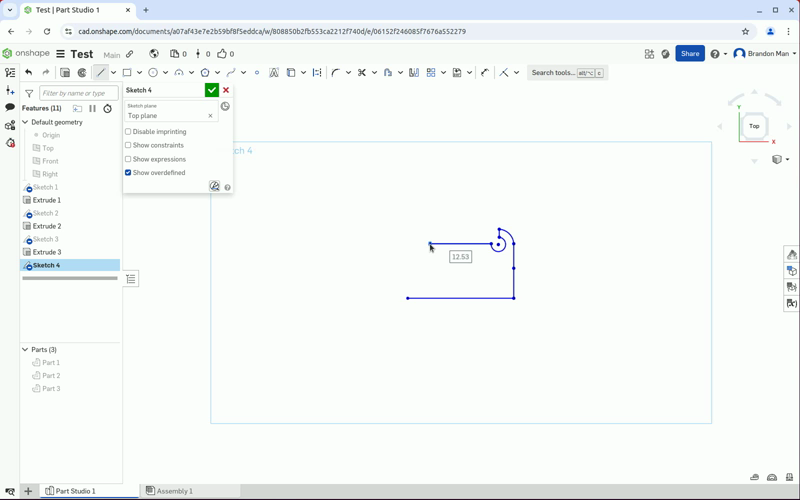
key(a)
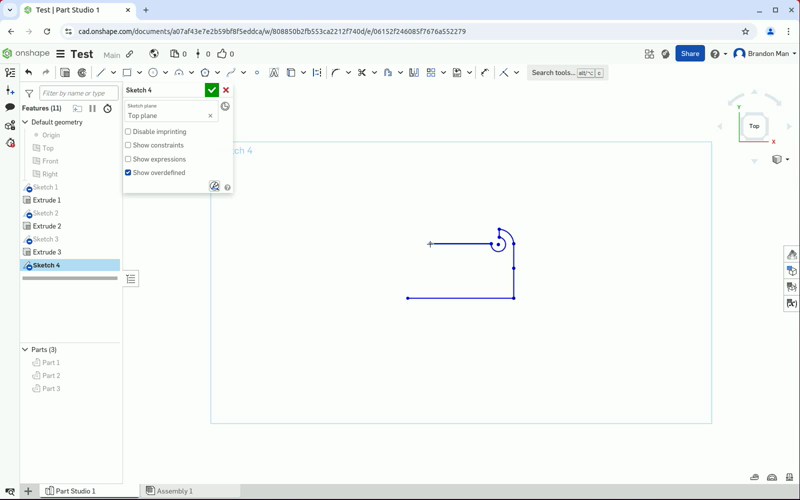
mouse_move(430, 243)
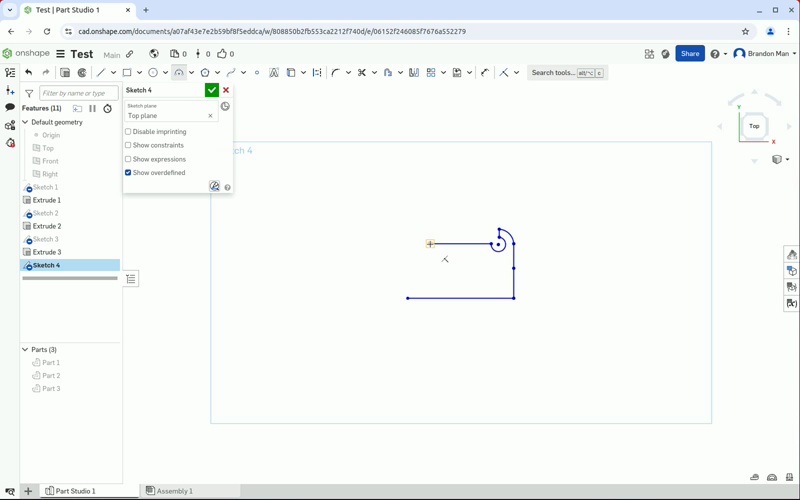
click(430, 243)
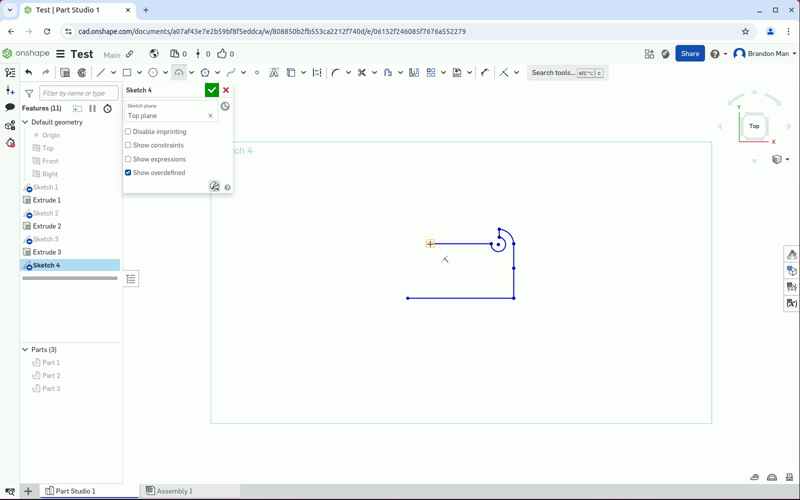
key_down(shift)
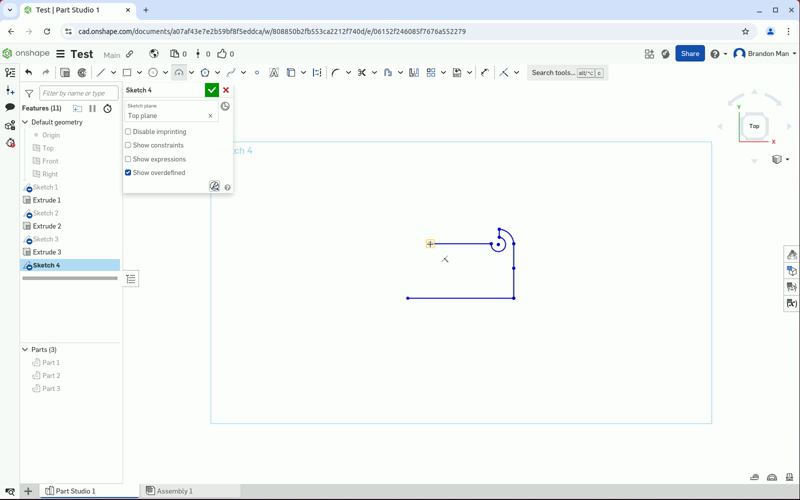
mouse_move(422, 237)
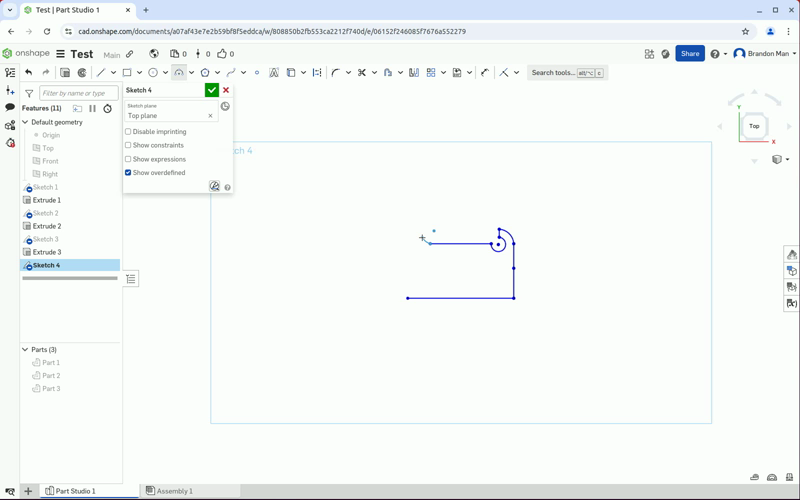
click(422, 237)
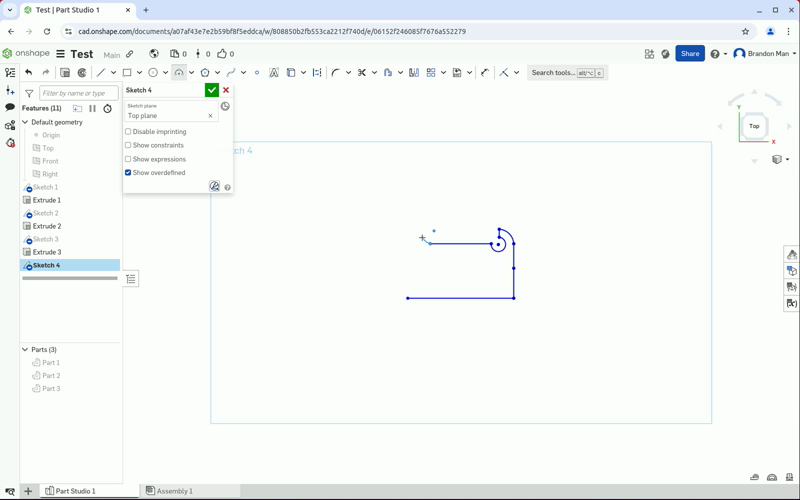
mouse_move(418, 249)
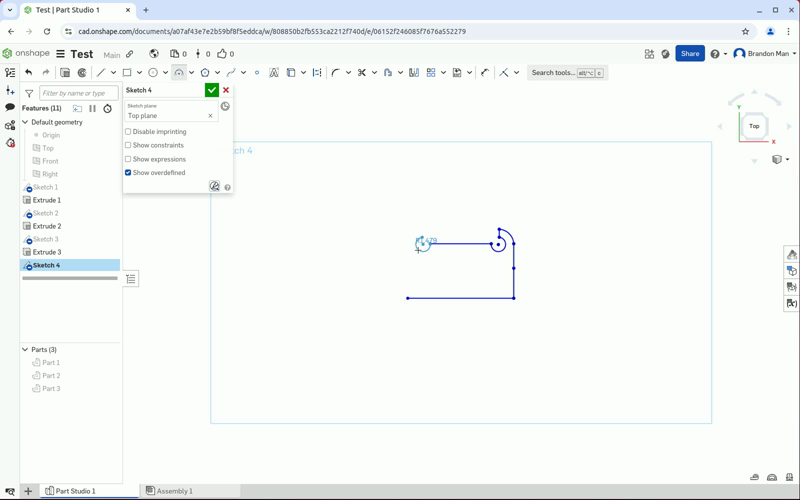
click(418, 249)
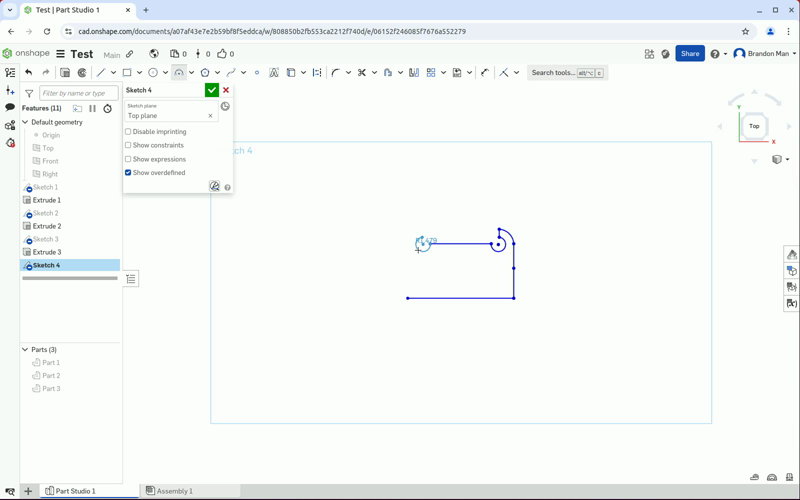
key_up(shift)
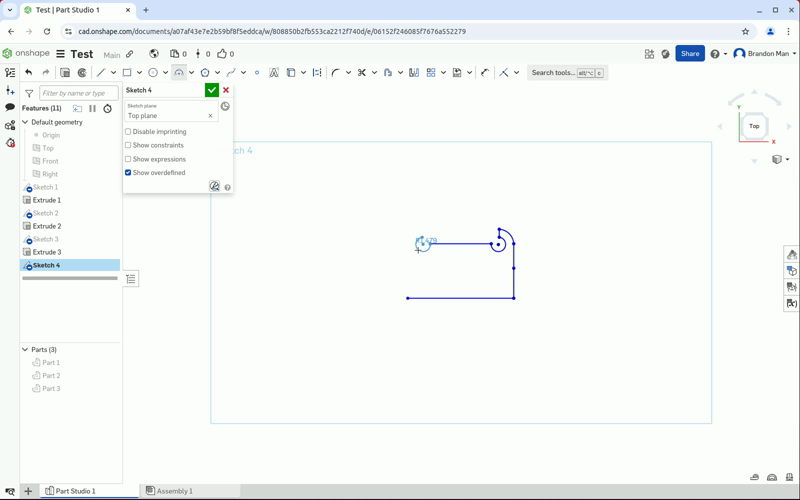
key(esc)
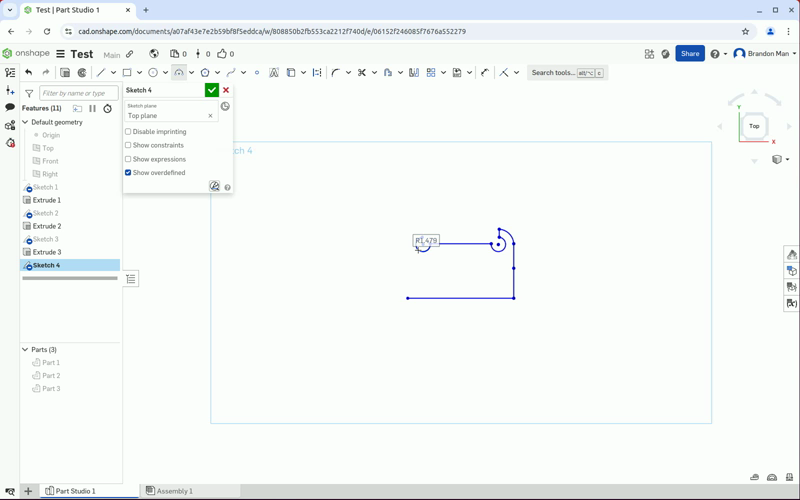
key(l)
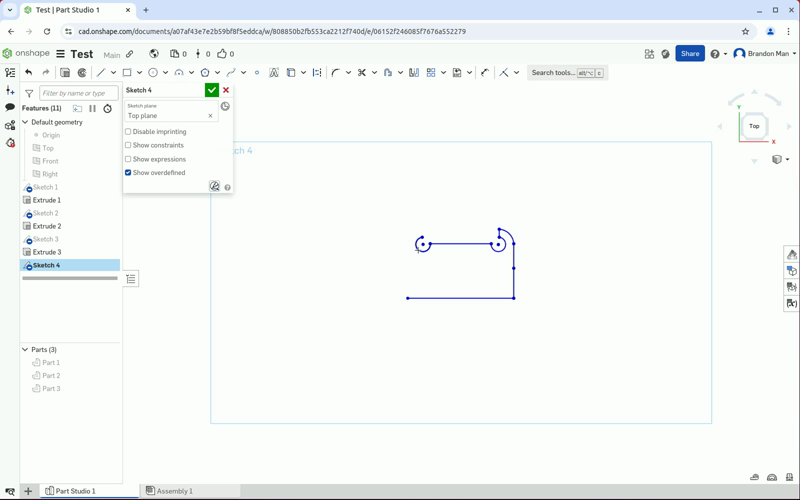
mouse_move(422, 237)
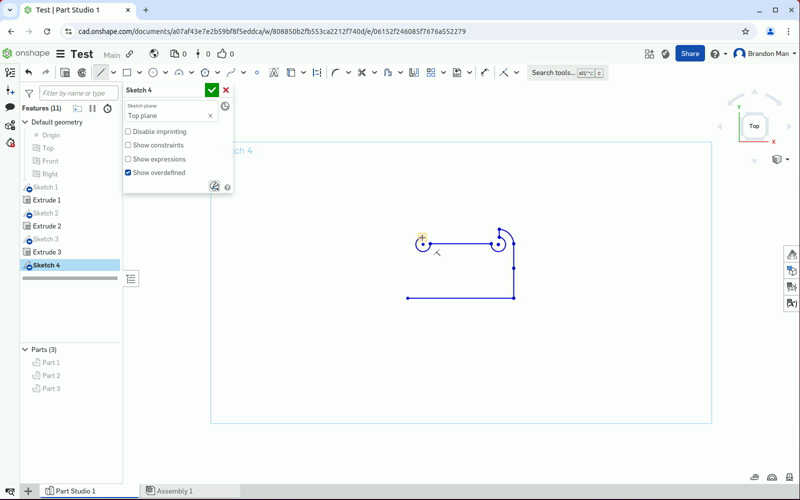
click(422, 237)
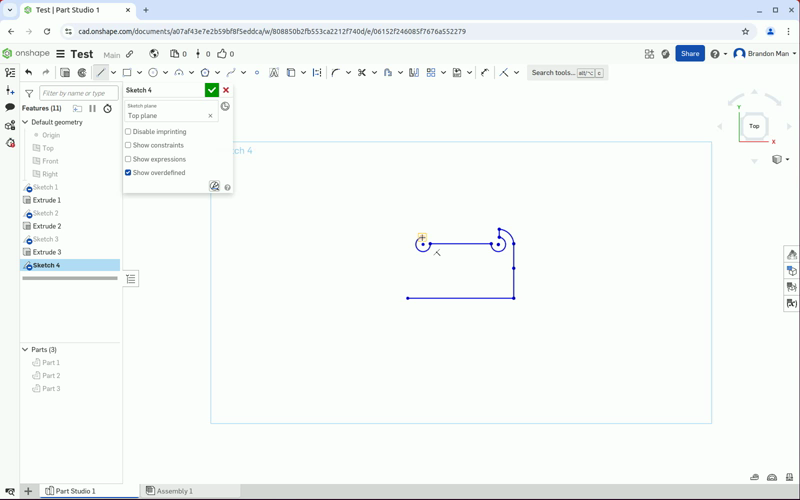
key_down(shift)
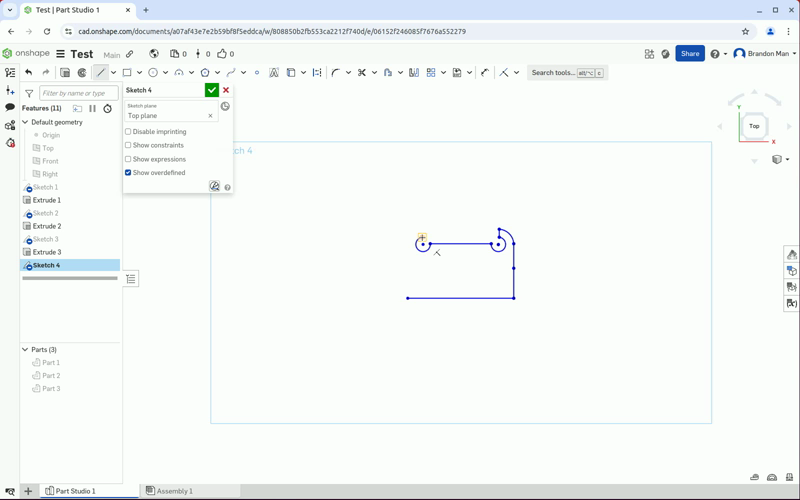
mouse_move(452, 237)
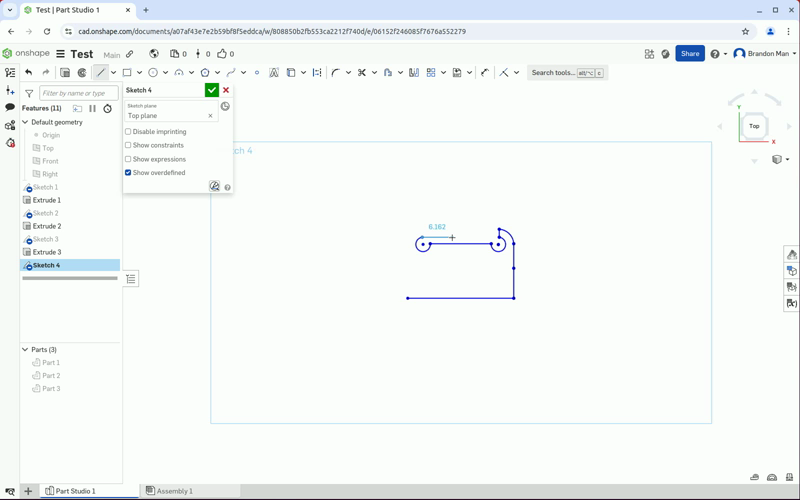
mouse_move(422, 229)
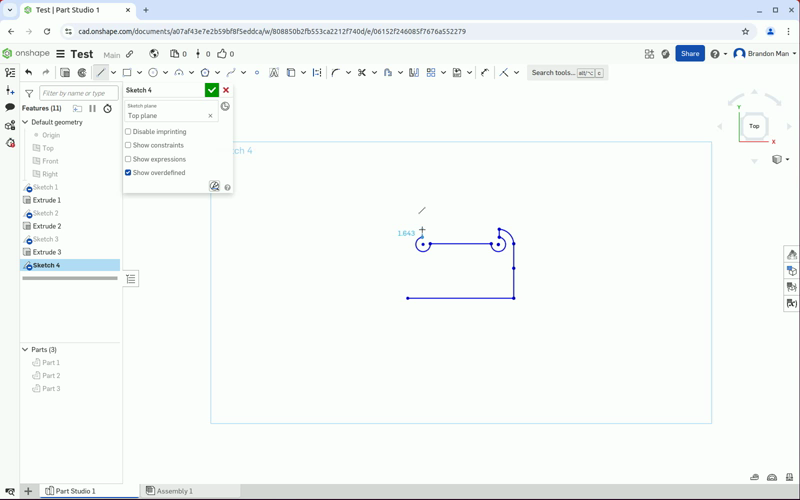
click(422, 229)
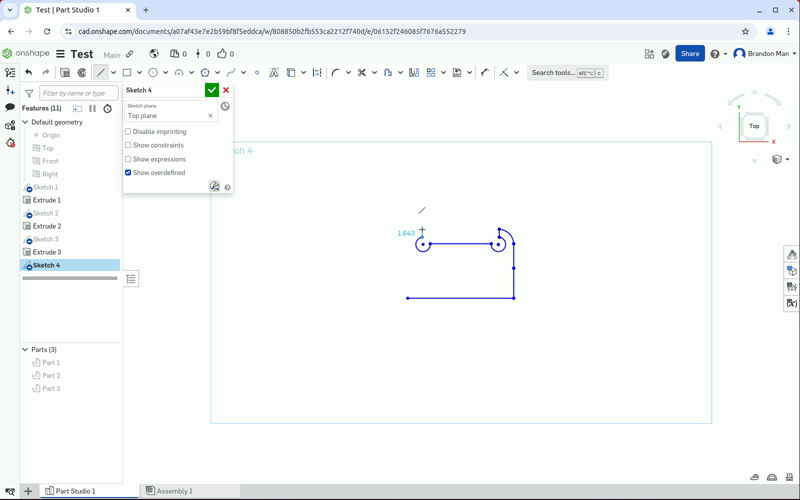
key_up(shift)
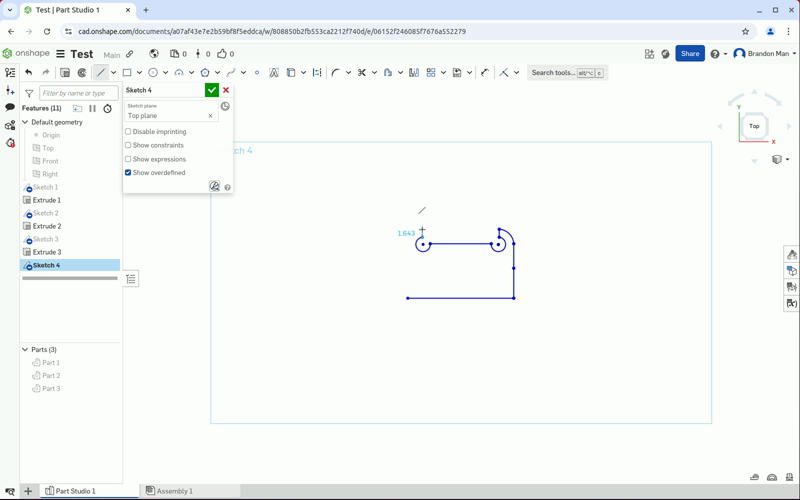
key(esc)
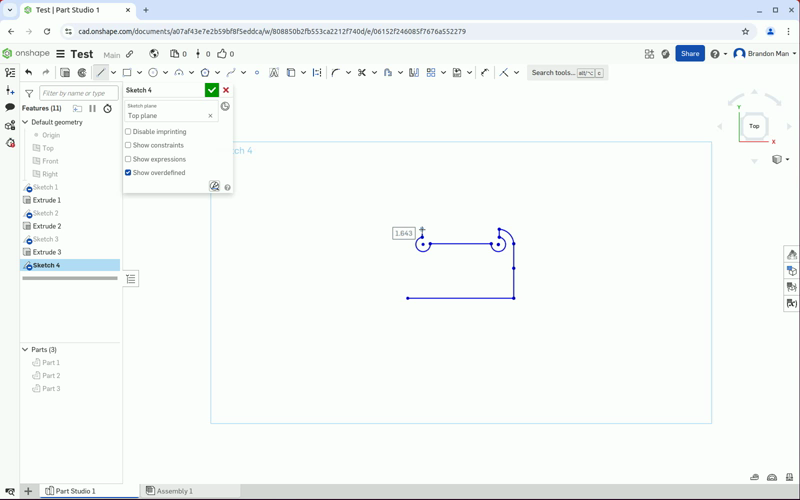
key(a)
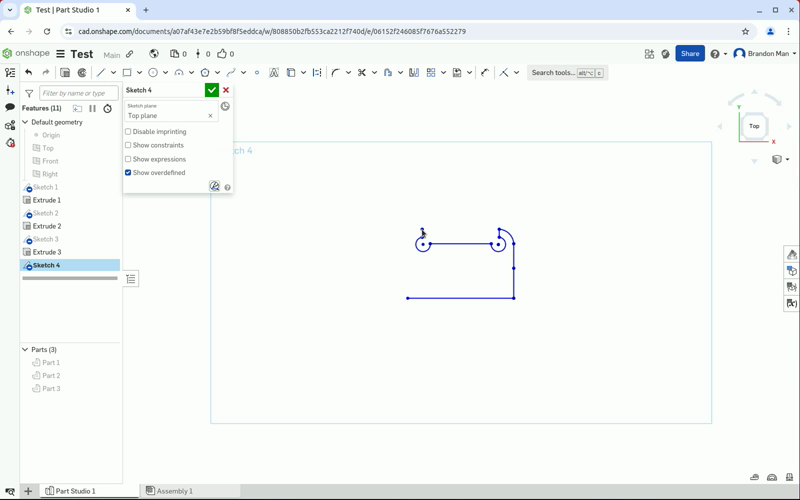
mouse_move(422, 229)
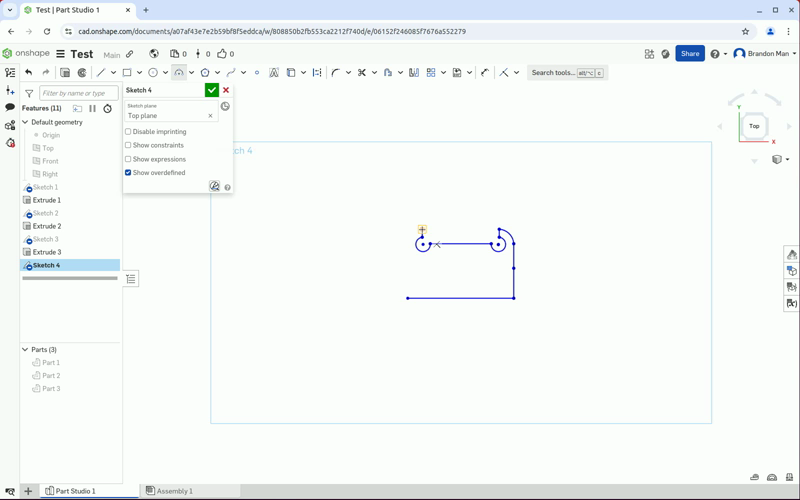
click(422, 229)
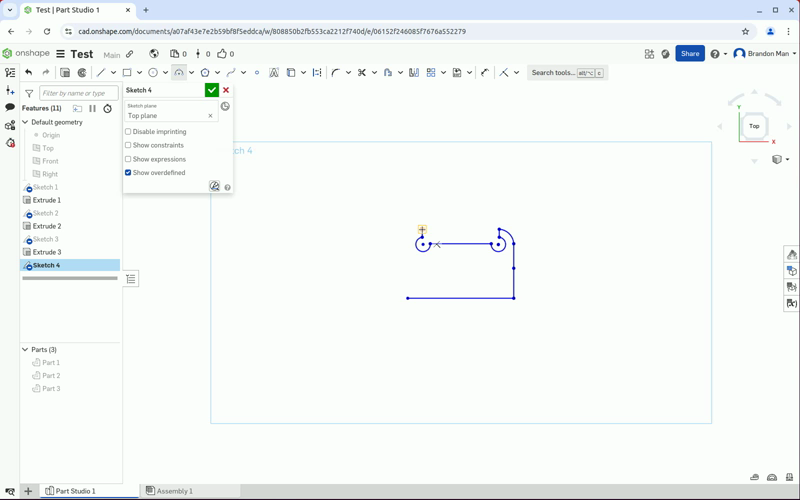
key_down(shift)
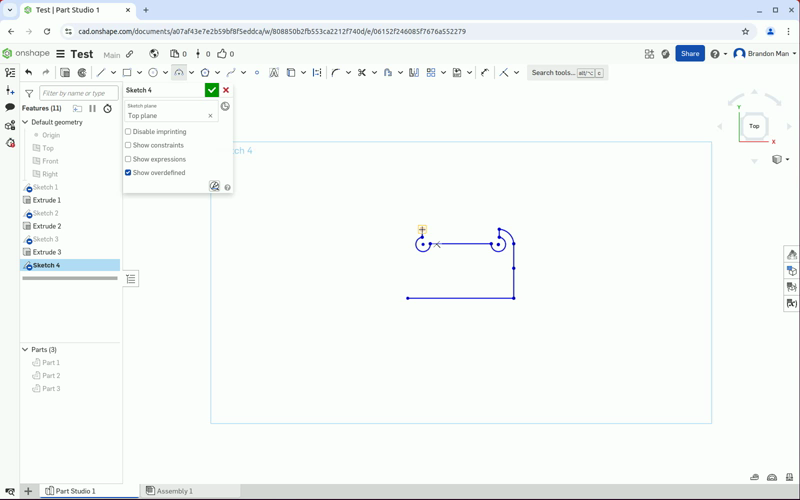
mouse_move(407, 243)
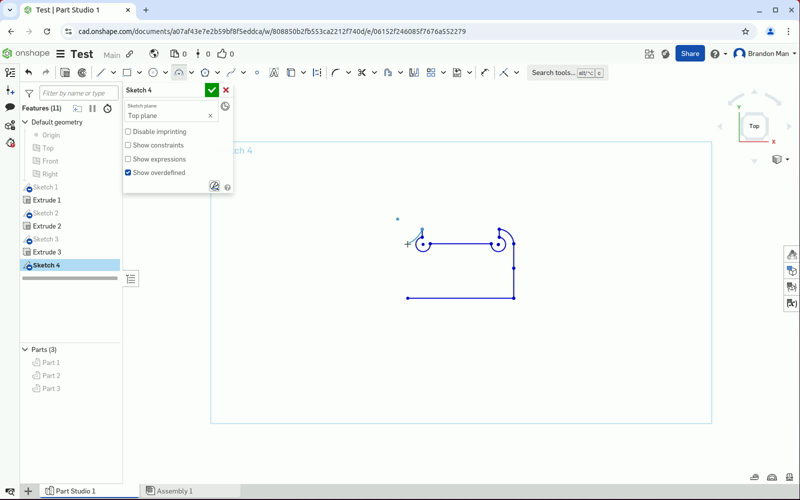
click(407, 243)
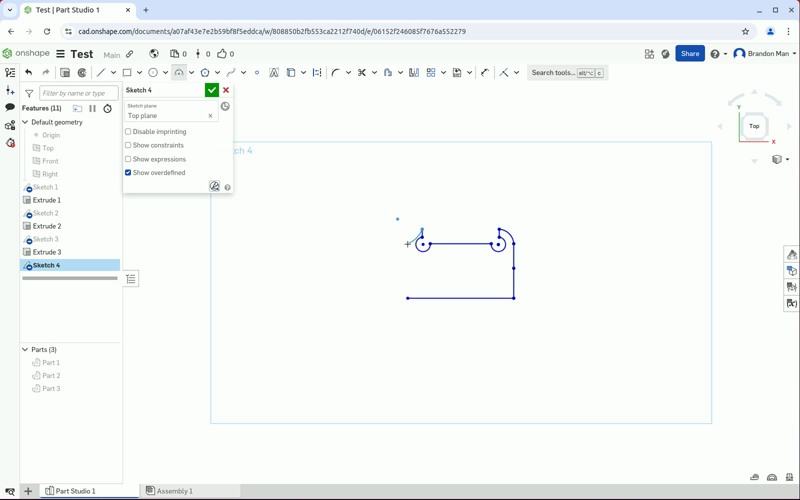
mouse_move(412, 233)
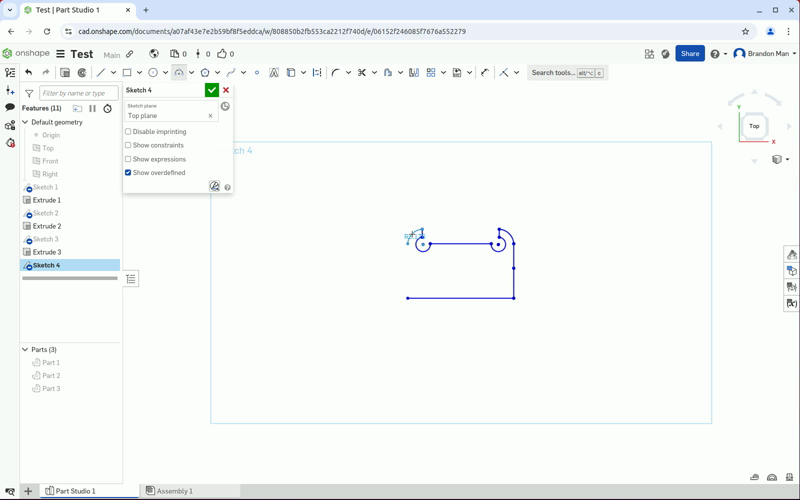
click(412, 233)
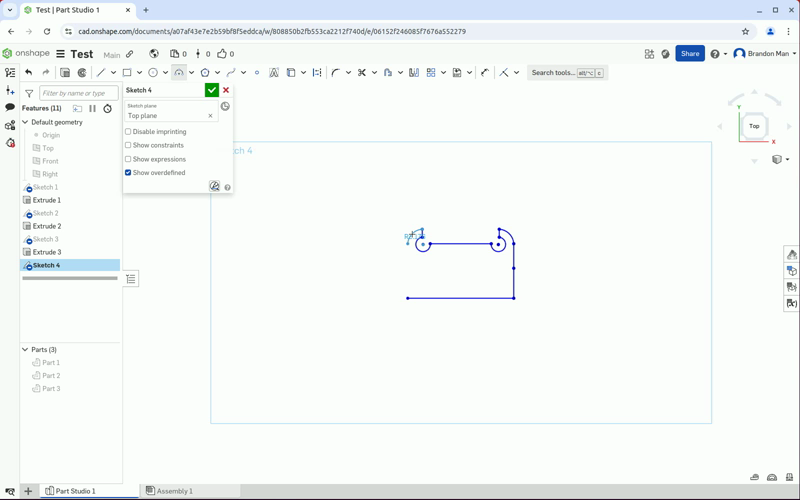
key_up(shift)
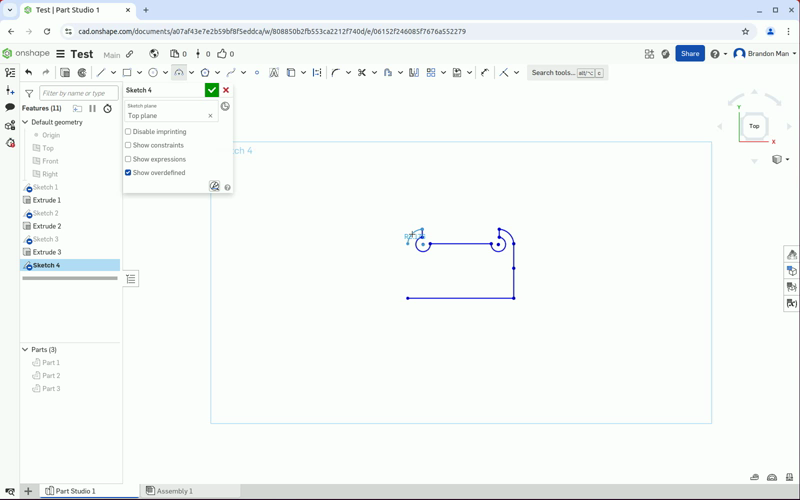
key(esc)
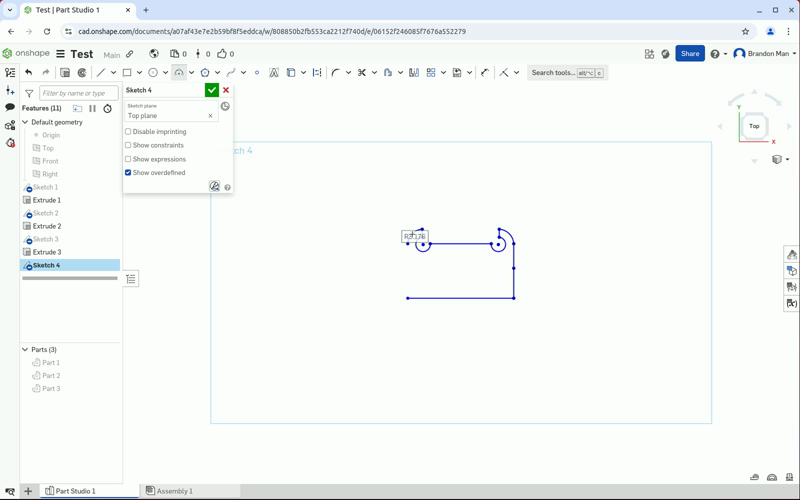
key(l)
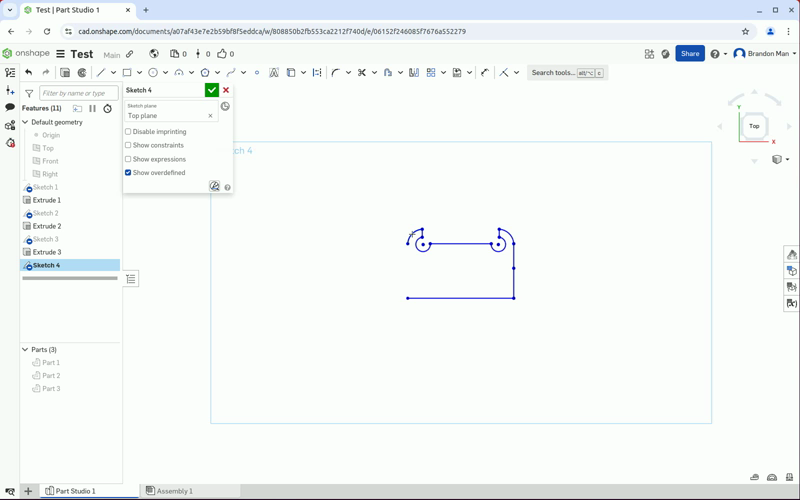
mouse_move(407, 243)
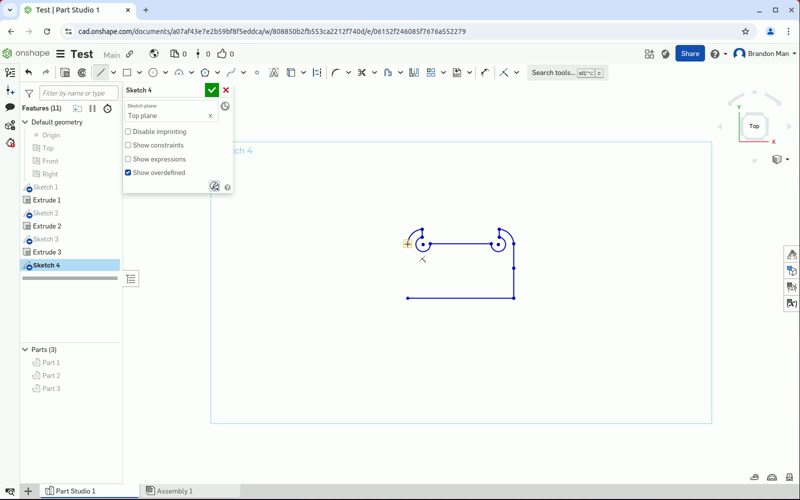
click(407, 243)
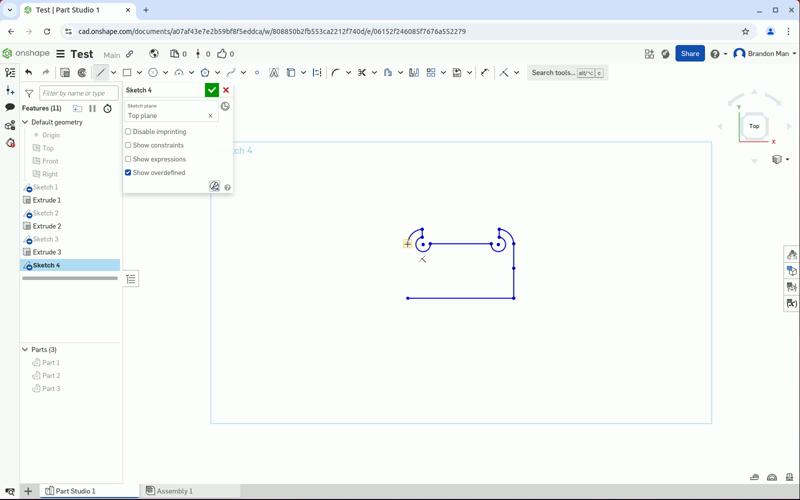
key_down(shift)
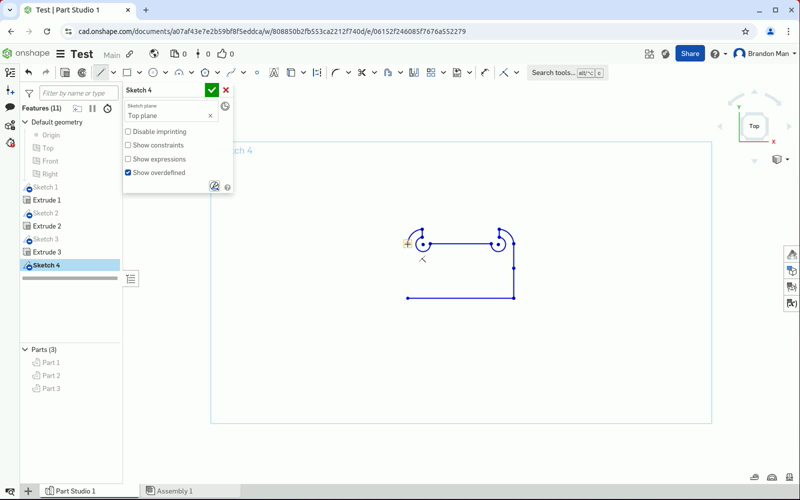
mouse_move(437, 243)
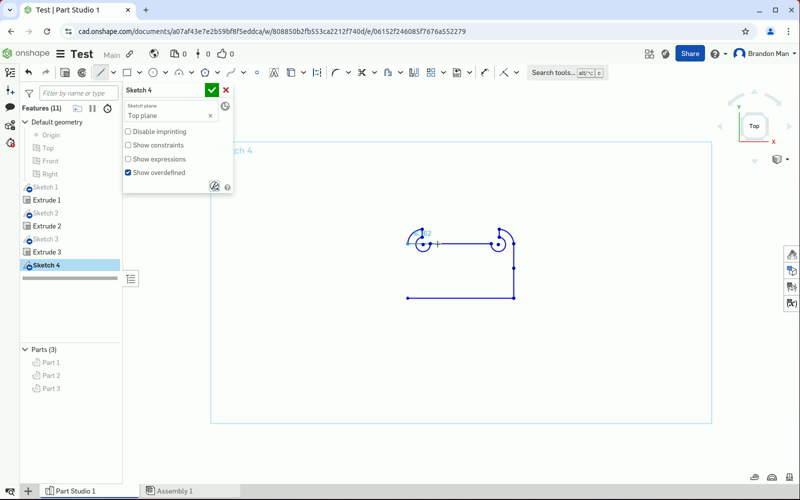
mouse_move(407, 268)
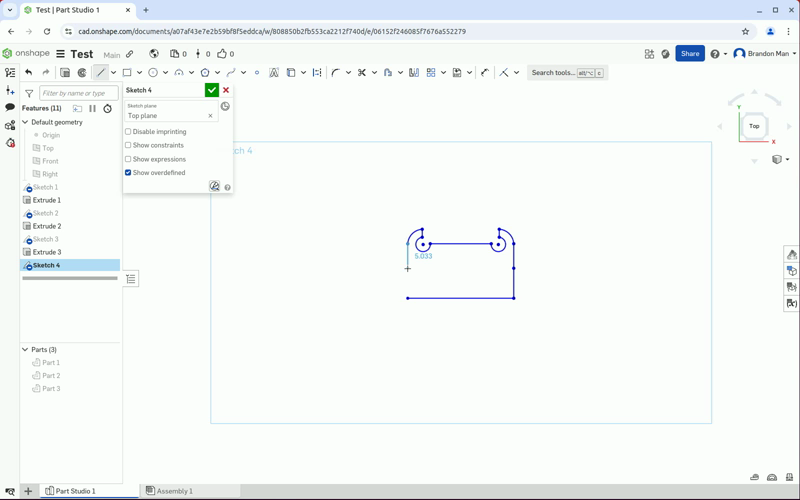
click(407, 268)
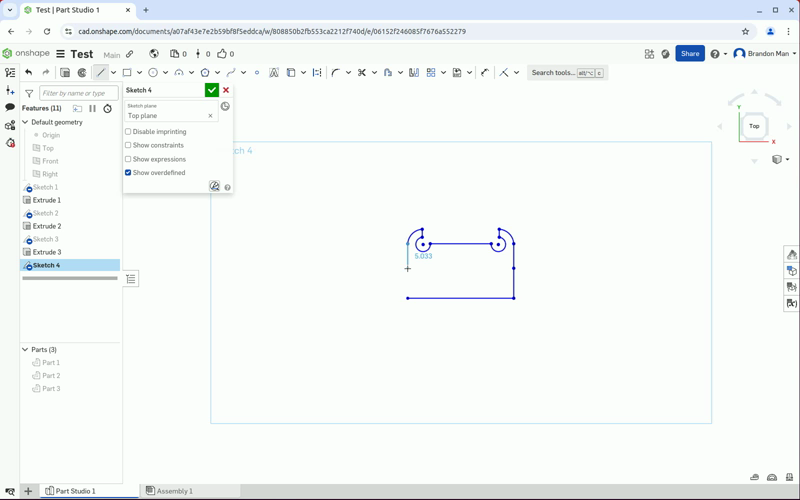
key_up(shift)
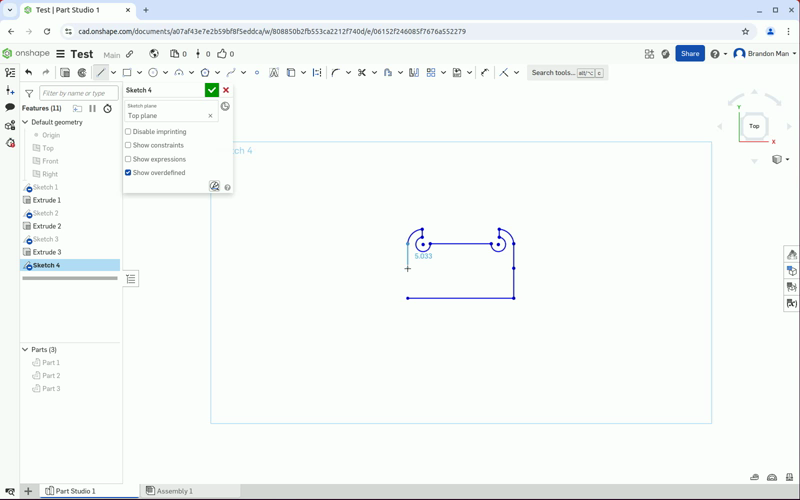
mouse_move(437, 268)
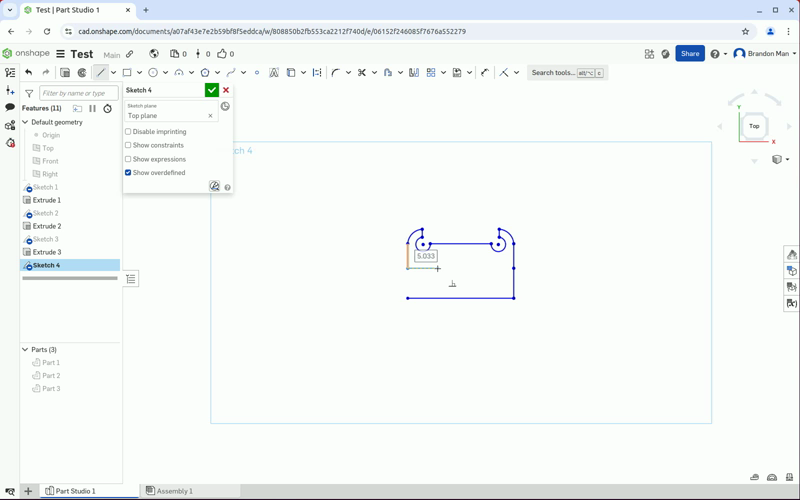
key_down(shift)
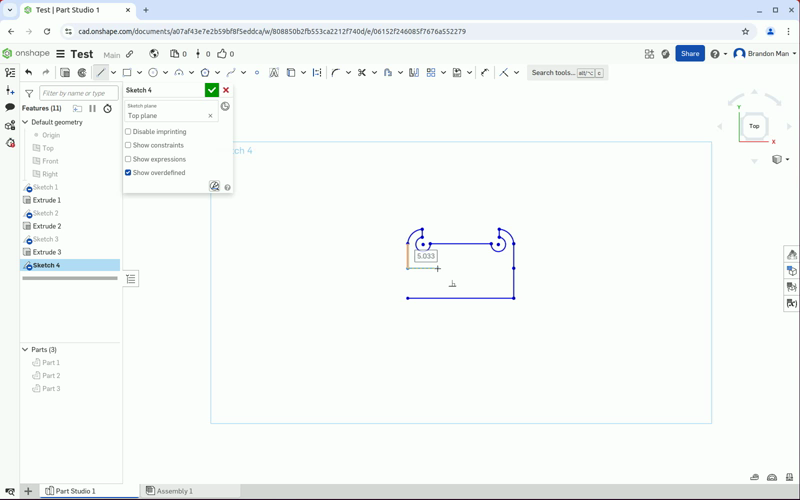
mouse_move(407, 298)
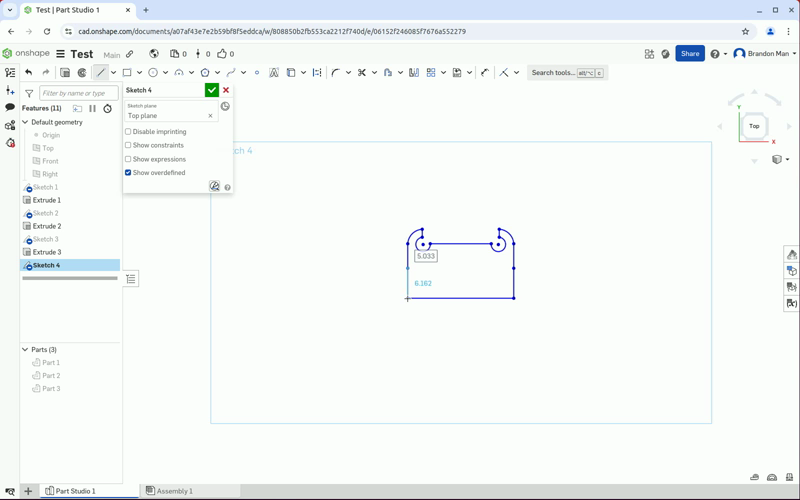
key_up(shift)
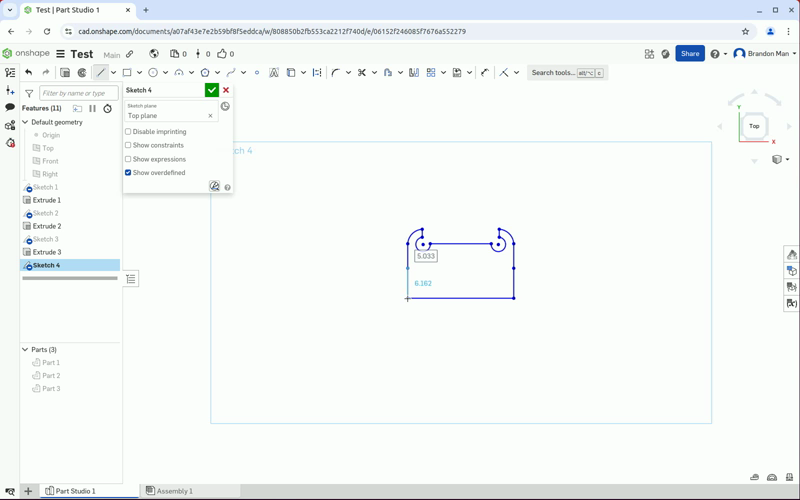
click(407, 298)
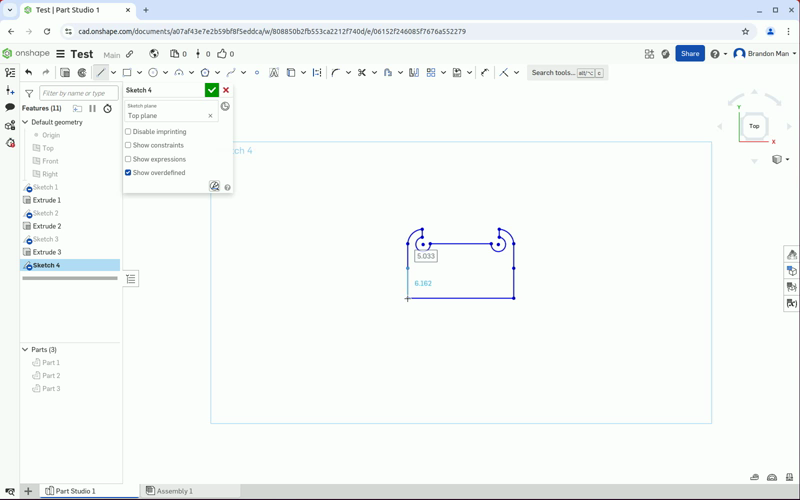
key(esc)
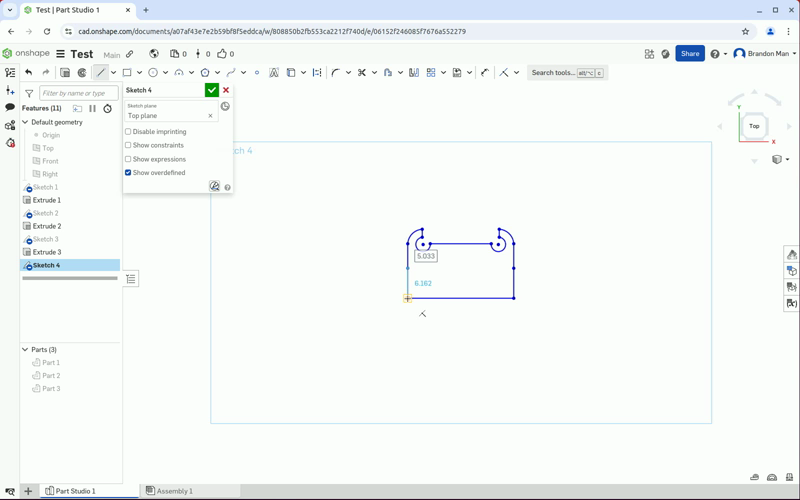
key(l)
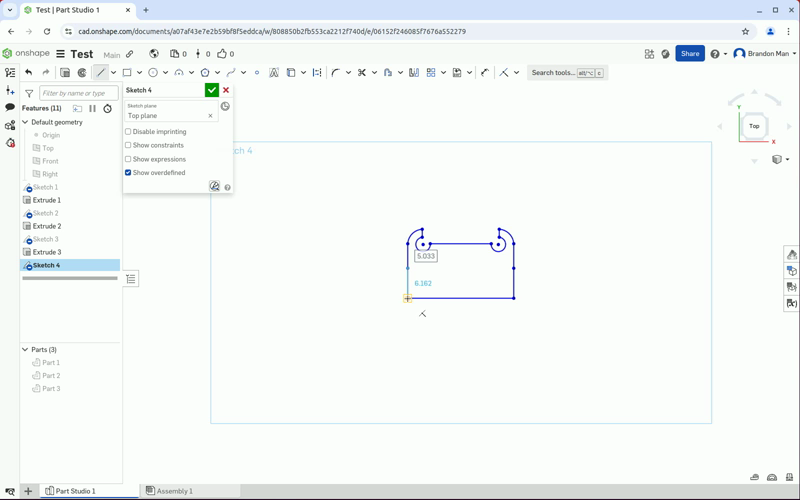
key_down(shift)
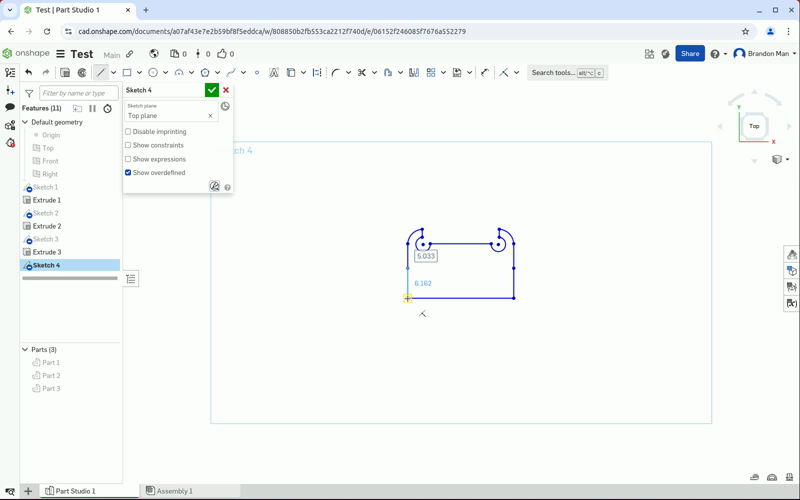
mouse_move(420, 285)
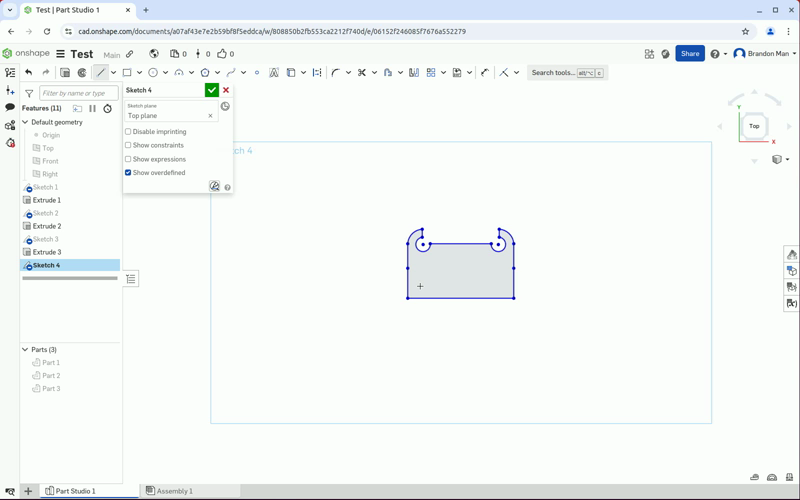
click(420, 285)
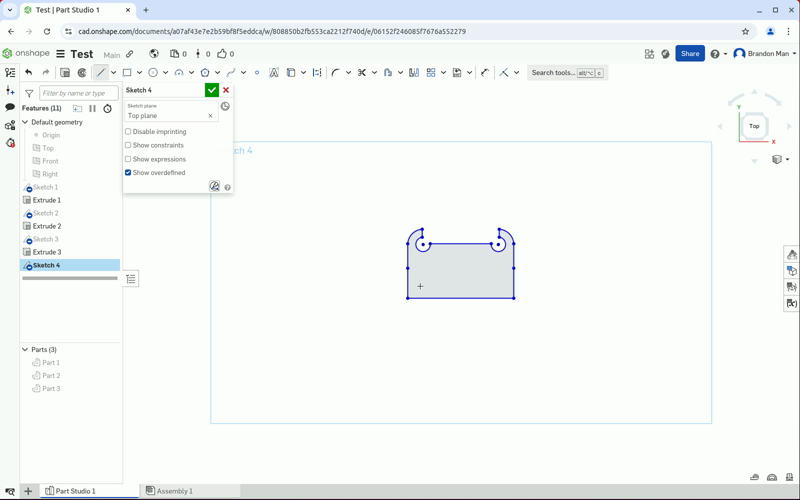
key_up(shift)
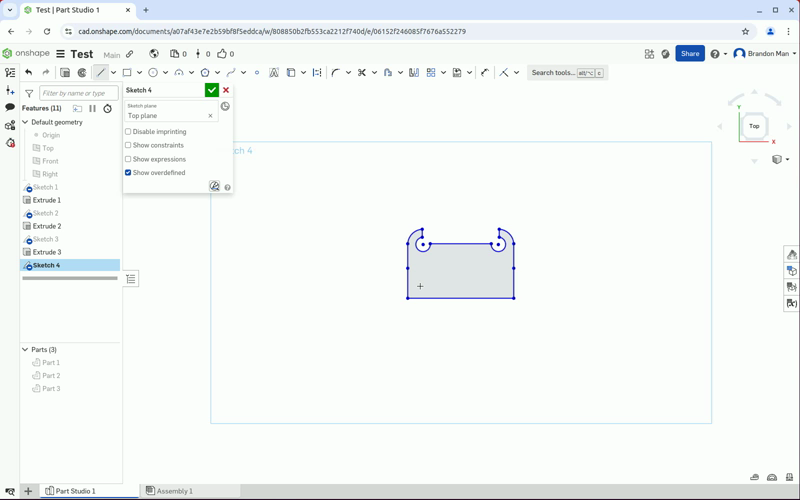
key_down(shift)
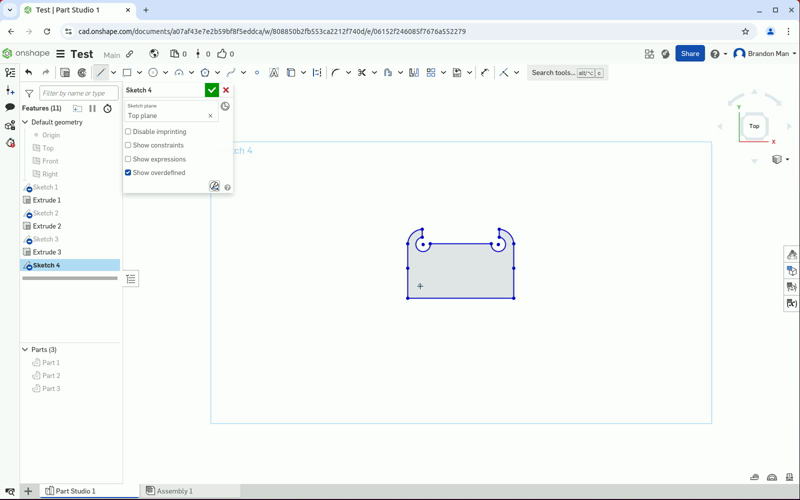
mouse_move(450, 285)
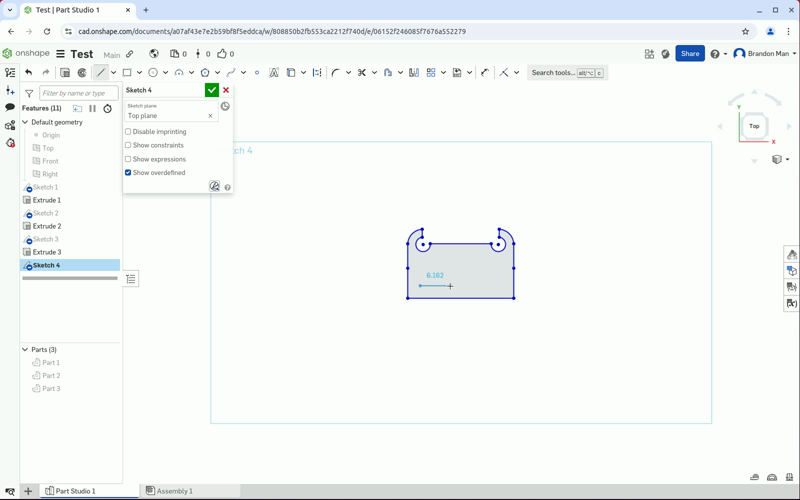
mouse_move(425, 285)
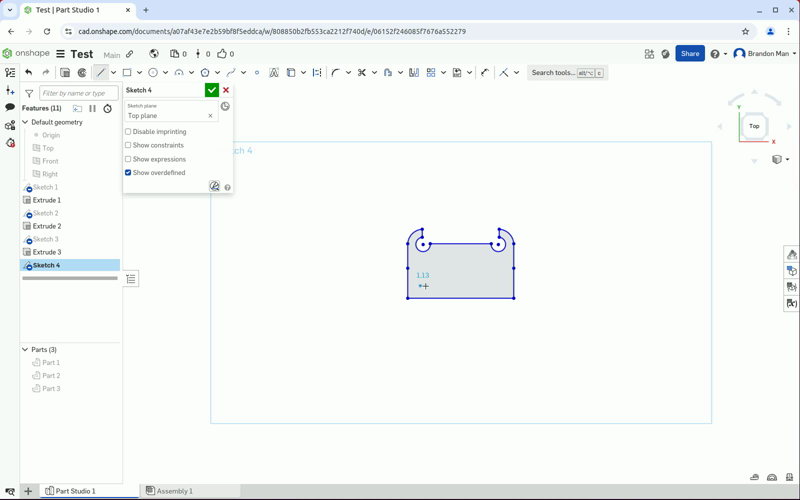
scroll(6)
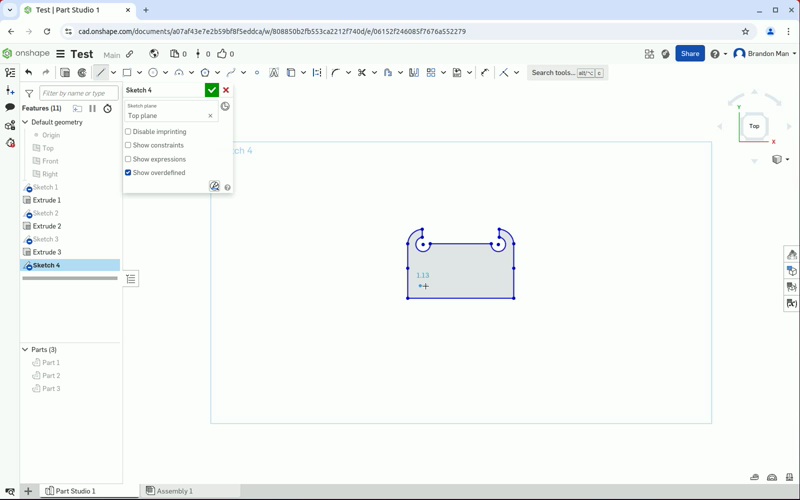
scroll(6)
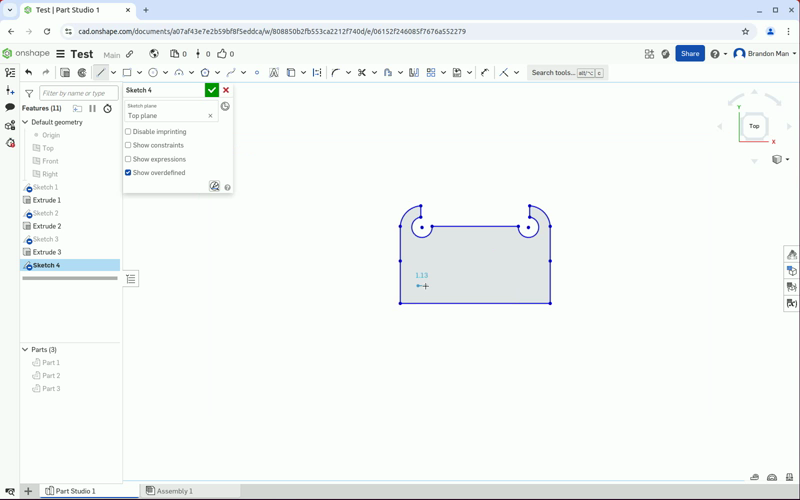
scroll(6)
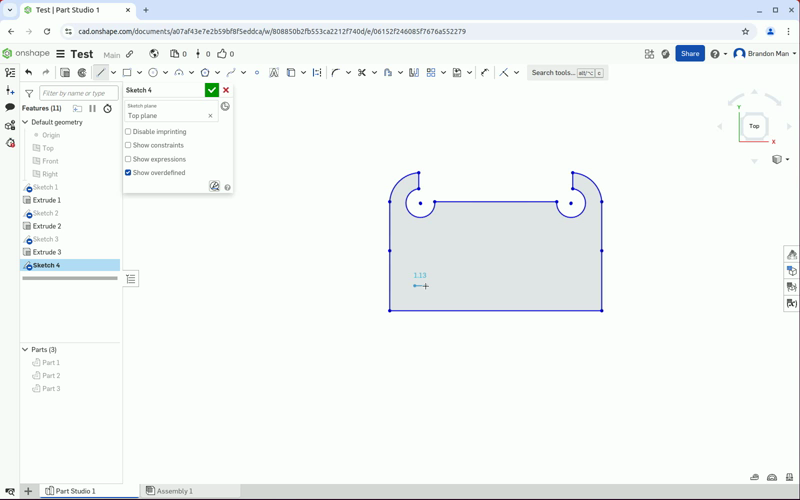
scroll(6)
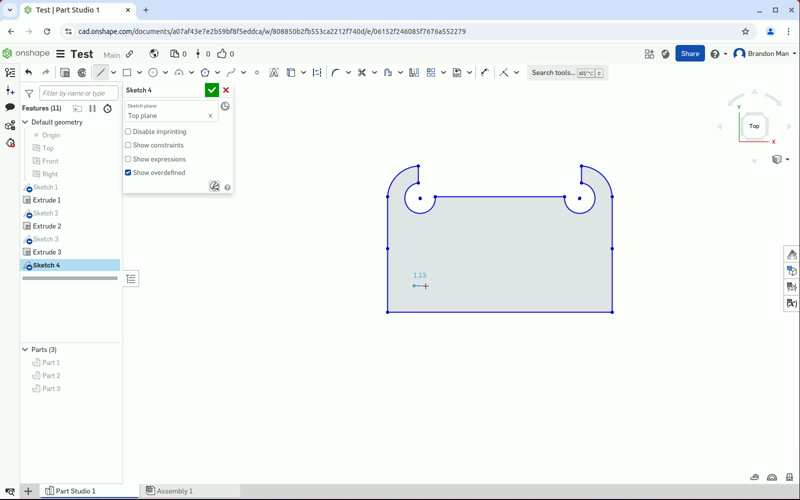
scroll(6)
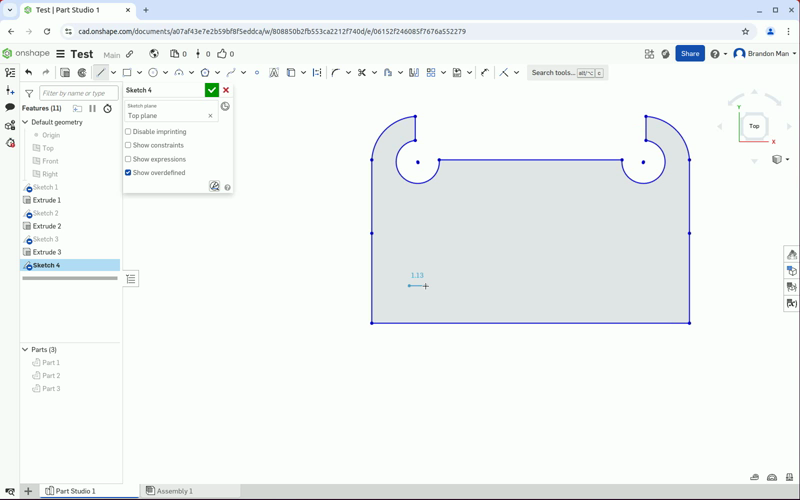
scroll(6)
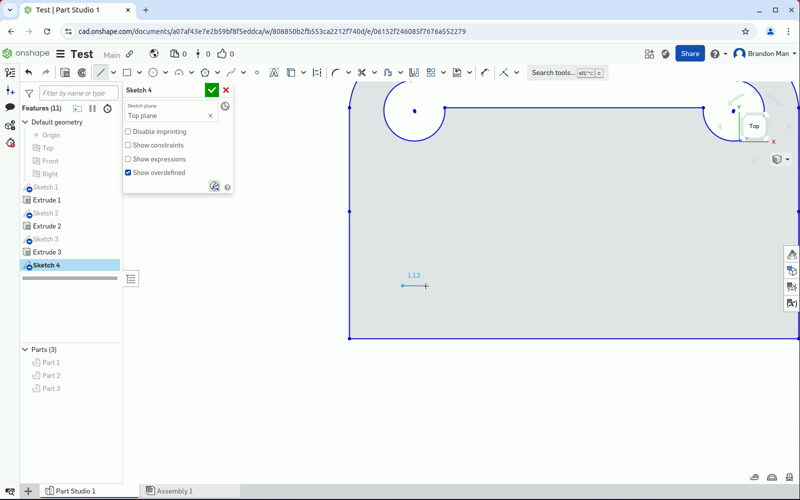
scroll(6)
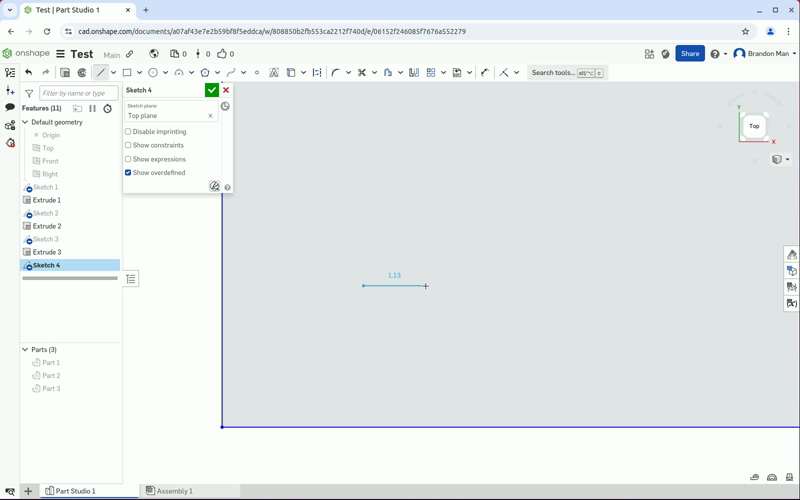
click(425, 285)
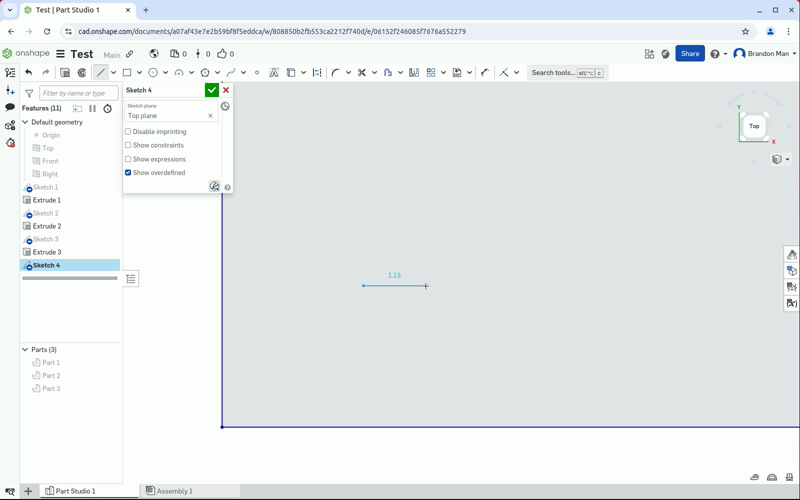
scroll(-6)
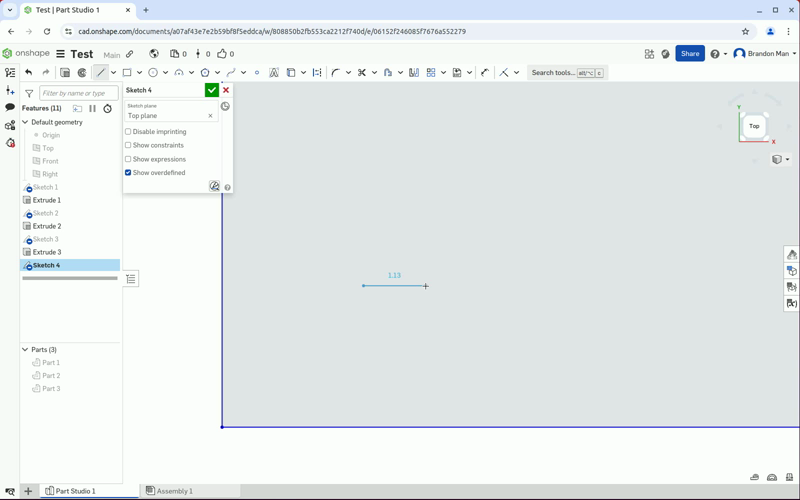
scroll(-6)
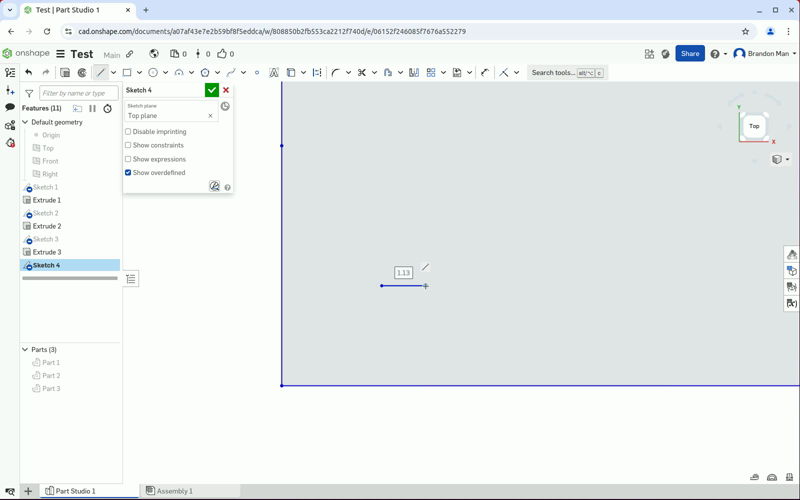
scroll(-6)
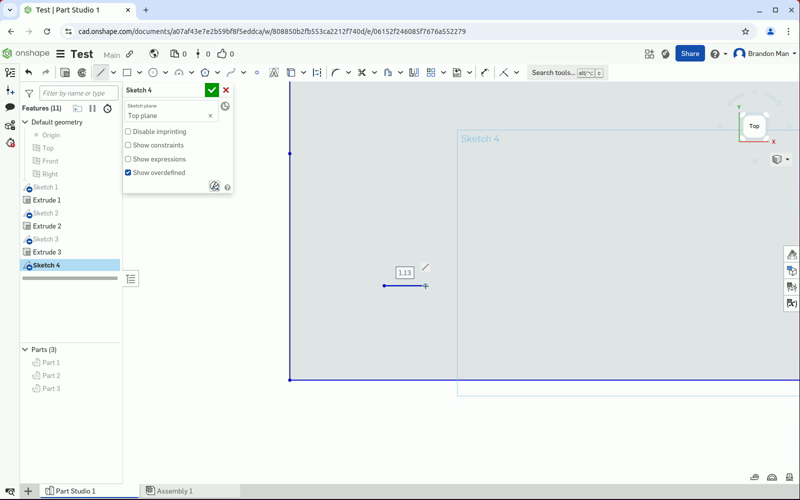
scroll(-6)
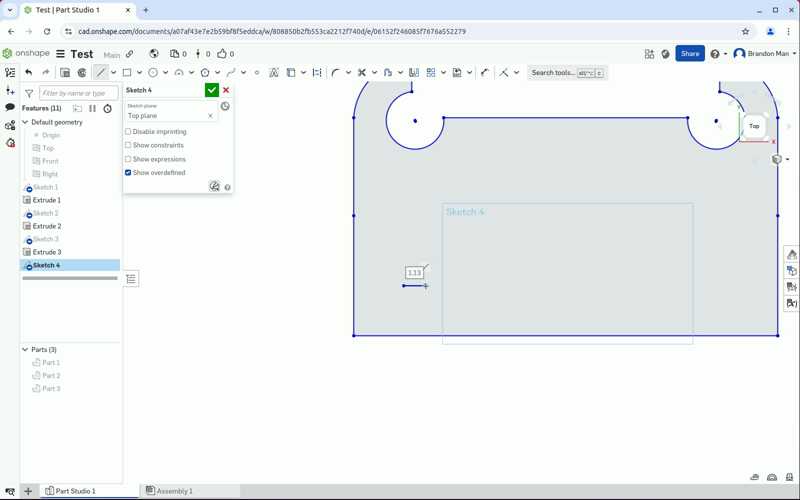
scroll(-6)
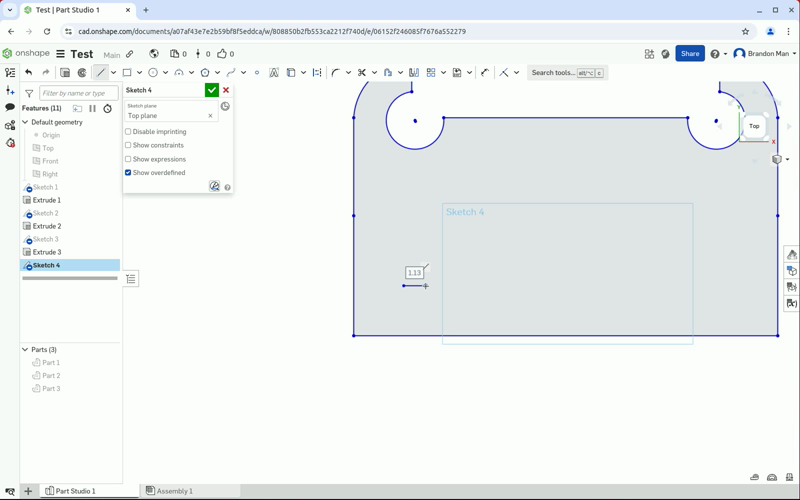
scroll(-6)
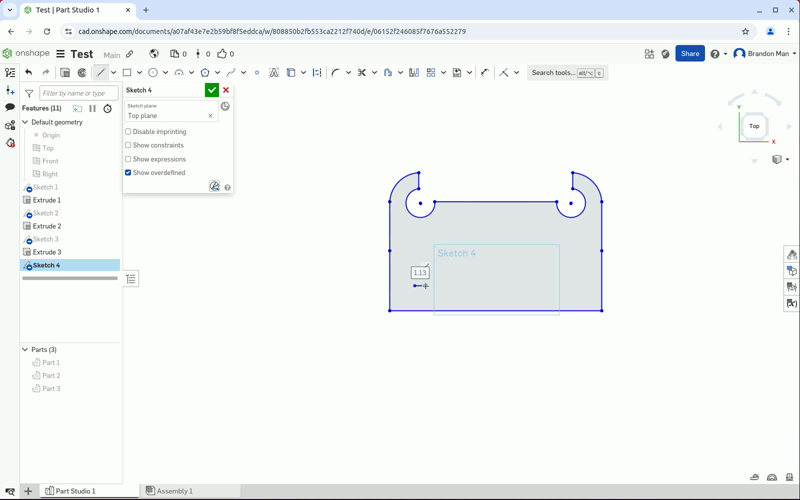
scroll(-6)
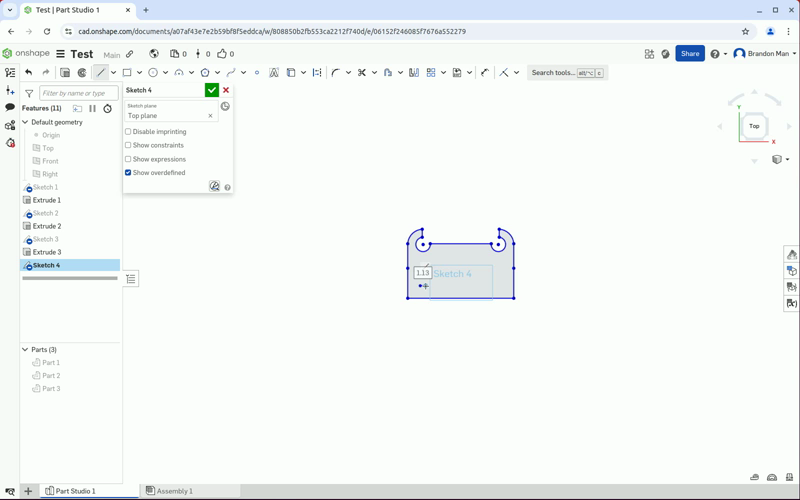
key_up(shift)
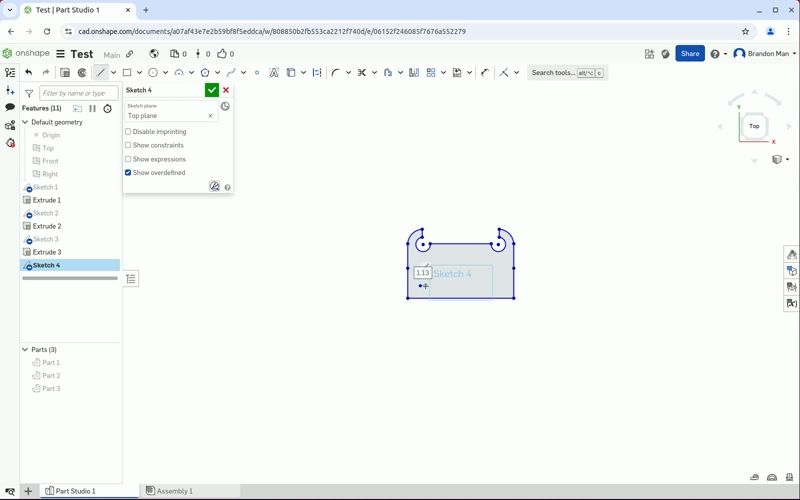
key(esc)
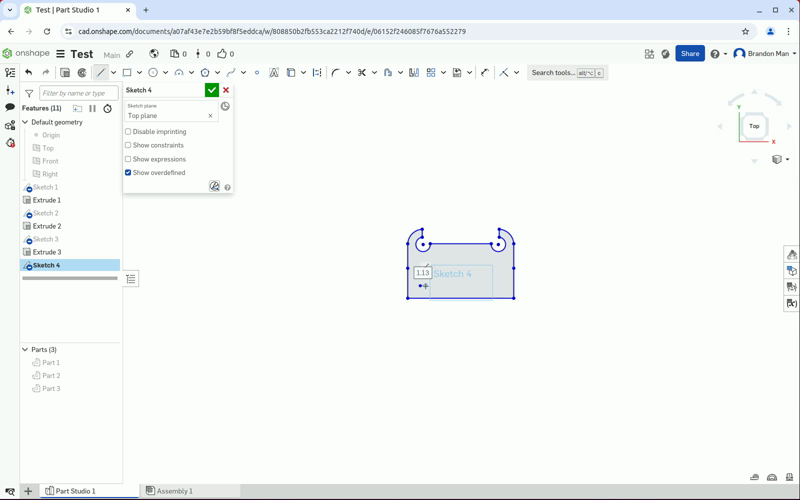
key(a)
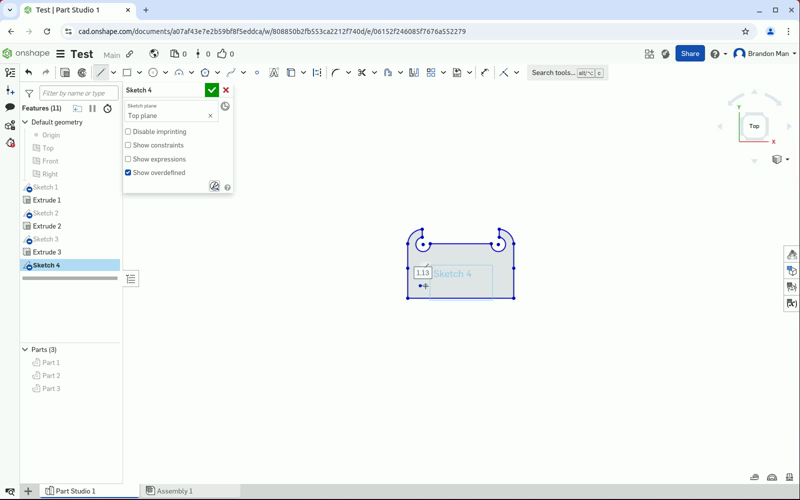
mouse_move(425, 285)
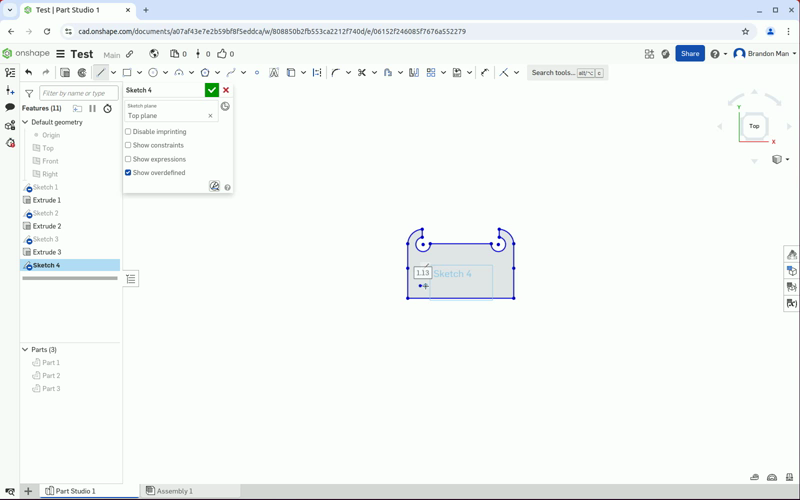
click(425, 285)
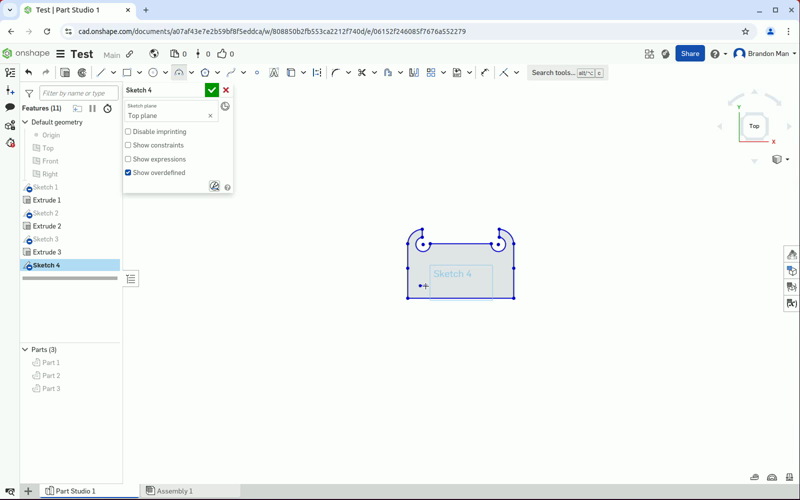
key_down(shift)
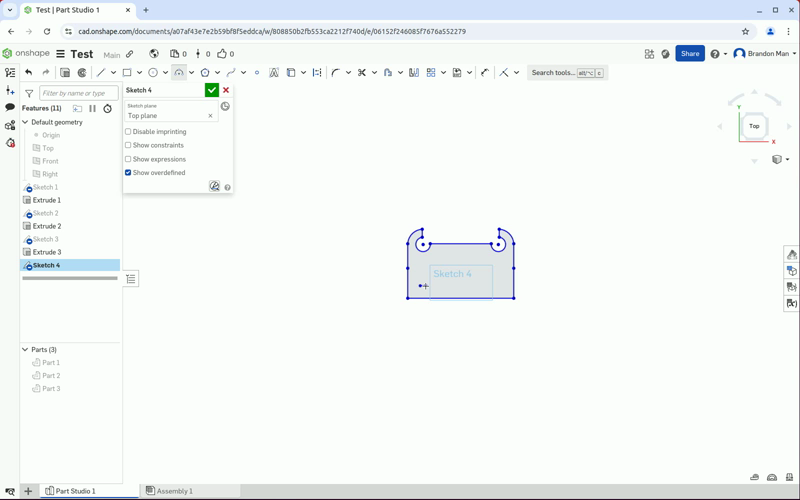
mouse_move(425, 280)
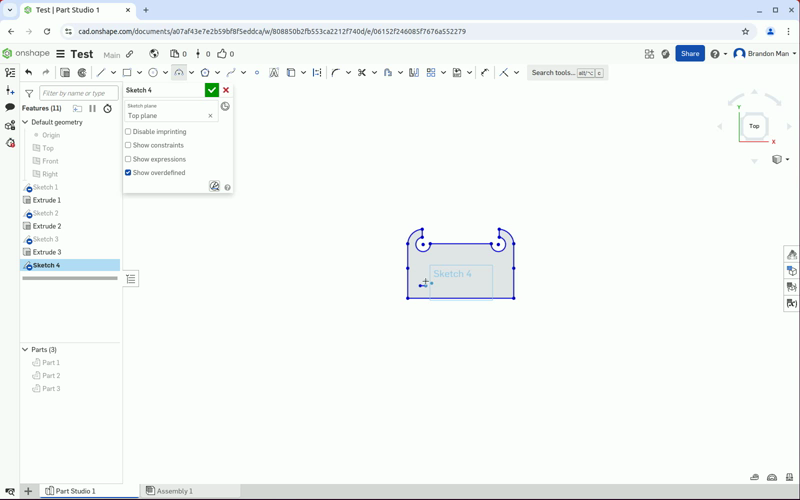
scroll(6)
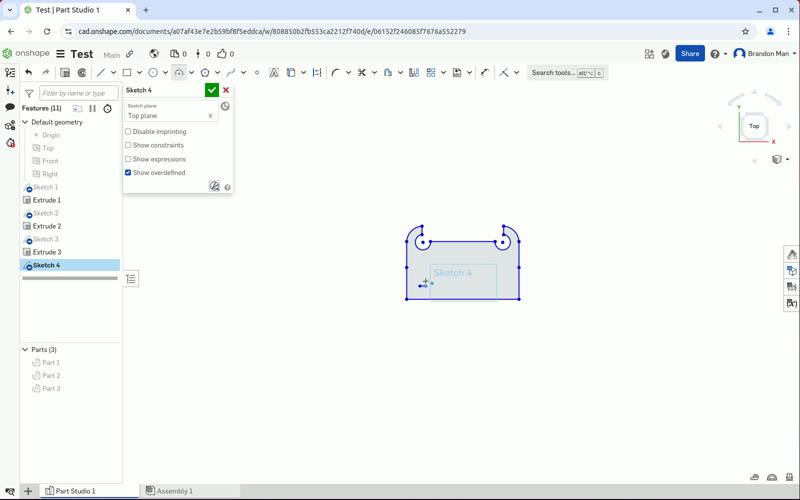
scroll(6)
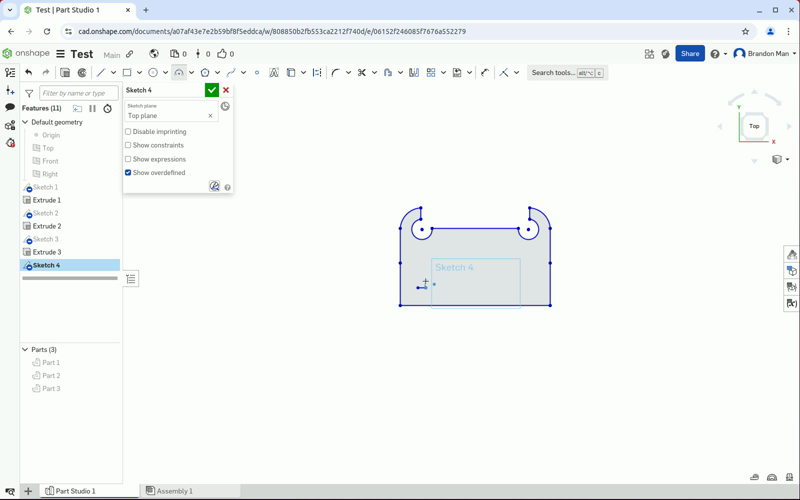
scroll(6)
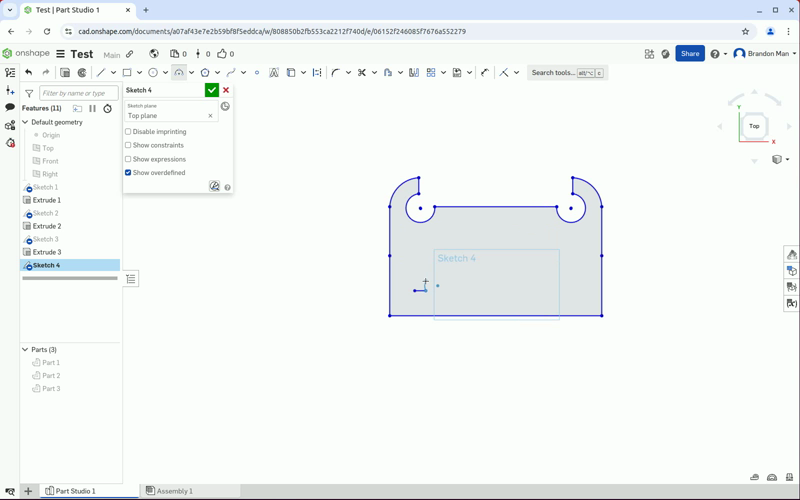
scroll(6)
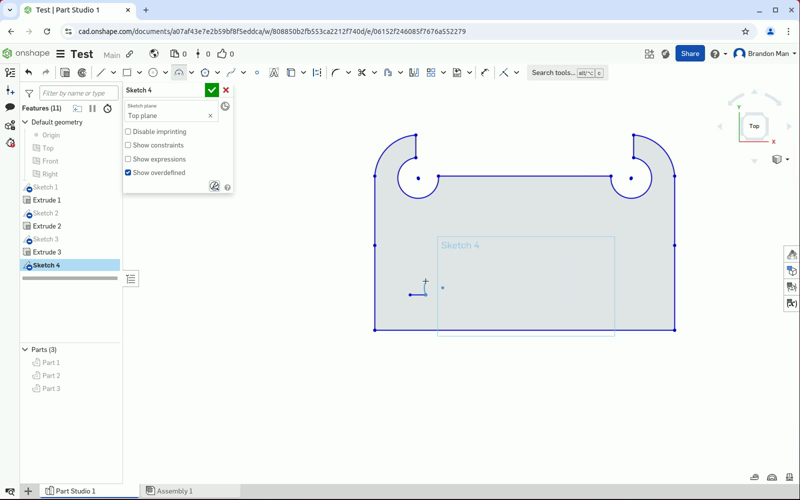
scroll(6)
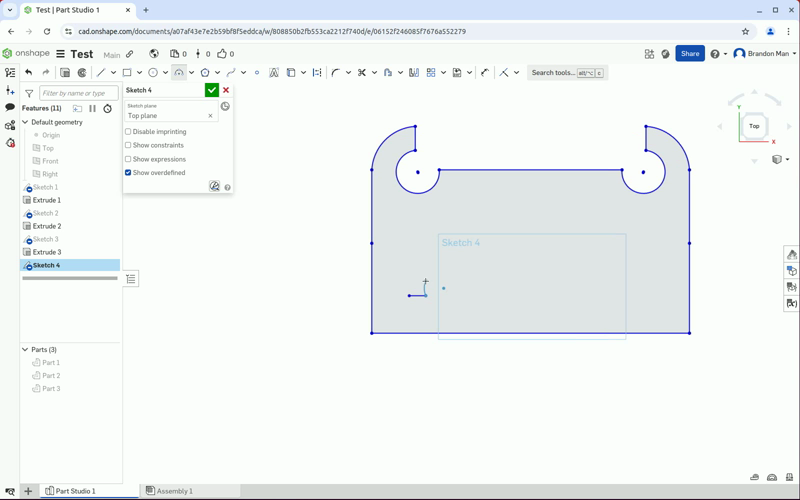
scroll(6)
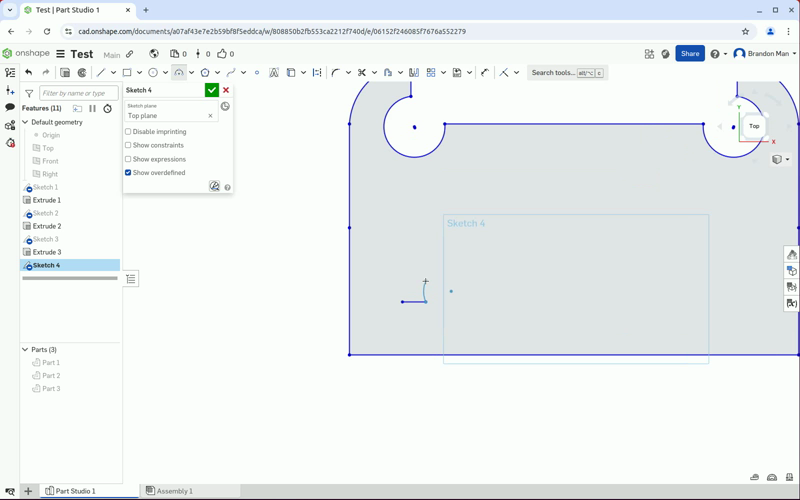
scroll(6)
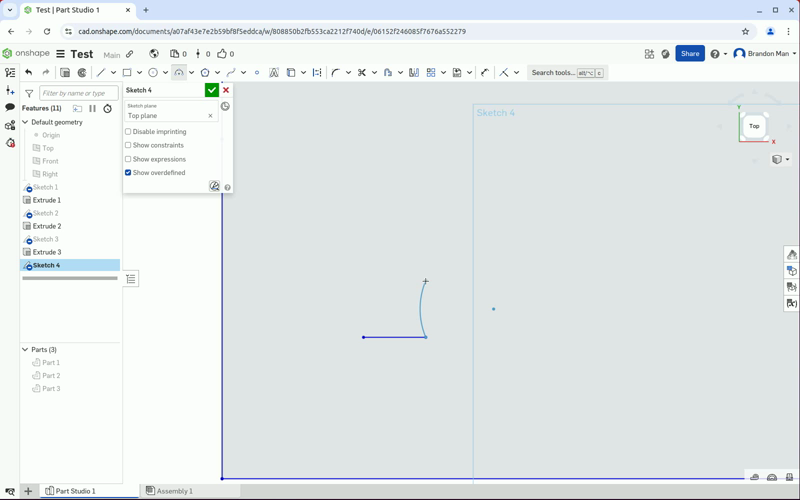
click(425, 280)
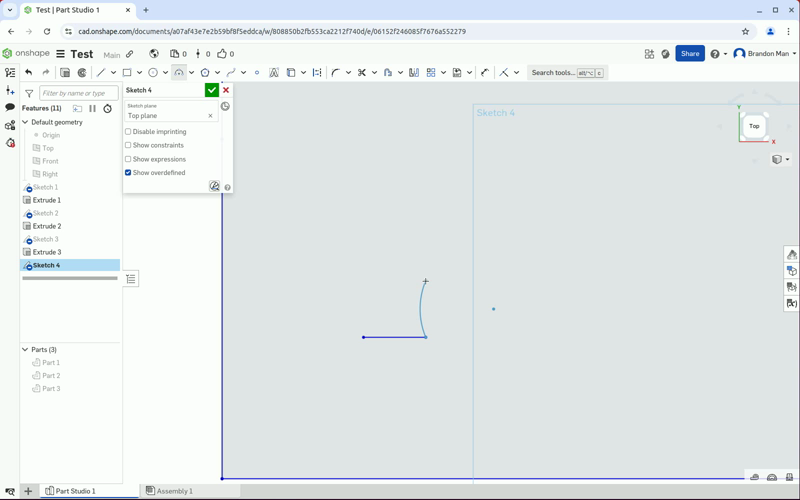
scroll(-6)
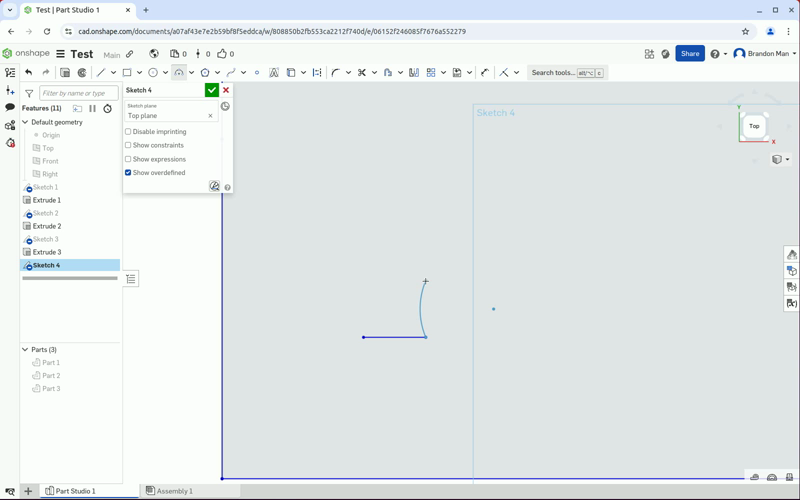
scroll(-6)
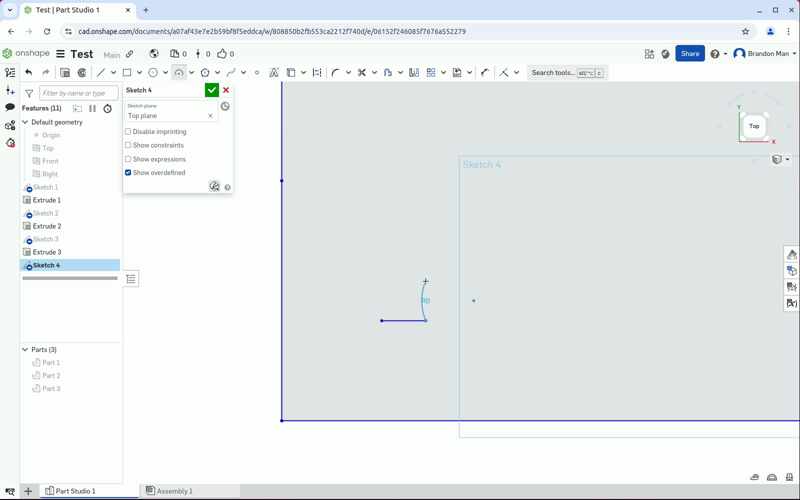
scroll(-6)
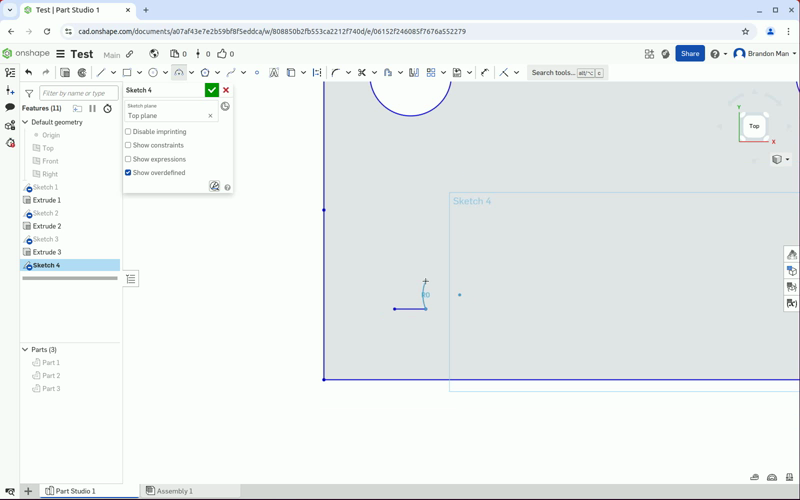
scroll(-6)
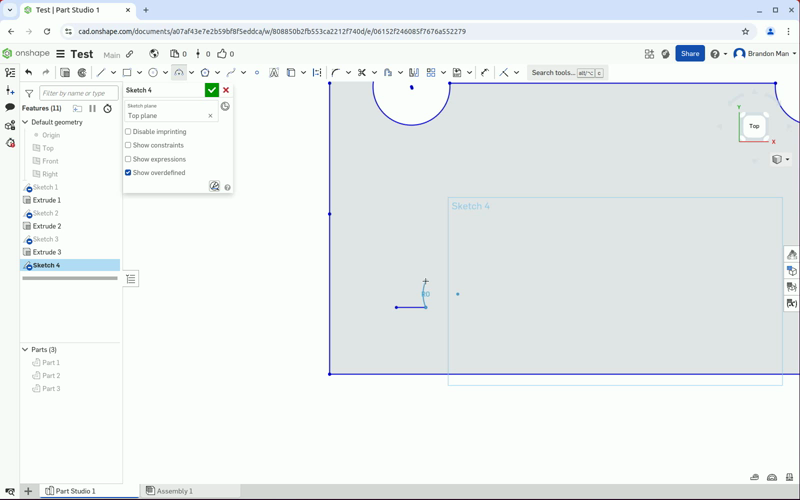
scroll(-6)
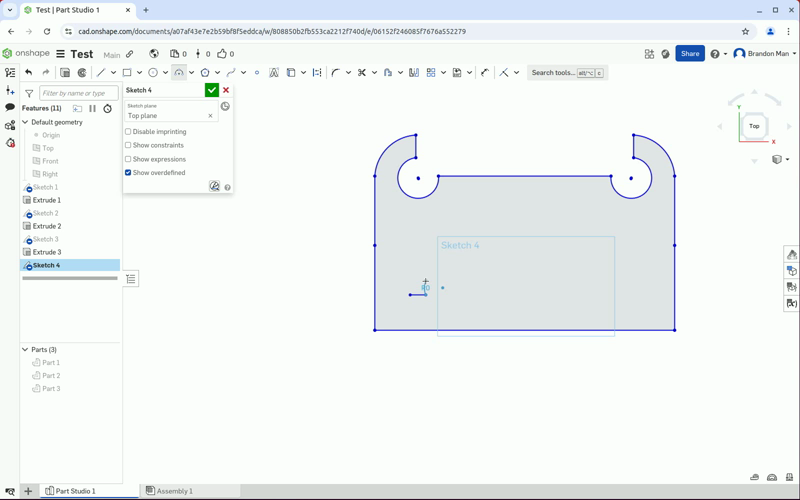
scroll(-6)
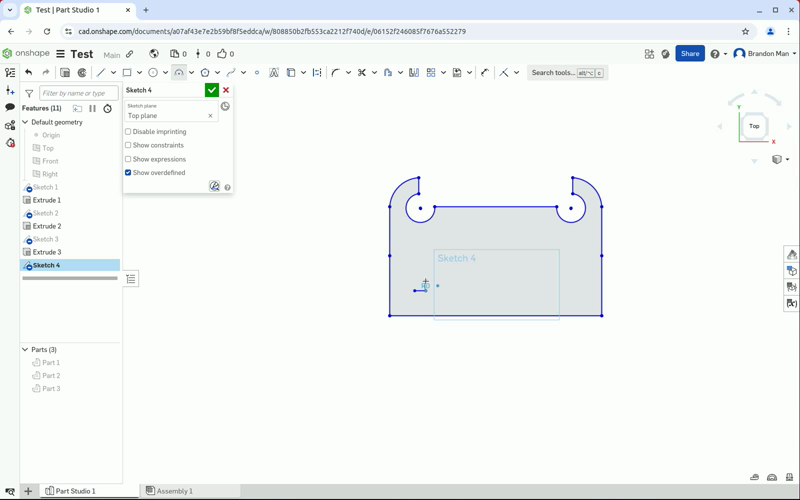
scroll(-6)
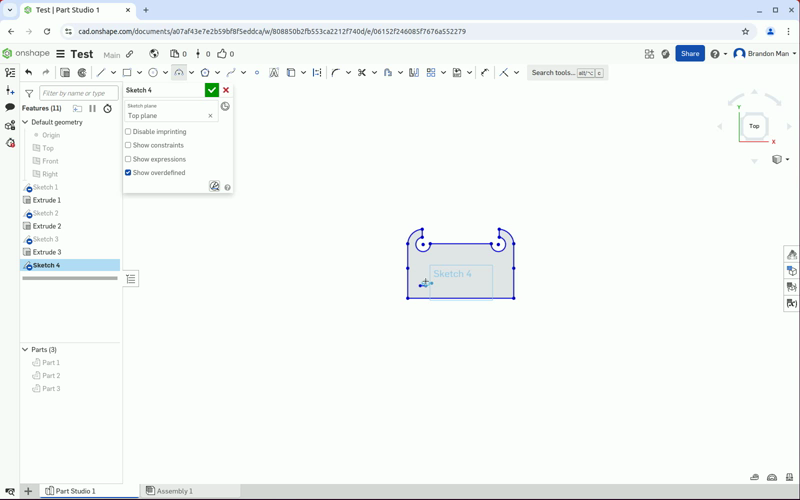
mouse_move(428, 283)
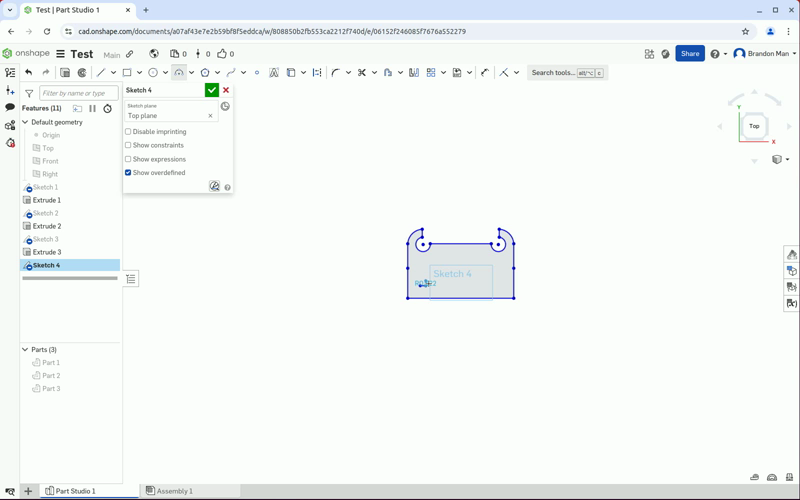
scroll(6)
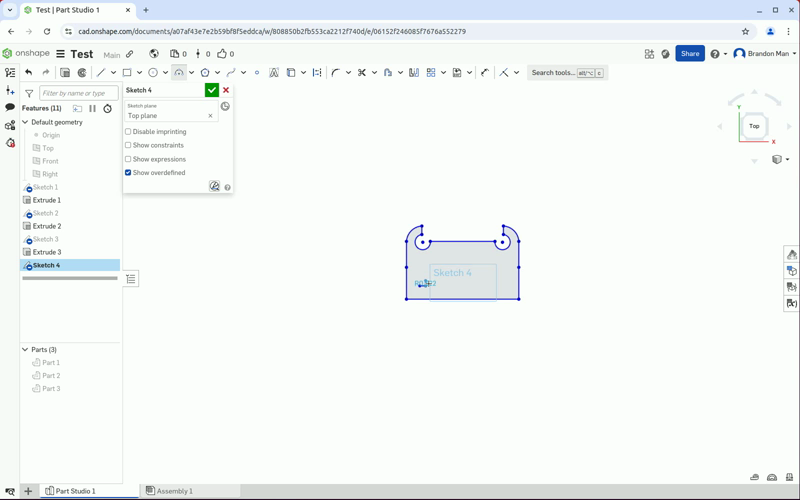
scroll(6)
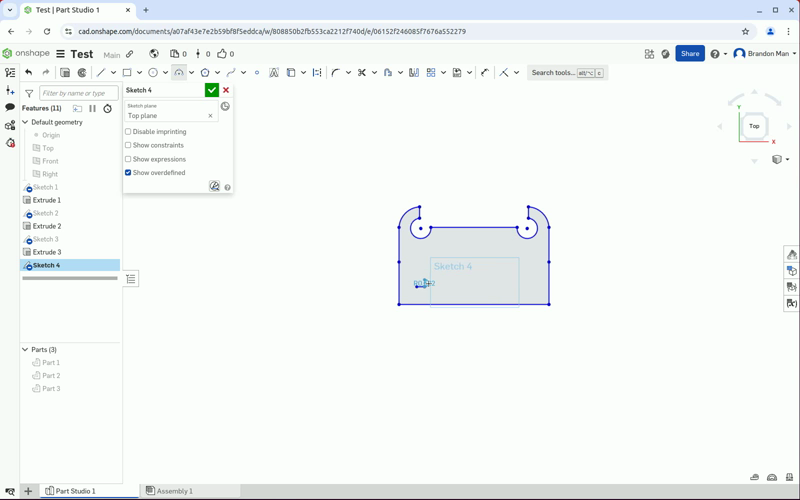
scroll(6)
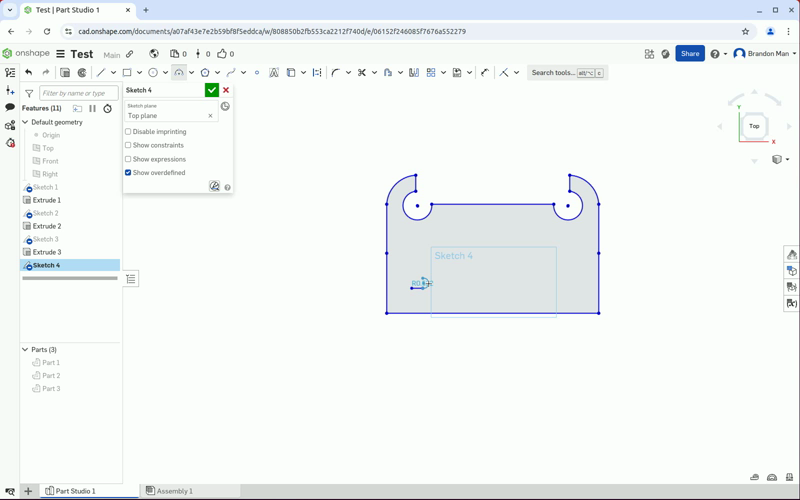
scroll(6)
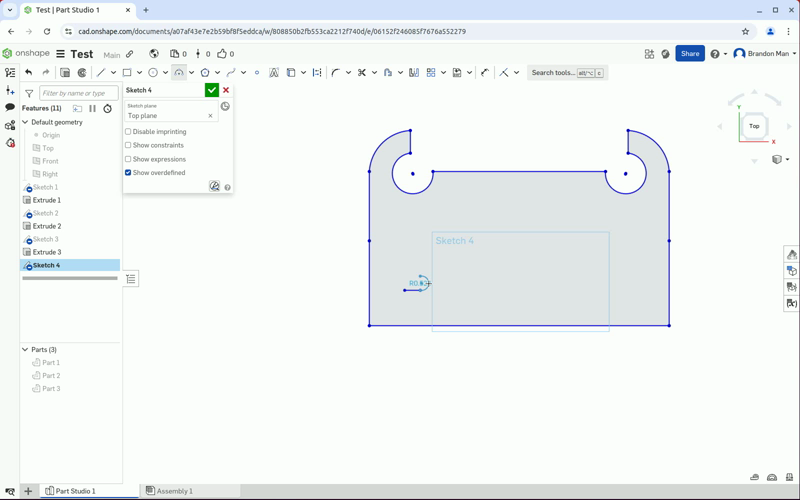
scroll(6)
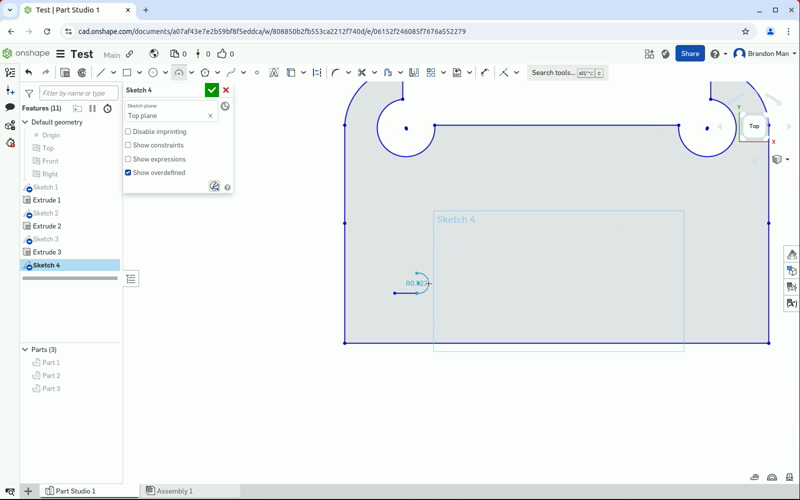
scroll(6)
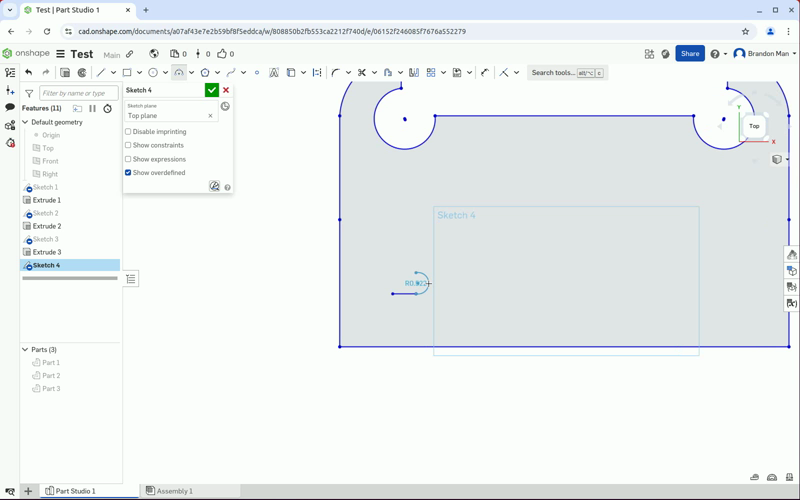
scroll(6)
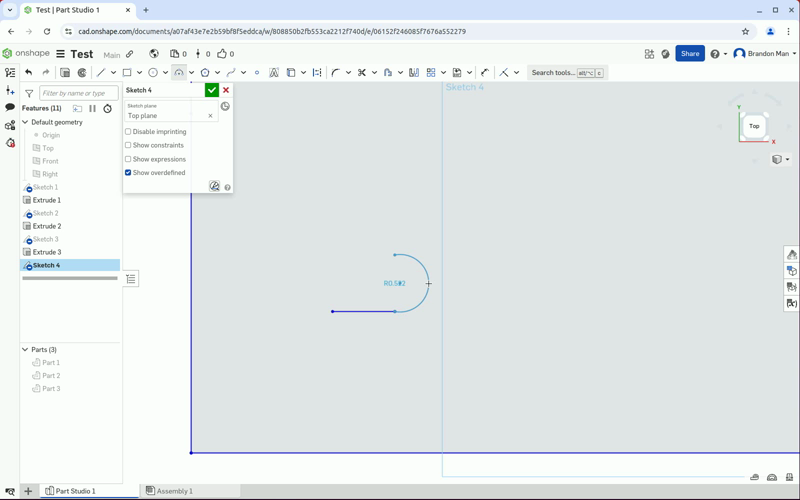
click(428, 283)
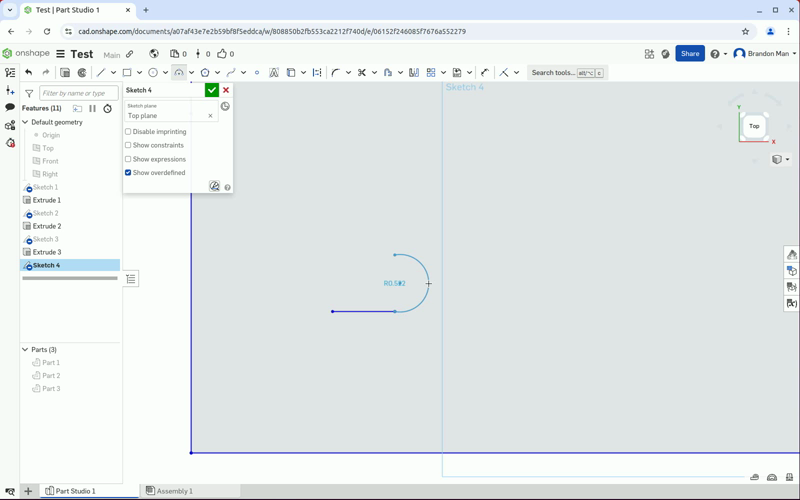
scroll(-6)
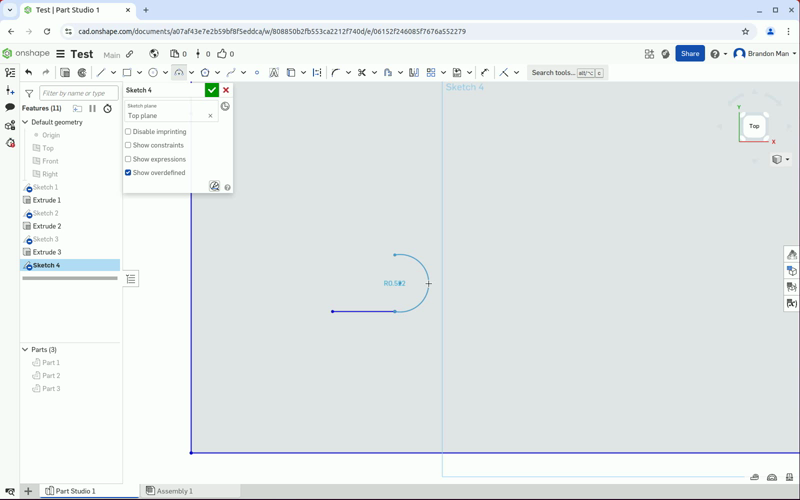
scroll(-6)
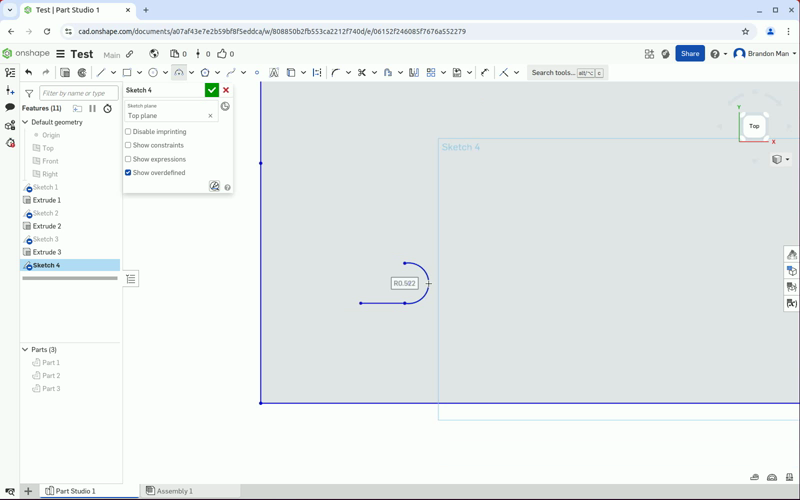
scroll(-6)
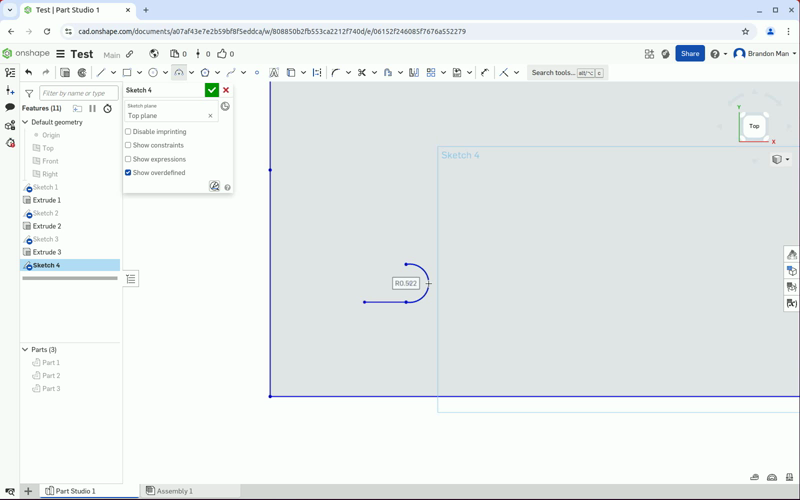
scroll(-6)
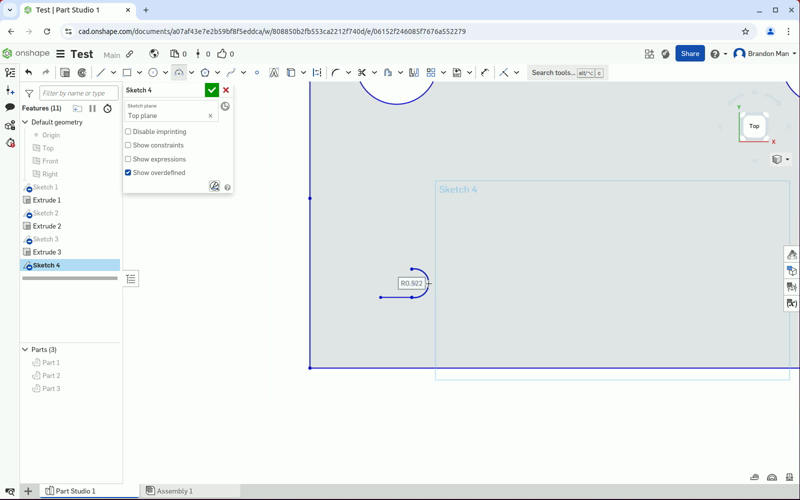
scroll(-6)
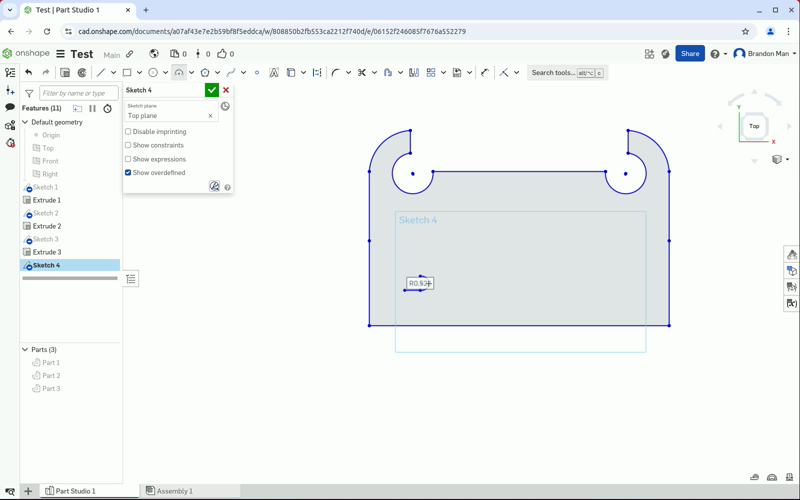
scroll(-6)
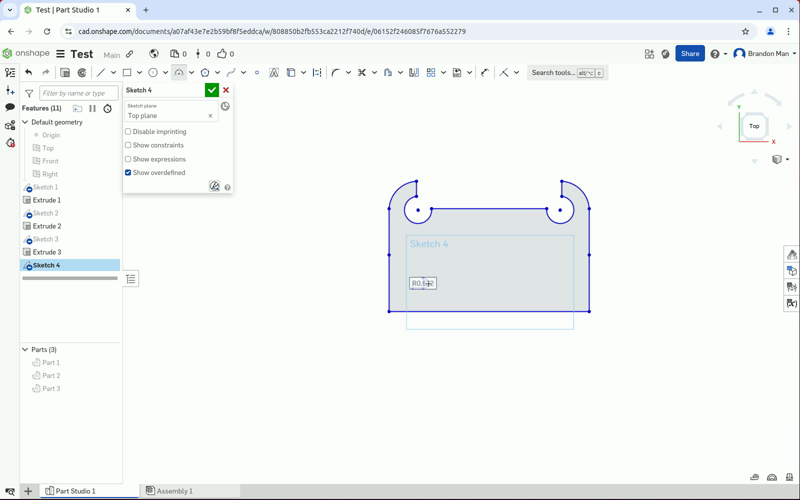
scroll(-6)
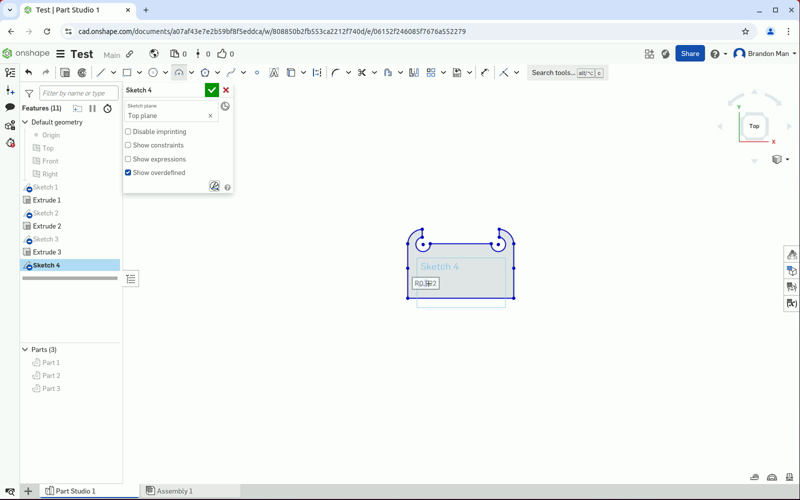
key_up(shift)
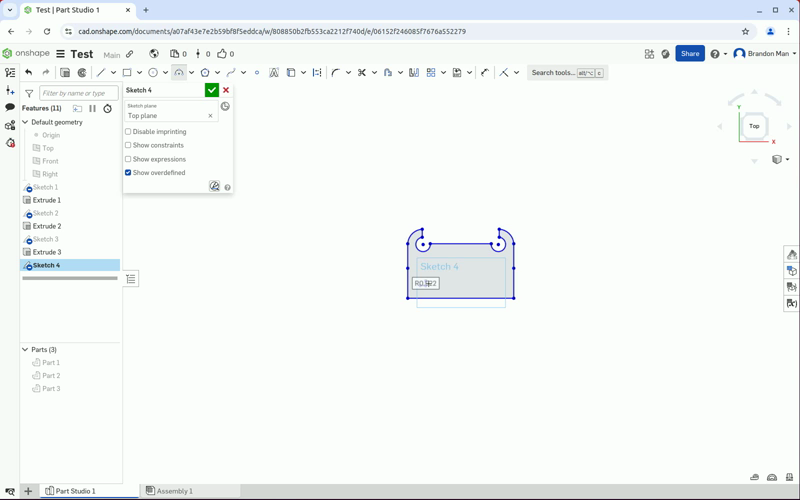
key(esc)
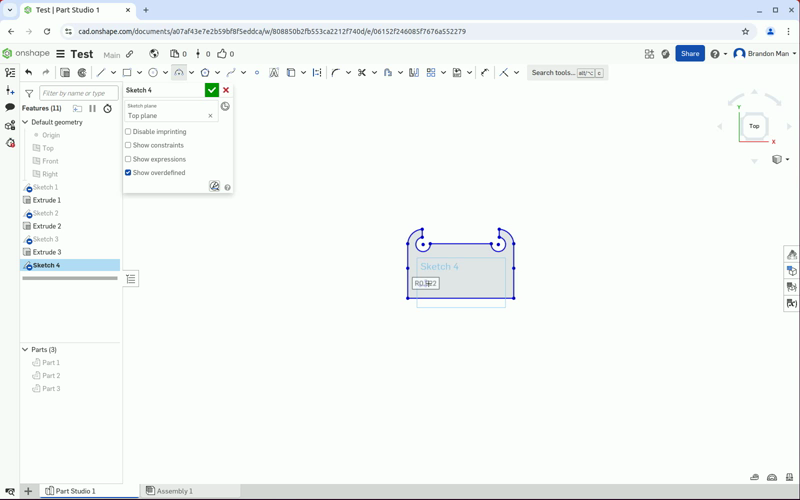
key(l)
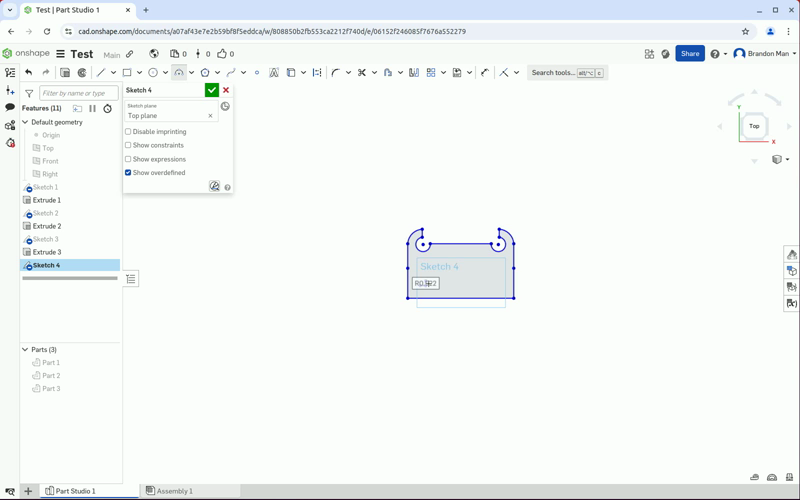
mouse_move(425, 280)
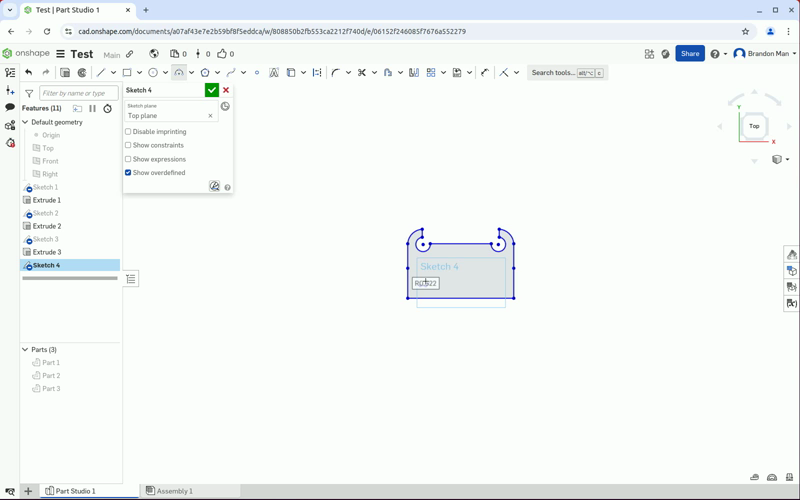
scroll(6)
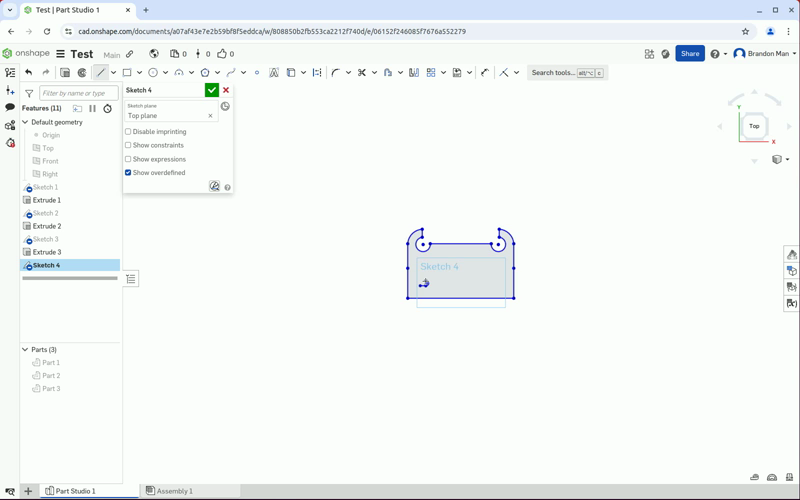
scroll(6)
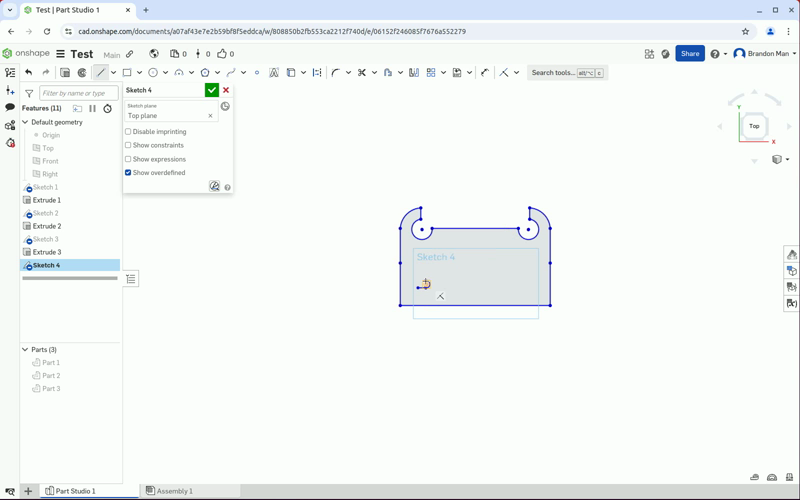
scroll(6)
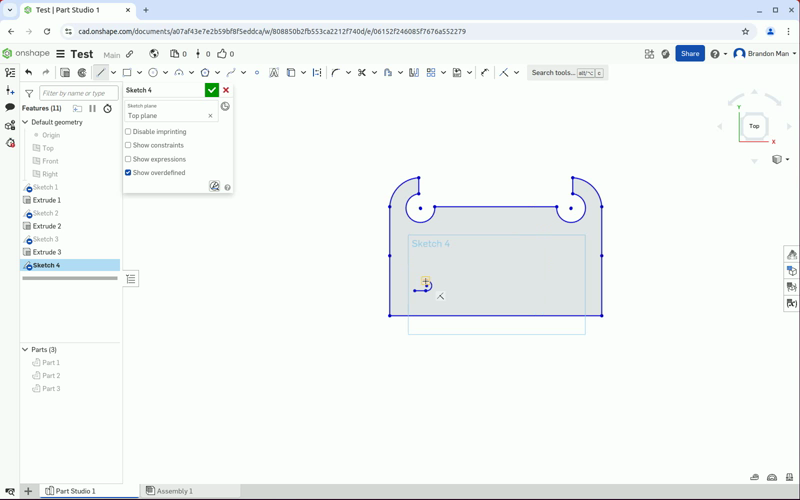
scroll(6)
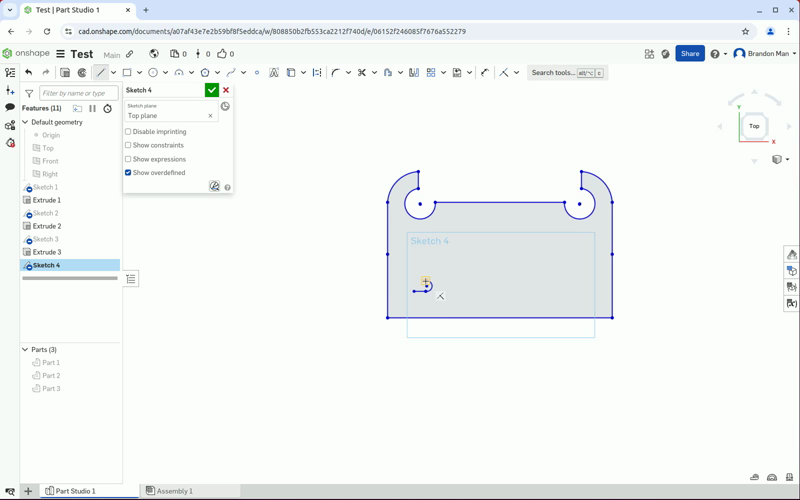
scroll(6)
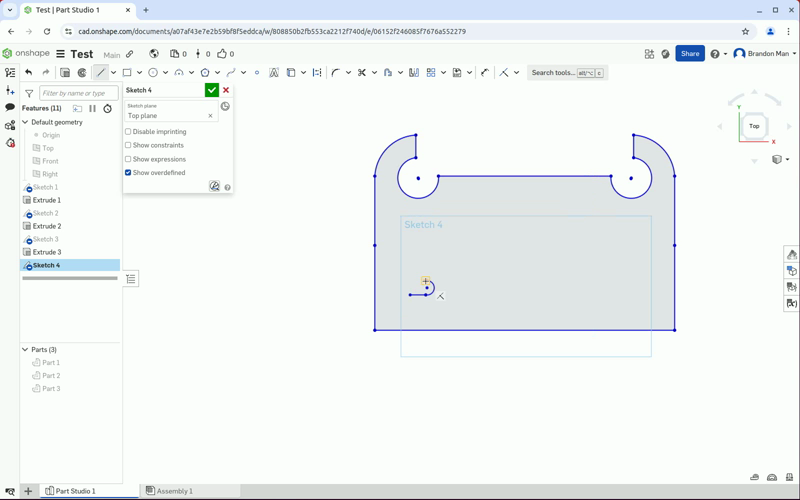
scroll(6)
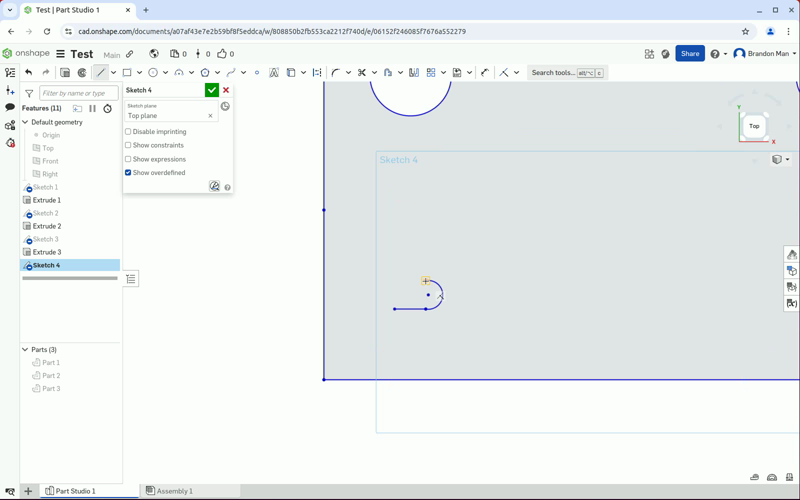
scroll(6)
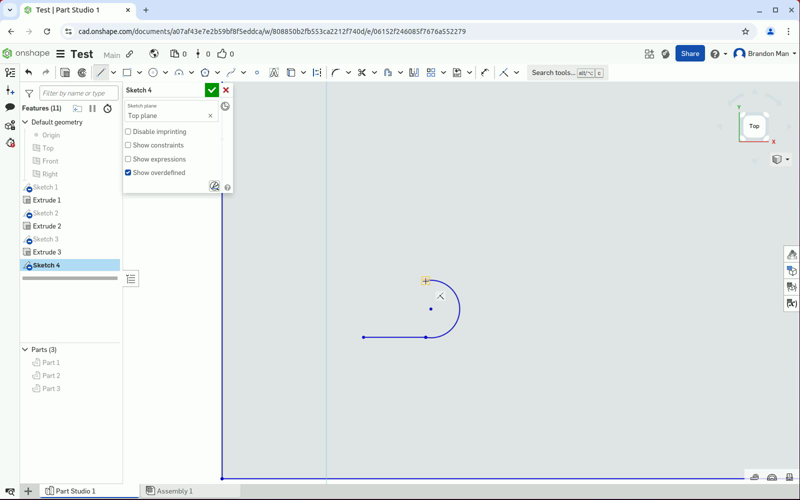
click(425, 280)
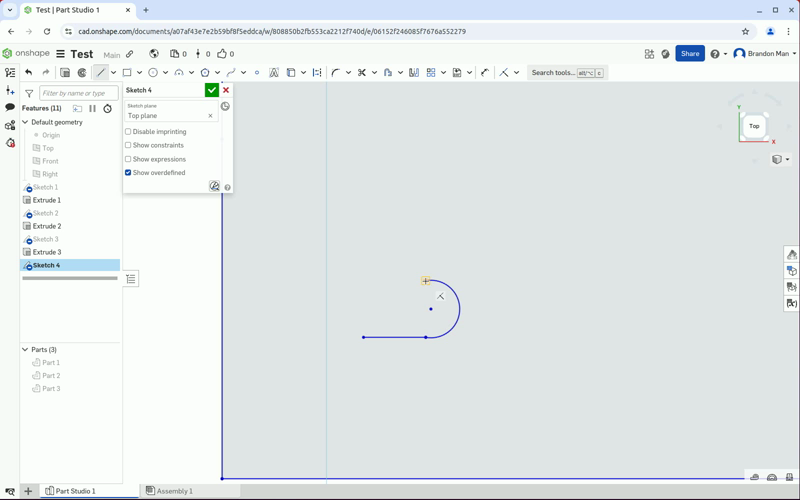
scroll(-6)
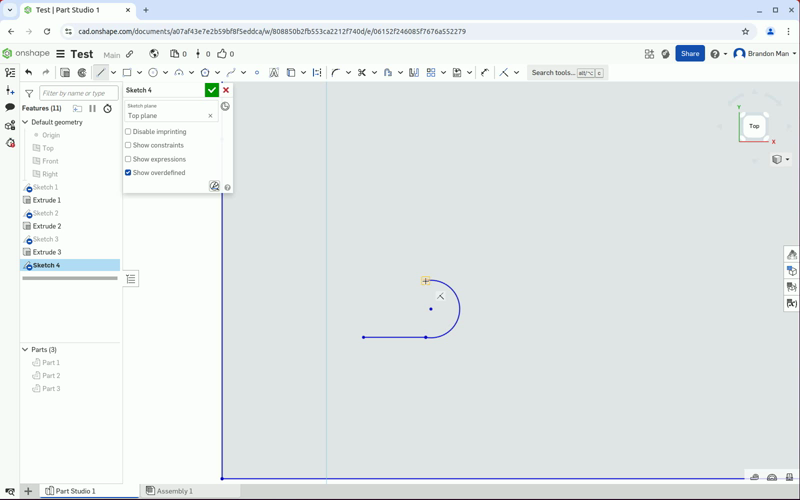
scroll(-6)
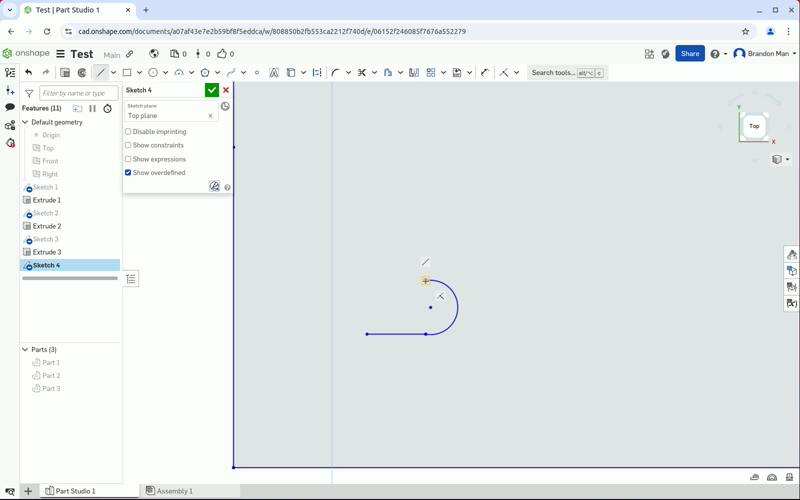
scroll(-6)
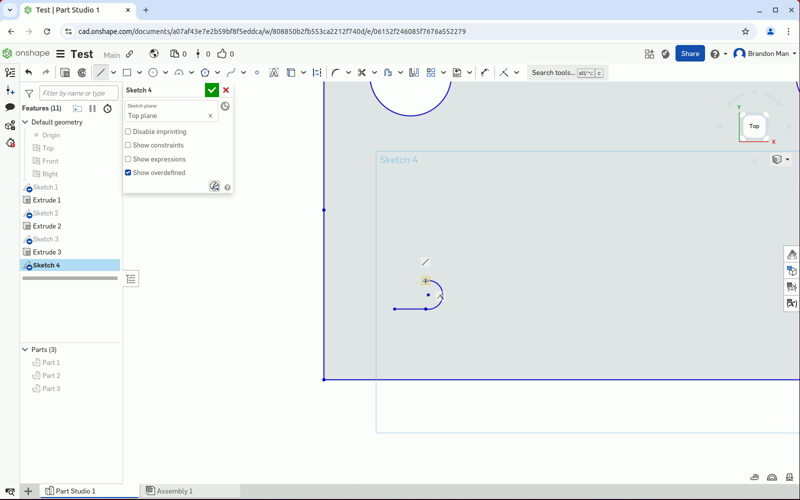
scroll(-6)
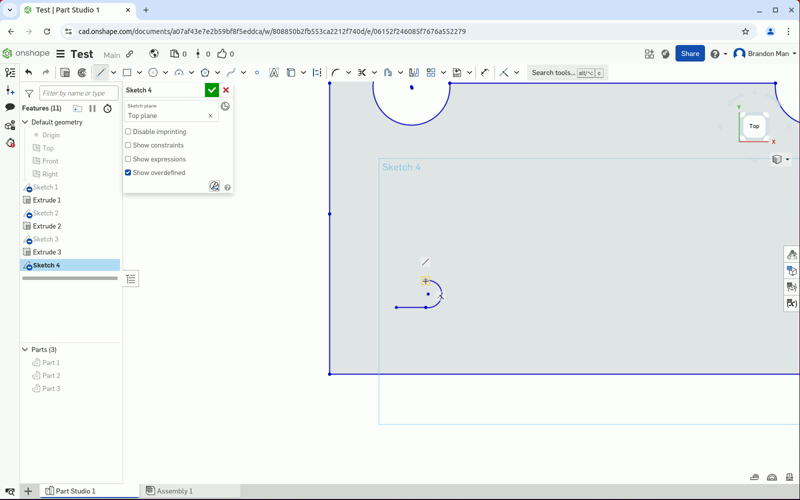
scroll(-6)
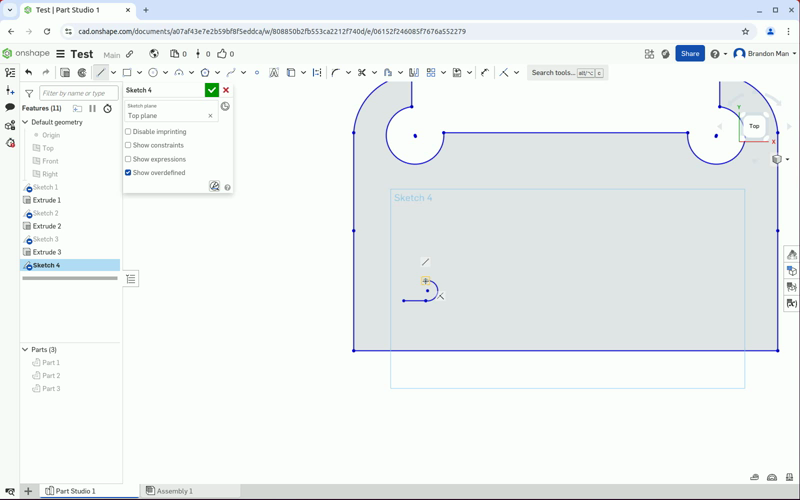
scroll(-6)
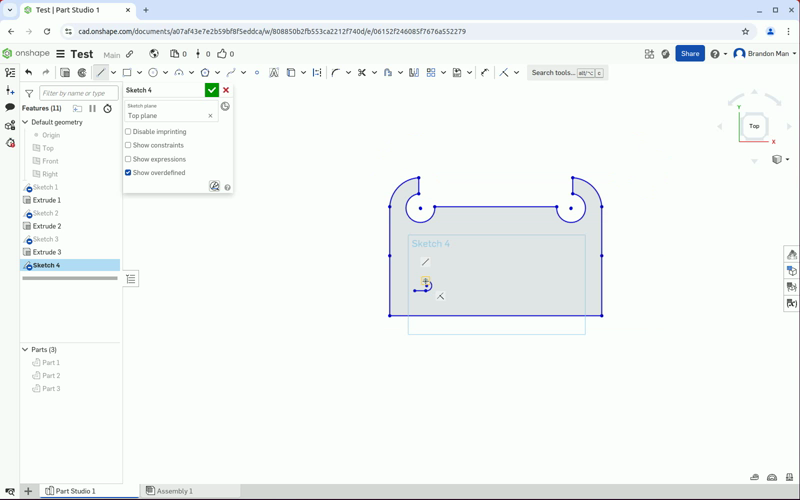
scroll(-6)
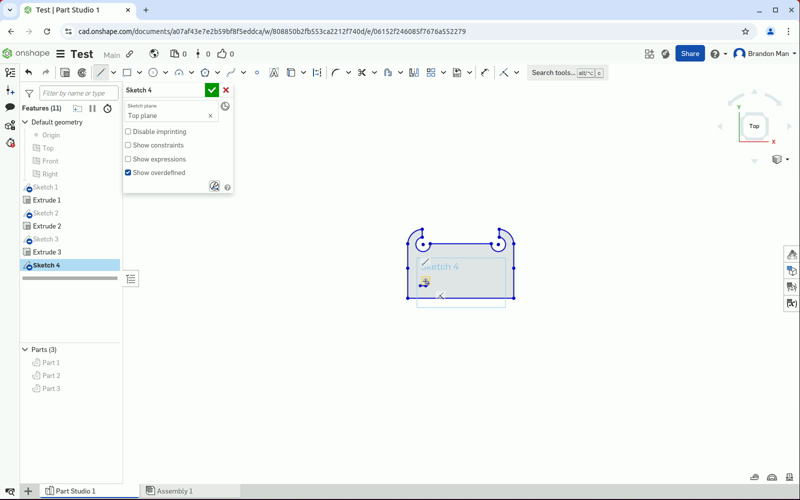
key_down(shift)
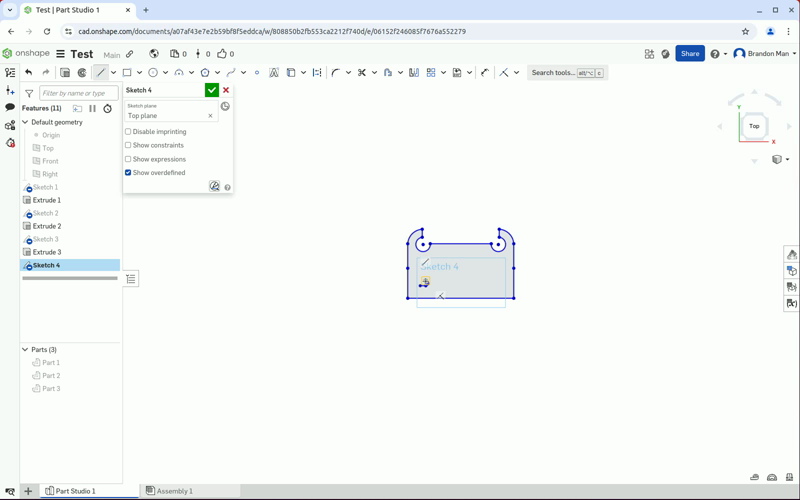
mouse_move(455, 280)
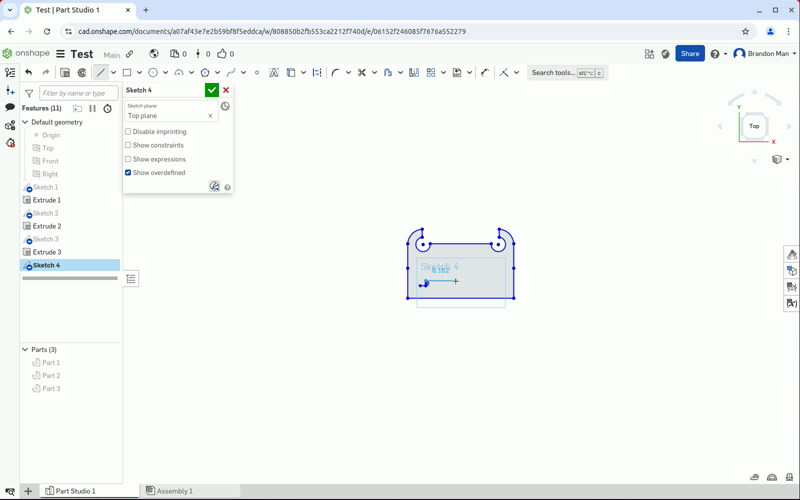
mouse_move(420, 280)
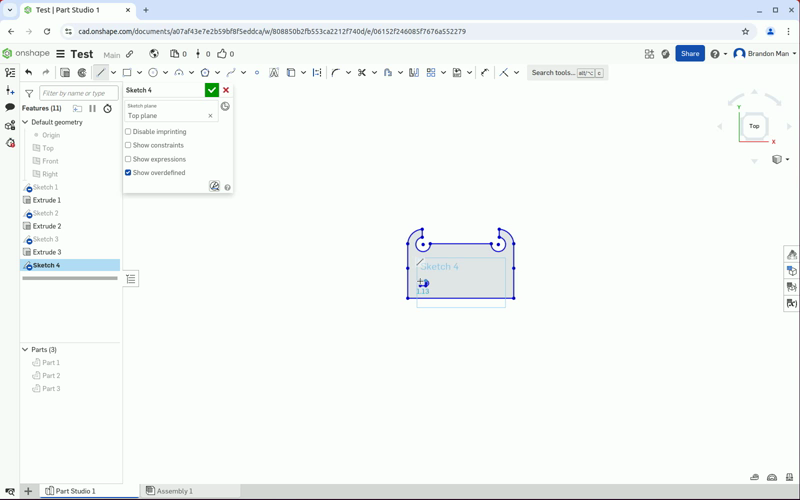
scroll(6)
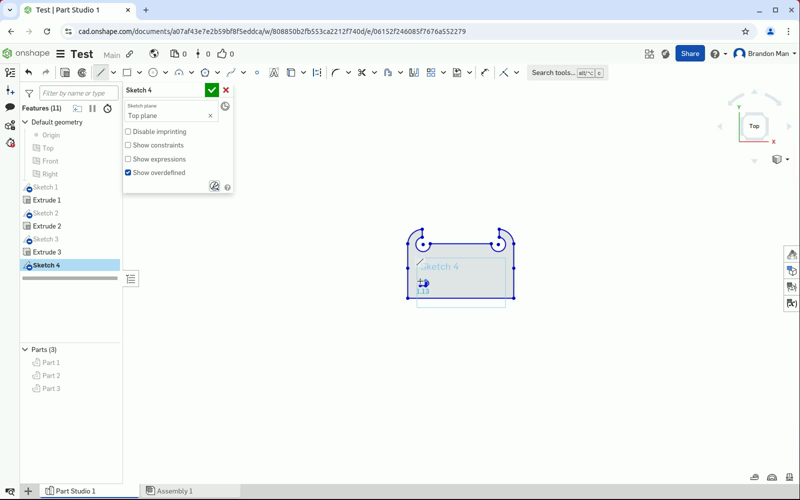
scroll(6)
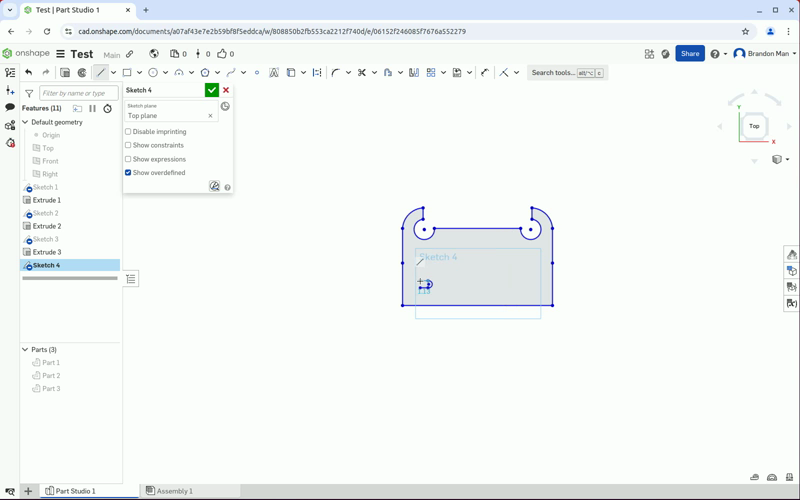
scroll(6)
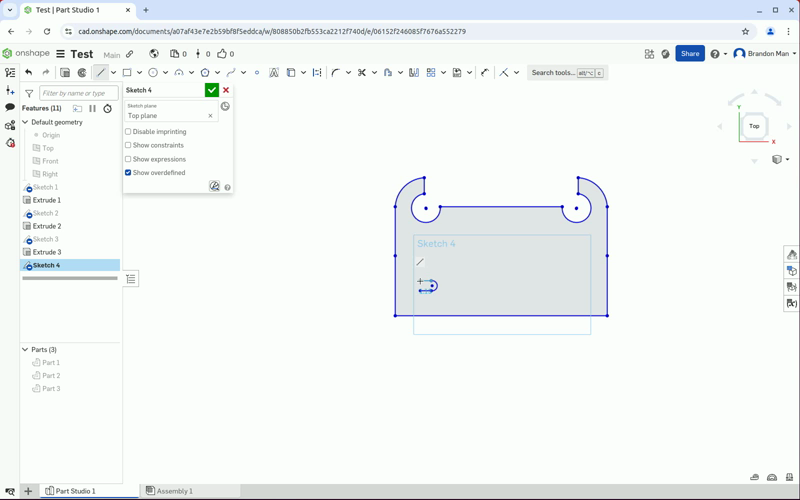
scroll(6)
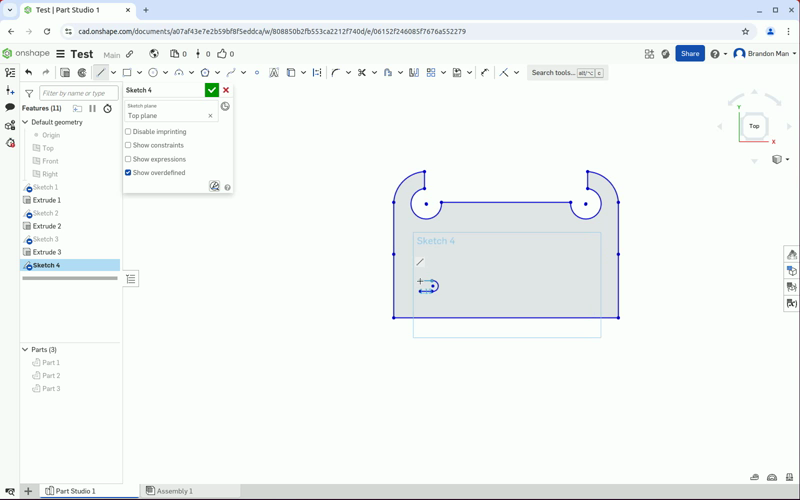
scroll(6)
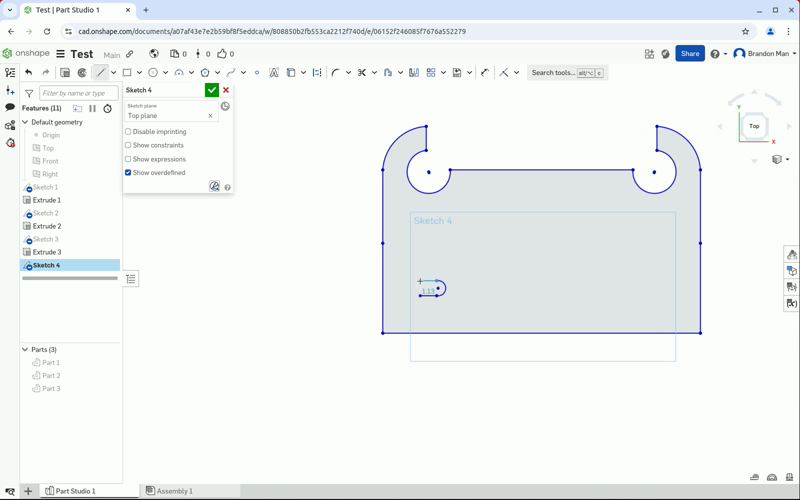
scroll(6)
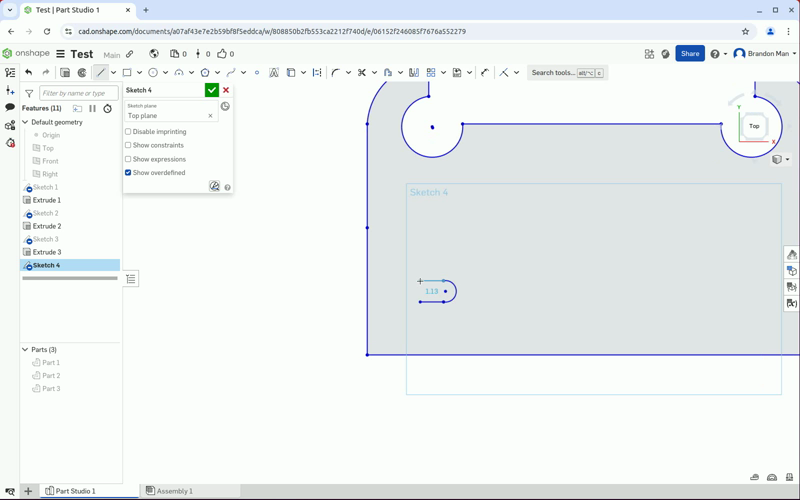
scroll(6)
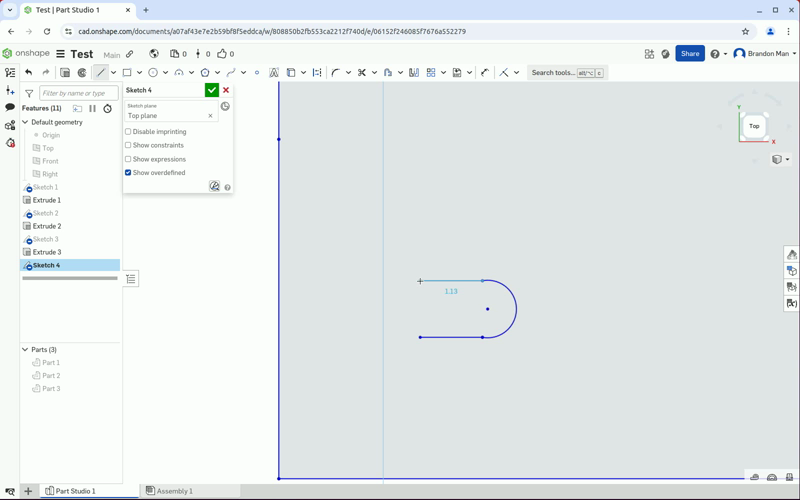
click(420, 280)
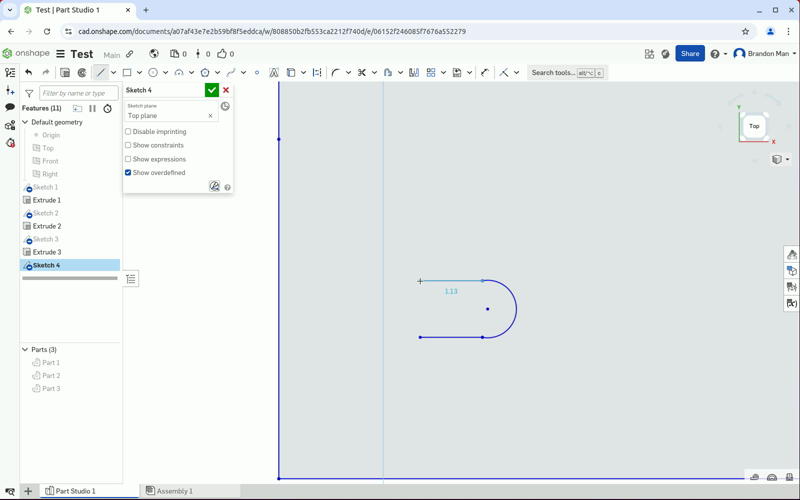
scroll(-6)
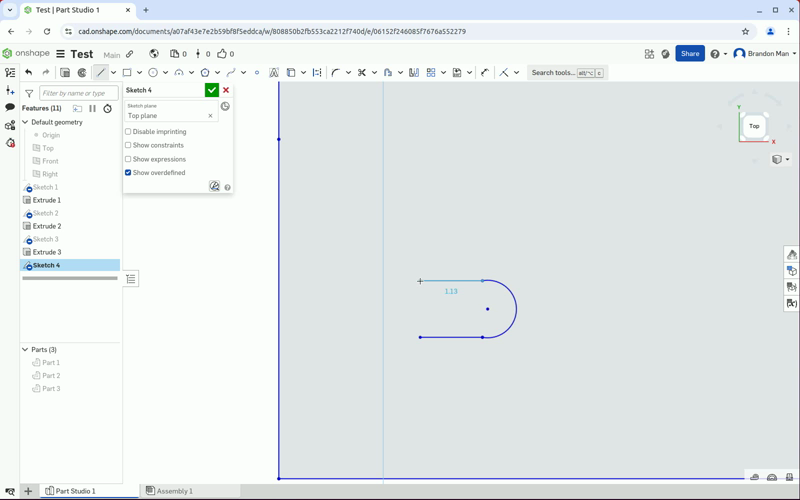
scroll(-6)
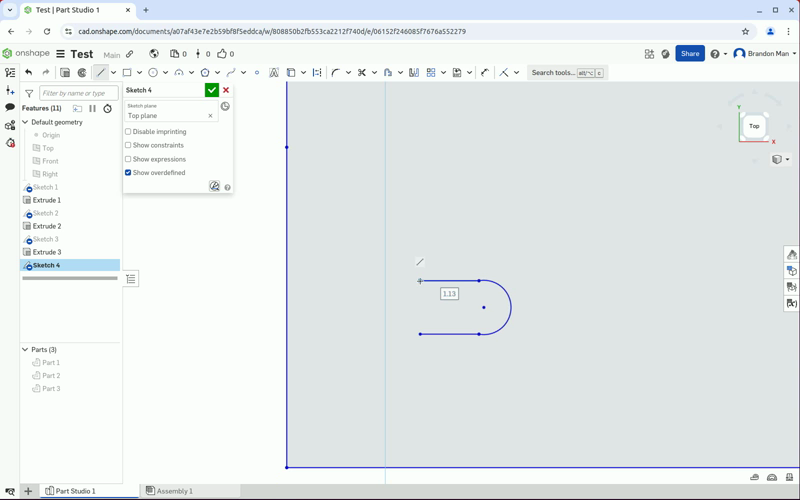
scroll(-6)
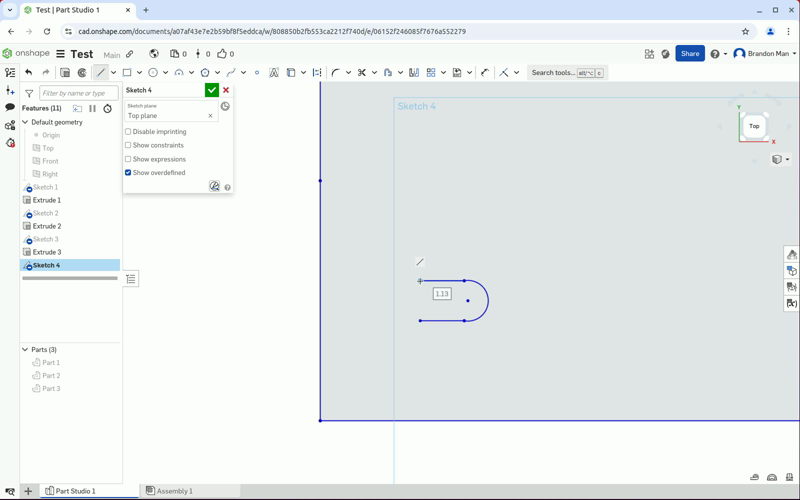
scroll(-6)
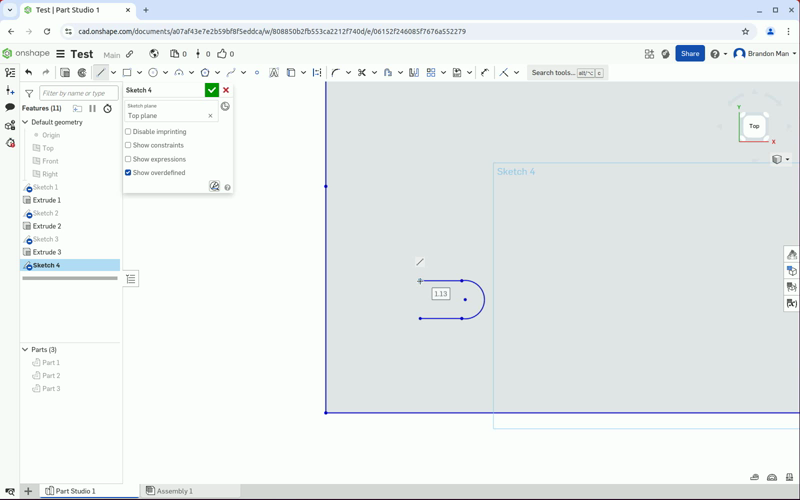
scroll(-6)
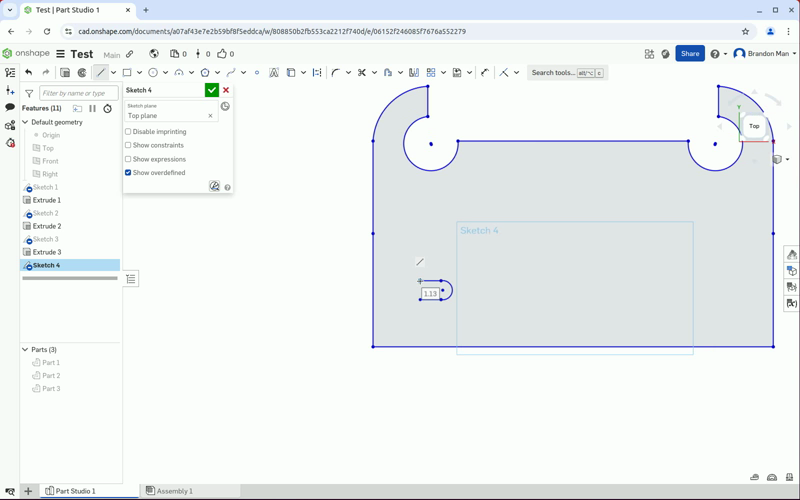
scroll(-6)
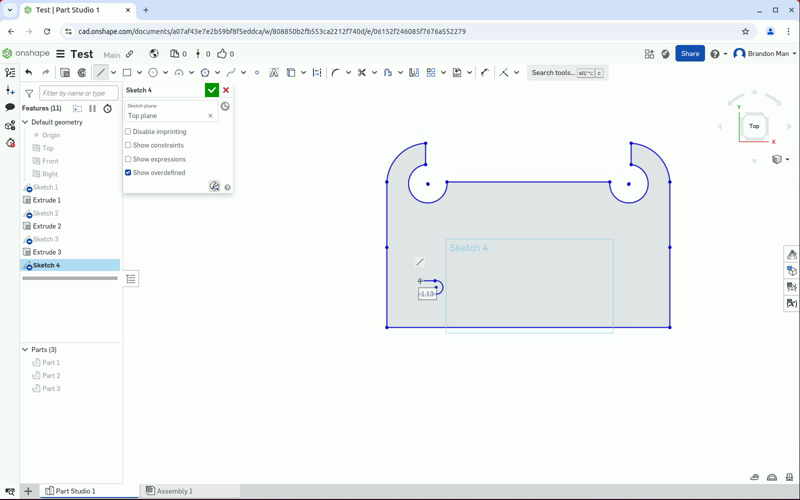
scroll(-6)
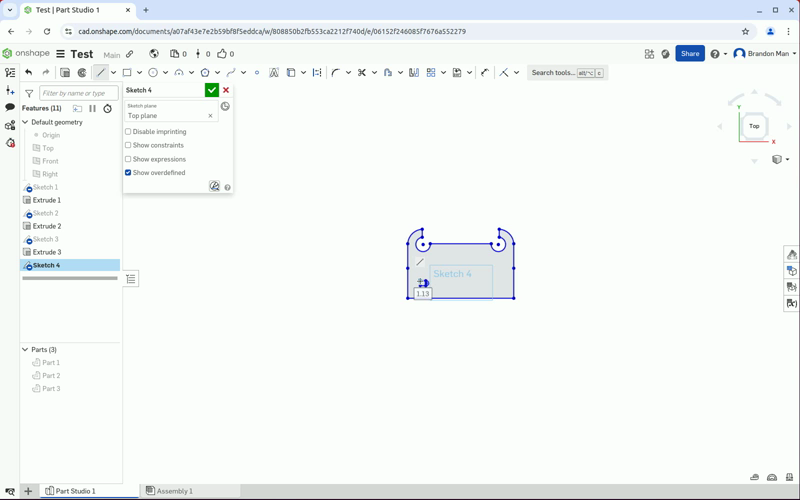
key_up(shift)
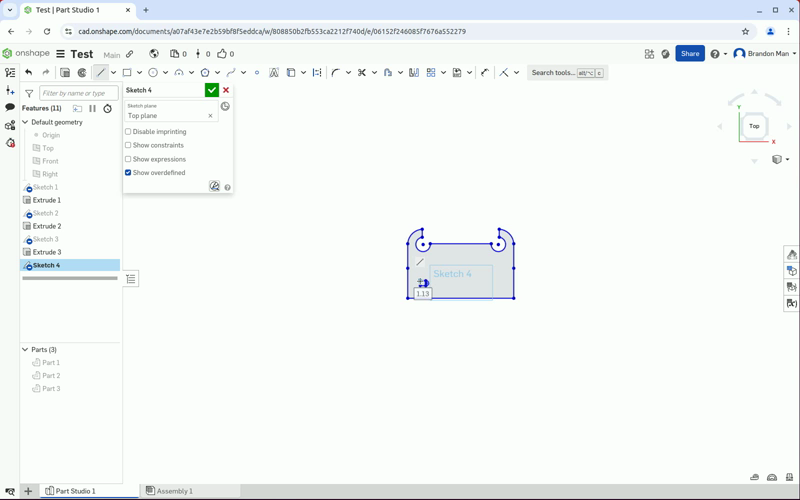
key(esc)
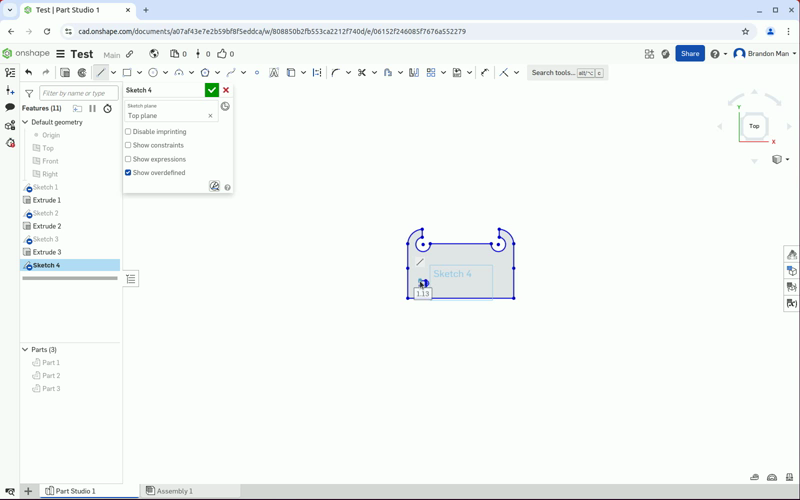
key(a)
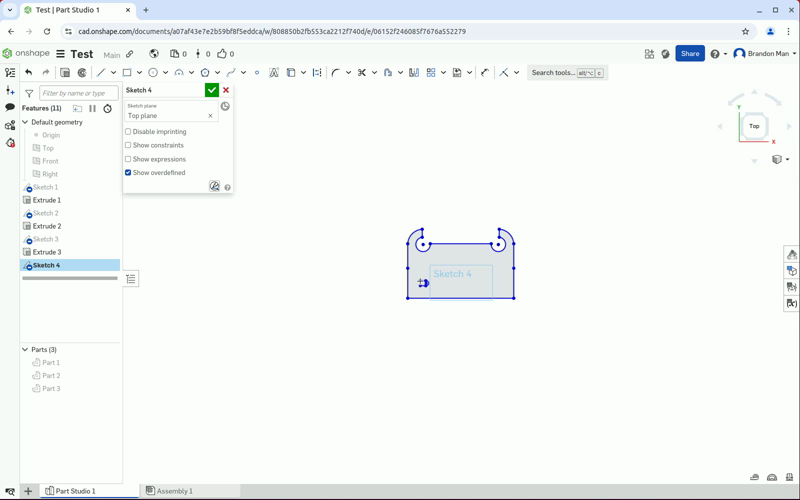
mouse_move(420, 280)
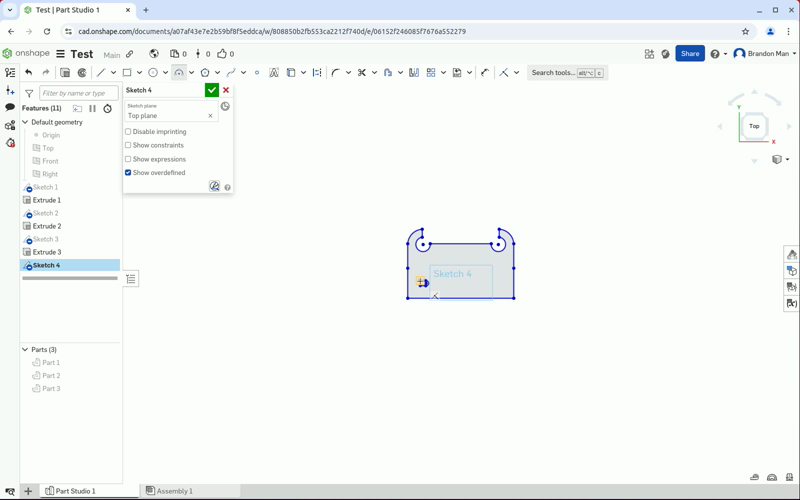
click(420, 280)
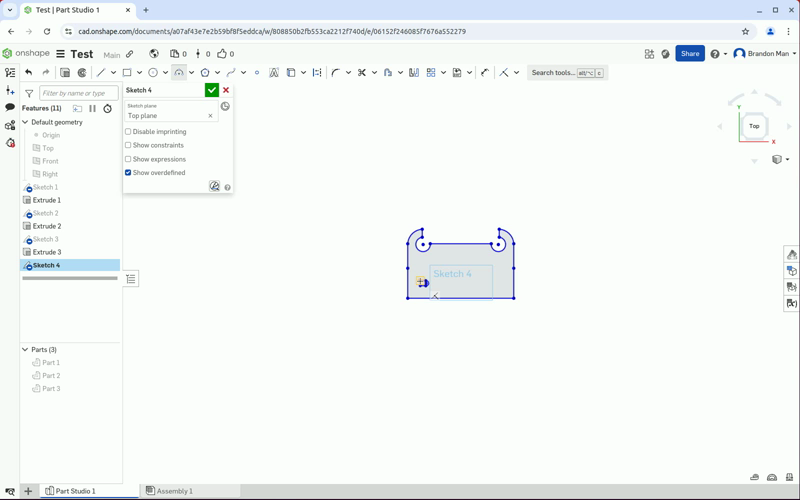
mouse_move(420, 285)
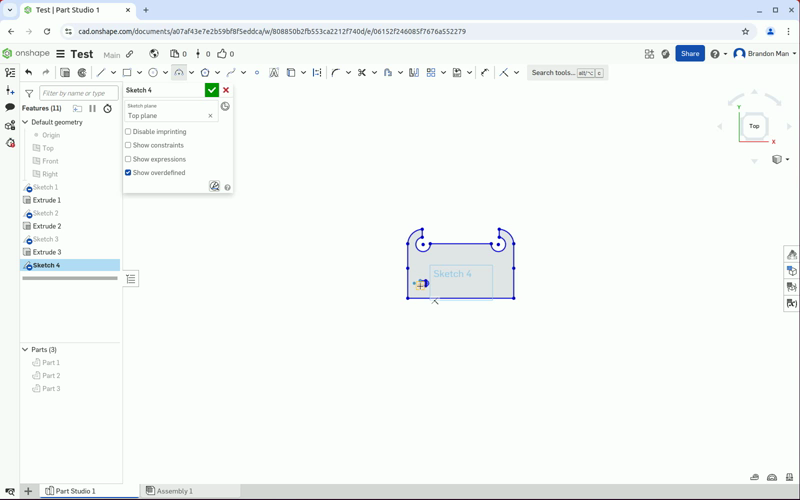
scroll(6)
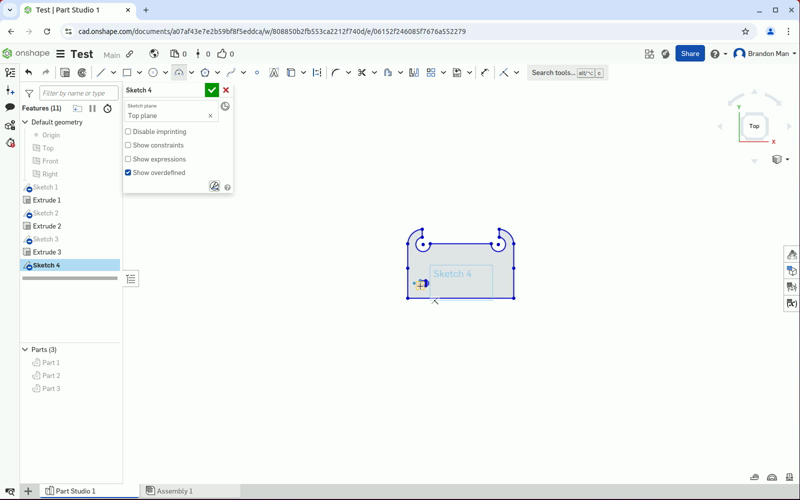
scroll(6)
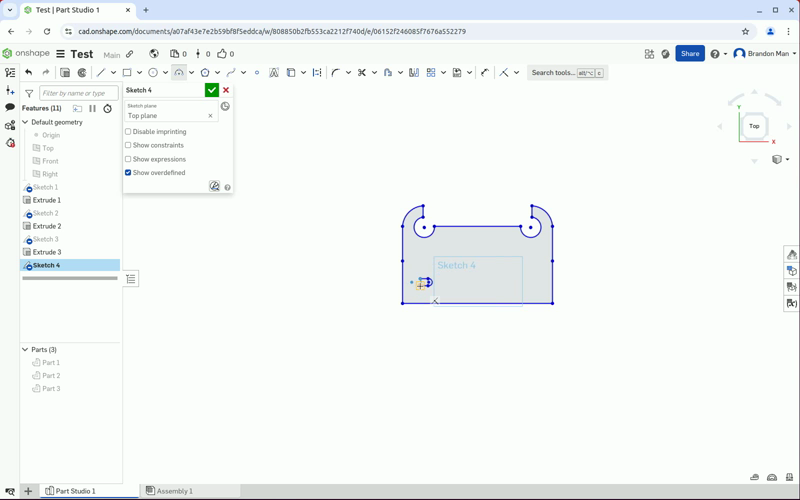
scroll(6)
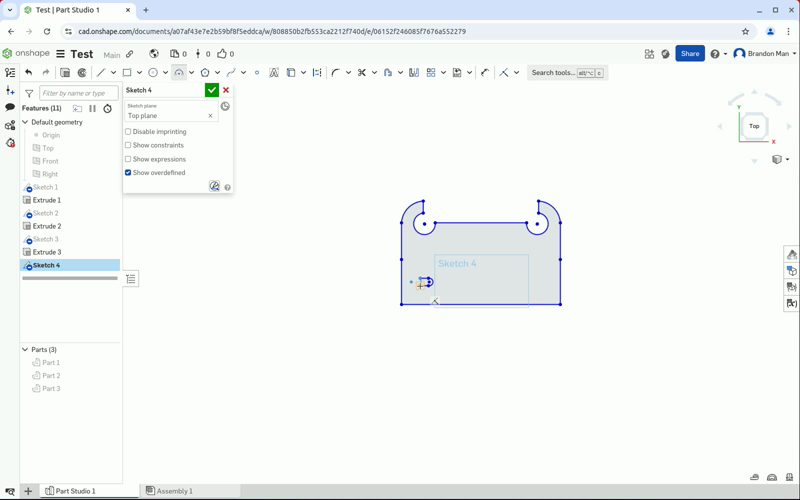
scroll(6)
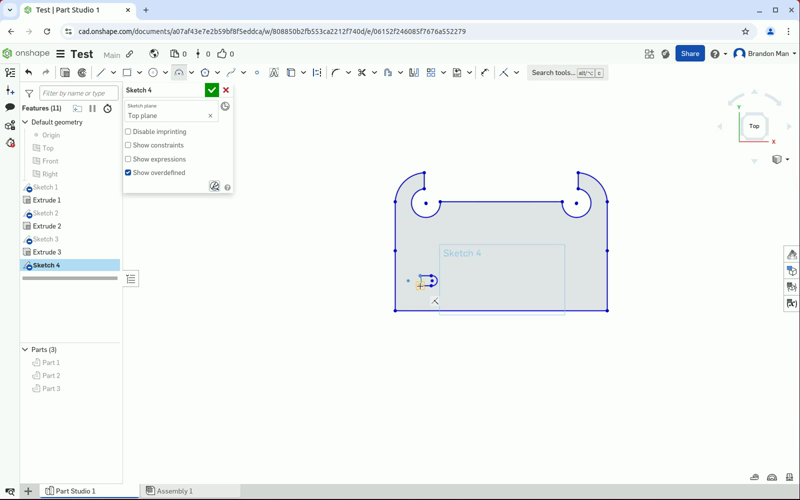
scroll(6)
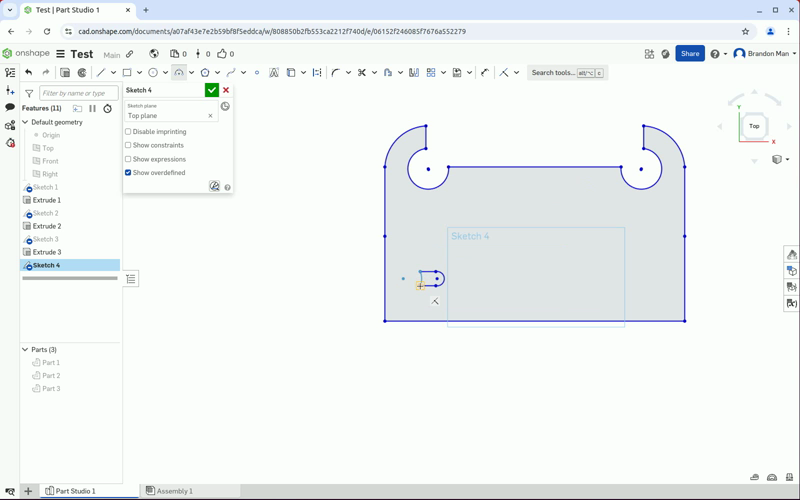
scroll(6)
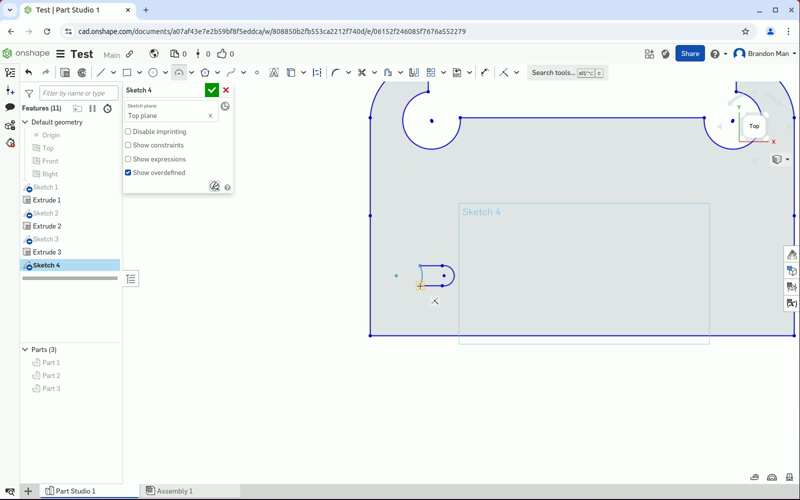
scroll(6)
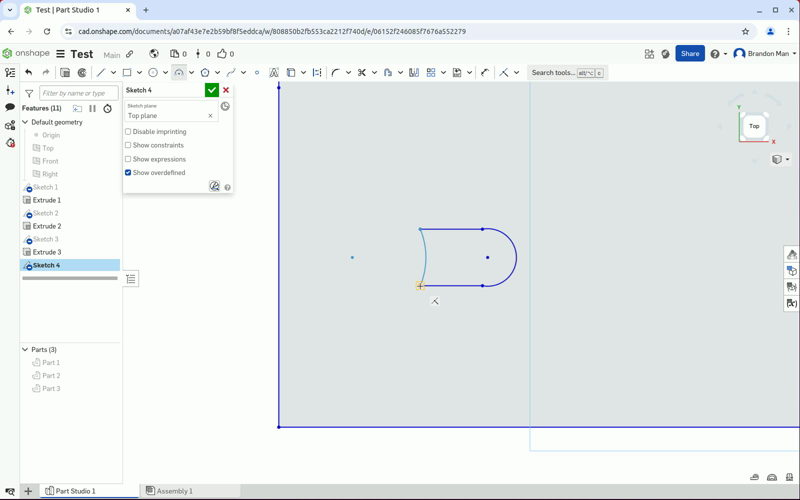
click(420, 285)
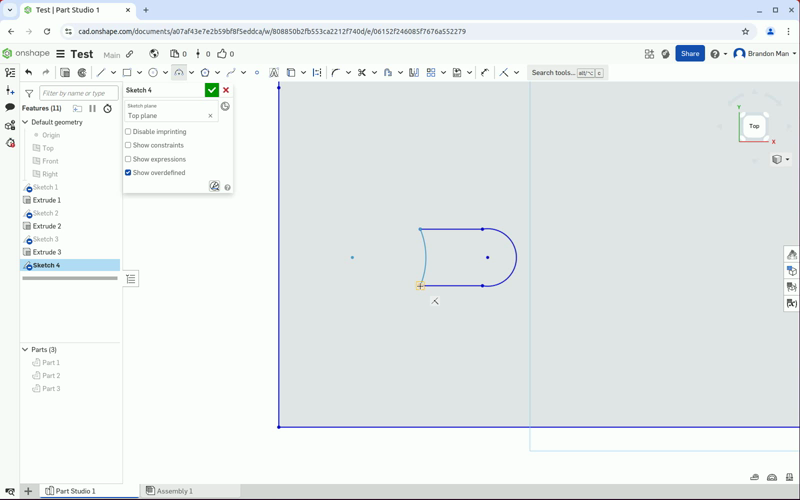
scroll(-6)
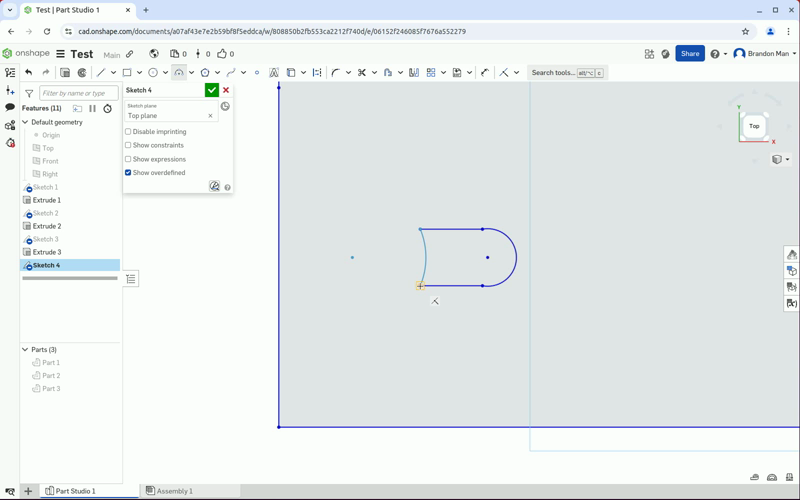
scroll(-6)
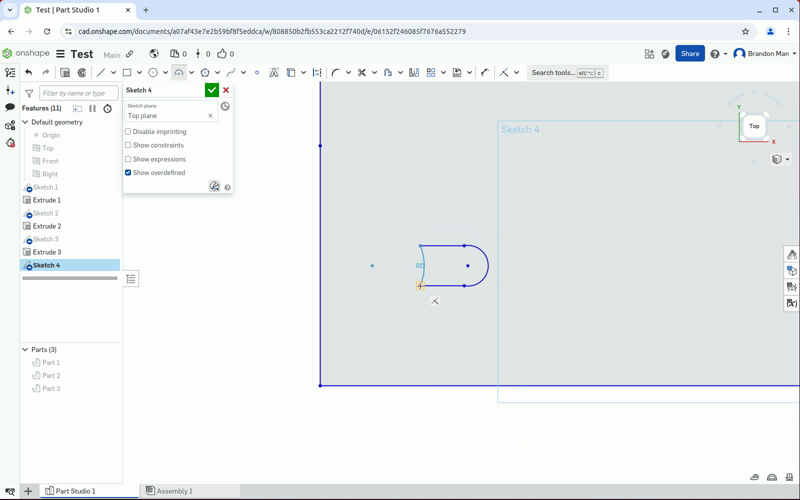
scroll(-6)
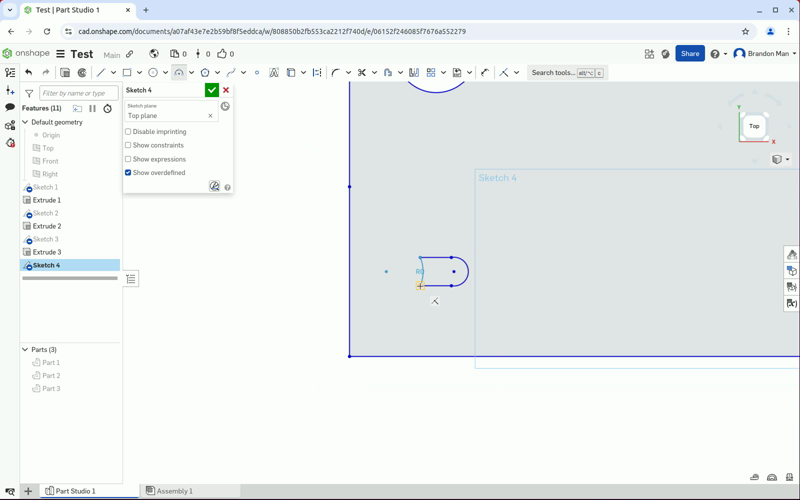
scroll(-6)
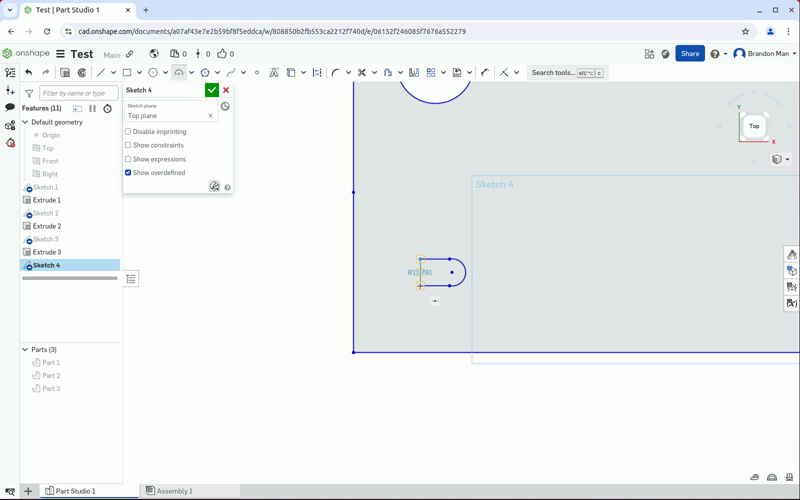
scroll(-6)
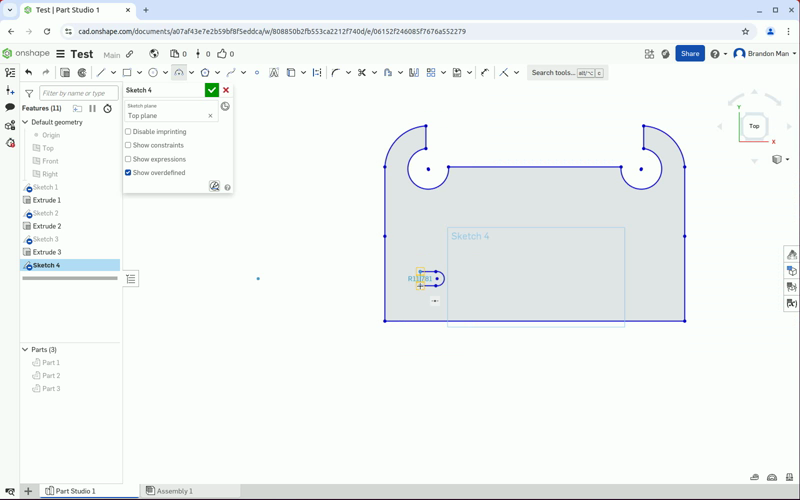
scroll(-6)
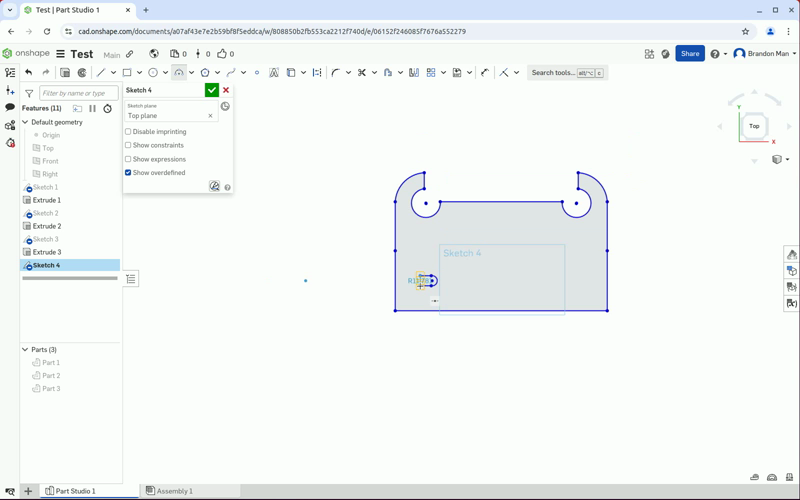
scroll(-6)
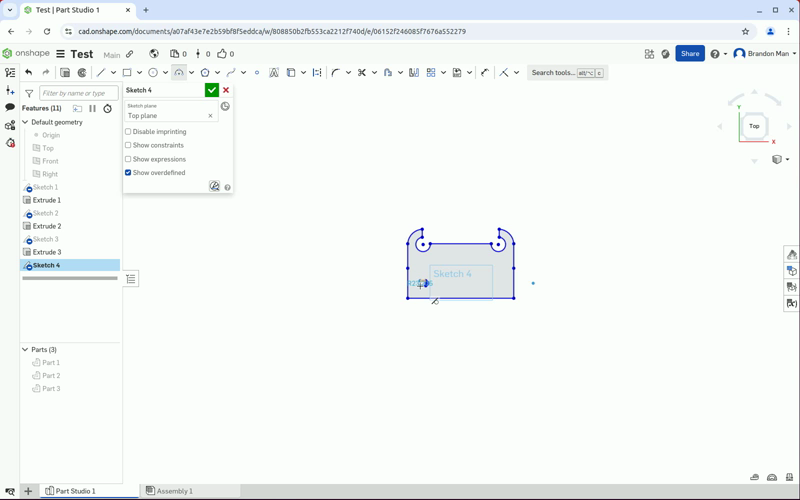
key_down(shift)
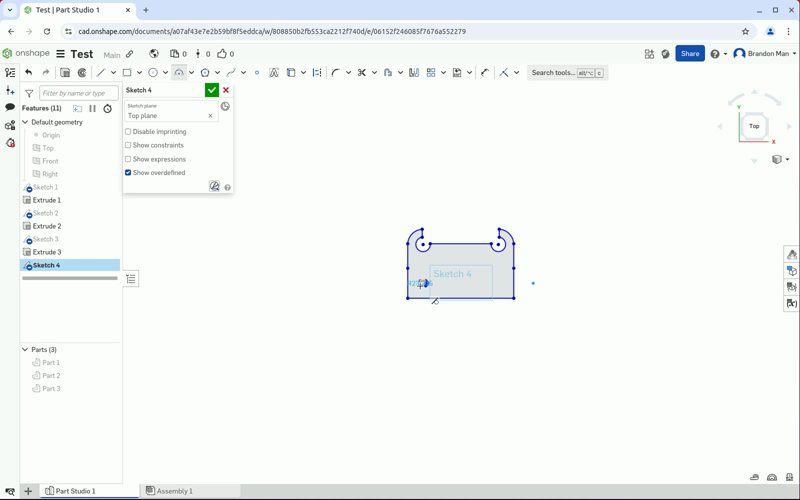
mouse_move(417, 283)
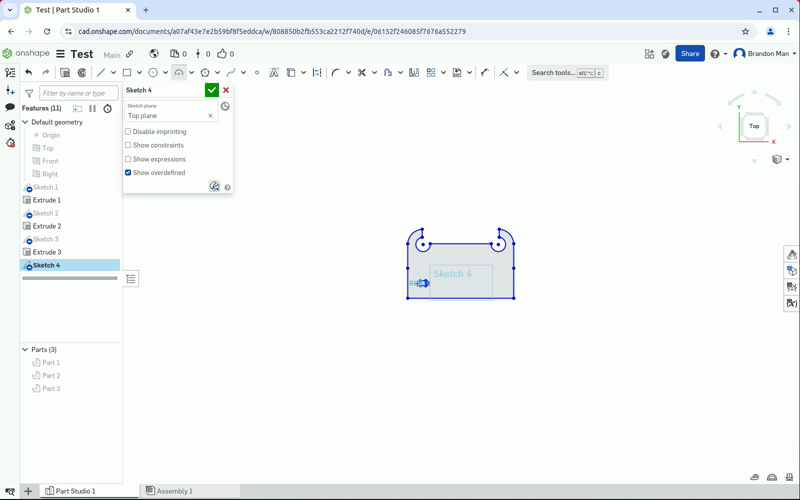
scroll(6)
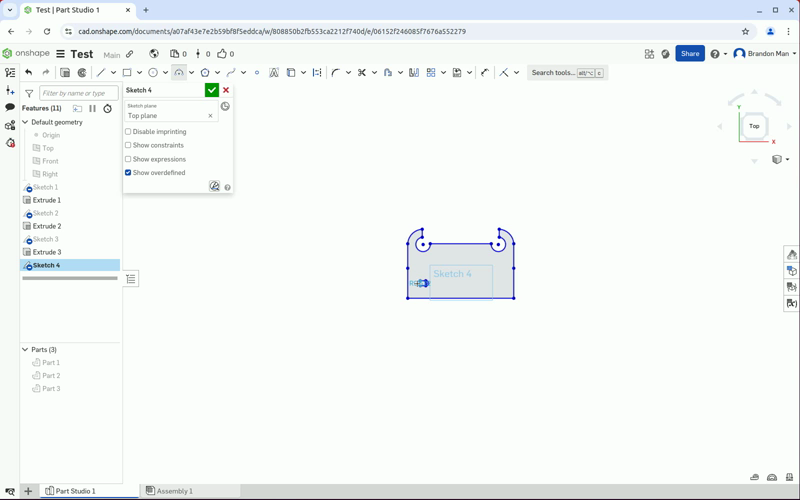
scroll(6)
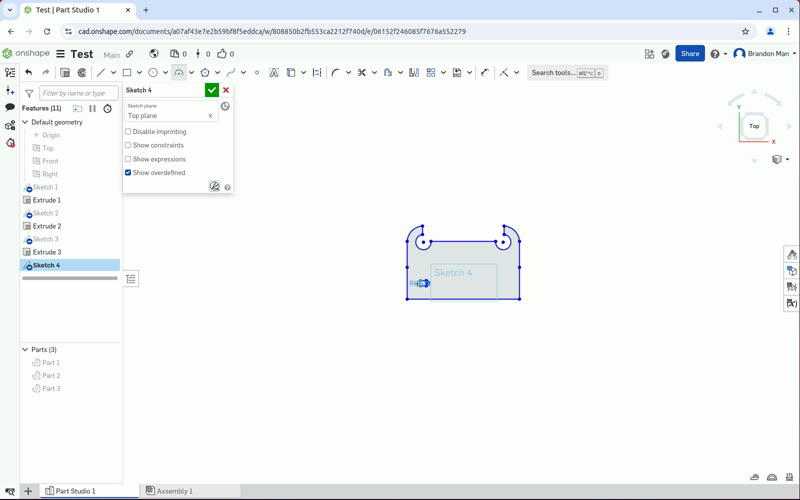
scroll(6)
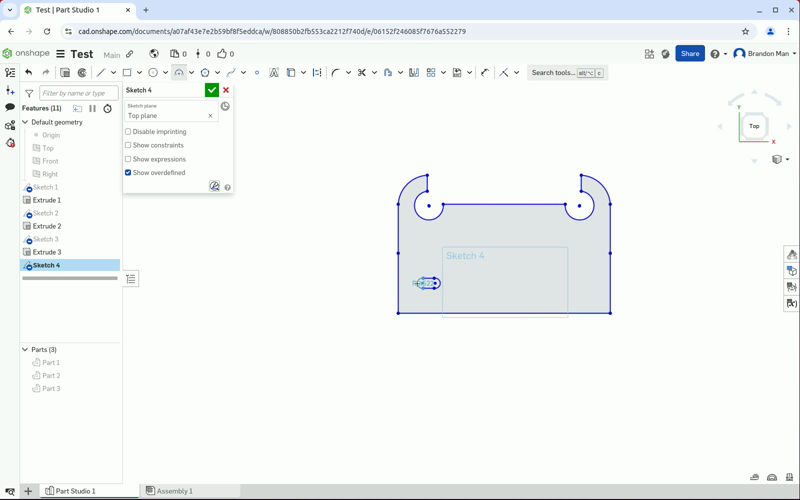
scroll(6)
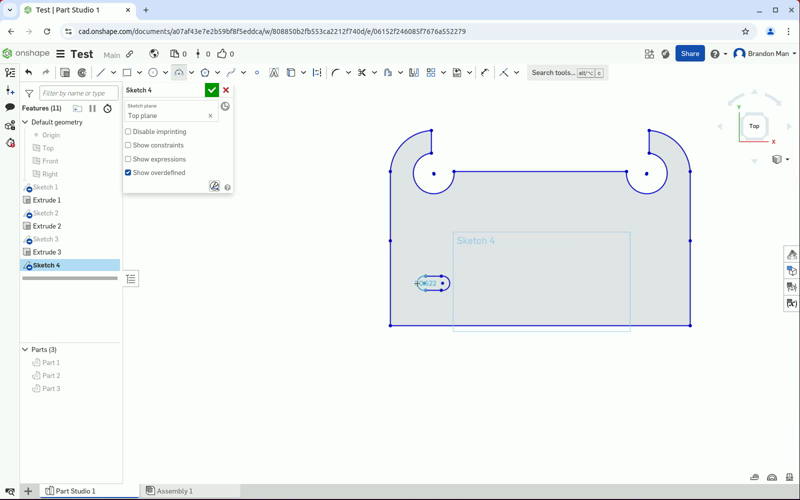
scroll(6)
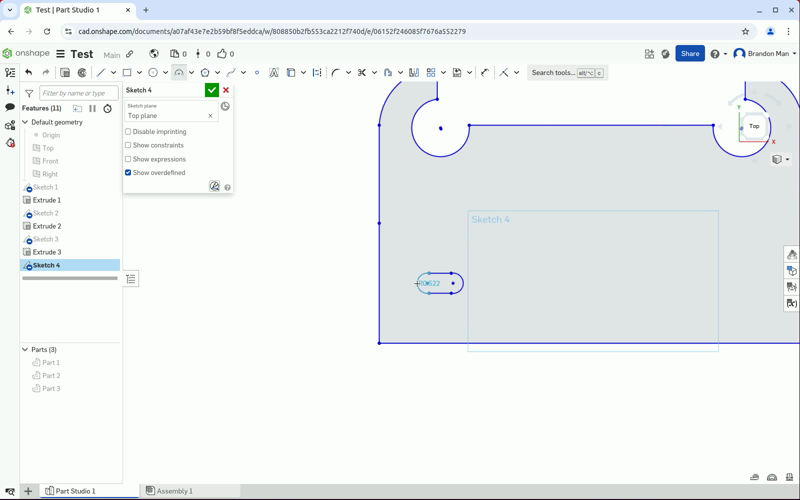
scroll(6)
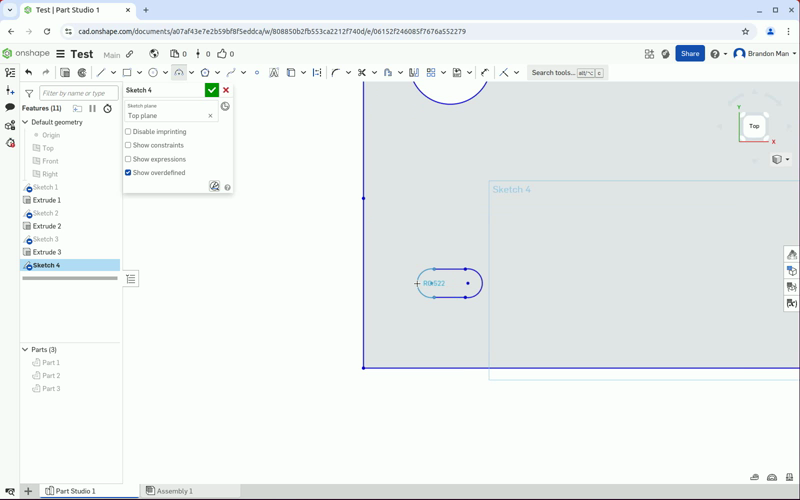
scroll(6)
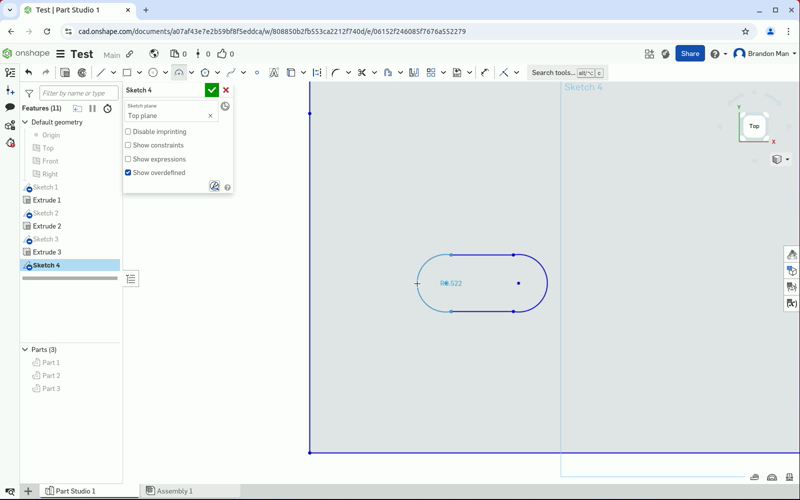
click(417, 283)
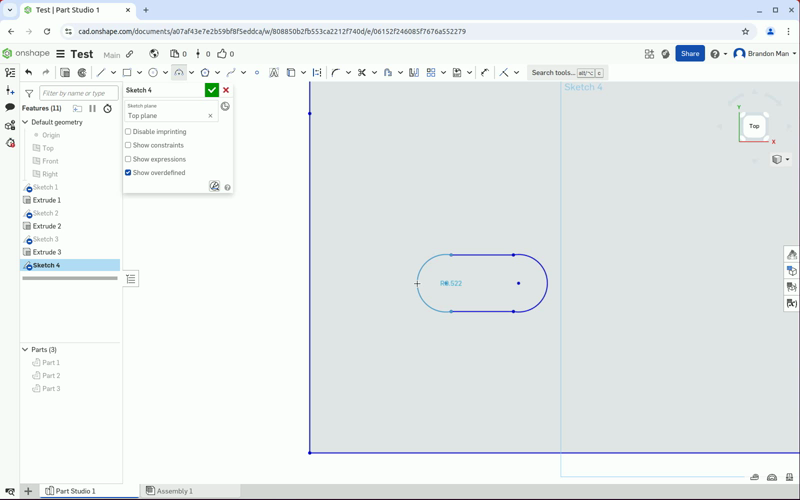
scroll(-6)
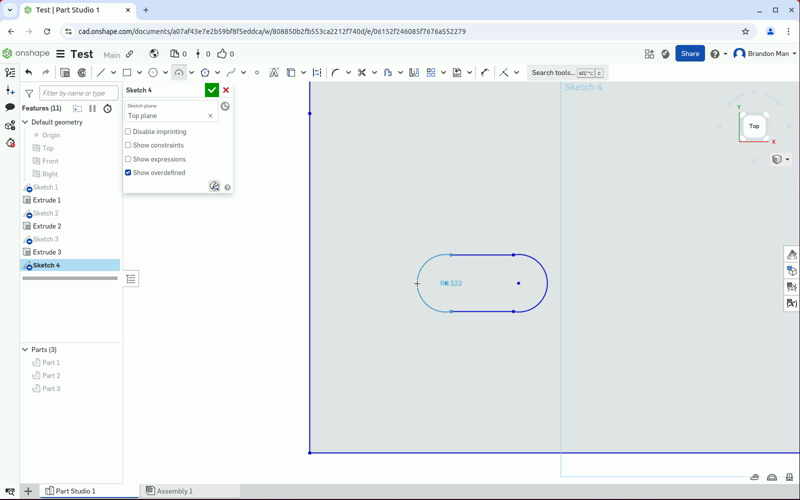
scroll(-6)
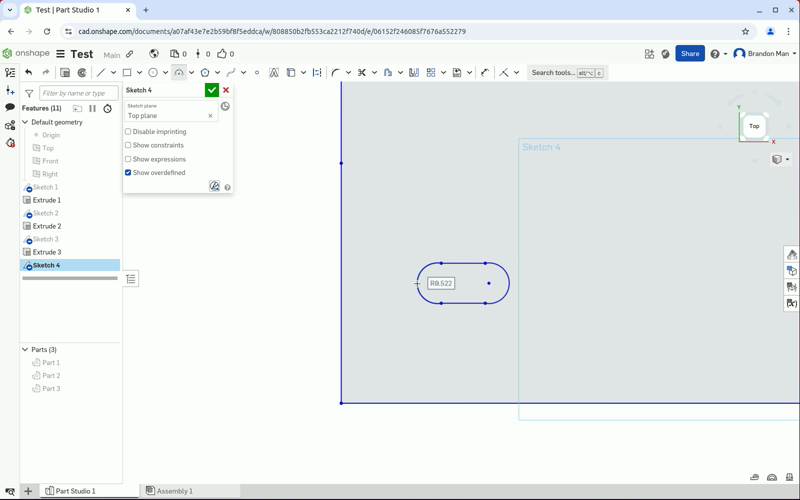
scroll(-6)
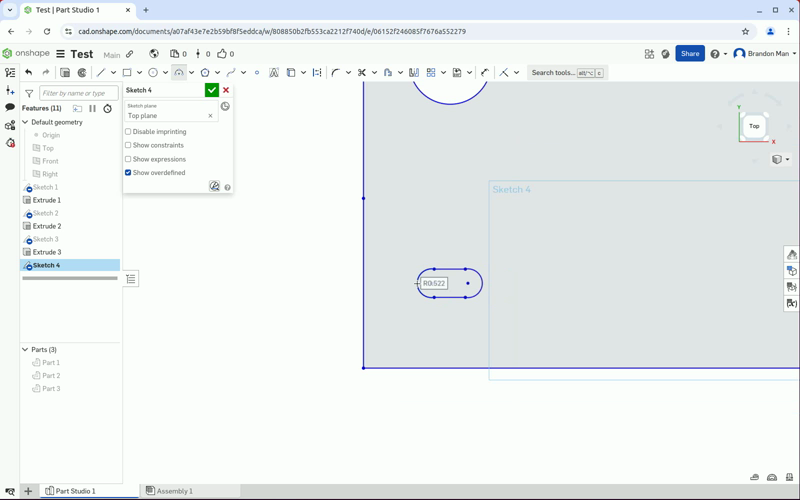
scroll(-6)
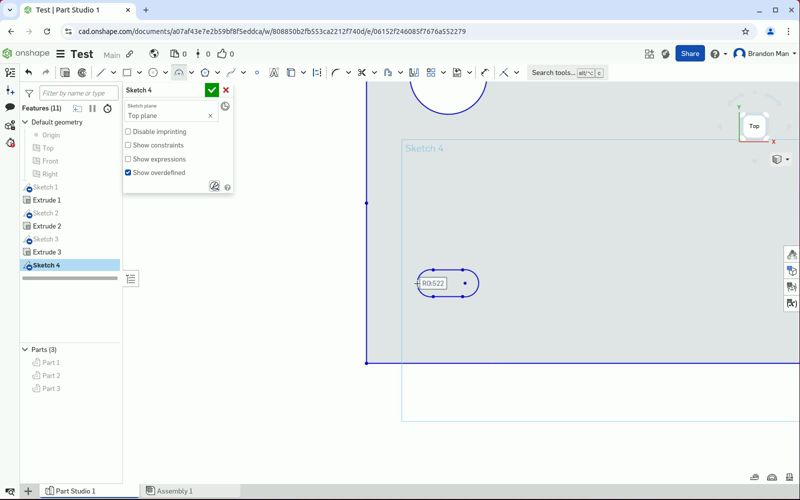
scroll(-6)
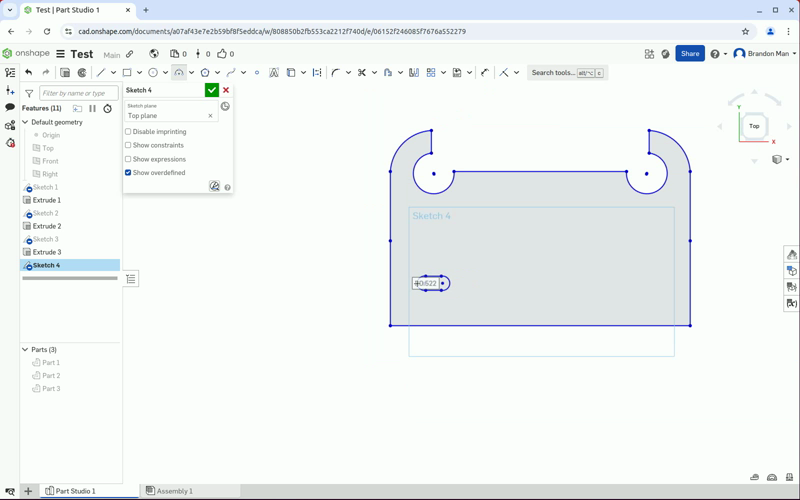
scroll(-6)
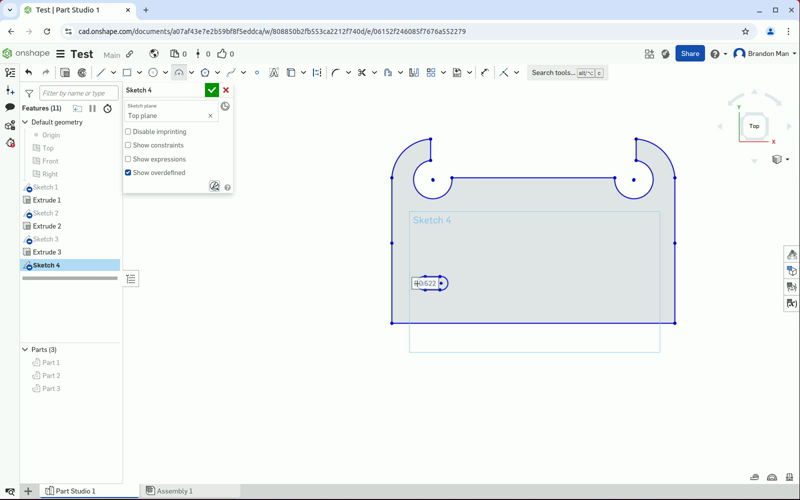
scroll(-6)
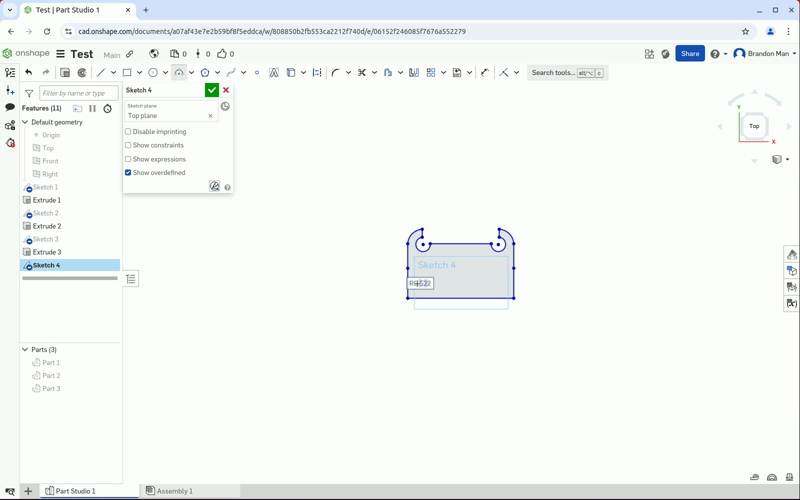
key_up(shift)
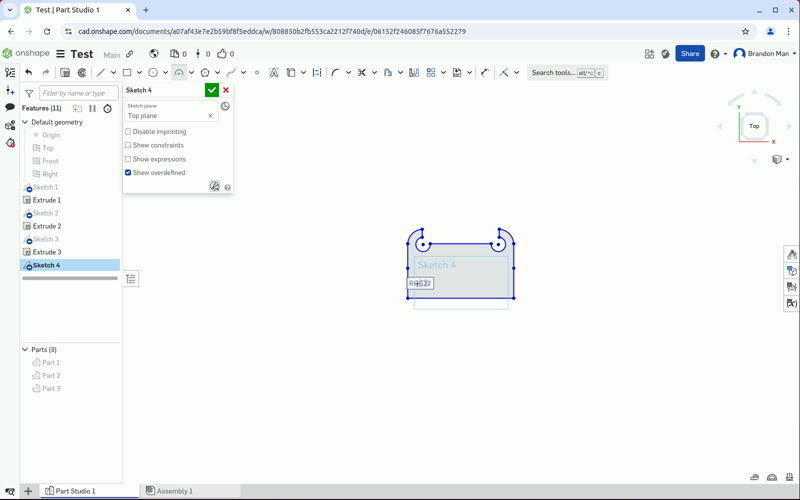
key(esc)
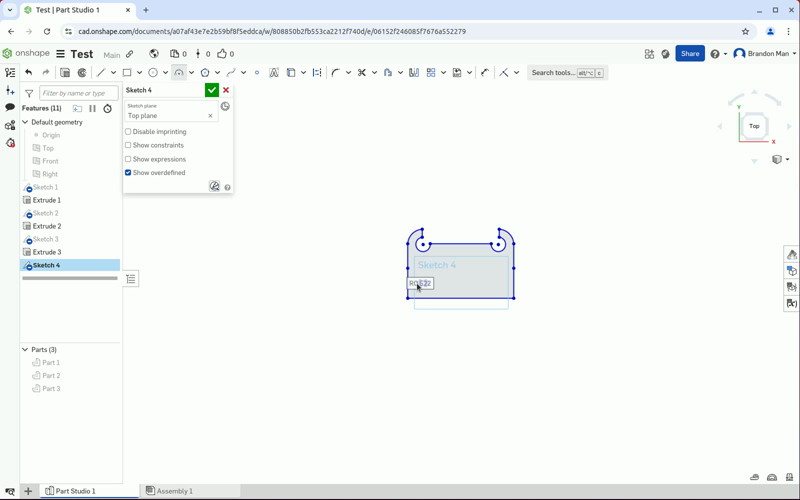
key(l)
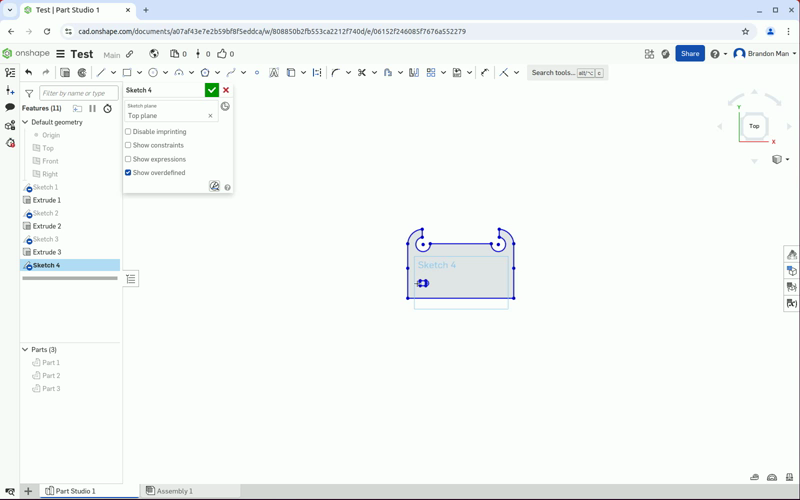
key_down(shift)
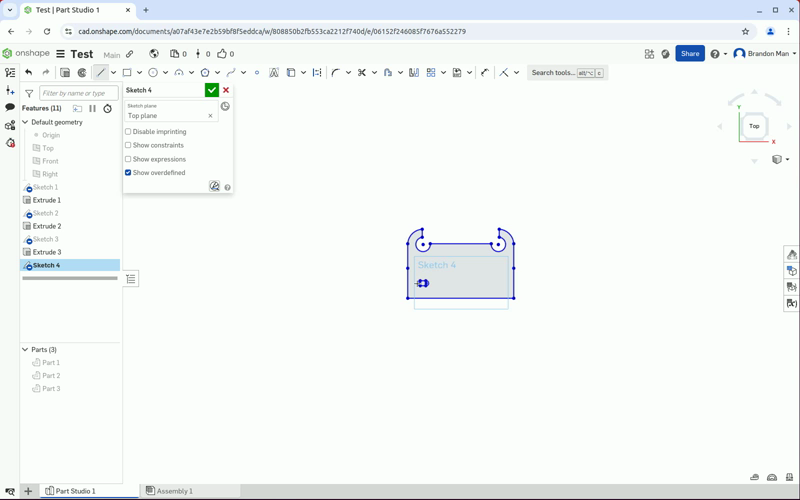
mouse_move(445, 269)
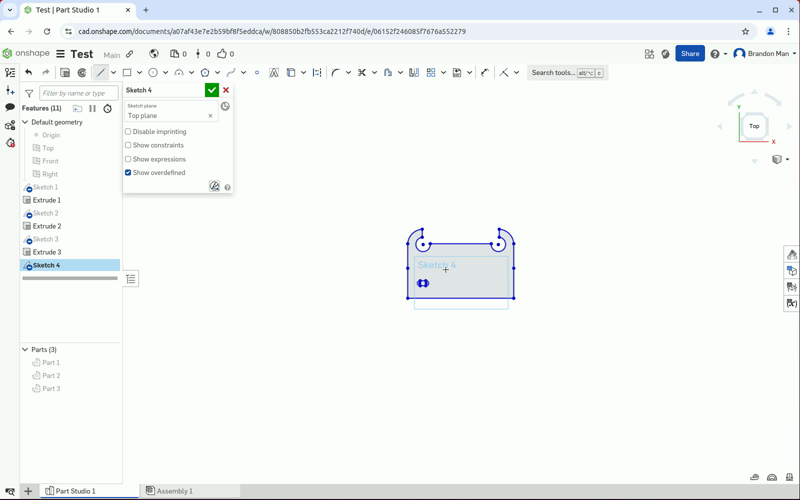
click(445, 269)
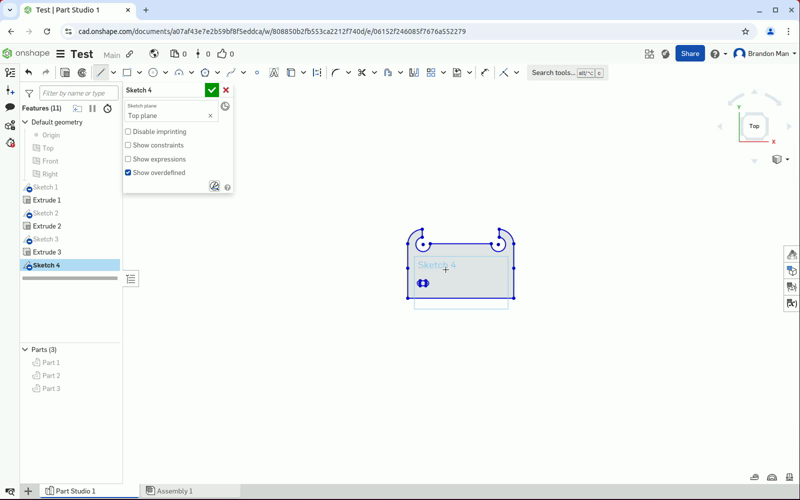
key_up(shift)
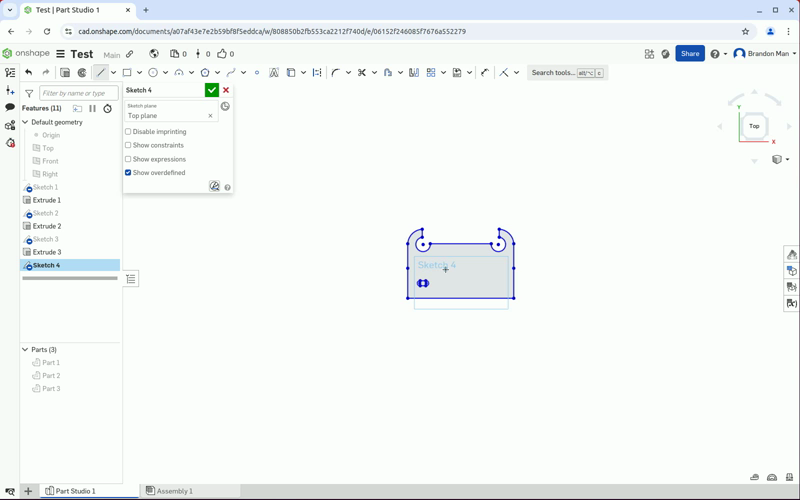
key_down(shift)
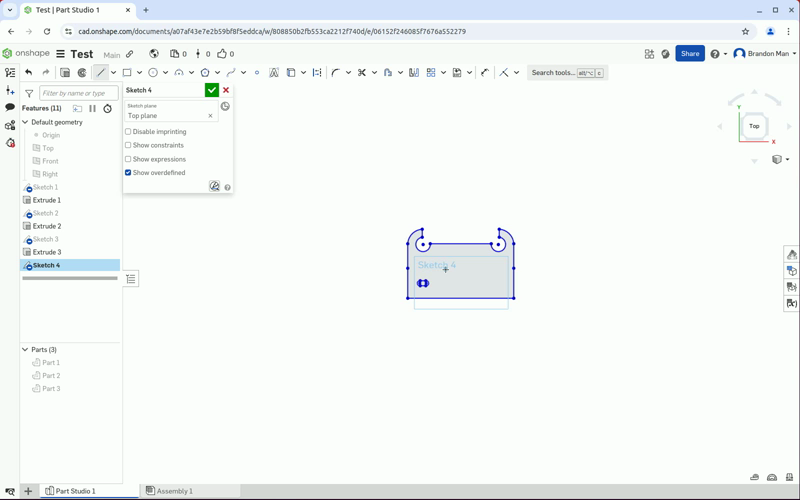
mouse_move(475, 269)
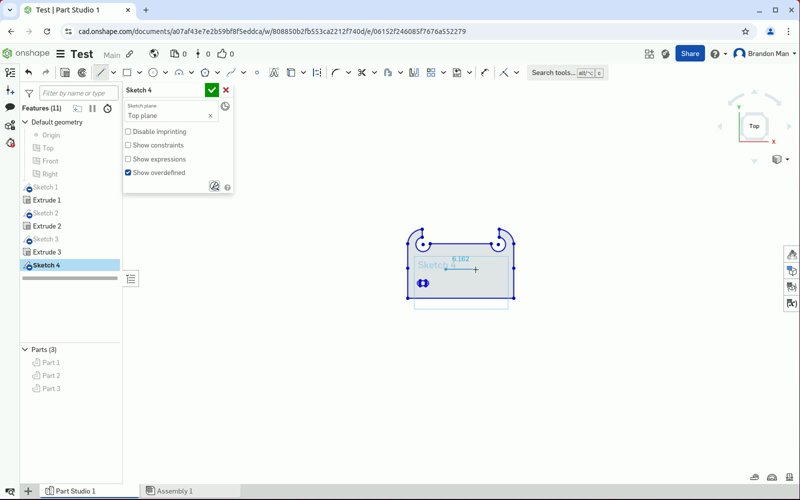
mouse_move(475, 269)
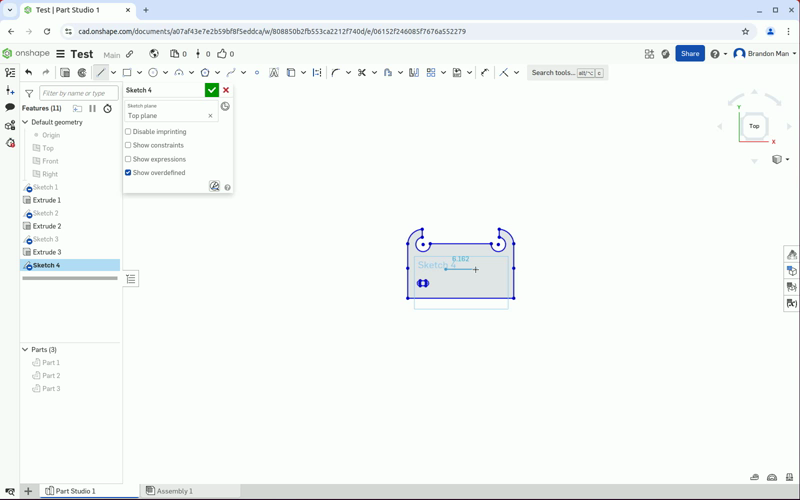
click(475, 269)
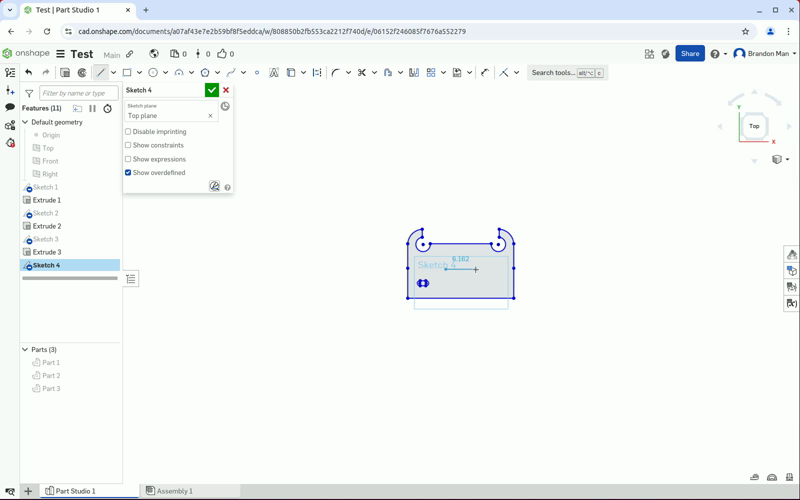
key_up(shift)
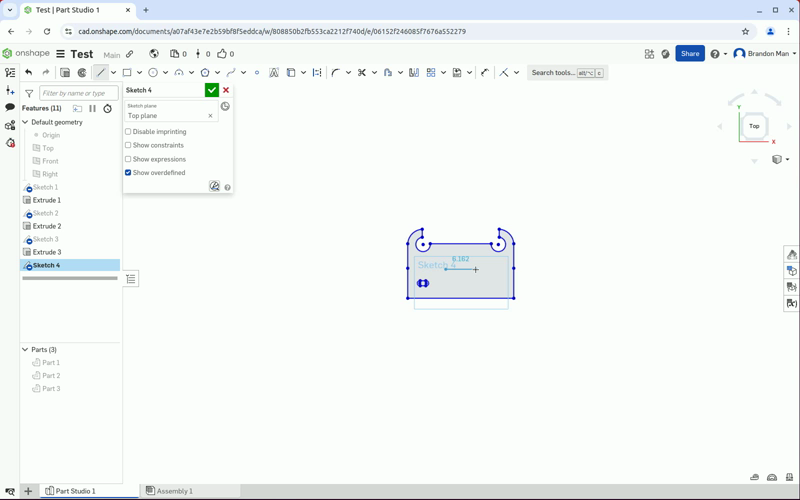
key(esc)
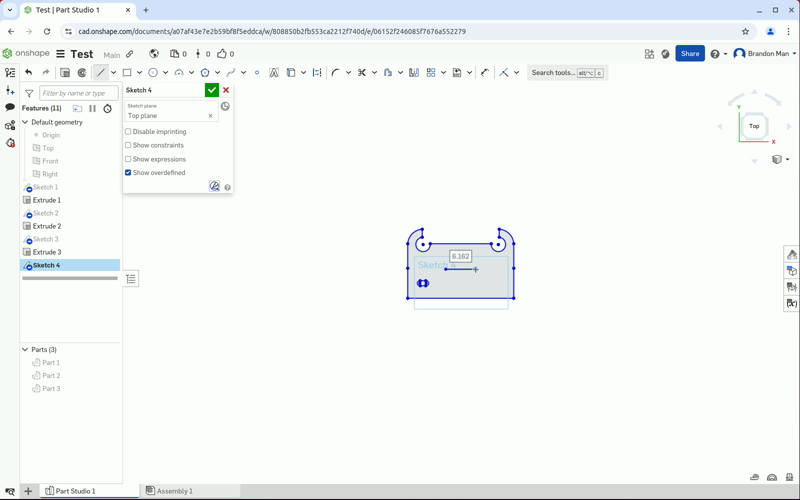
key(a)
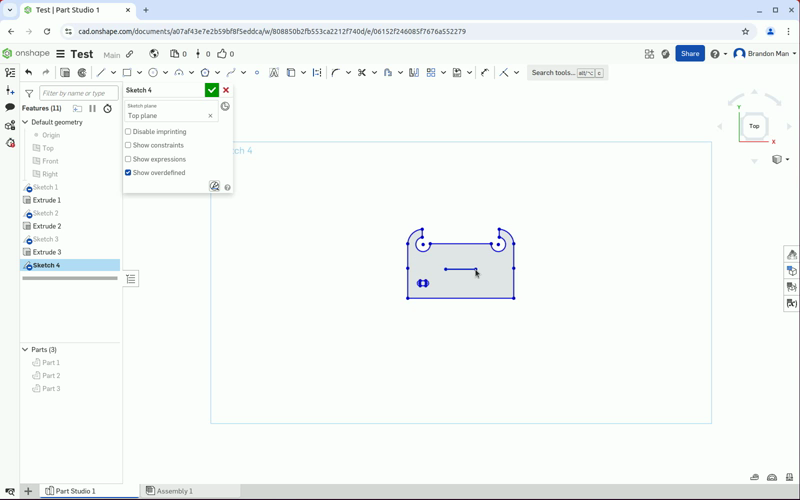
mouse_move(475, 269)
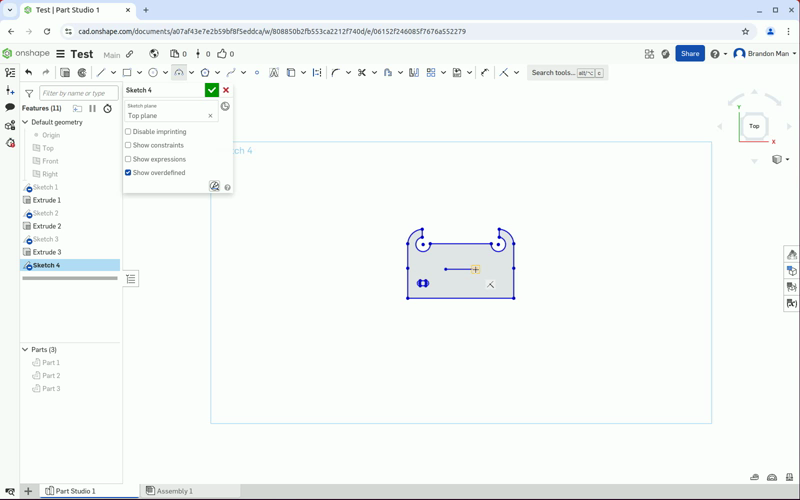
click(475, 269)
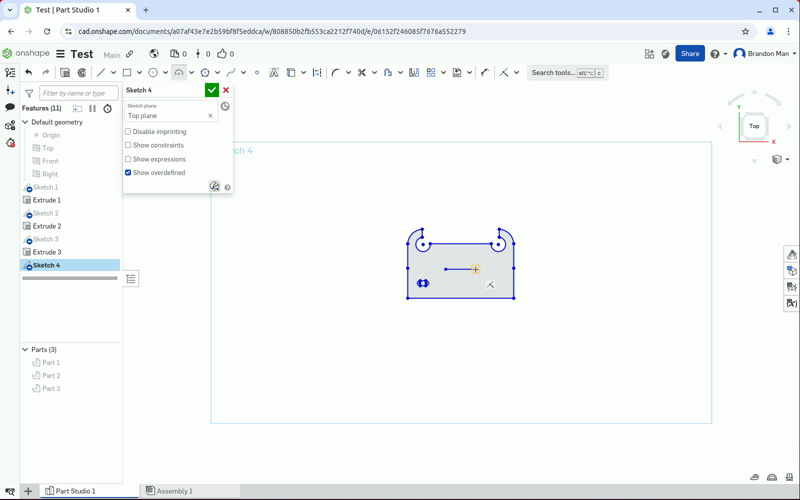
key_down(shift)
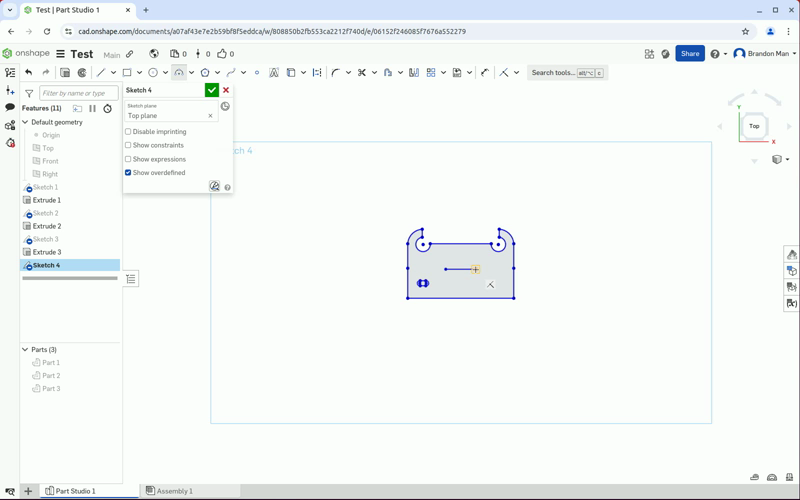
mouse_move(475, 268)
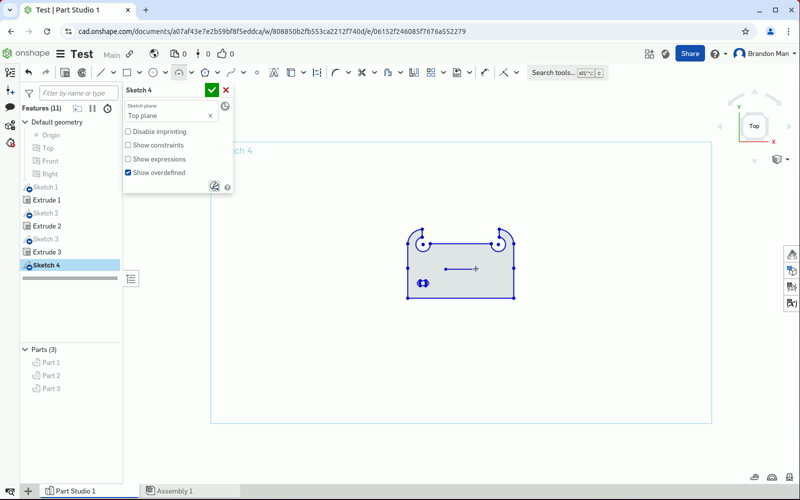
scroll(6)
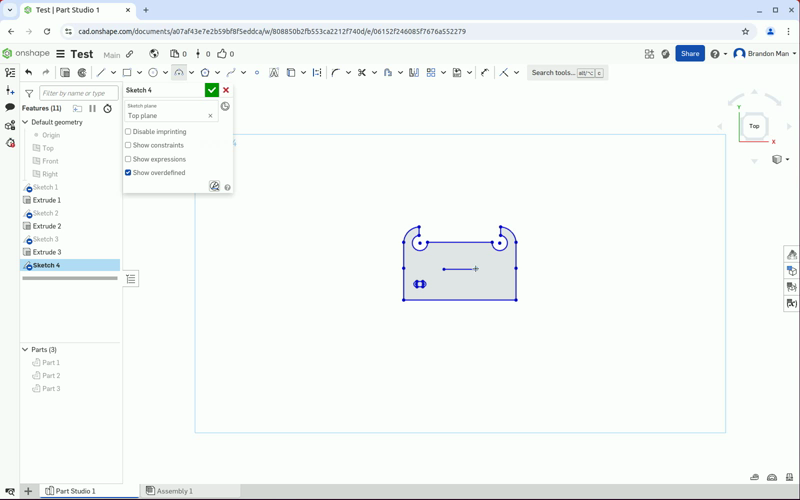
scroll(6)
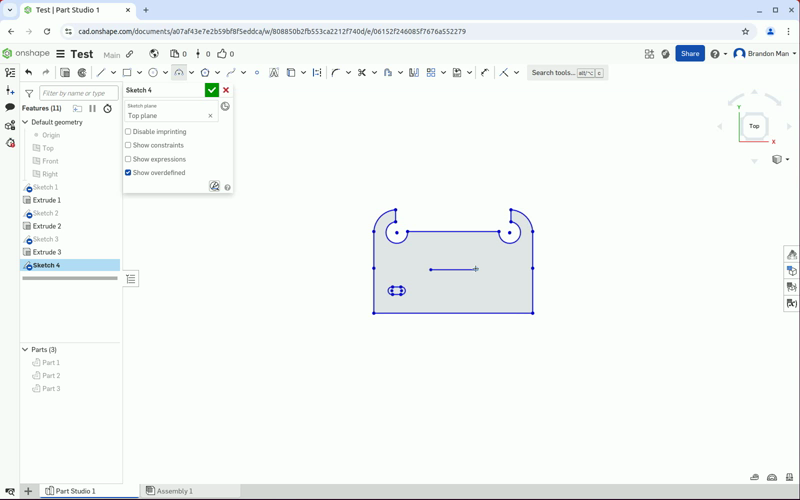
scroll(6)
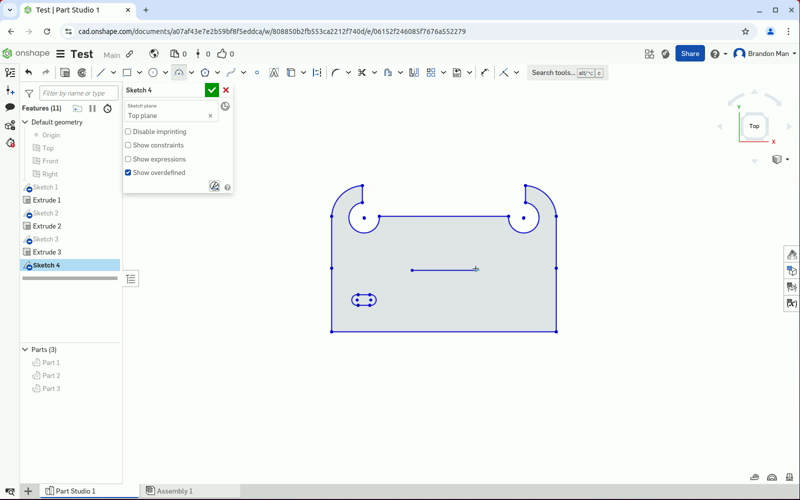
scroll(6)
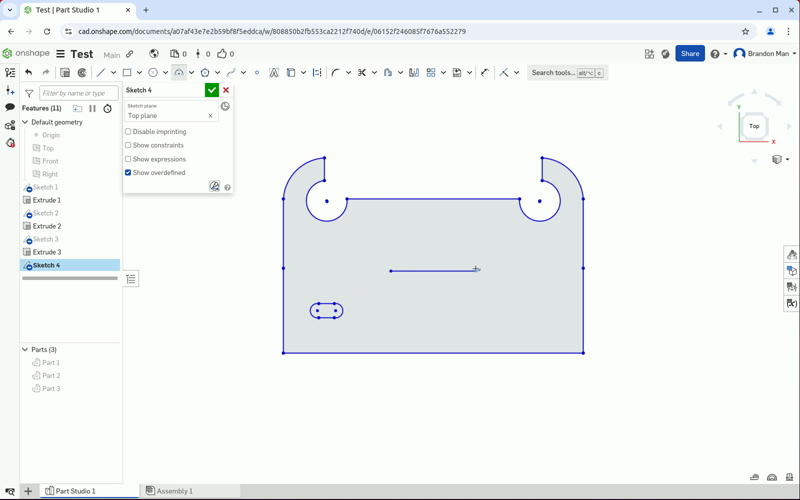
scroll(6)
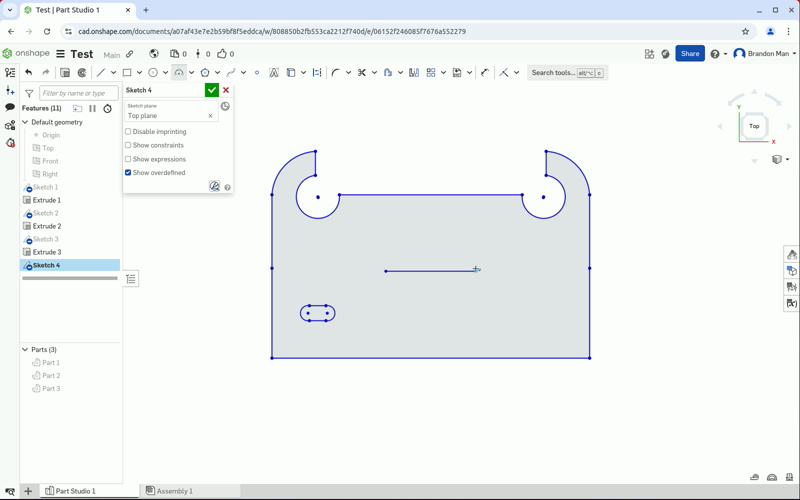
scroll(6)
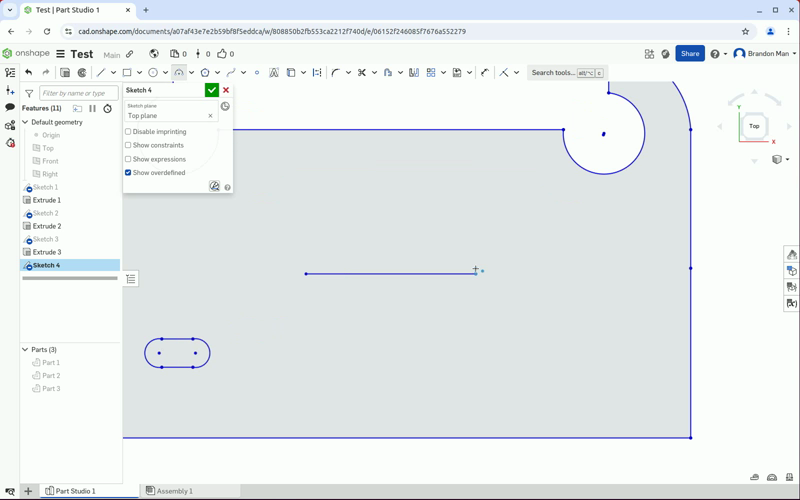
scroll(6)
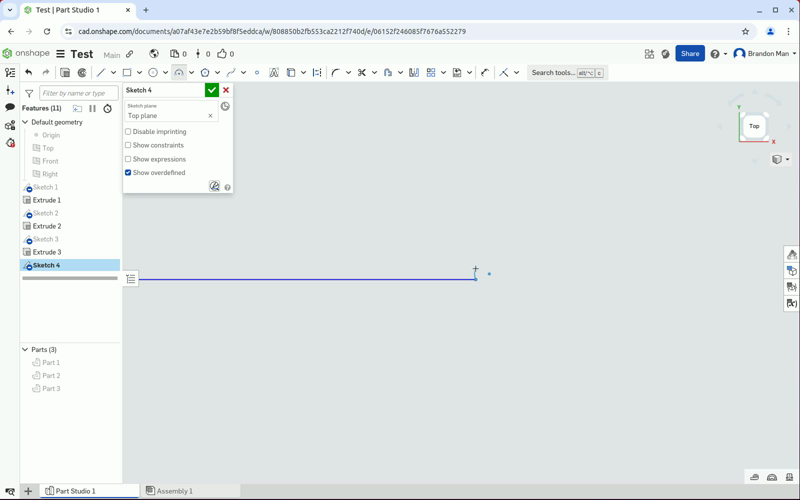
click(475, 268)
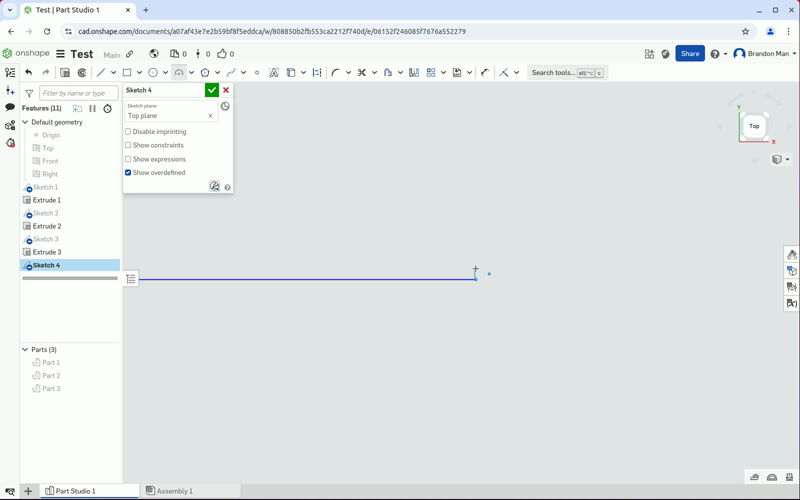
scroll(-6)
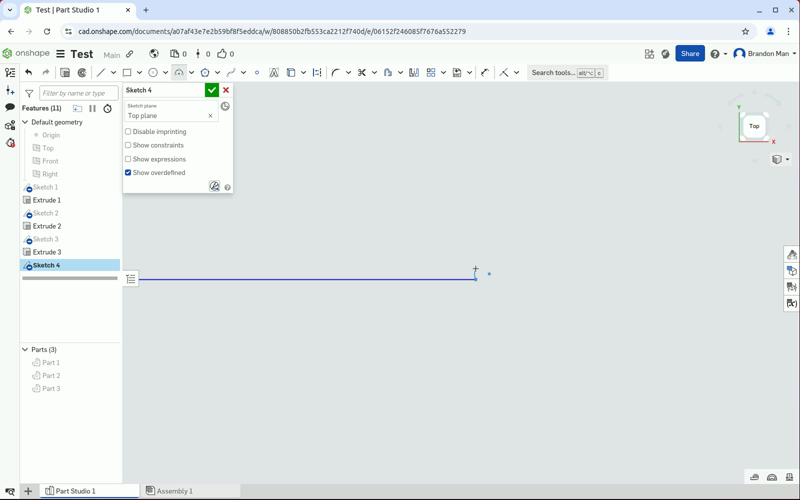
scroll(-6)
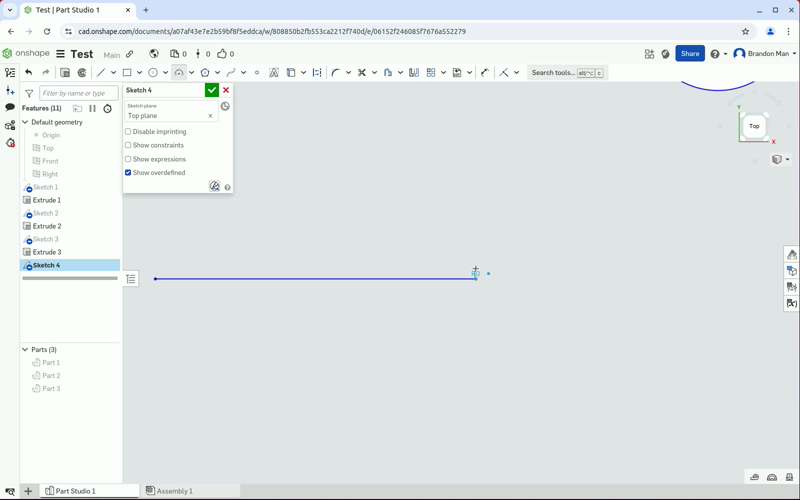
scroll(-6)
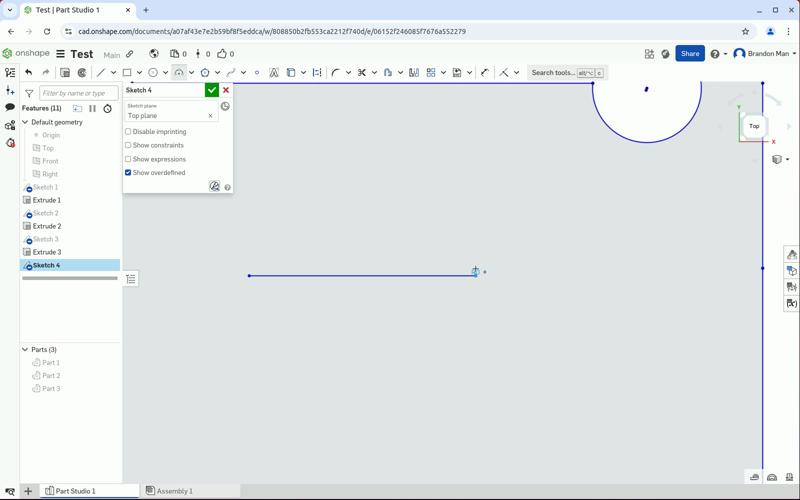
scroll(-6)
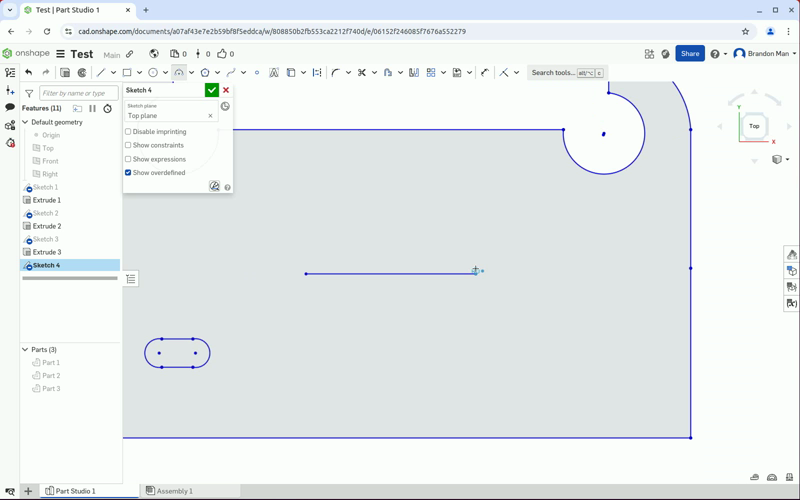
scroll(-6)
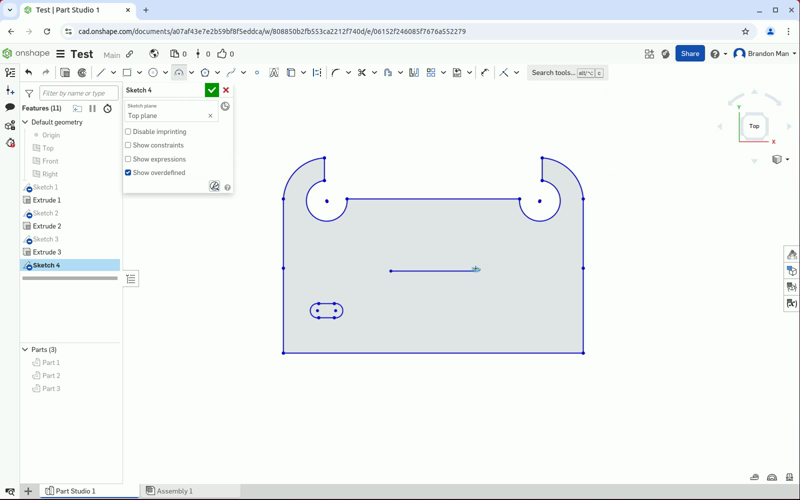
scroll(-6)
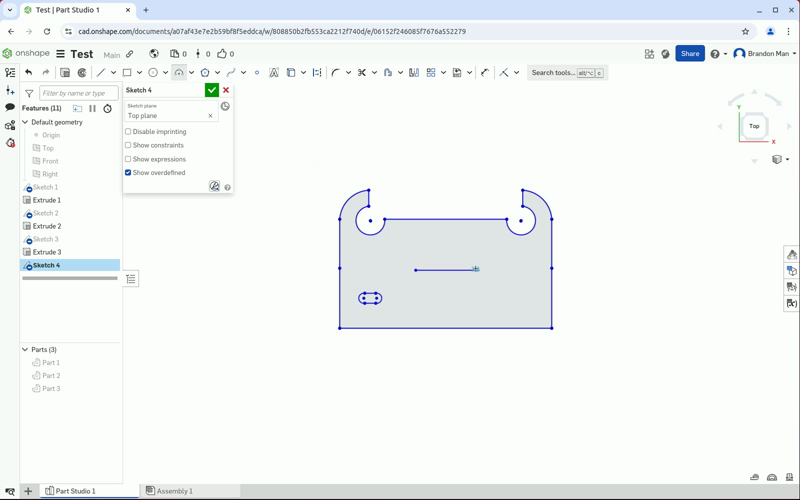
scroll(-6)
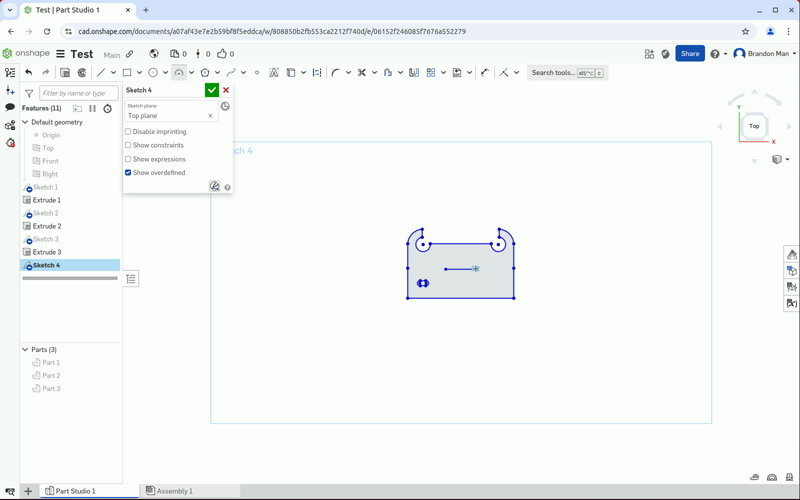
mouse_move(476, 268)
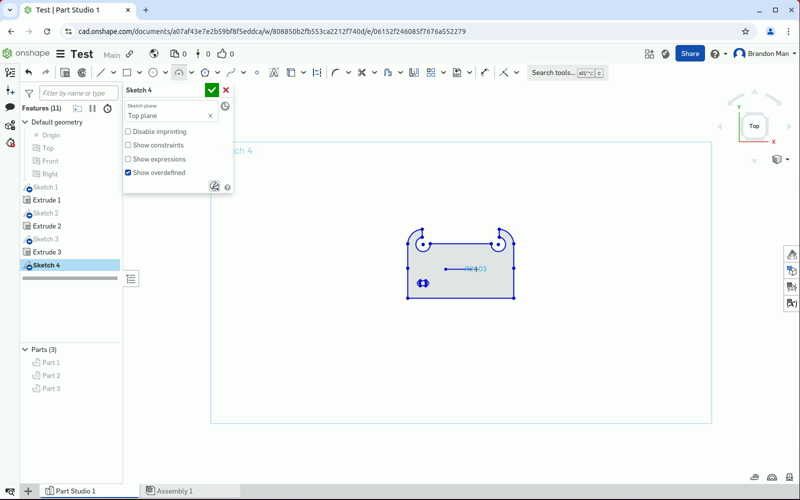
scroll(6)
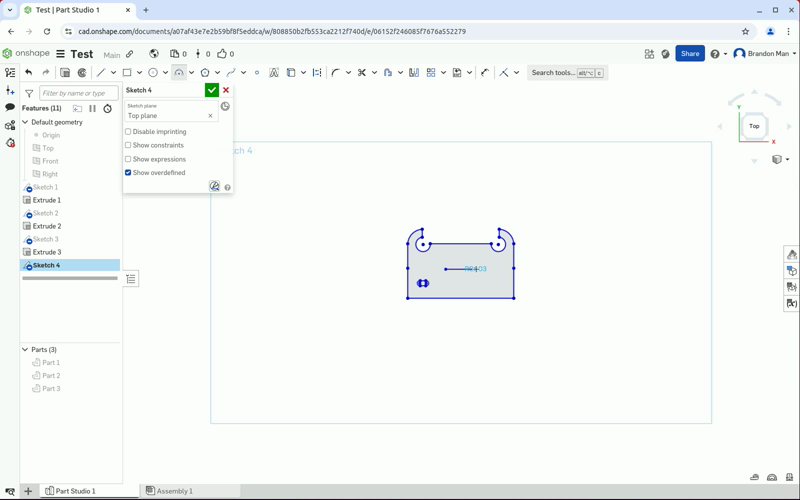
scroll(6)
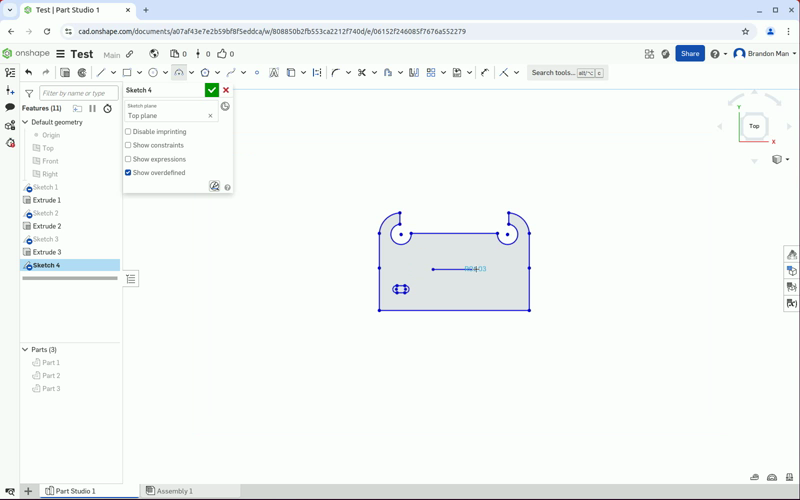
scroll(6)
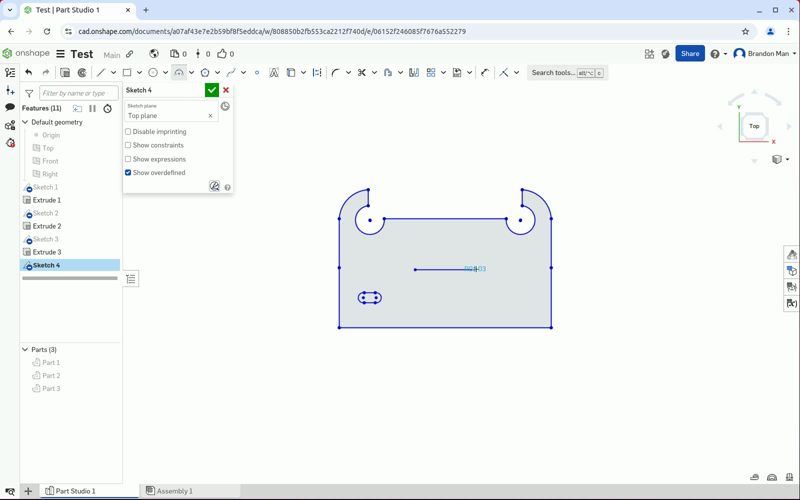
scroll(6)
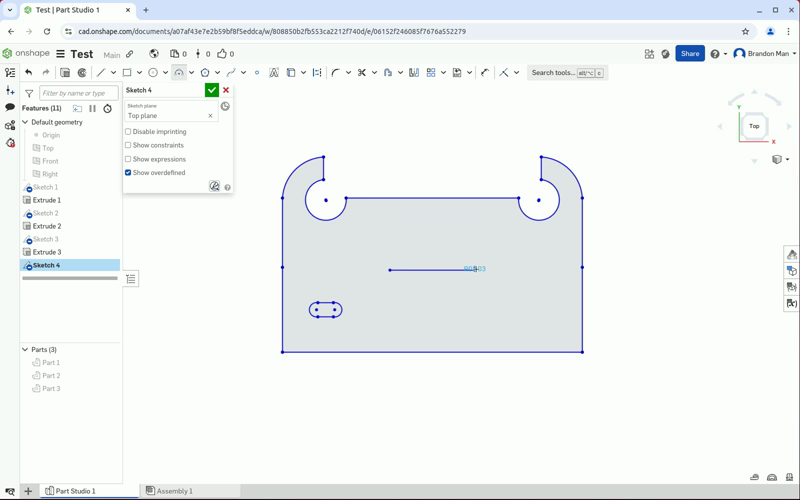
scroll(6)
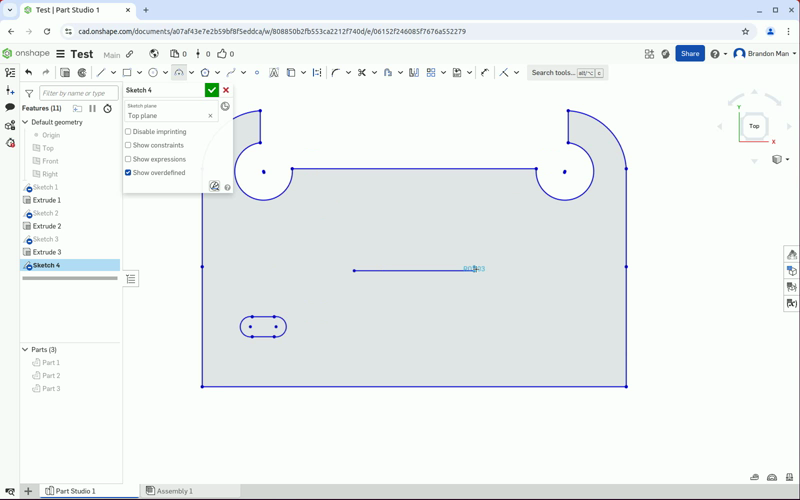
scroll(6)
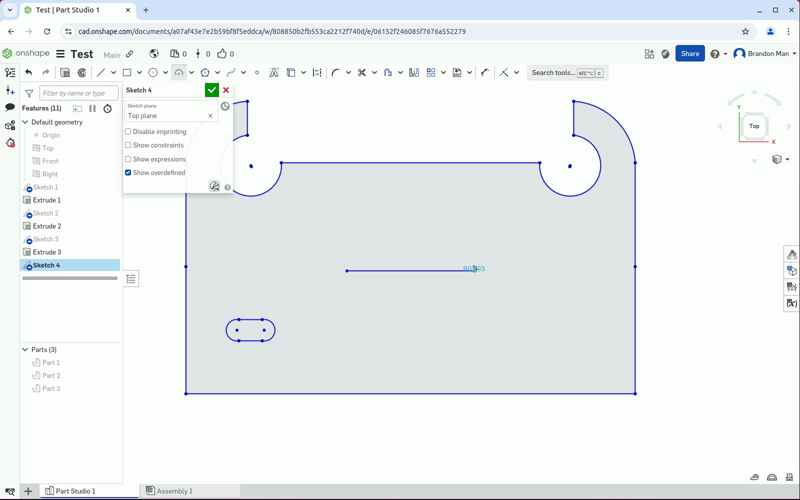
scroll(6)
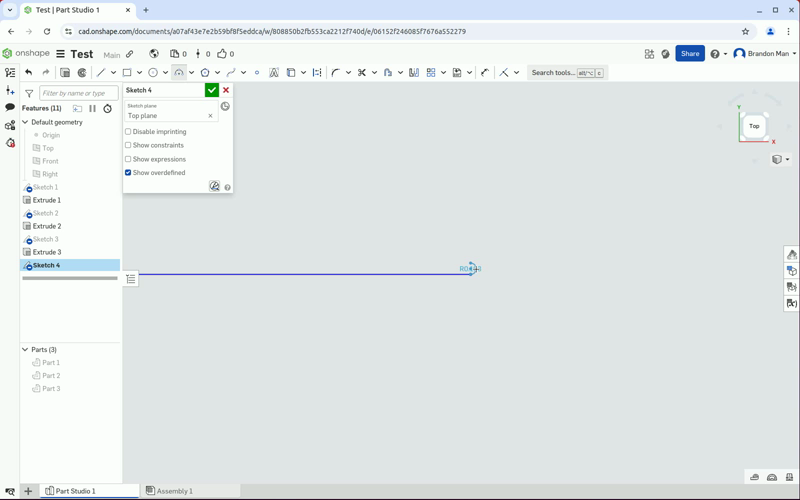
click(476, 268)
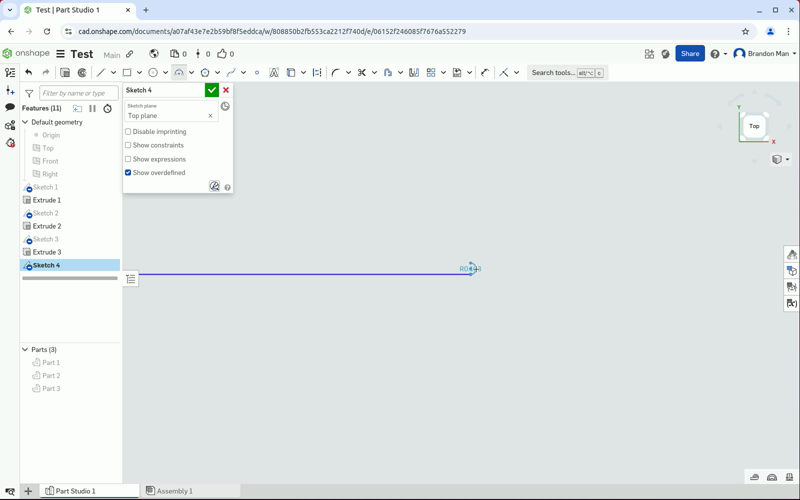
scroll(-6)
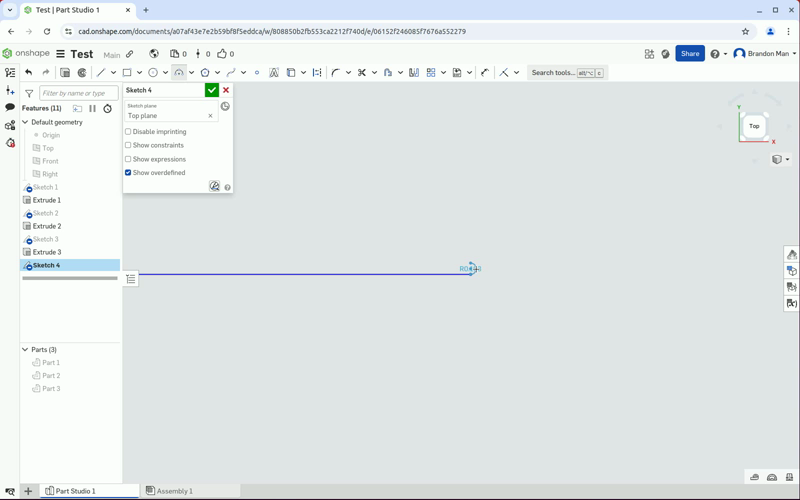
scroll(-6)
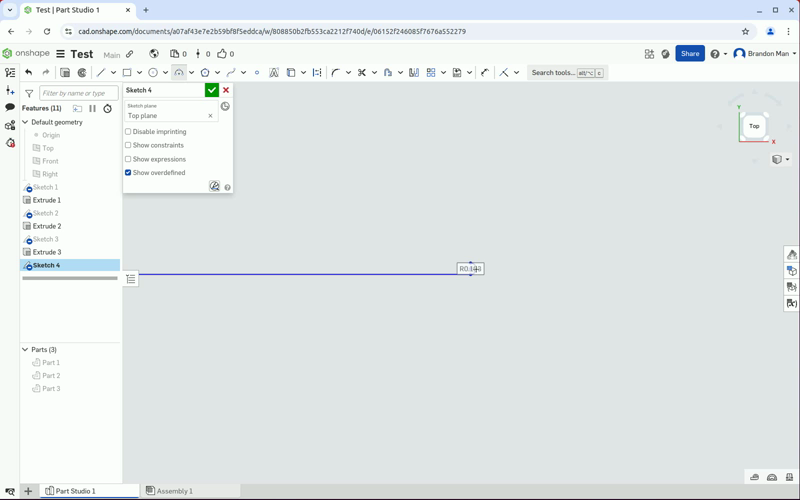
scroll(-6)
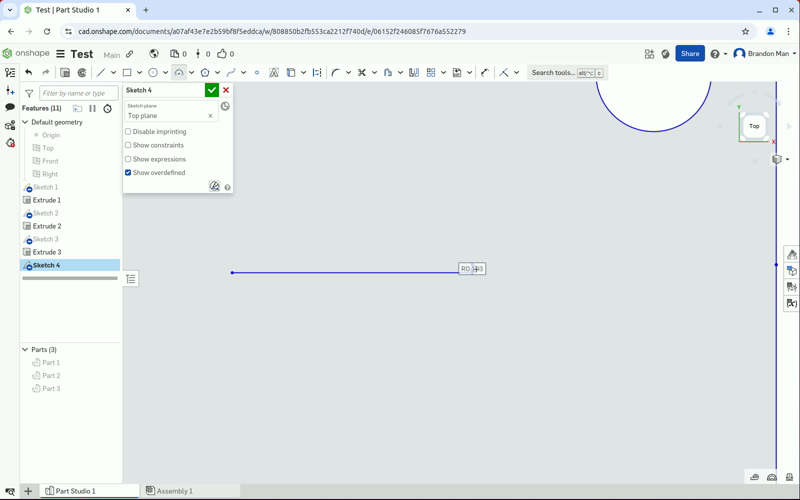
scroll(-6)
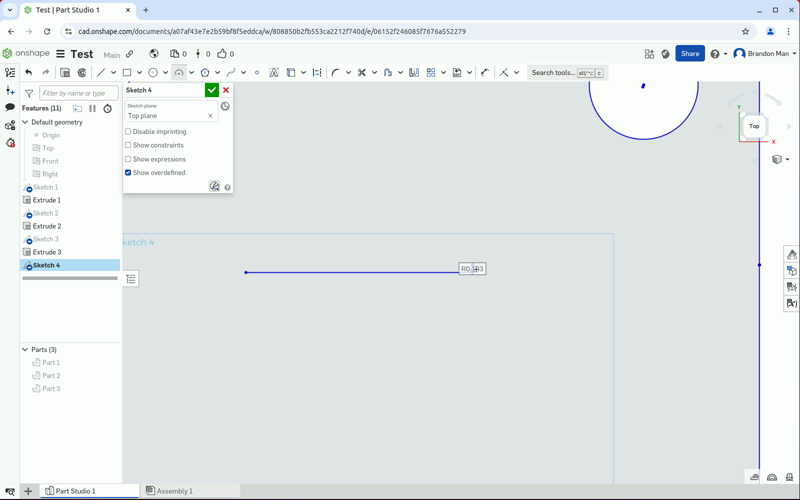
scroll(-6)
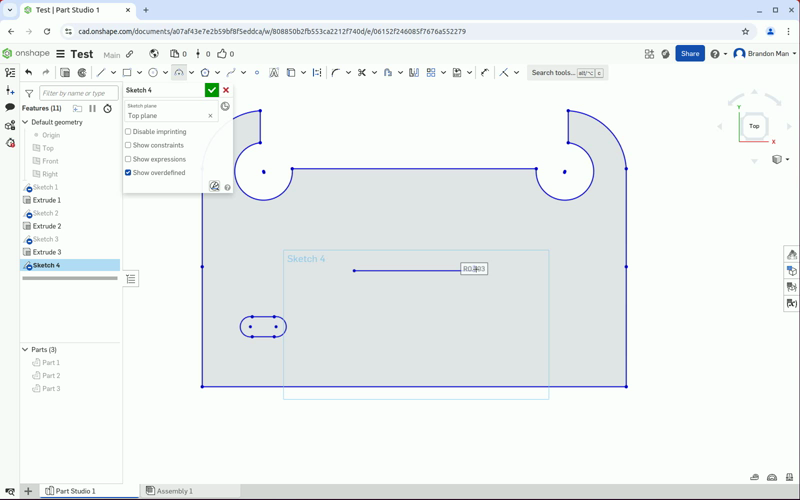
scroll(-6)
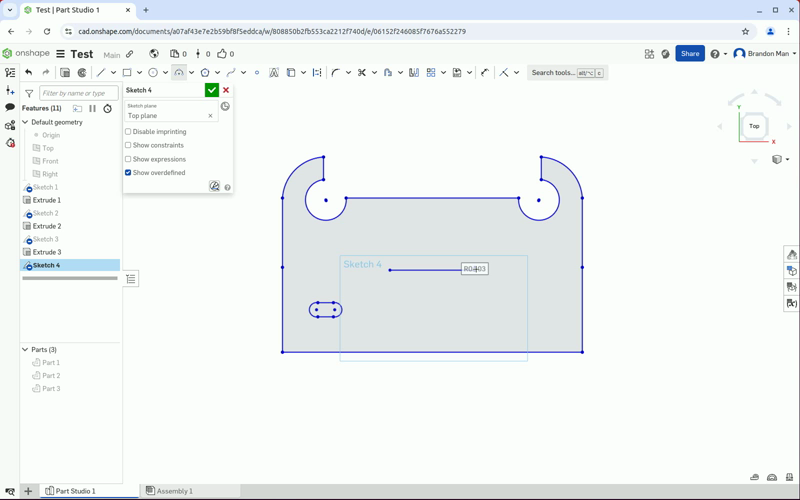
scroll(-6)
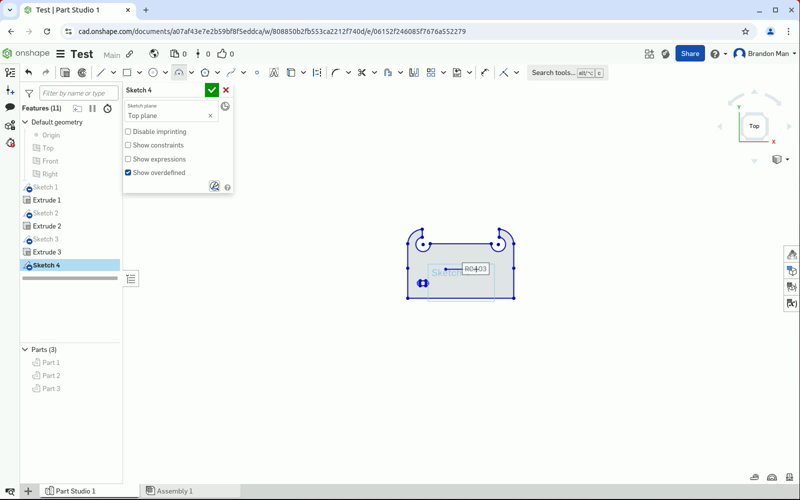
key_up(shift)
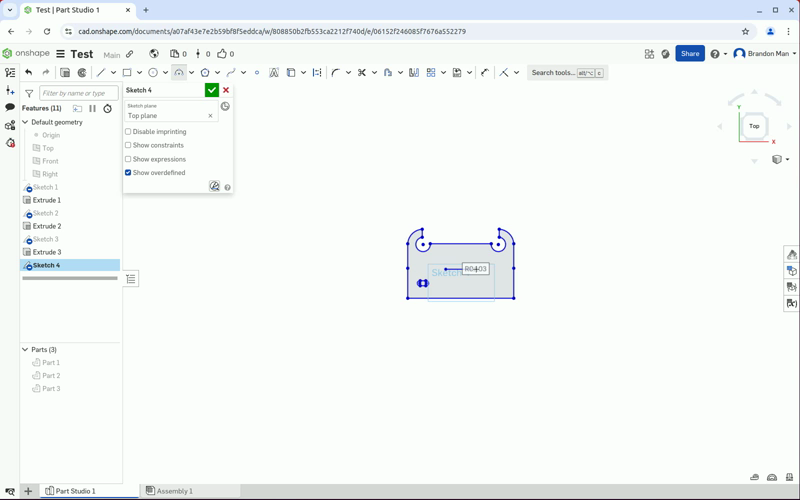
key(esc)
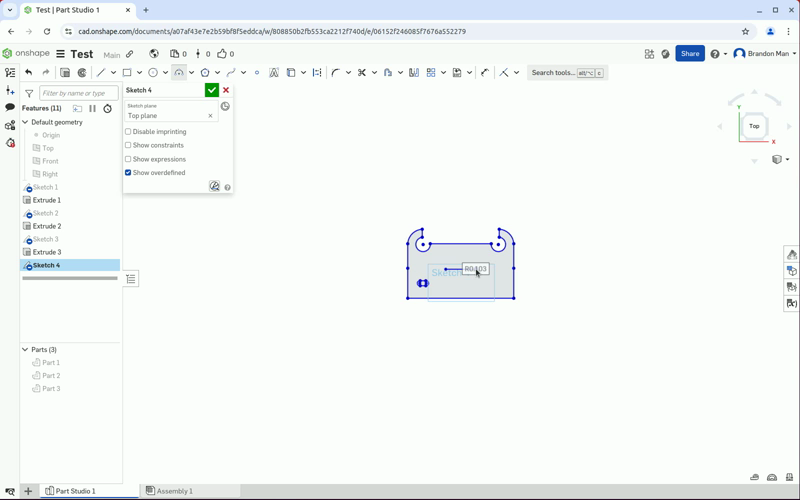
key(l)
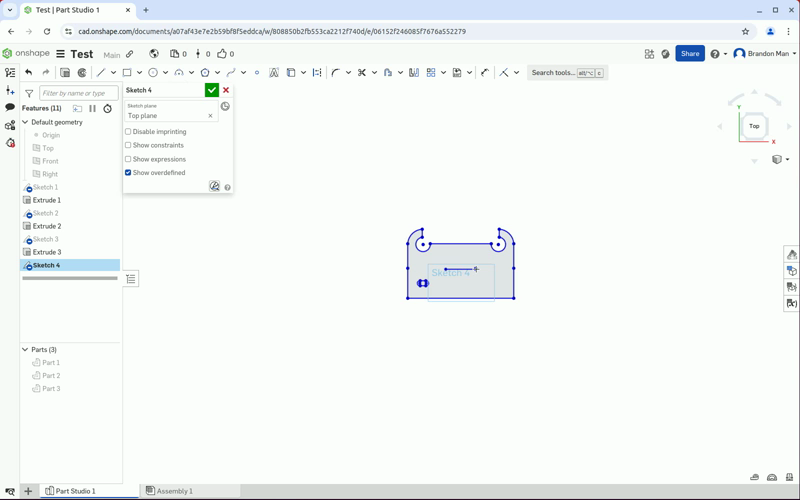
mouse_move(475, 268)
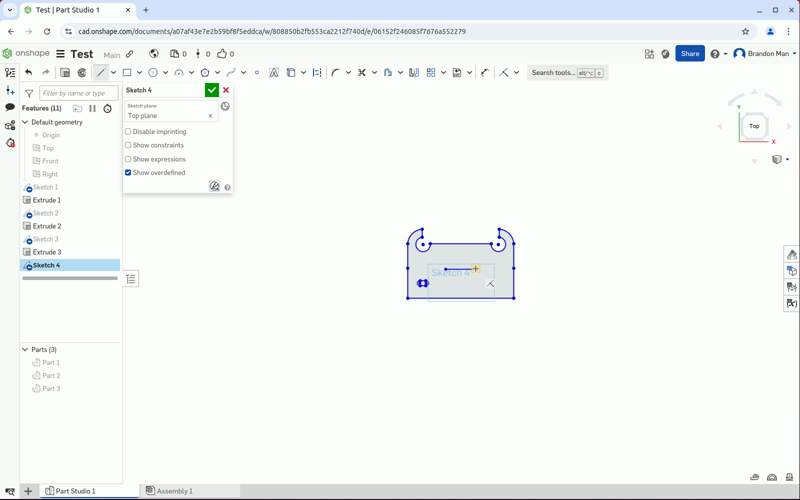
scroll(6)
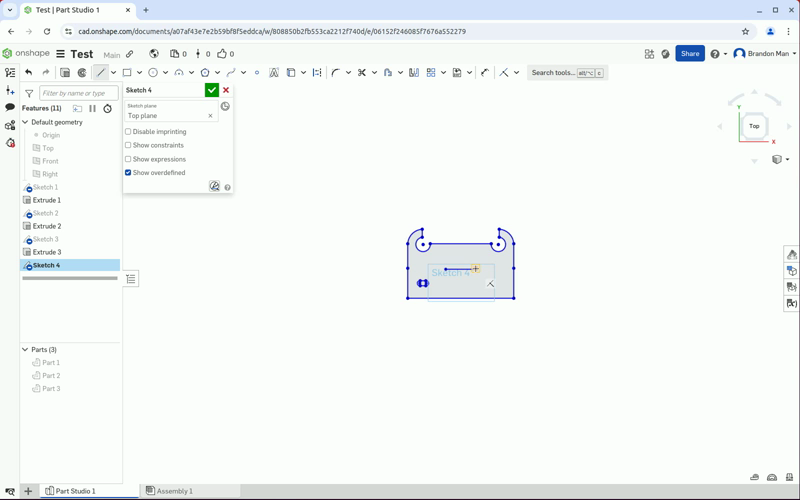
scroll(6)
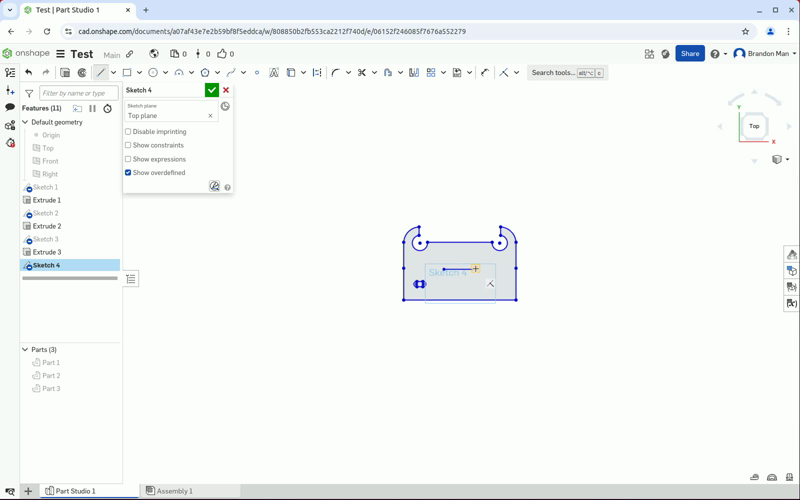
scroll(6)
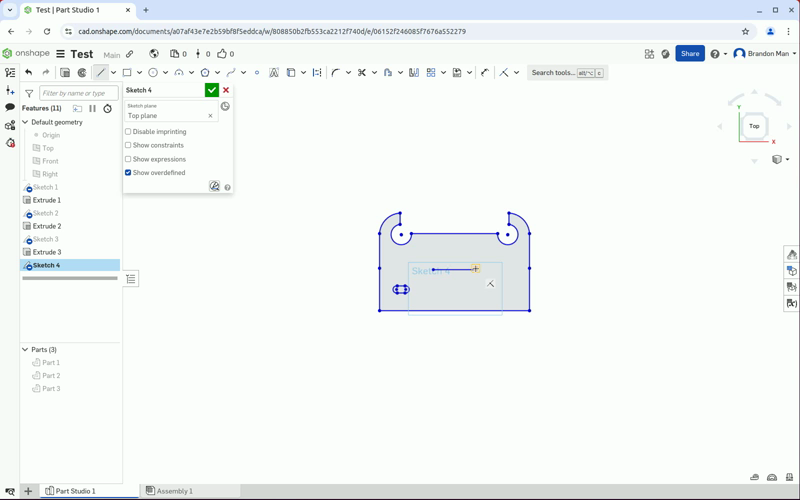
scroll(6)
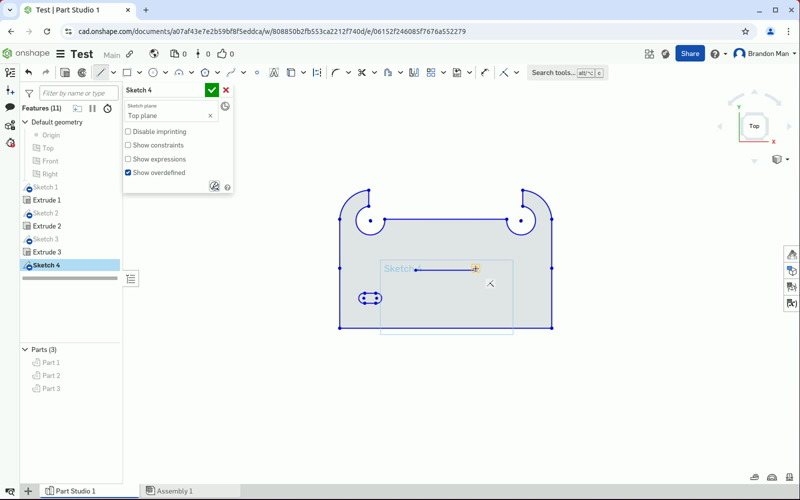
scroll(6)
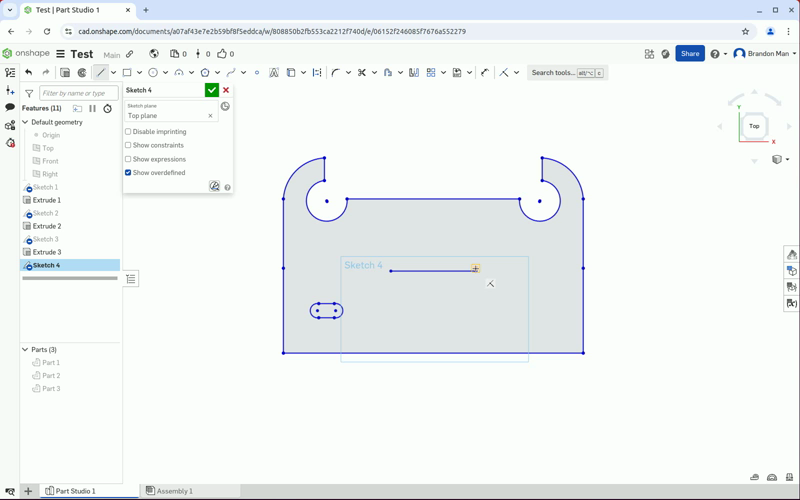
scroll(6)
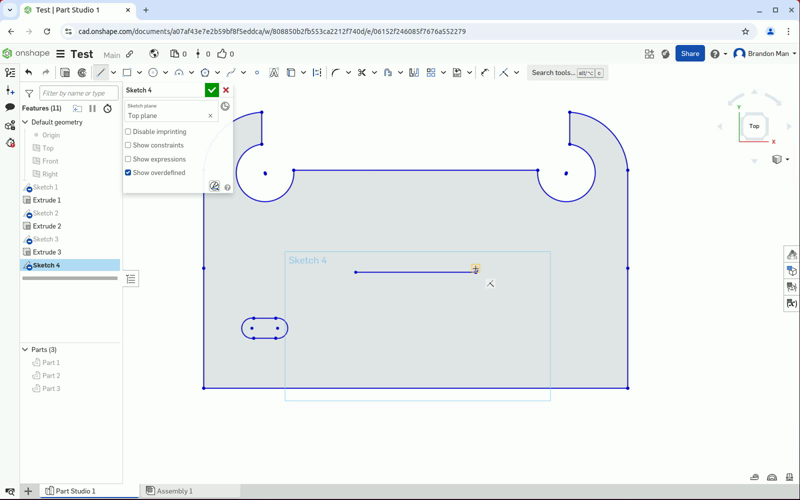
scroll(6)
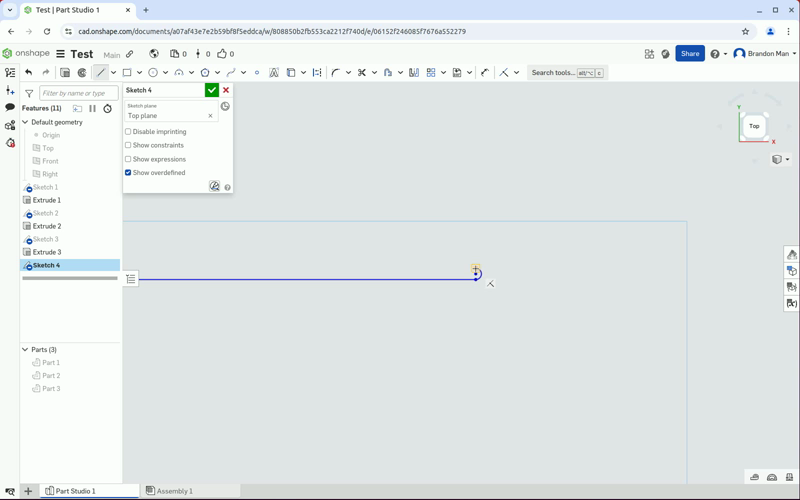
click(475, 268)
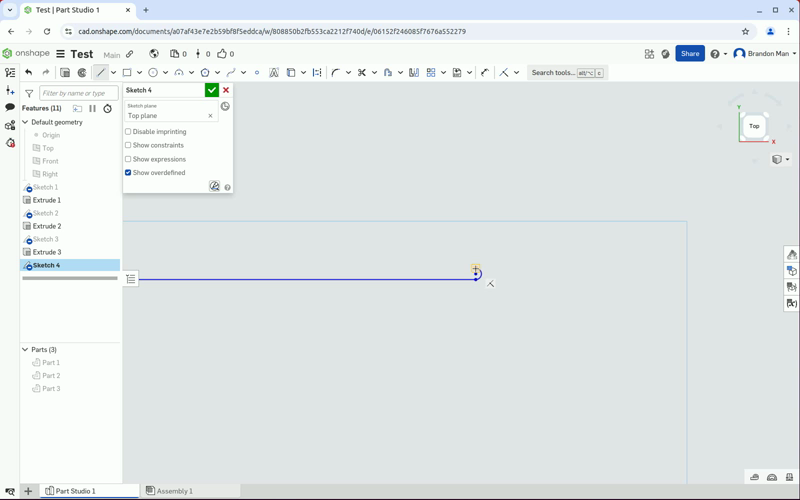
scroll(-6)
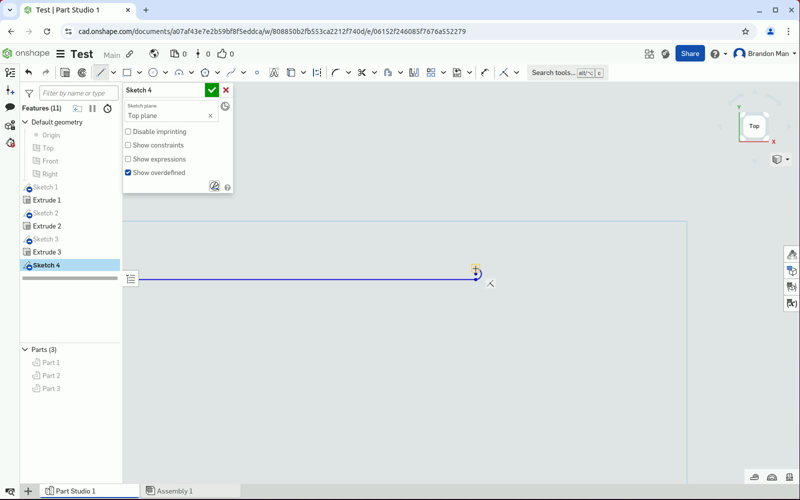
scroll(-6)
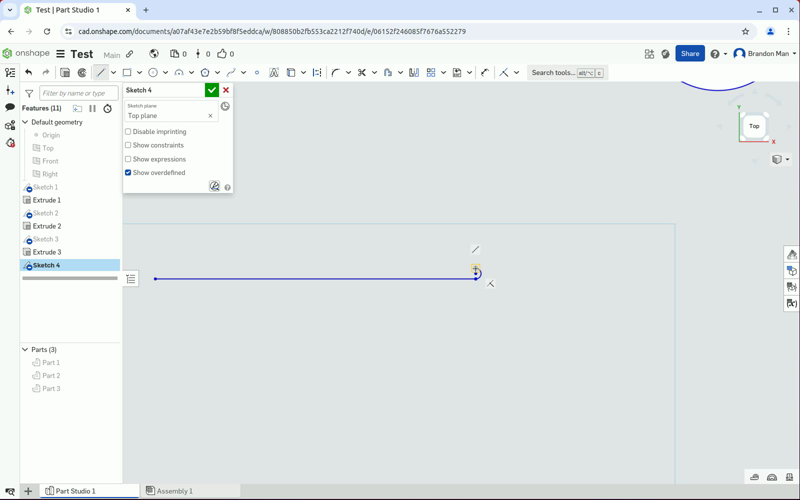
scroll(-6)
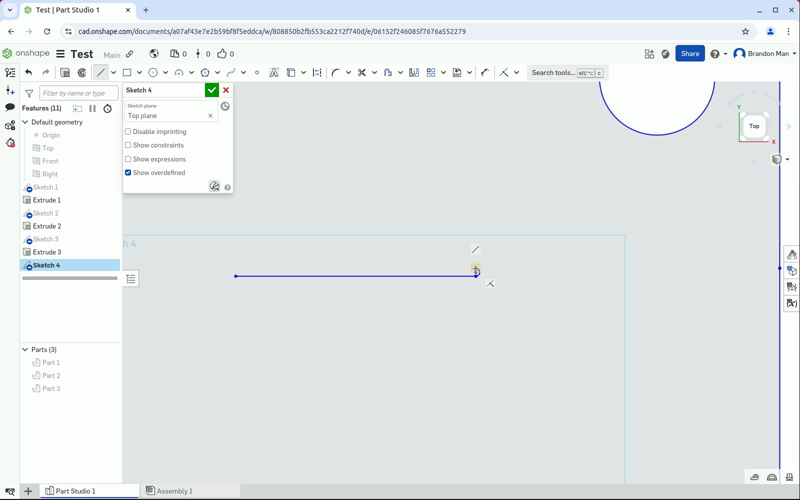
scroll(-6)
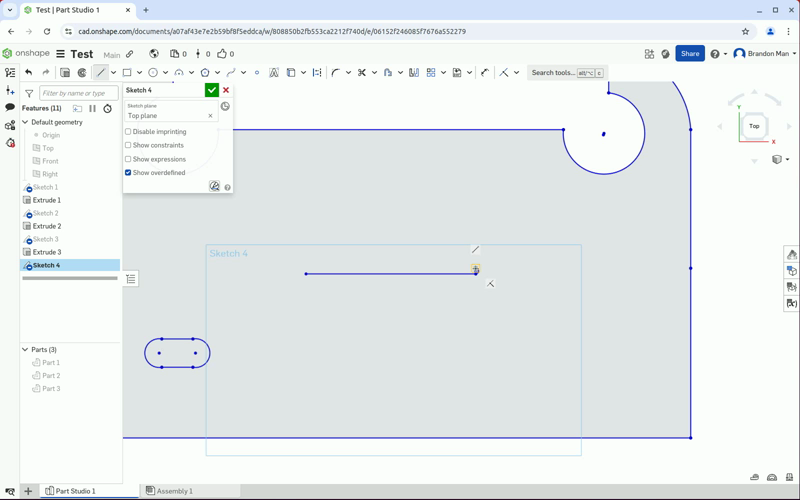
scroll(-6)
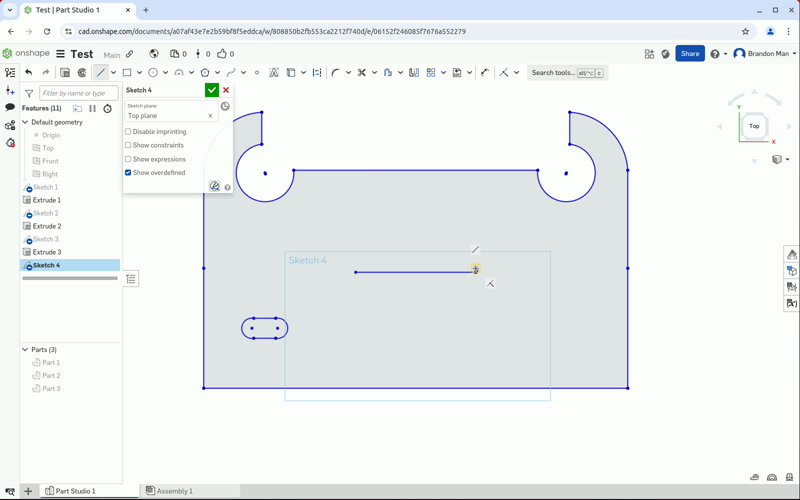
scroll(-6)
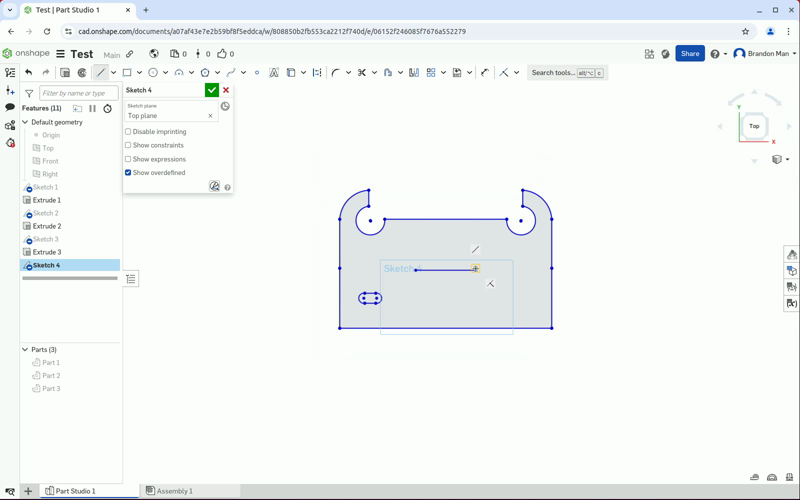
scroll(-6)
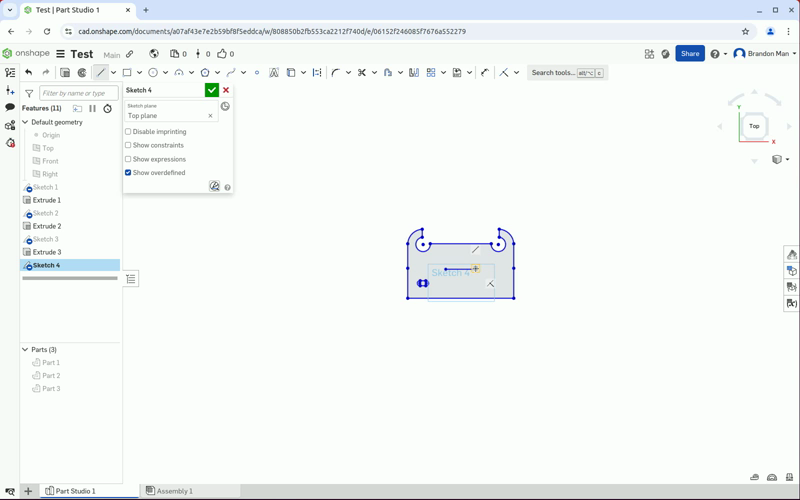
key_down(shift)
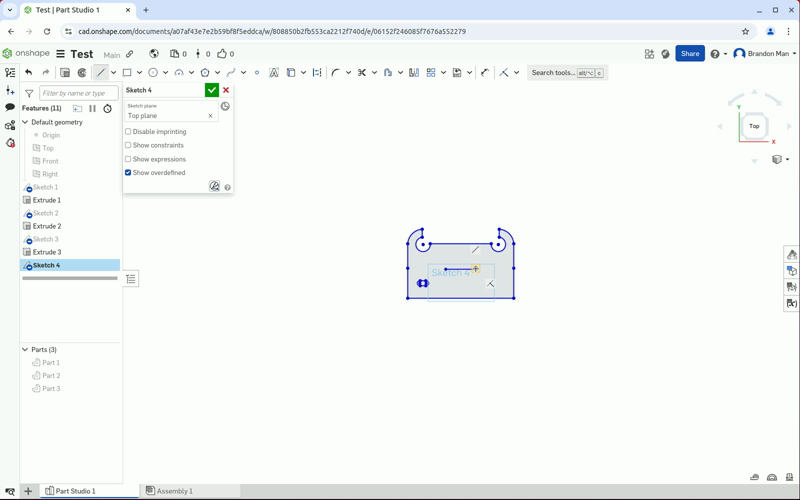
mouse_move(505, 268)
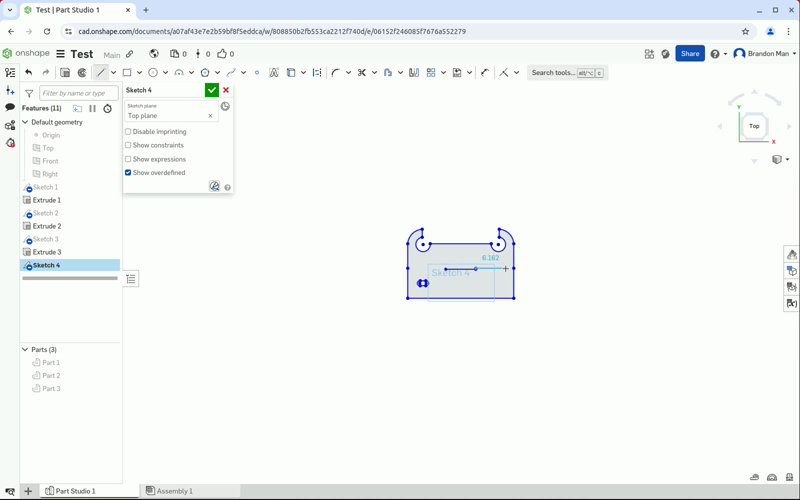
mouse_move(445, 268)
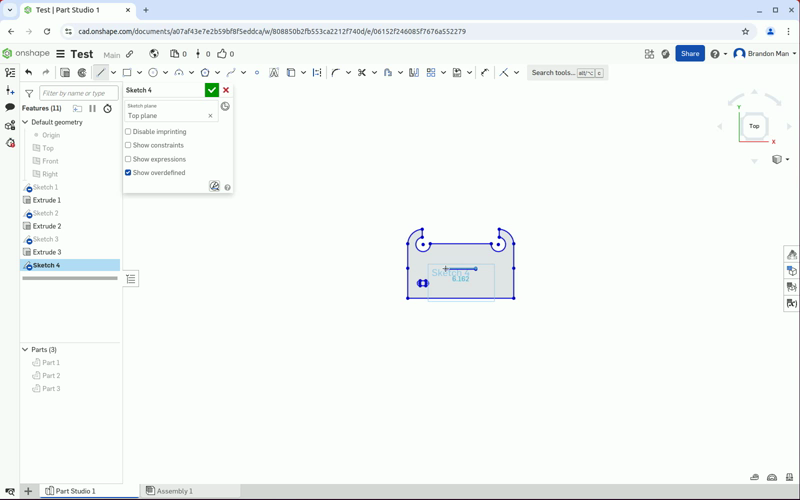
scroll(6)
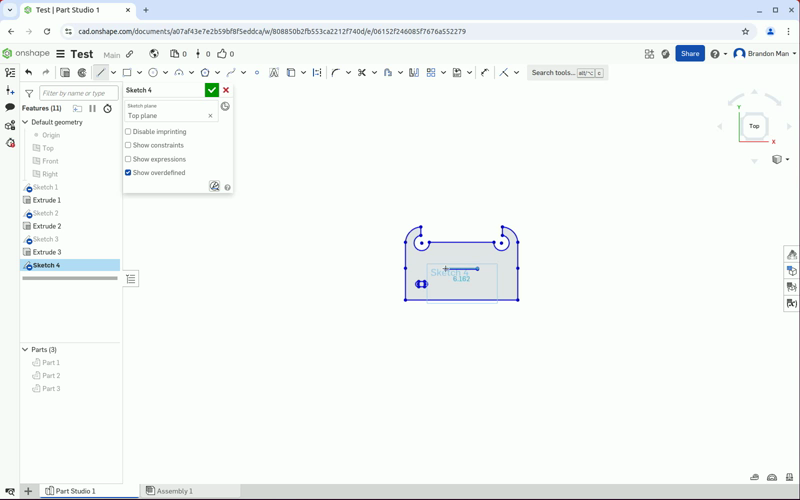
scroll(6)
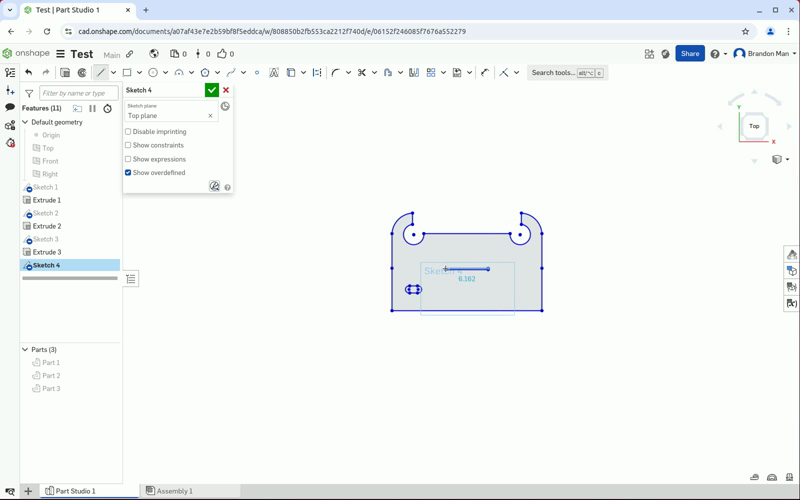
scroll(6)
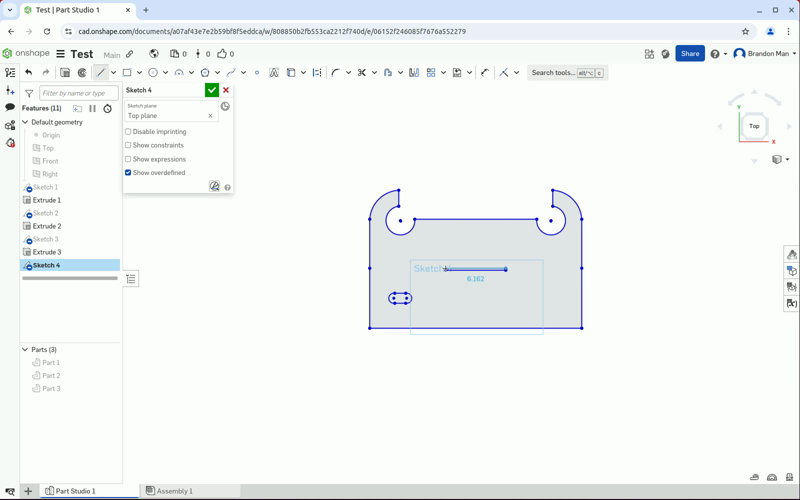
scroll(6)
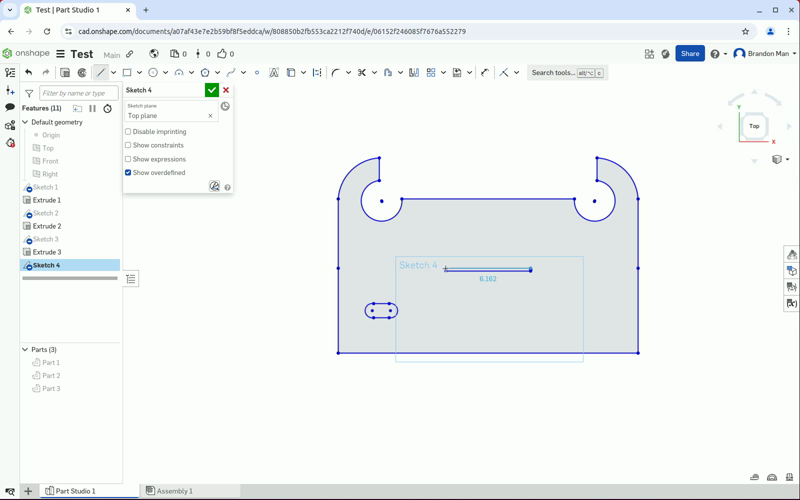
scroll(6)
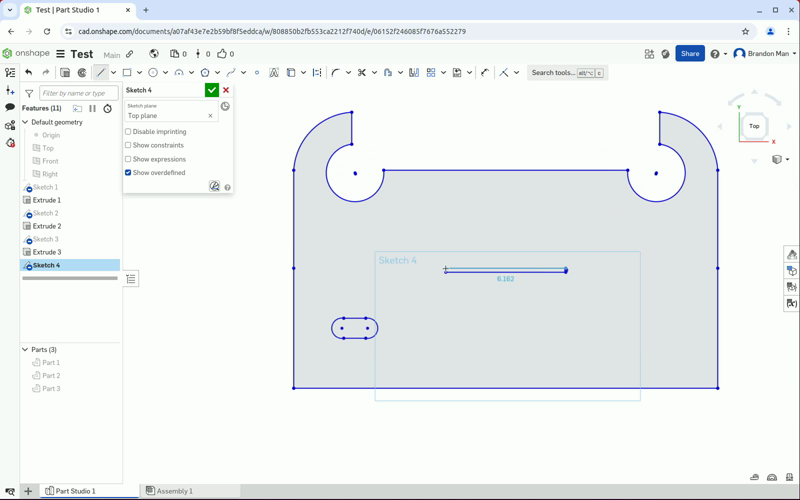
scroll(6)
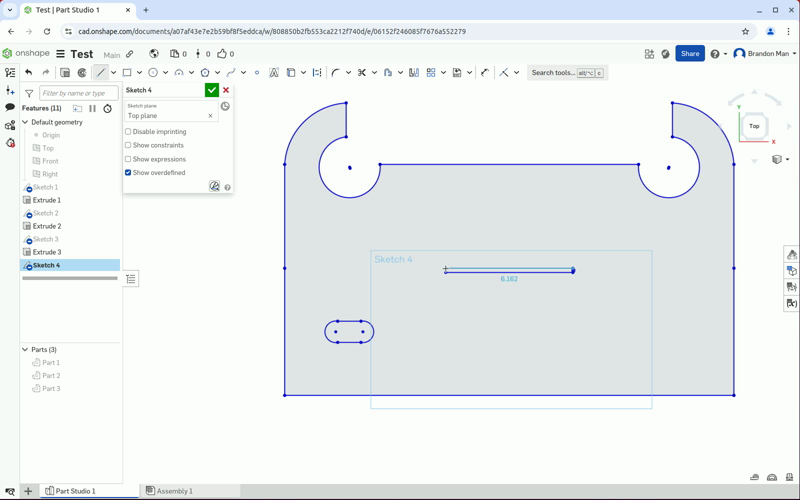
scroll(6)
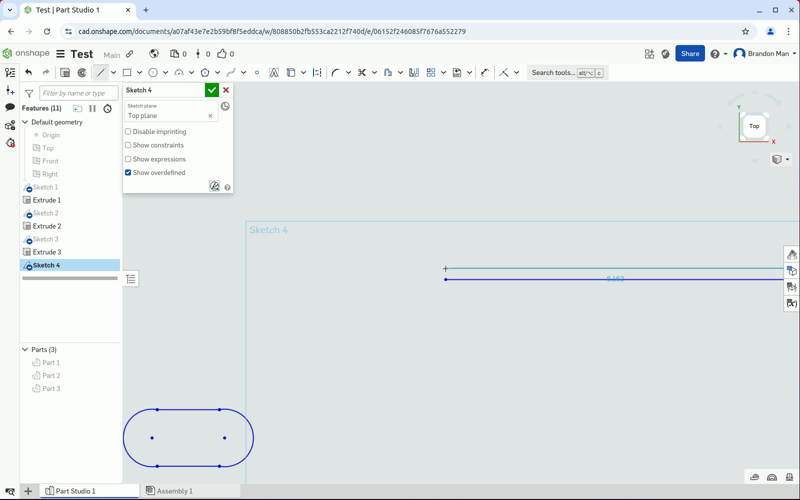
click(445, 268)
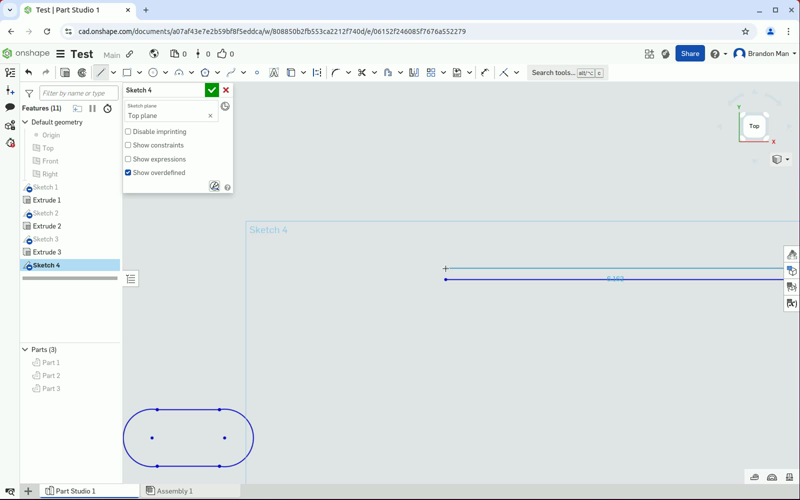
scroll(-6)
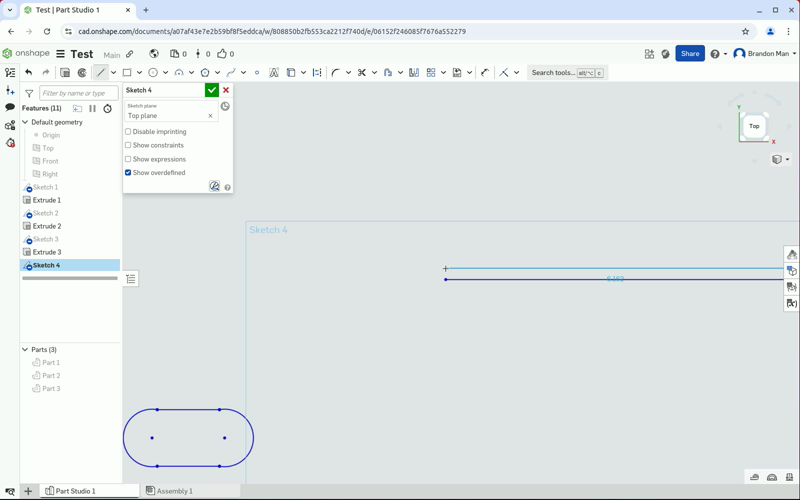
scroll(-6)
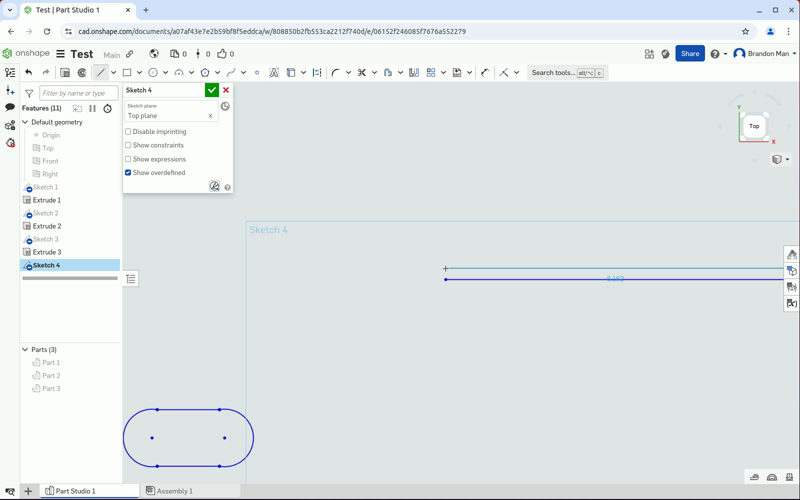
scroll(-6)
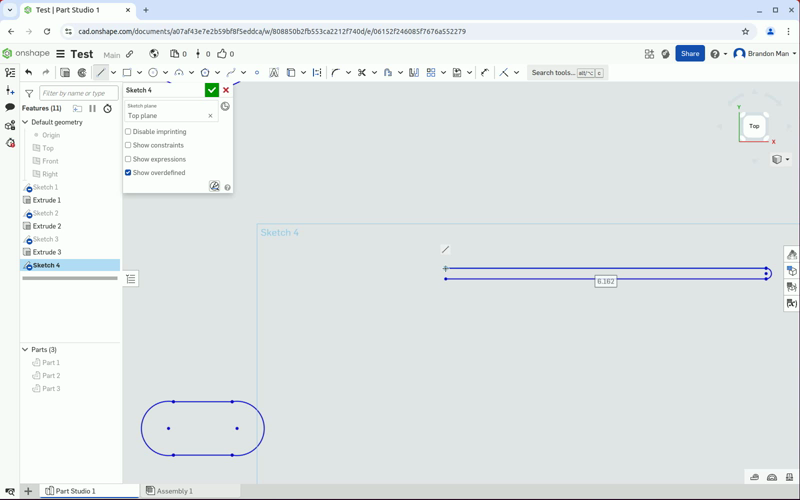
scroll(-6)
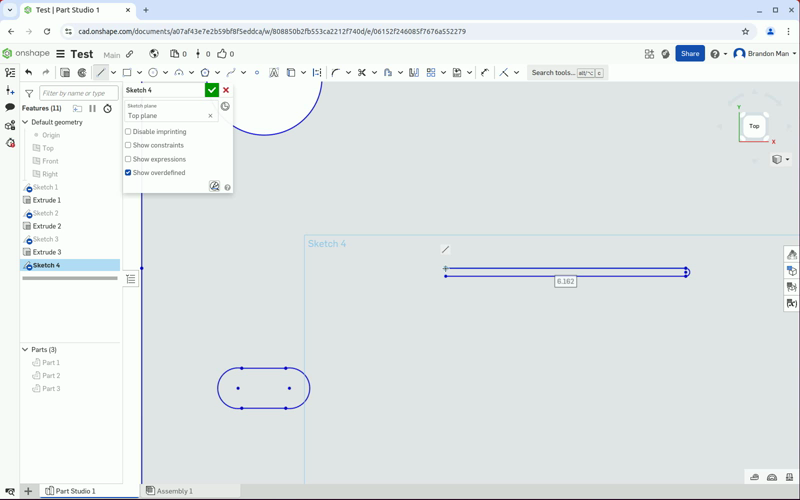
scroll(-6)
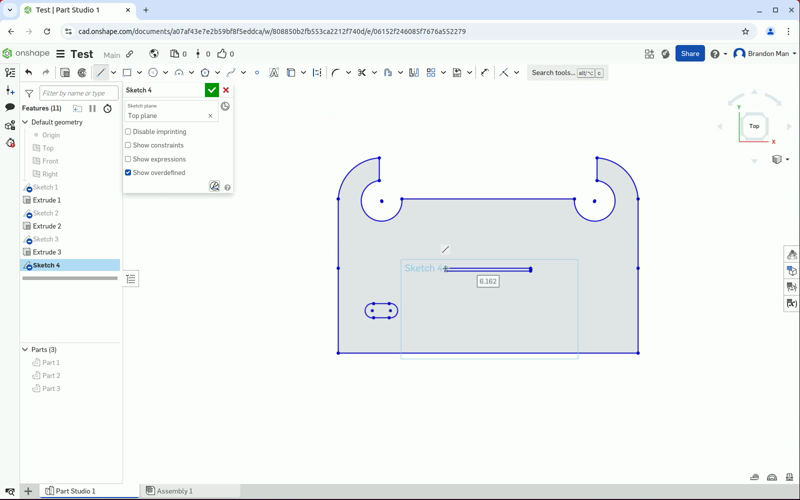
scroll(-6)
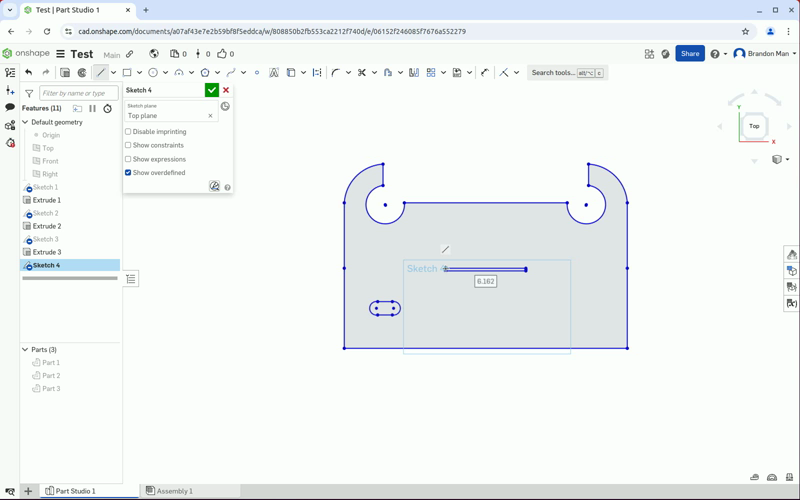
scroll(-6)
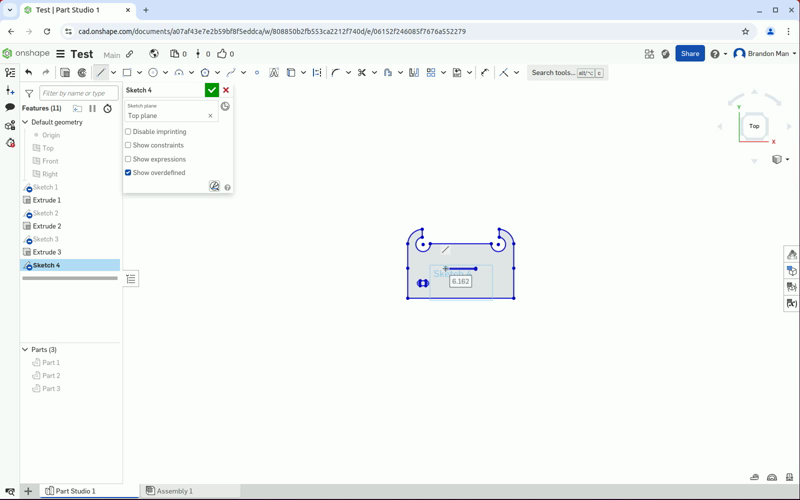
key_up(shift)
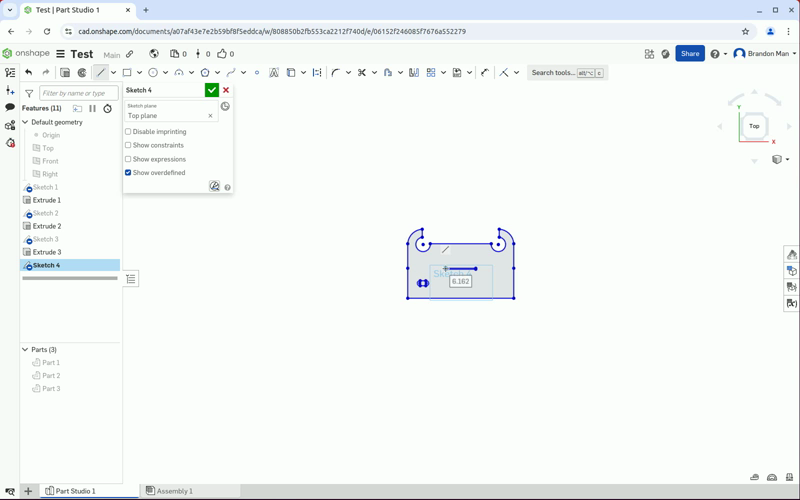
key(esc)
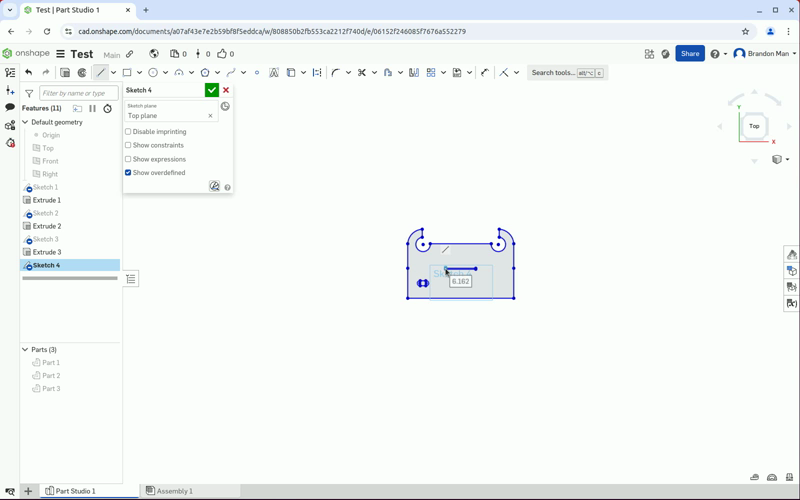
key(a)
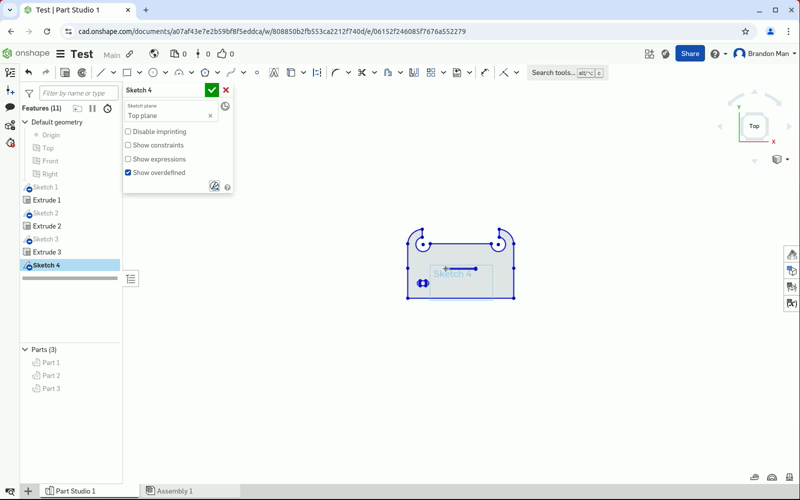
mouse_move(445, 268)
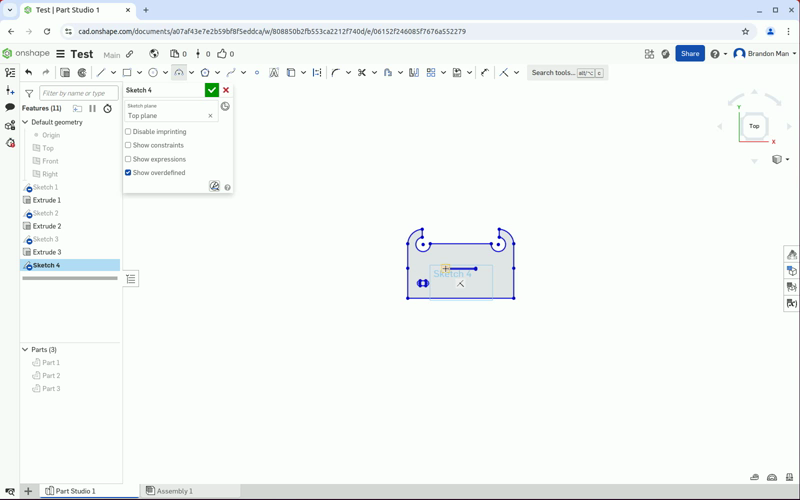
scroll(6)
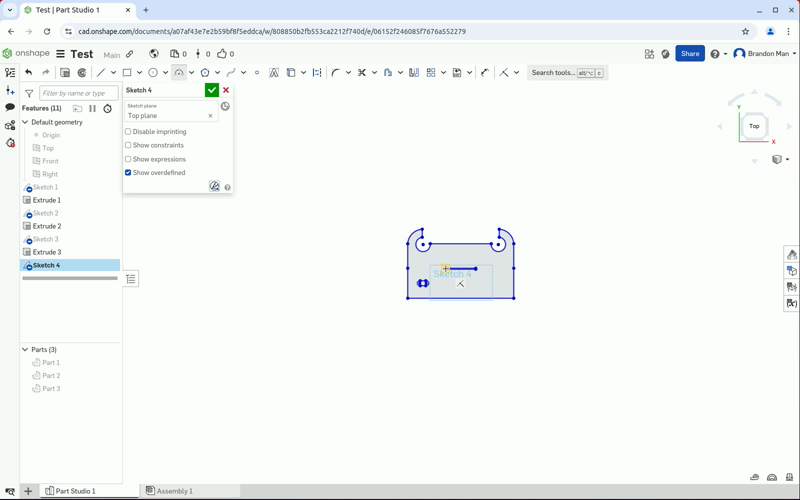
scroll(6)
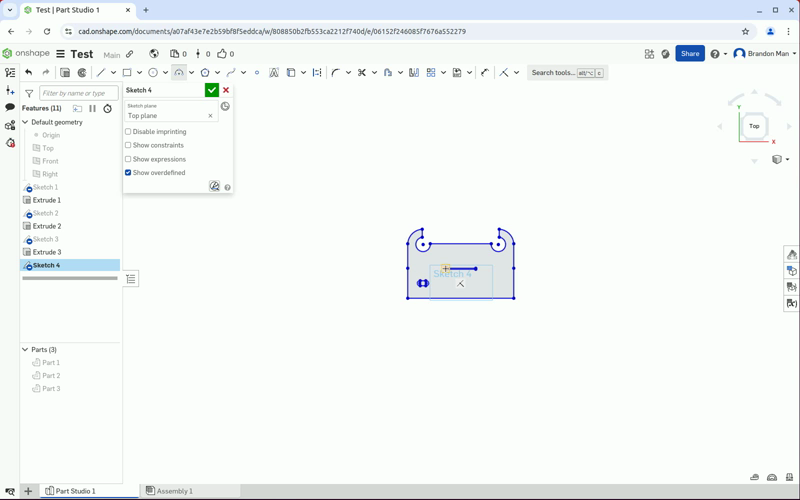
scroll(6)
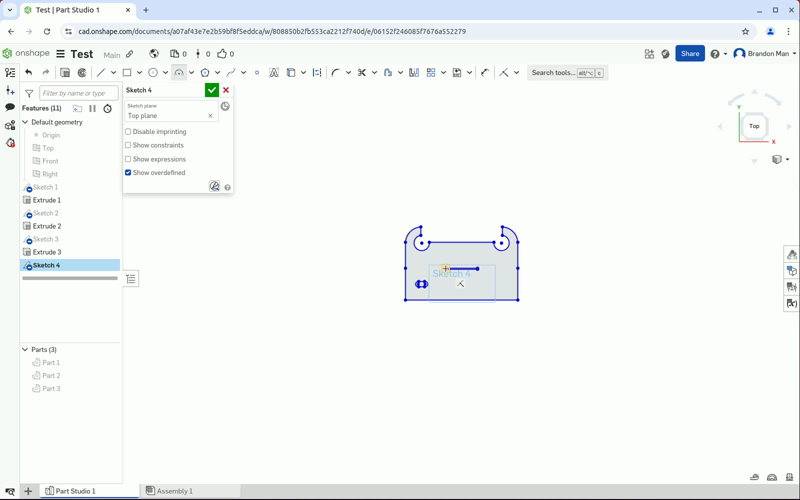
scroll(6)
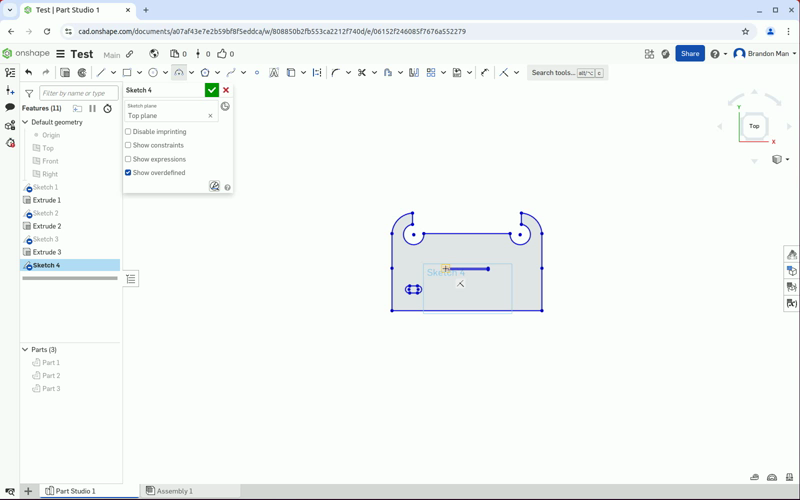
scroll(6)
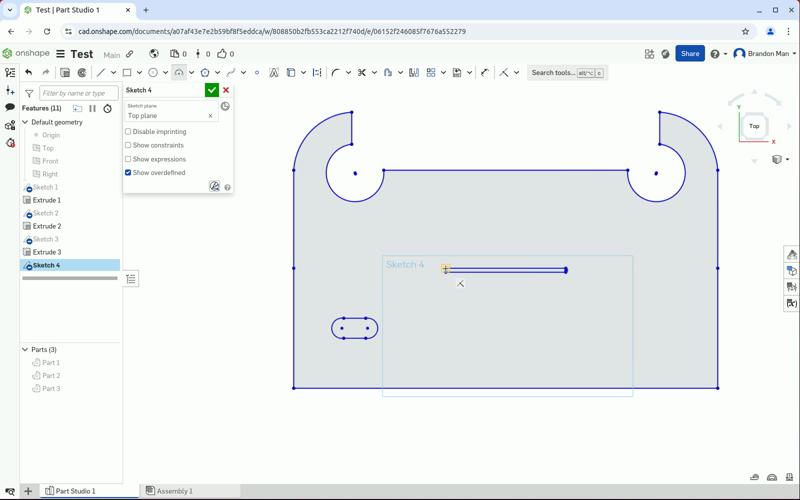
scroll(6)
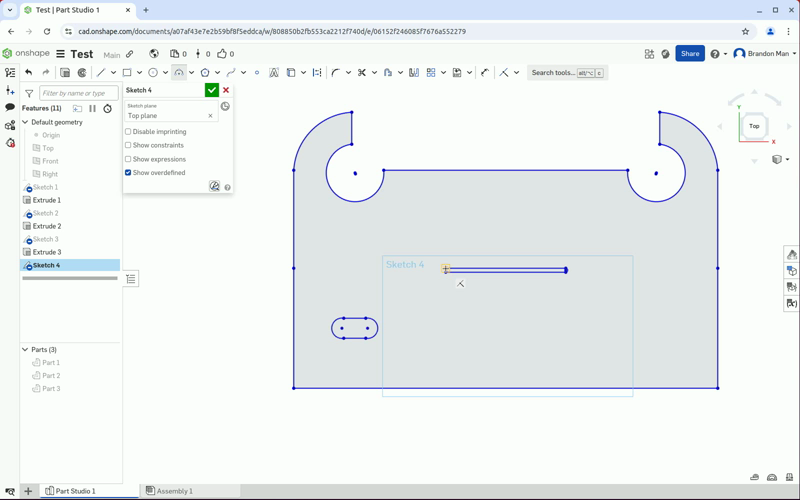
scroll(6)
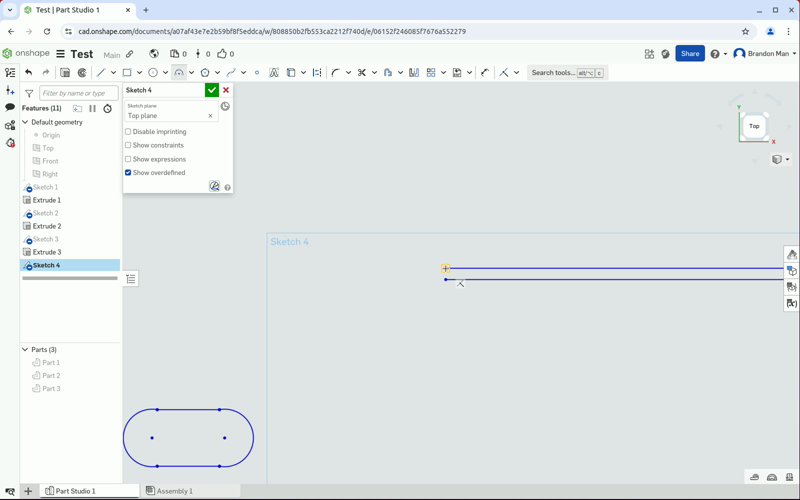
click(445, 268)
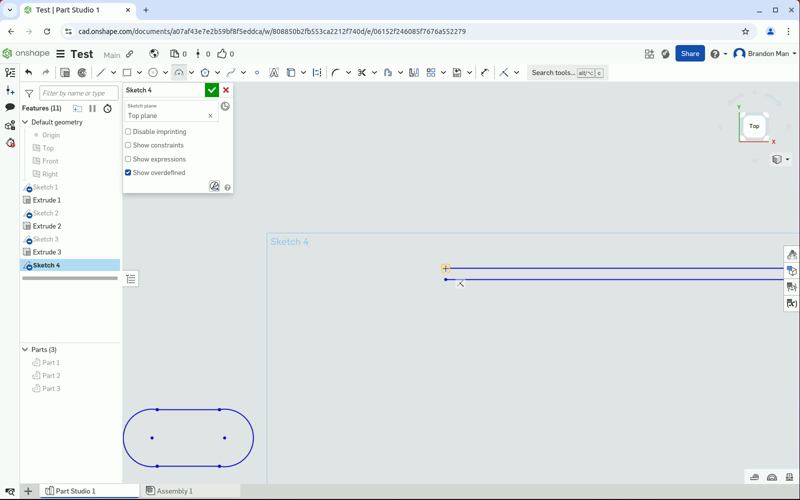
scroll(-6)
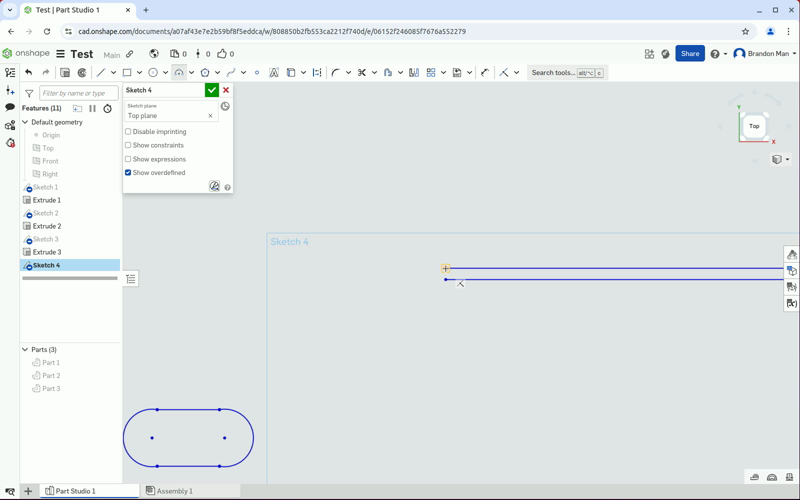
scroll(-6)
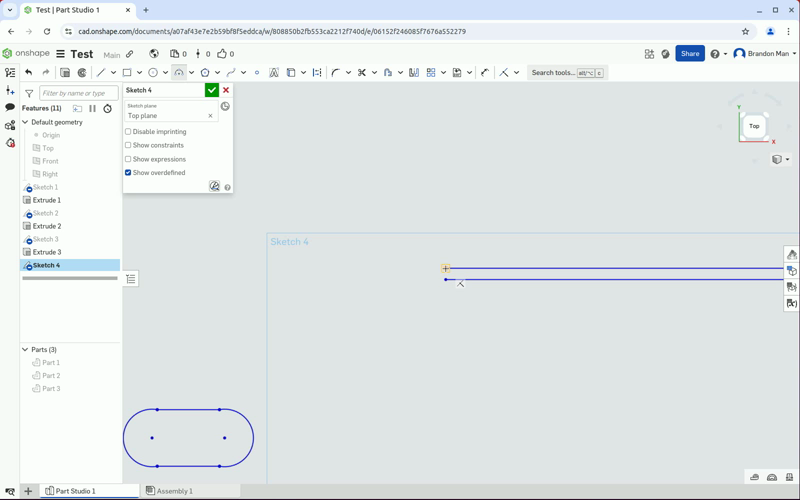
scroll(-6)
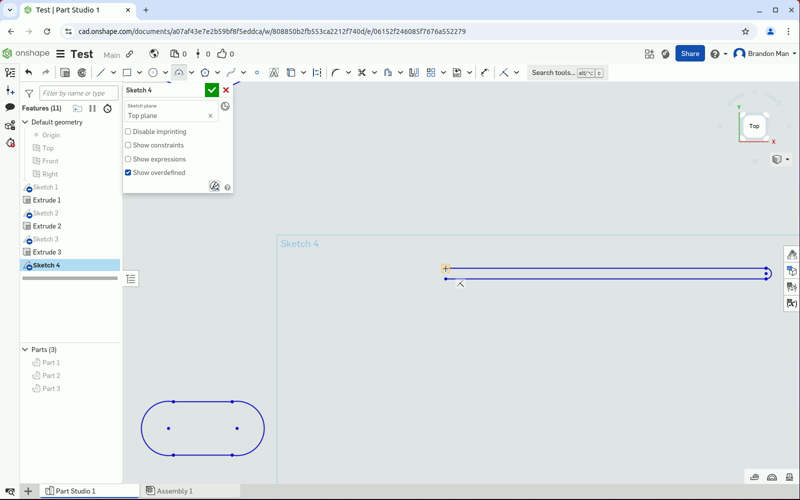
scroll(-6)
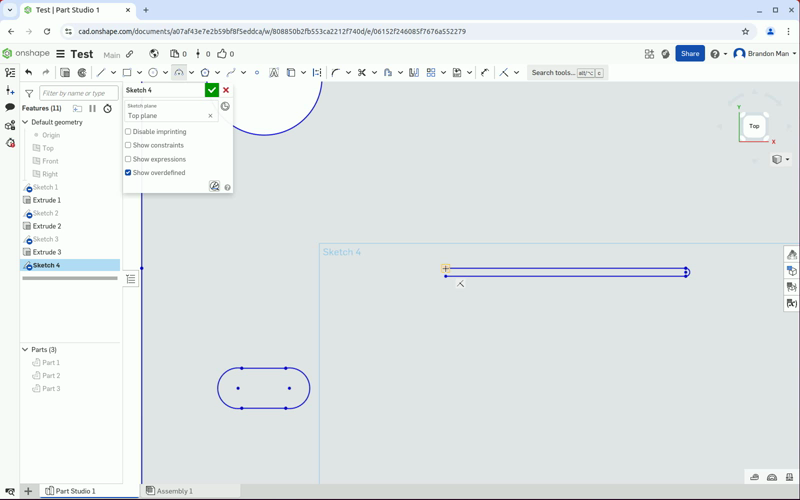
scroll(-6)
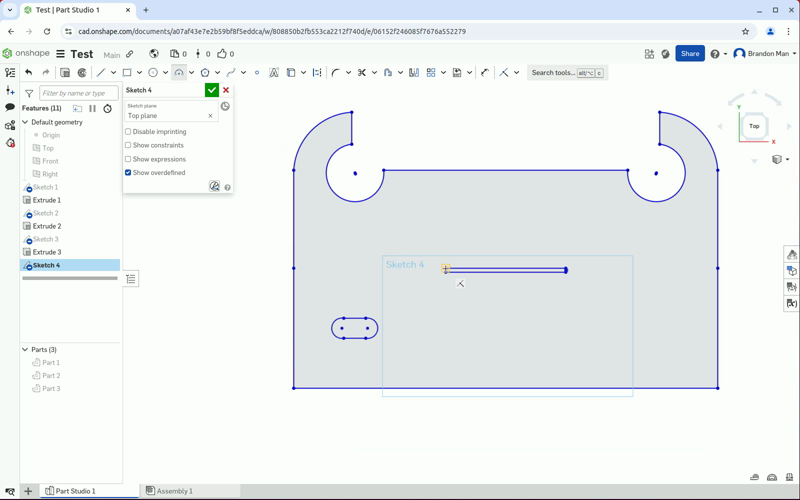
scroll(-6)
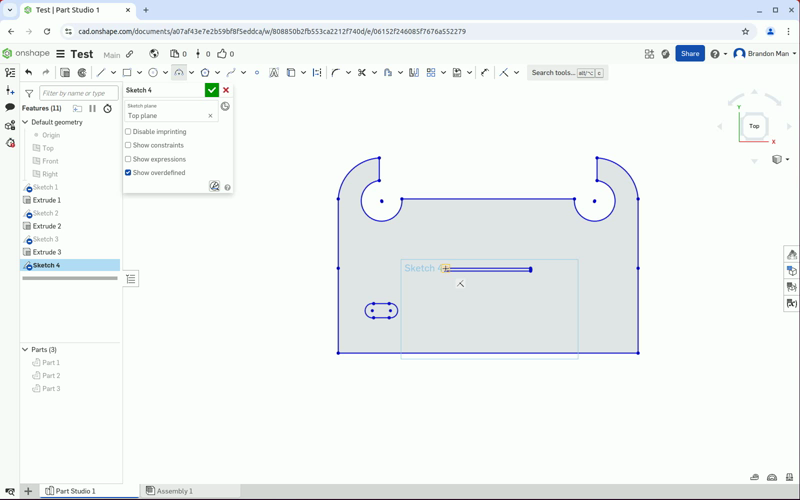
scroll(-6)
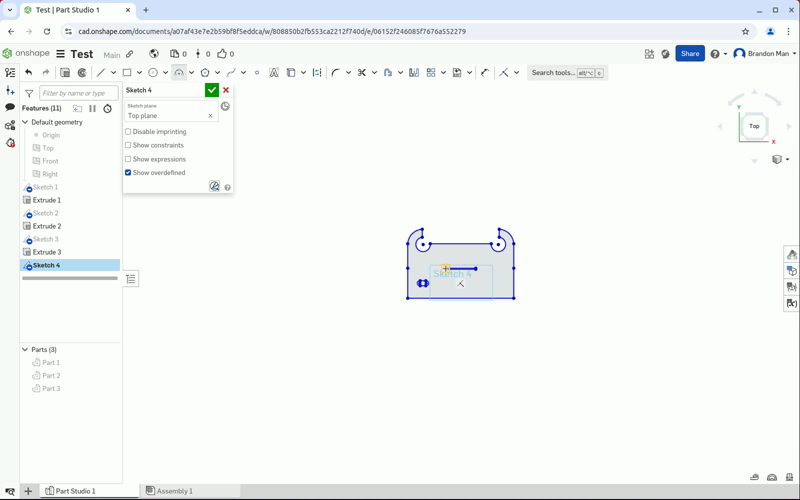
mouse_move(445, 269)
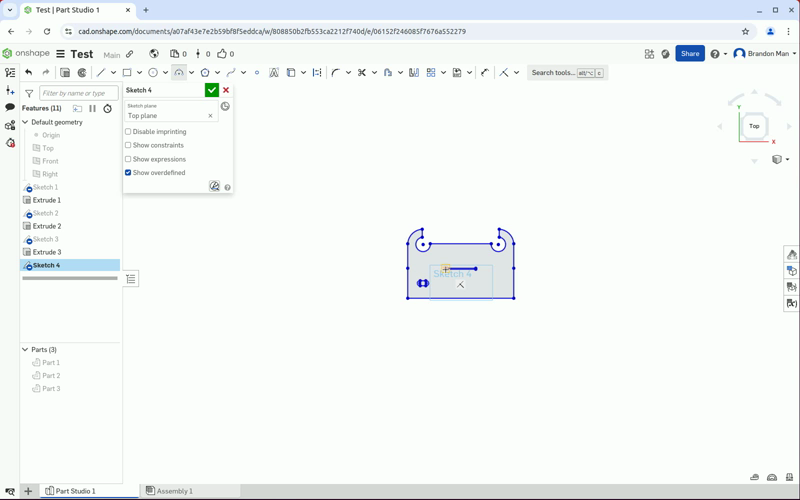
scroll(6)
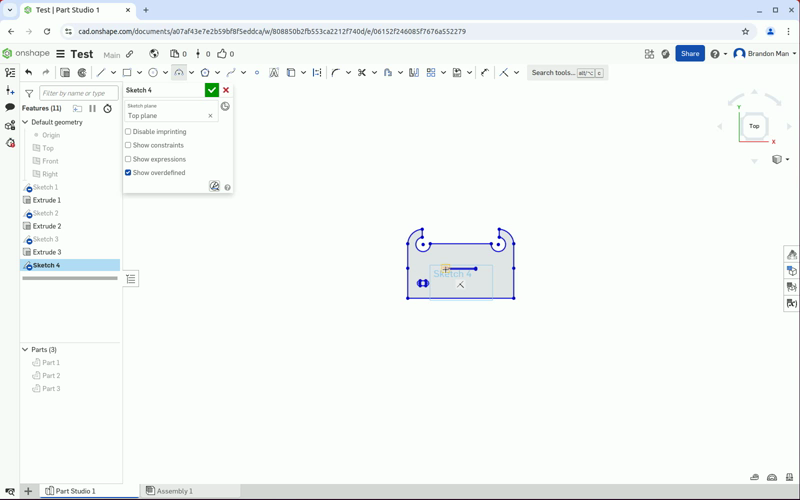
scroll(6)
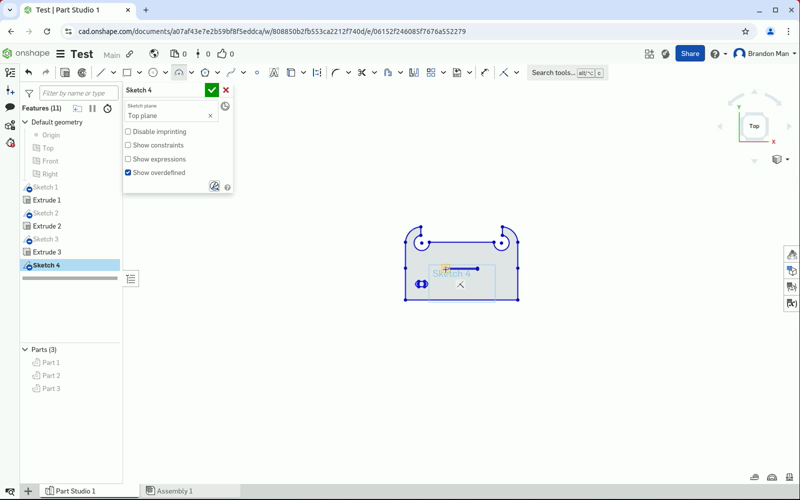
scroll(6)
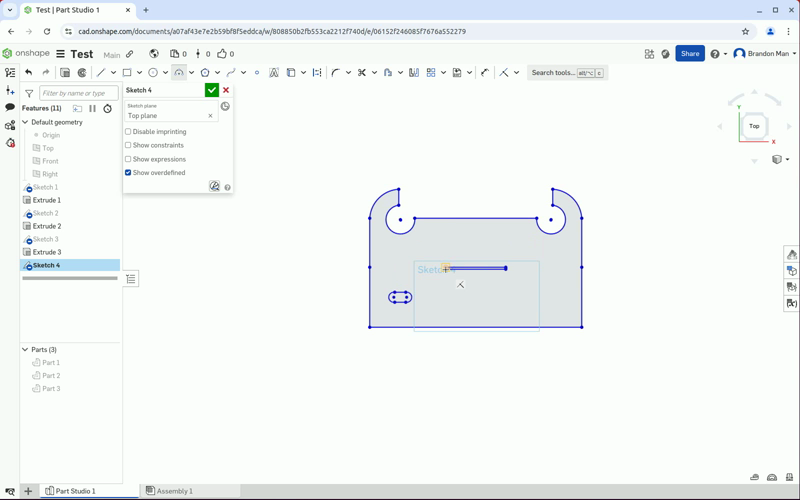
scroll(6)
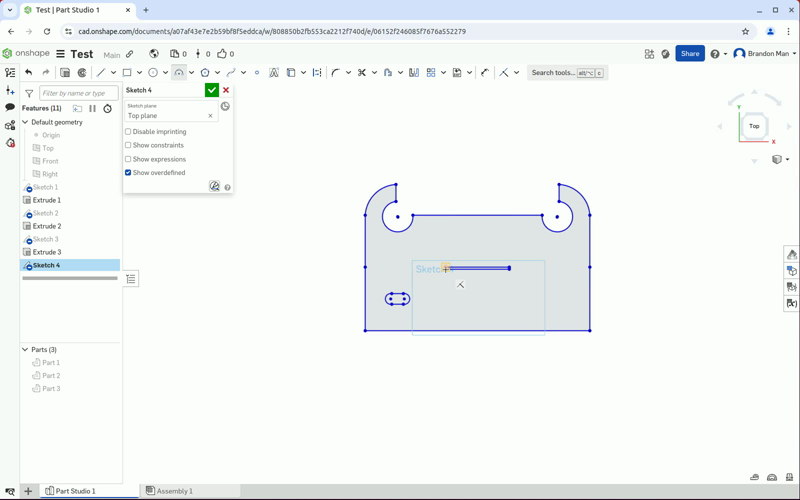
scroll(6)
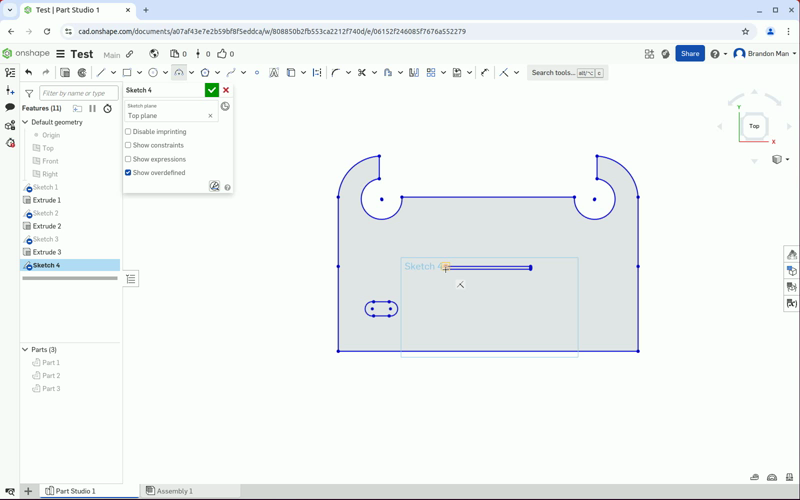
scroll(6)
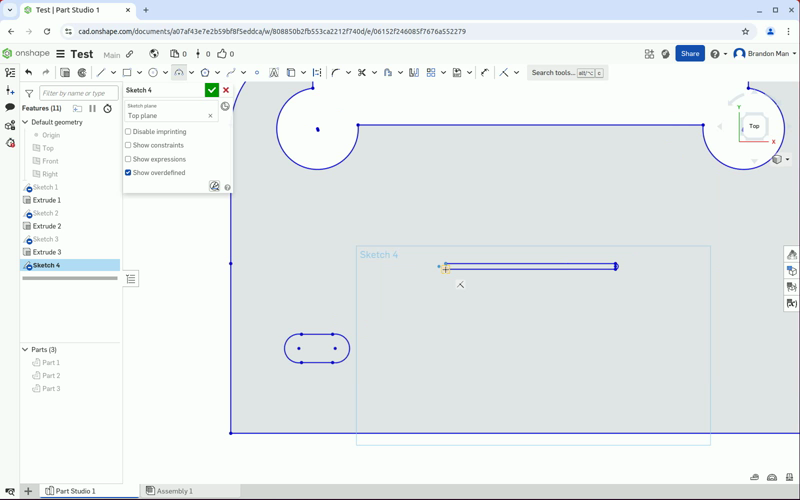
scroll(6)
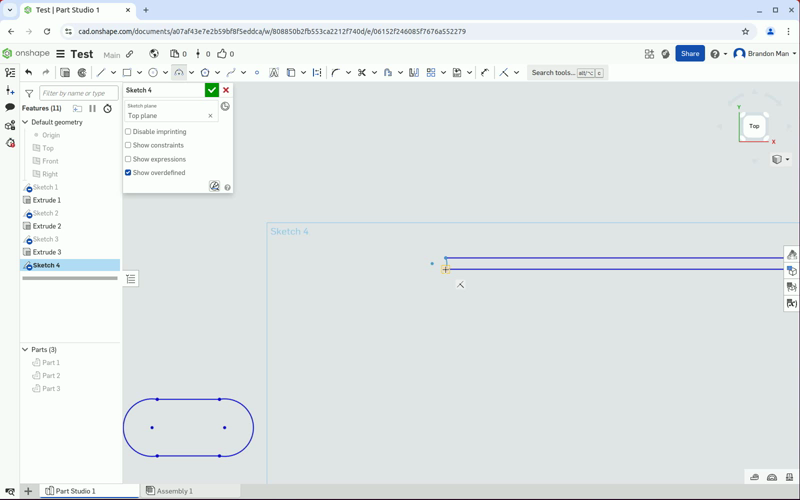
click(445, 269)
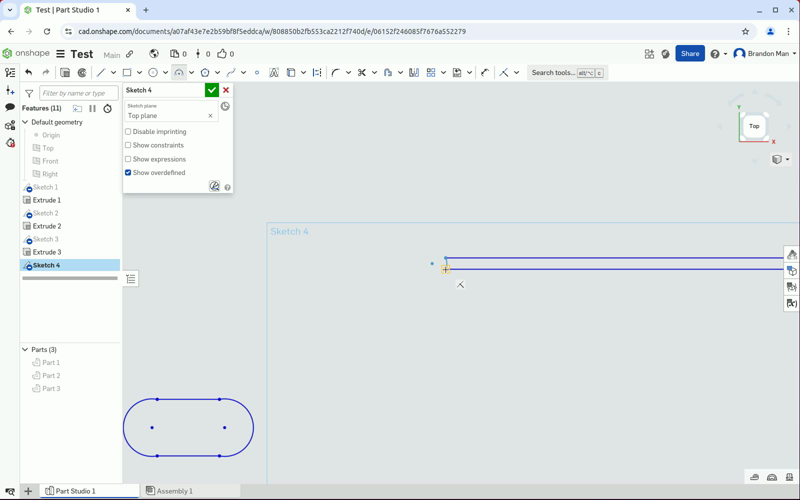
scroll(-6)
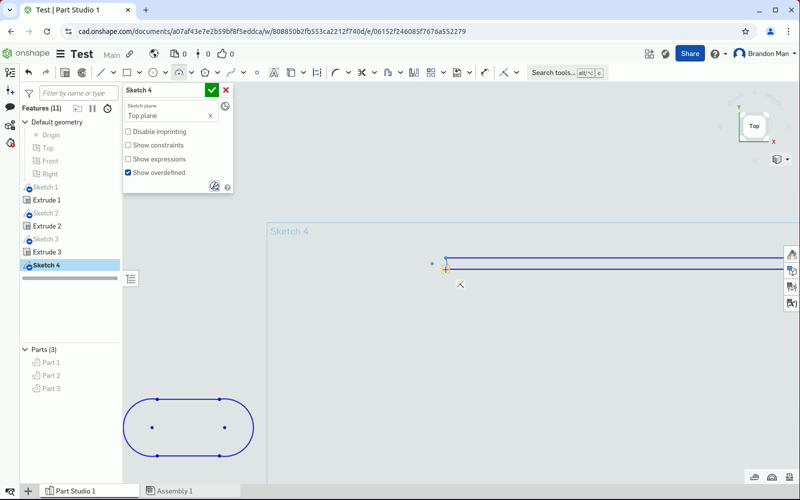
scroll(-6)
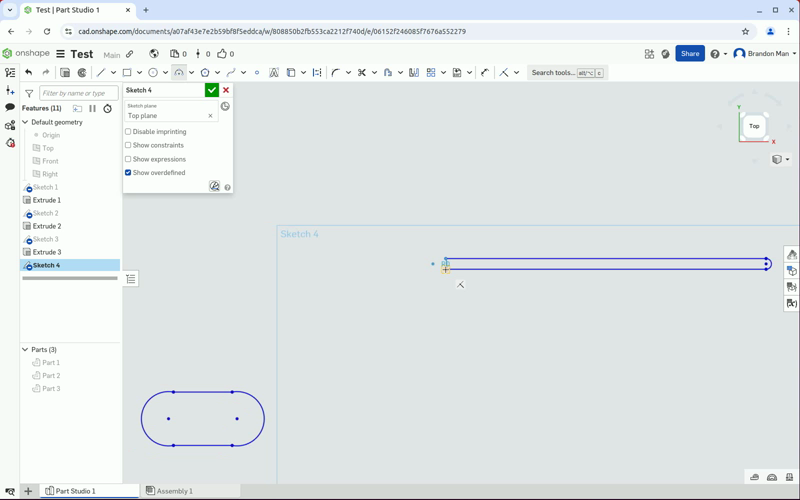
scroll(-6)
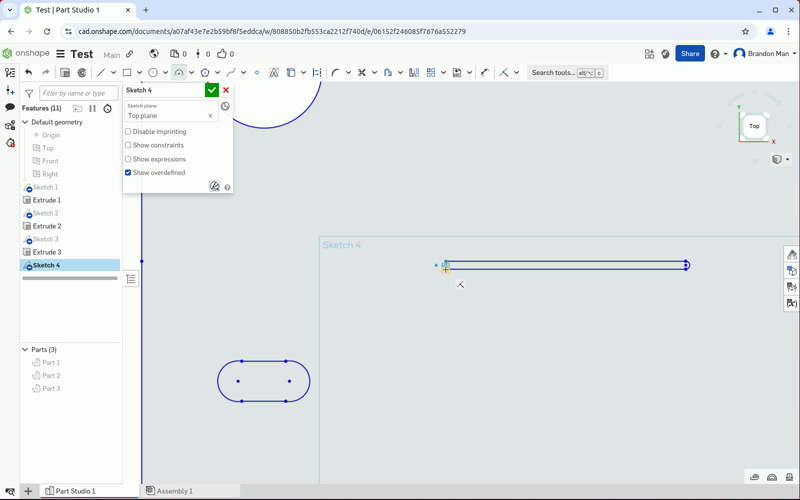
scroll(-6)
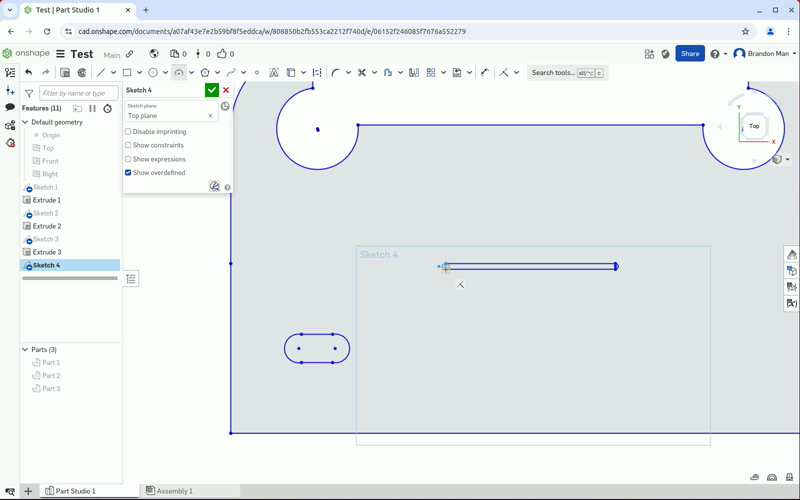
scroll(-6)
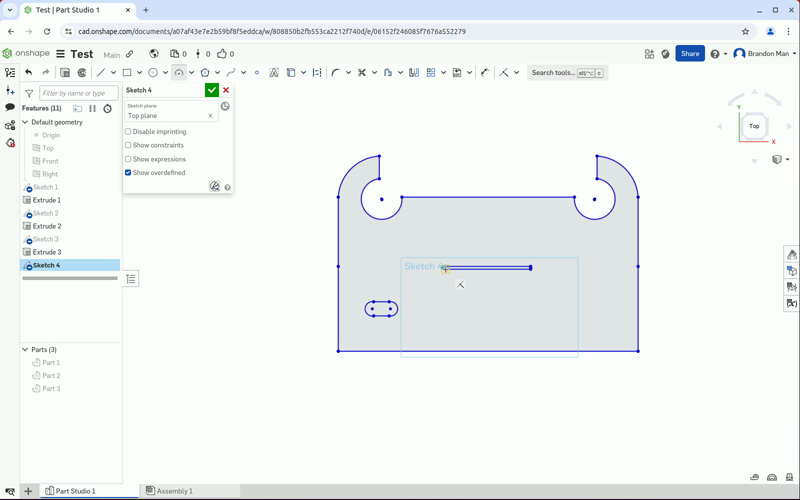
scroll(-6)
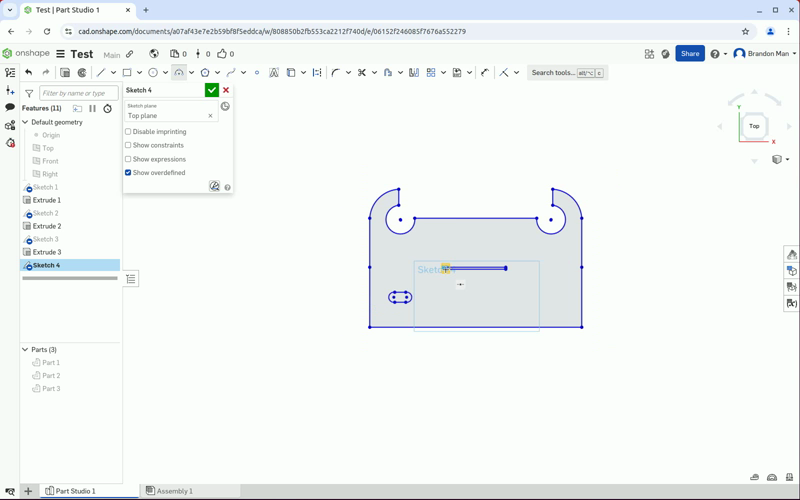
scroll(-6)
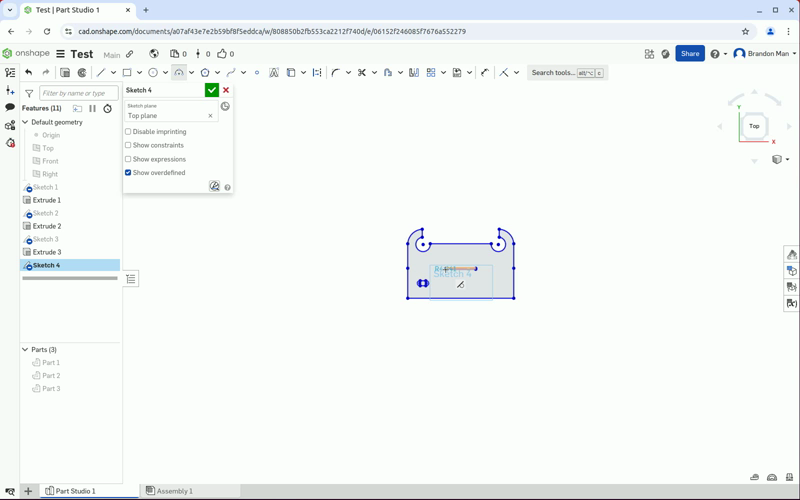
key_down(shift)
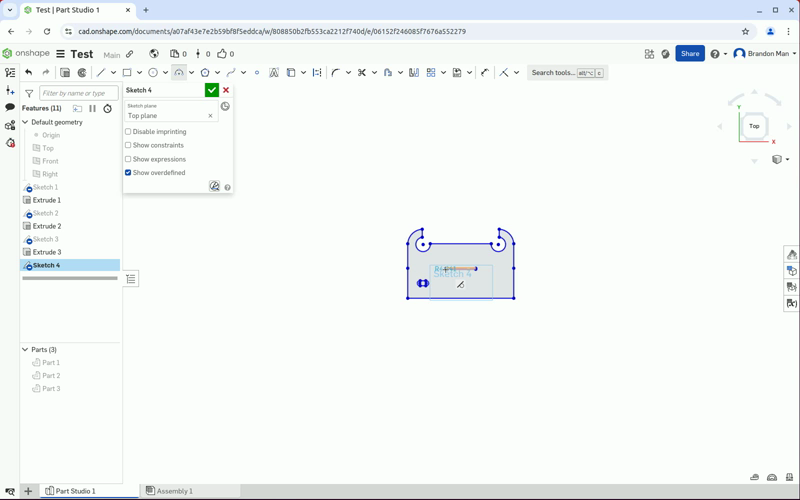
mouse_move(445, 268)
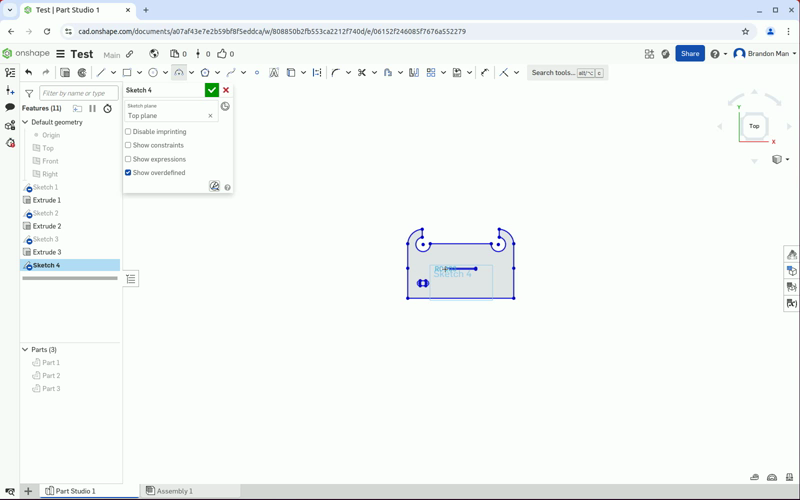
scroll(6)
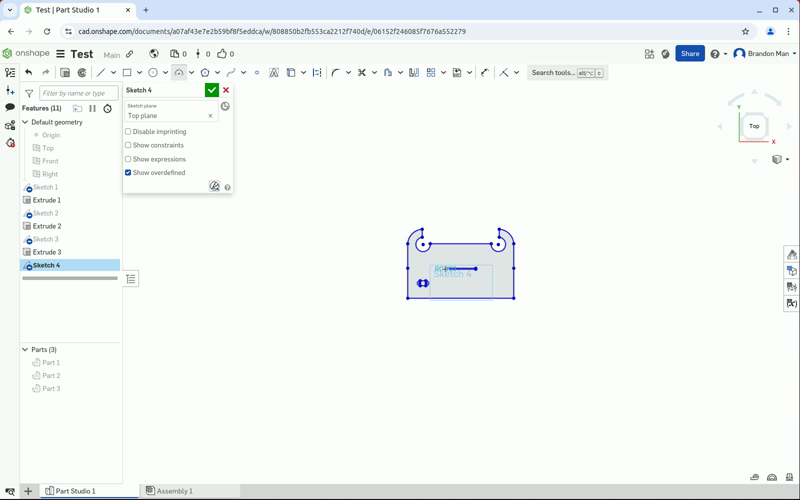
scroll(6)
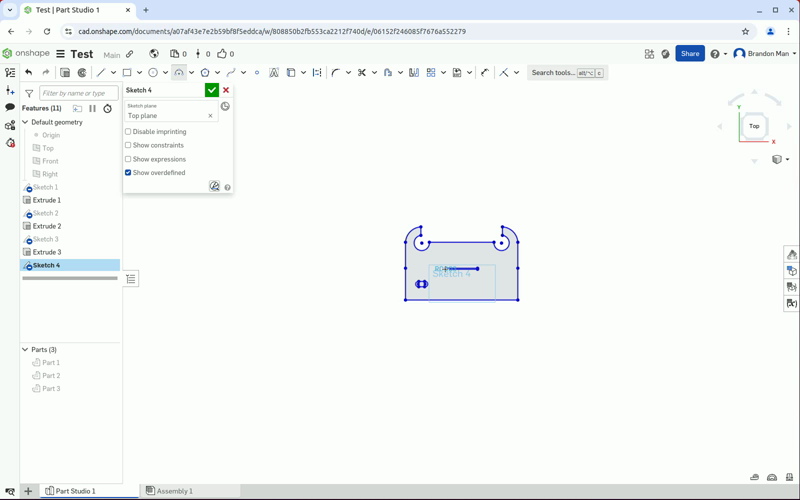
scroll(6)
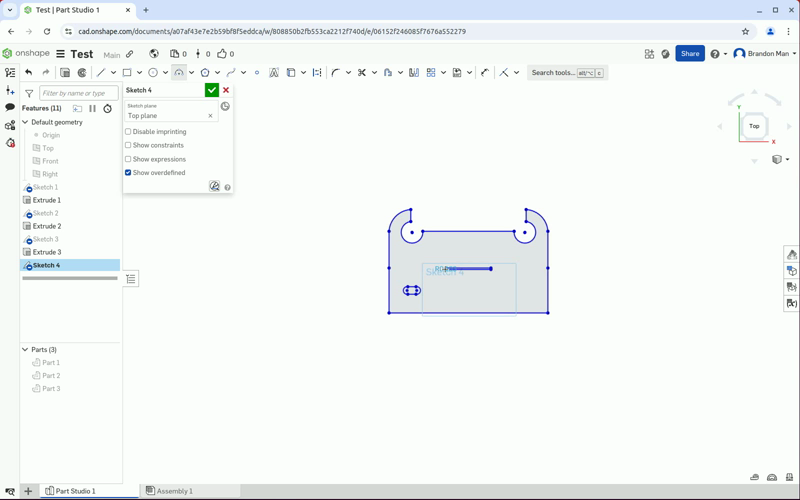
scroll(6)
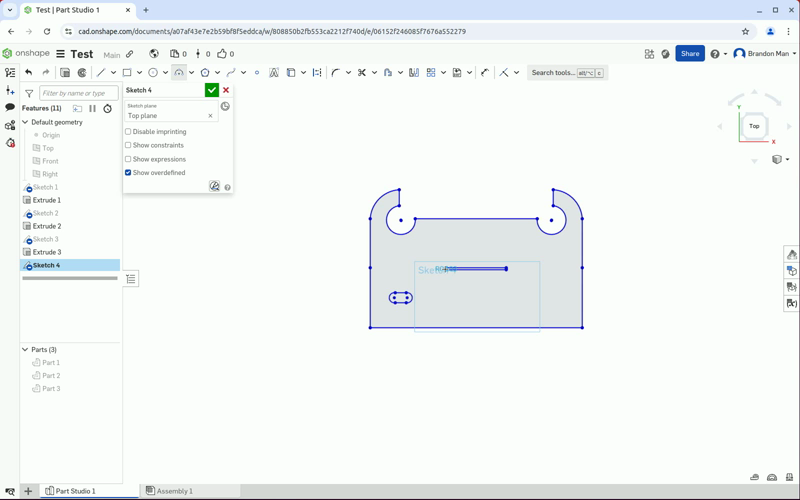
scroll(6)
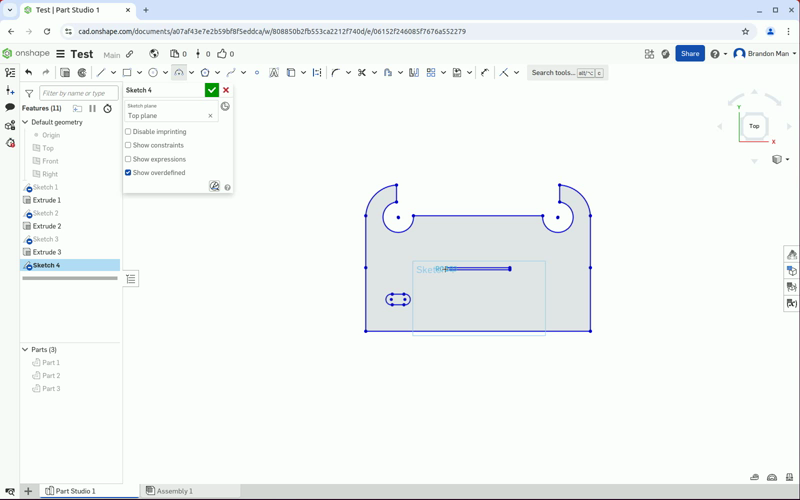
scroll(6)
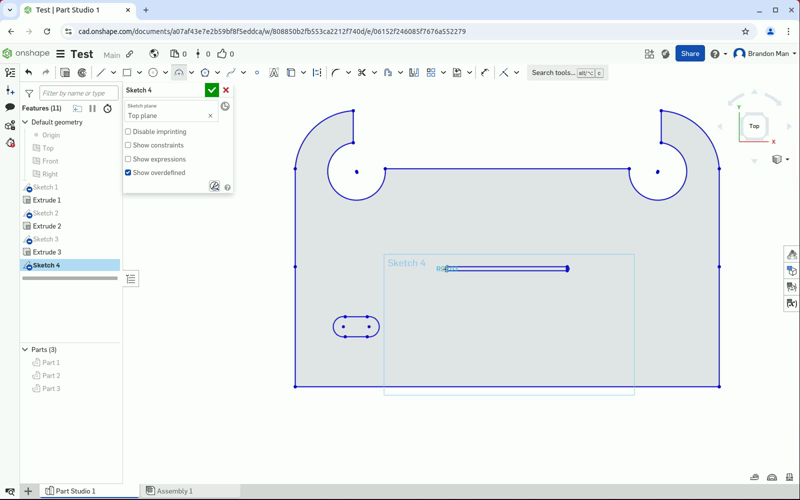
scroll(6)
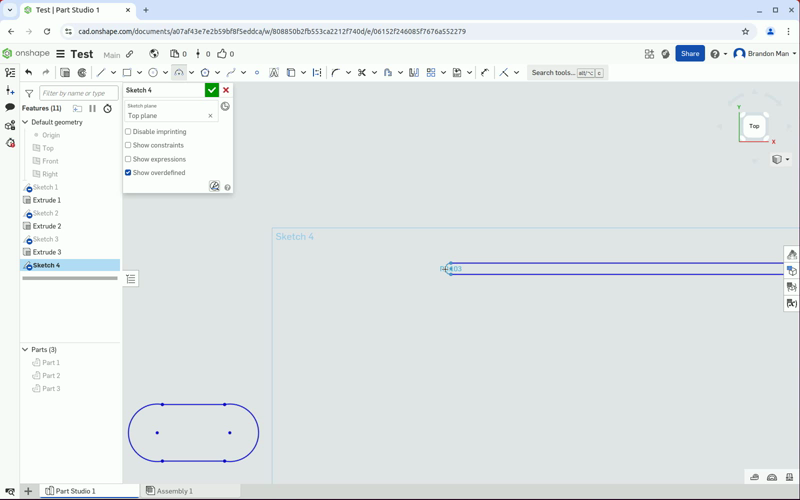
click(445, 268)
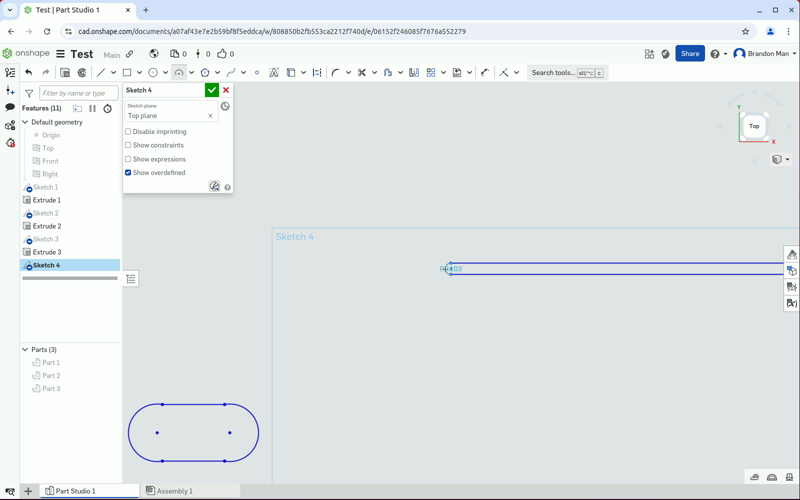
scroll(-6)
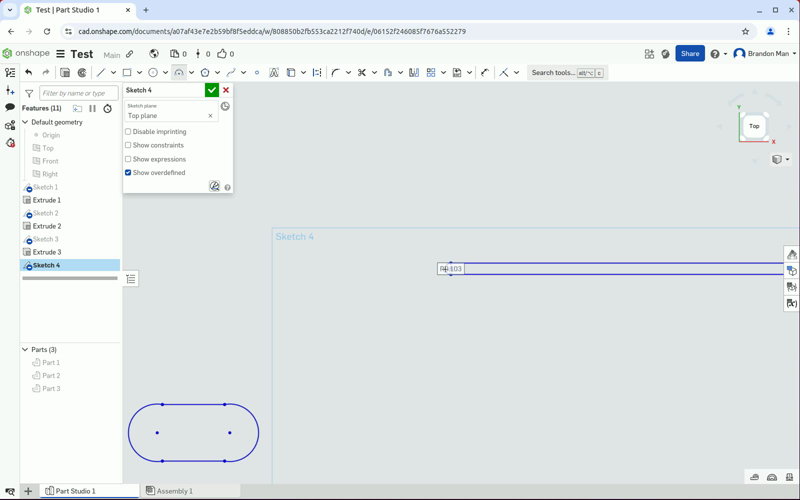
scroll(-6)
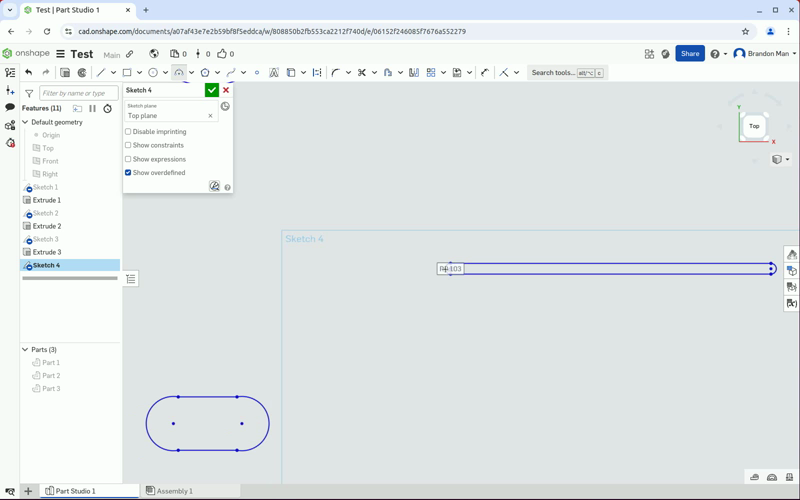
scroll(-6)
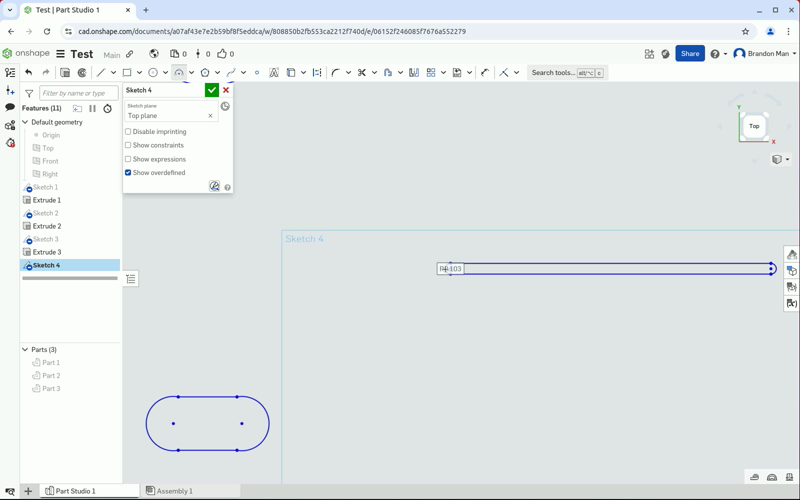
scroll(-6)
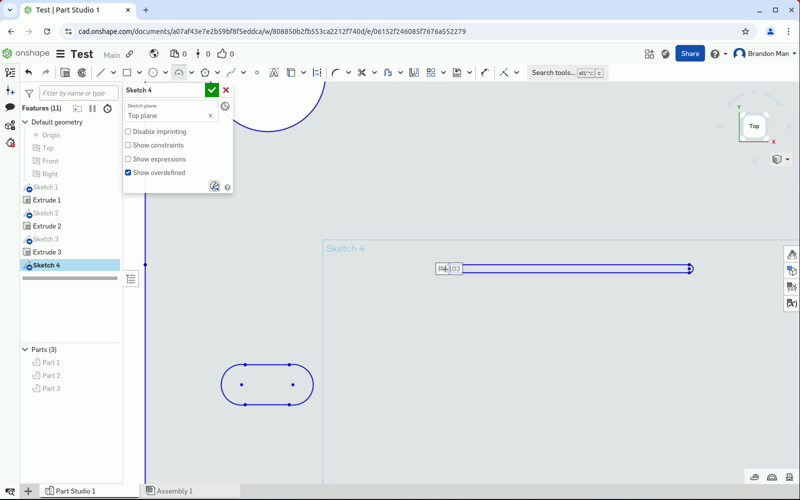
scroll(-6)
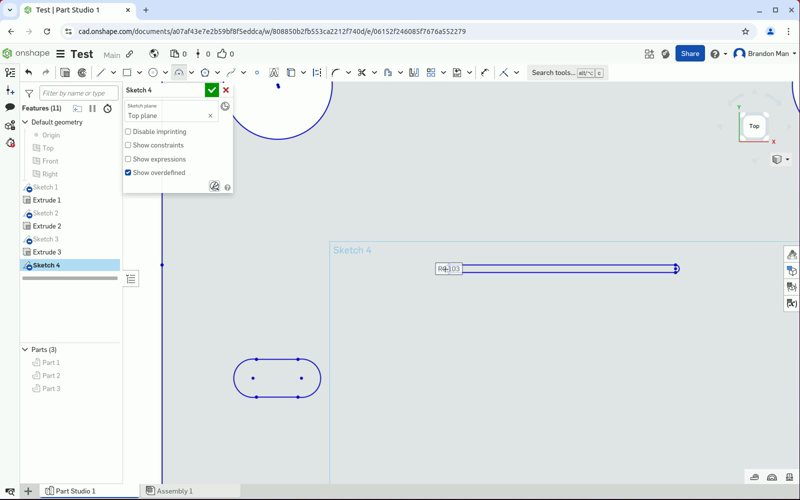
scroll(-6)
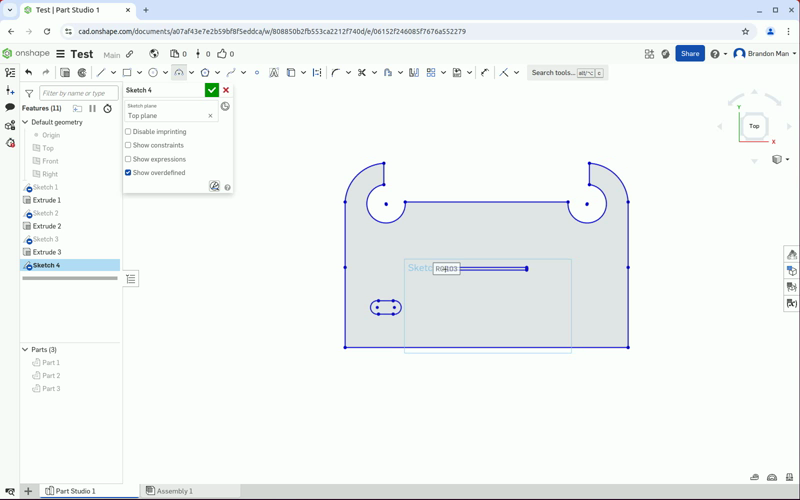
scroll(-6)
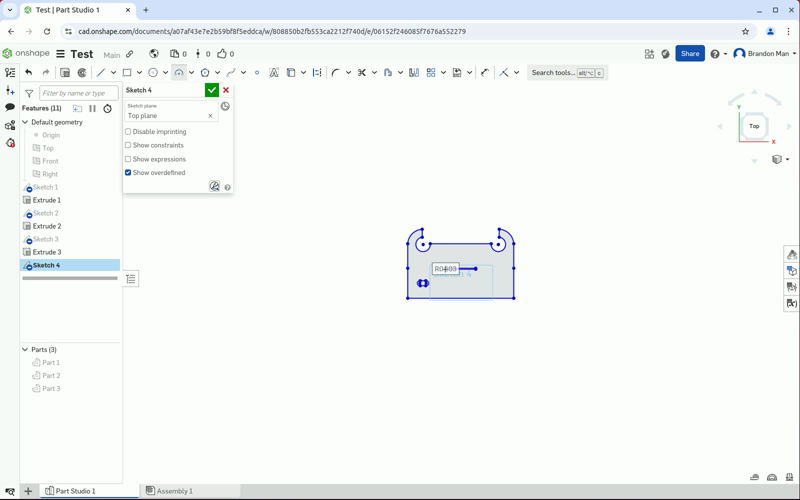
key_up(shift)
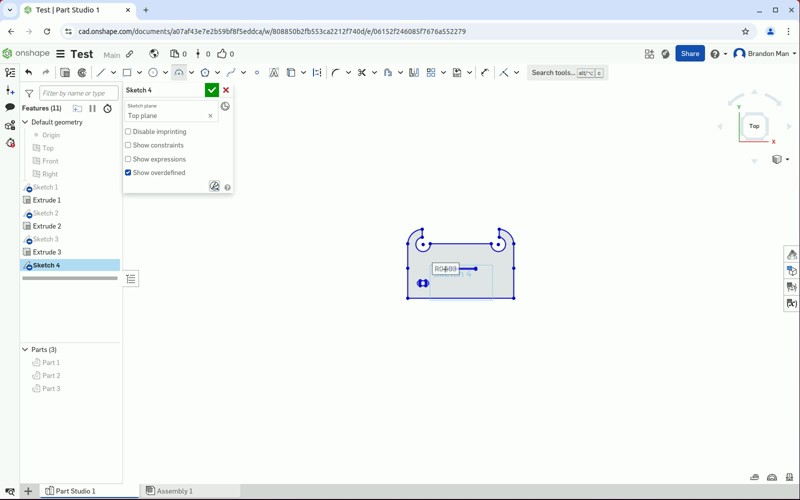
key(esc)
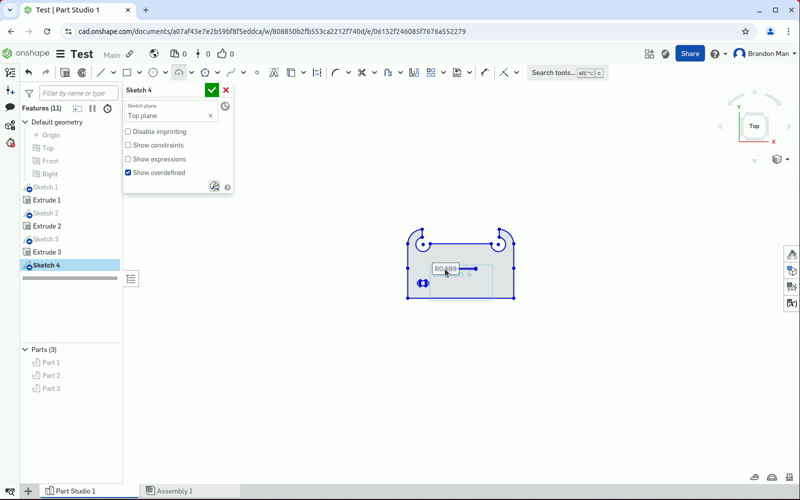
key(l)
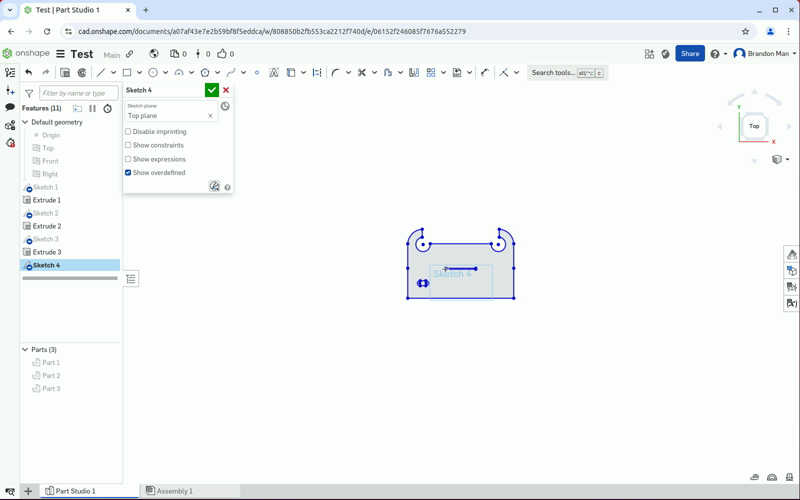
key_down(shift)
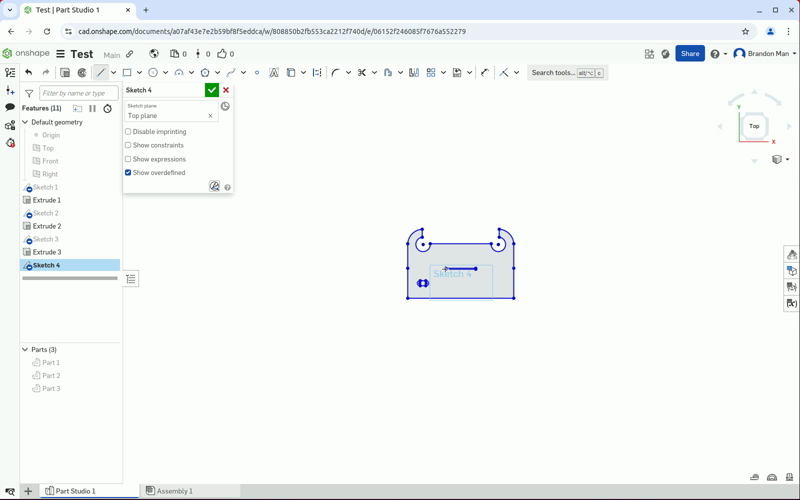
mouse_move(495, 285)
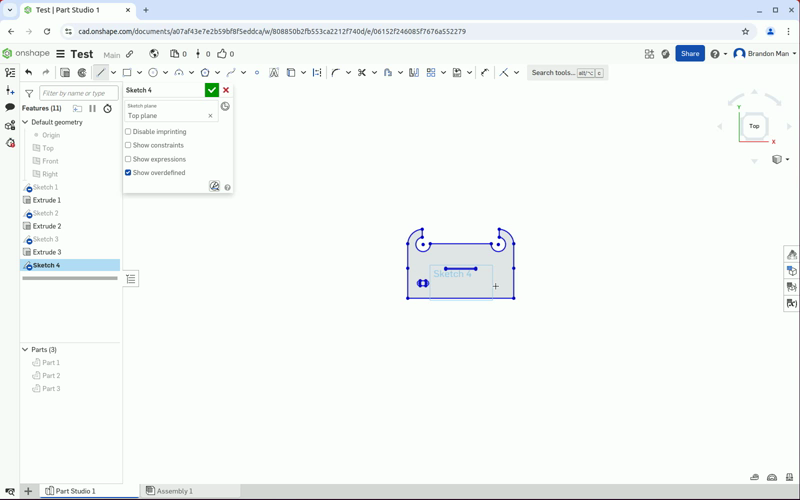
click(495, 285)
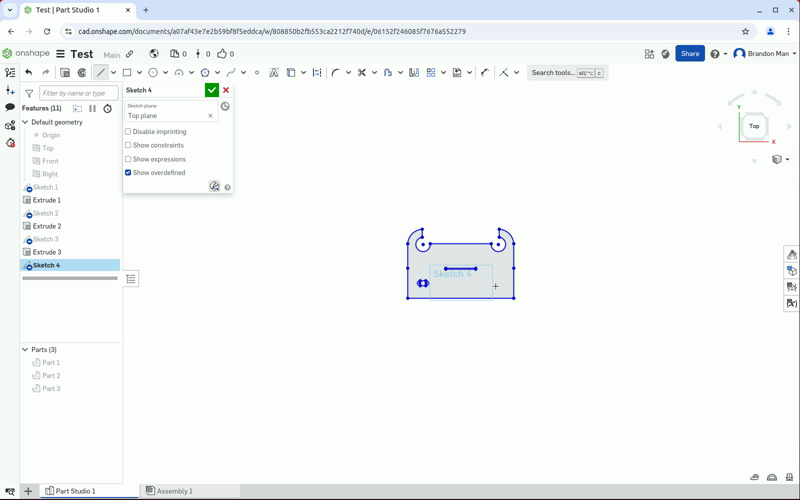
key_up(shift)
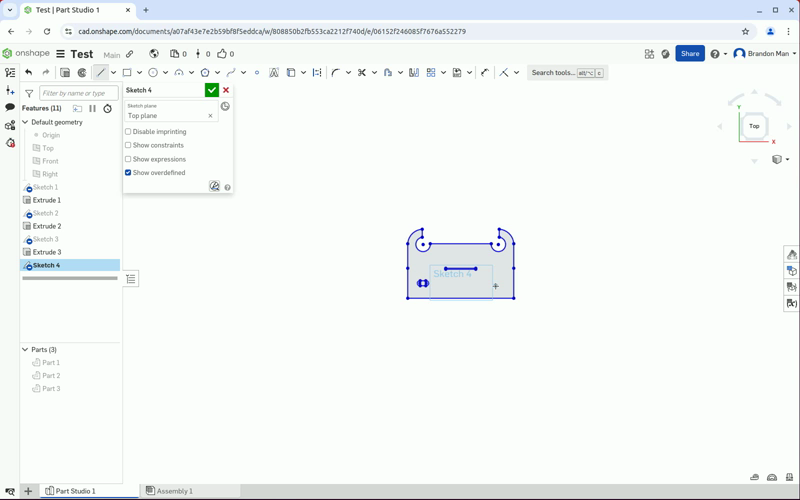
key_down(shift)
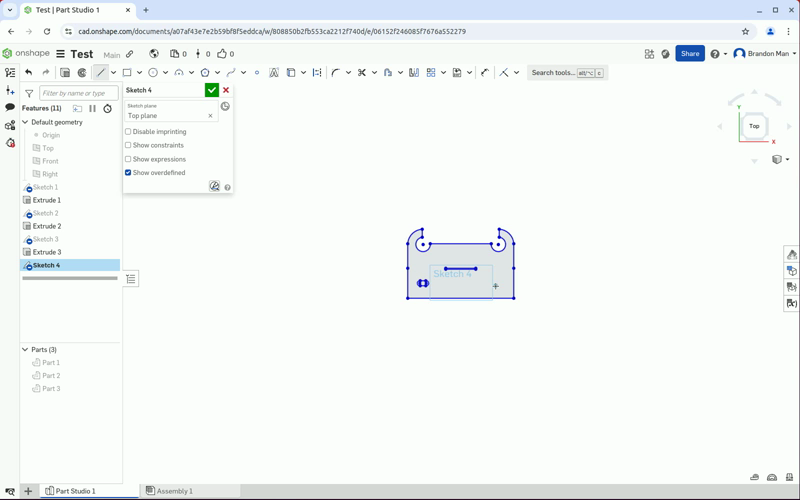
mouse_move(525, 285)
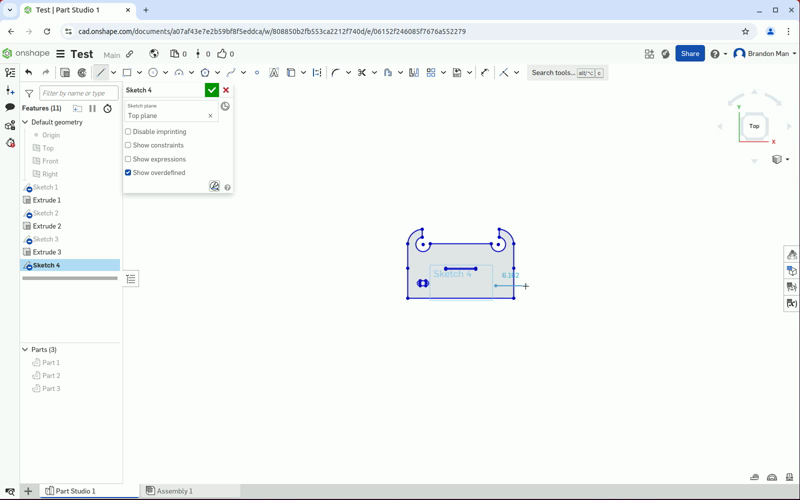
mouse_move(501, 285)
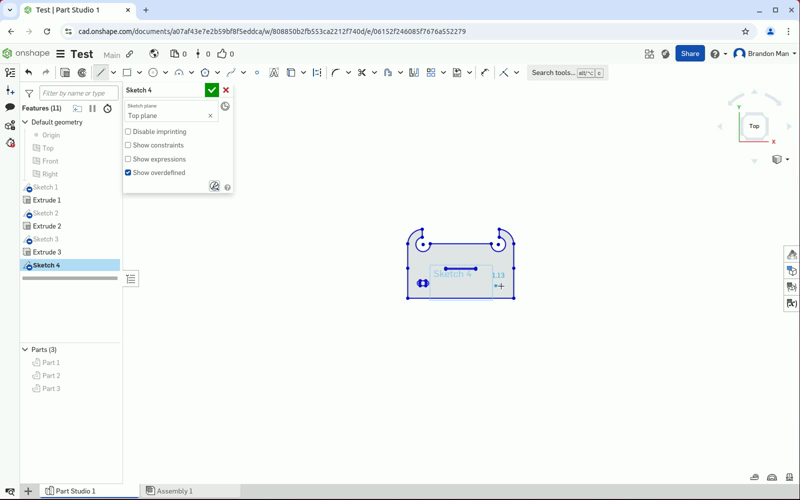
scroll(6)
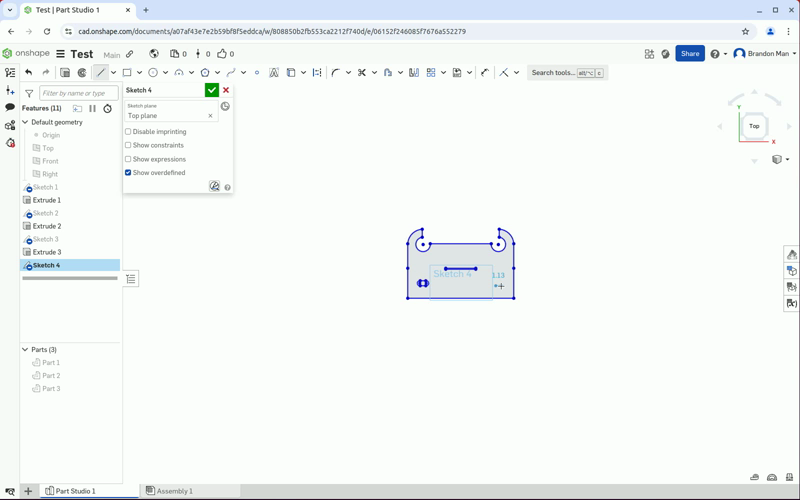
scroll(6)
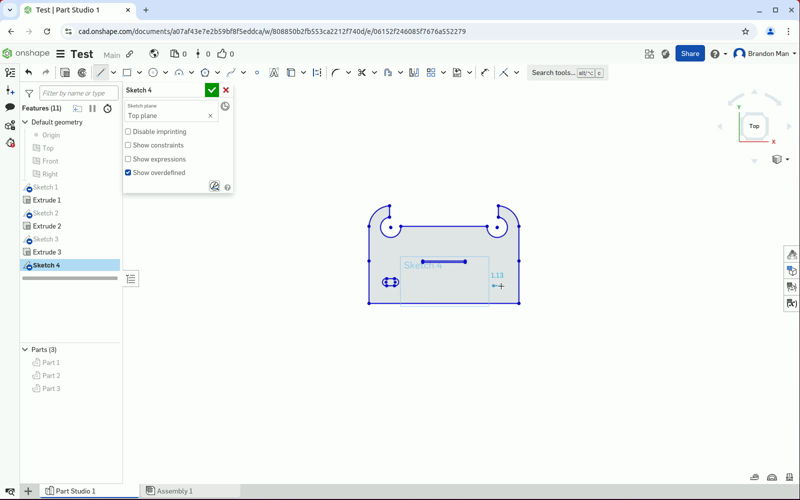
scroll(6)
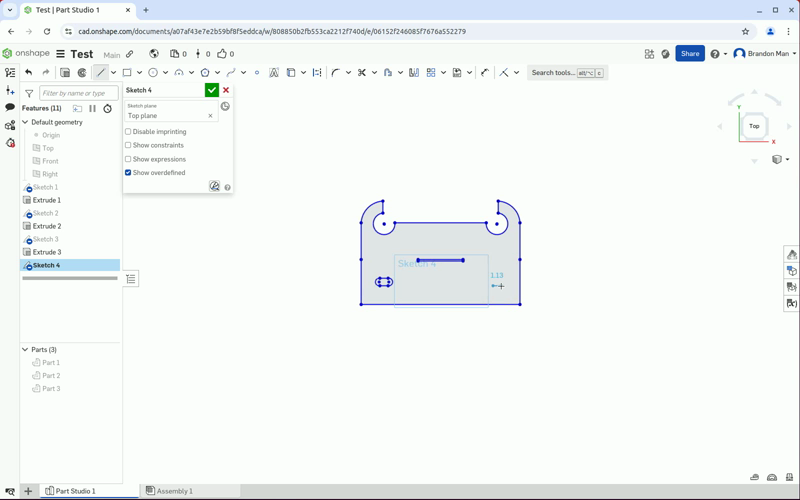
scroll(6)
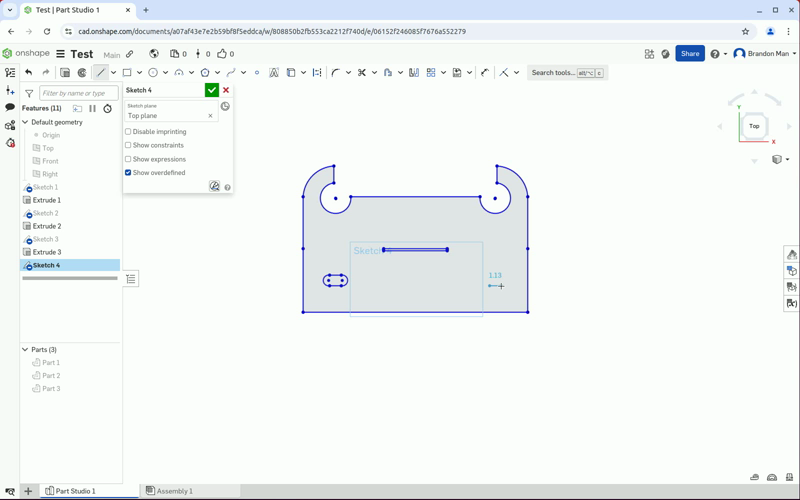
scroll(6)
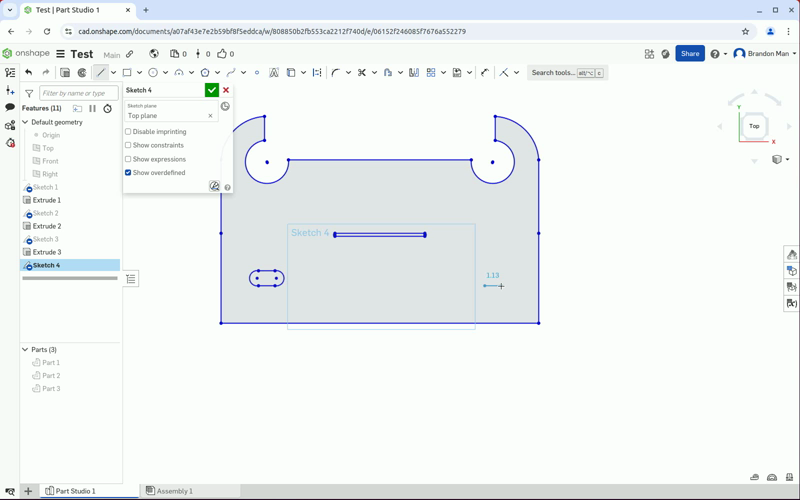
scroll(6)
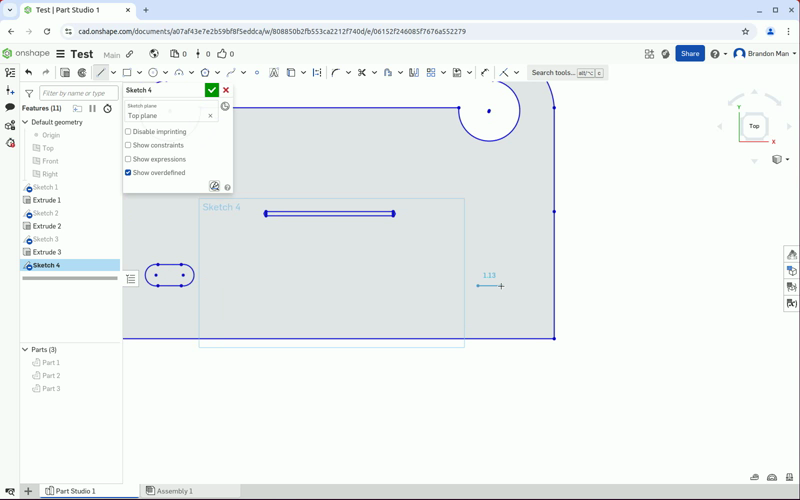
scroll(6)
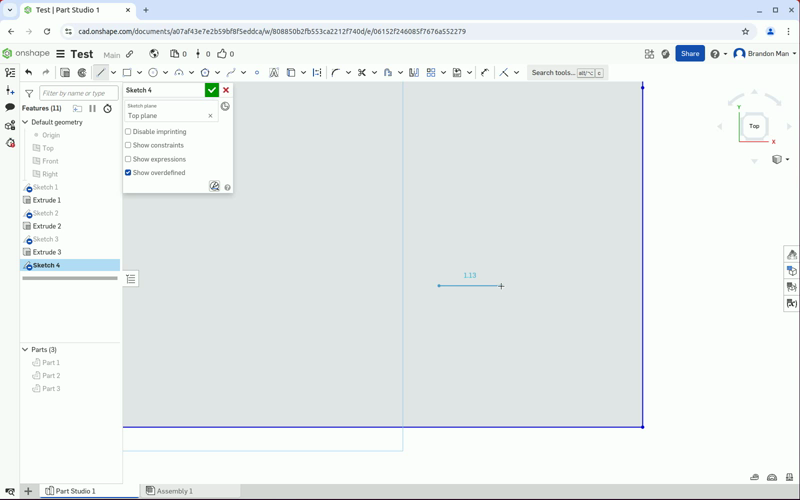
click(501, 285)
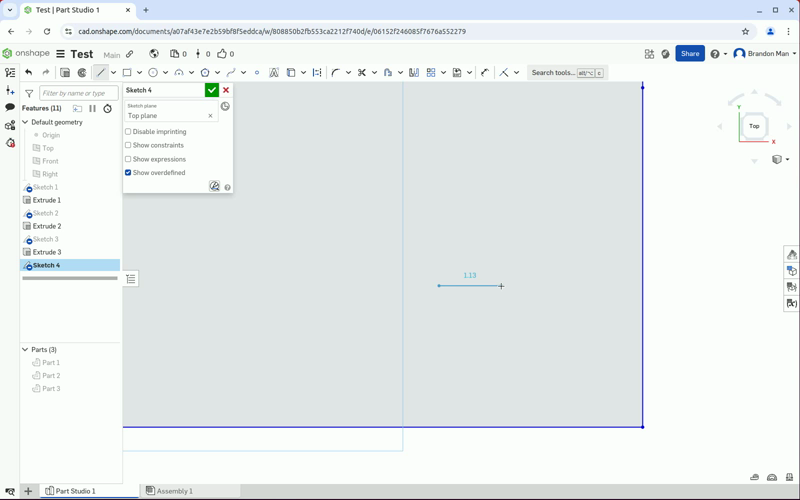
scroll(-6)
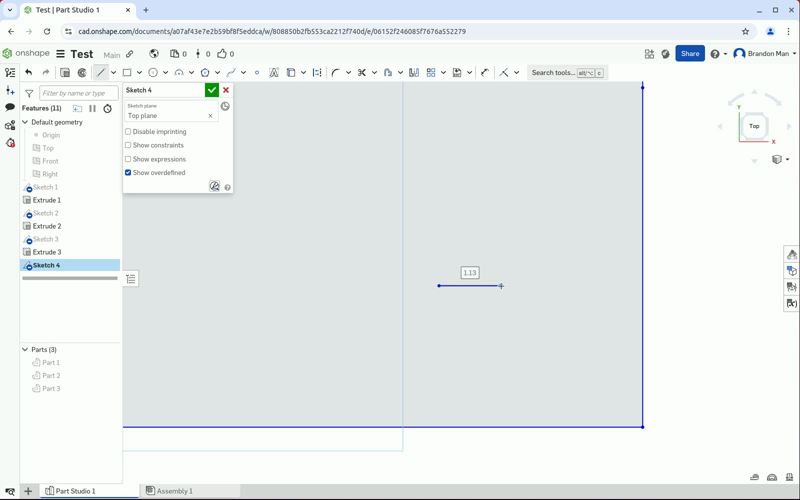
scroll(-6)
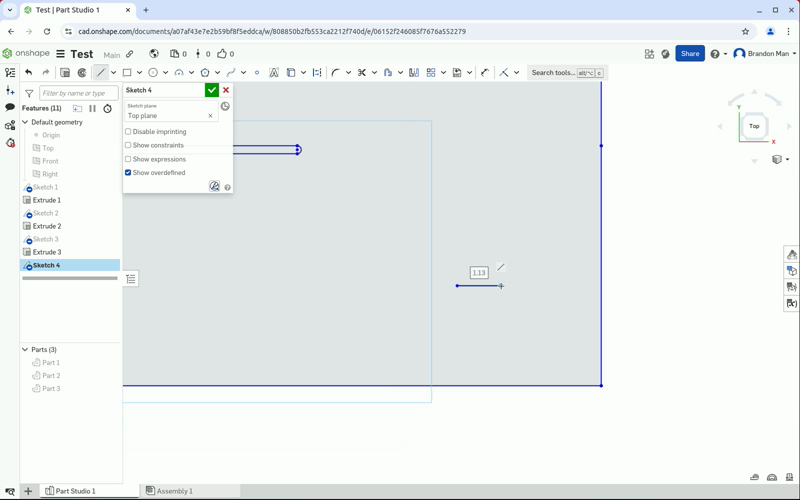
scroll(-6)
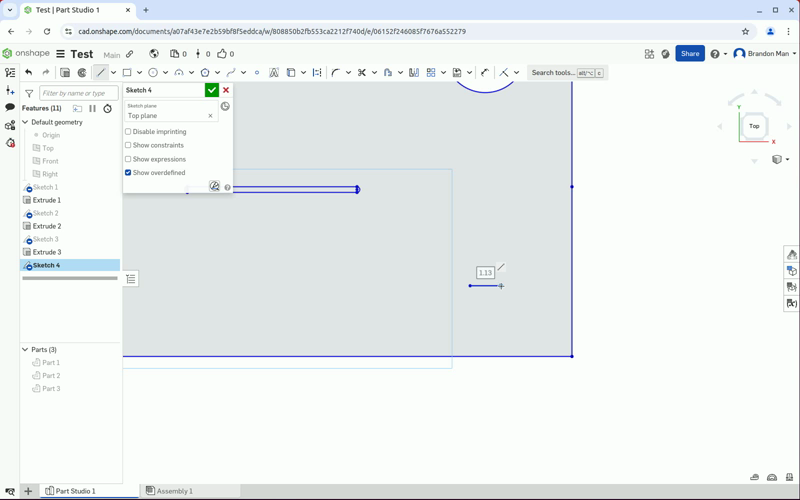
scroll(-6)
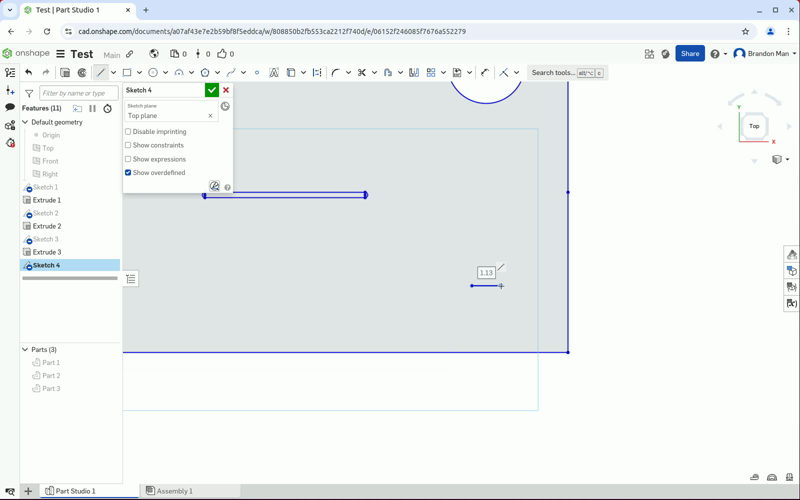
scroll(-6)
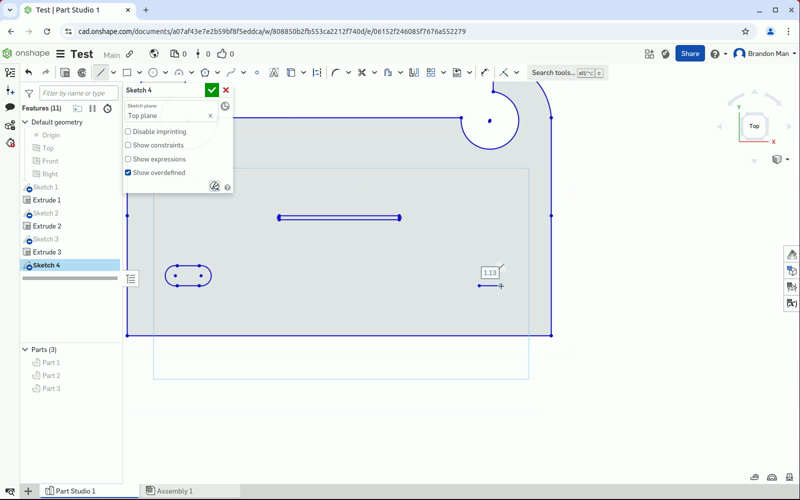
scroll(-6)
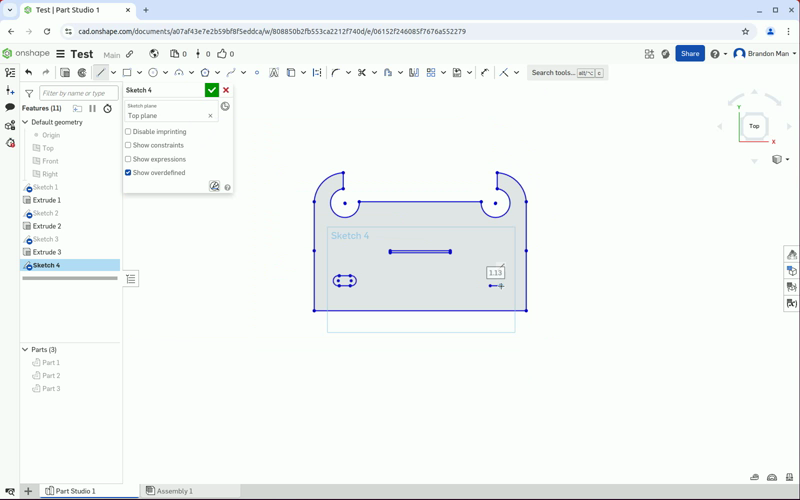
scroll(-6)
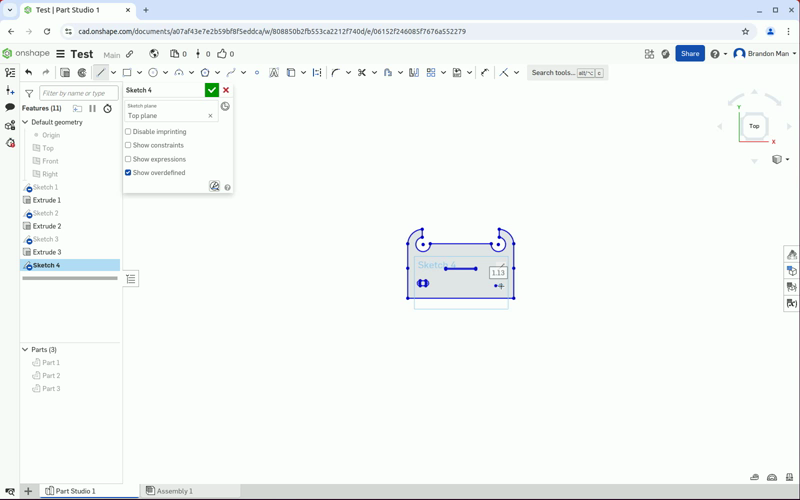
key_up(shift)
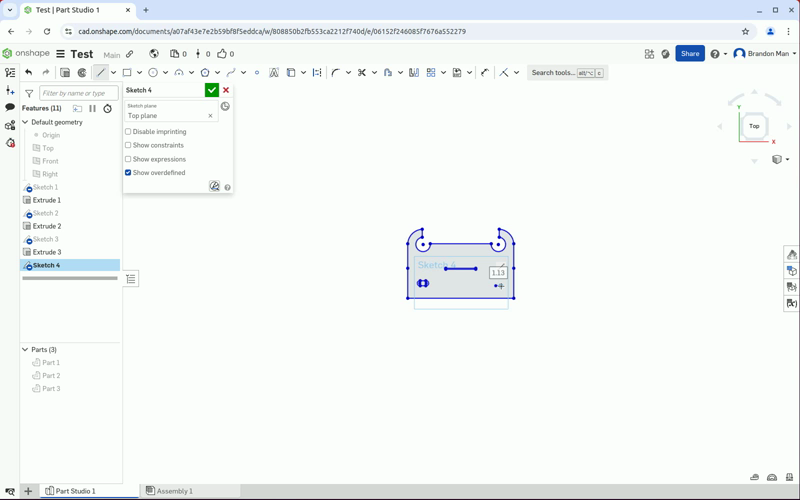
key(esc)
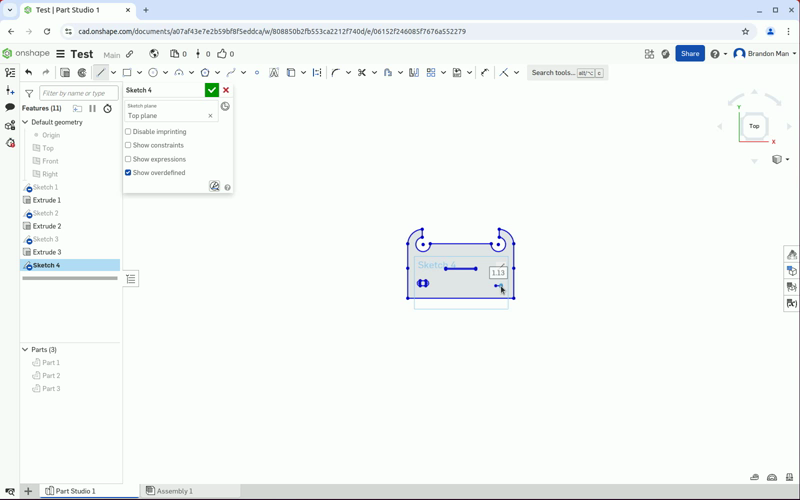
key(a)
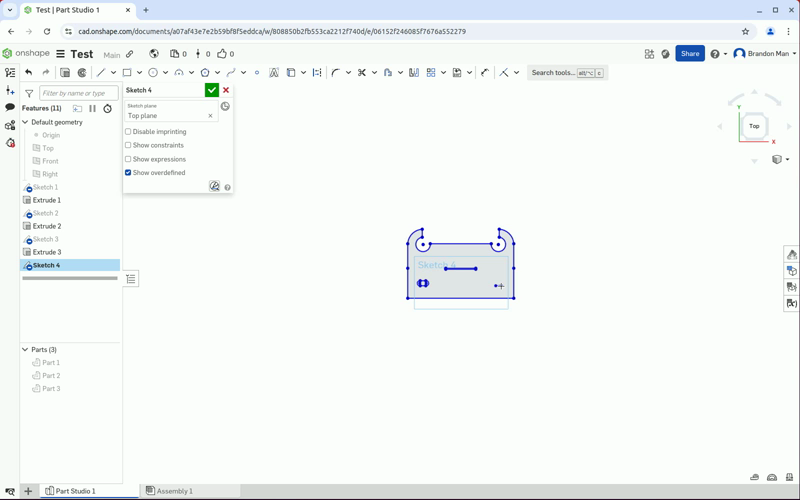
mouse_move(501, 285)
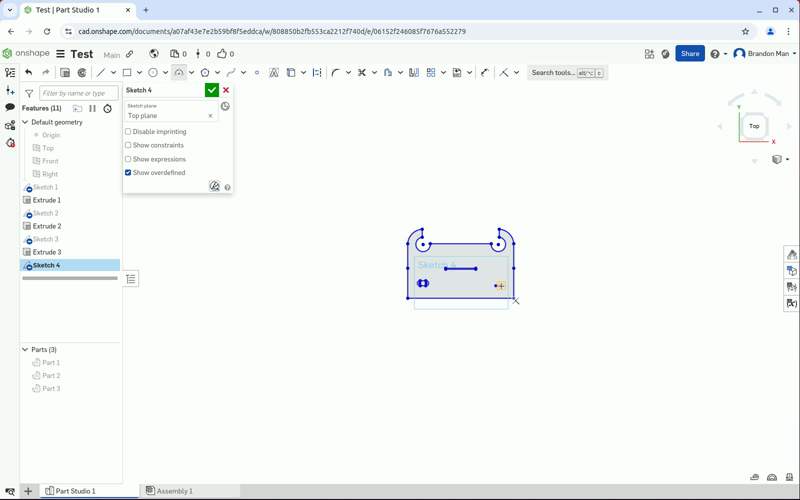
click(501, 285)
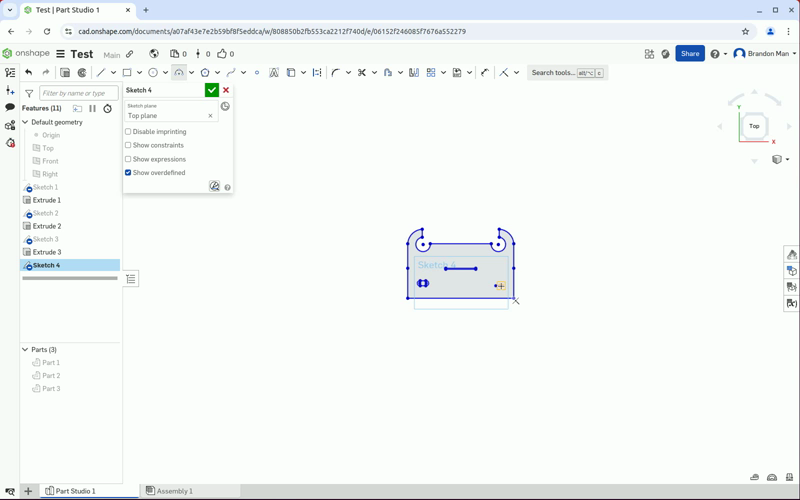
key_down(shift)
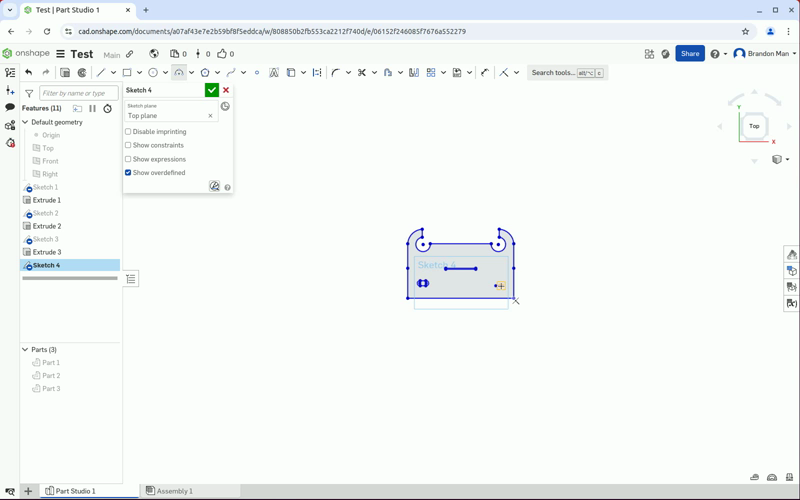
mouse_move(501, 280)
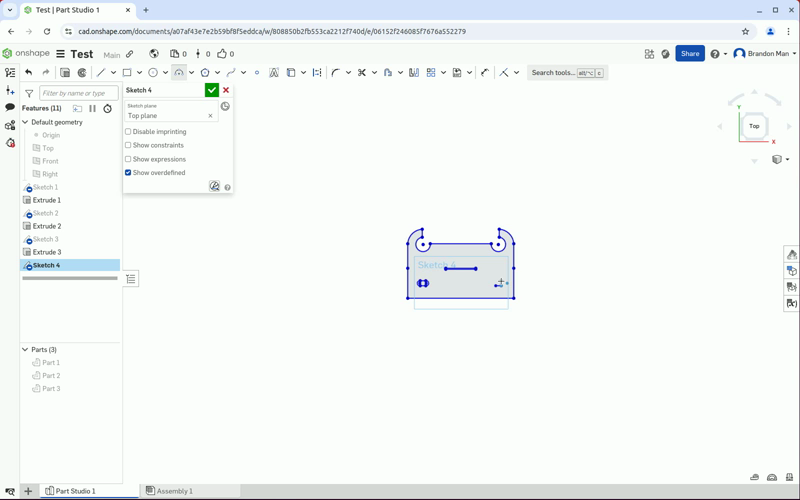
scroll(6)
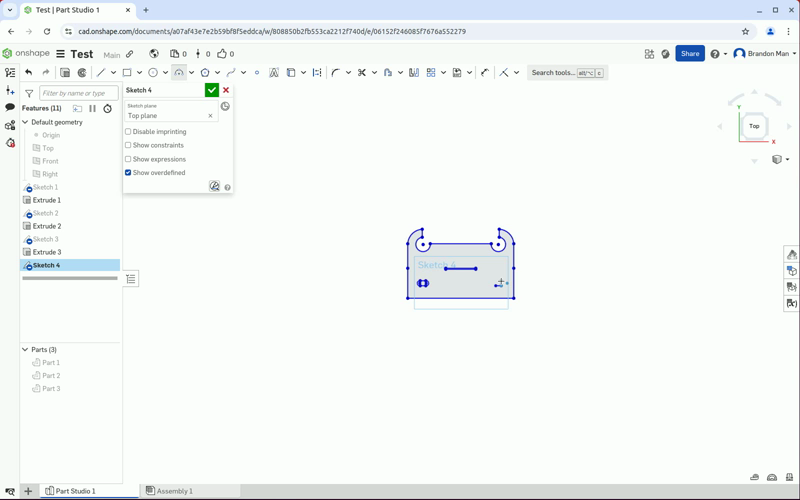
scroll(6)
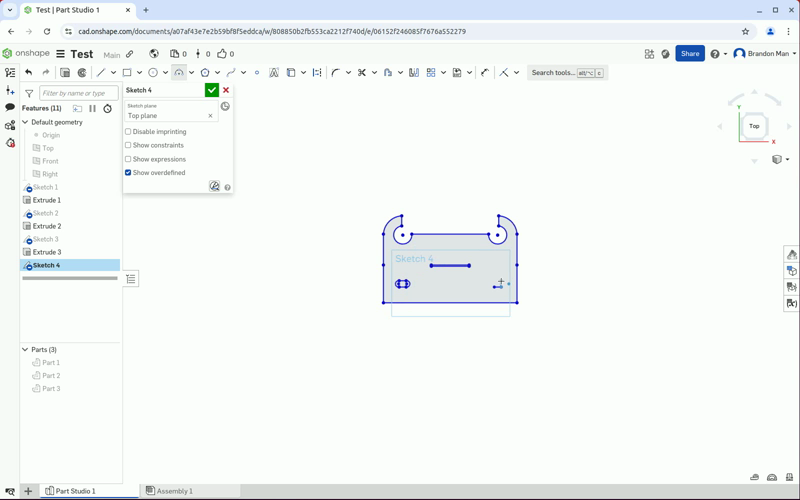
scroll(6)
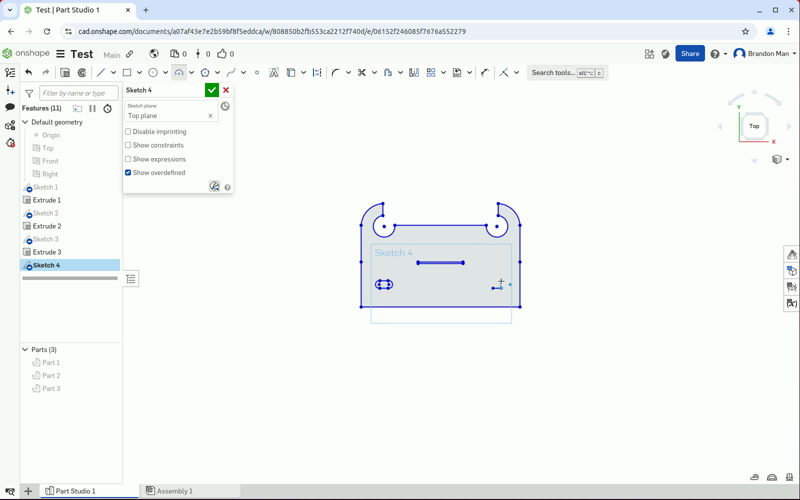
scroll(6)
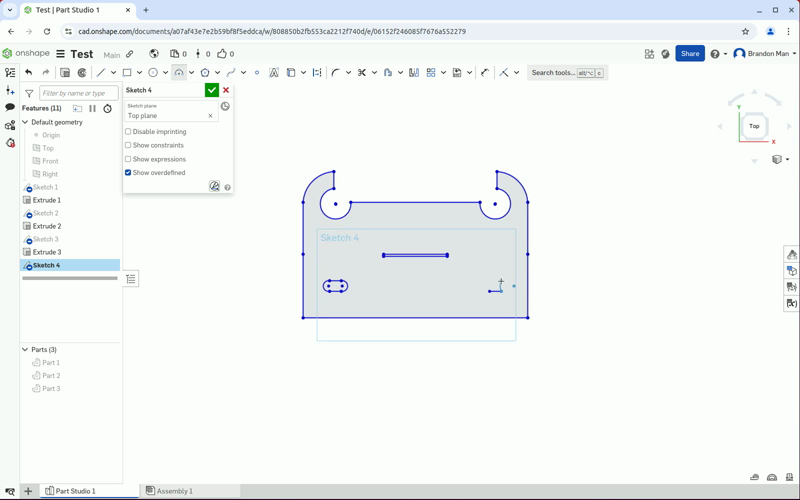
scroll(6)
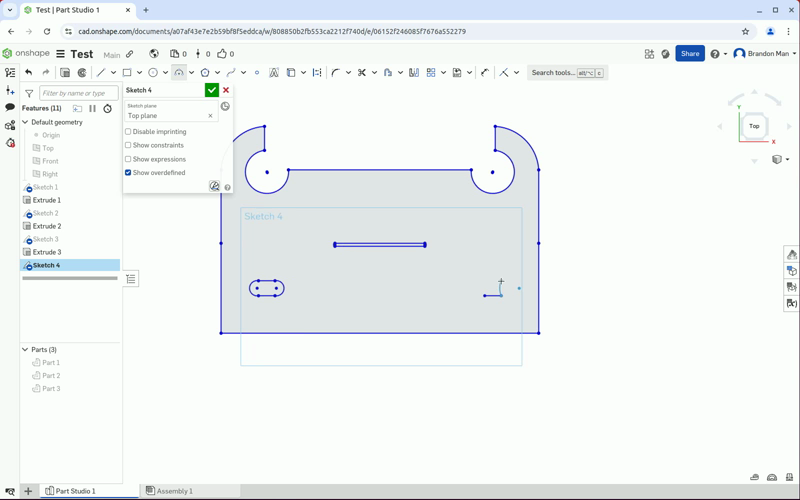
scroll(6)
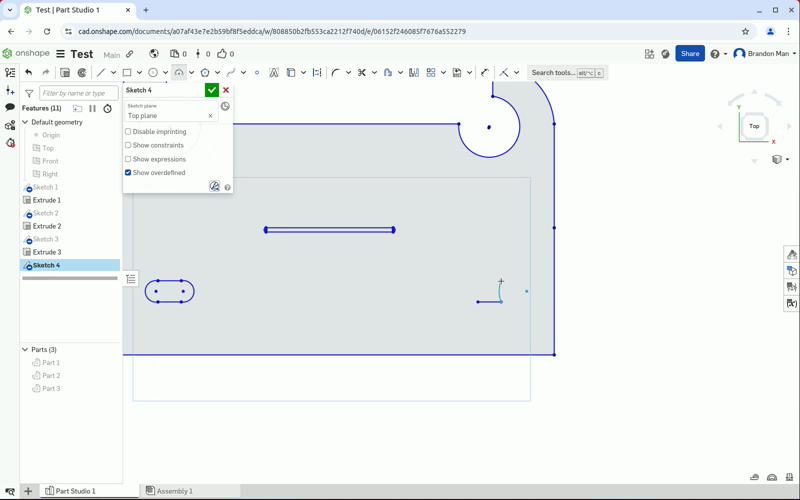
scroll(6)
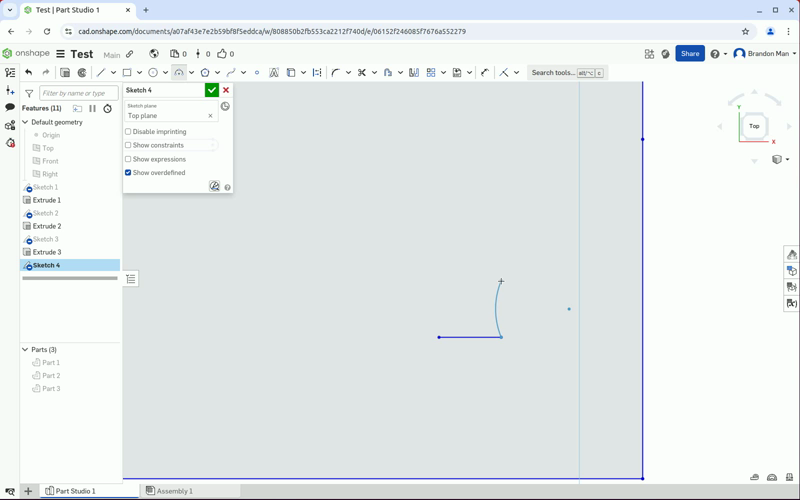
click(501, 280)
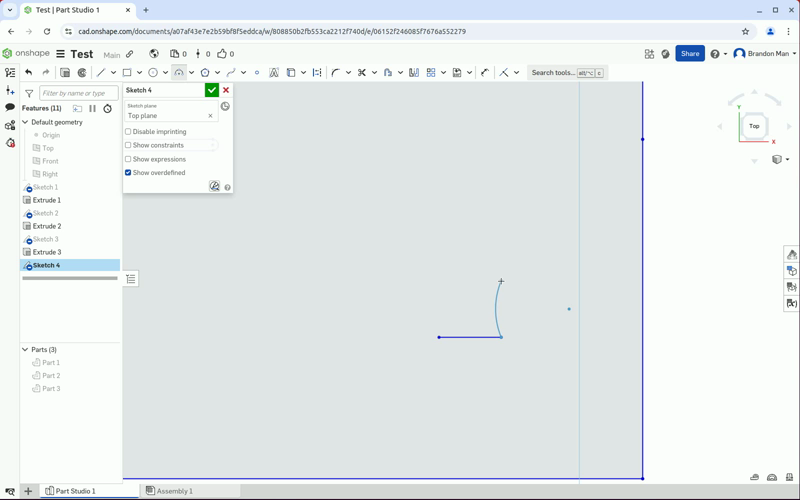
scroll(-6)
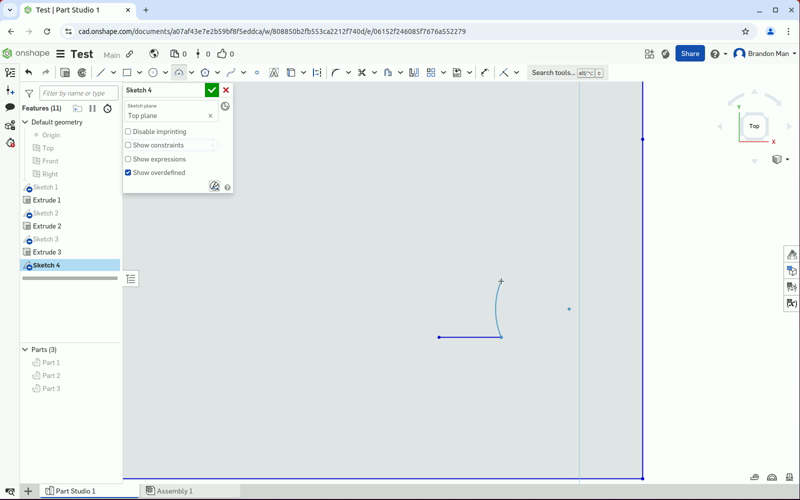
scroll(-6)
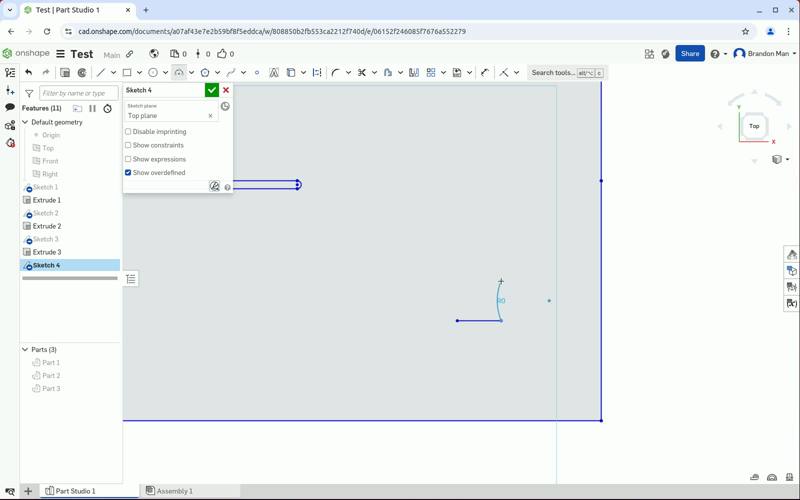
scroll(-6)
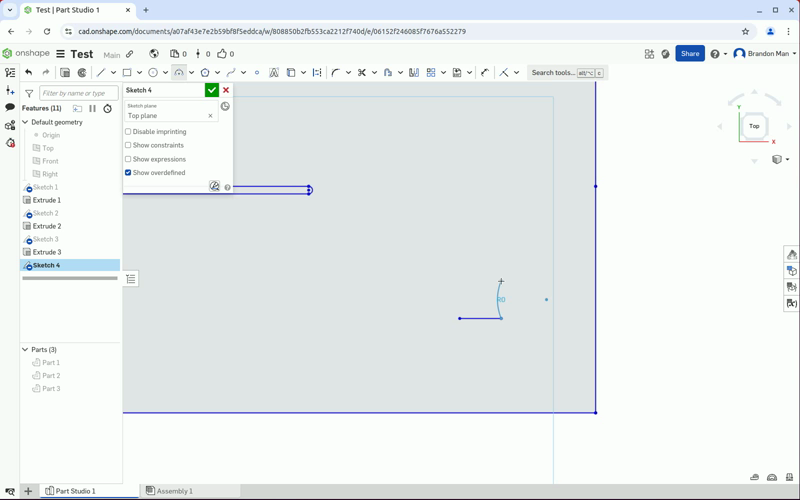
scroll(-6)
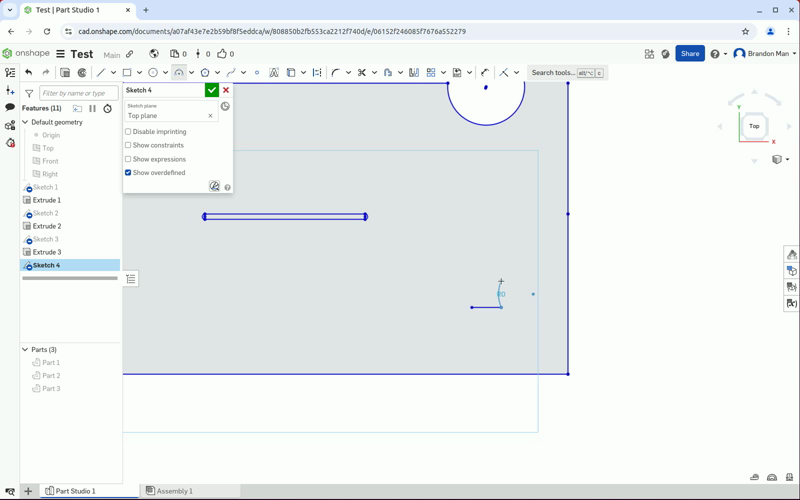
scroll(-6)
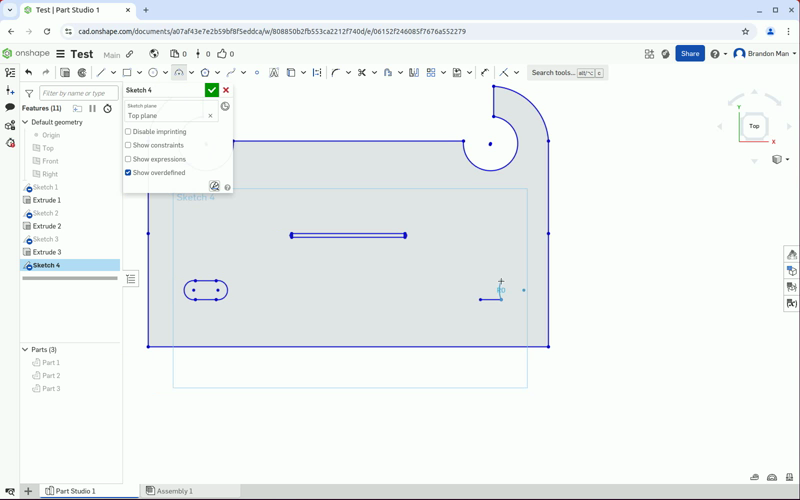
scroll(-6)
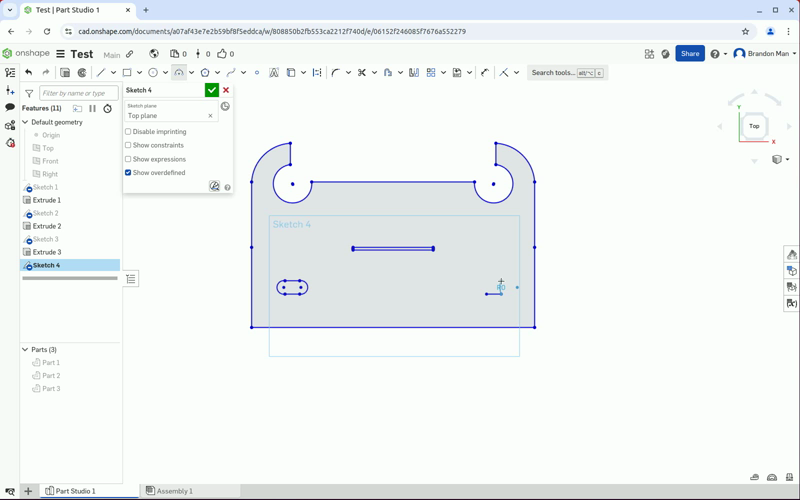
scroll(-6)
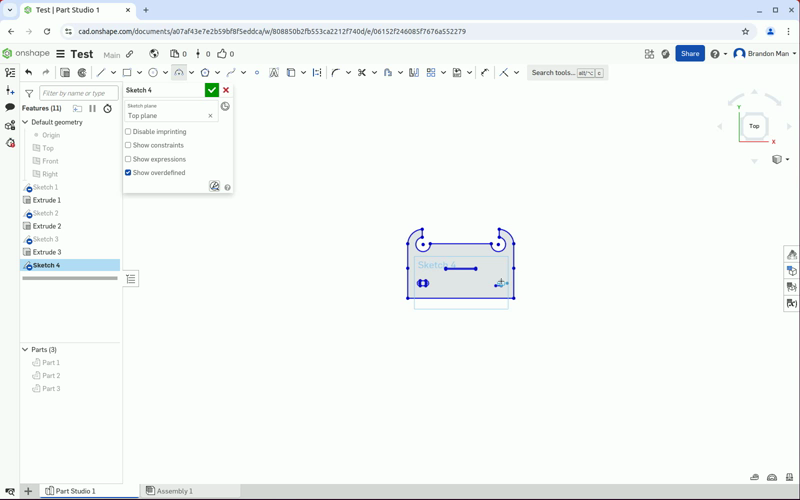
mouse_move(504, 283)
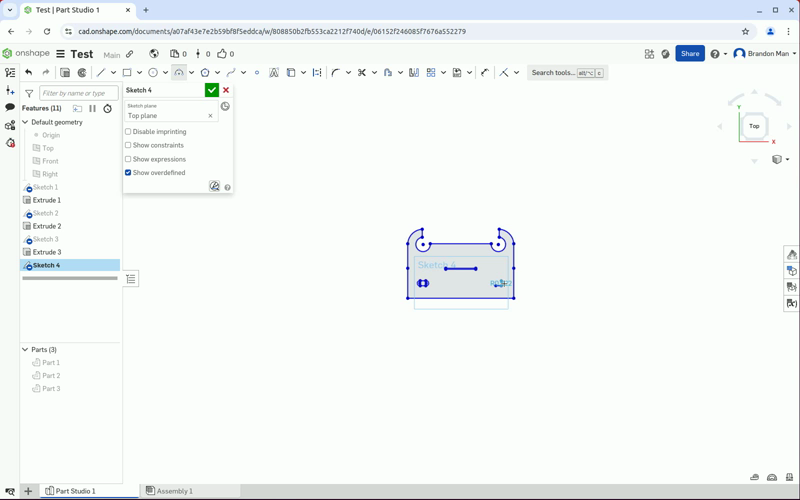
scroll(6)
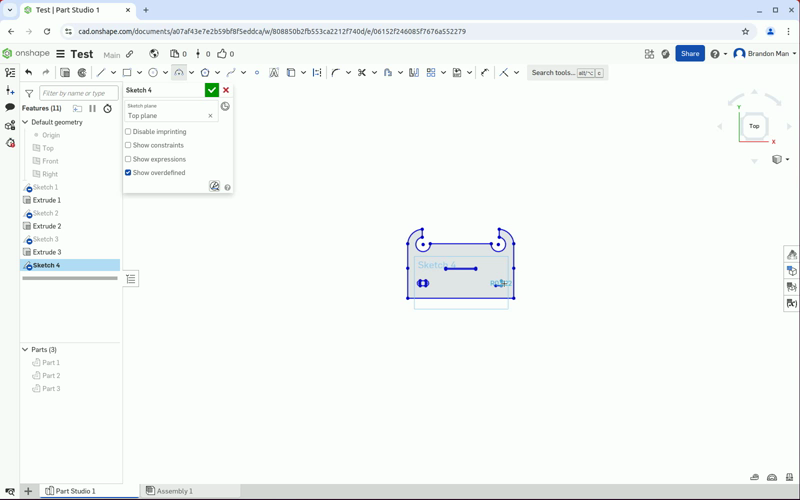
scroll(6)
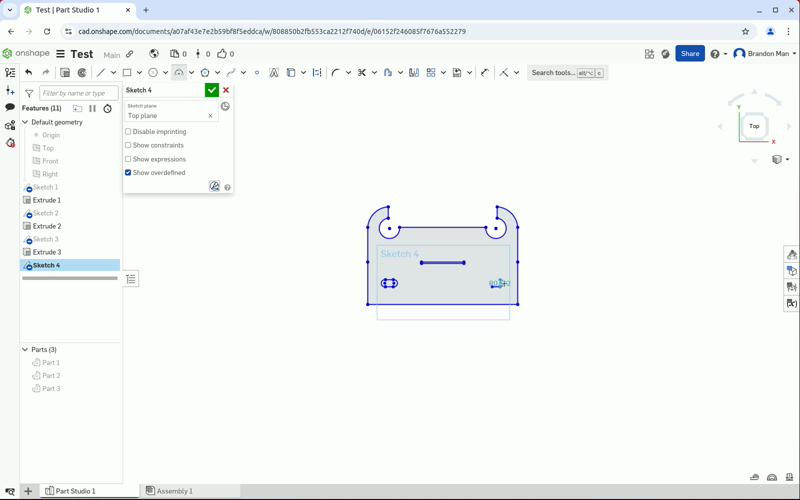
scroll(6)
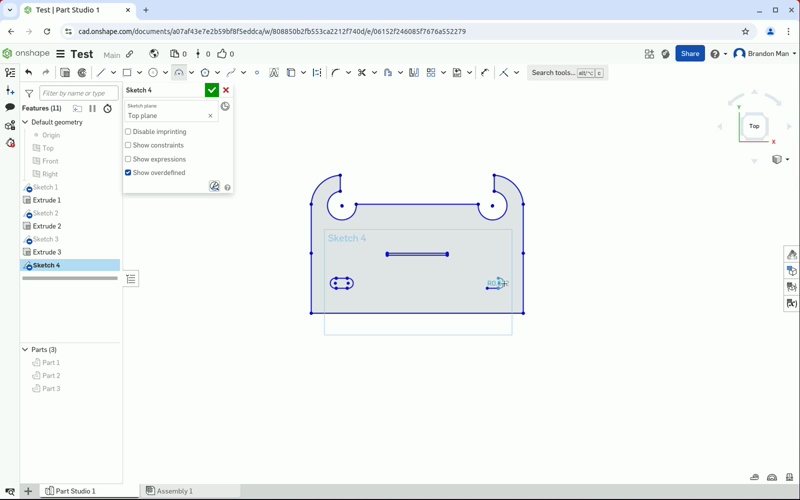
scroll(6)
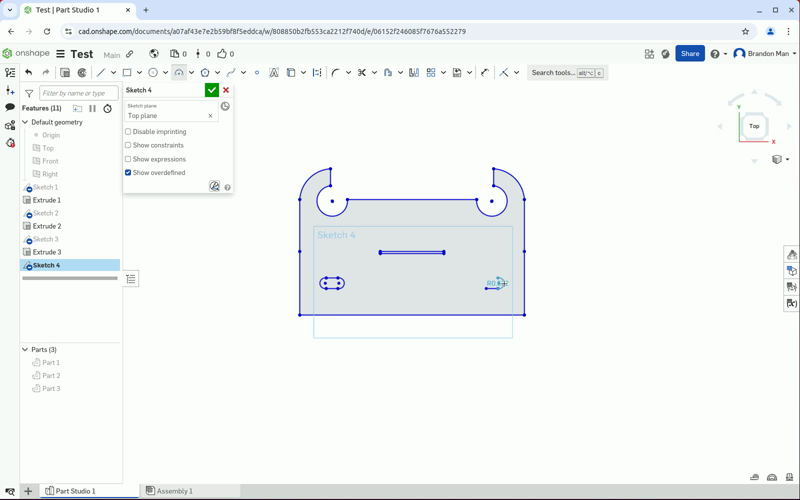
scroll(6)
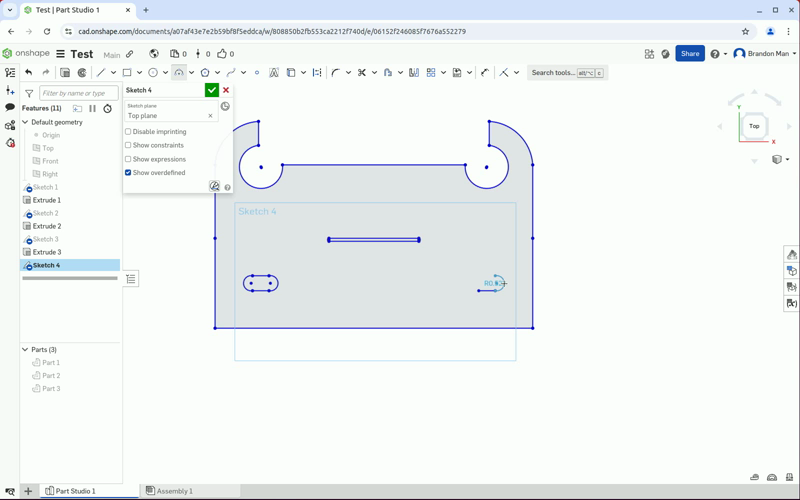
scroll(6)
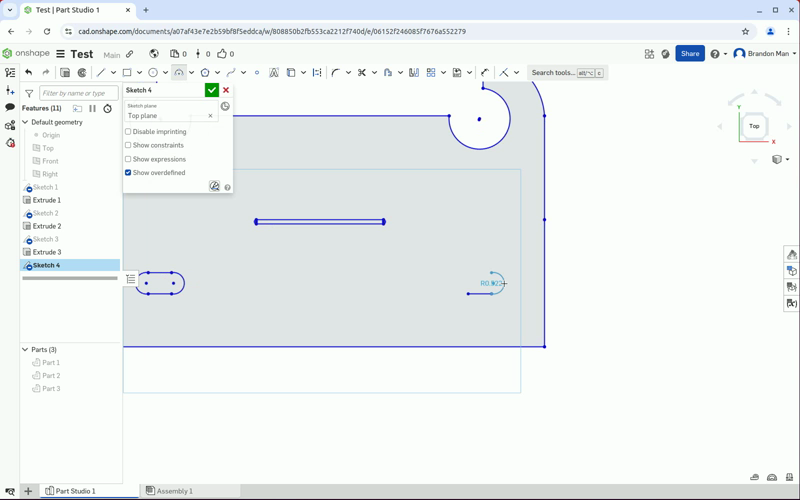
scroll(6)
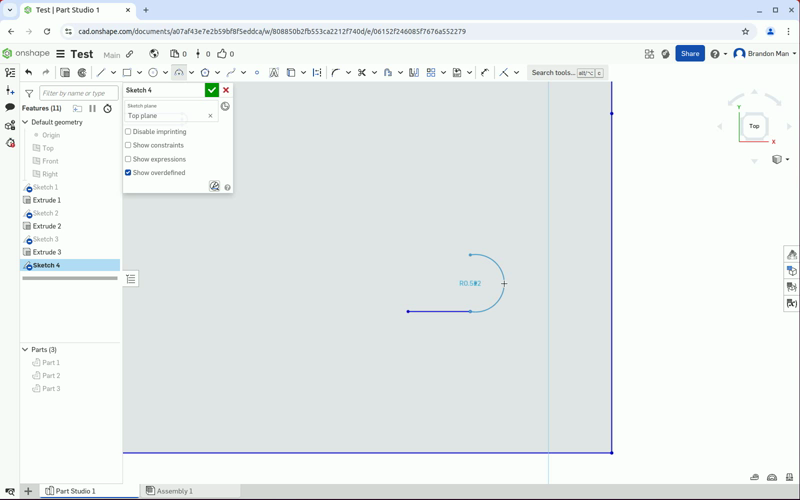
click(504, 283)
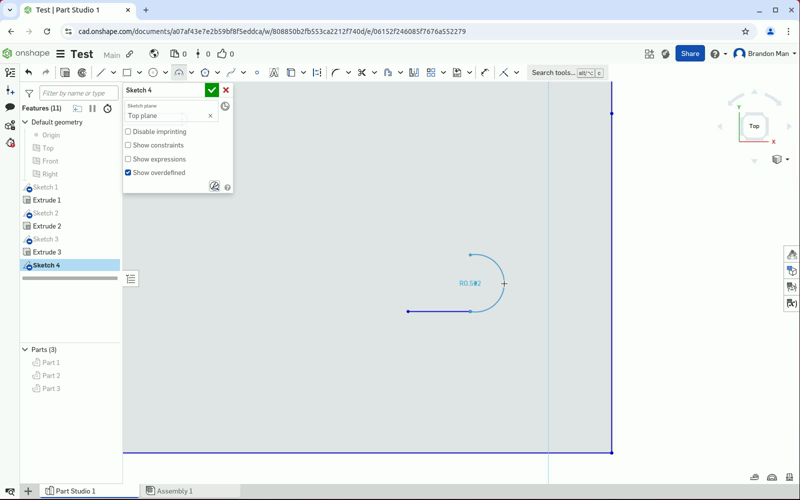
scroll(-6)
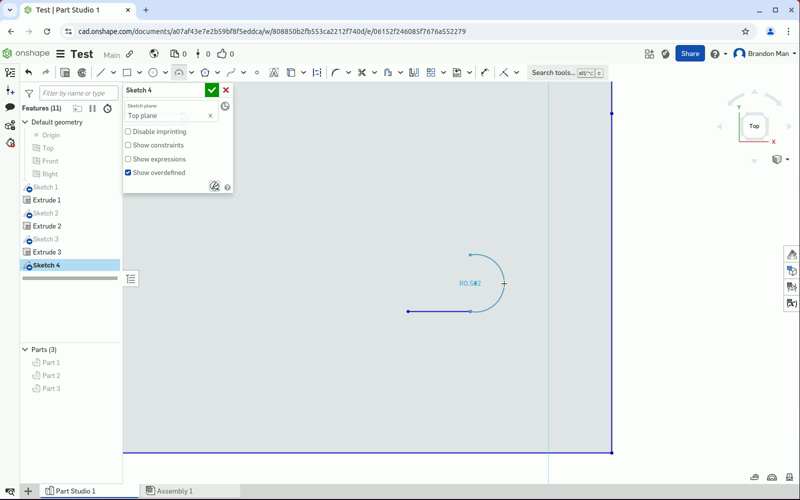
scroll(-6)
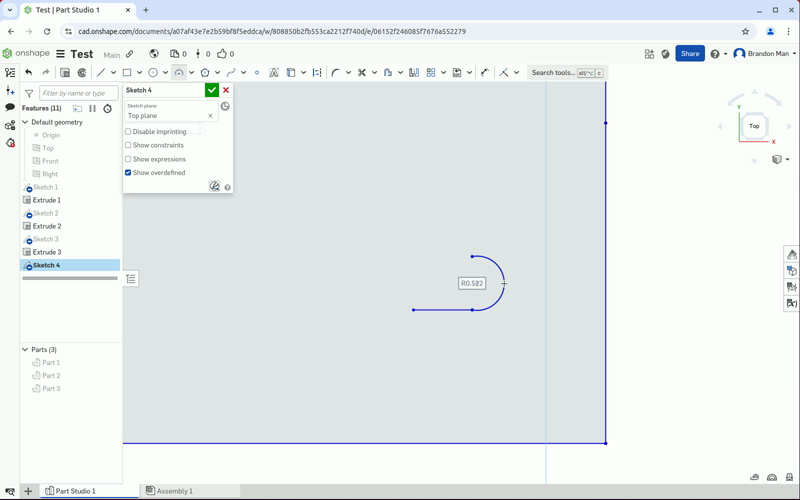
scroll(-6)
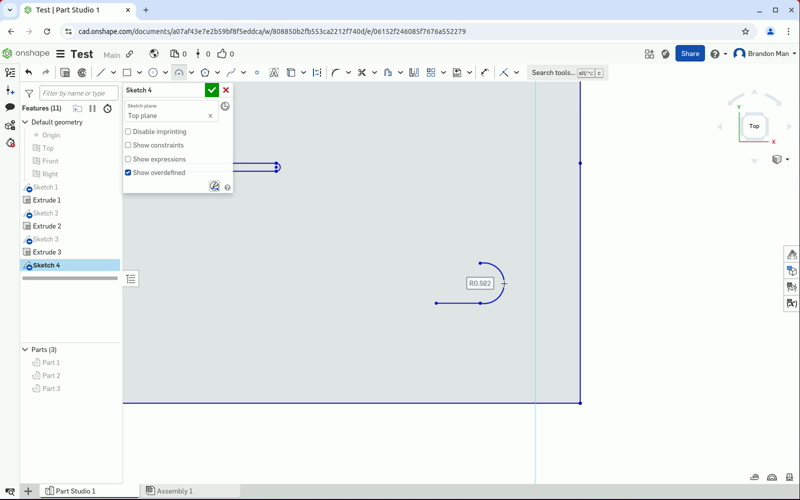
scroll(-6)
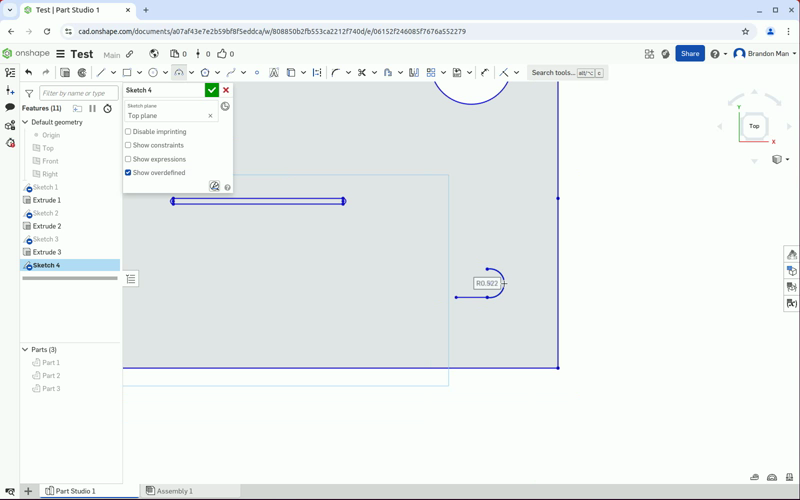
scroll(-6)
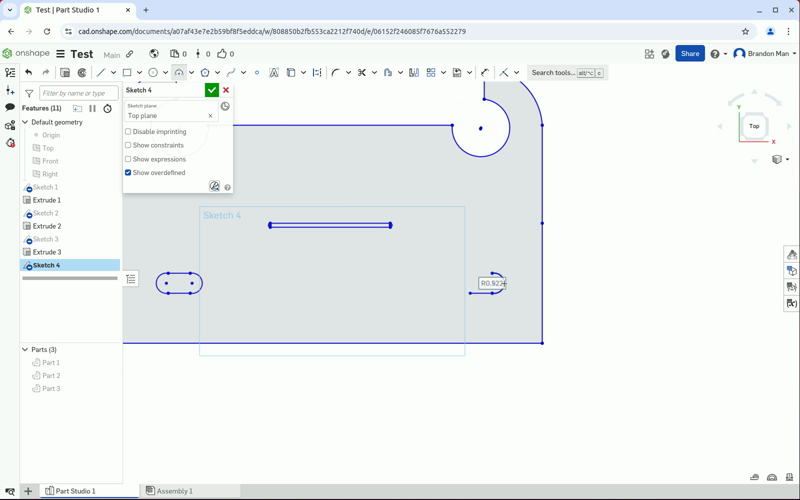
scroll(-6)
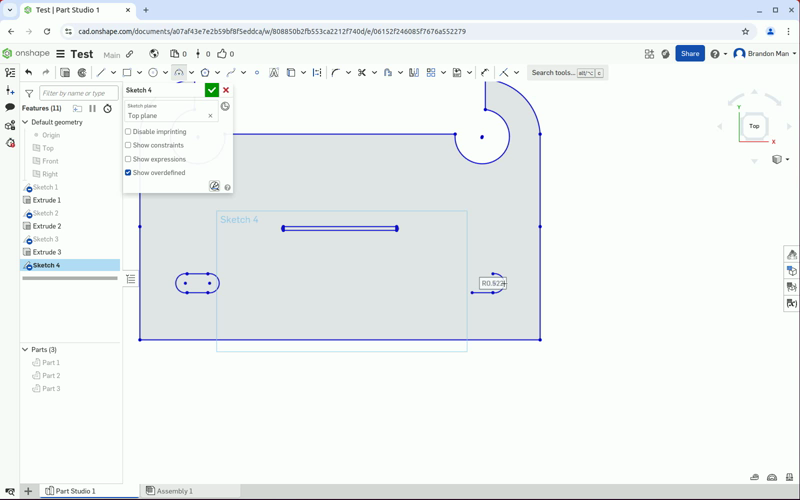
scroll(-6)
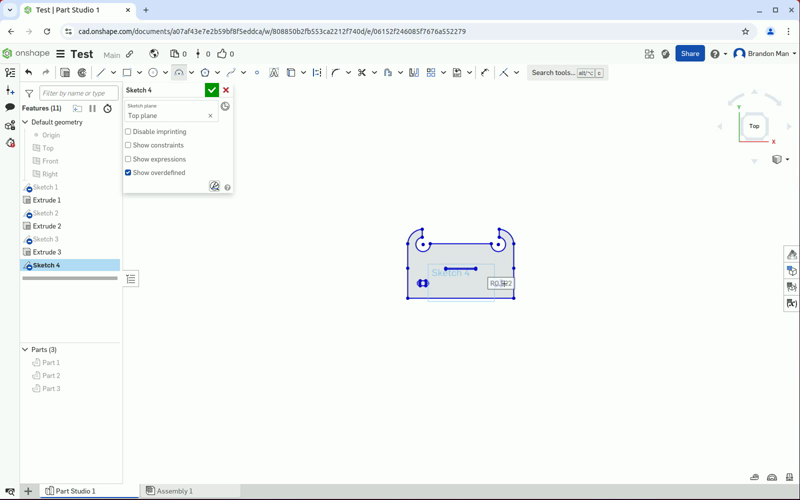
key_up(shift)
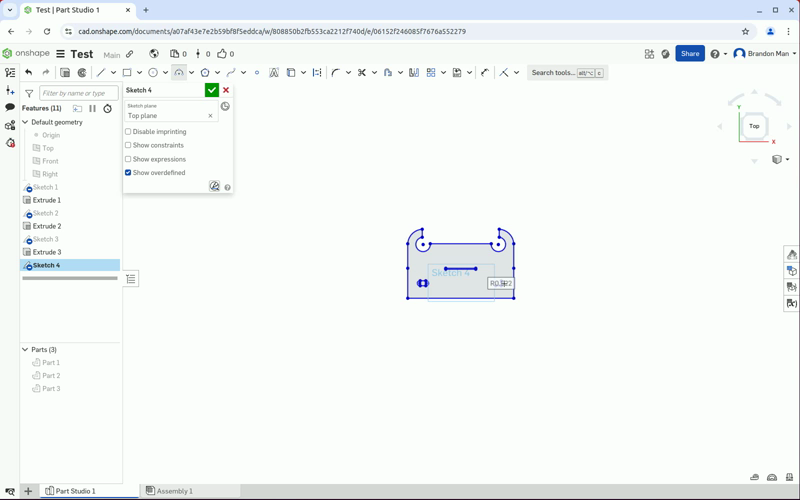
key(esc)
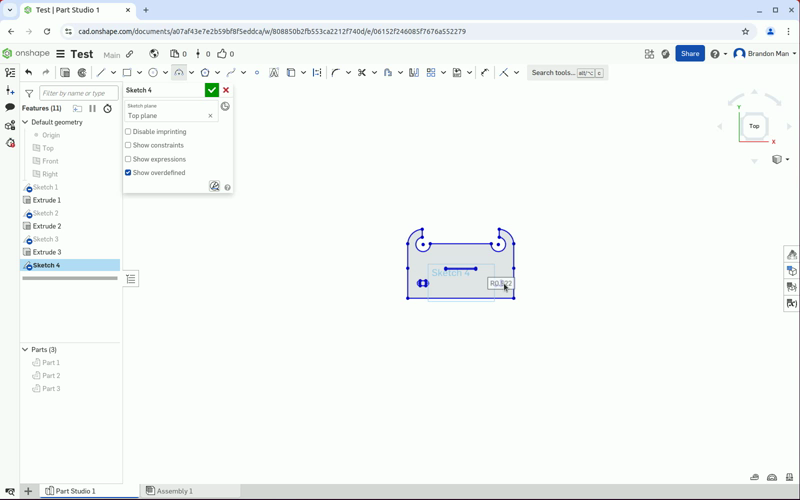
key(l)
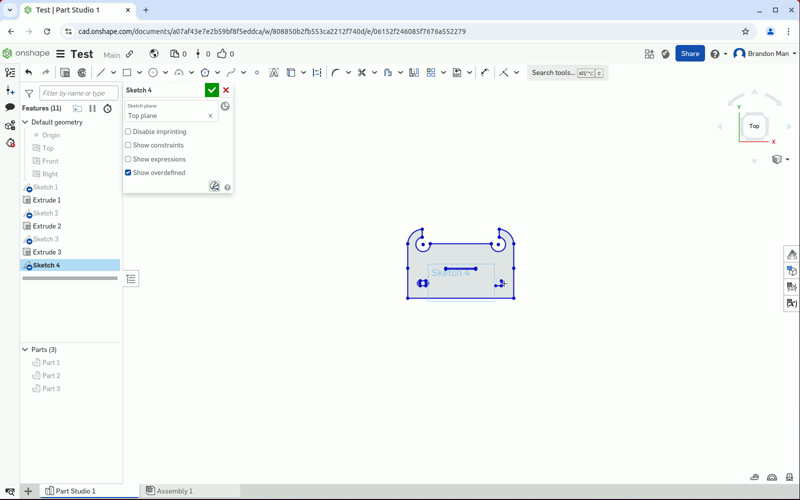
mouse_move(501, 280)
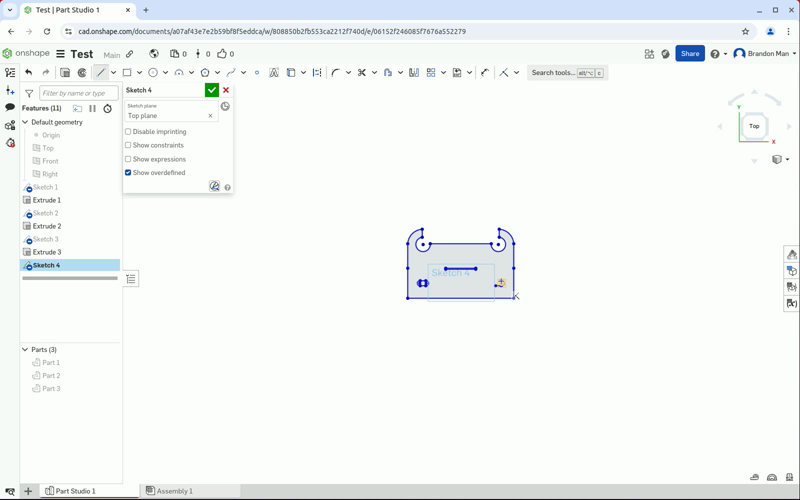
scroll(6)
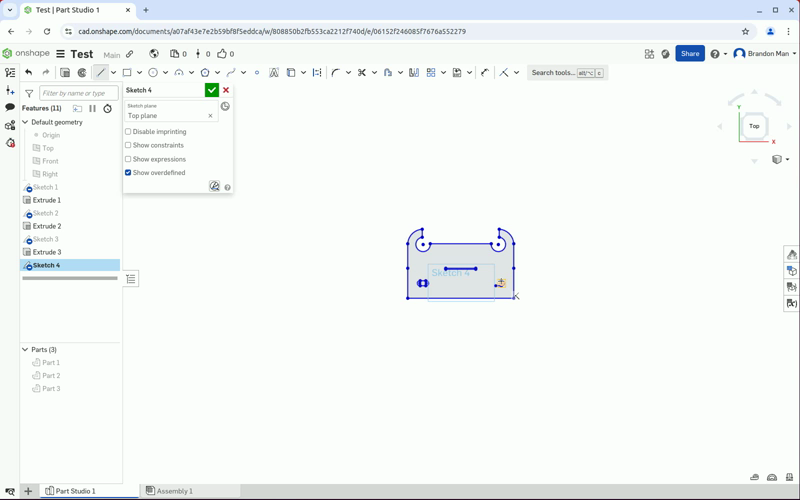
scroll(6)
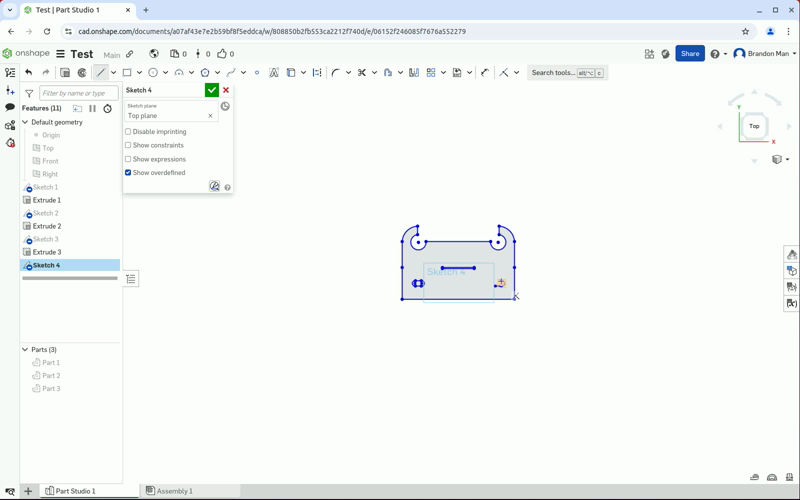
scroll(6)
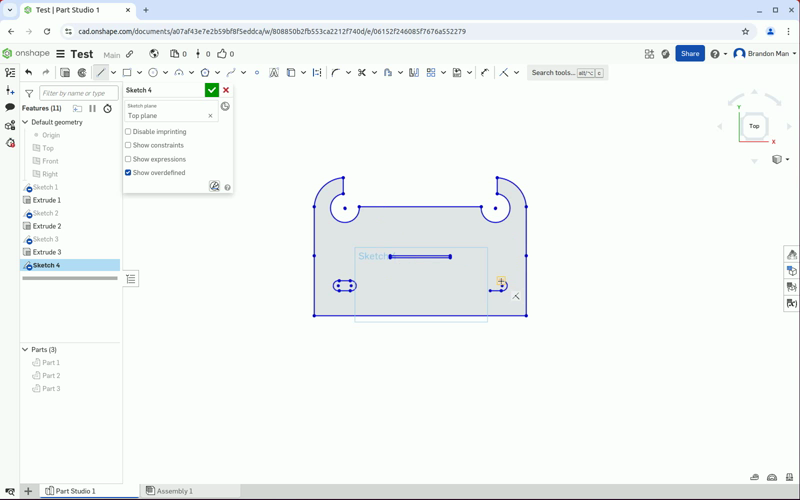
scroll(6)
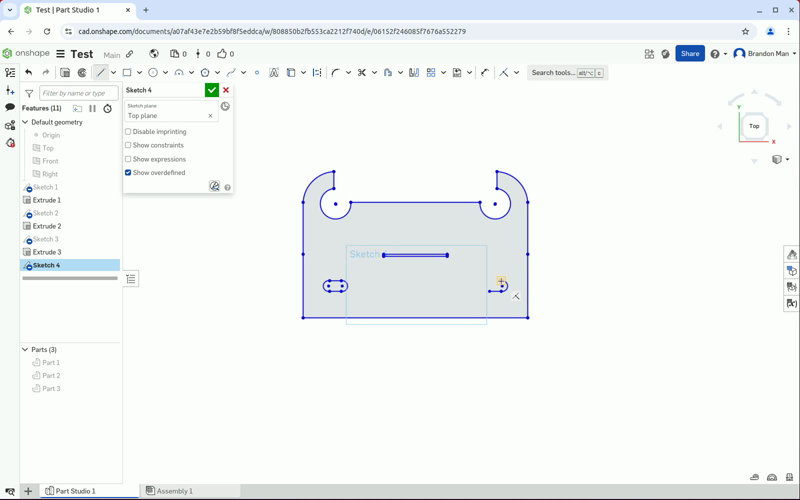
scroll(6)
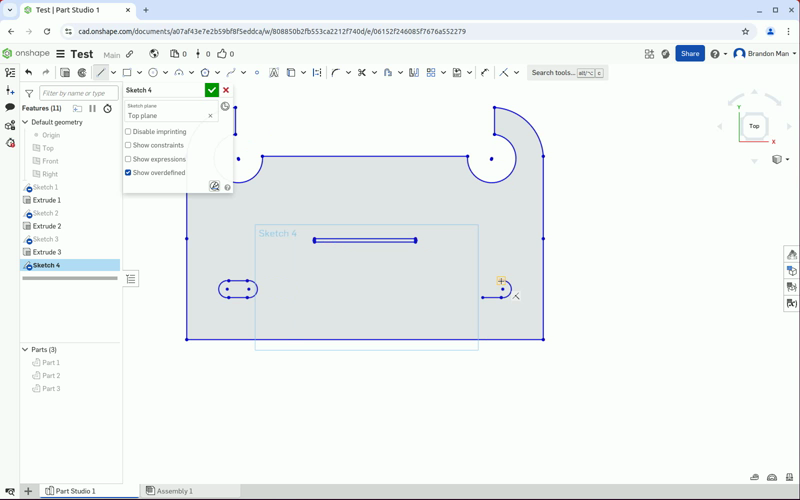
scroll(6)
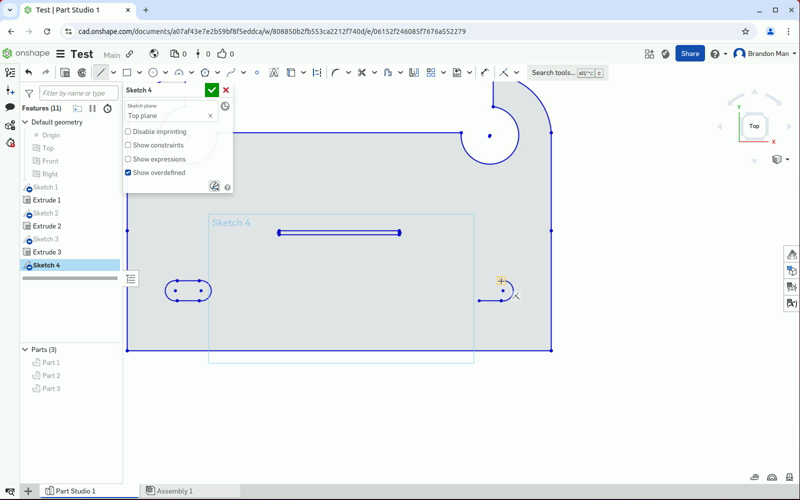
scroll(6)
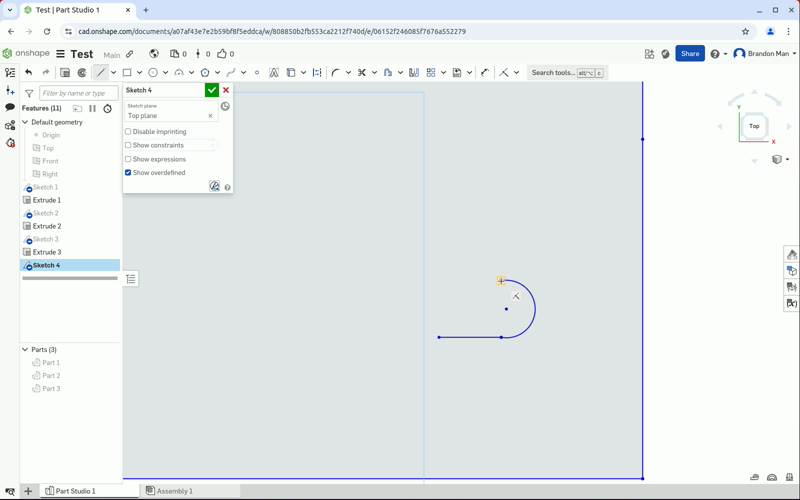
click(501, 280)
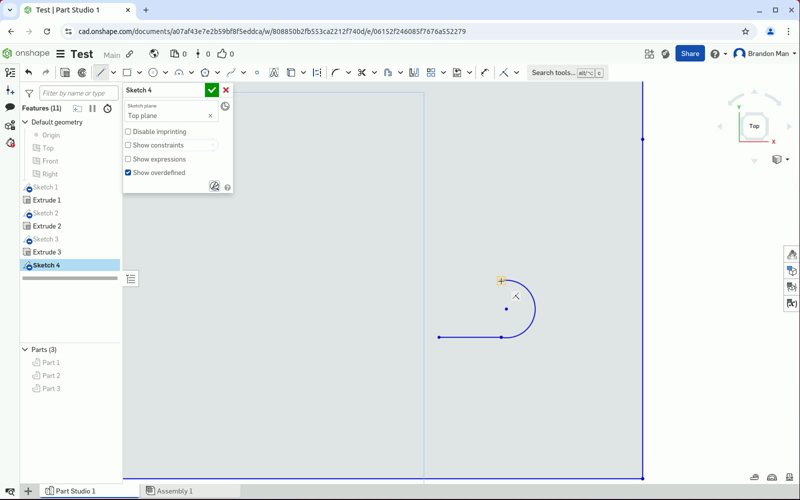
scroll(-6)
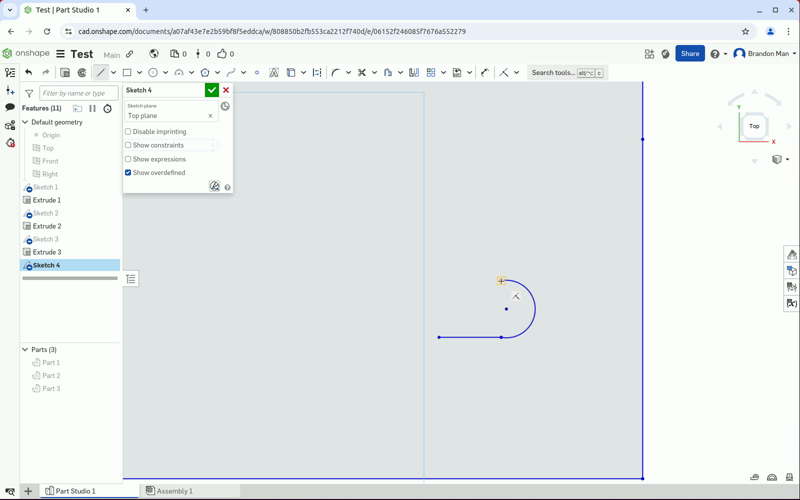
scroll(-6)
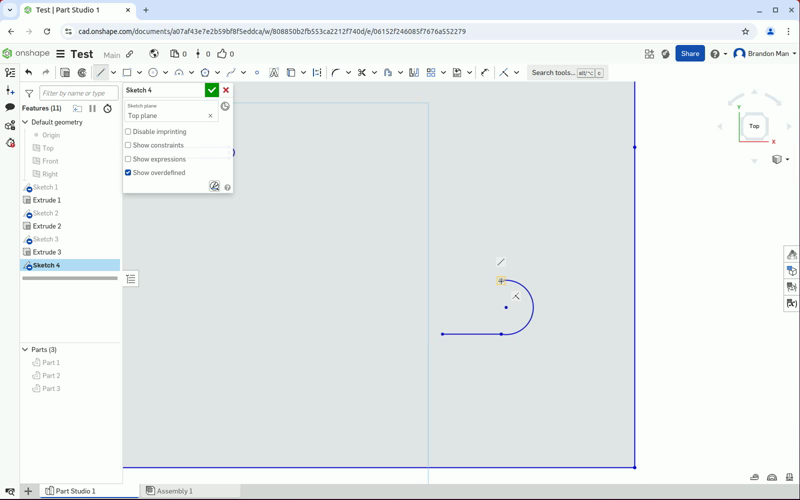
scroll(-6)
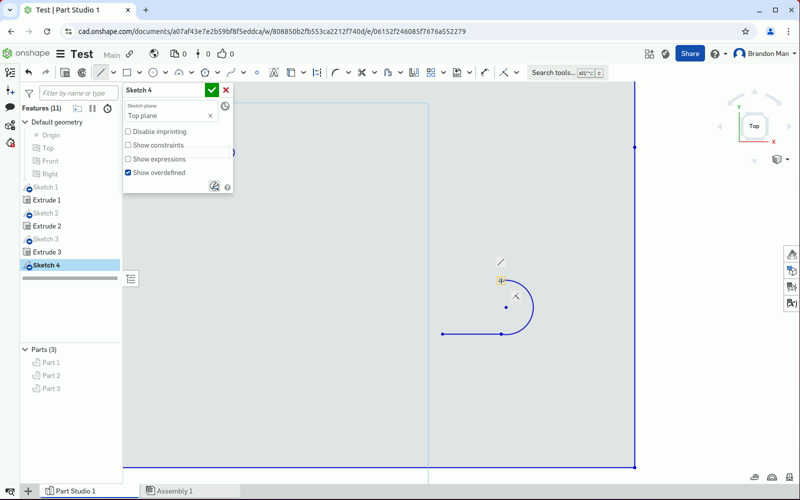
scroll(-6)
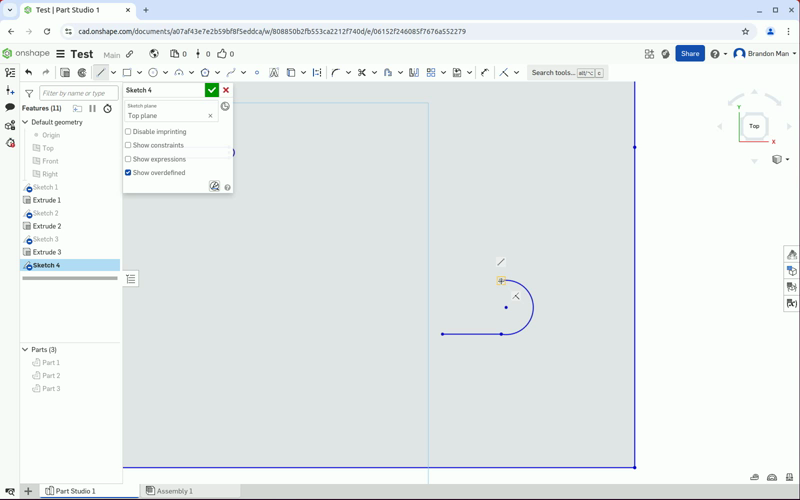
scroll(-6)
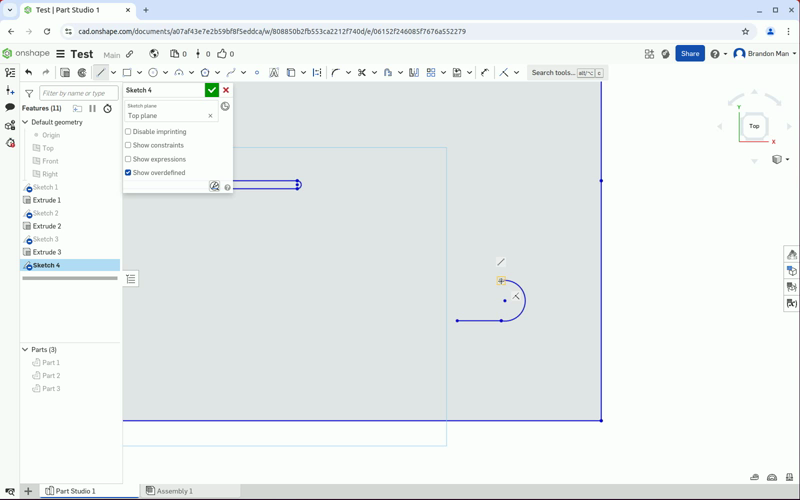
scroll(-6)
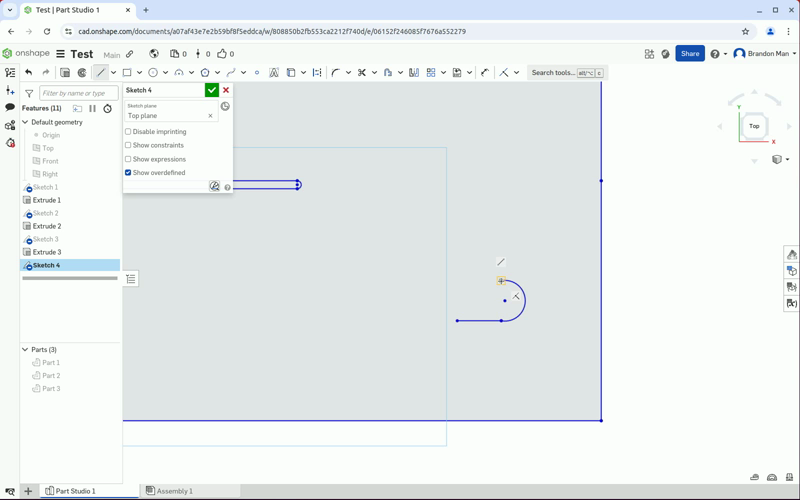
scroll(-6)
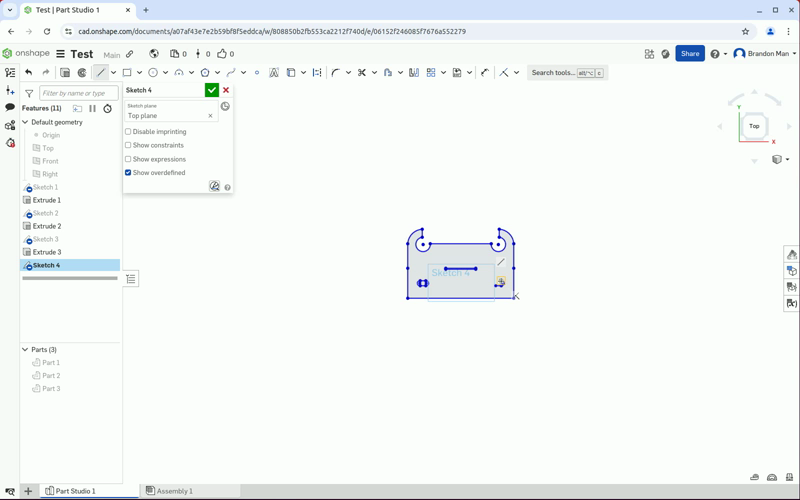
key_down(shift)
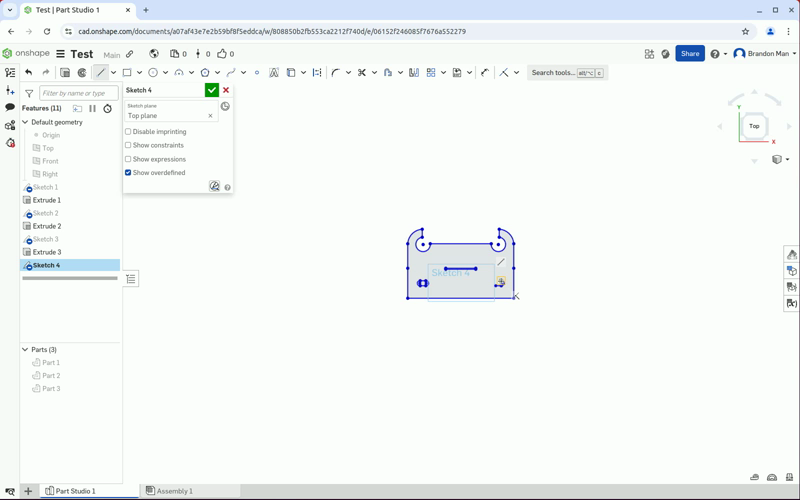
mouse_move(531, 280)
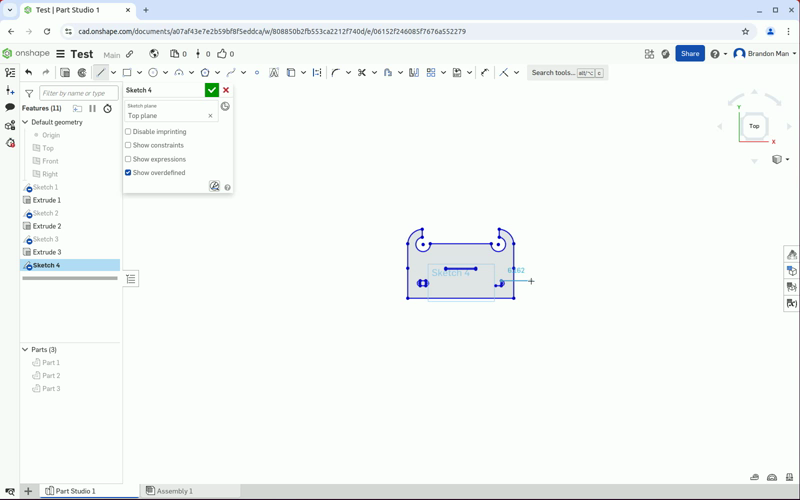
mouse_move(495, 280)
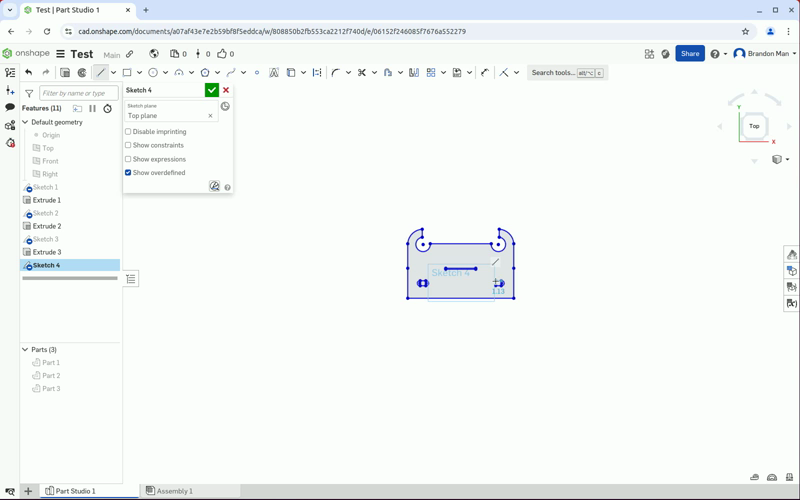
scroll(6)
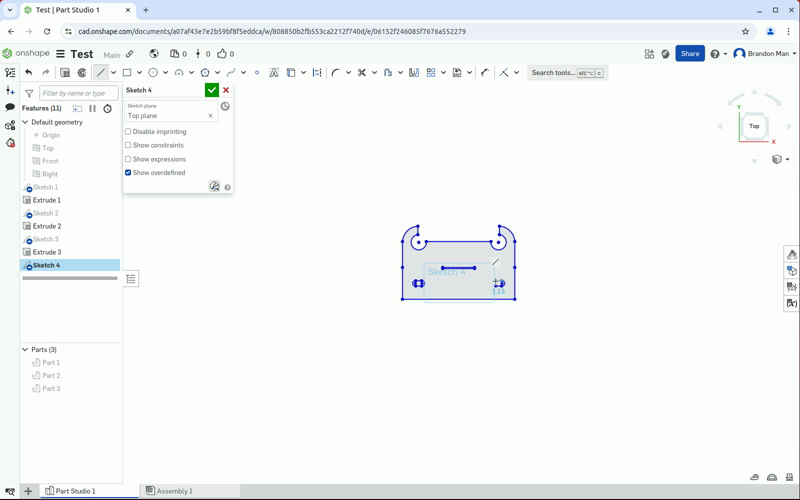
scroll(6)
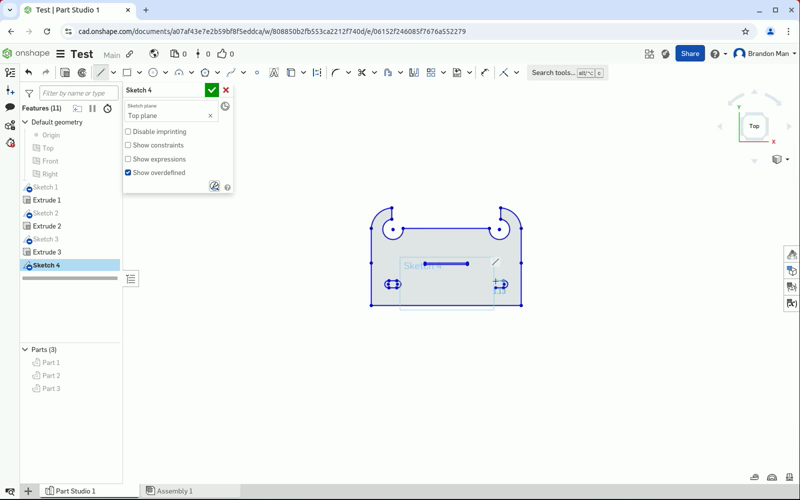
scroll(6)
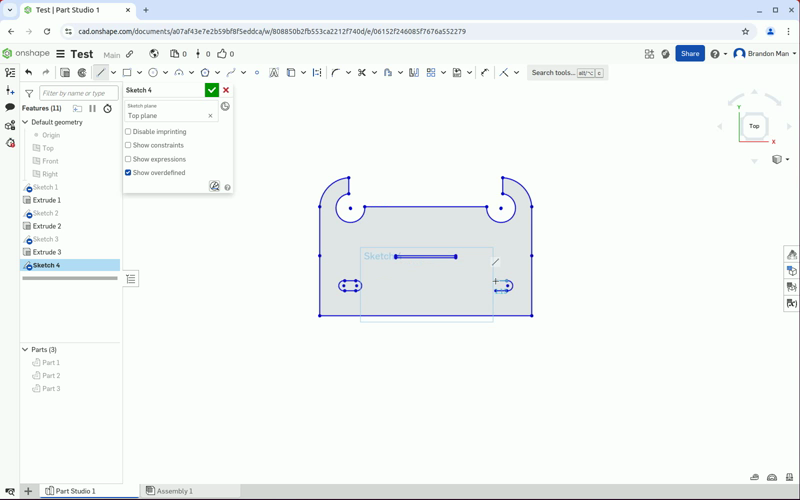
scroll(6)
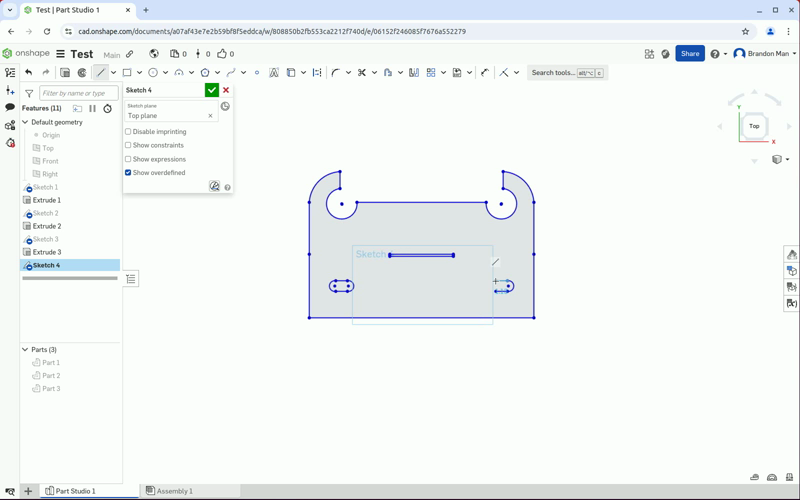
scroll(6)
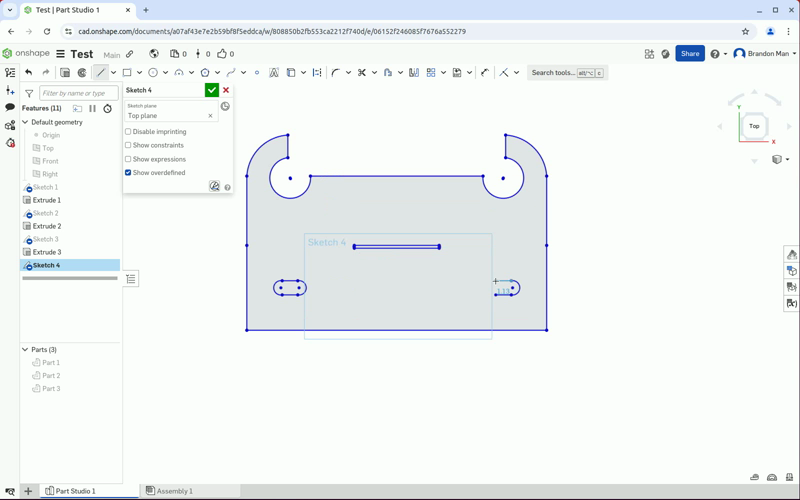
scroll(6)
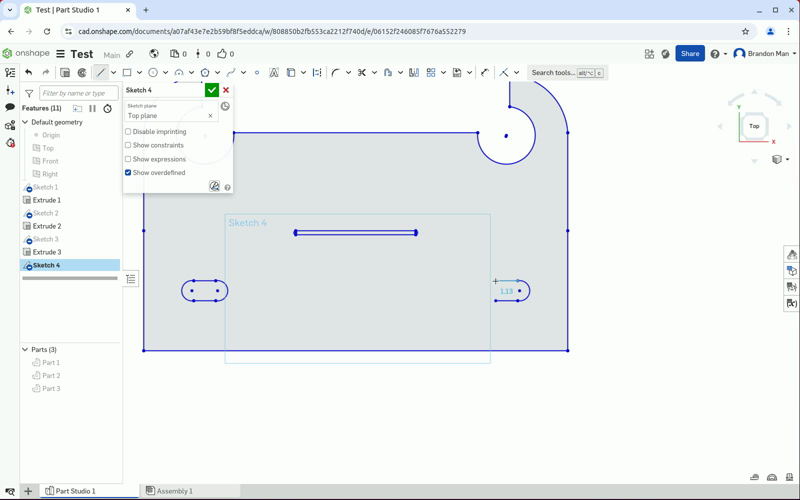
scroll(6)
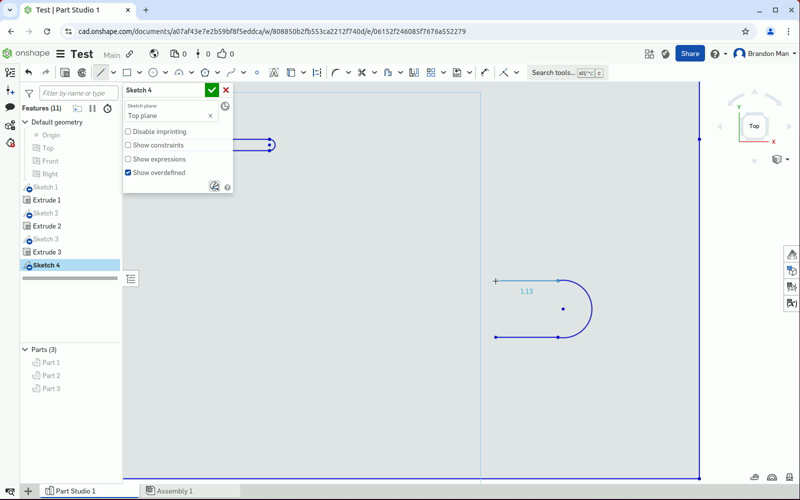
click(495, 280)
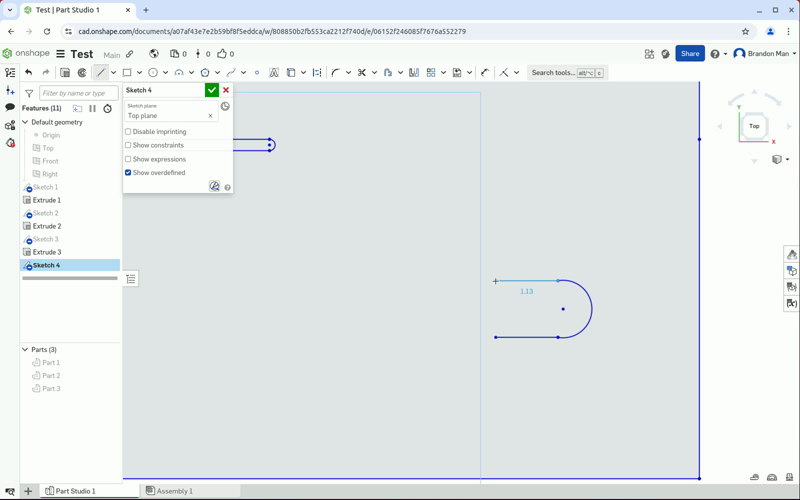
scroll(-6)
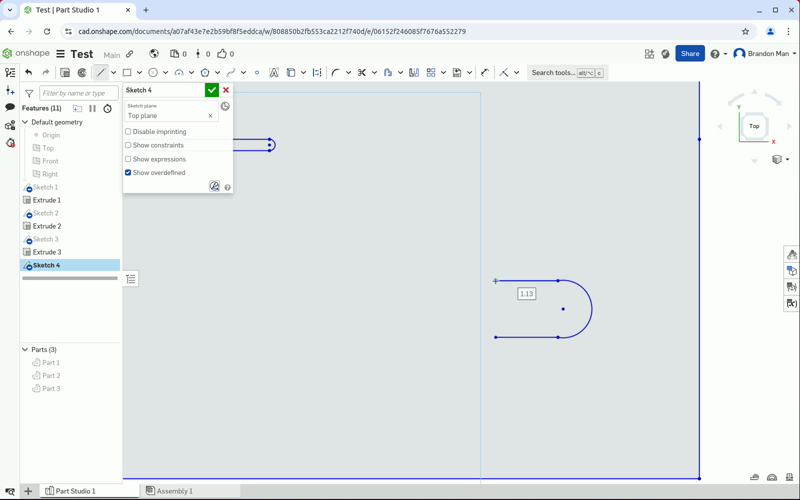
scroll(-6)
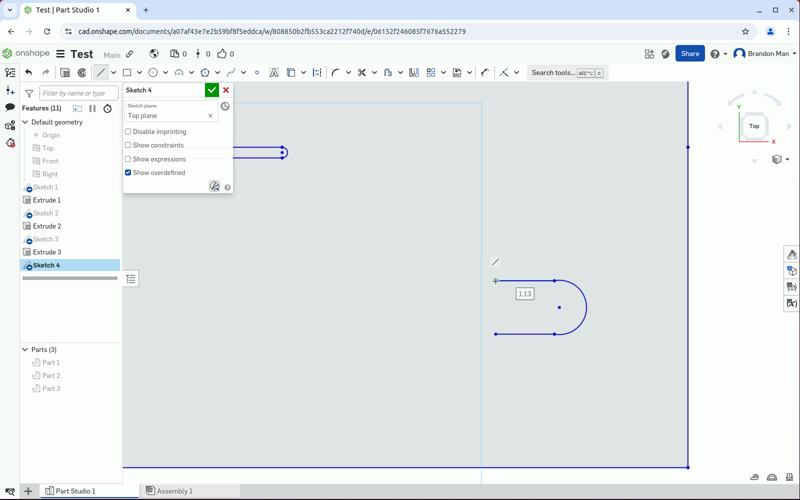
scroll(-6)
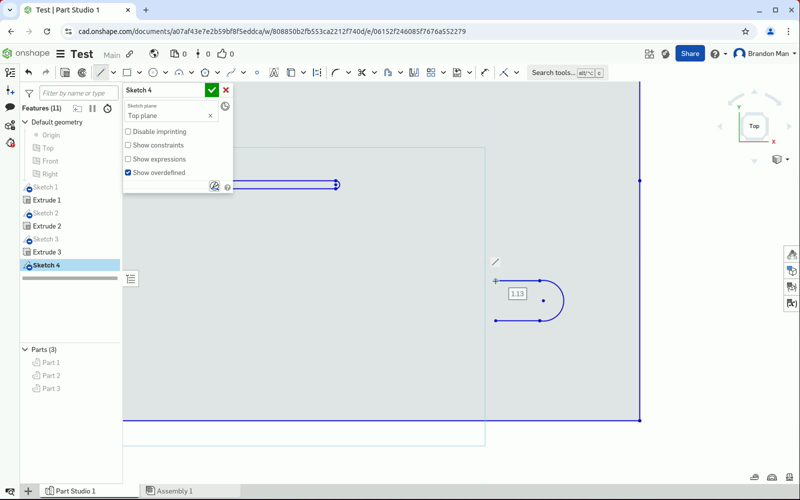
scroll(-6)
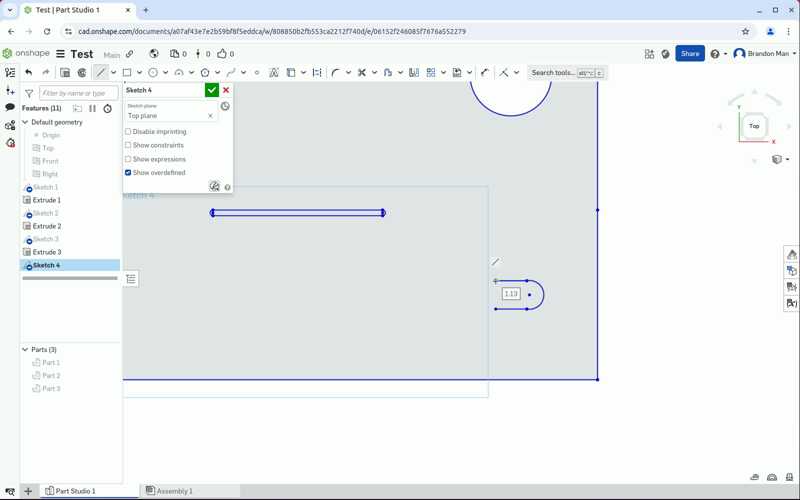
scroll(-6)
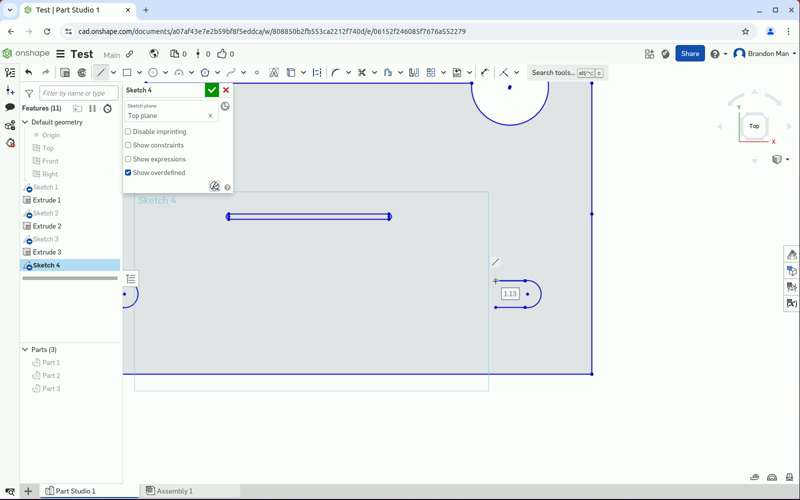
scroll(-6)
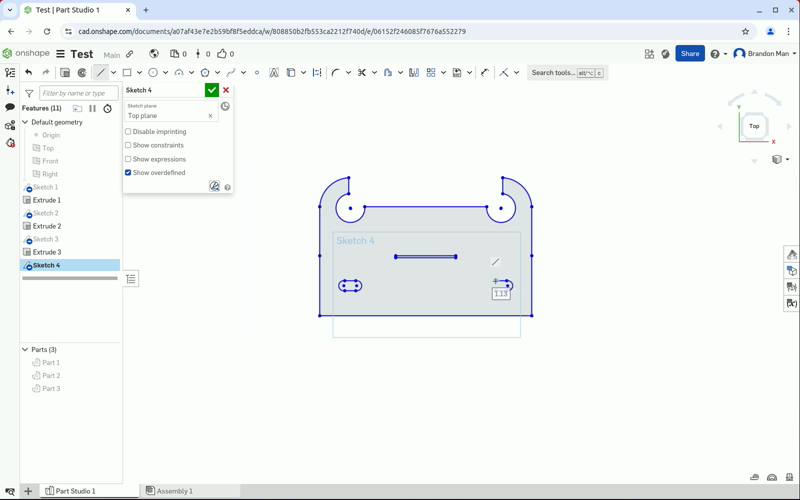
scroll(-6)
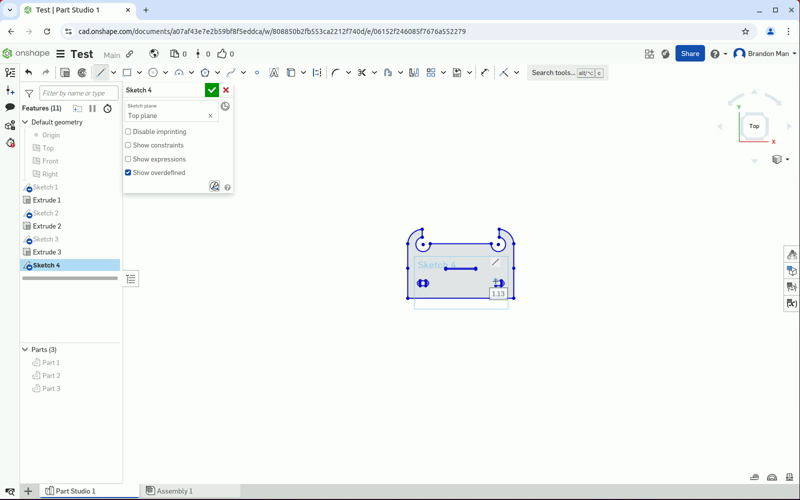
key_up(shift)
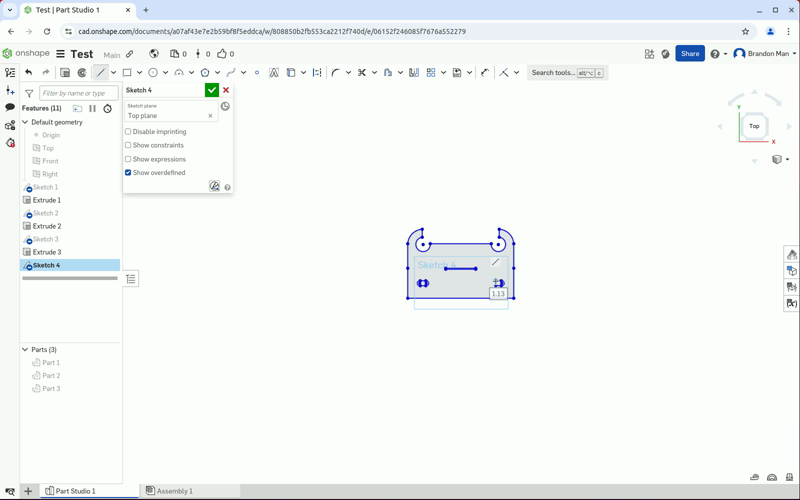
key(esc)
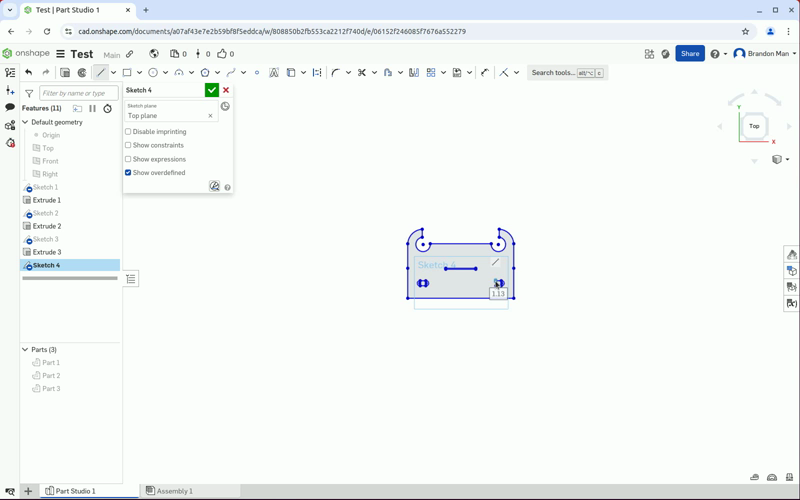
key(a)
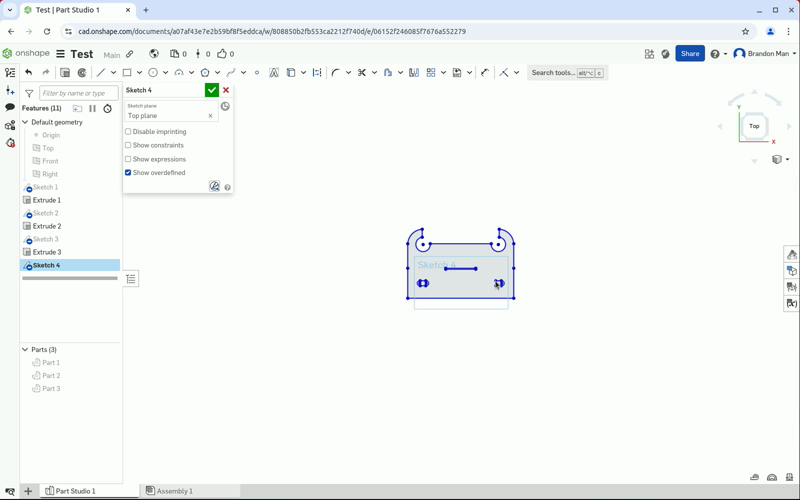
mouse_move(495, 280)
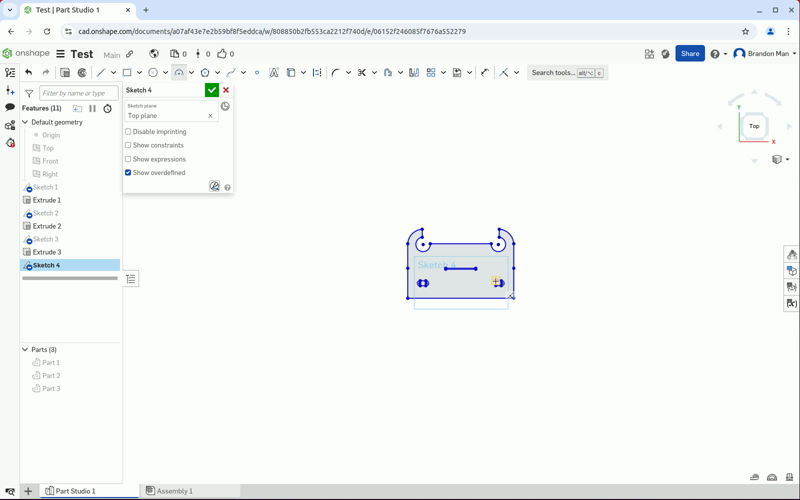
click(495, 280)
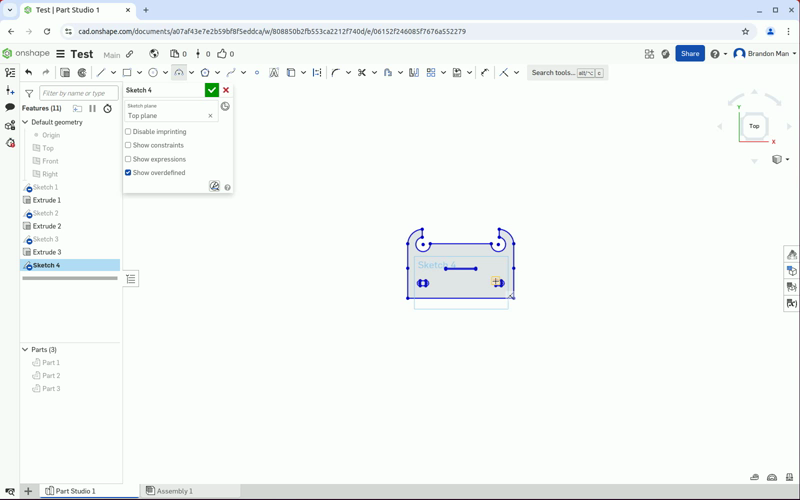
mouse_move(495, 285)
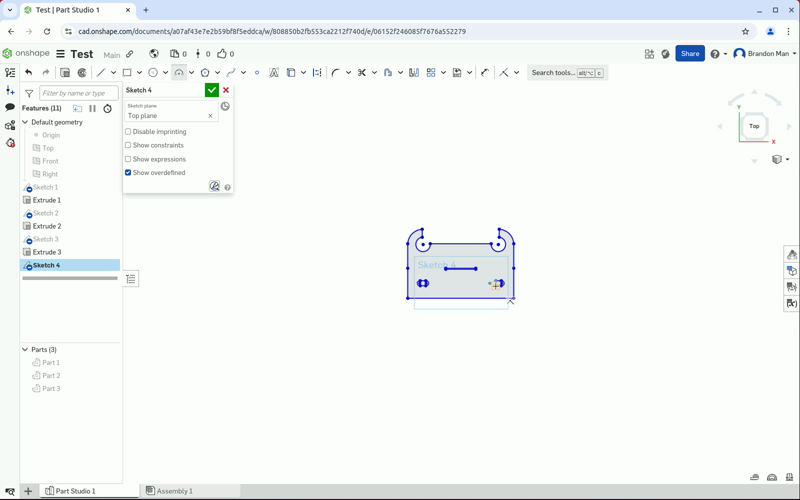
scroll(6)
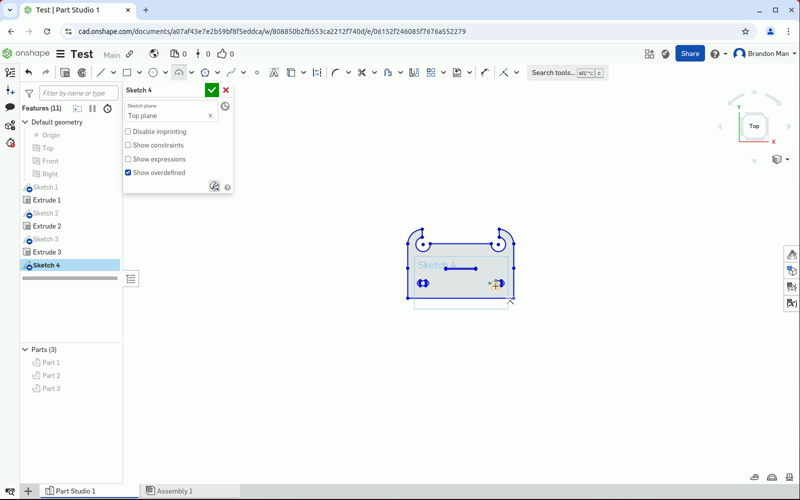
scroll(6)
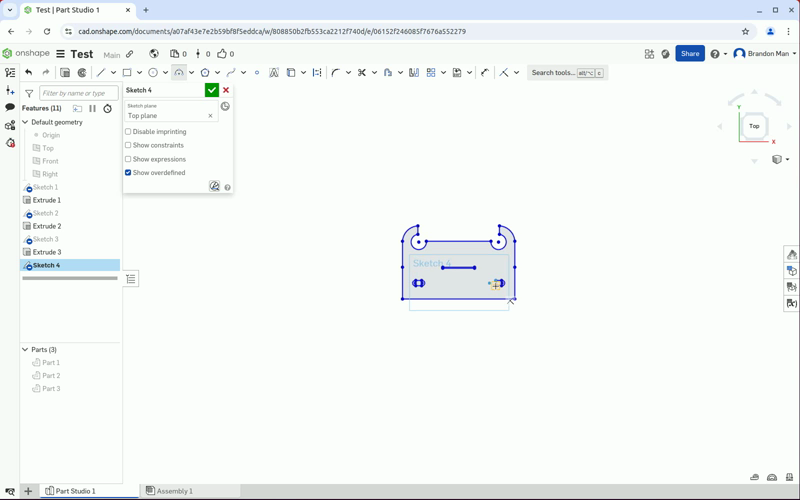
scroll(6)
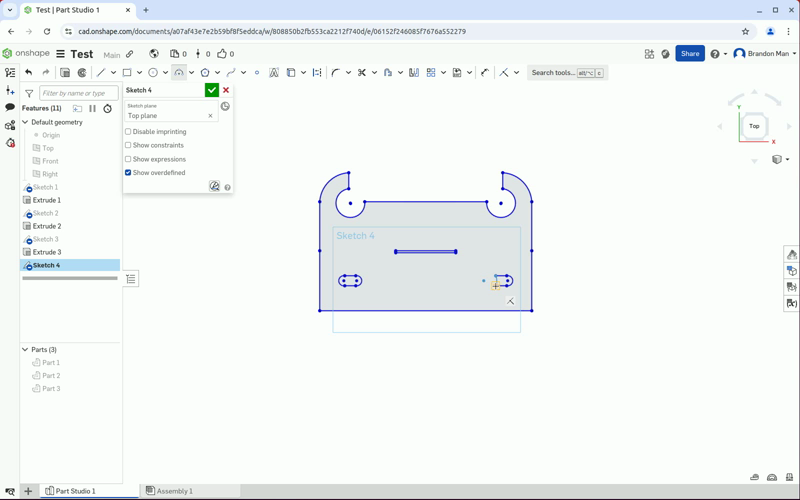
scroll(6)
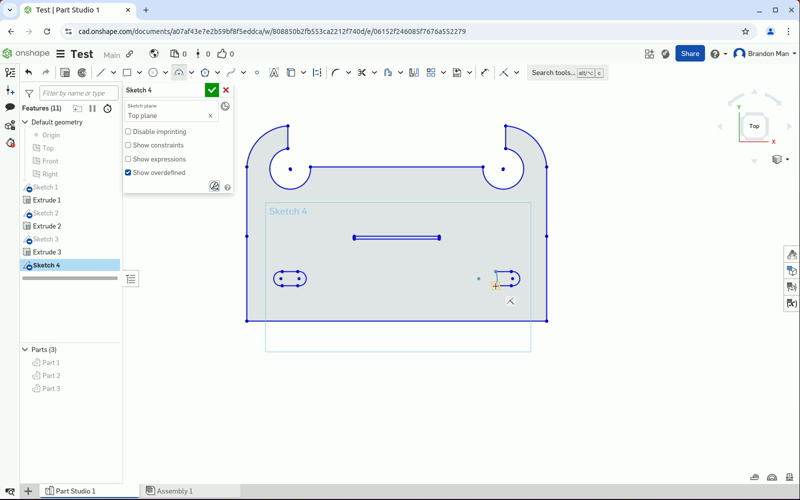
scroll(6)
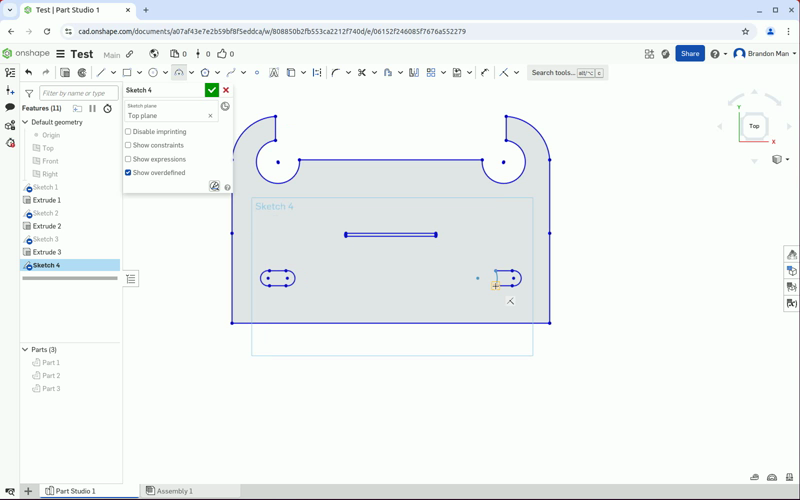
scroll(6)
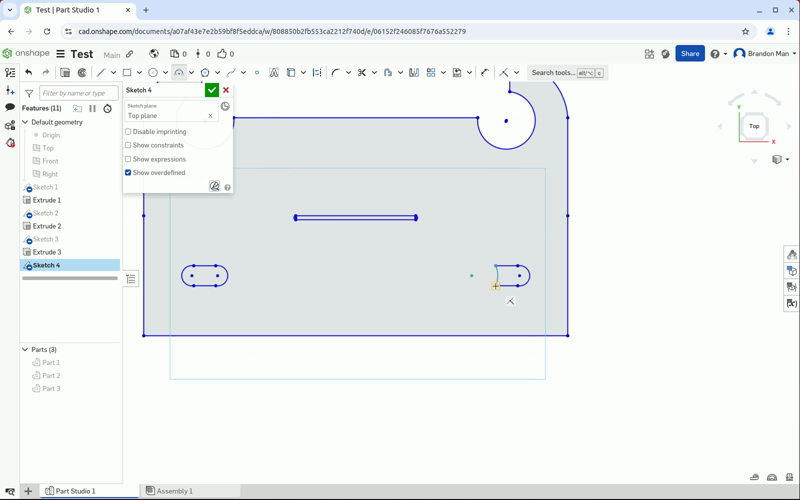
scroll(6)
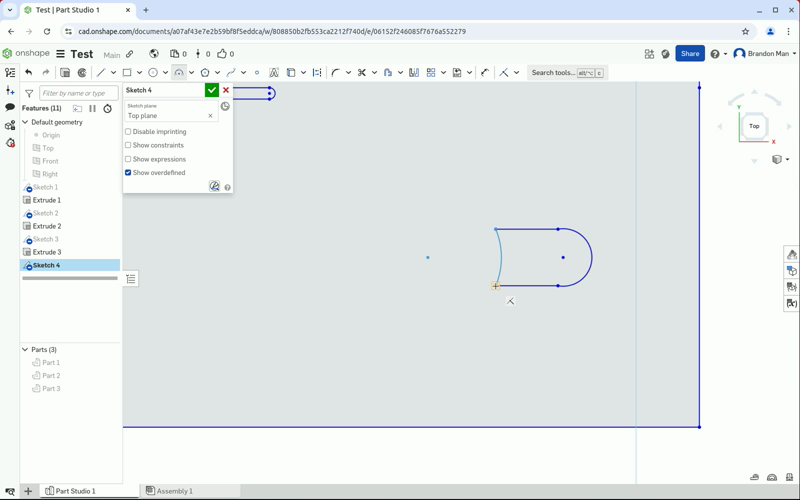
click(495, 285)
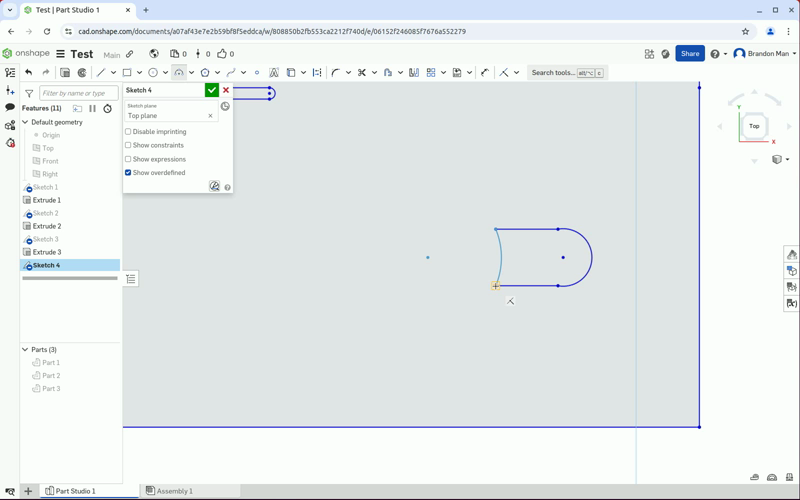
scroll(-6)
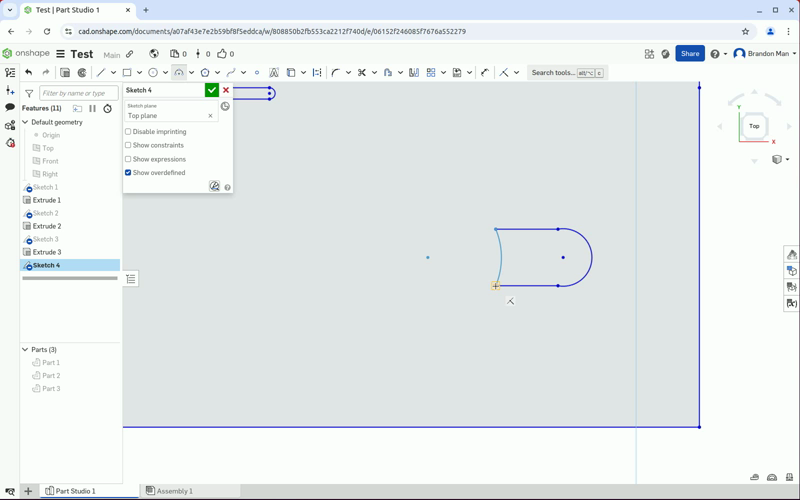
scroll(-6)
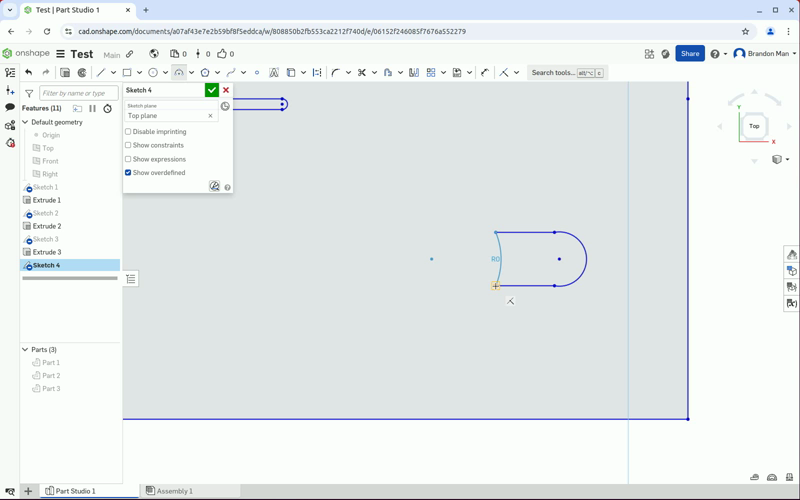
scroll(-6)
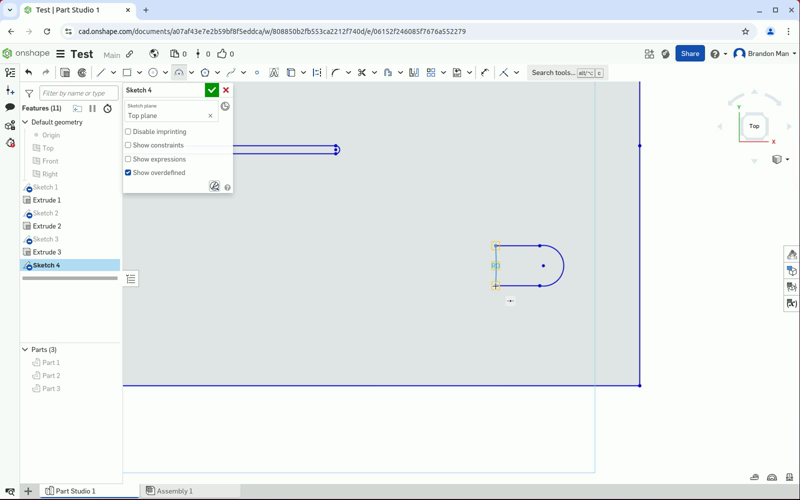
scroll(-6)
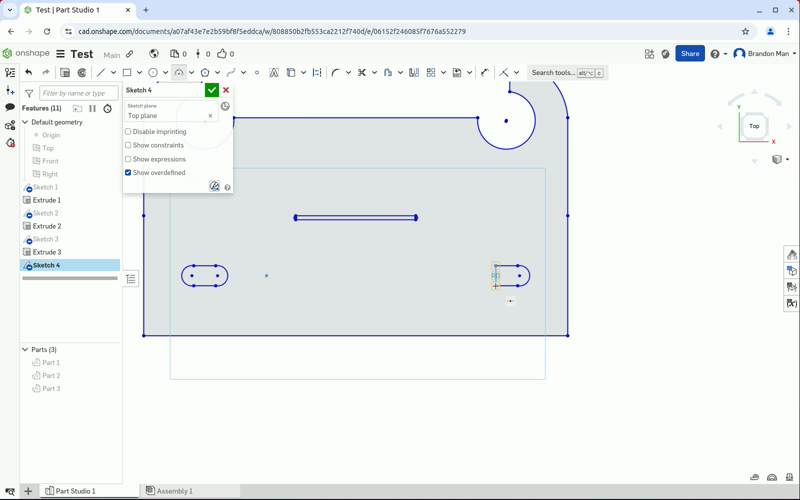
scroll(-6)
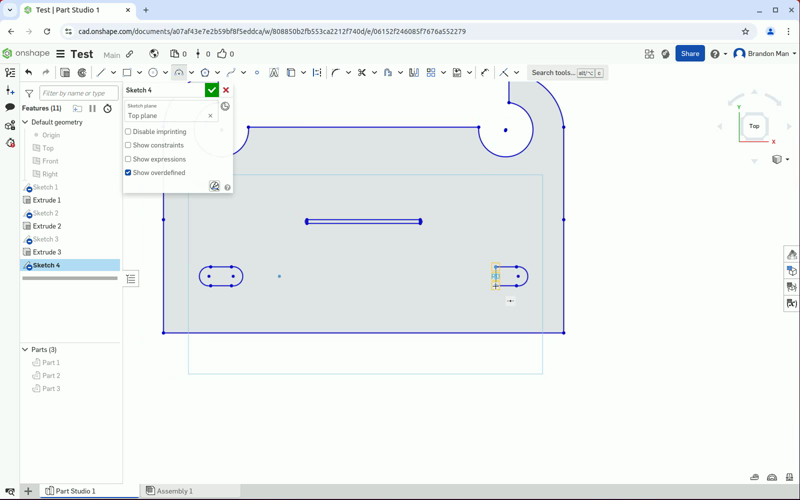
scroll(-6)
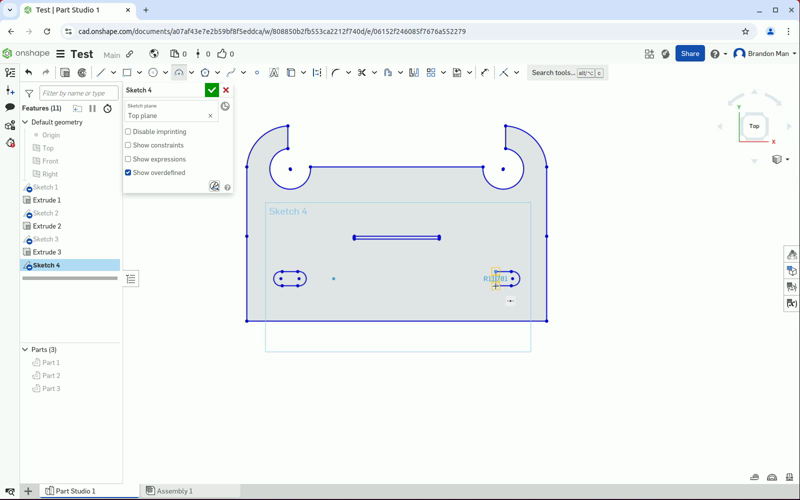
scroll(-6)
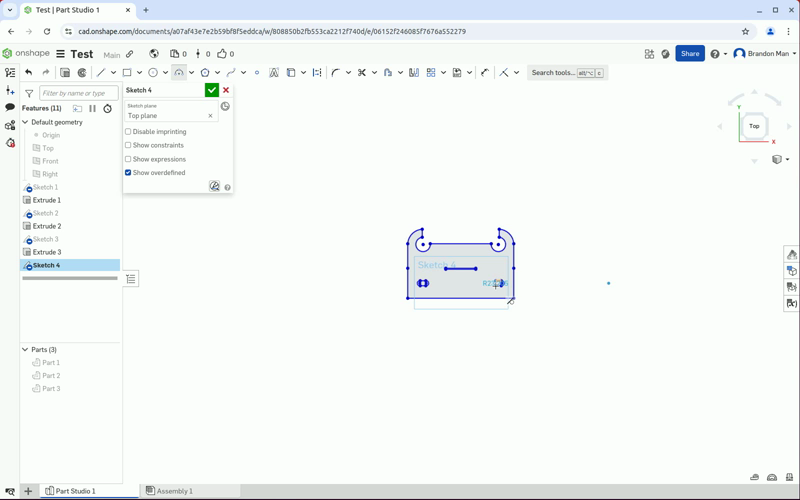
key_down(shift)
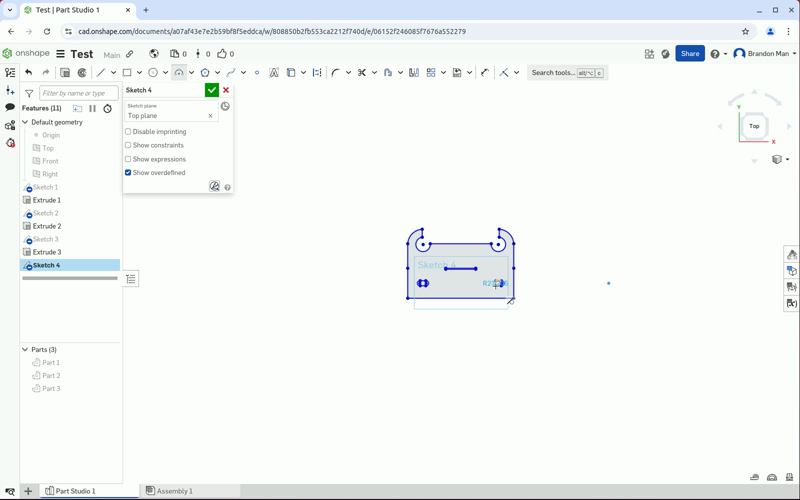
mouse_move(492, 283)
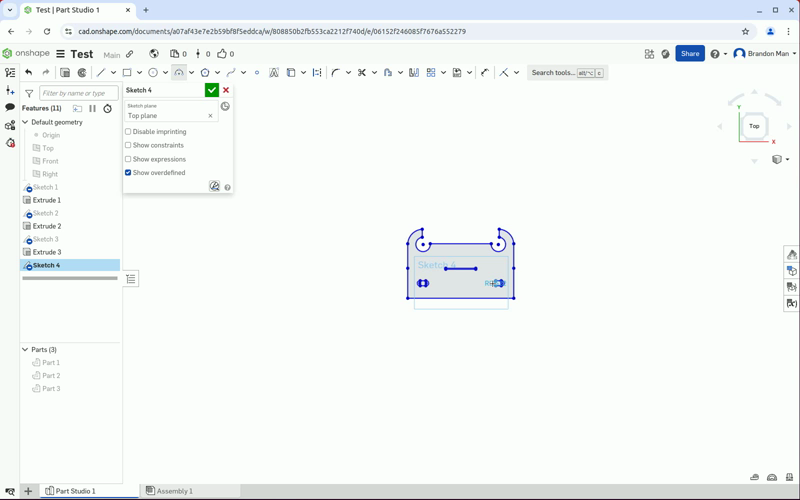
scroll(6)
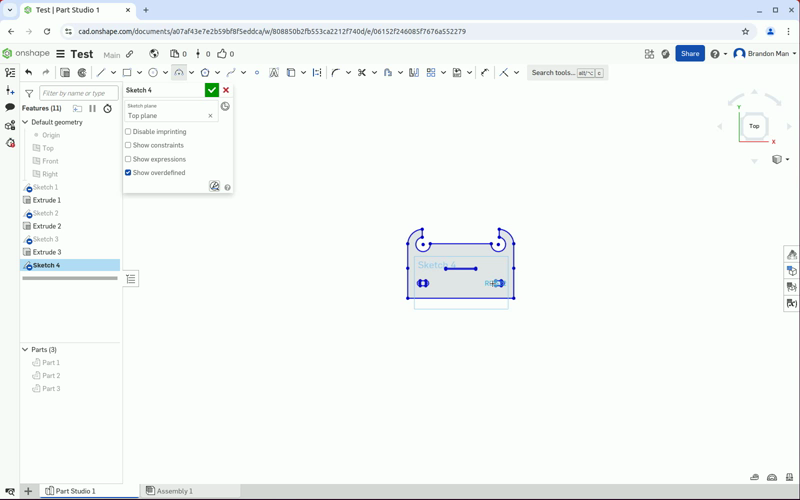
scroll(6)
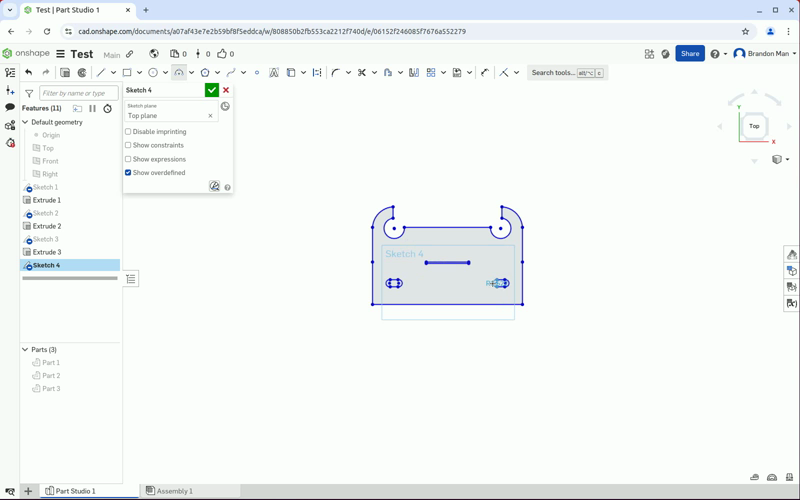
scroll(6)
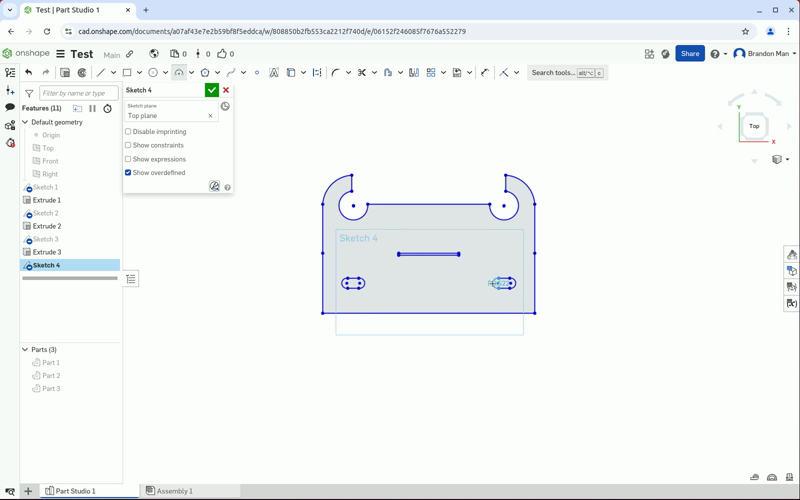
scroll(6)
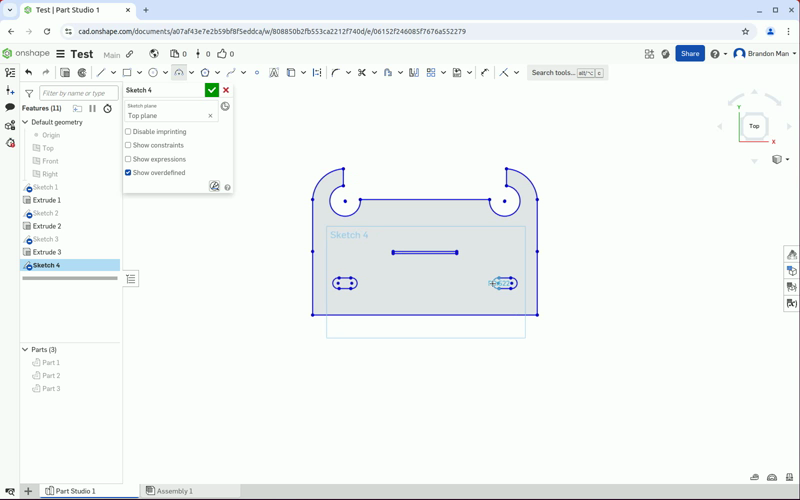
scroll(6)
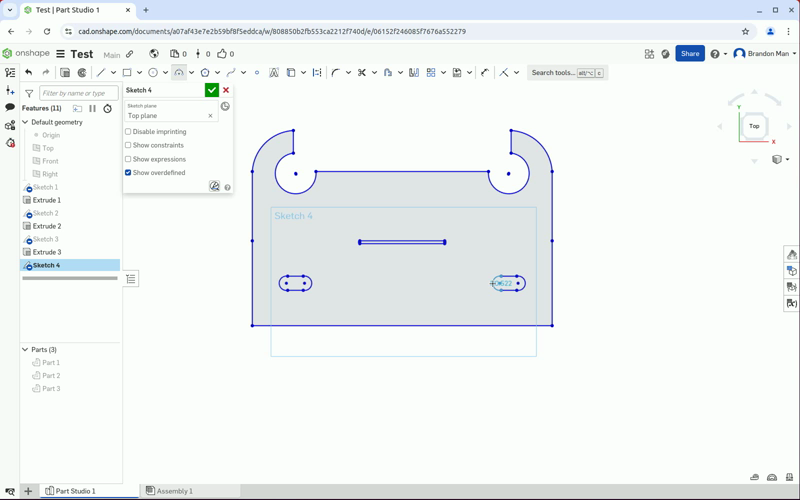
scroll(6)
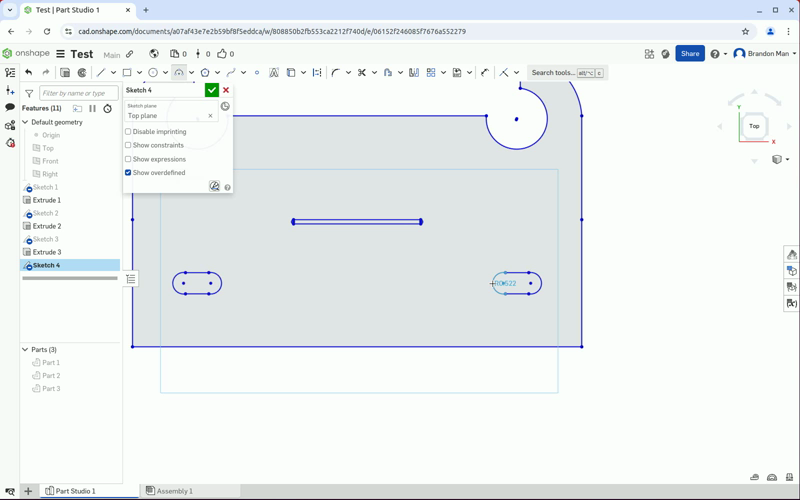
scroll(6)
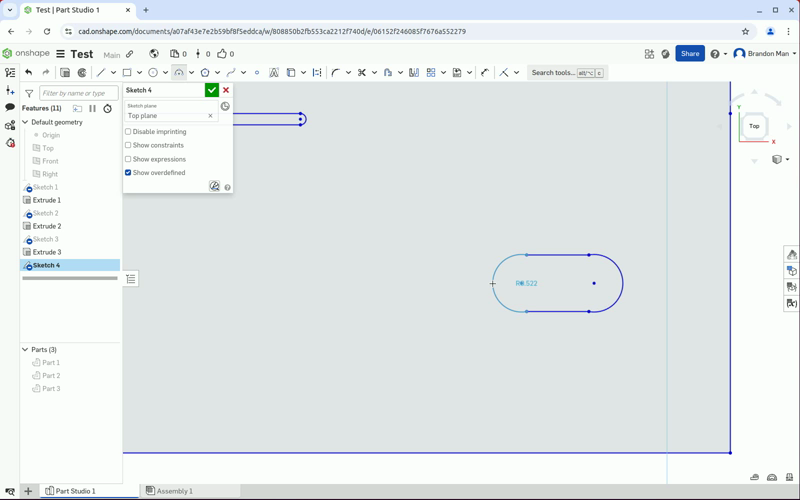
click(492, 283)
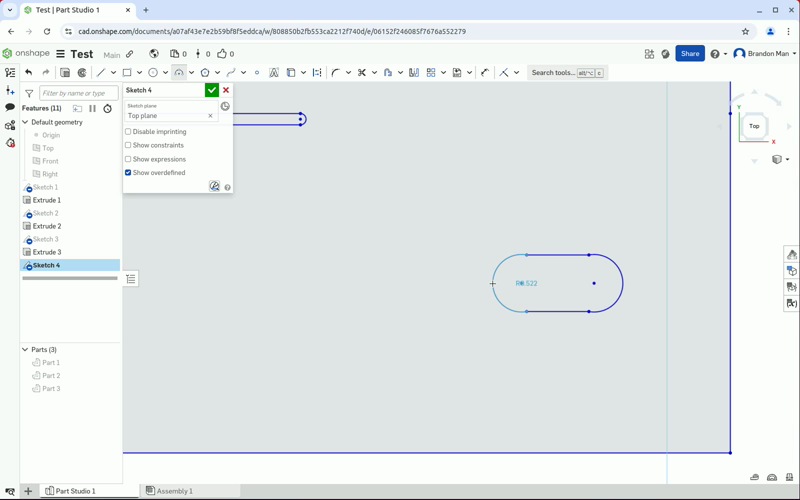
scroll(-6)
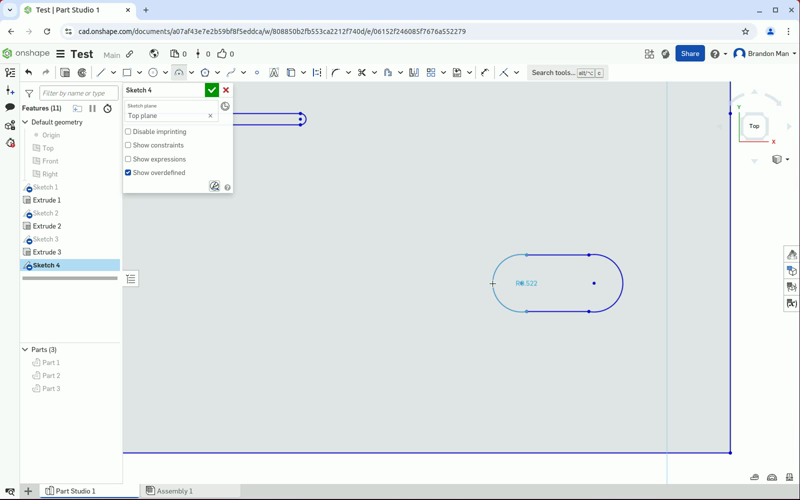
scroll(-6)
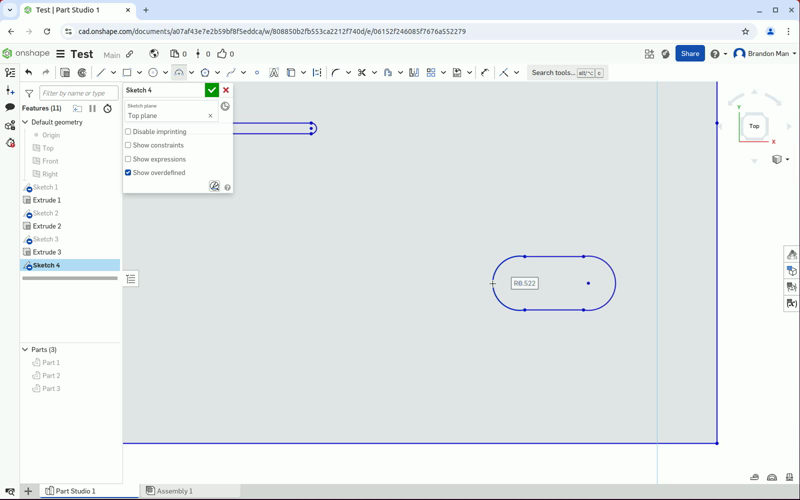
scroll(-6)
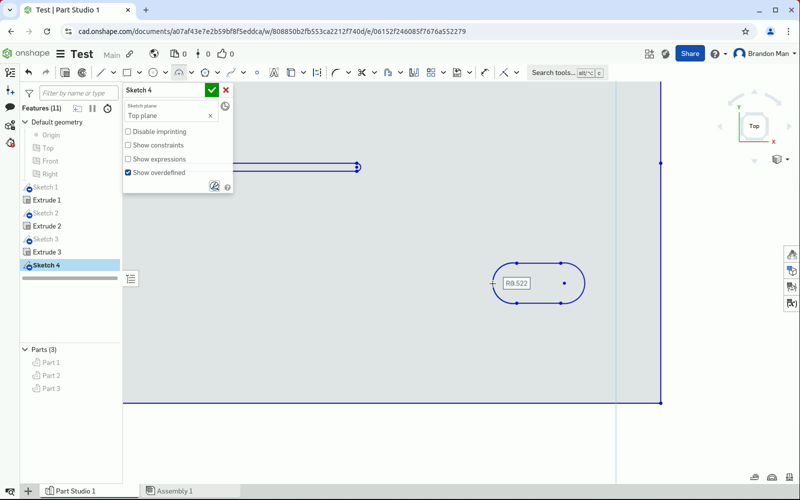
scroll(-6)
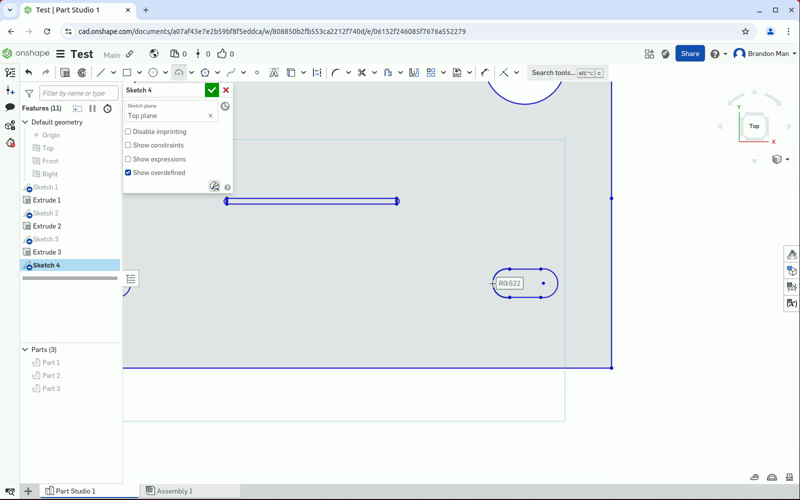
scroll(-6)
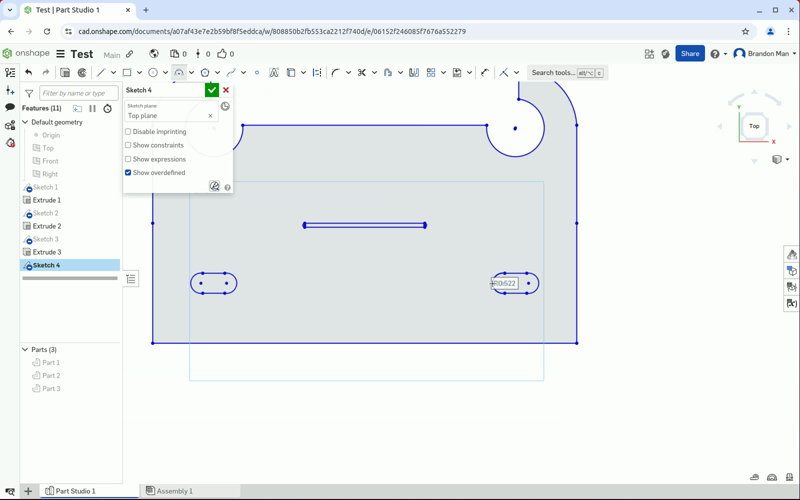
scroll(-6)
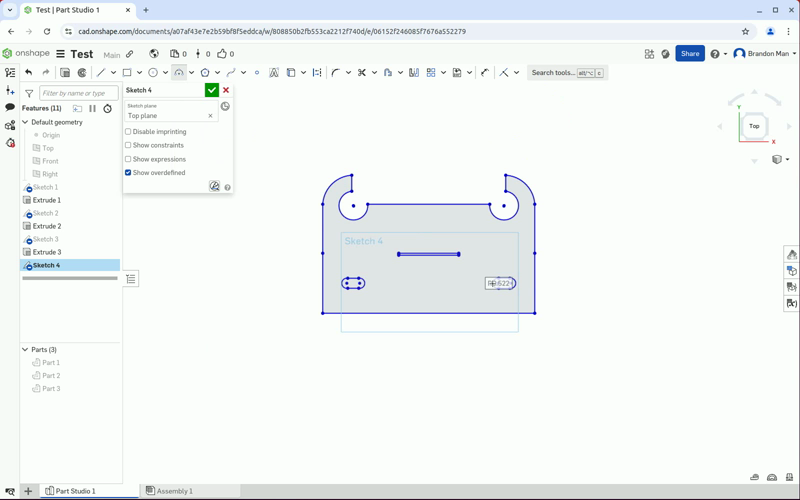
scroll(-6)
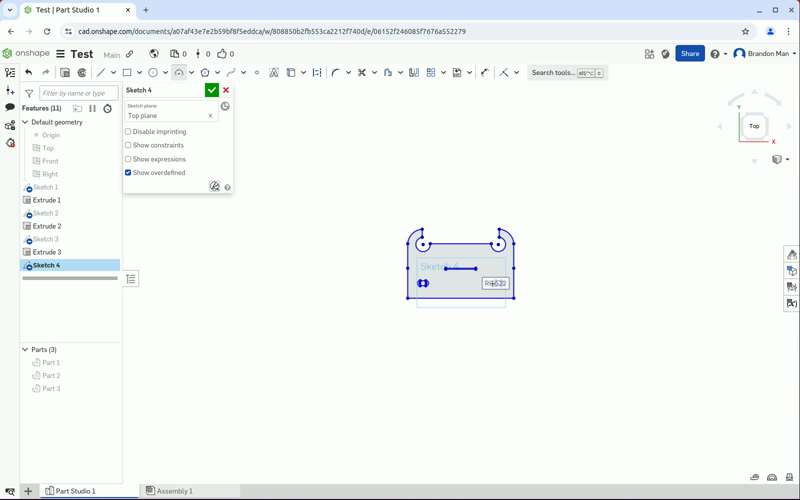
key_up(shift)
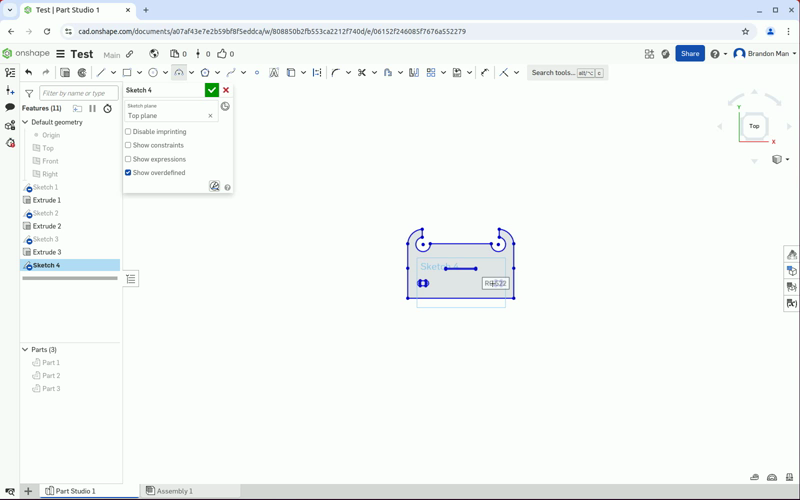
key(esc)
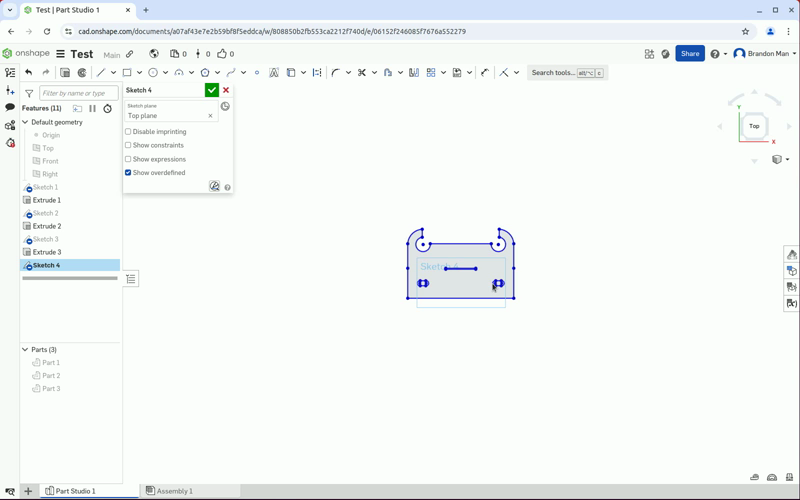
mouse_move(473, 288)
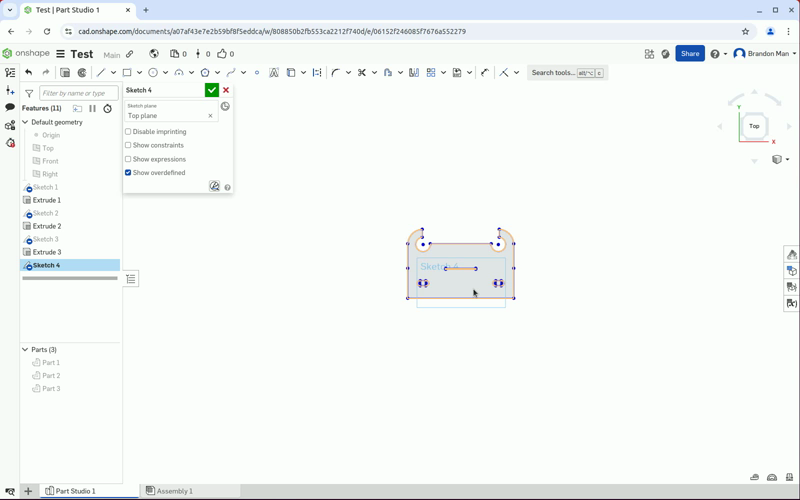
scroll(6)
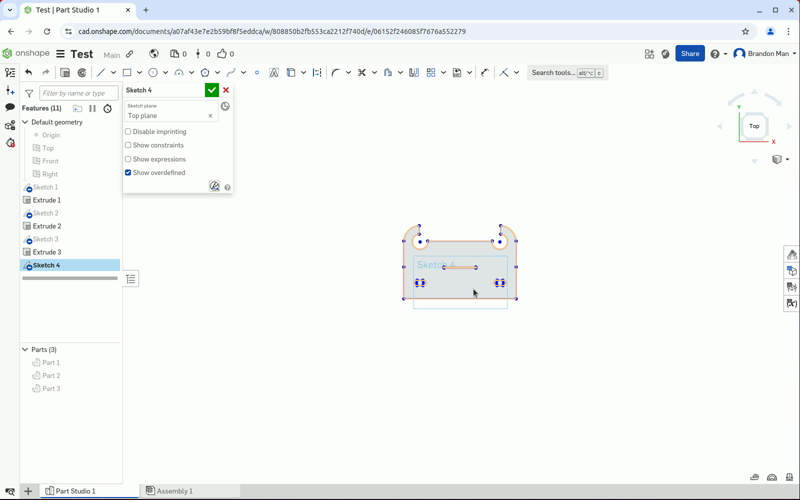
scroll(6)
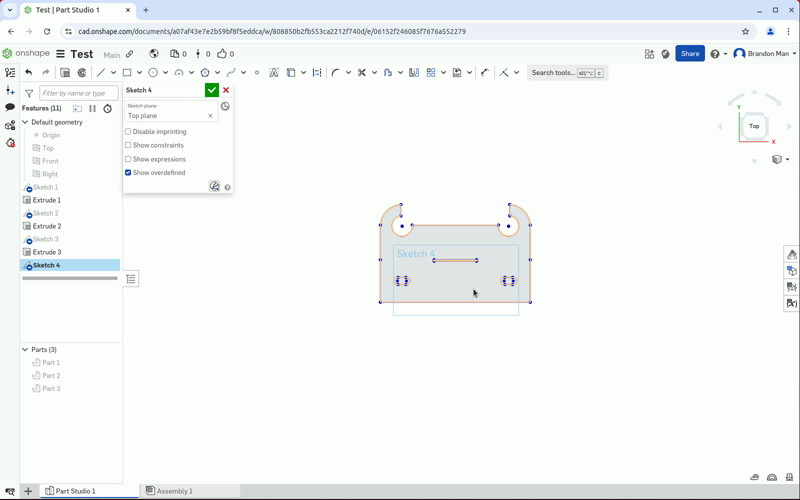
scroll(6)
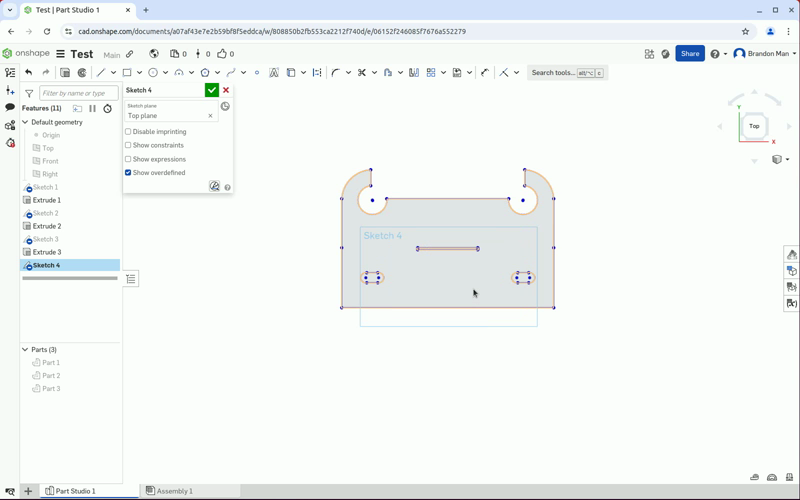
scroll(6)
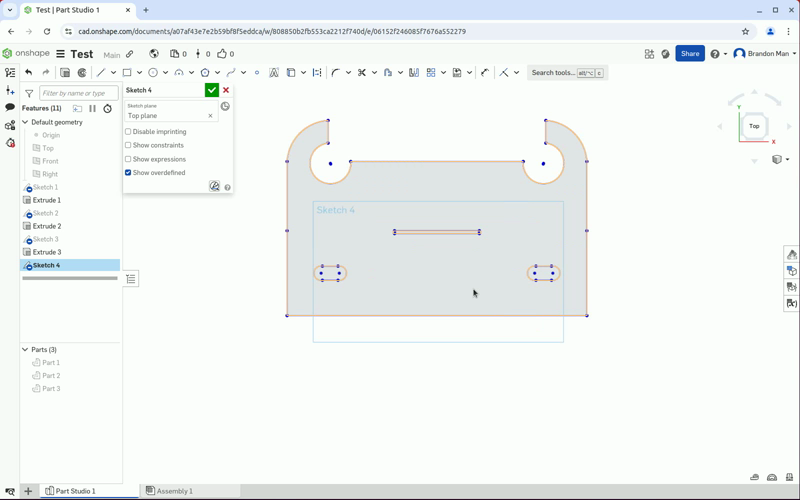
scroll(6)
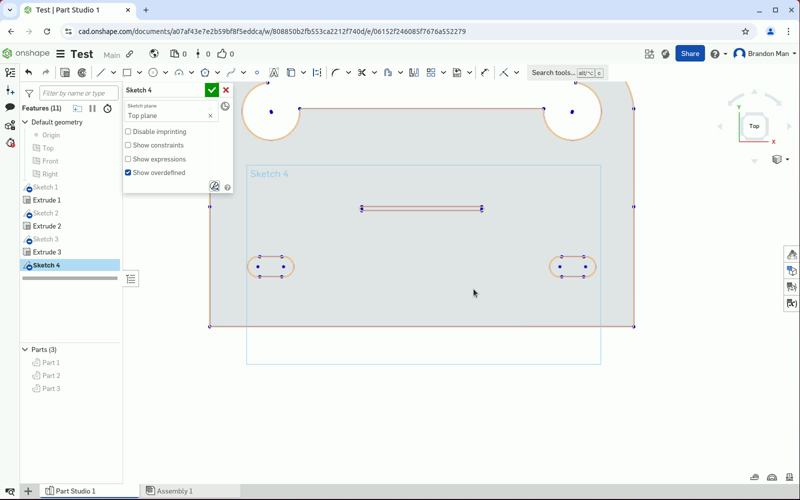
scroll(6)
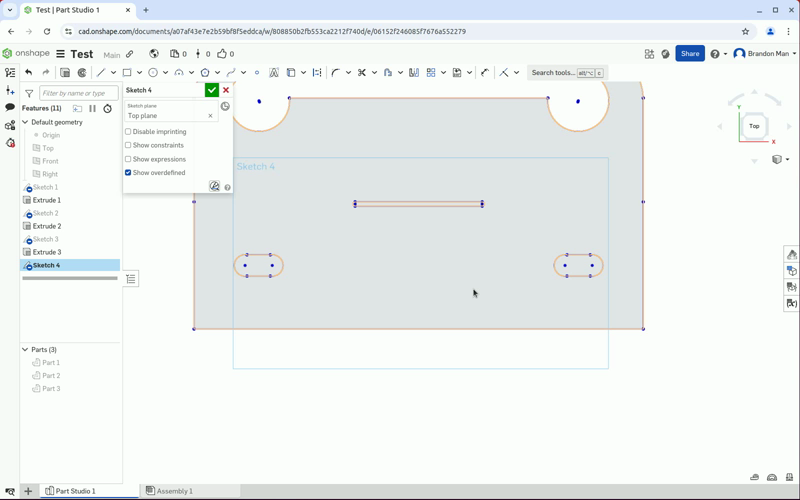
scroll(6)
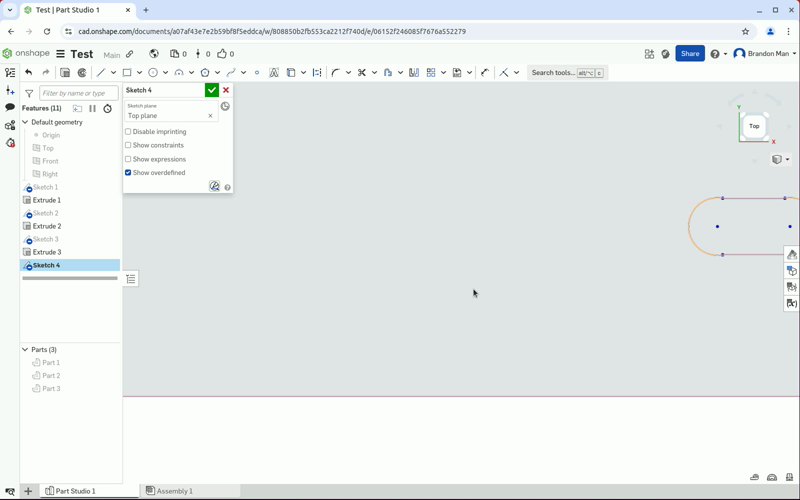
click(473, 288)
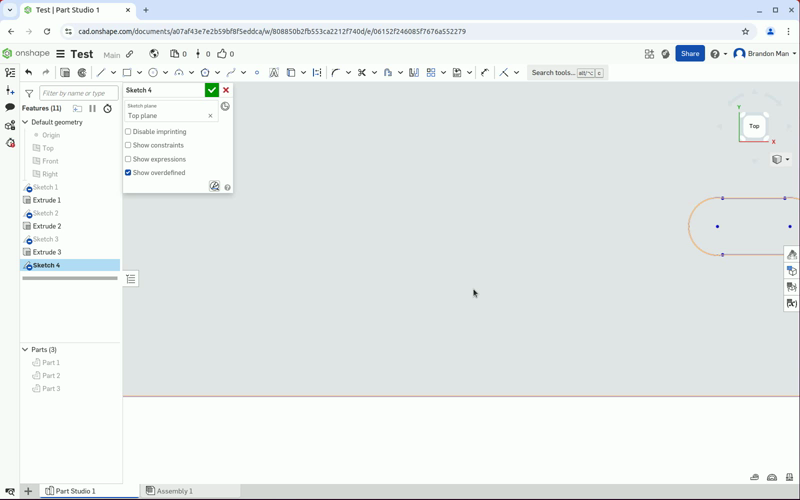
scroll(-6)
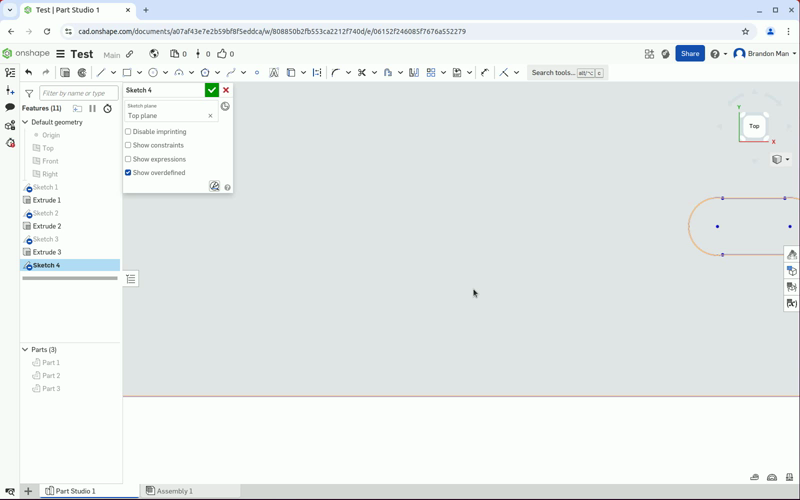
scroll(-6)
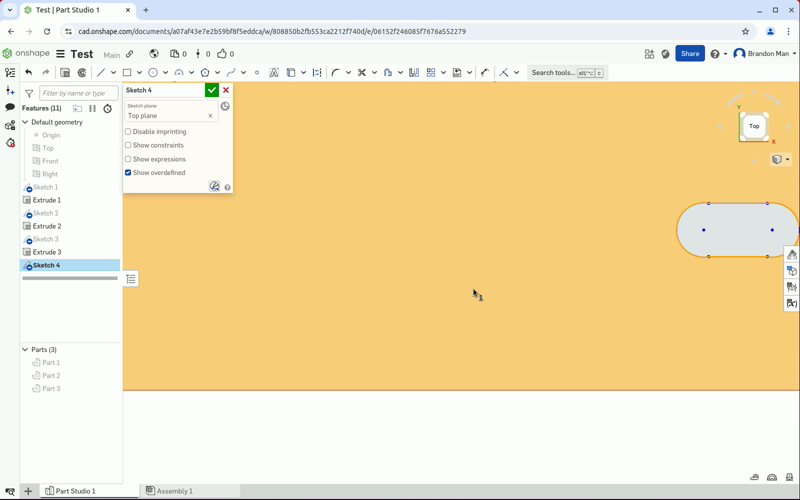
scroll(-6)
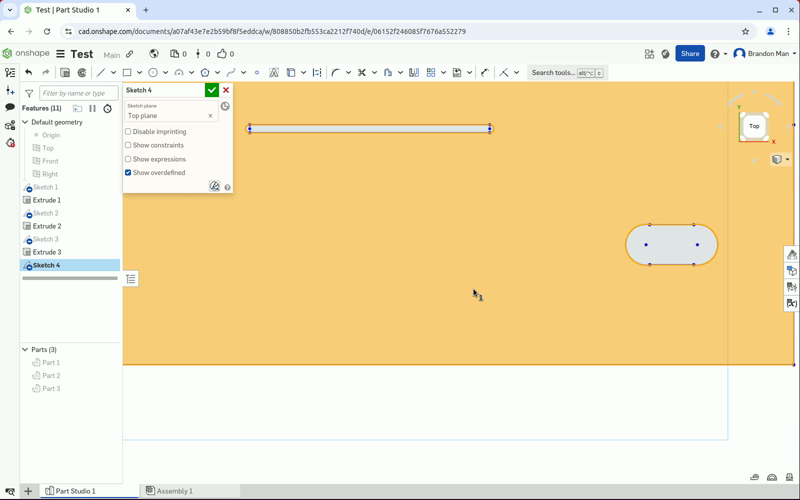
scroll(-6)
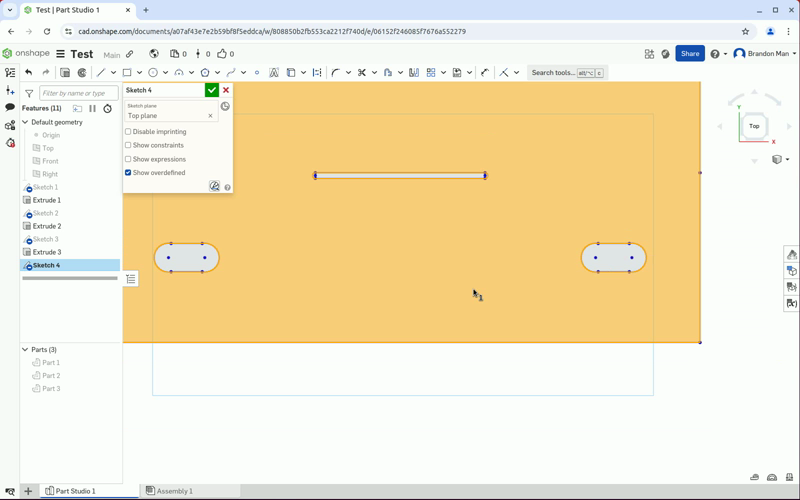
scroll(-6)
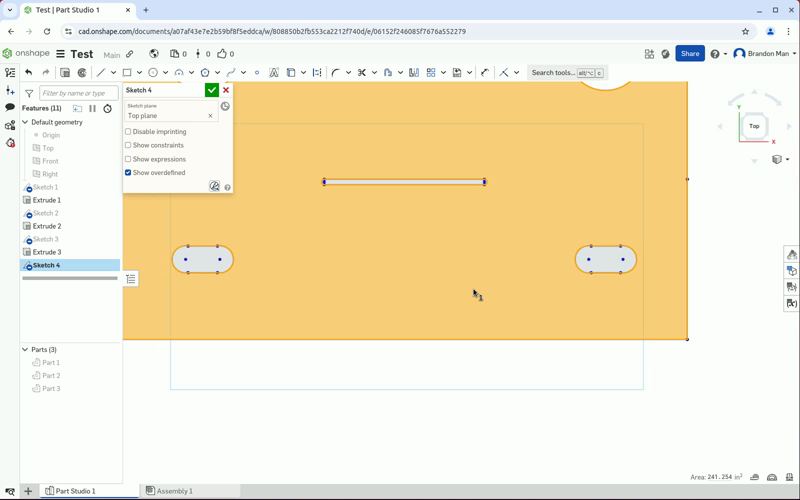
scroll(-6)
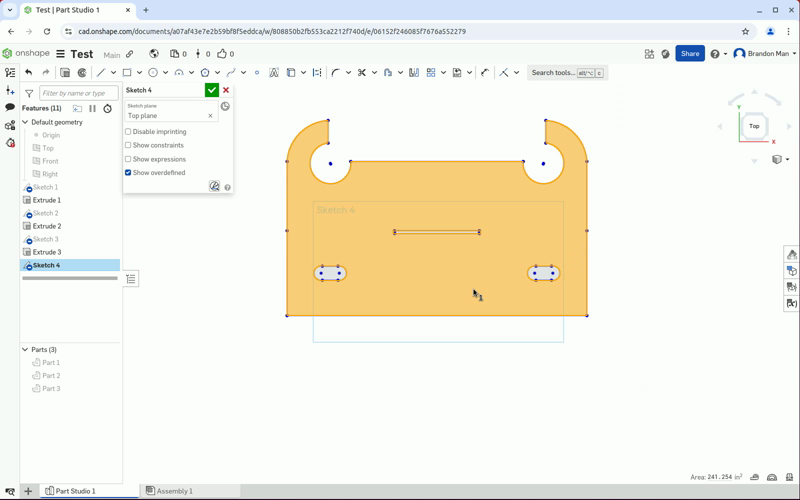
scroll(-6)
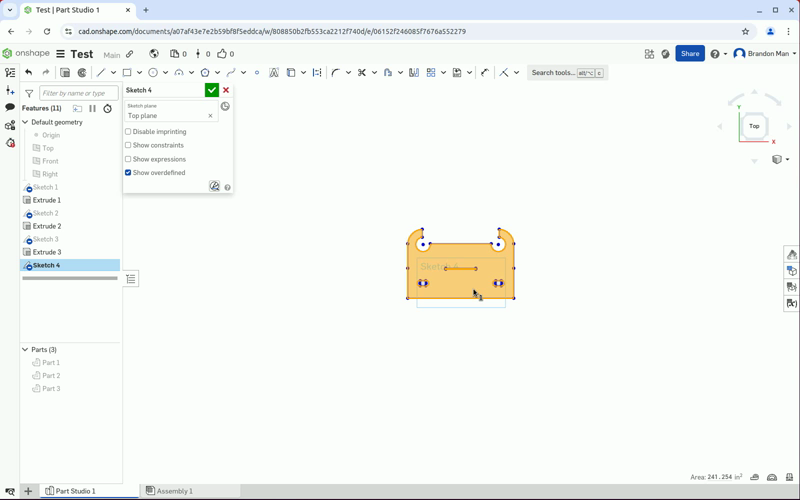
mouse_move(73, 352)
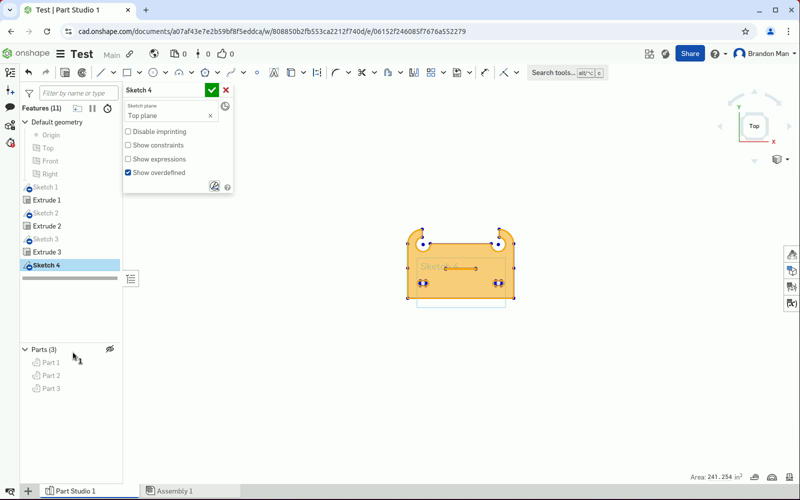
key(shift+y)
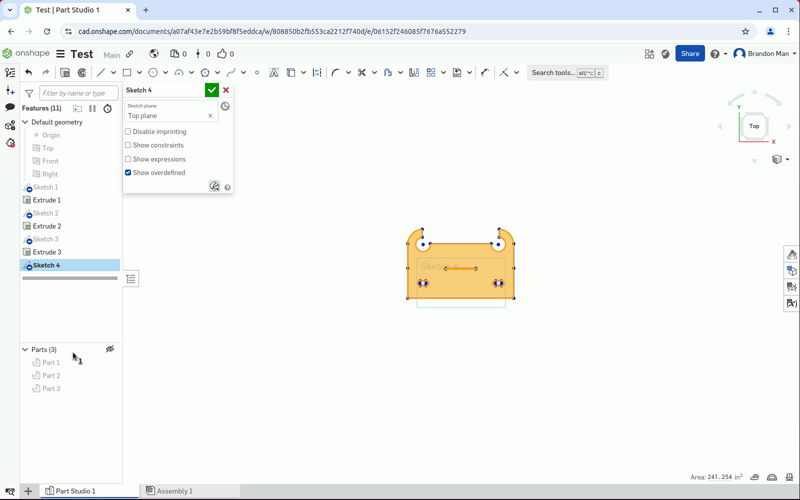
key(shift+e)
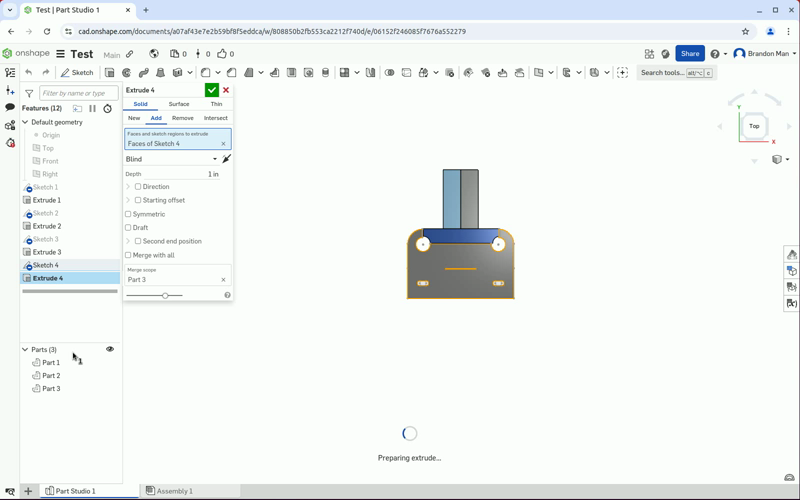
mouse_move(143, 106)
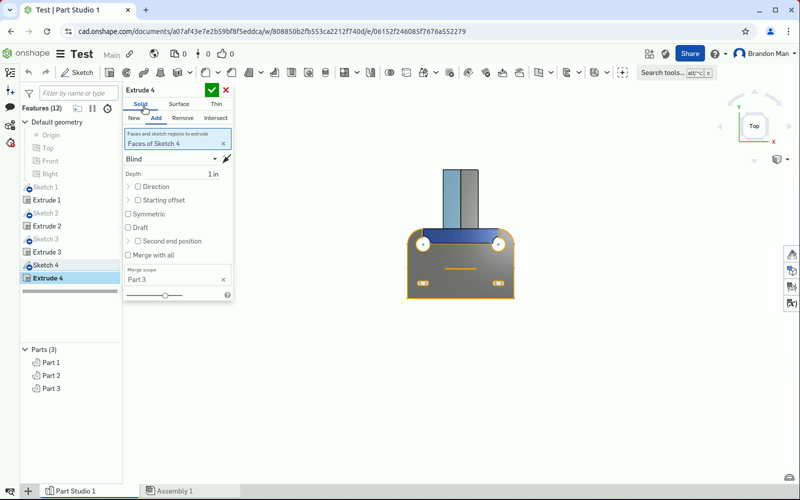
click(143, 106)
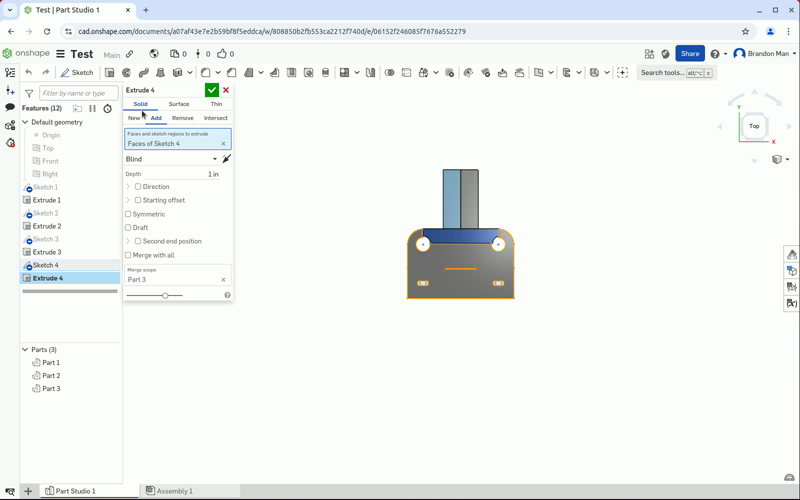
mouse_move(137, 120)
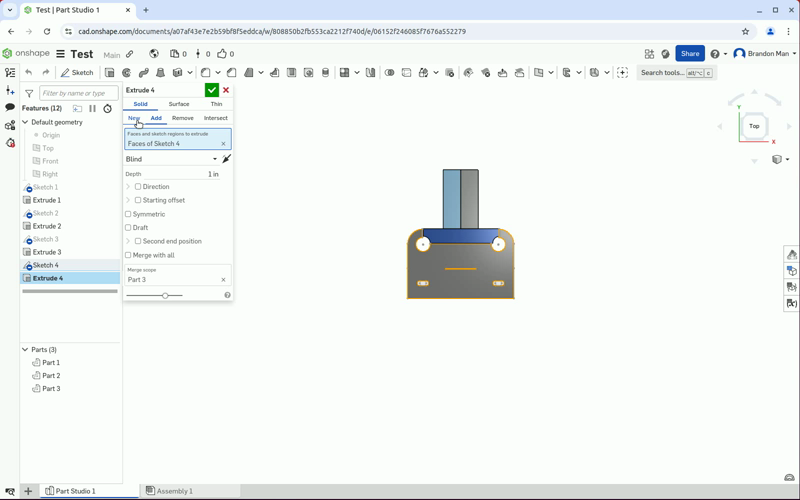
click(137, 120)
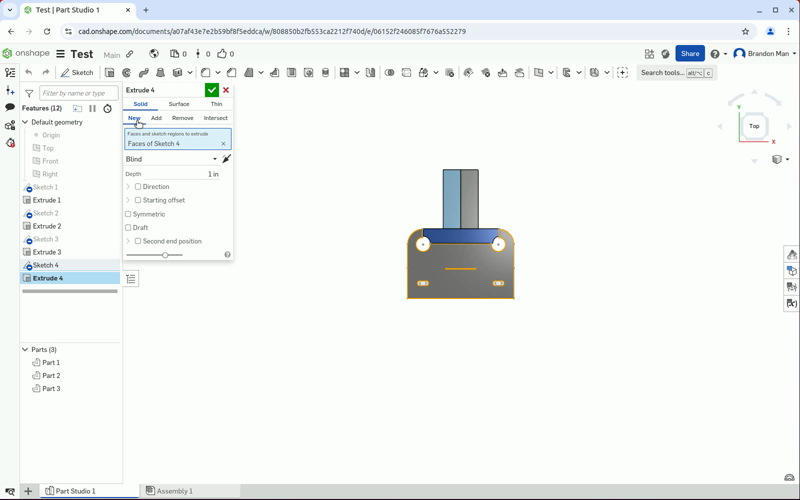
key(tab, 4)
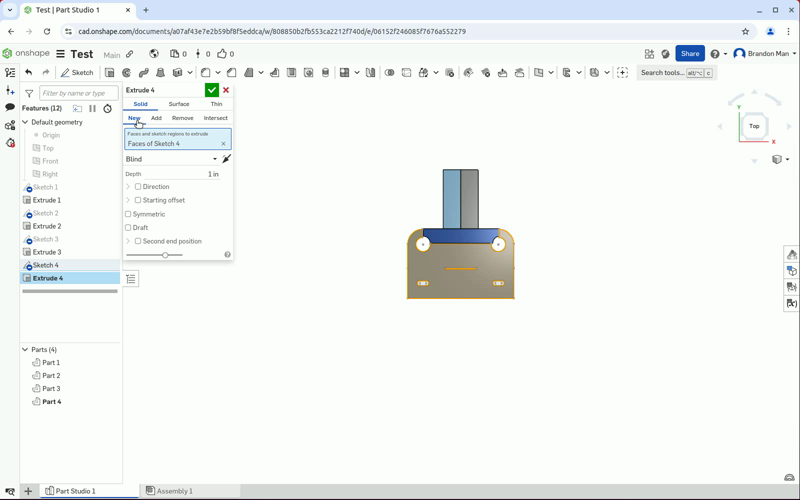
text(0.481)
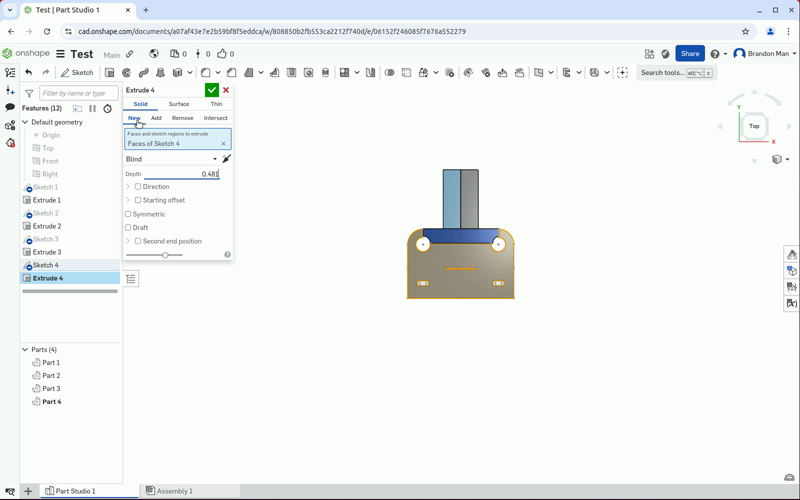
key(enter)
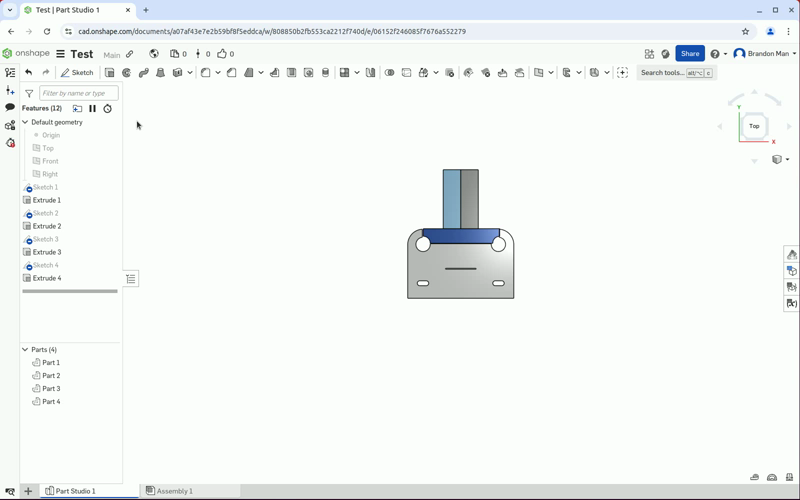
key(shift+h)
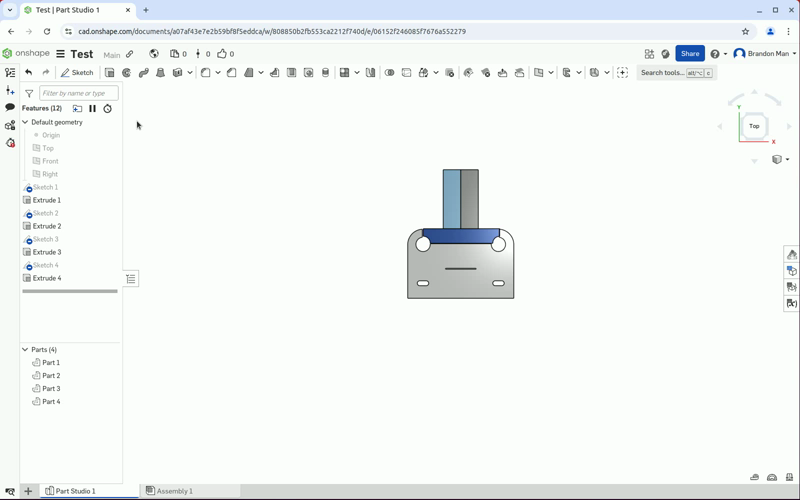
key(shift+h)
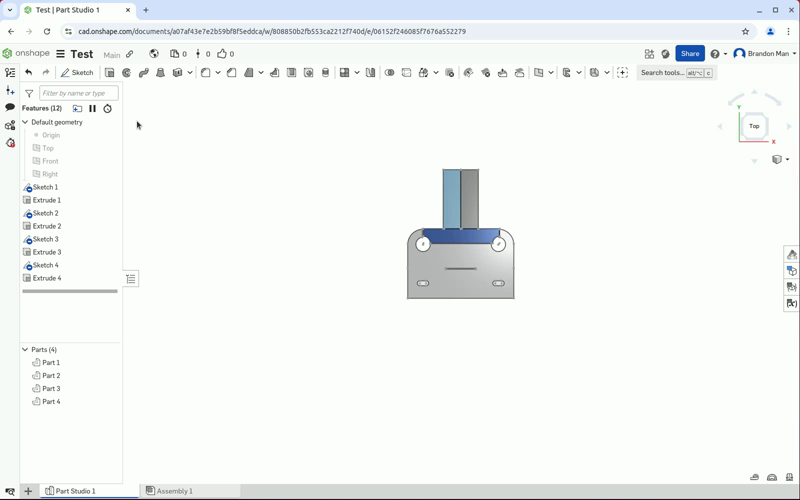
key(shift+7)
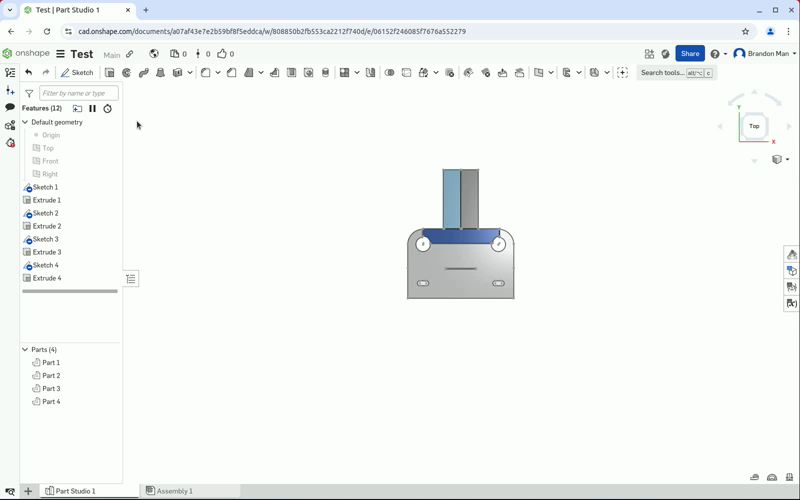
key(up, 3)
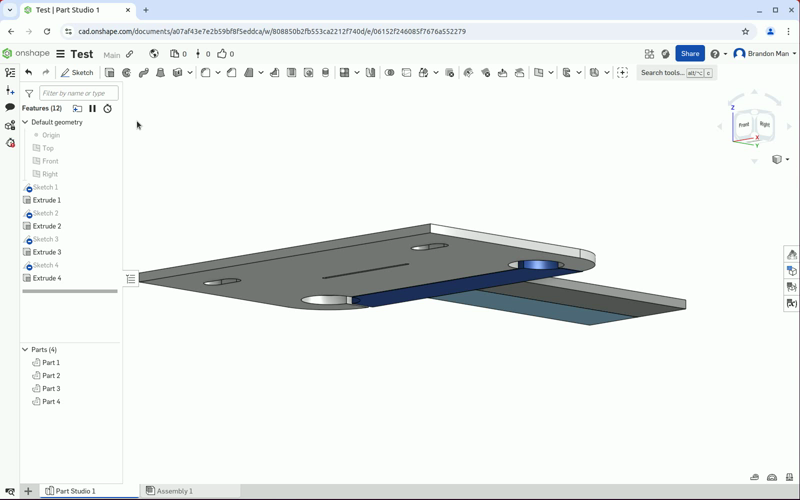
key(left, 3)
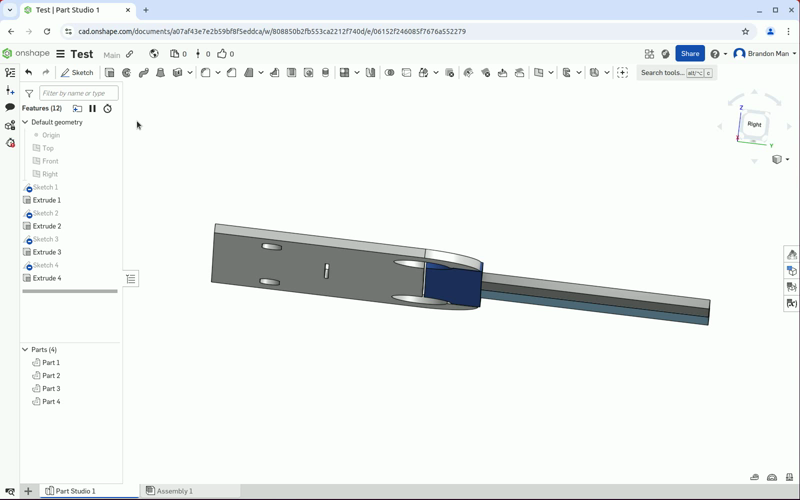
key(right, 3)
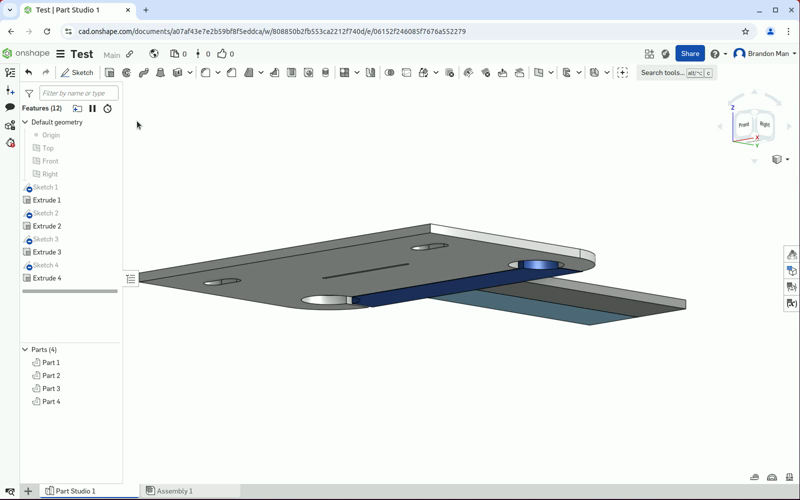
key(down, 3)
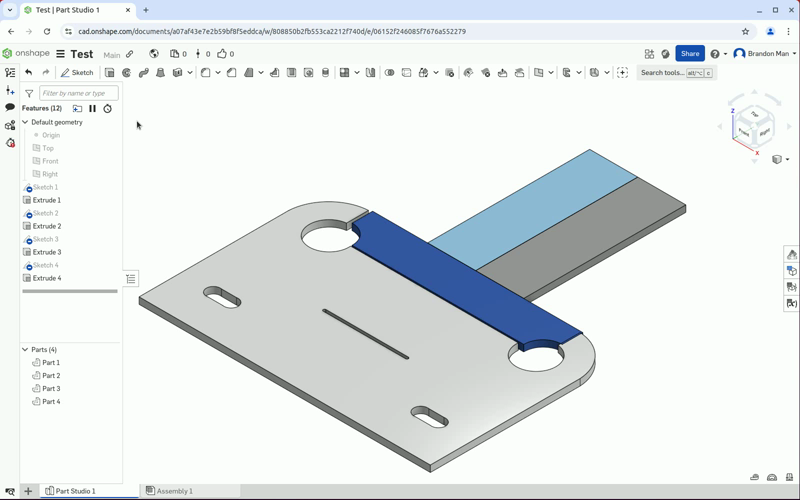
mouse_move(73, 189)
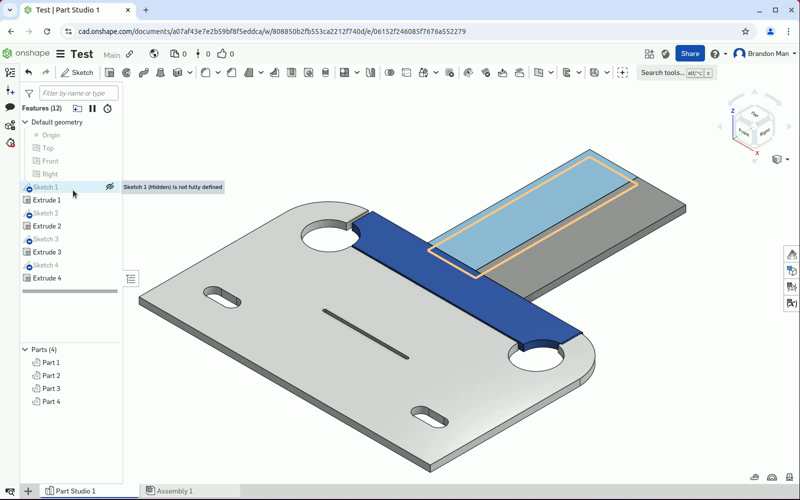
click(73, 189)